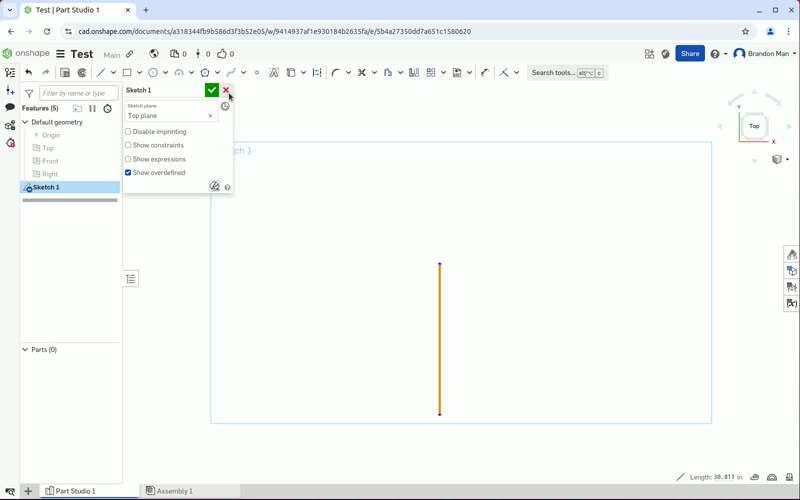
key(shift+h)
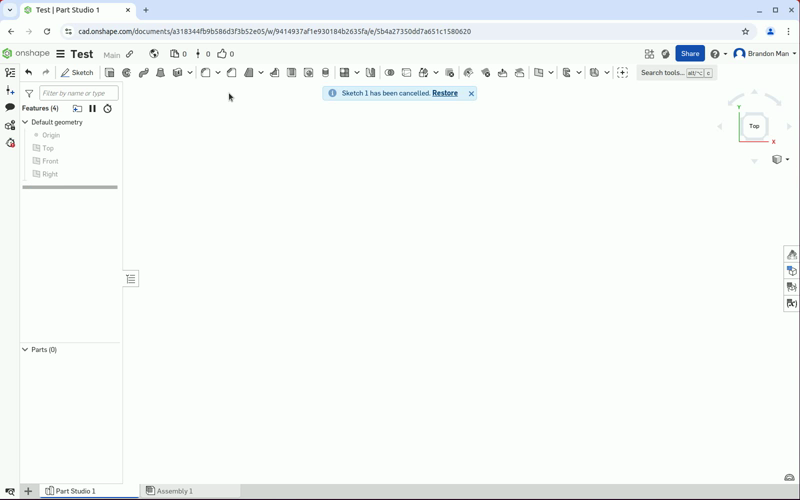
mouse_move(73, 352)
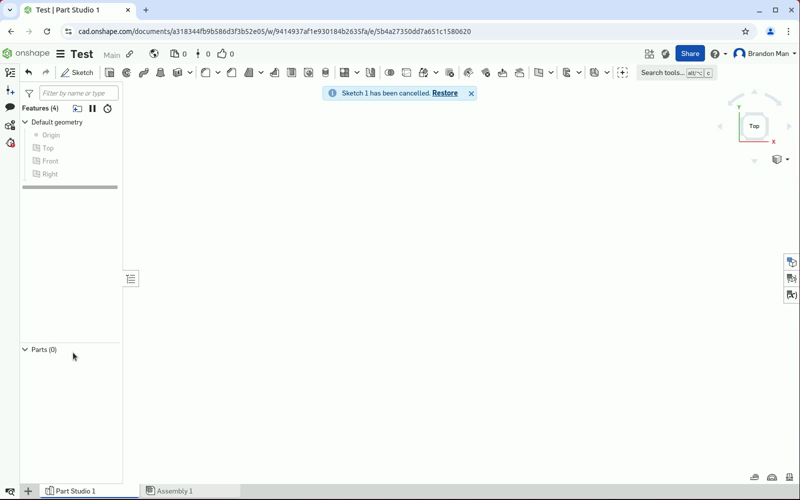
key(y)
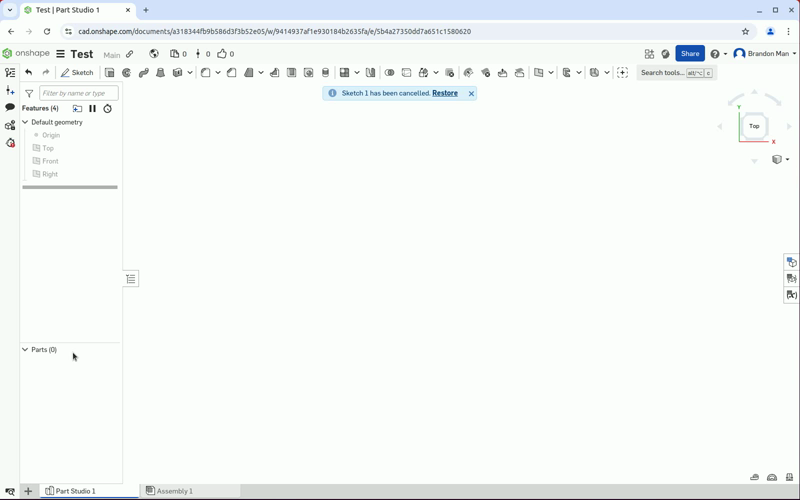
key(shift+p)
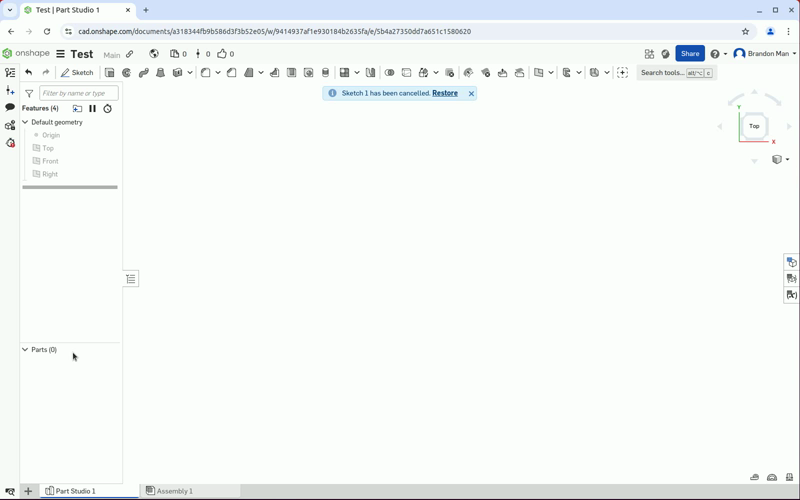
key(space)
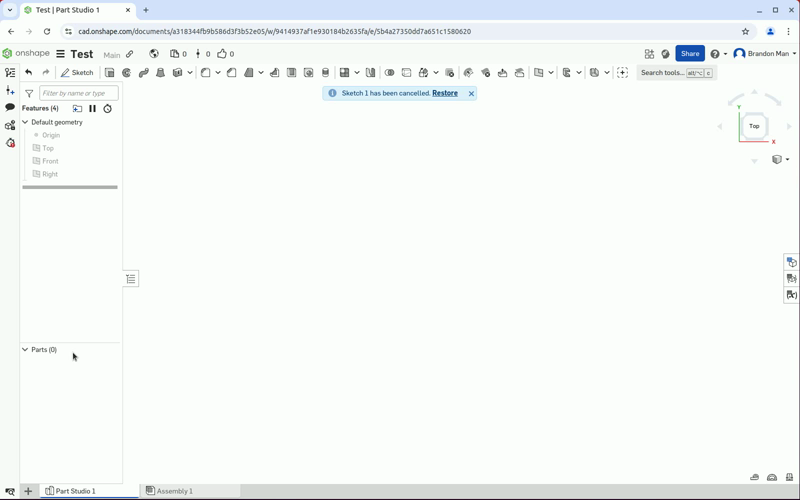
key_down(shift)
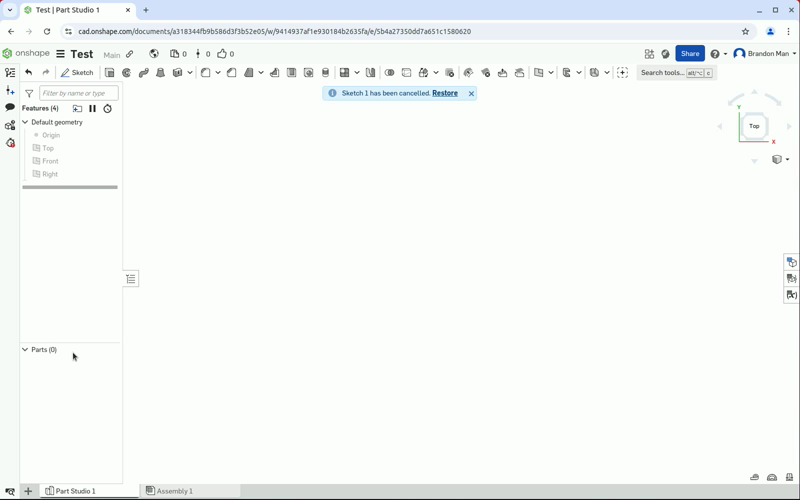
key(up)
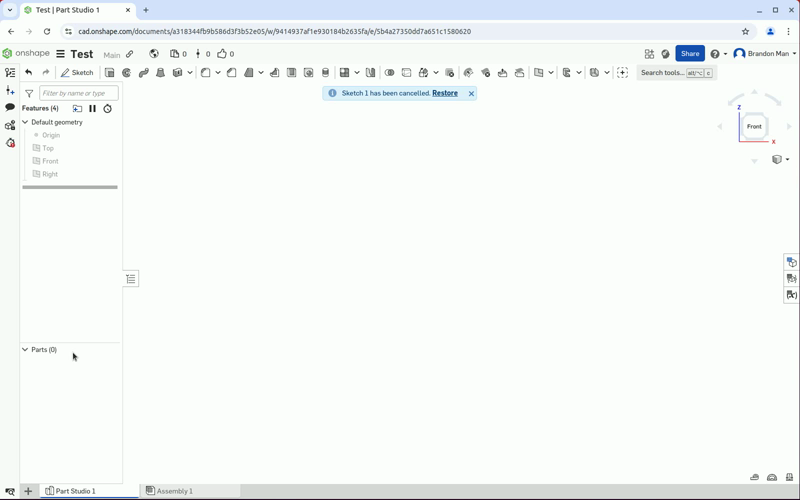
key_up(shift)
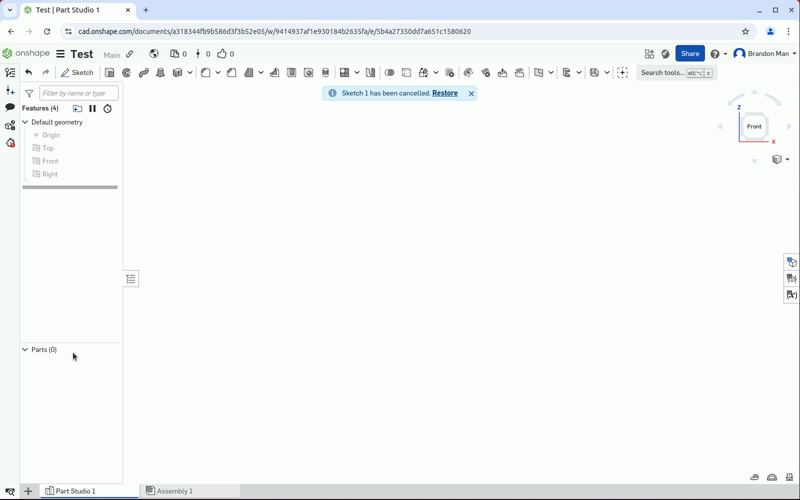
mouse_move(73, 352)
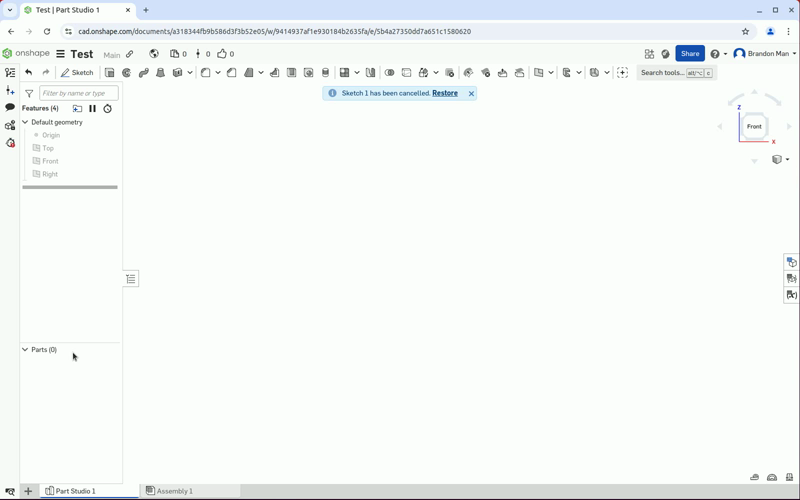
key(shift+y)
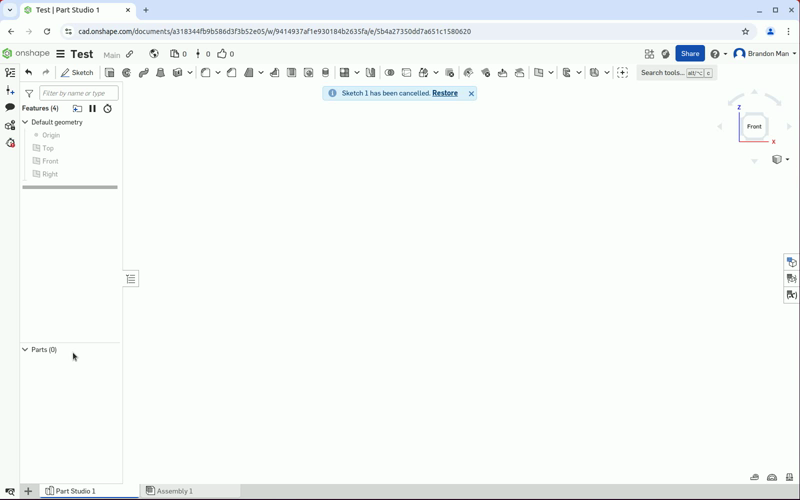
key(shift+s)
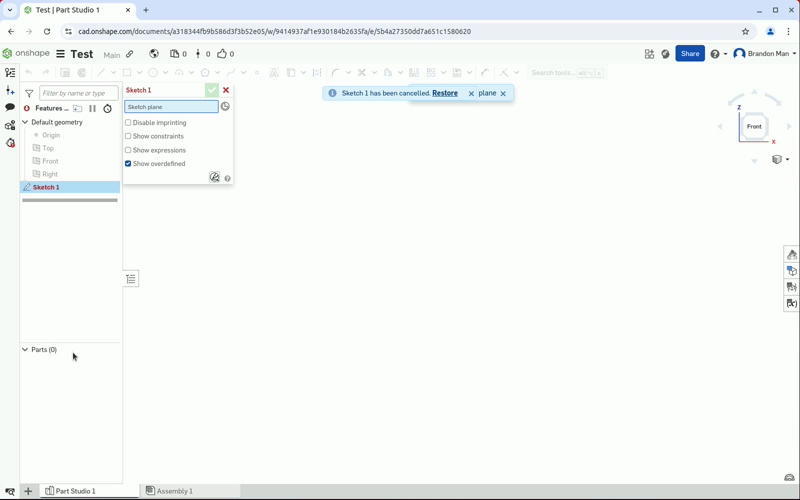
mouse_move(73, 163)
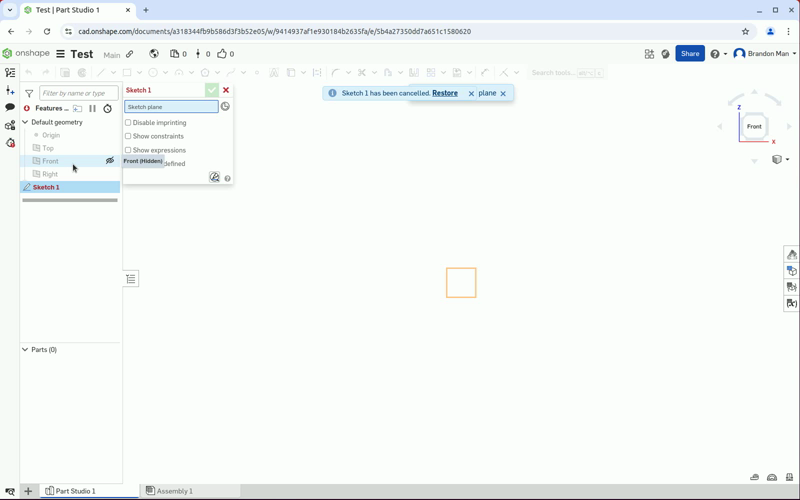
click(73, 163)
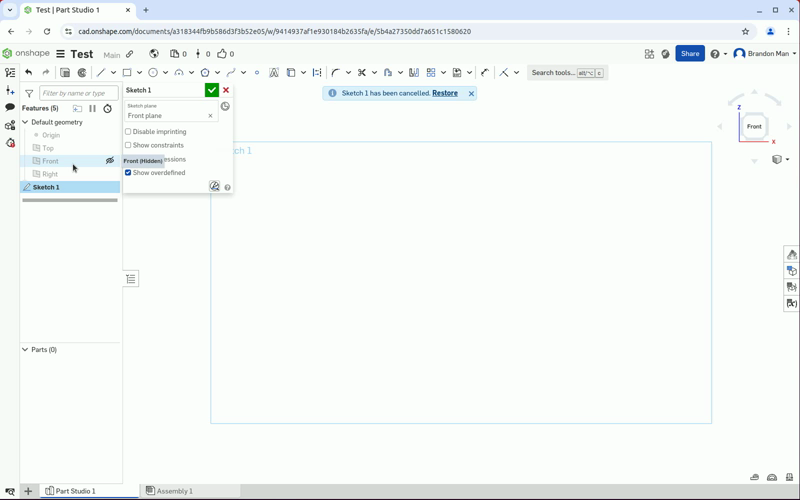
mouse_move(73, 352)
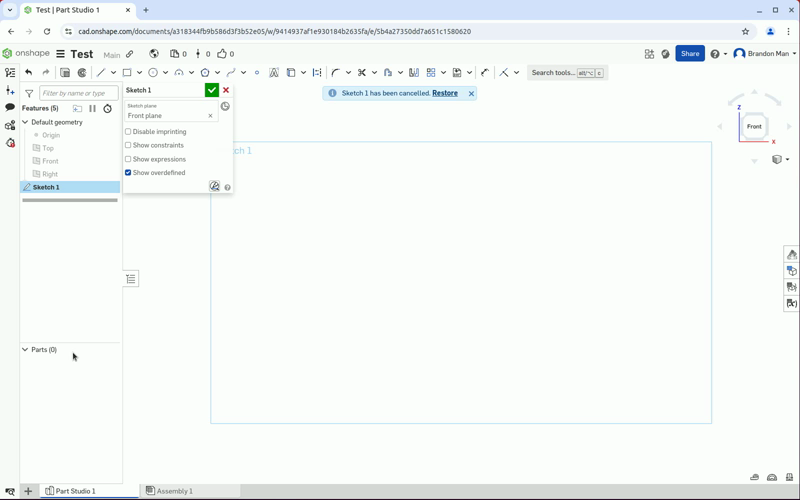
key(y)
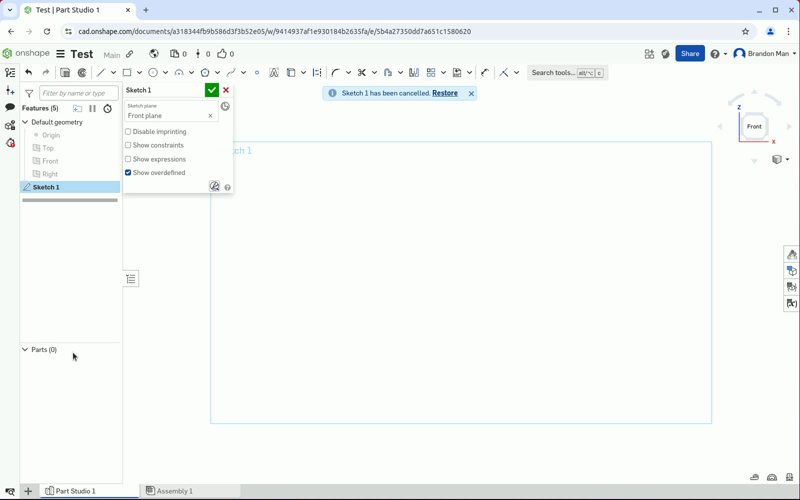
key(l)
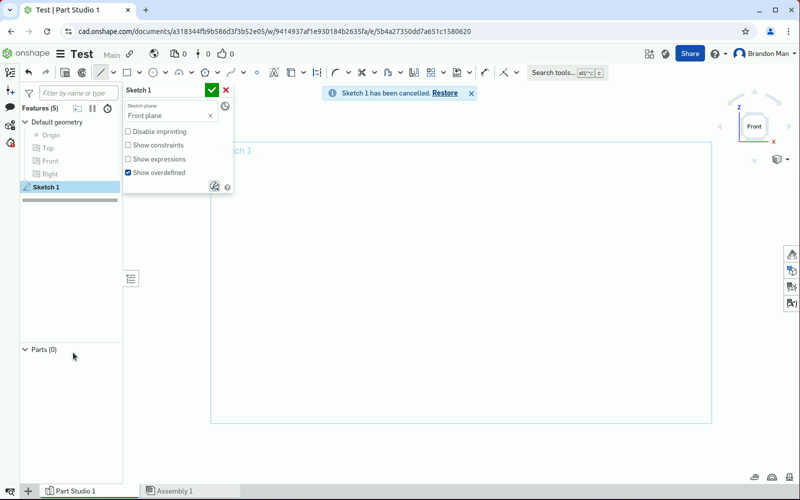
key_down(shift)
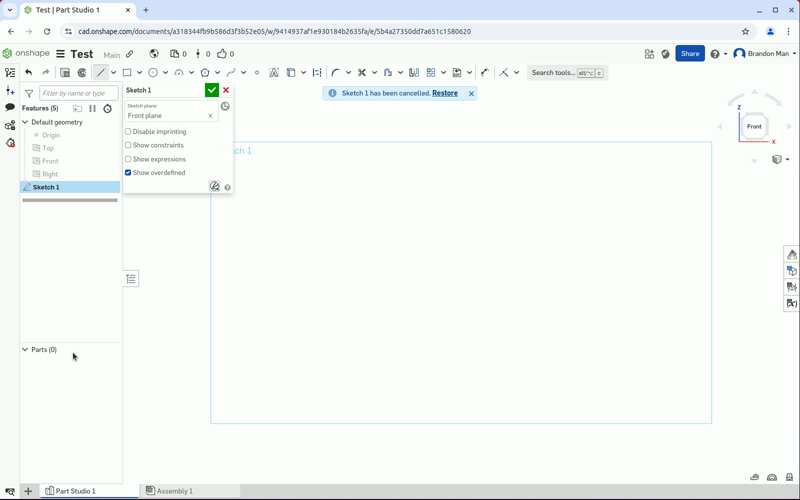
mouse_move(446, 226)
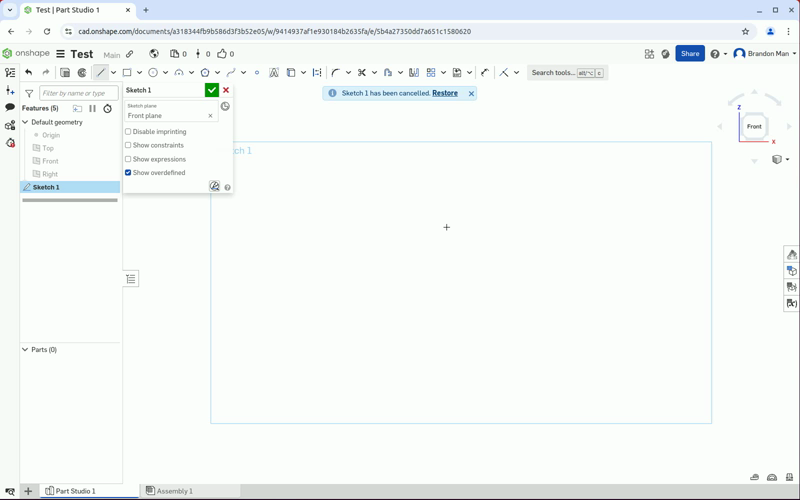
click(446, 226)
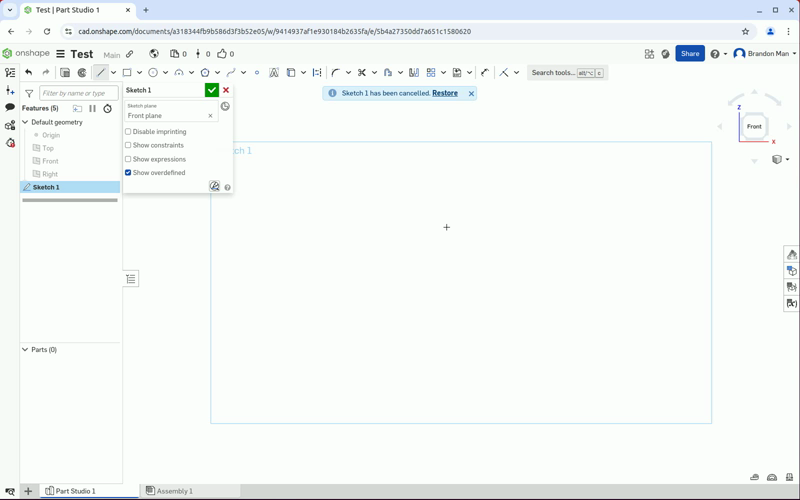
key_up(shift)
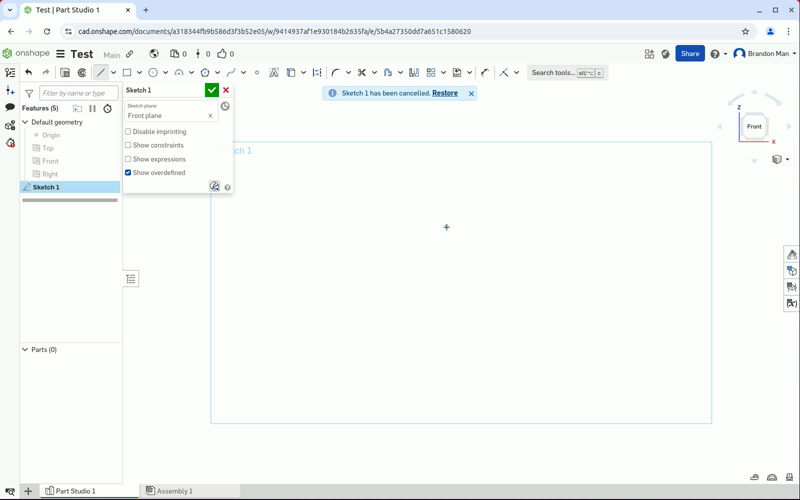
key_down(shift)
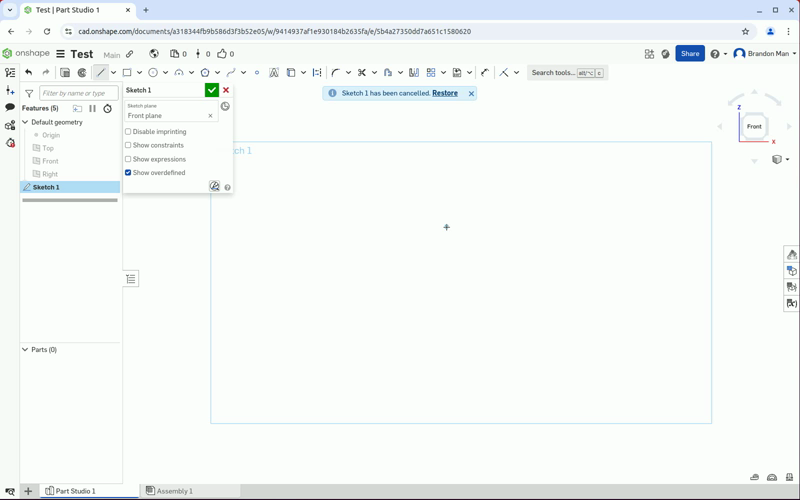
mouse_move(476, 226)
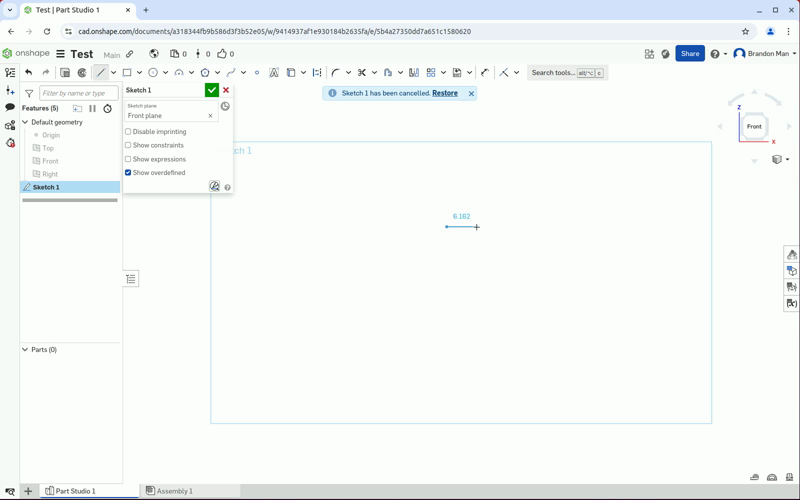
mouse_move(447, 219)
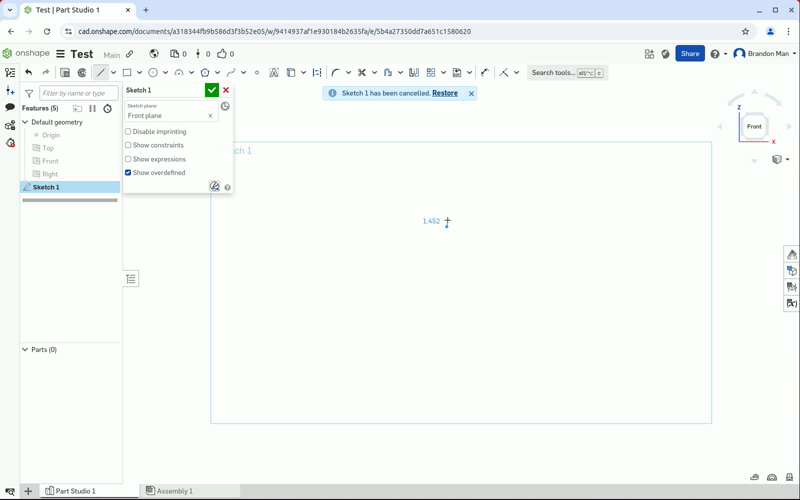
scroll(6)
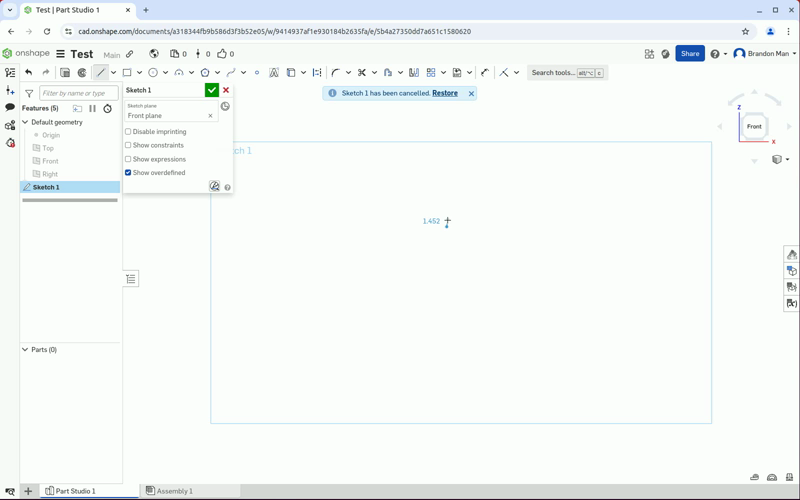
scroll(6)
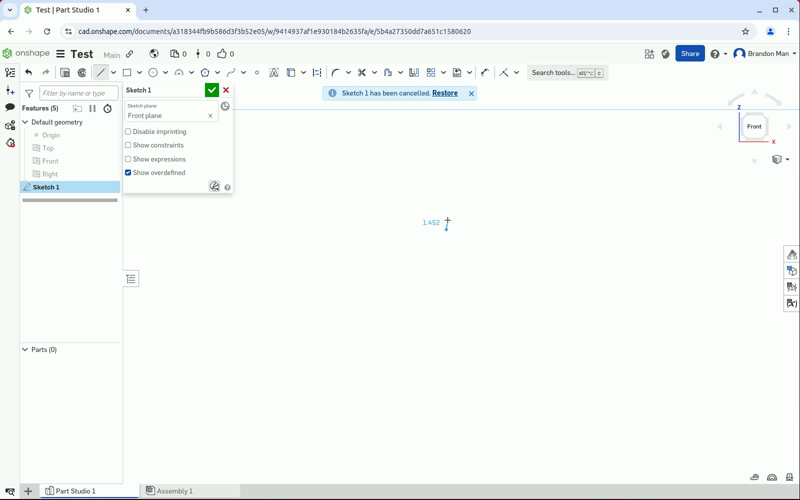
scroll(6)
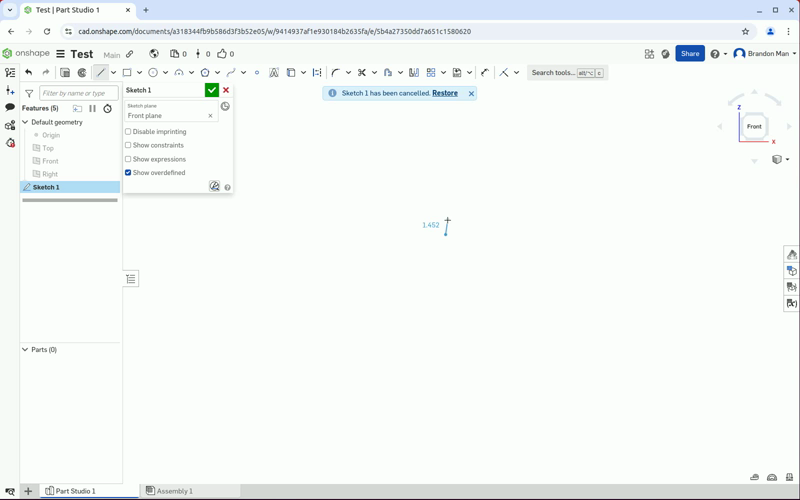
scroll(6)
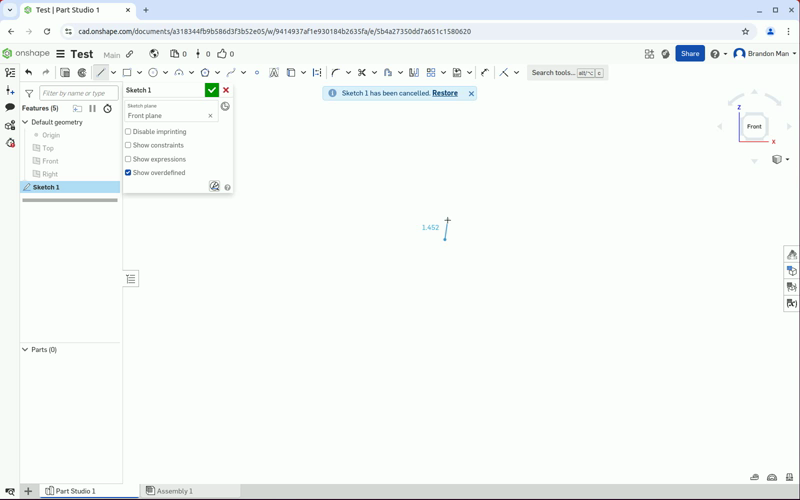
scroll(6)
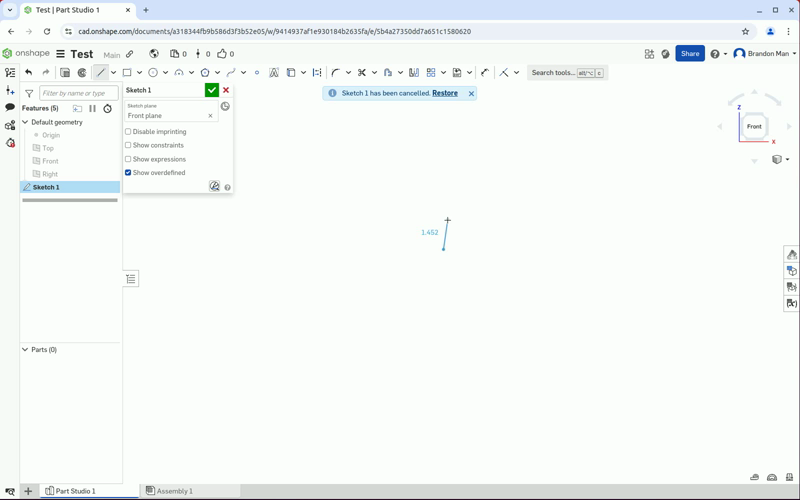
scroll(6)
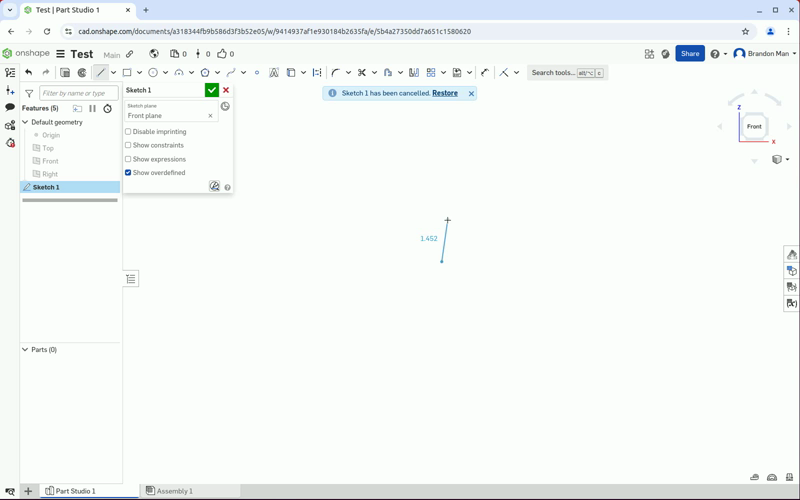
scroll(6)
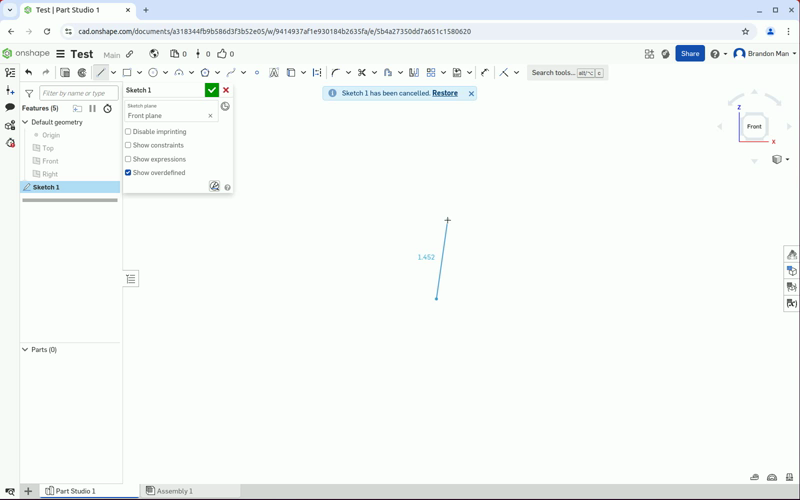
click(447, 219)
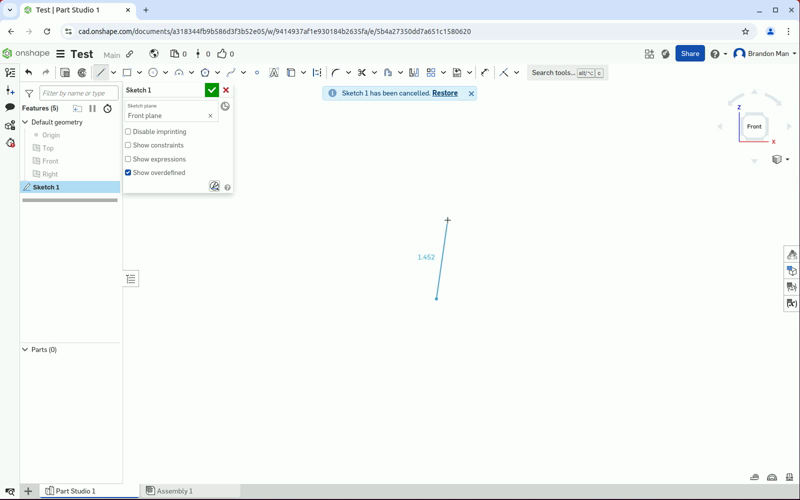
scroll(-6)
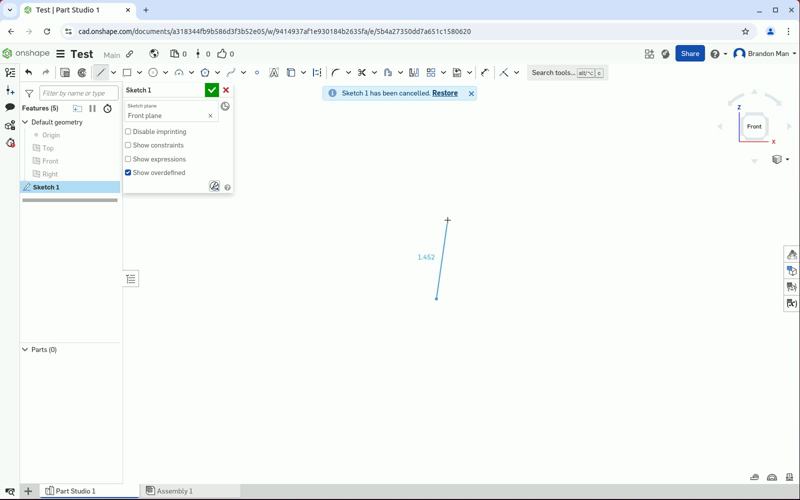
scroll(-6)
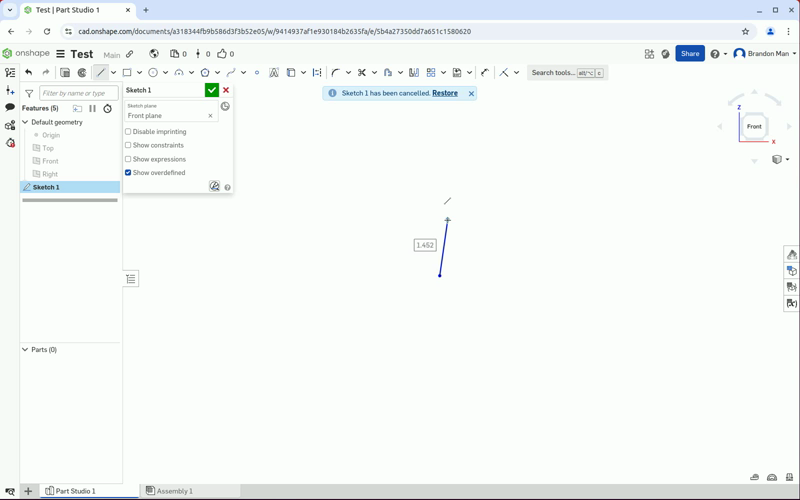
scroll(-6)
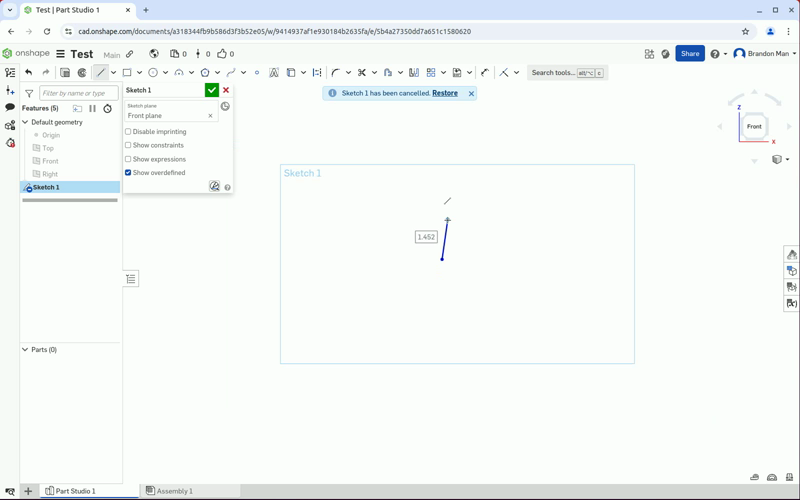
scroll(-6)
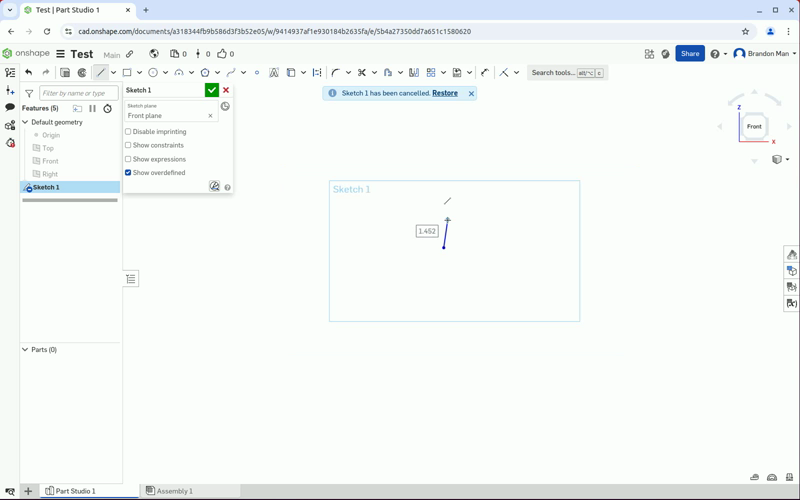
scroll(-6)
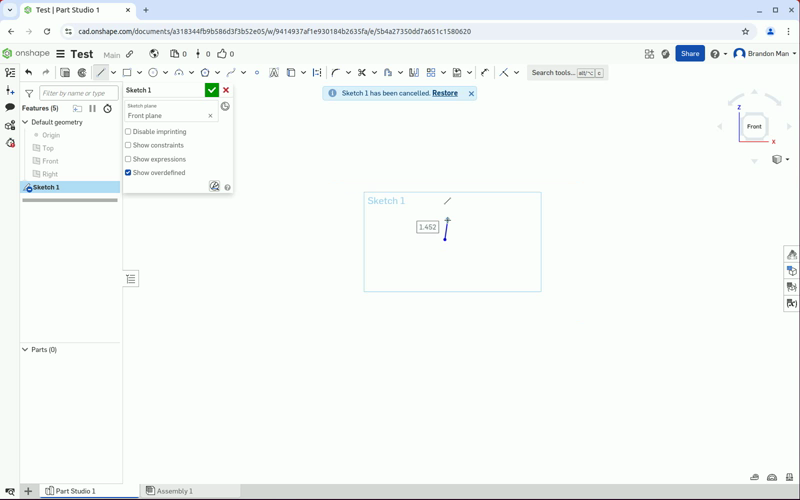
scroll(-6)
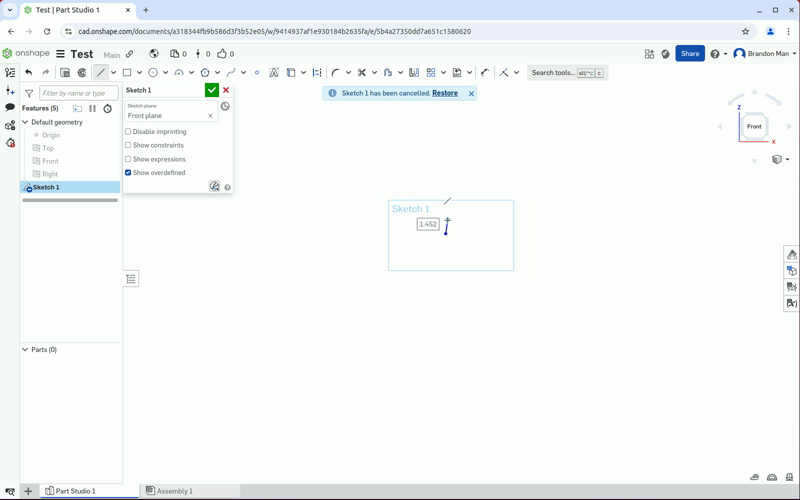
scroll(-6)
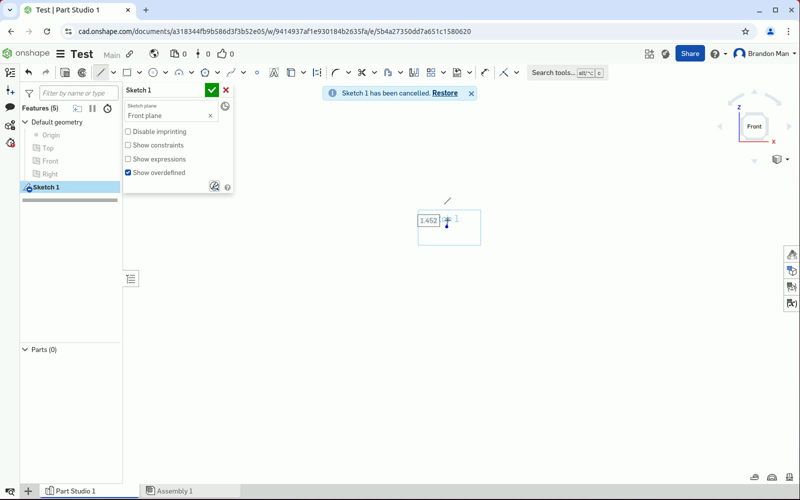
key_up(shift)
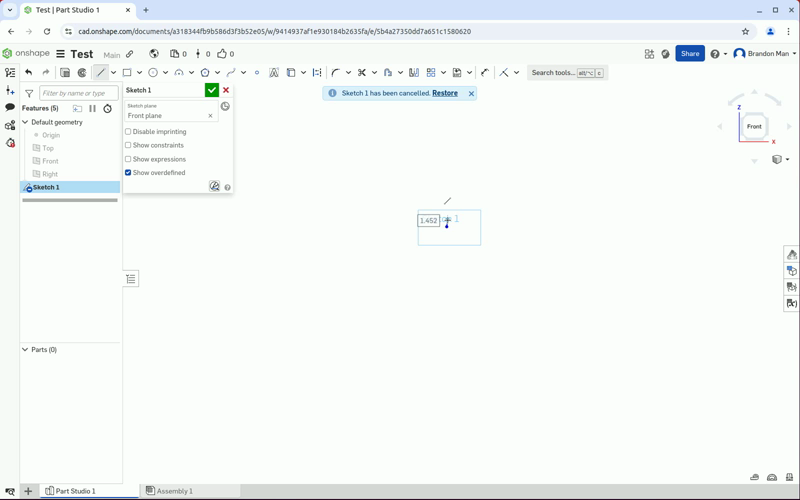
key(esc)
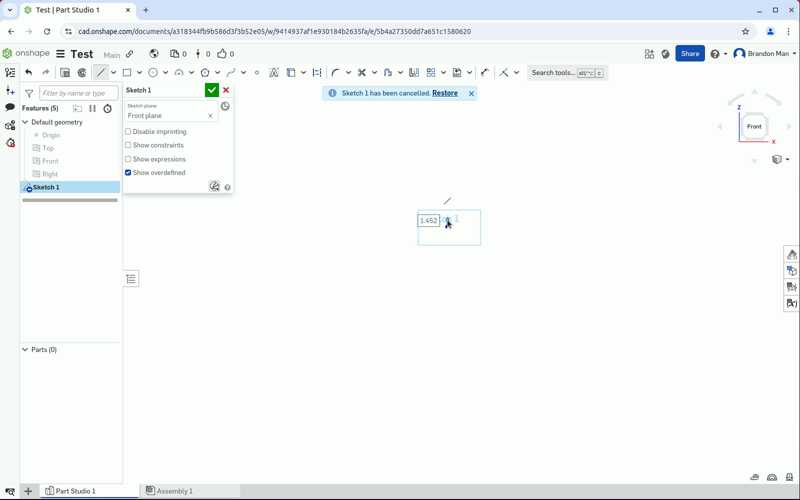
key(a)
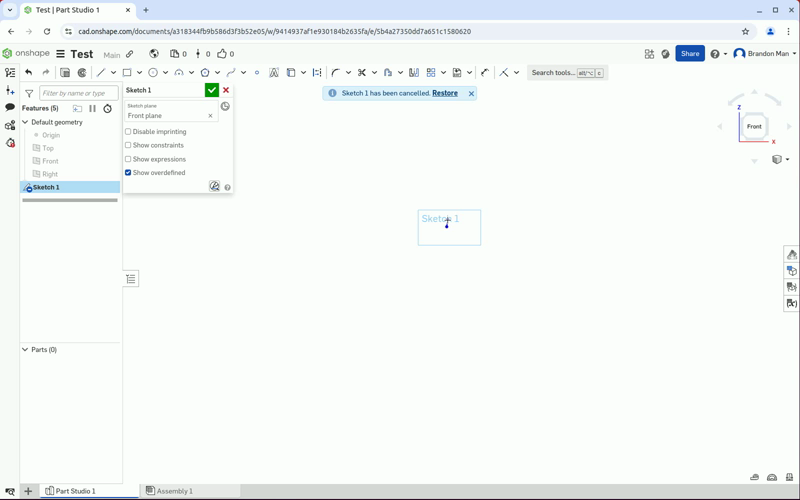
mouse_move(447, 219)
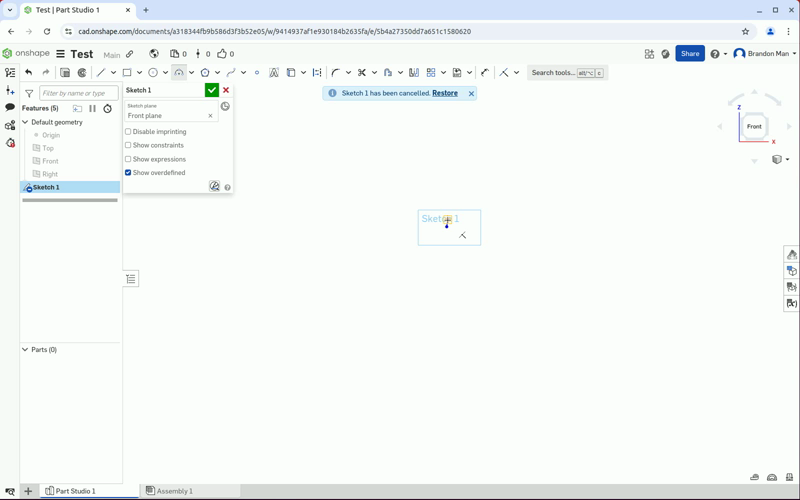
click(447, 219)
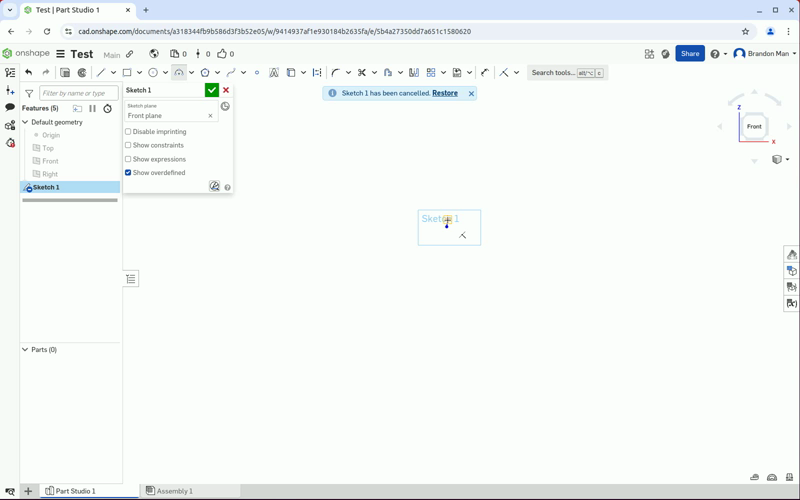
mouse_move(446, 226)
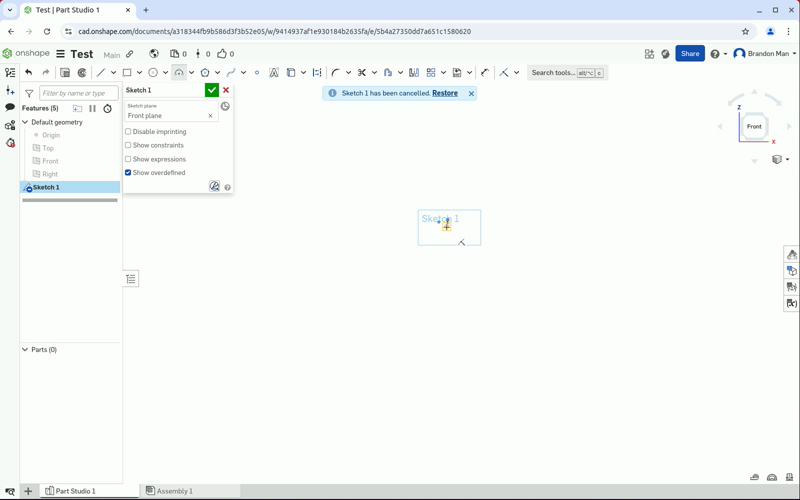
scroll(6)
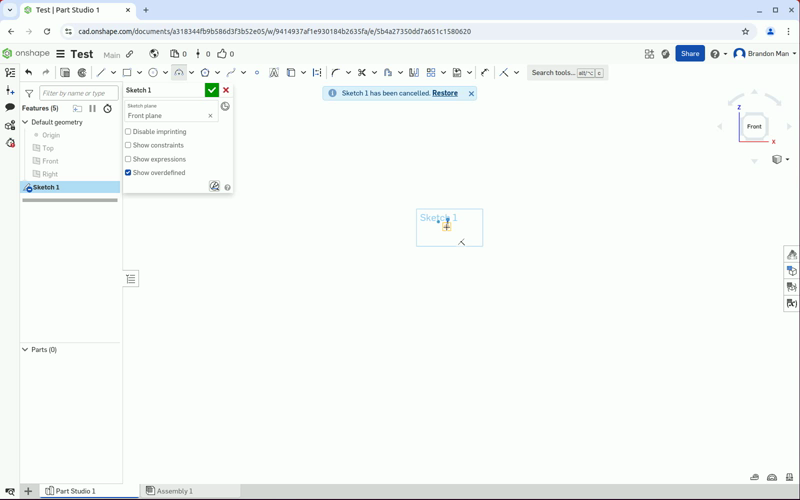
scroll(6)
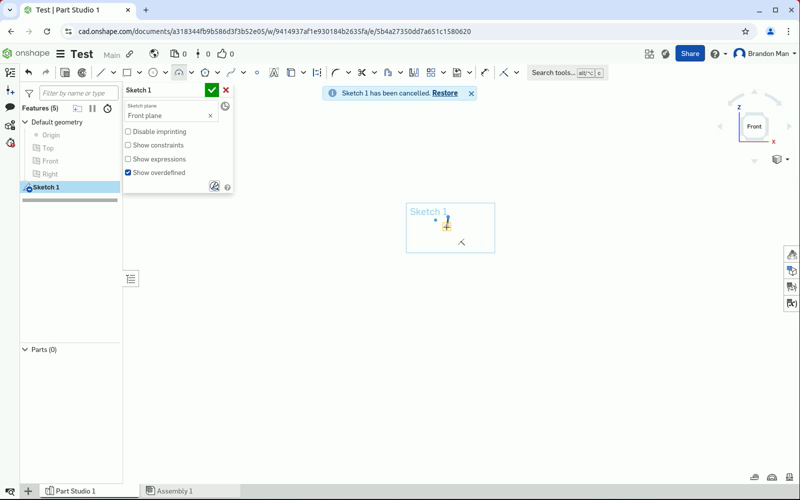
scroll(6)
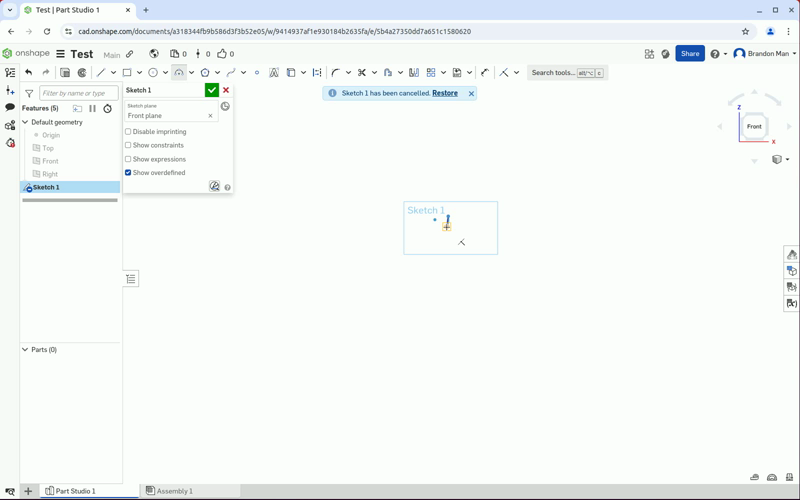
scroll(6)
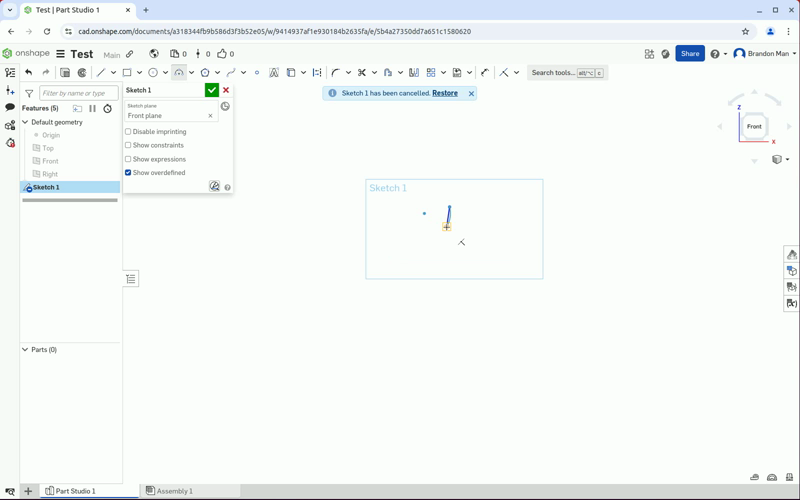
scroll(6)
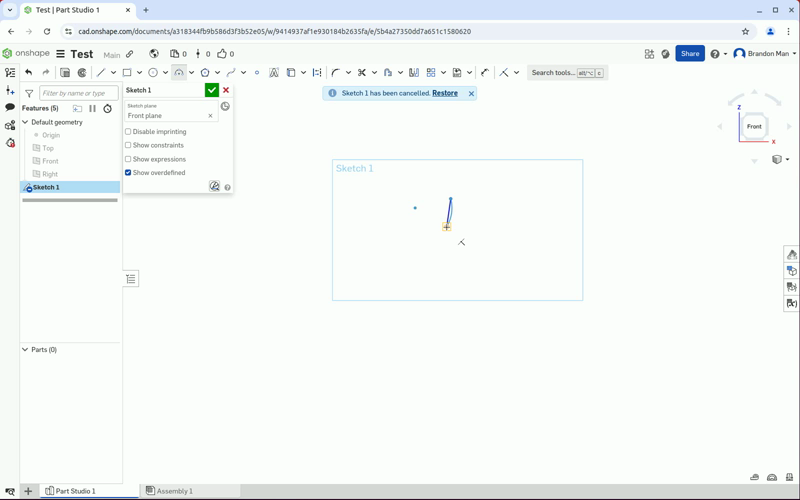
scroll(6)
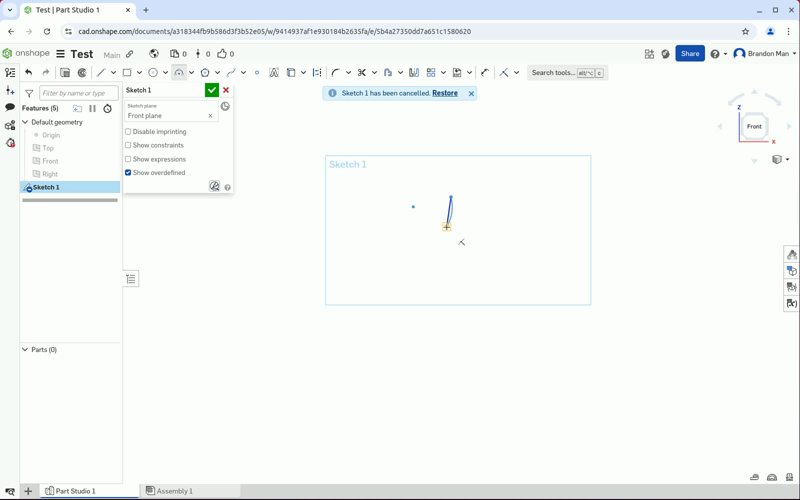
scroll(6)
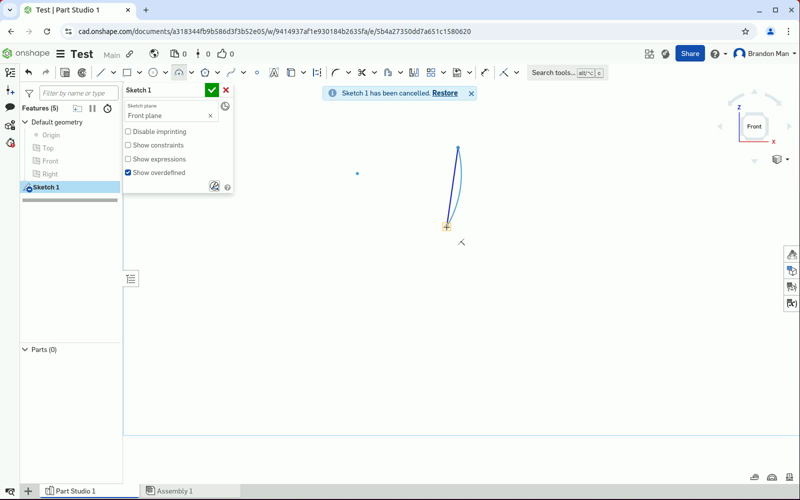
click(446, 226)
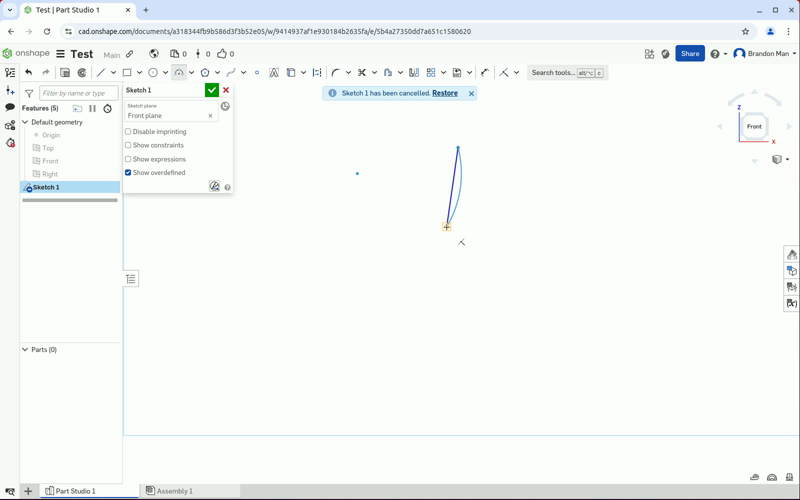
scroll(-6)
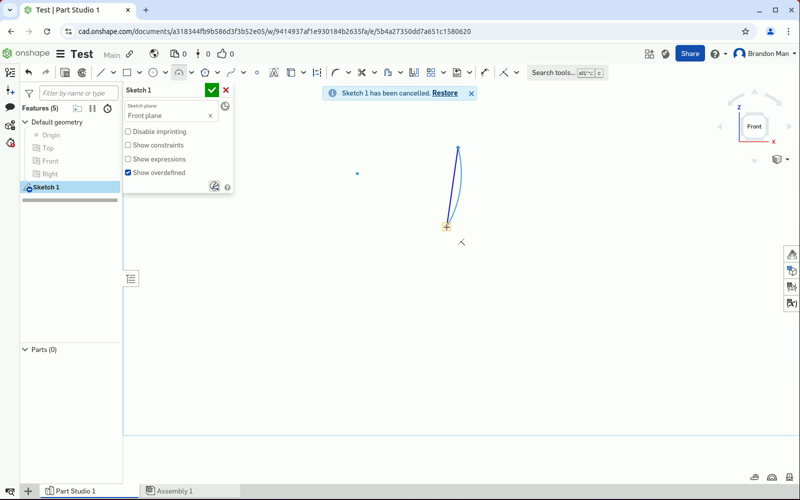
scroll(-6)
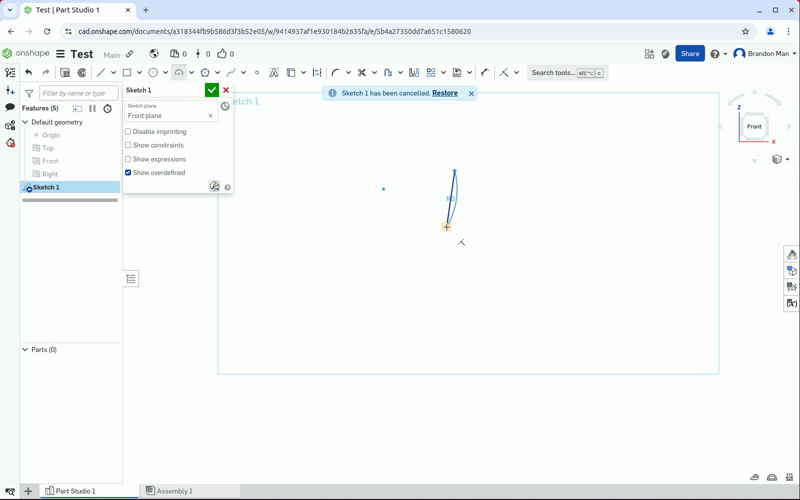
scroll(-6)
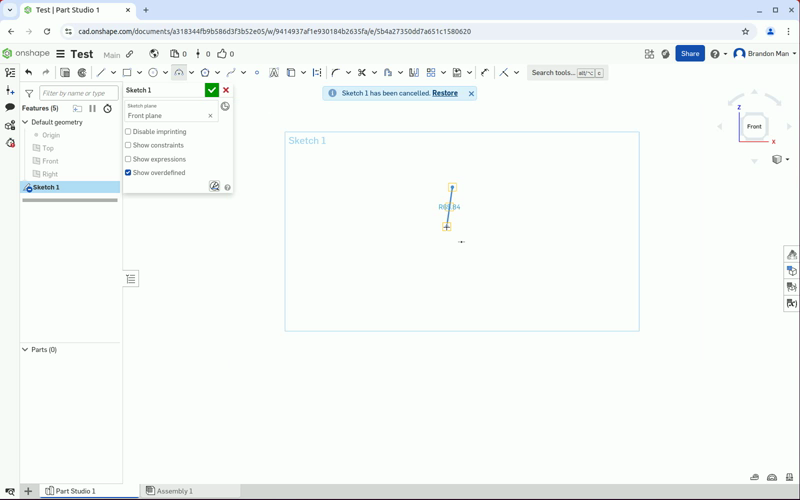
scroll(-6)
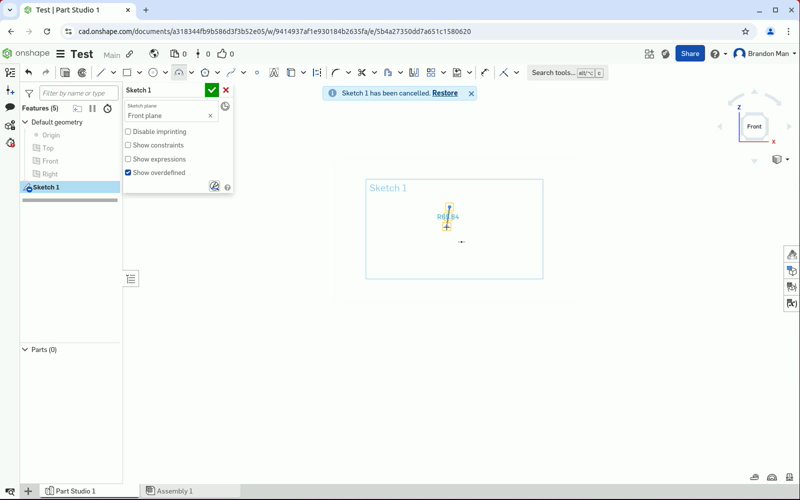
scroll(-6)
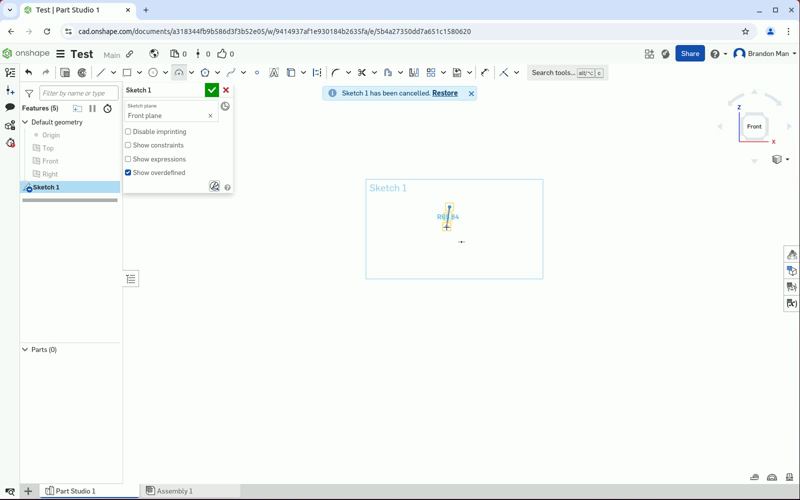
scroll(-6)
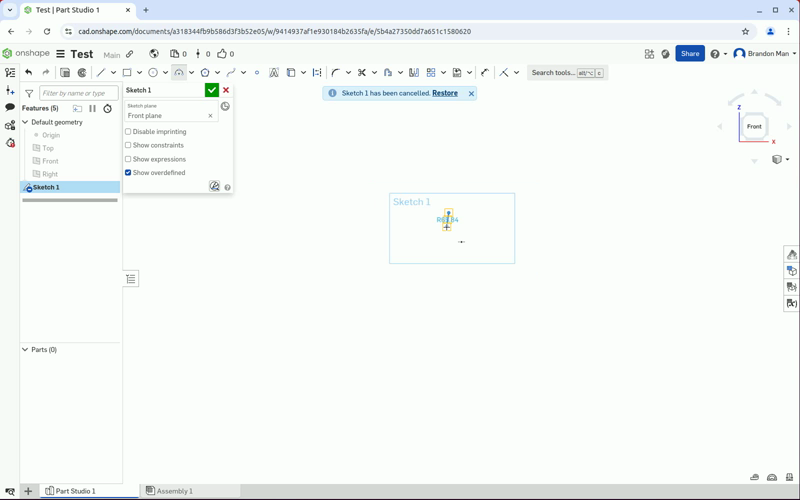
scroll(-6)
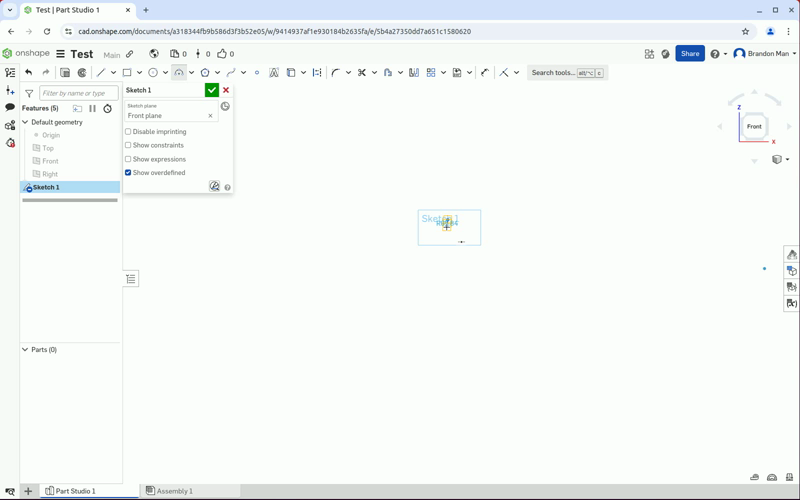
key_down(shift)
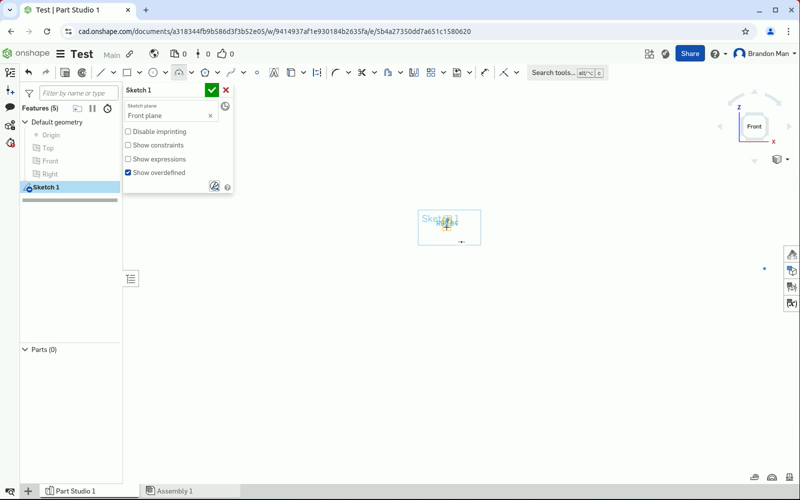
mouse_move(446, 223)
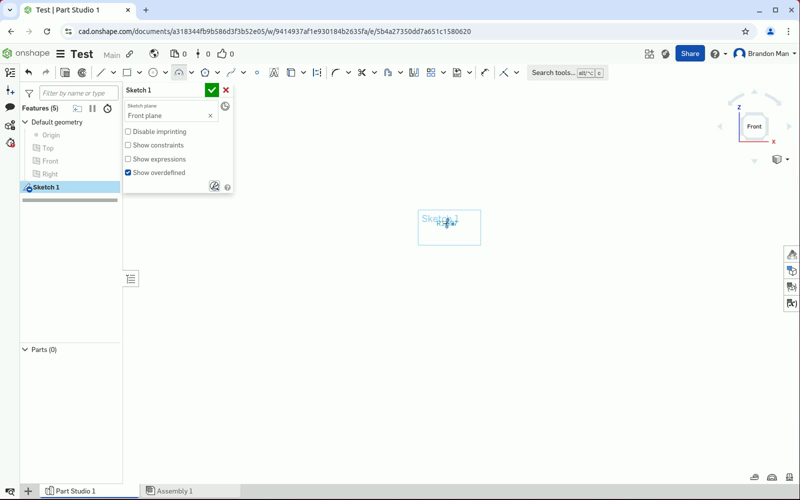
scroll(6)
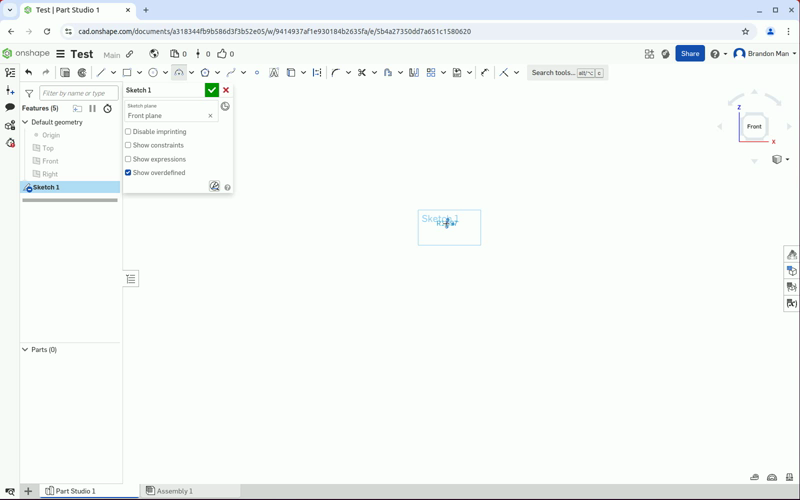
scroll(6)
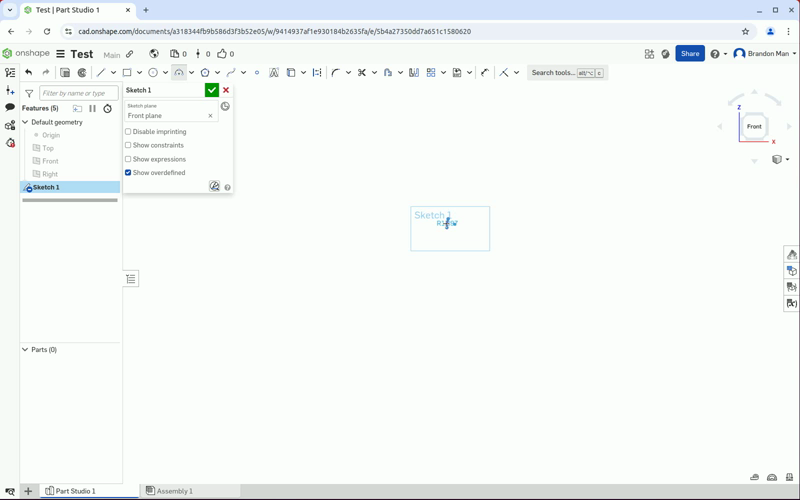
scroll(6)
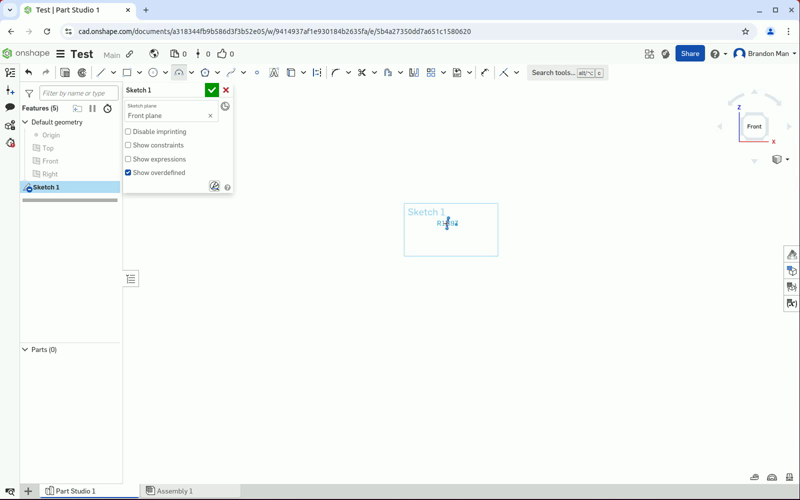
scroll(6)
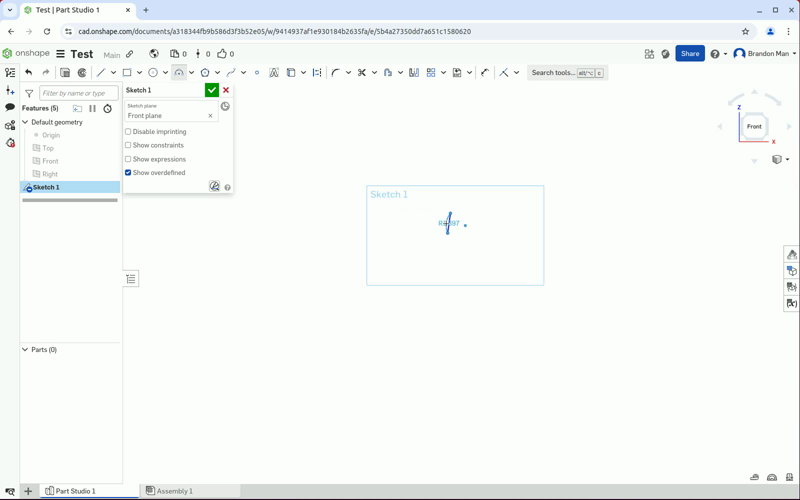
scroll(6)
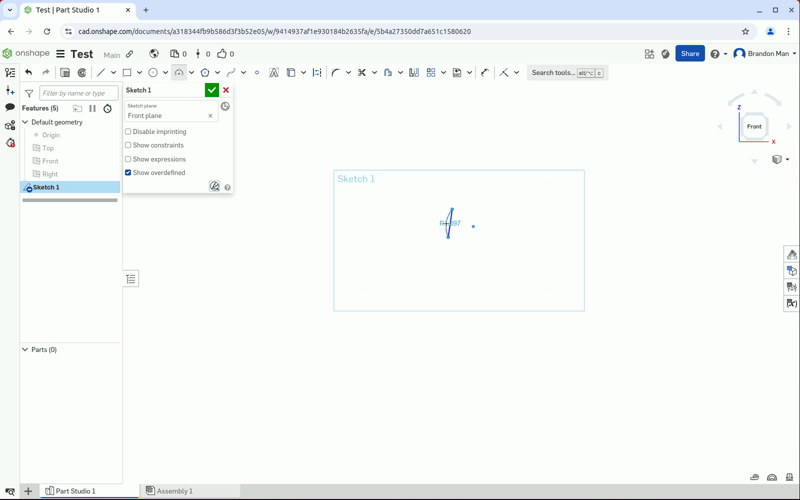
scroll(6)
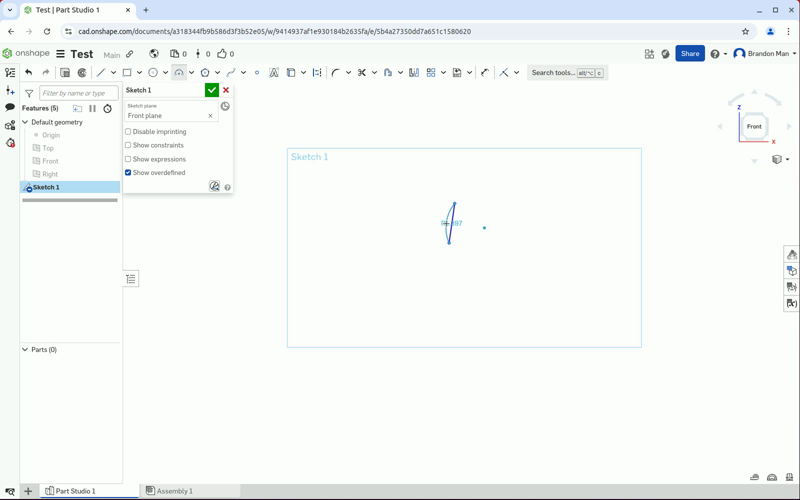
scroll(6)
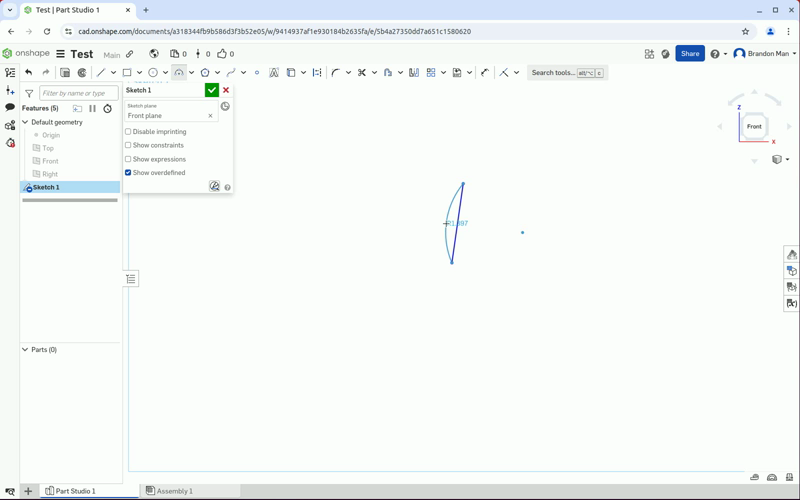
click(446, 223)
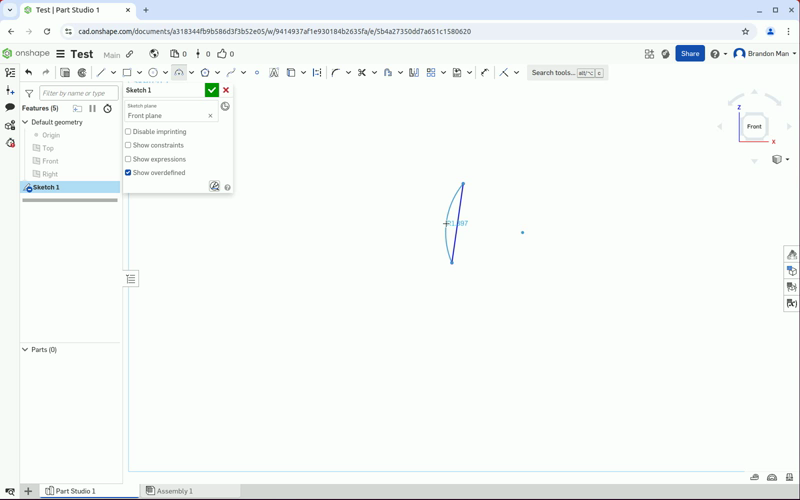
scroll(-6)
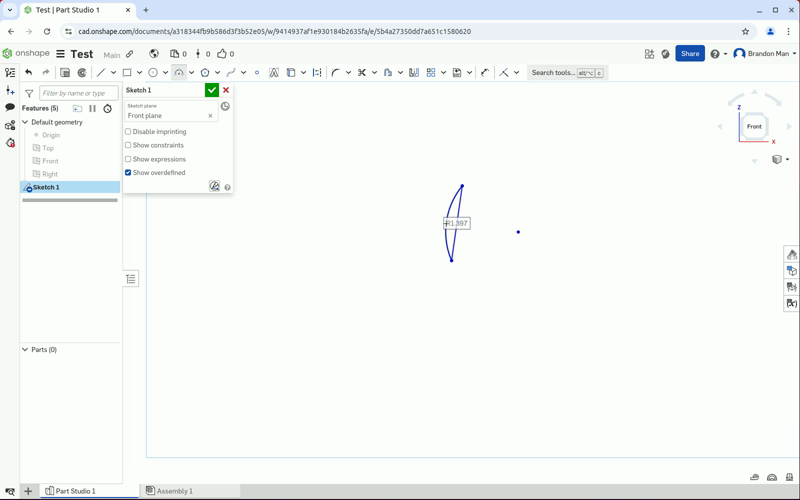
scroll(-6)
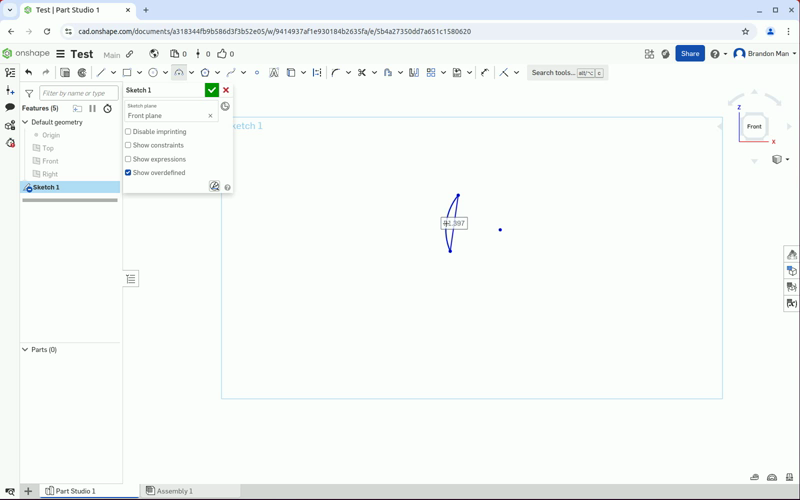
scroll(-6)
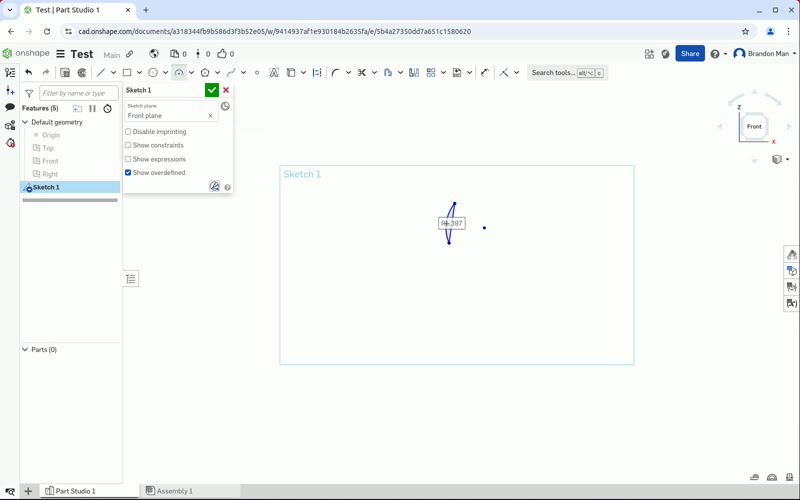
scroll(-6)
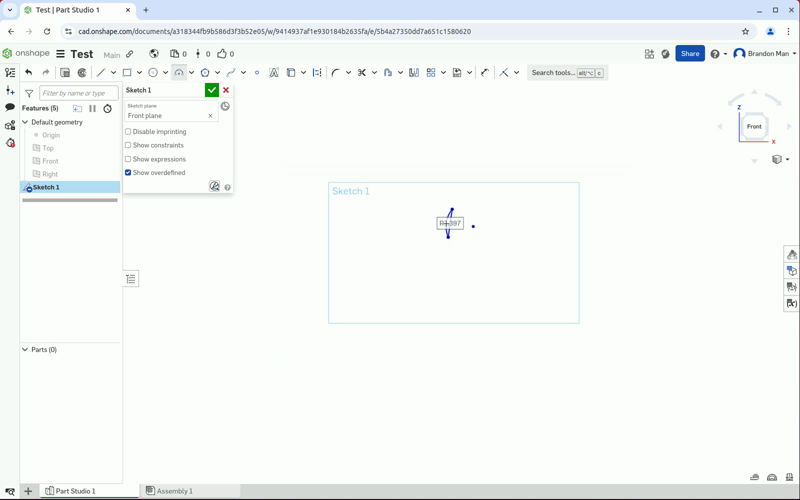
scroll(-6)
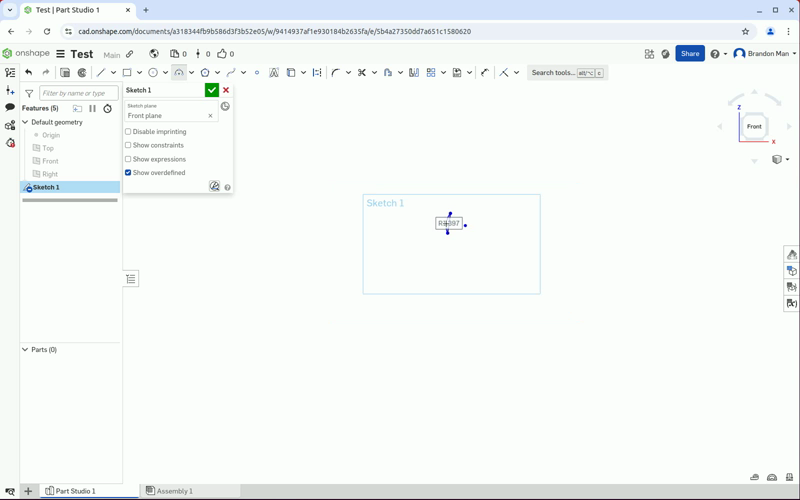
scroll(-6)
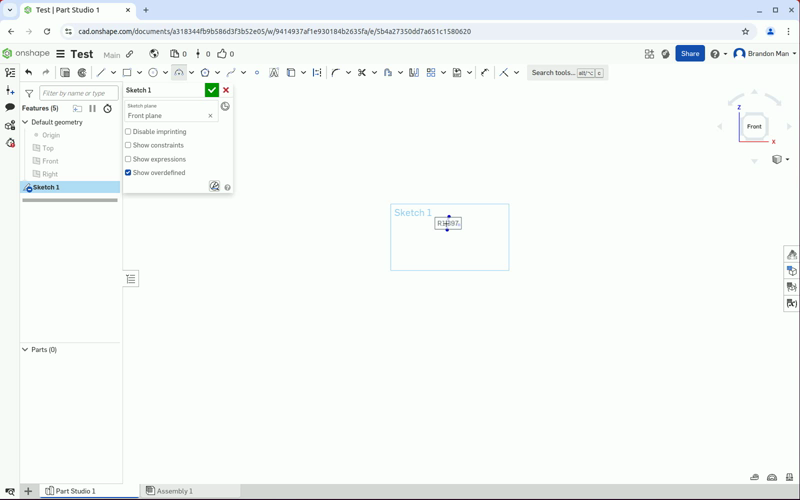
scroll(-6)
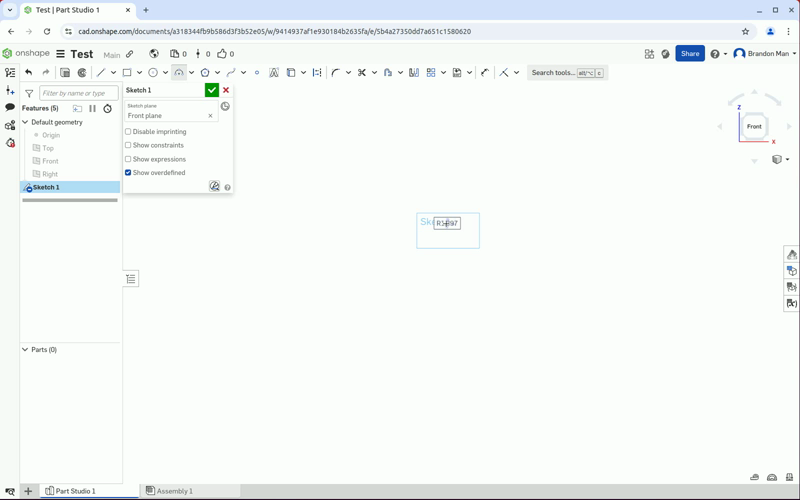
key_up(shift)
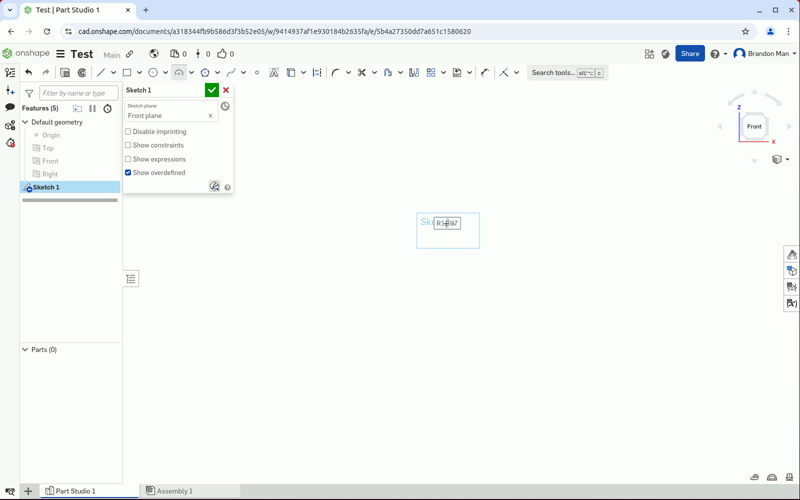
key(esc)
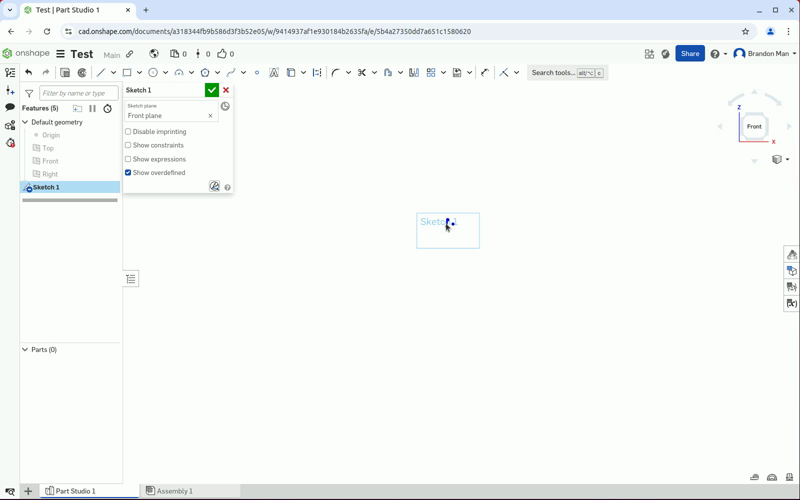
mouse_move(447, 222)
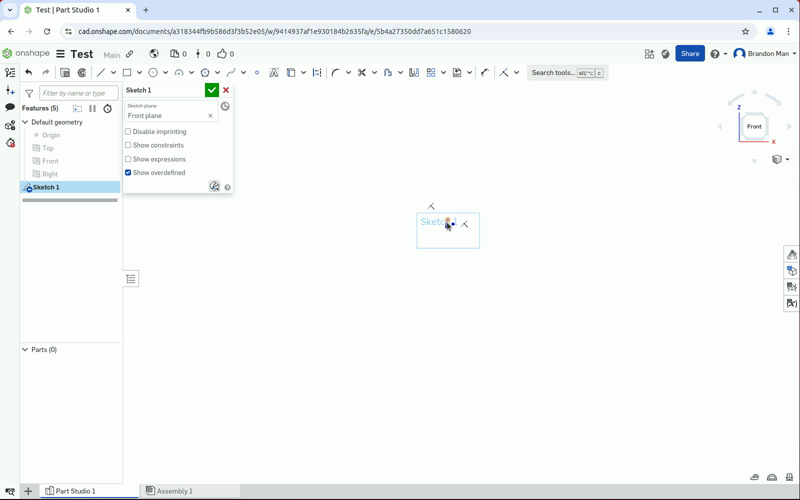
scroll(6)
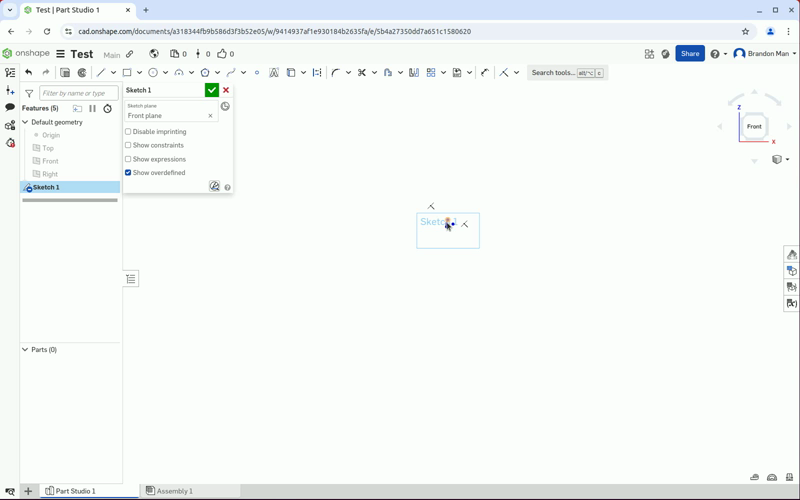
scroll(6)
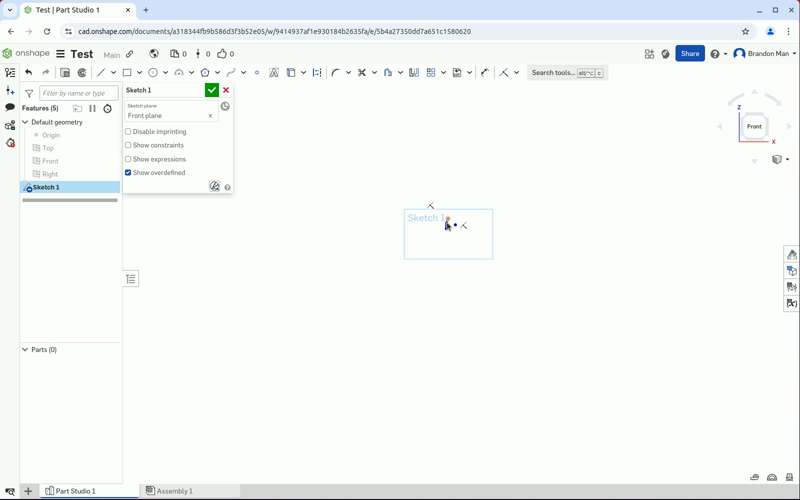
scroll(6)
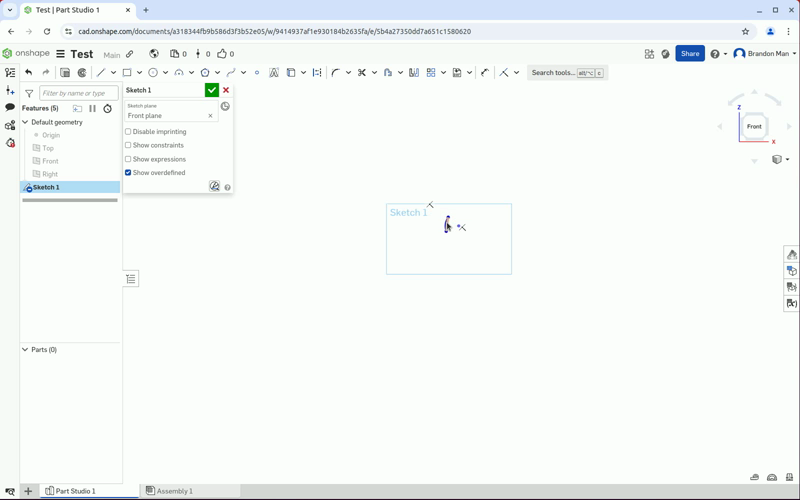
scroll(6)
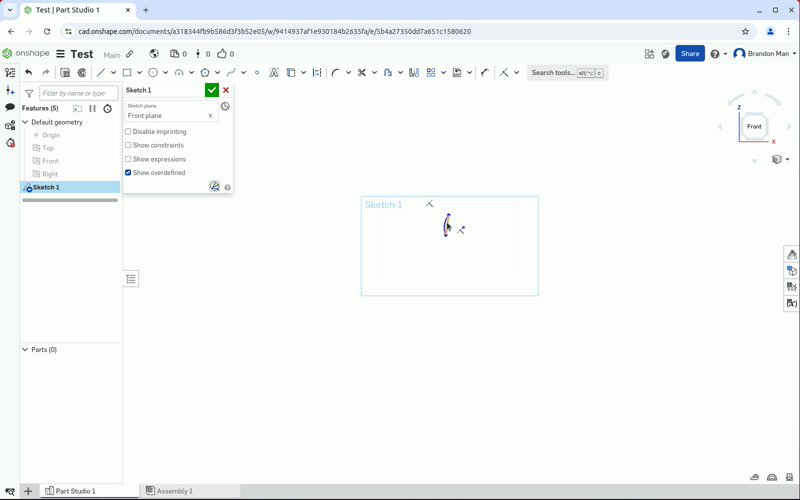
scroll(6)
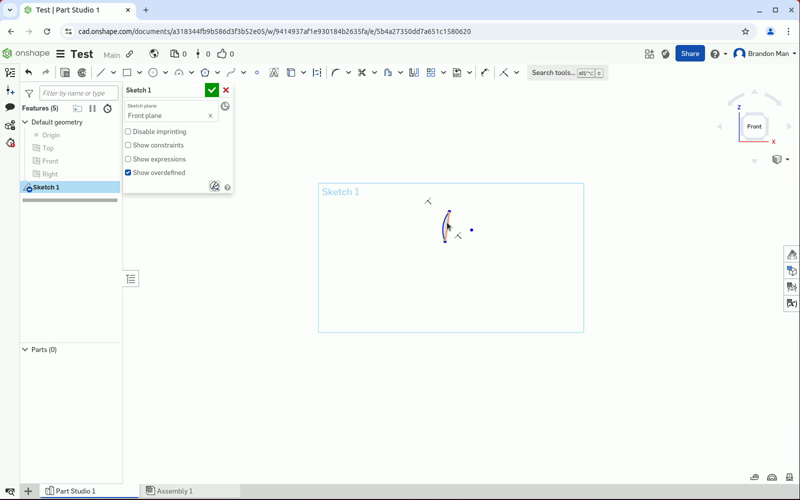
scroll(6)
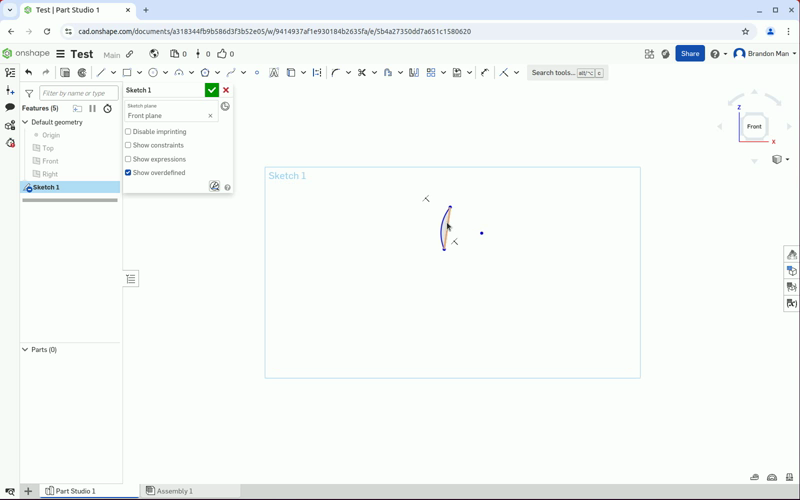
scroll(6)
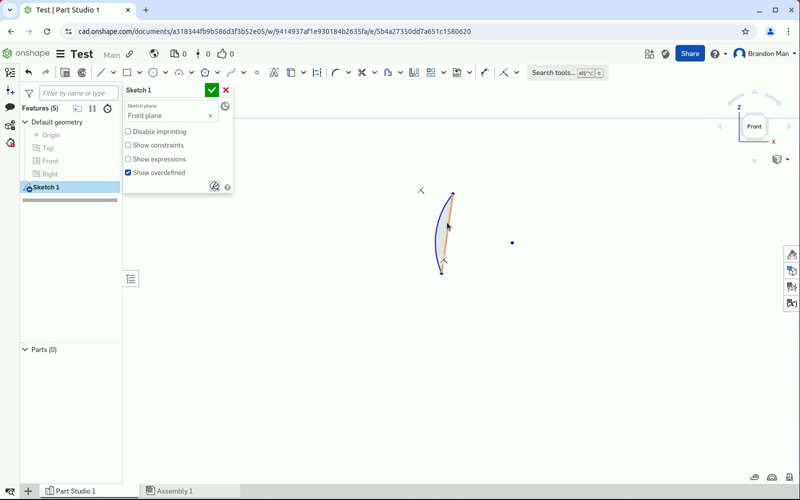
click(447, 222)
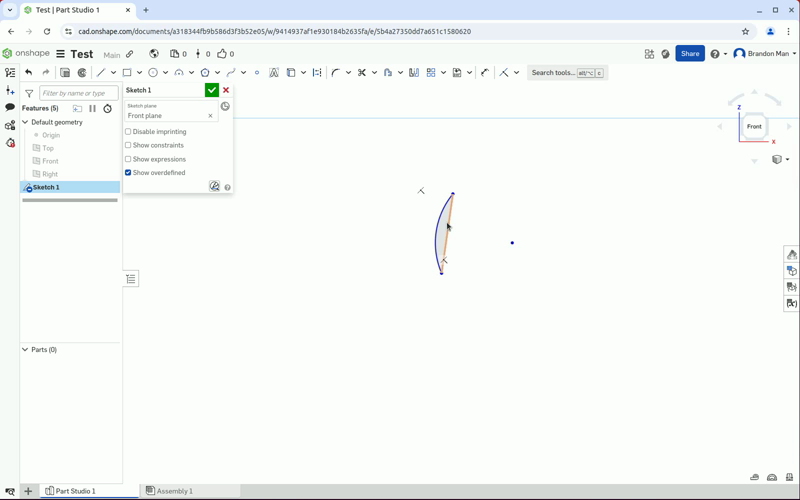
scroll(-6)
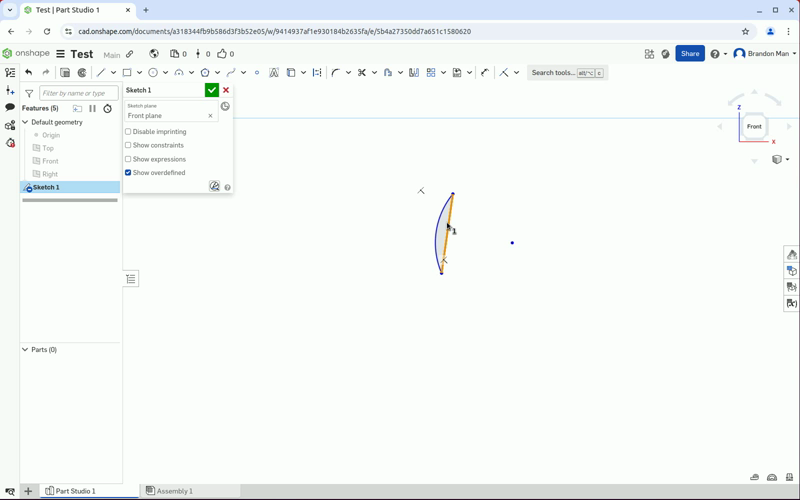
scroll(-6)
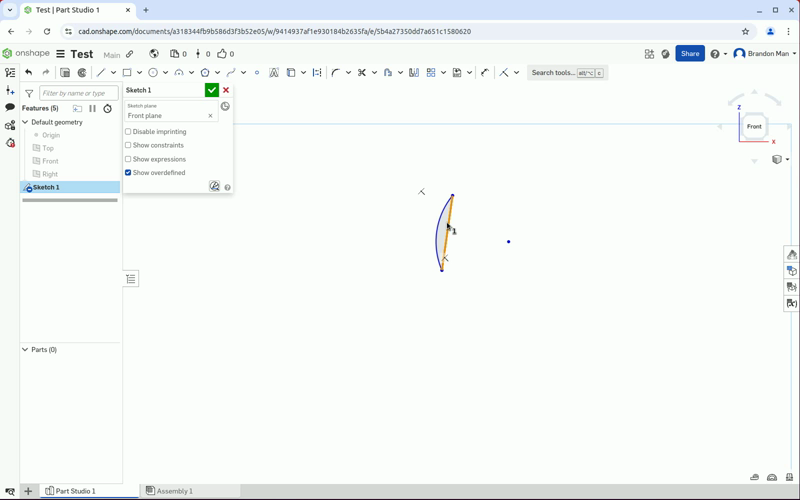
scroll(-6)
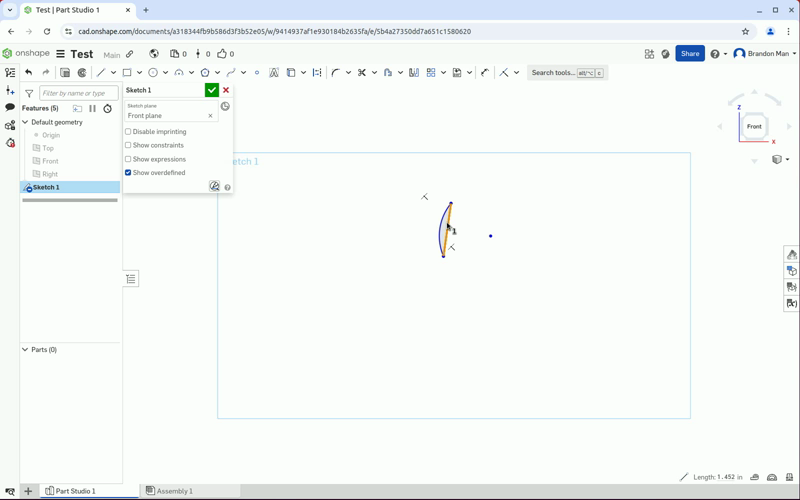
scroll(-6)
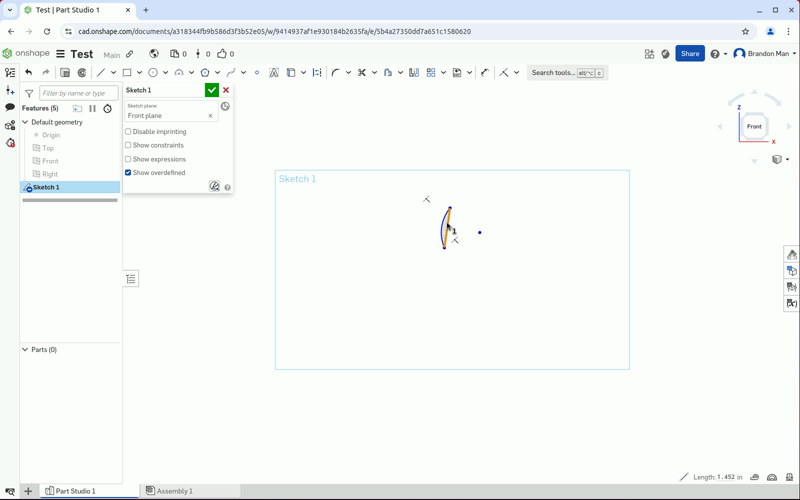
scroll(-6)
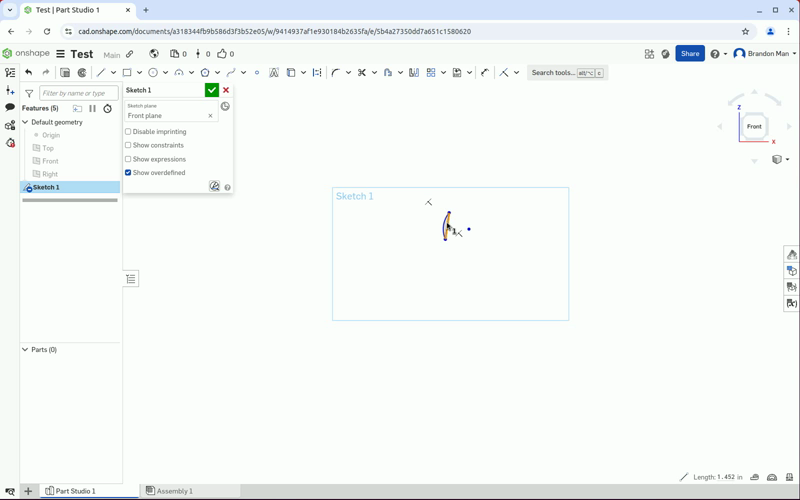
scroll(-6)
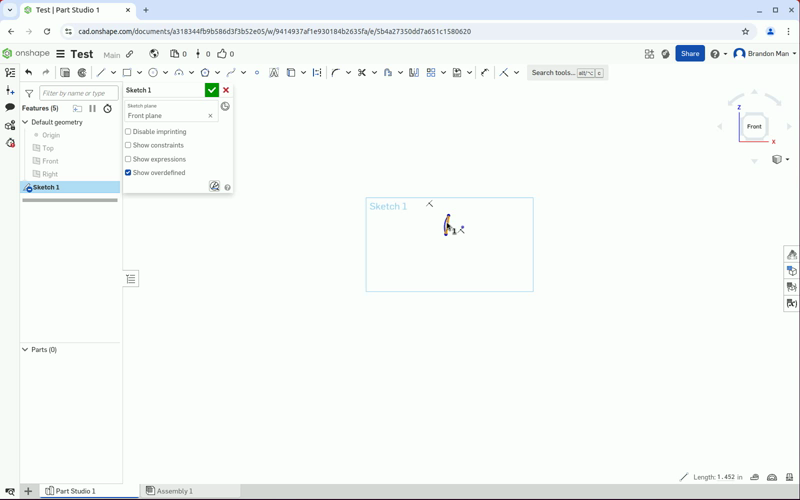
scroll(-6)
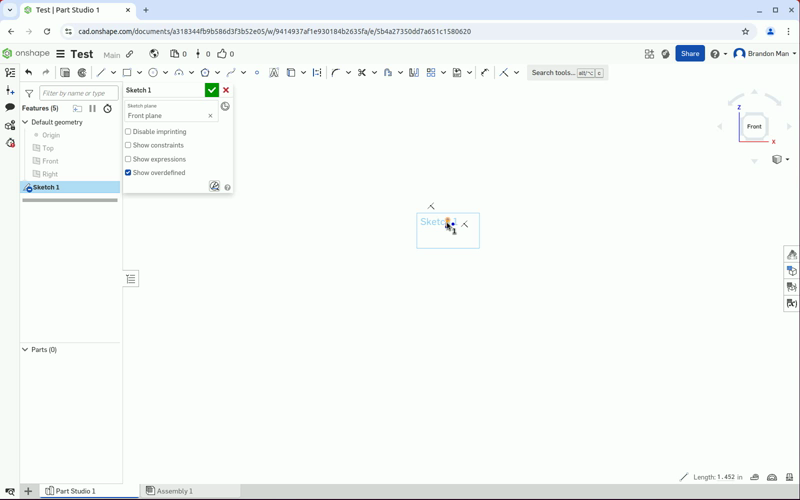
mouse_move(73, 352)
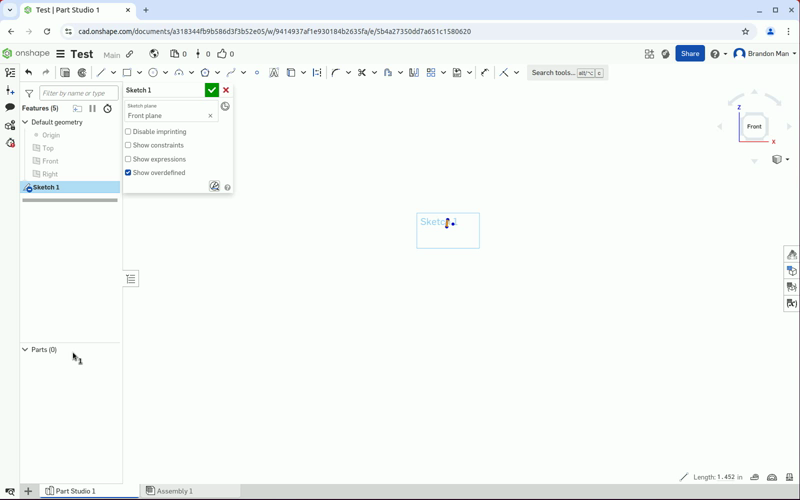
key(shift+y)
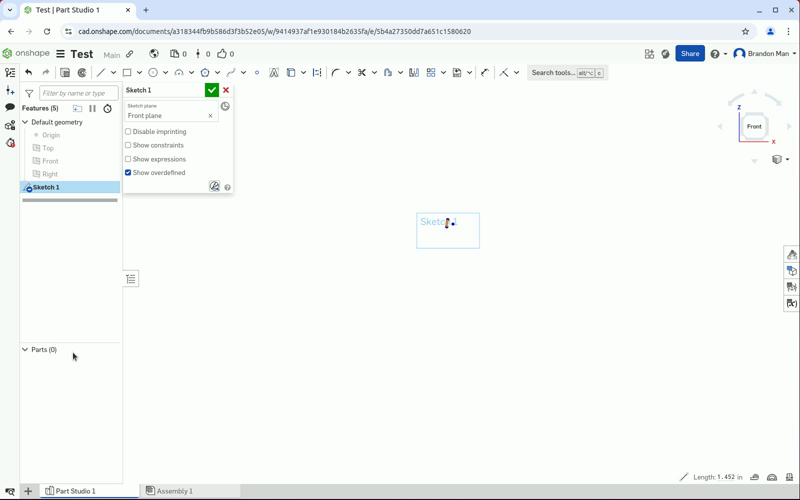
key(shift+e)
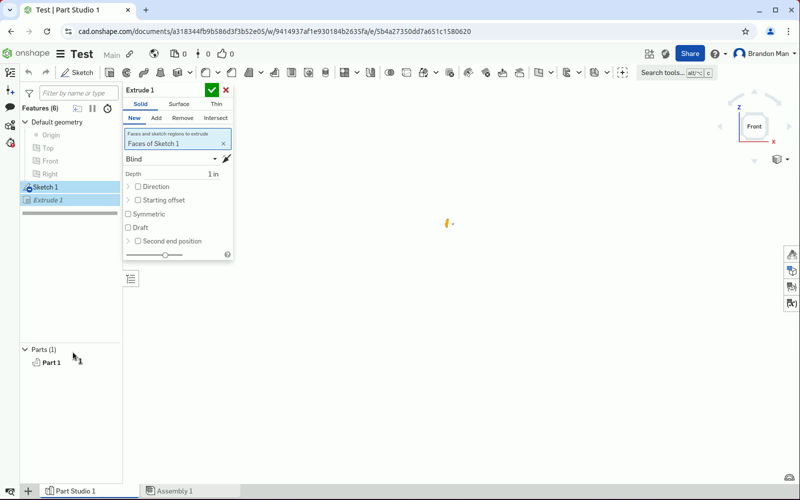
mouse_move(143, 106)
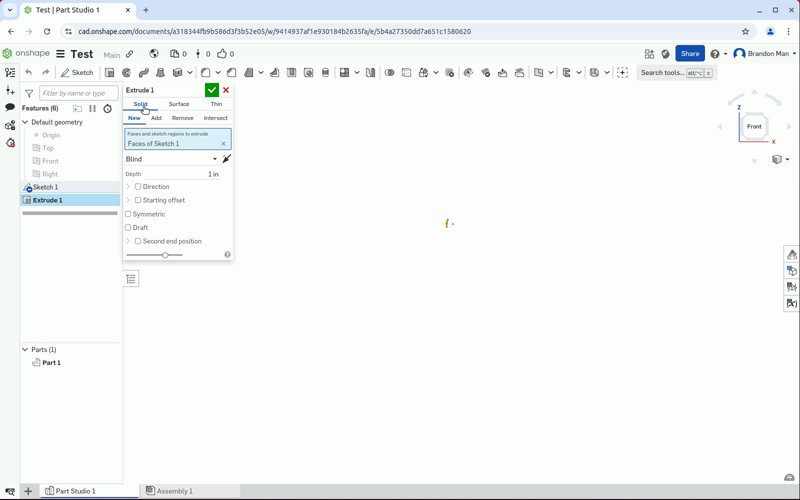
click(143, 106)
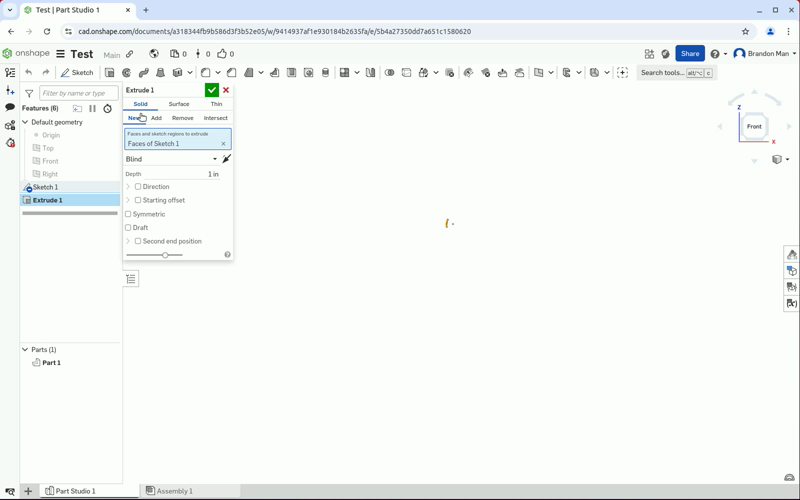
mouse_move(137, 120)
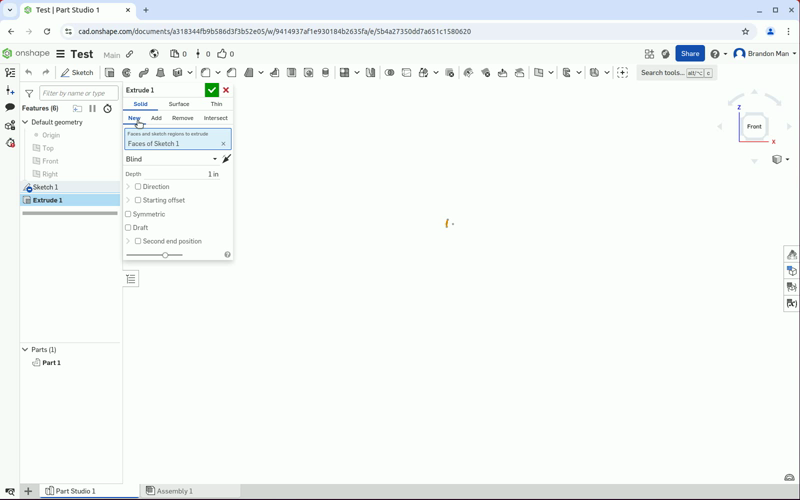
click(137, 120)
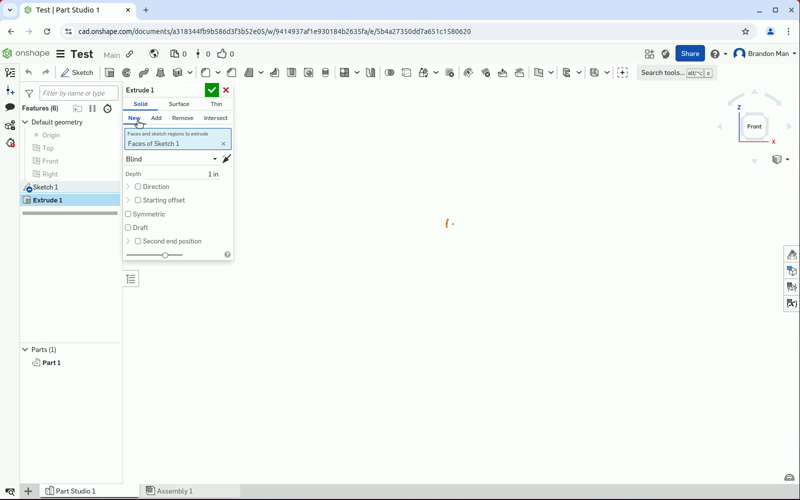
key(tab, 4)
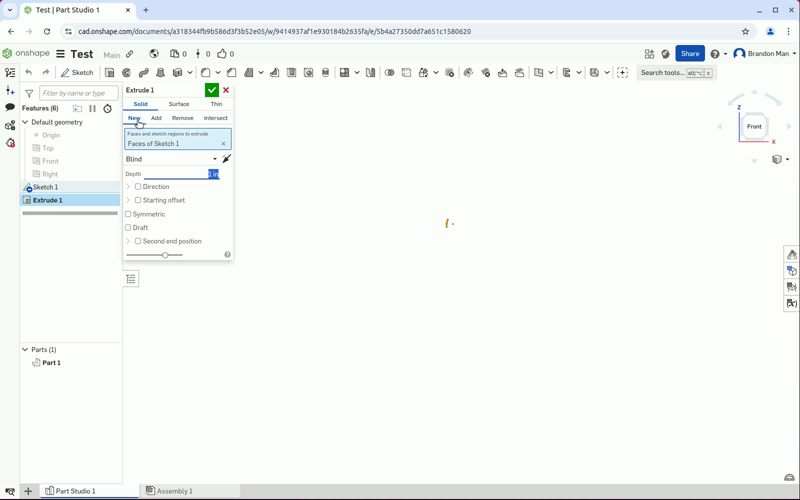
text(4.814)
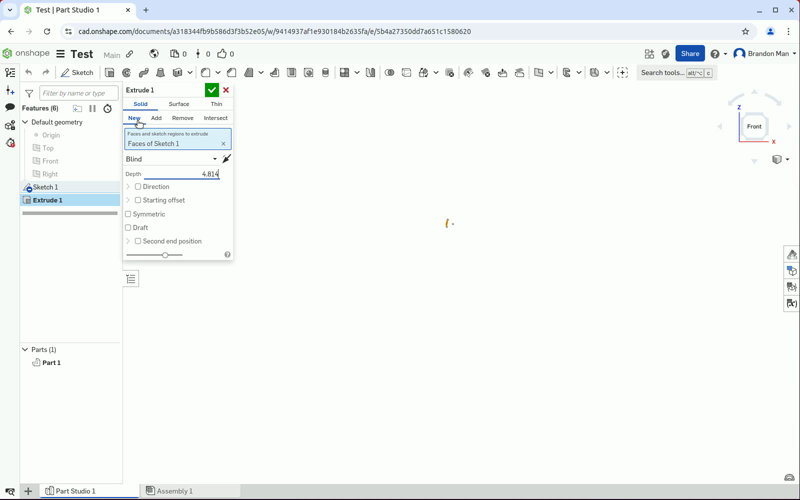
key(enter)
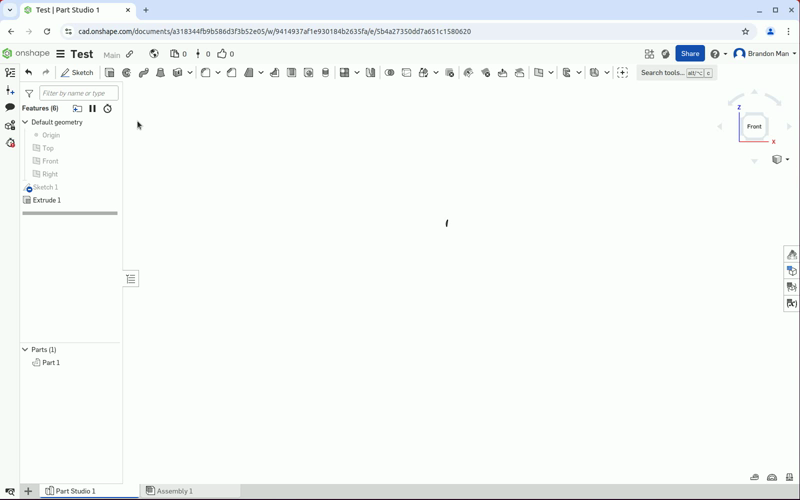
key(shift+h)
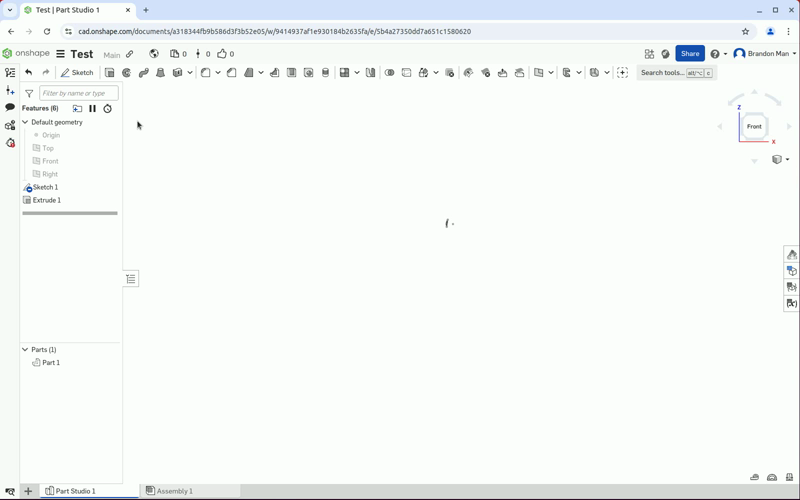
key(shift+h)
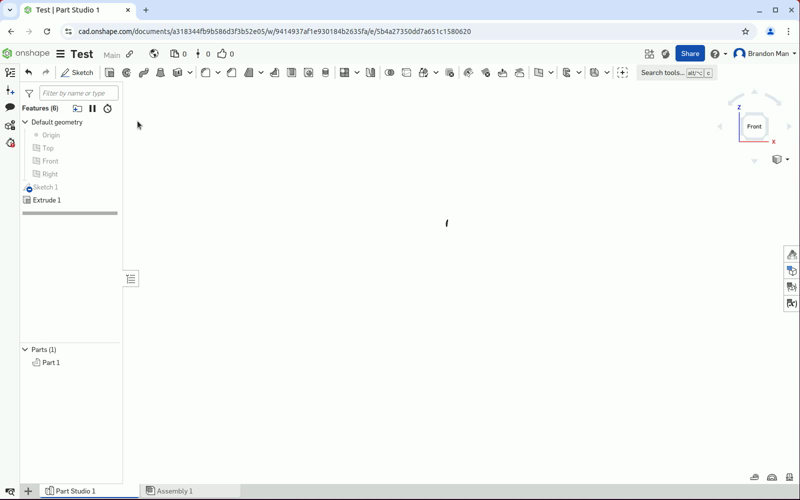
mouse_move(73, 189)
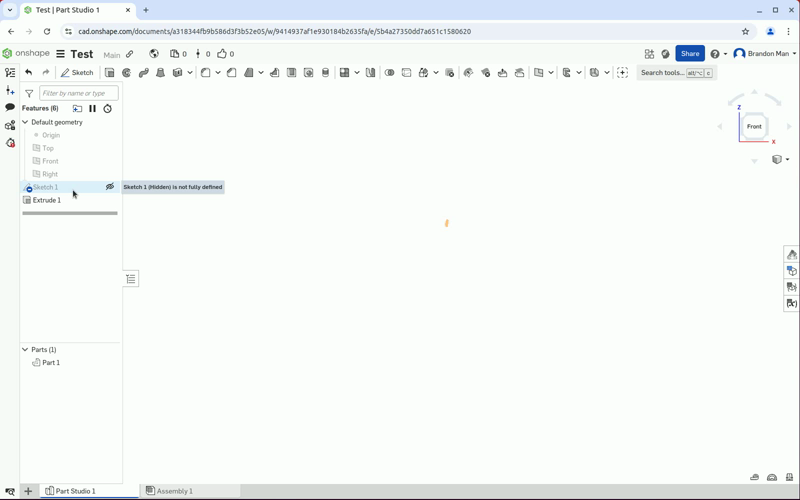
click(73, 189)
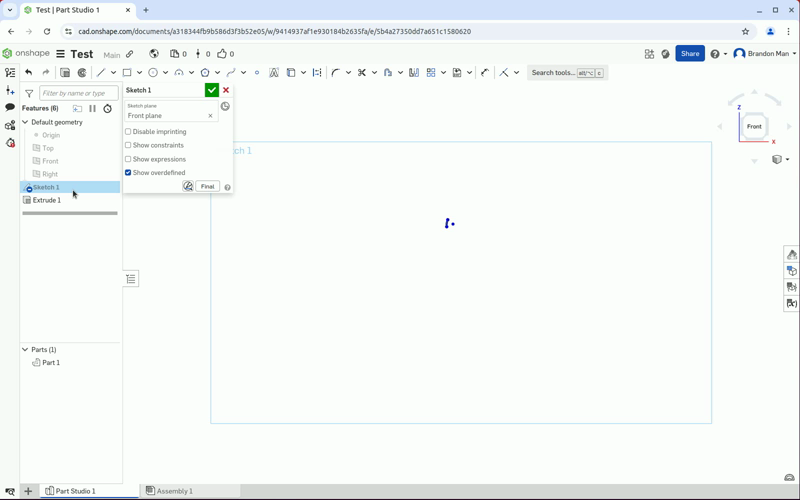
mouse_move(229, 92)
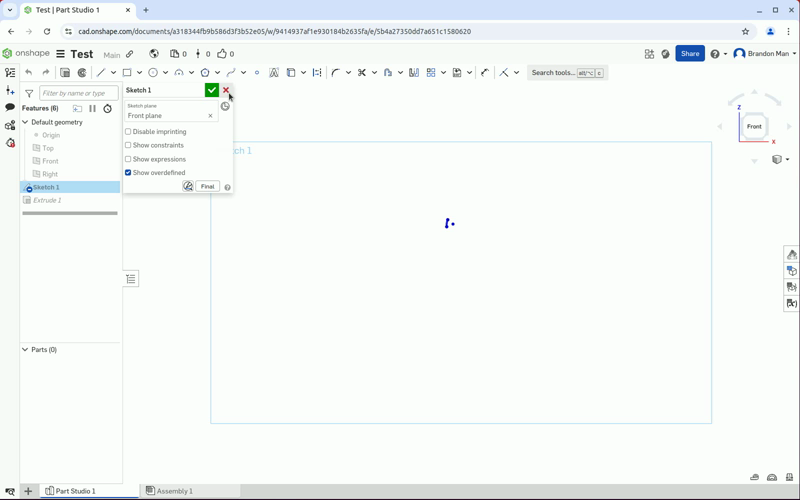
click(229, 92)
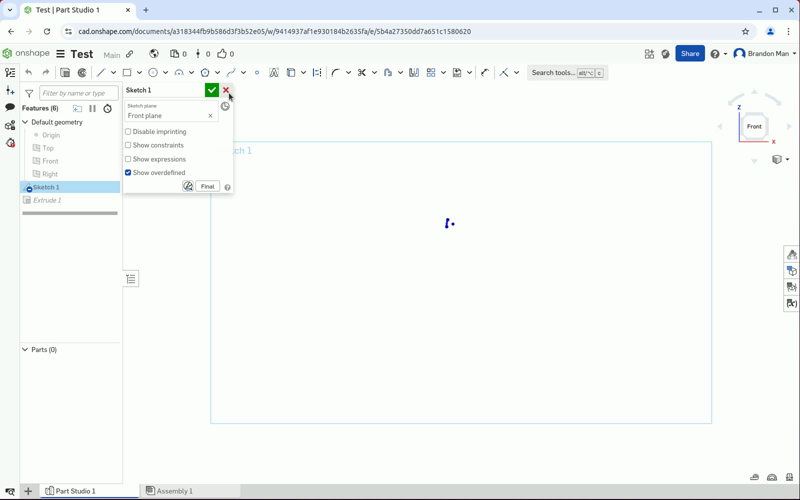
key(shift+s)
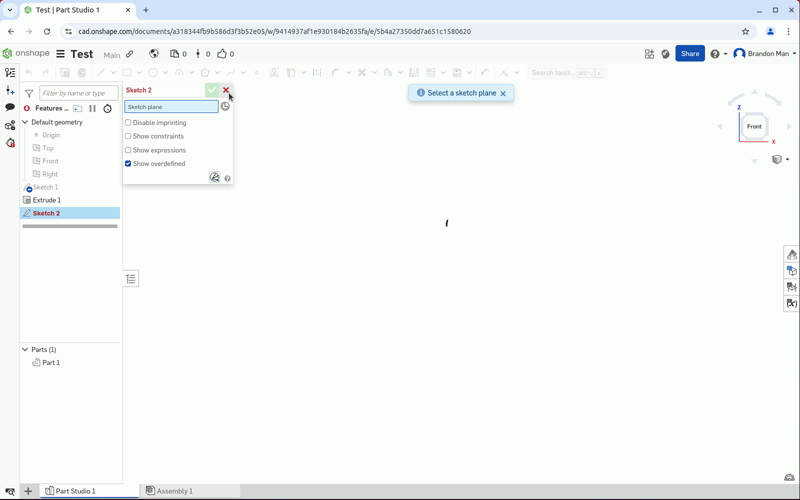
mouse_move(73, 163)
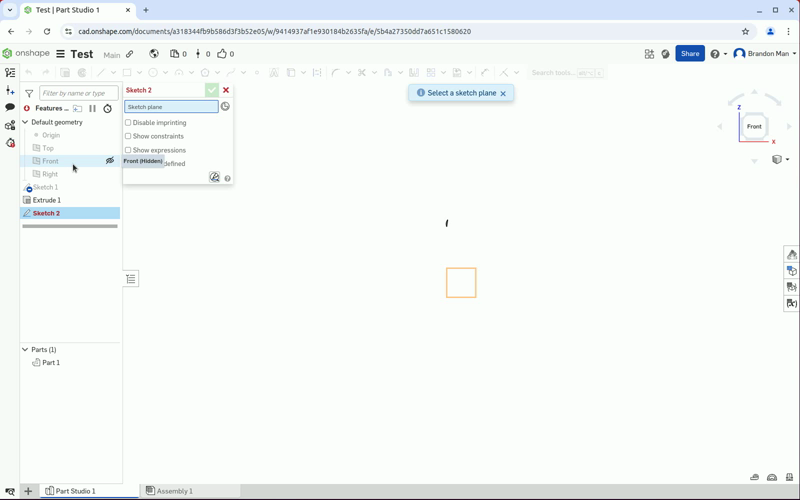
click(73, 163)
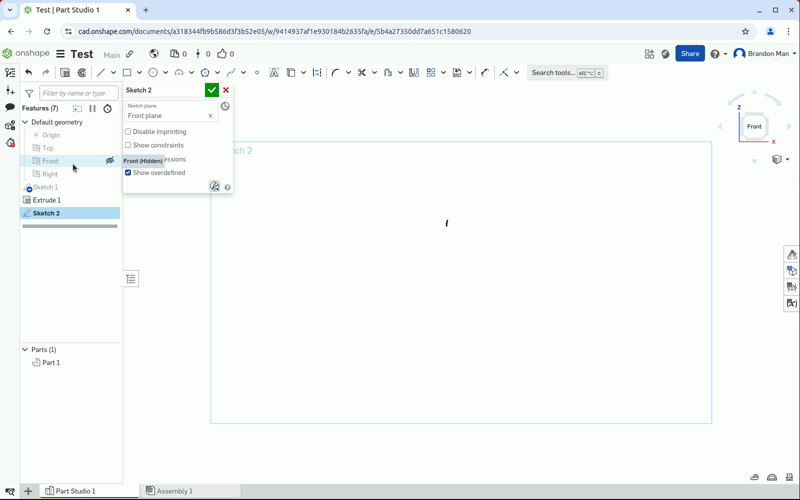
mouse_move(73, 352)
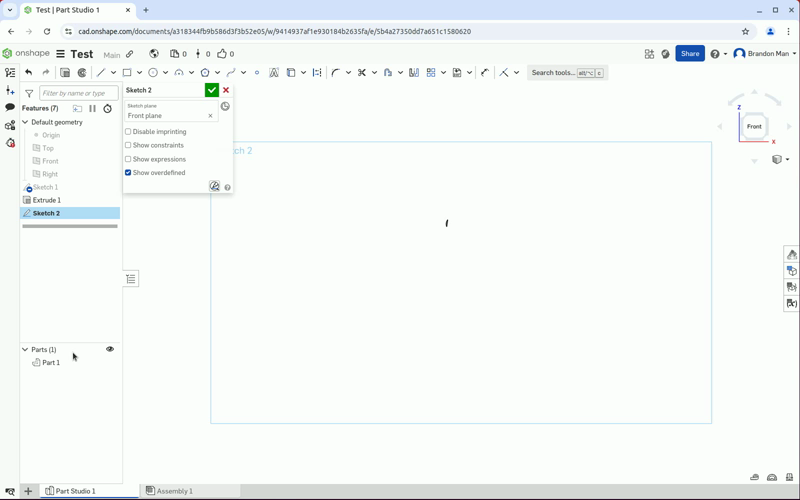
key(y)
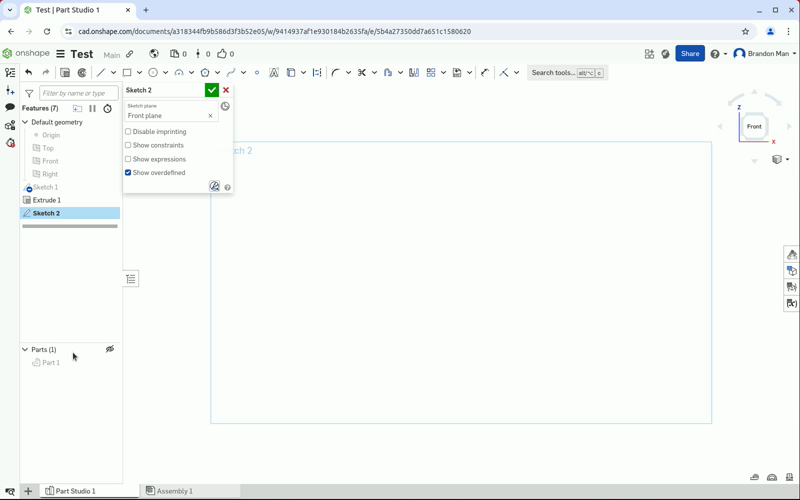
key(l)
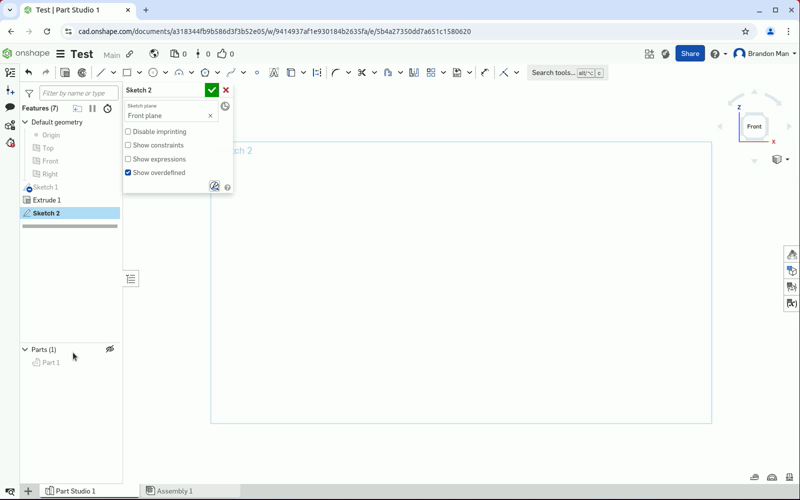
key_down(shift)
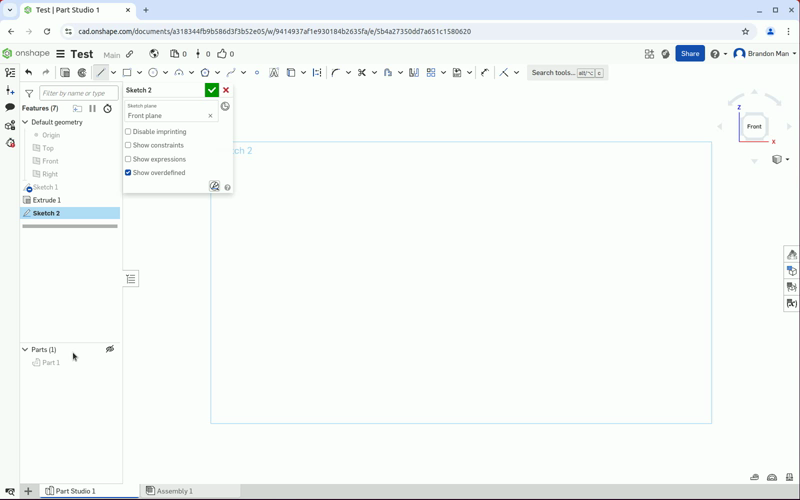
mouse_move(474, 220)
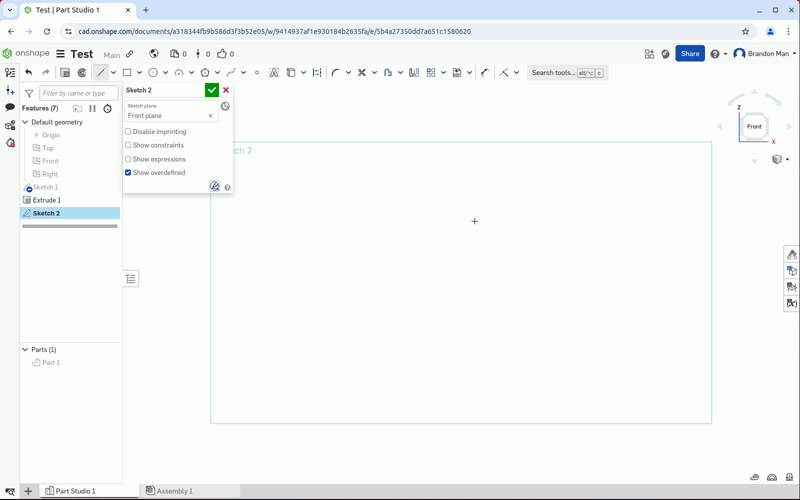
click(474, 220)
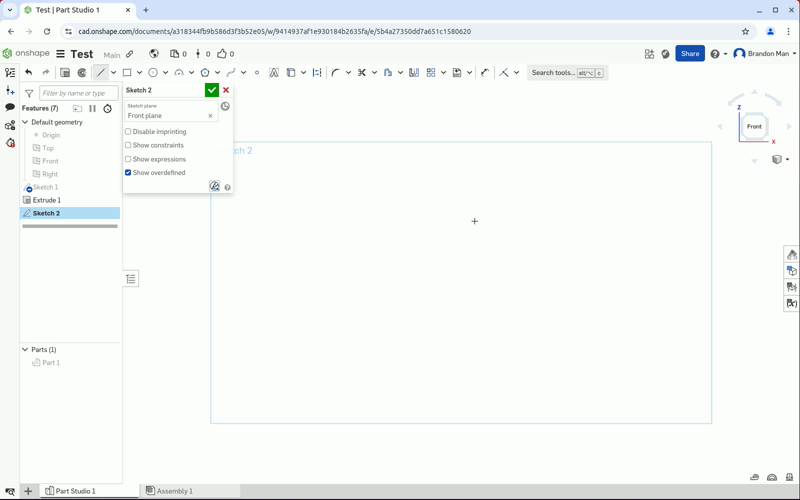
key_up(shift)
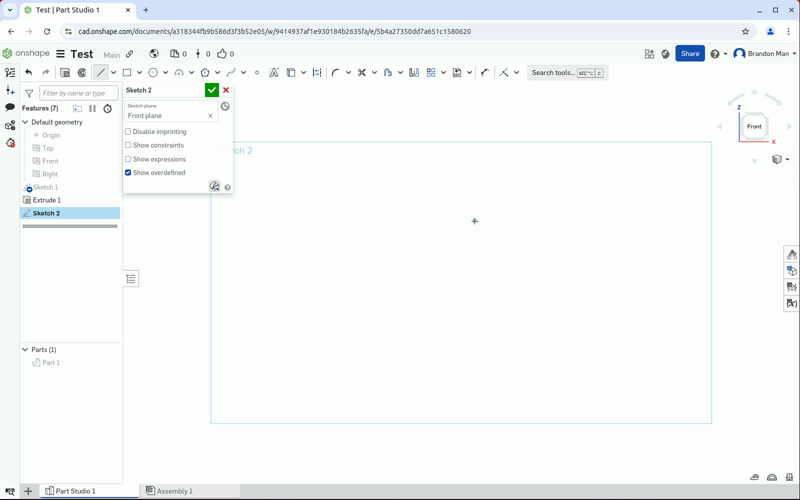
key_down(shift)
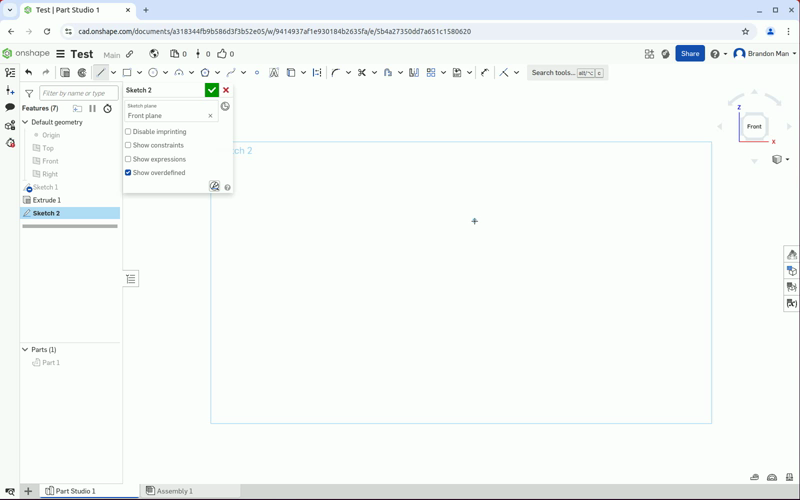
mouse_move(504, 220)
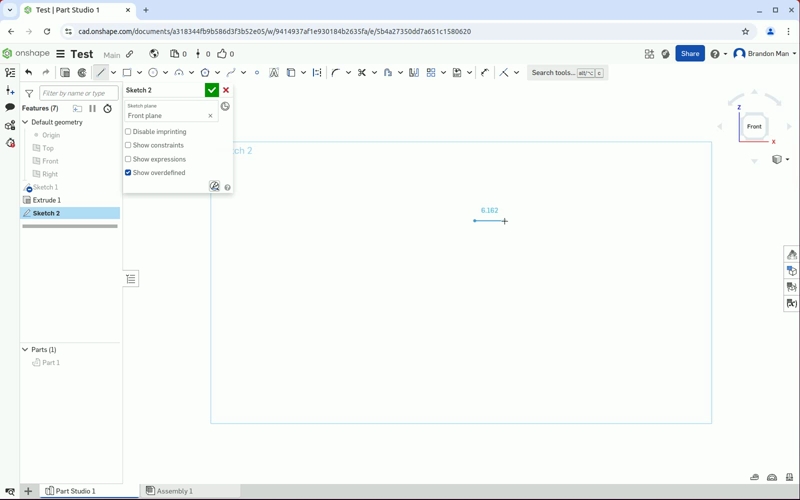
mouse_move(475, 227)
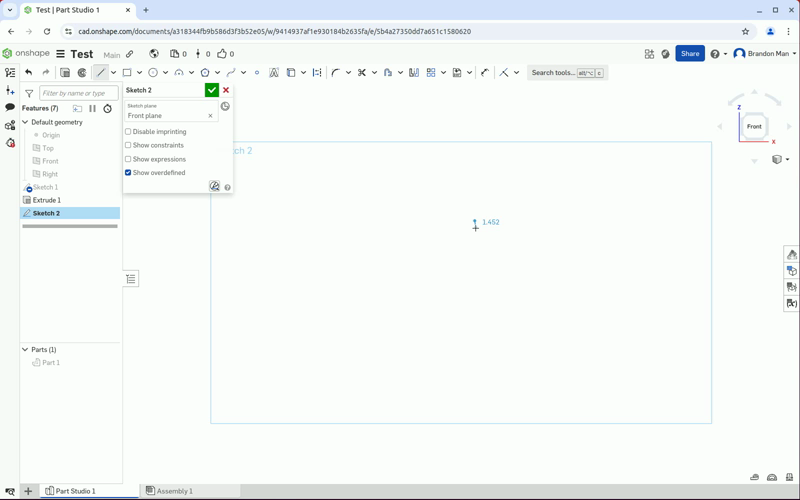
scroll(6)
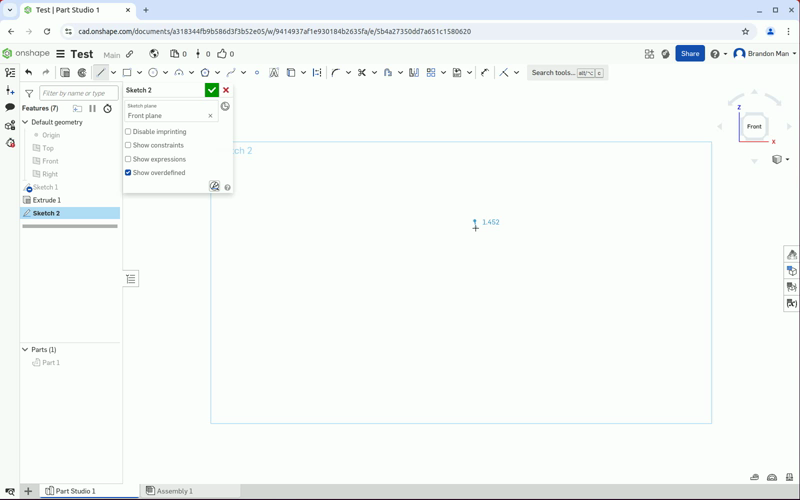
scroll(6)
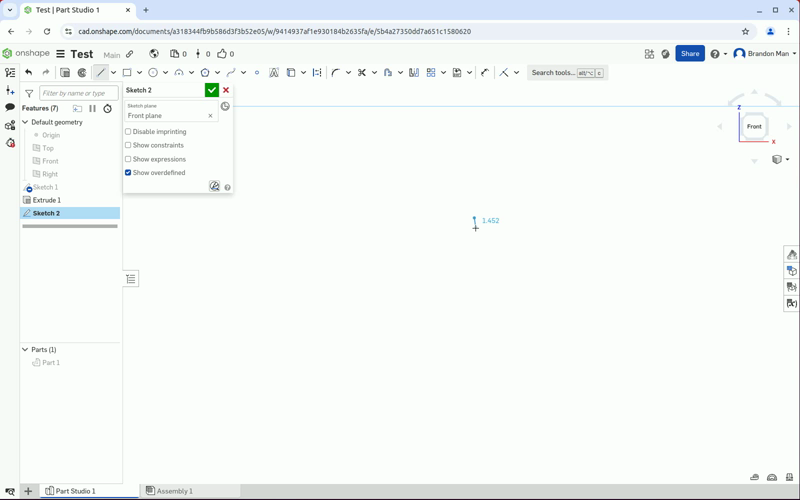
scroll(6)
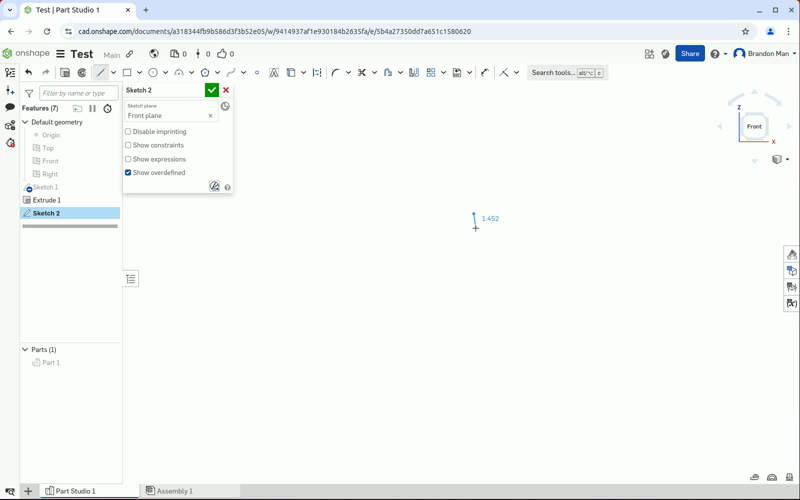
scroll(6)
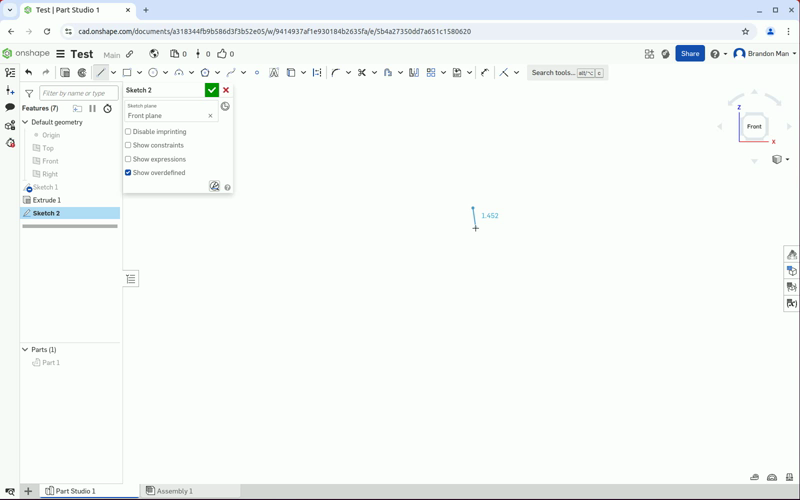
scroll(6)
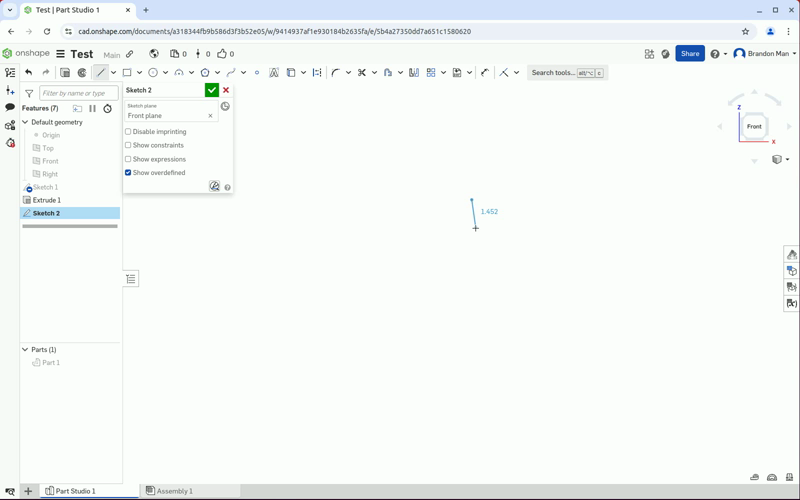
scroll(6)
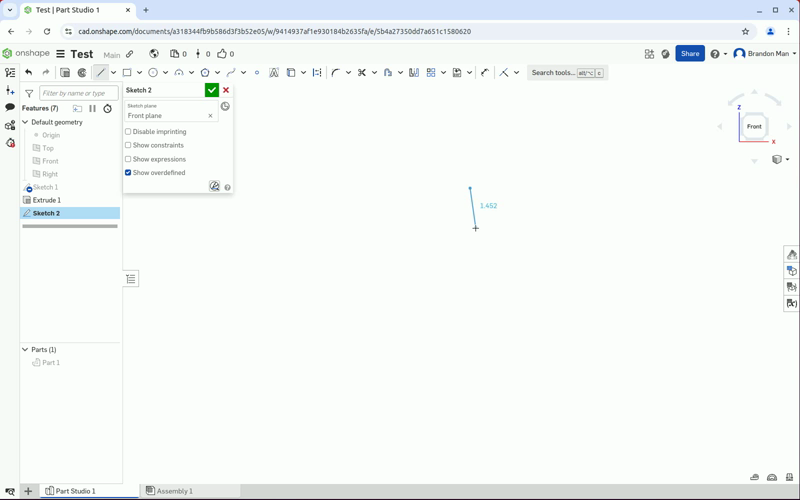
scroll(6)
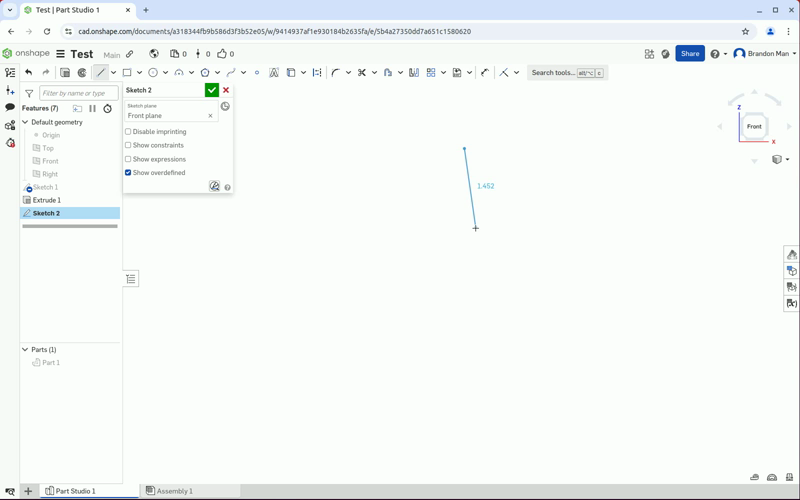
click(475, 227)
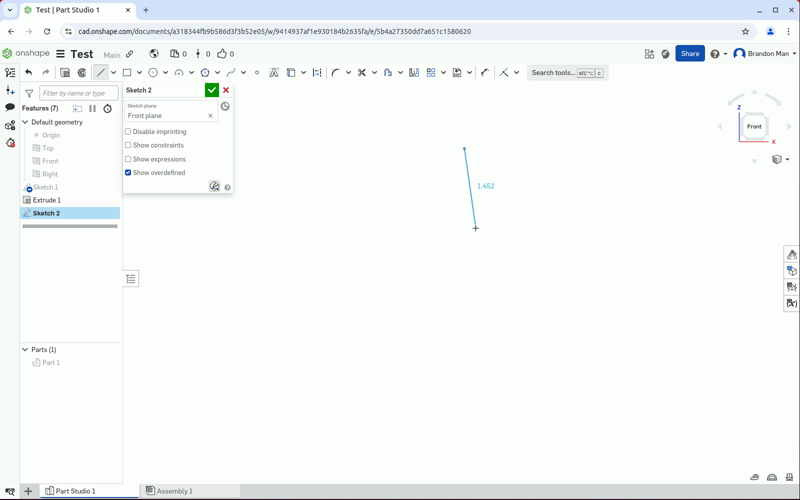
scroll(-6)
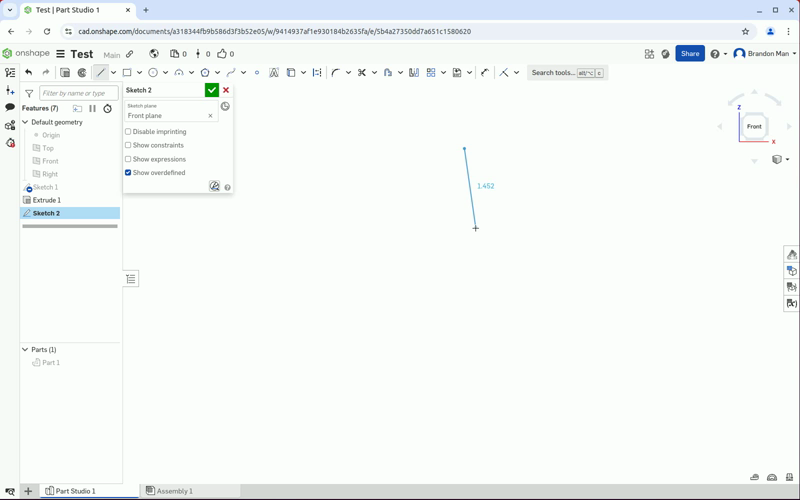
scroll(-6)
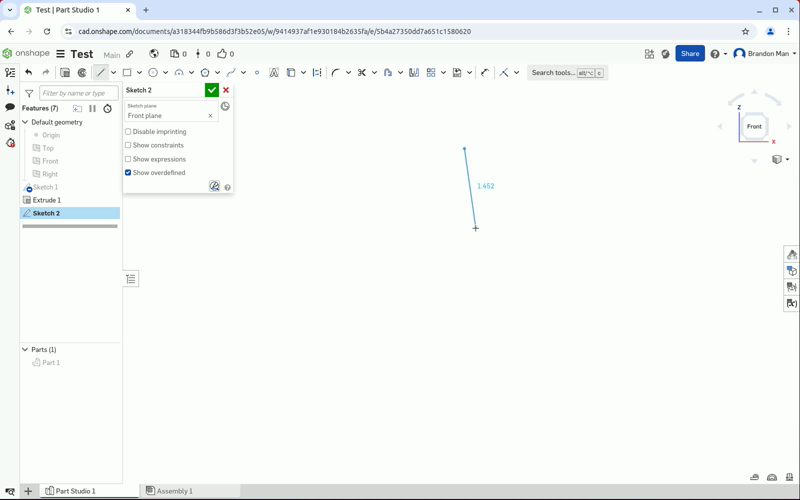
scroll(-6)
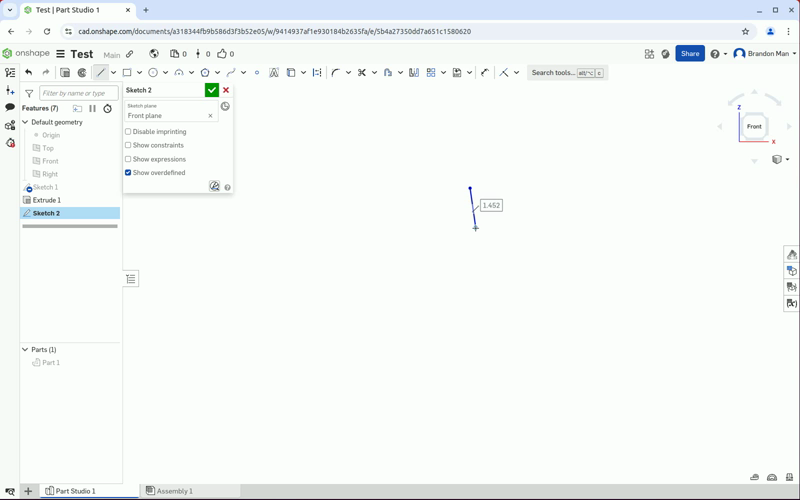
scroll(-6)
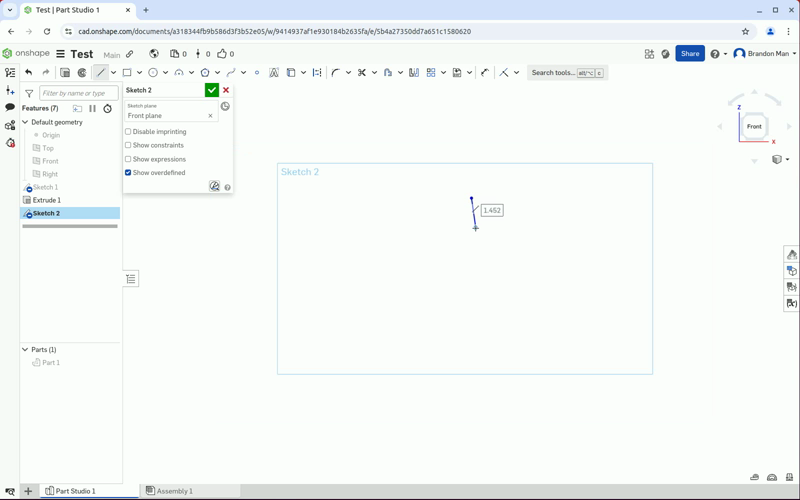
scroll(-6)
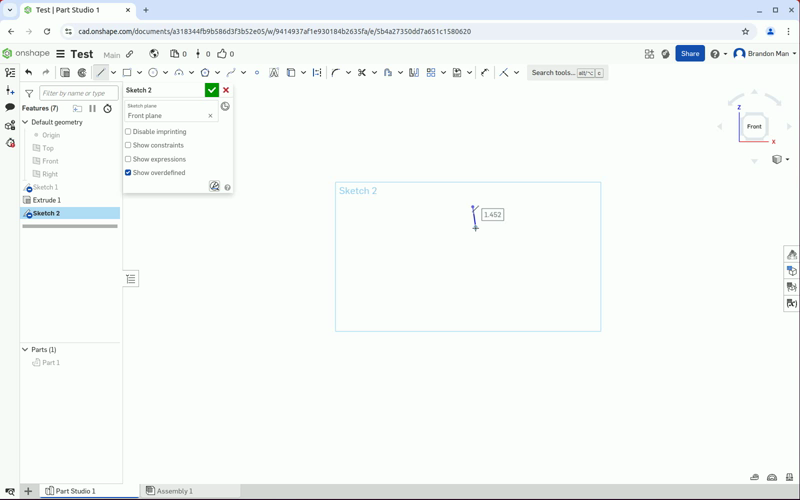
scroll(-6)
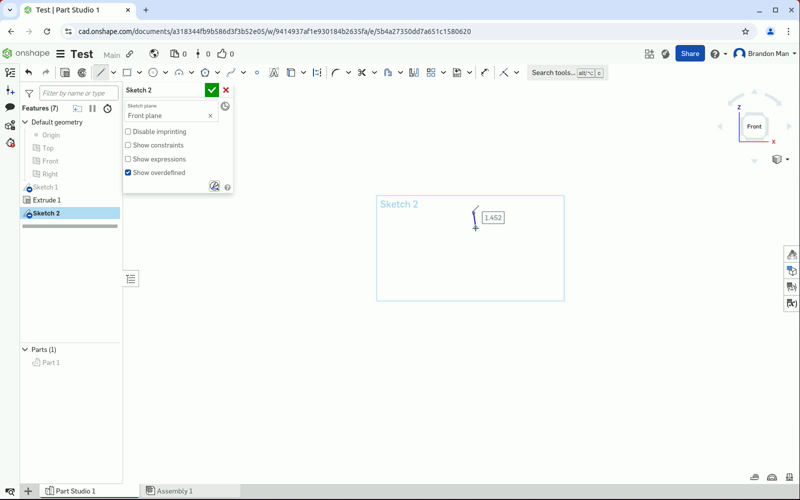
scroll(-6)
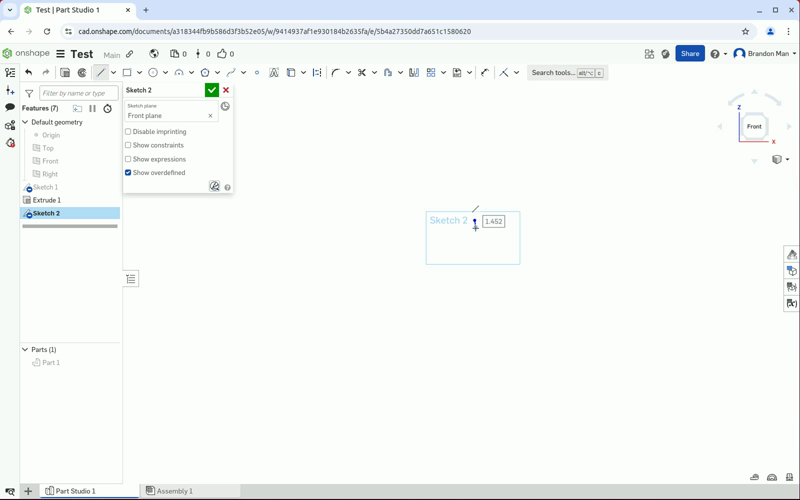
key_up(shift)
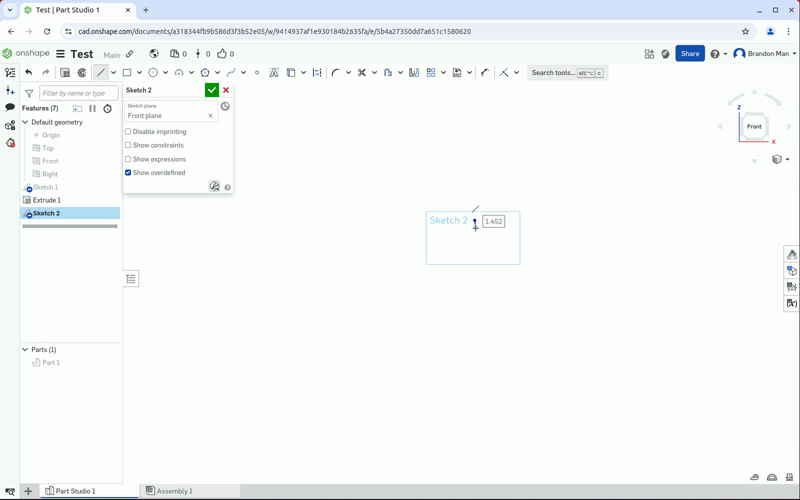
key(esc)
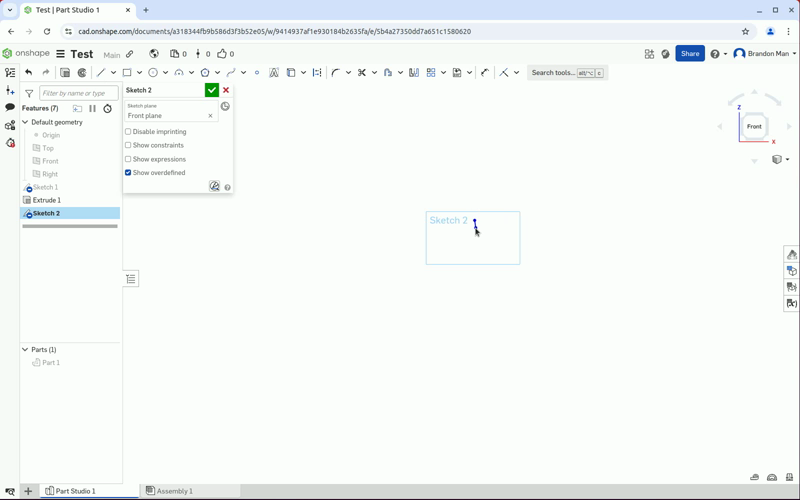
key(a)
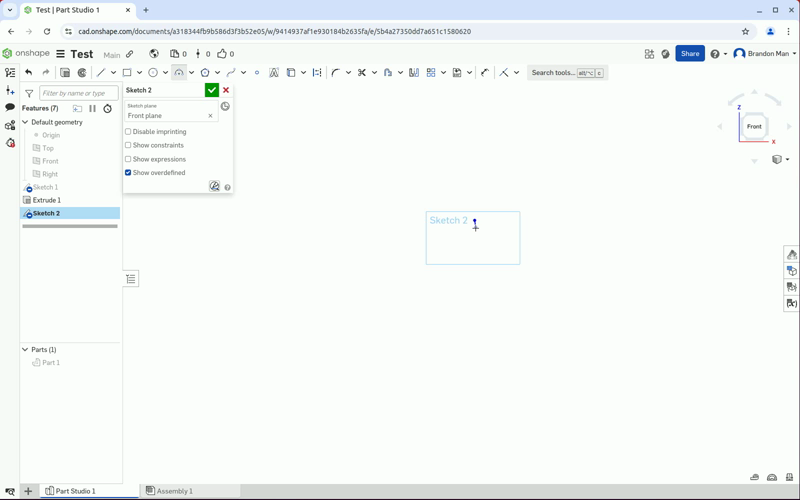
mouse_move(475, 227)
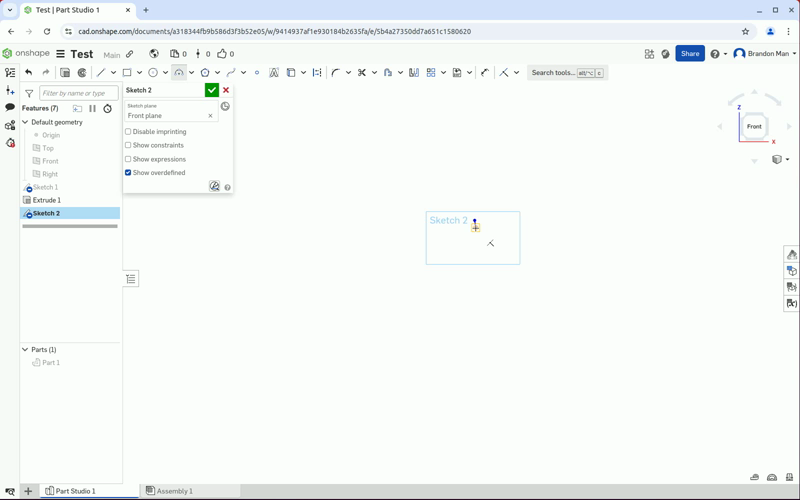
click(475, 227)
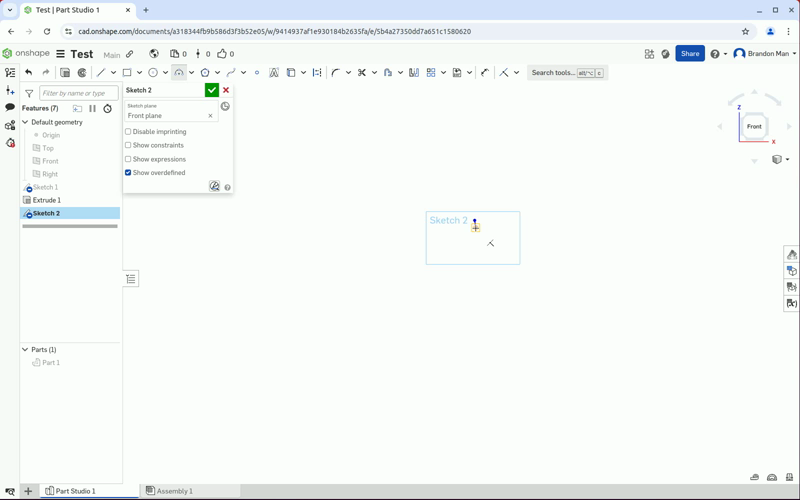
mouse_move(474, 220)
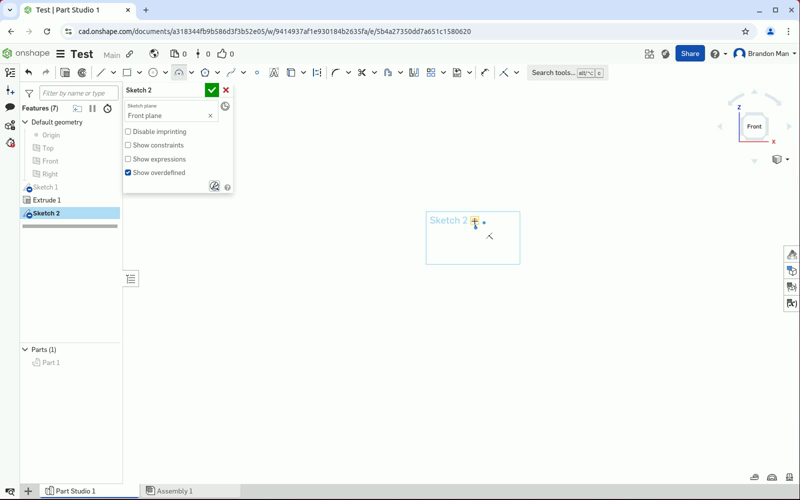
scroll(6)
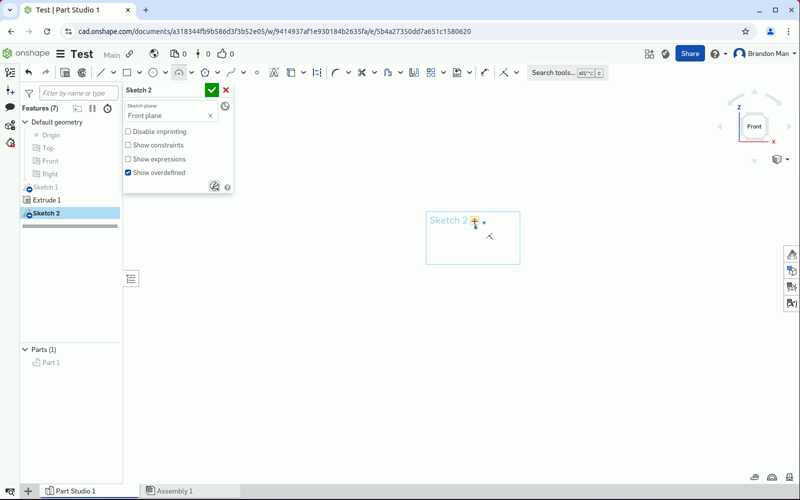
scroll(6)
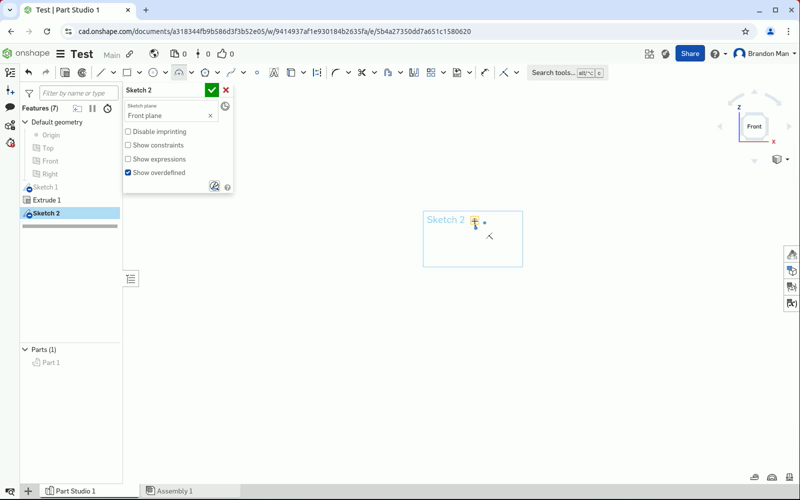
scroll(6)
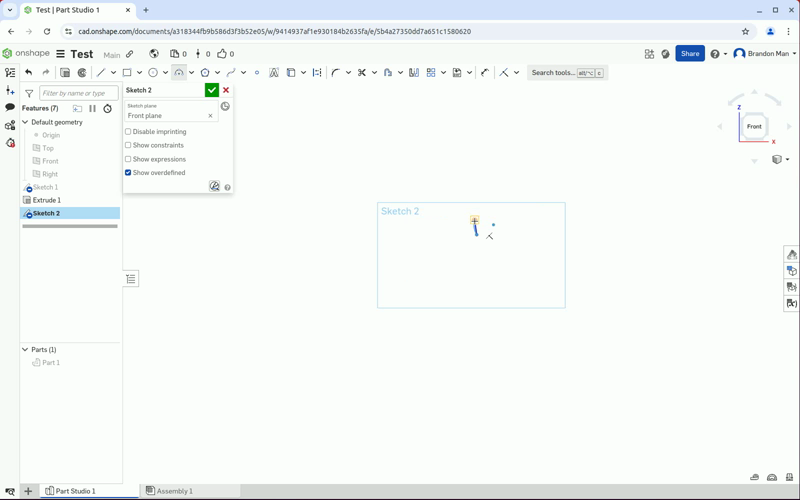
scroll(6)
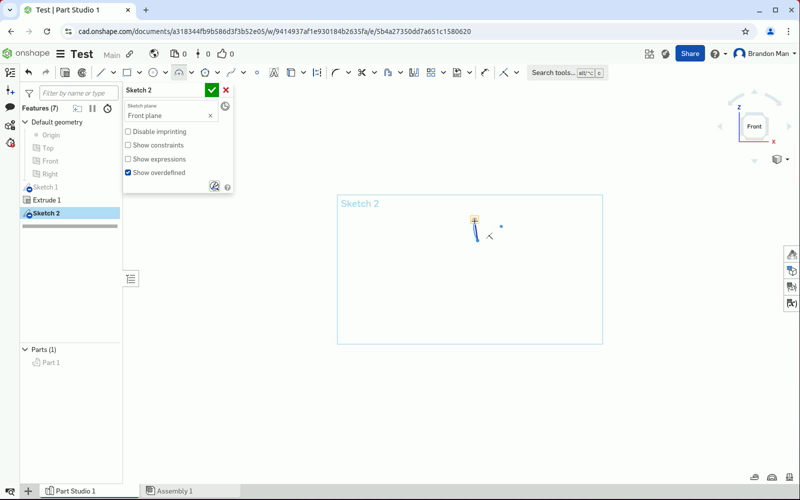
scroll(6)
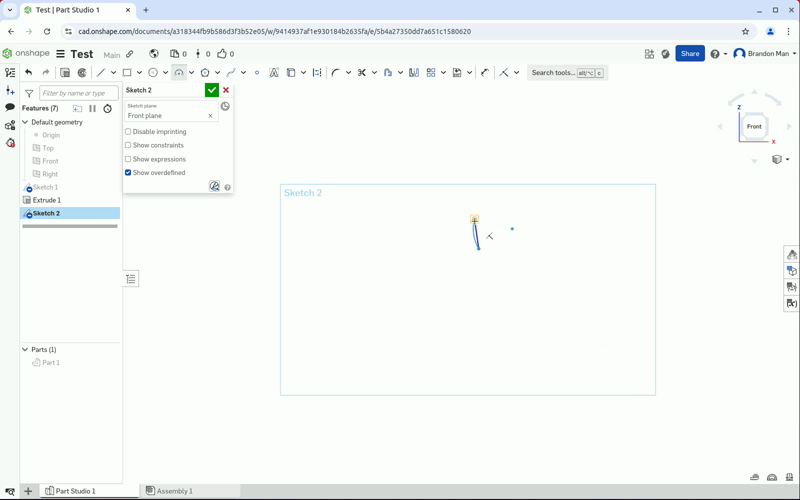
scroll(6)
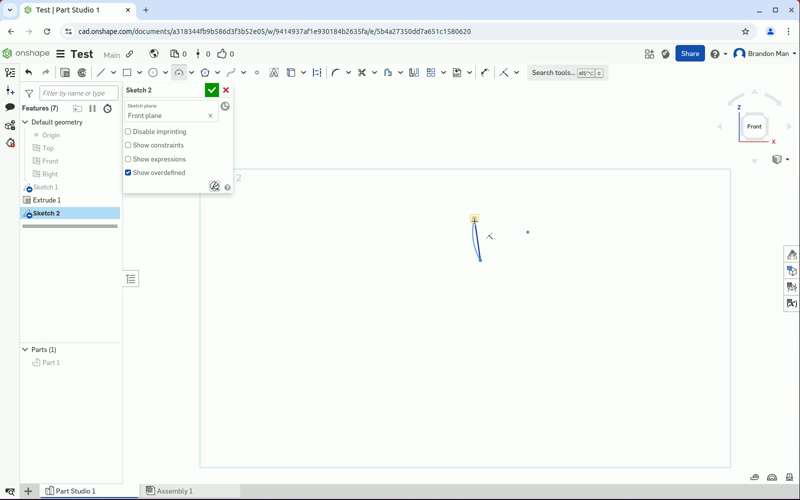
scroll(6)
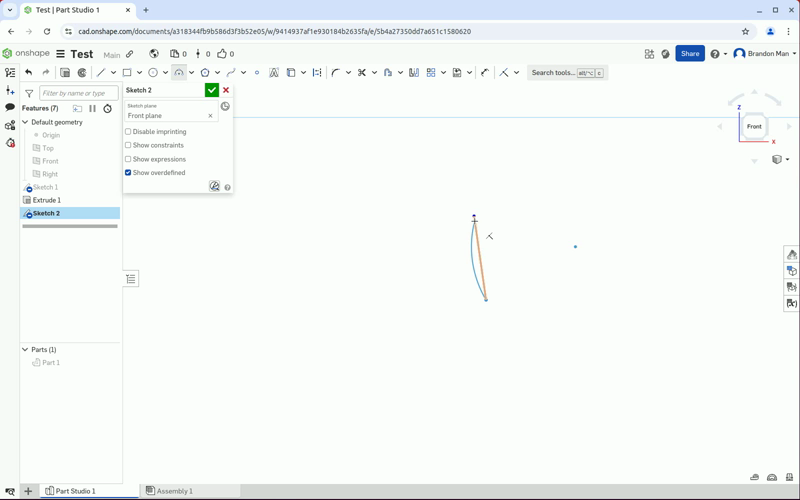
click(474, 220)
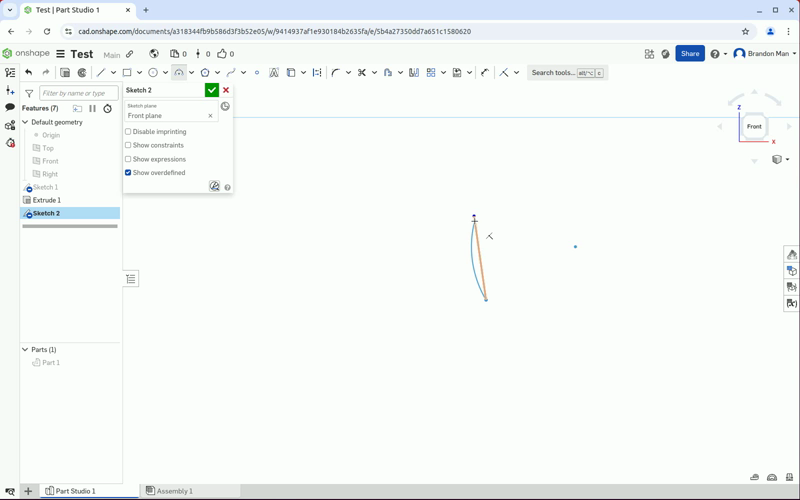
scroll(-6)
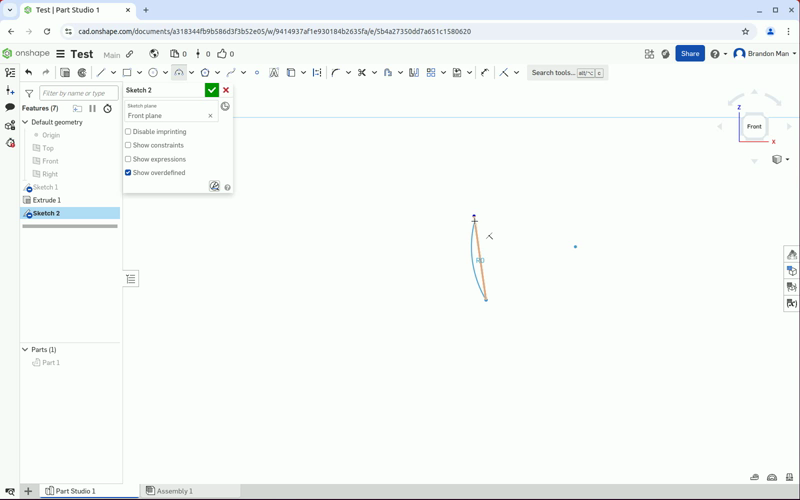
scroll(-6)
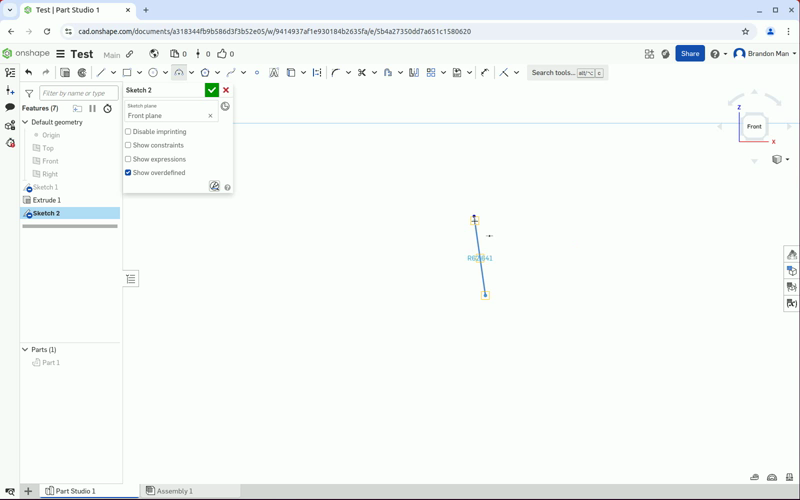
scroll(-6)
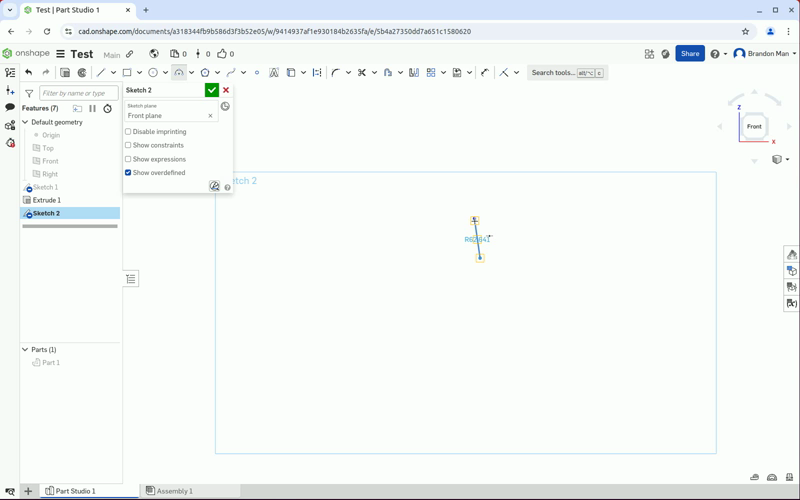
scroll(-6)
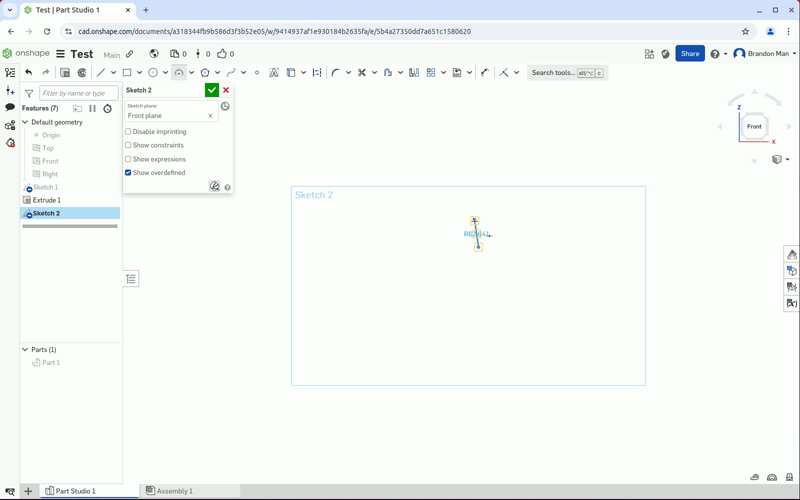
scroll(-6)
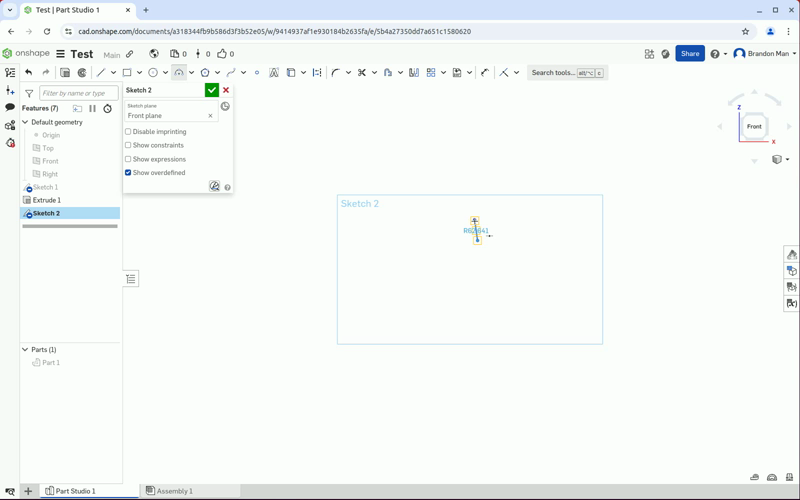
scroll(-6)
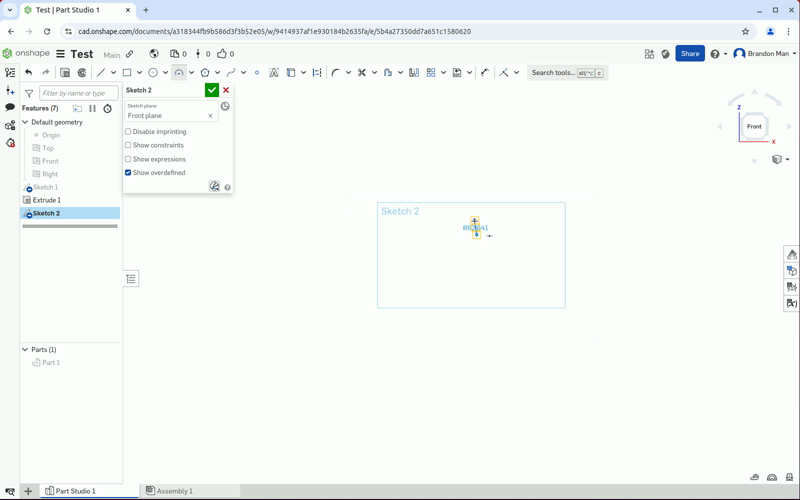
scroll(-6)
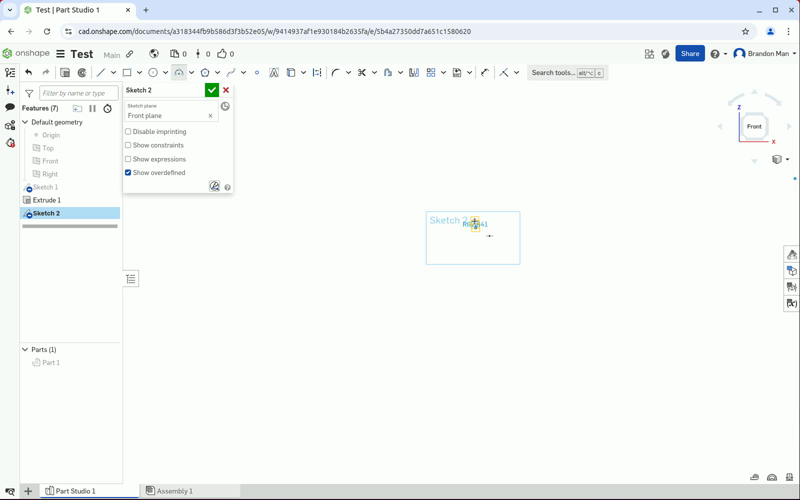
key_down(shift)
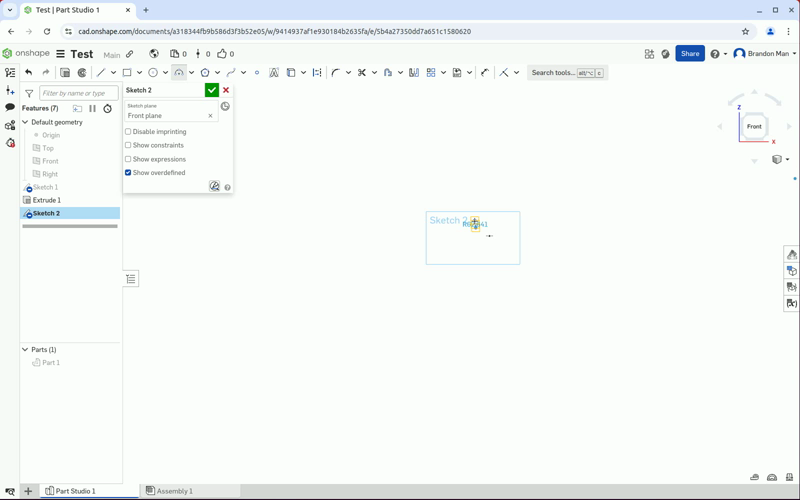
mouse_move(476, 224)
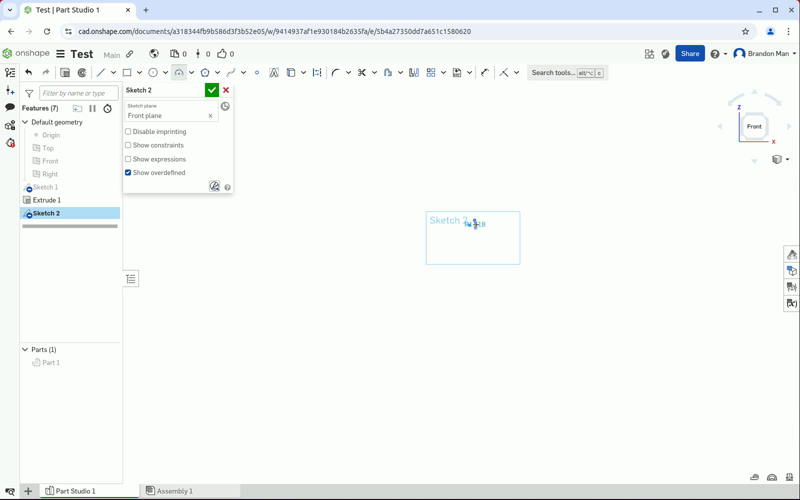
scroll(6)
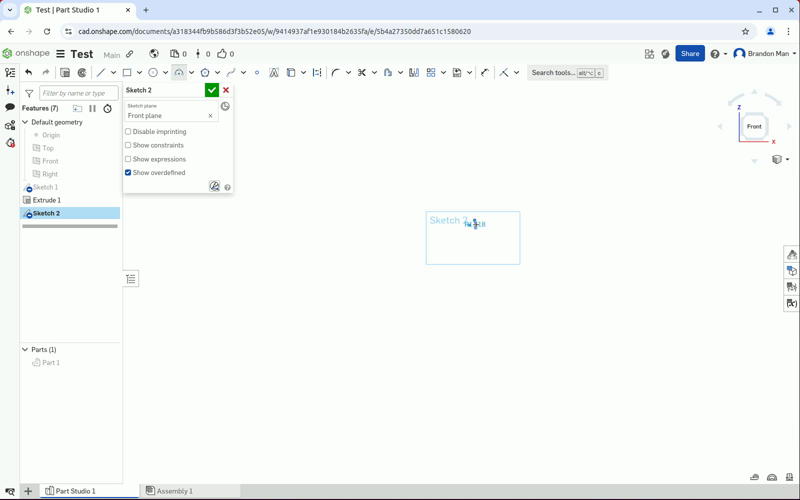
scroll(6)
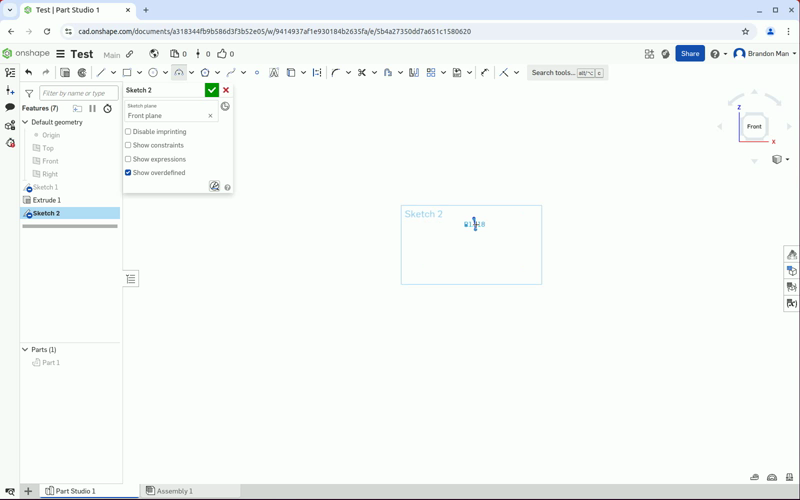
scroll(6)
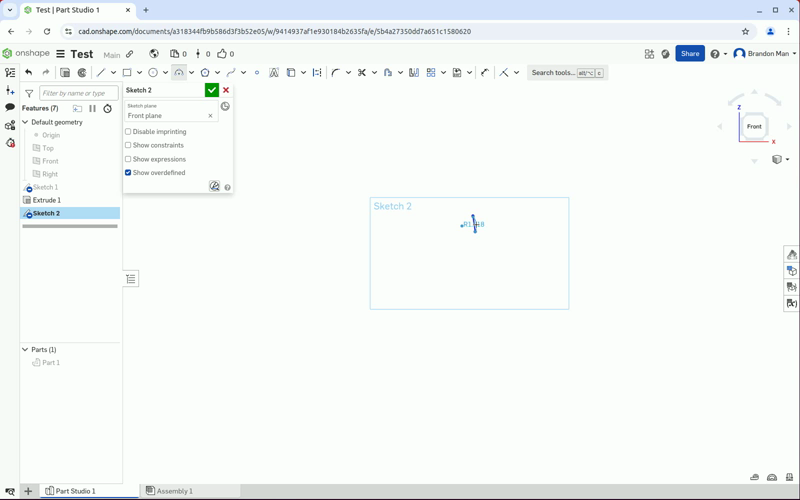
scroll(6)
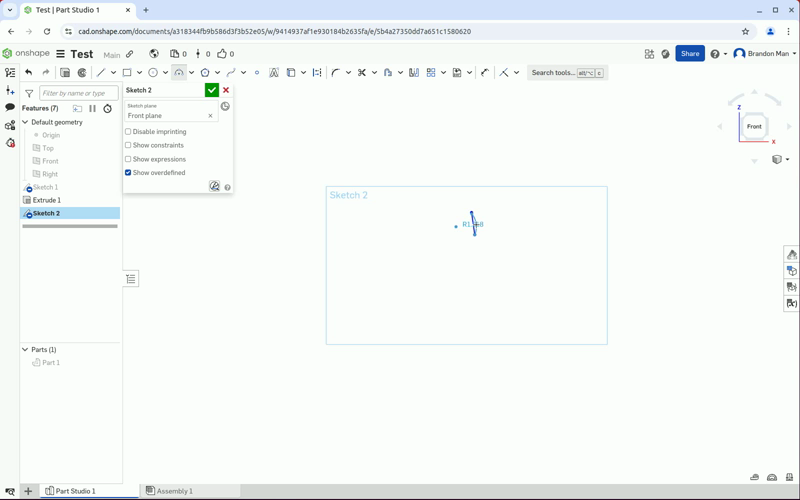
scroll(6)
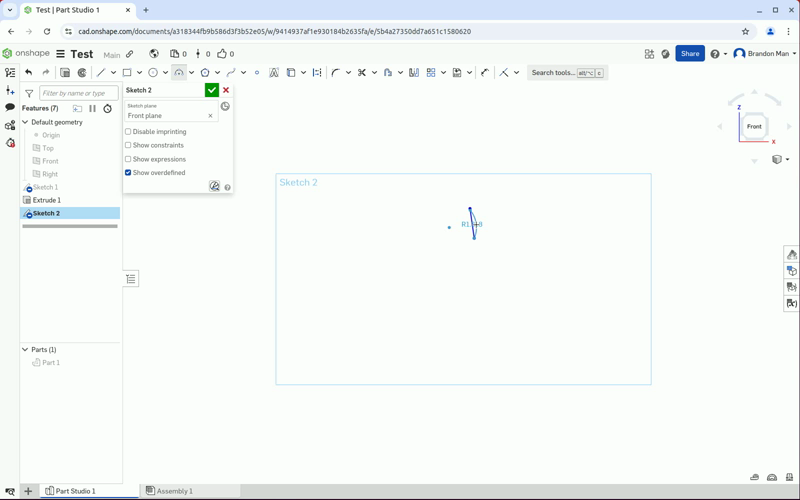
scroll(6)
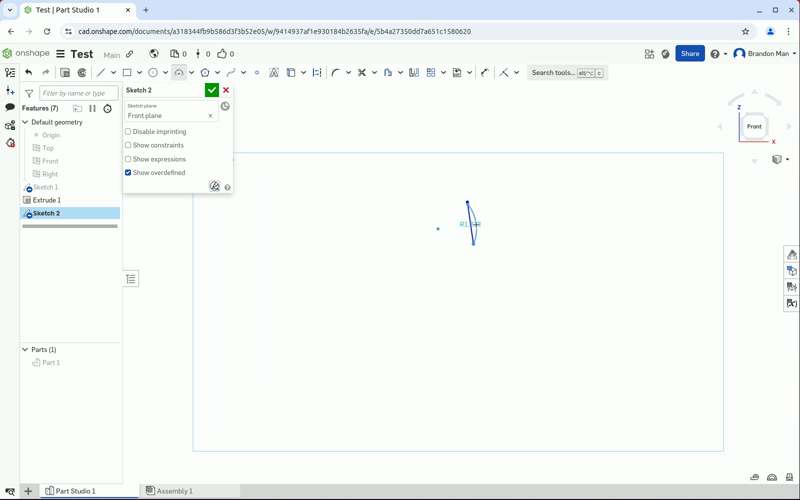
scroll(6)
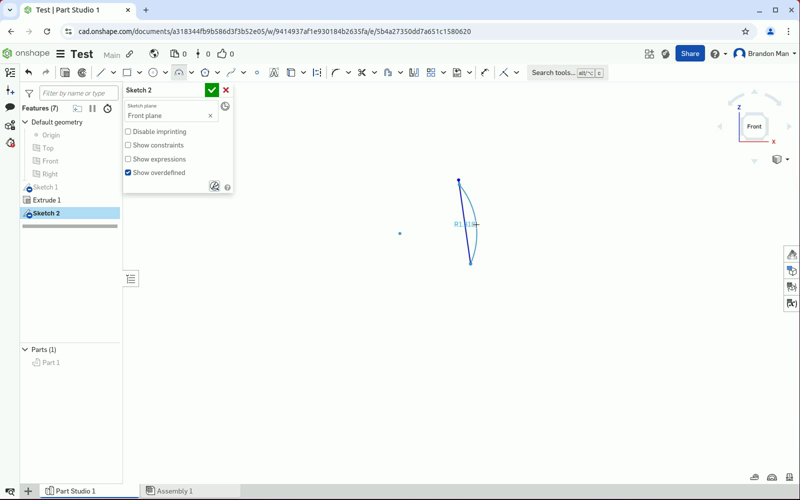
click(476, 224)
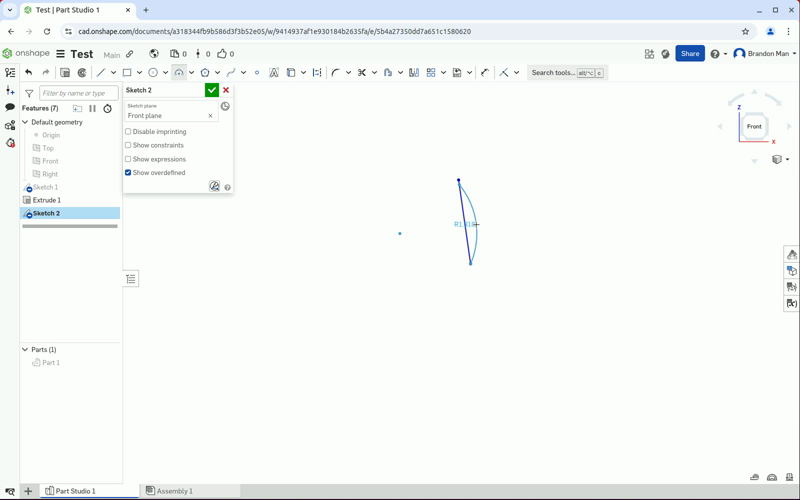
scroll(-6)
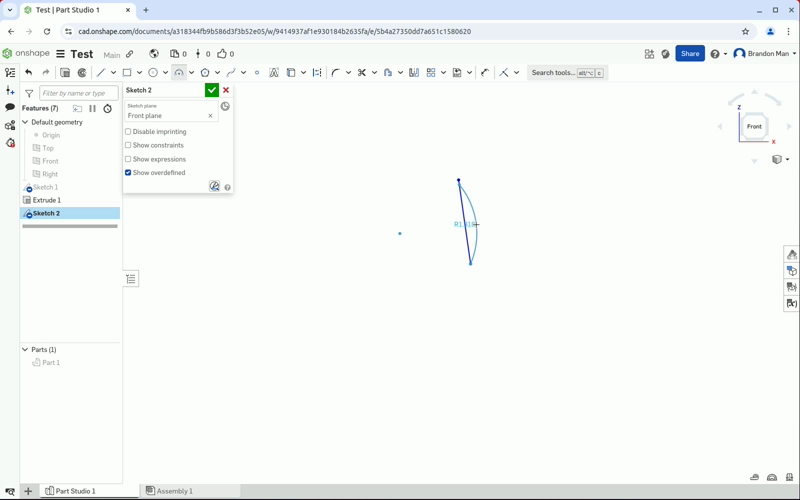
scroll(-6)
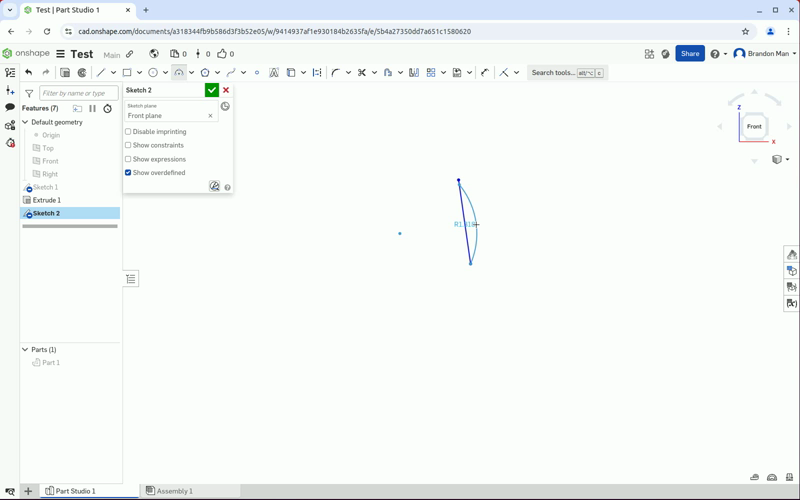
scroll(-6)
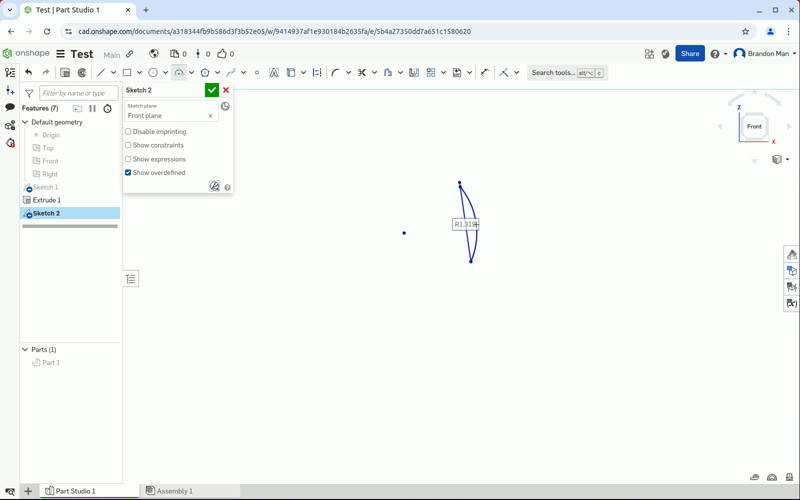
scroll(-6)
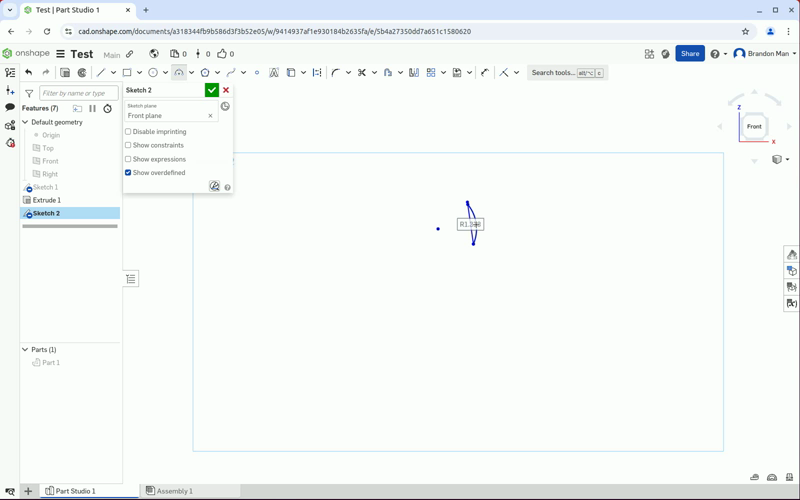
scroll(-6)
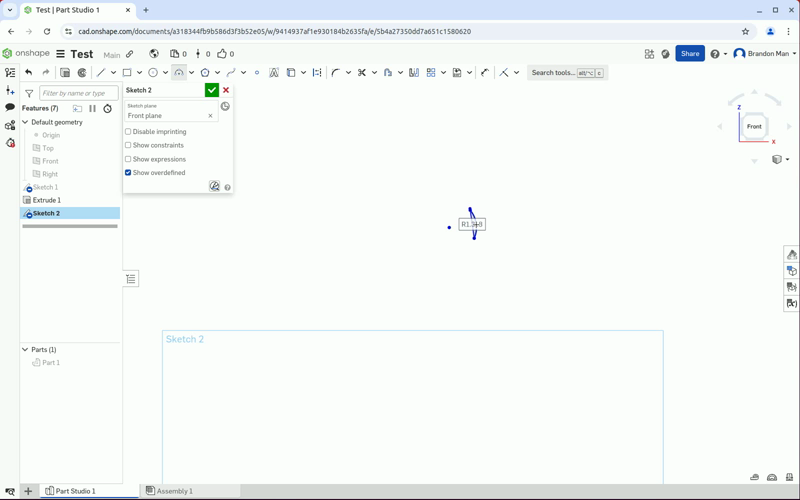
scroll(-6)
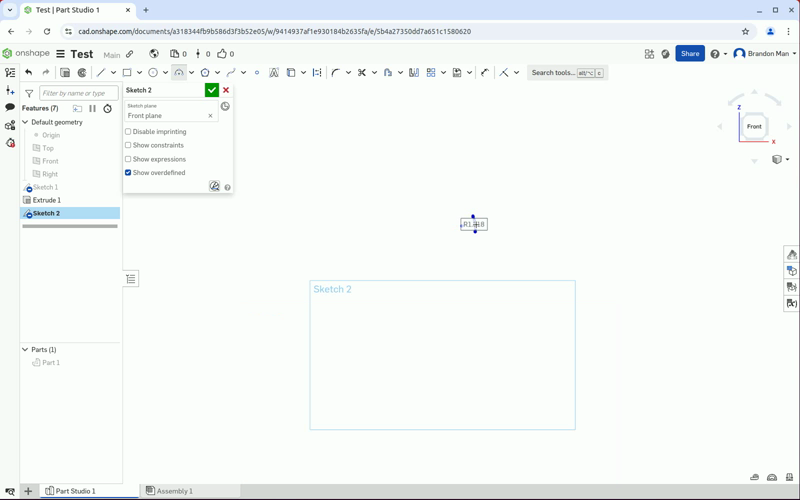
scroll(-6)
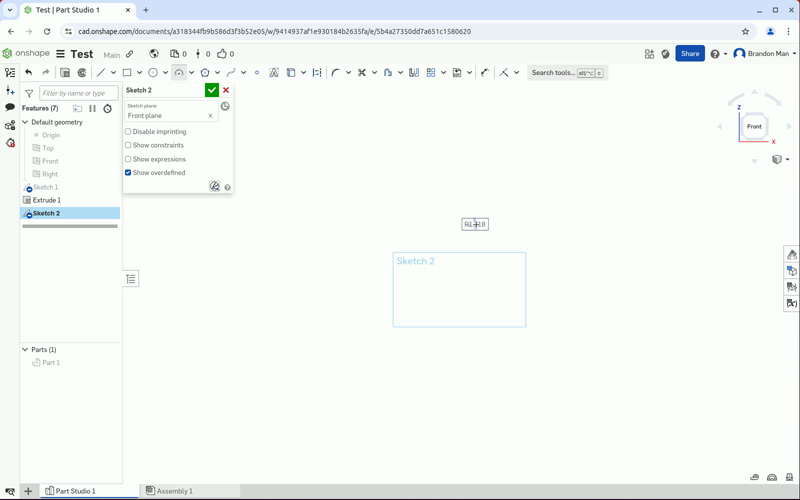
key_up(shift)
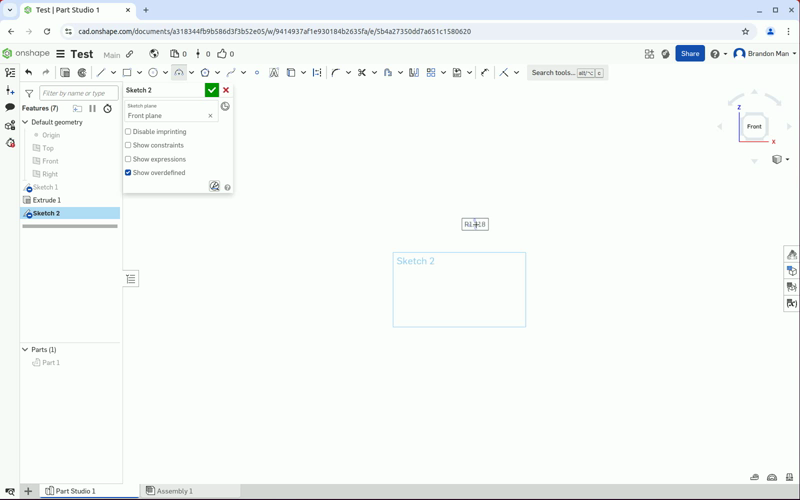
key(esc)
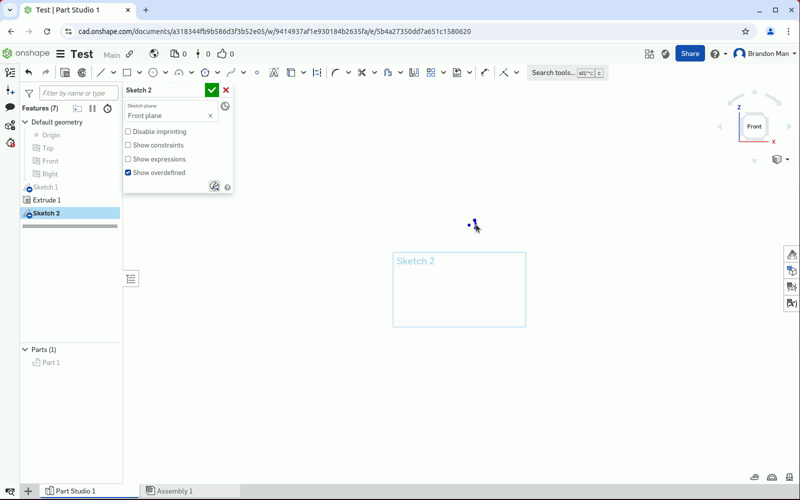
mouse_move(475, 223)
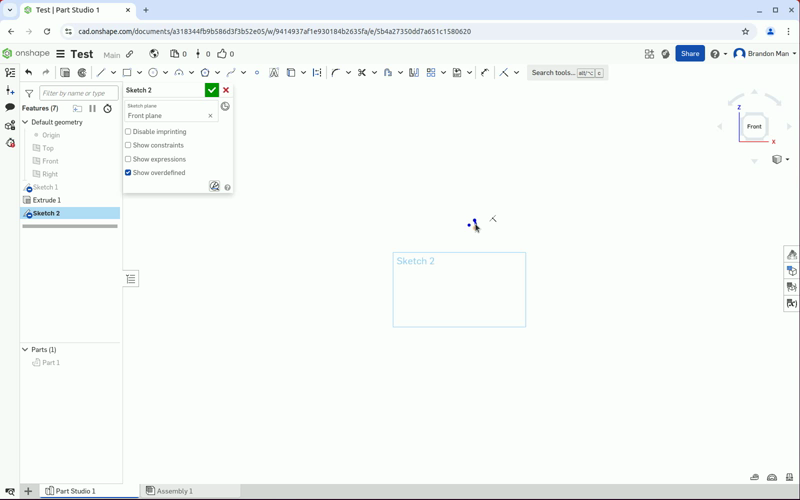
scroll(6)
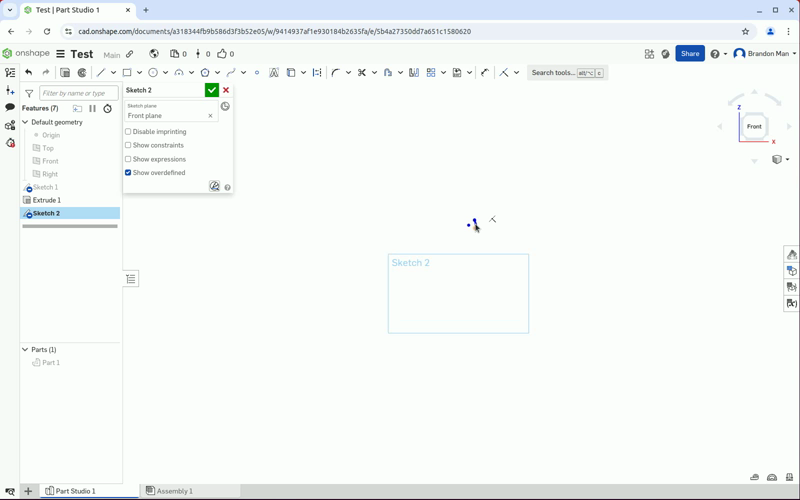
scroll(6)
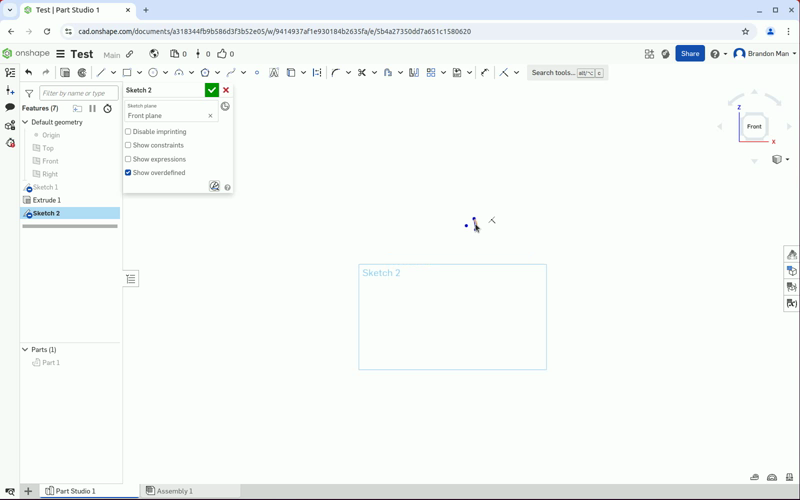
scroll(6)
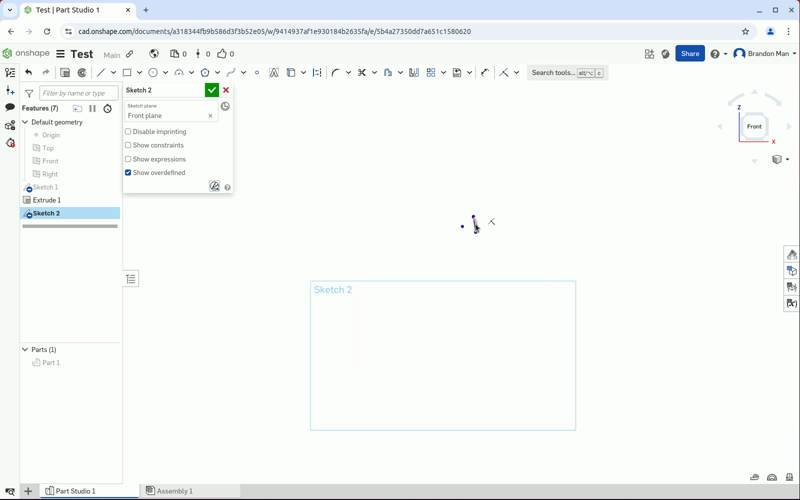
scroll(6)
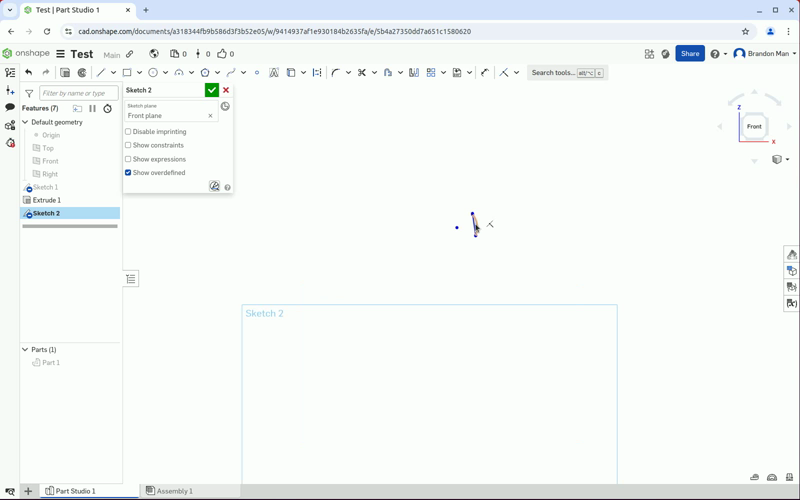
scroll(6)
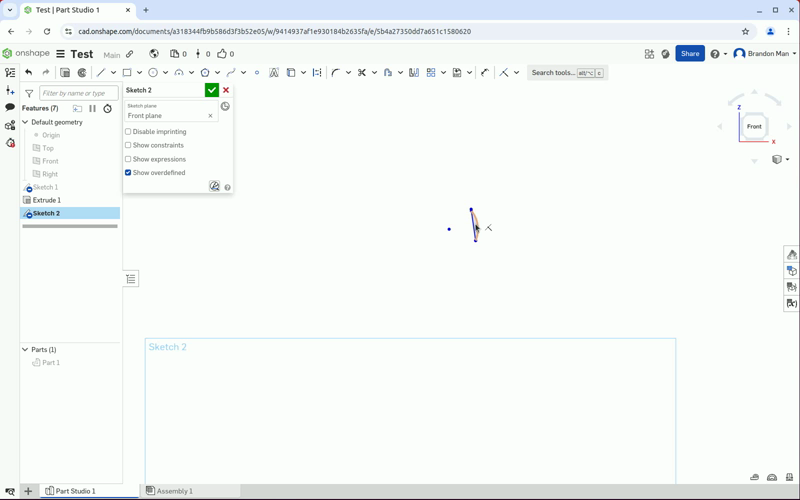
scroll(6)
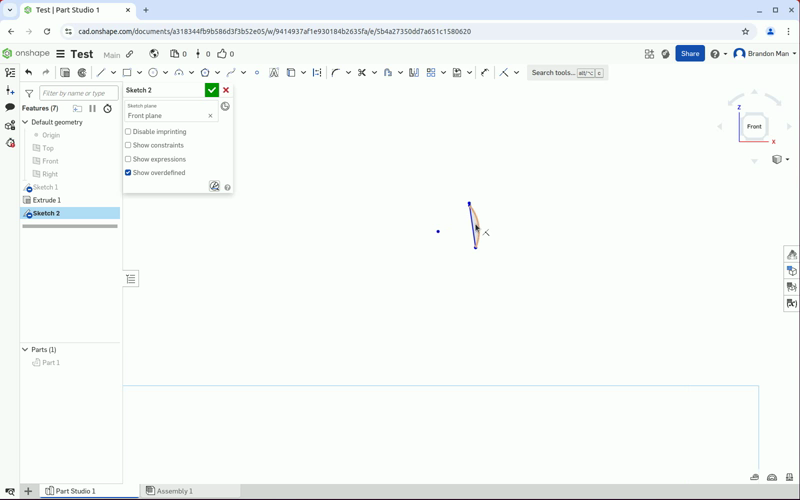
scroll(6)
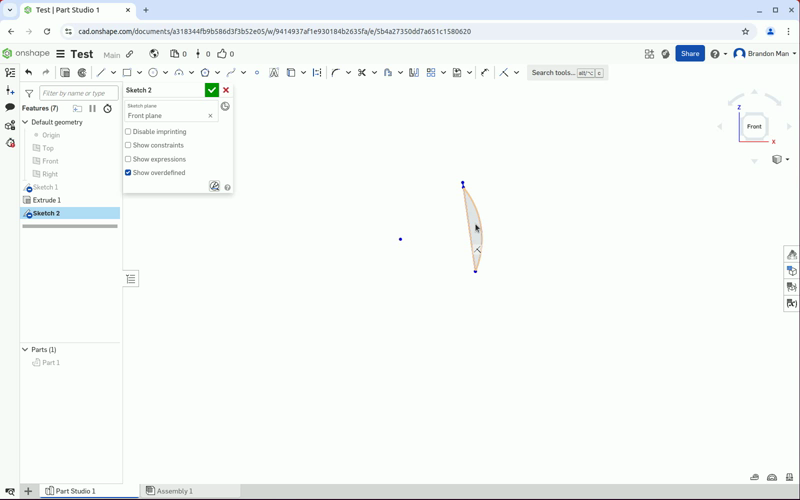
click(475, 223)
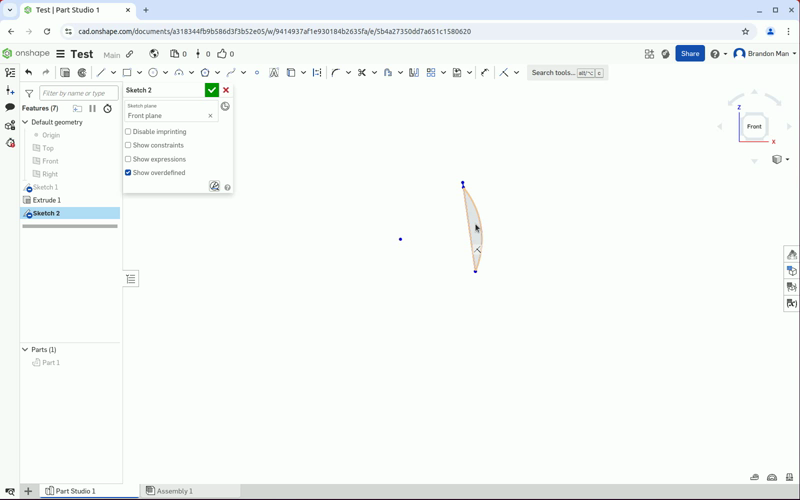
scroll(-6)
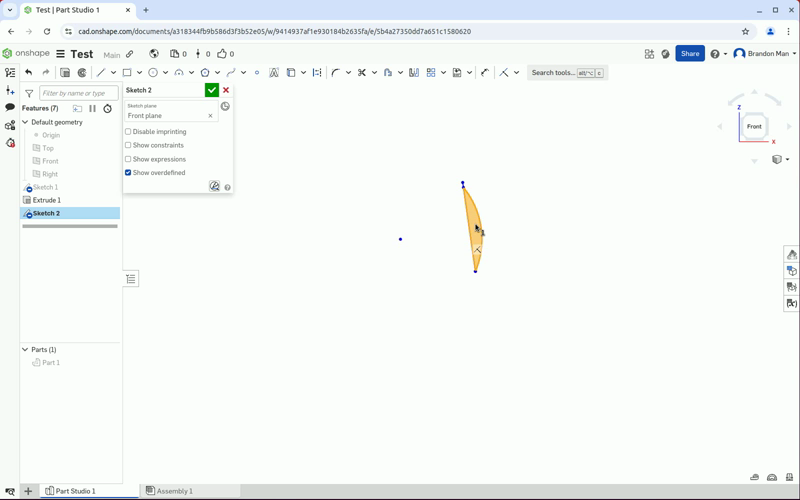
scroll(-6)
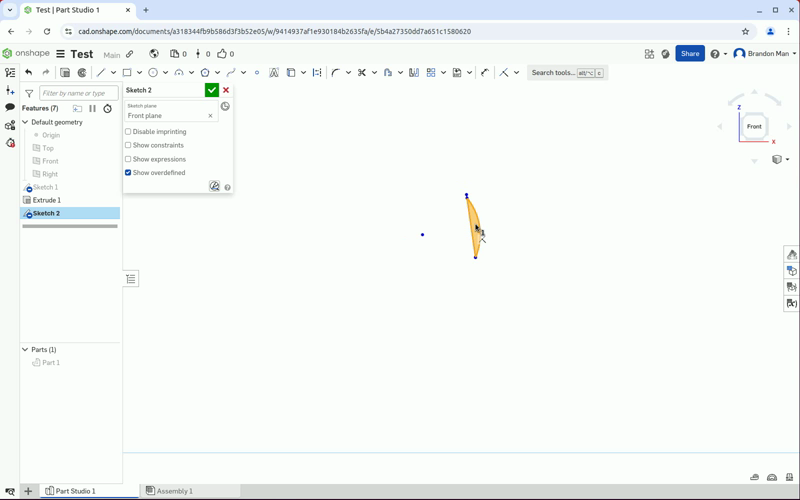
scroll(-6)
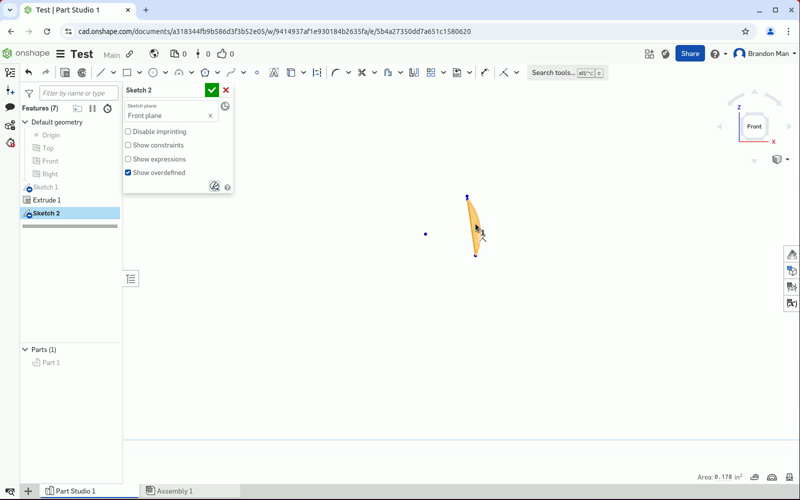
scroll(-6)
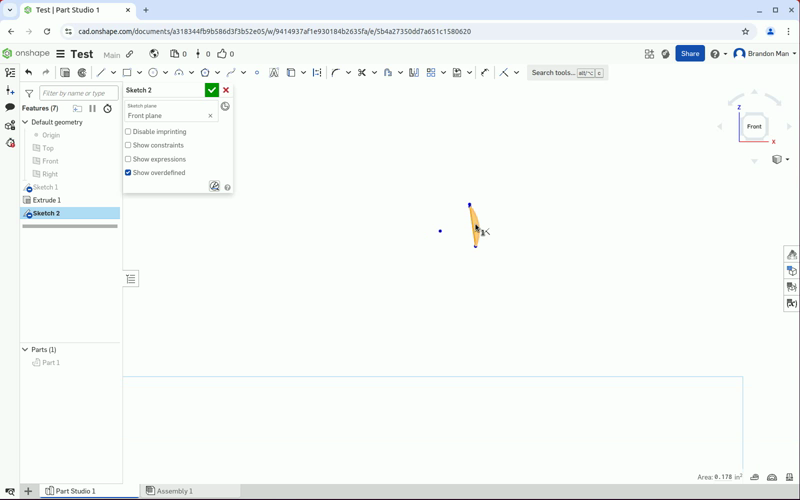
scroll(-6)
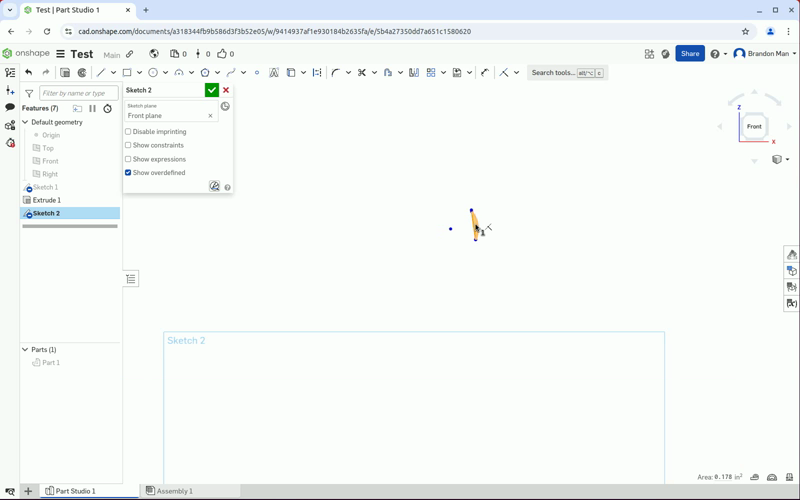
scroll(-6)
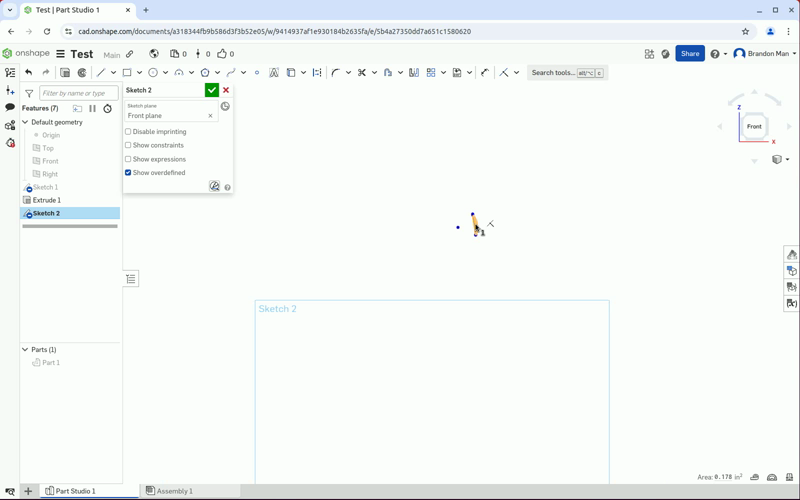
scroll(-6)
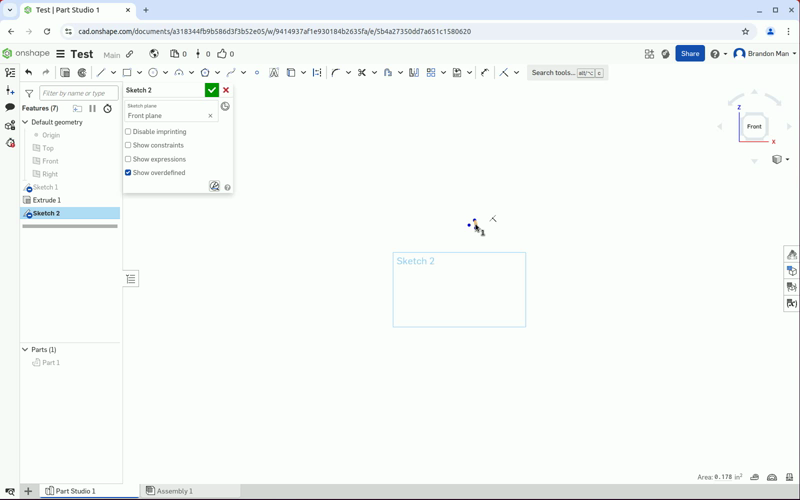
mouse_move(73, 352)
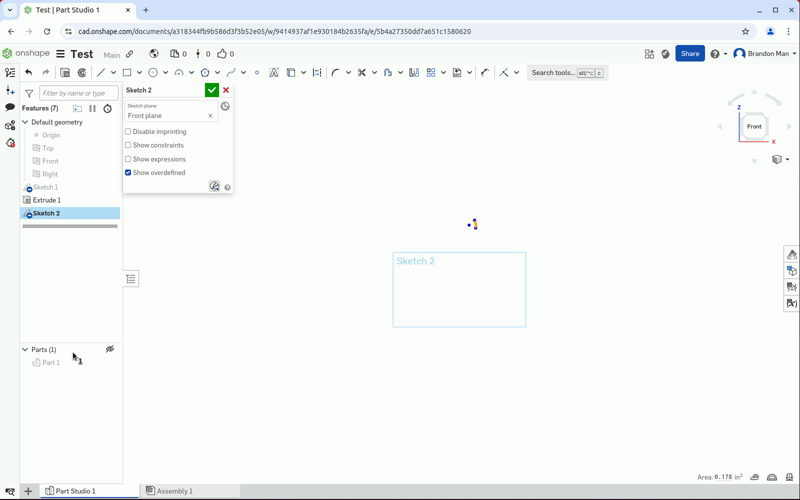
key(shift+y)
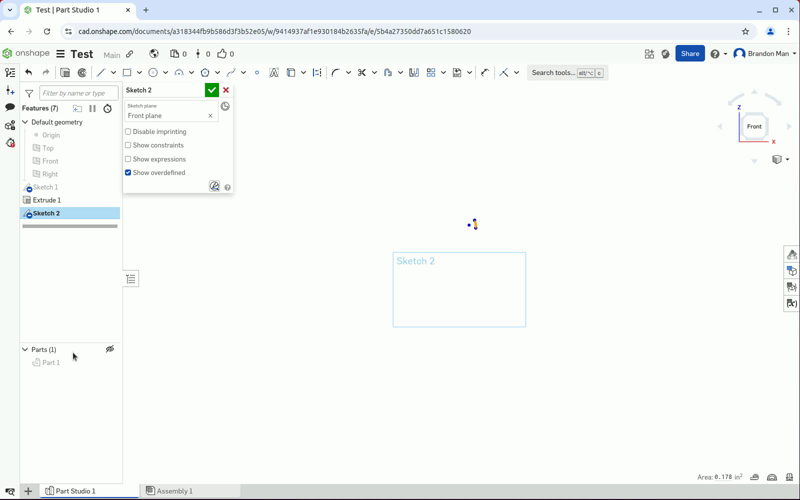
key(shift+e)
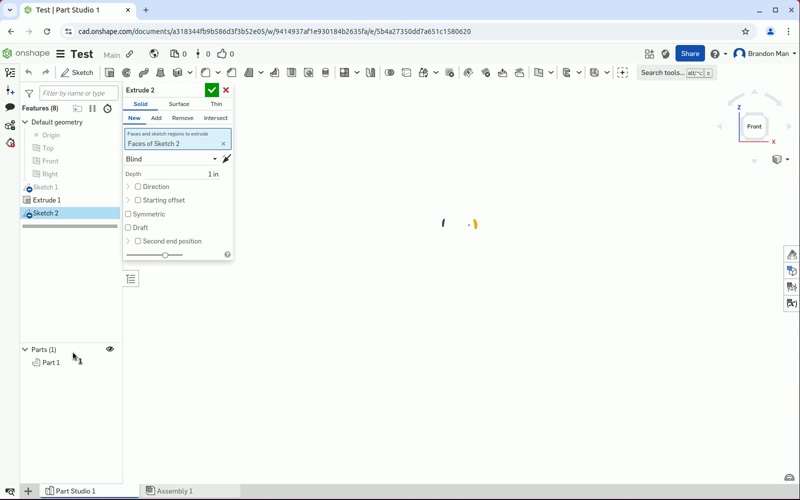
mouse_move(143, 106)
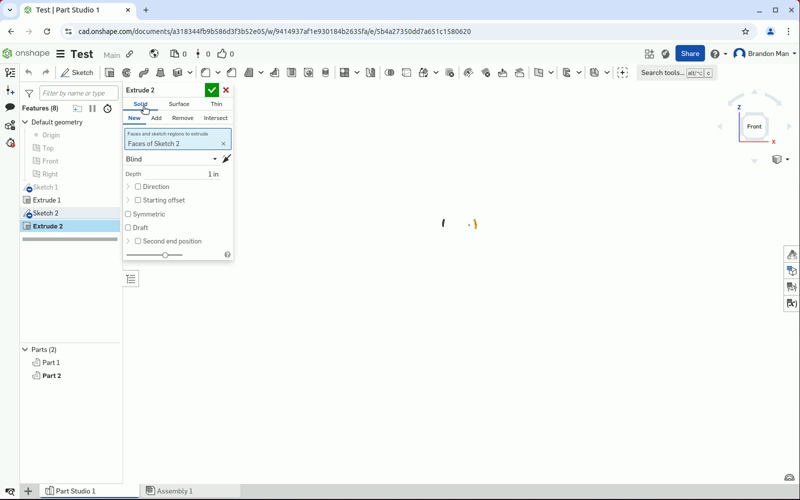
click(143, 106)
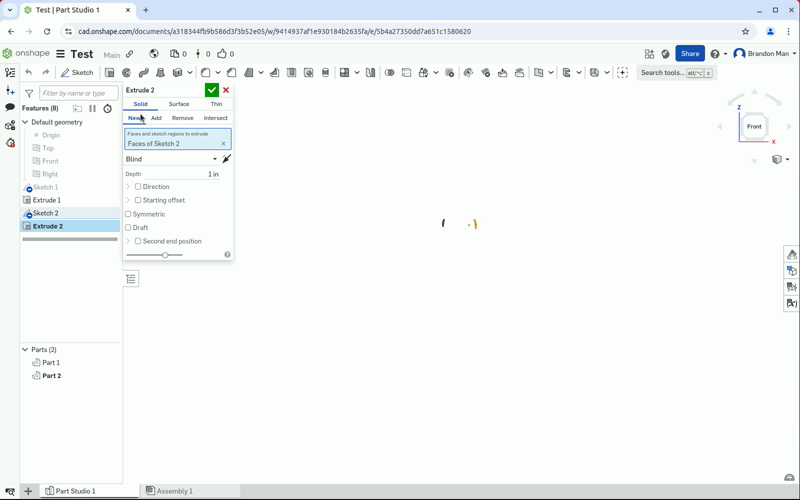
mouse_move(137, 120)
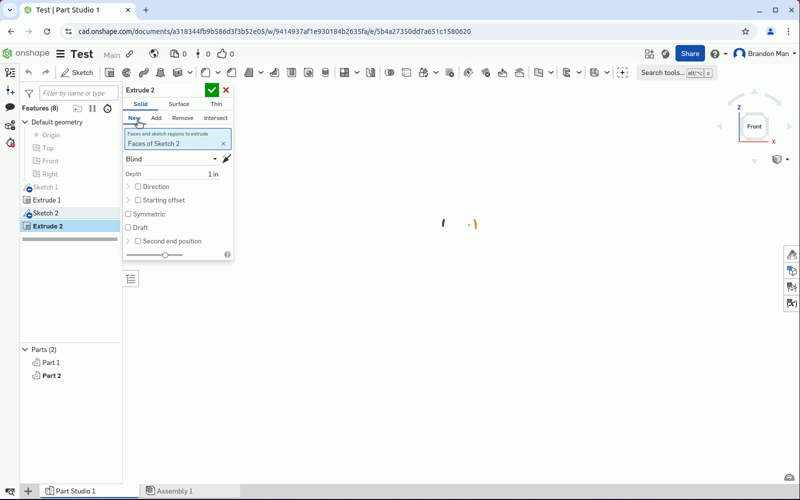
click(137, 120)
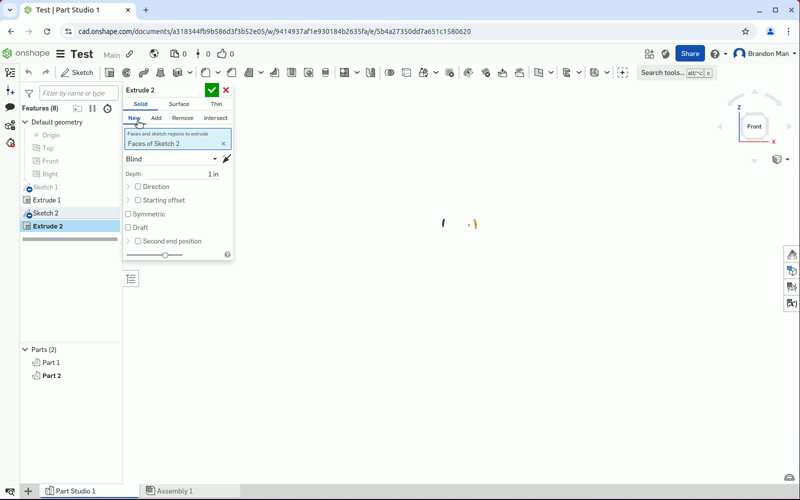
key(tab, 4)
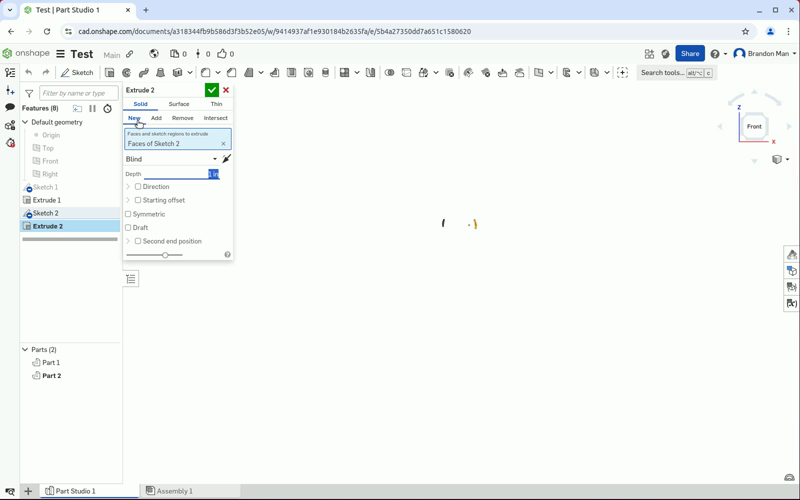
text(4.814)
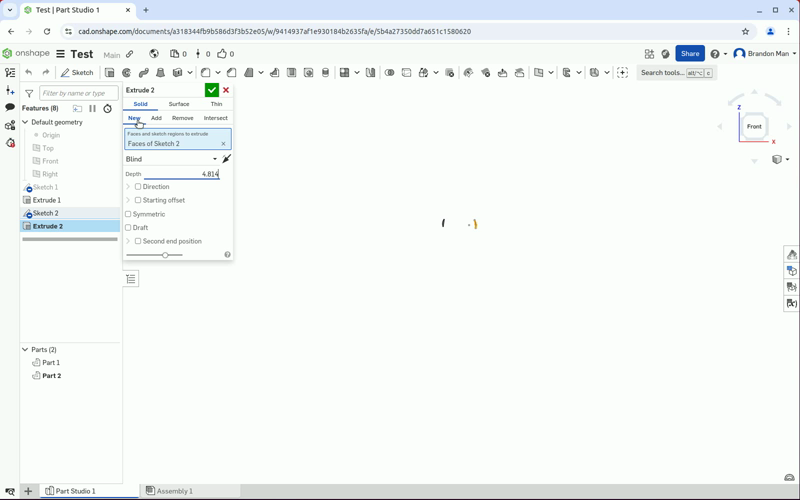
key(enter)
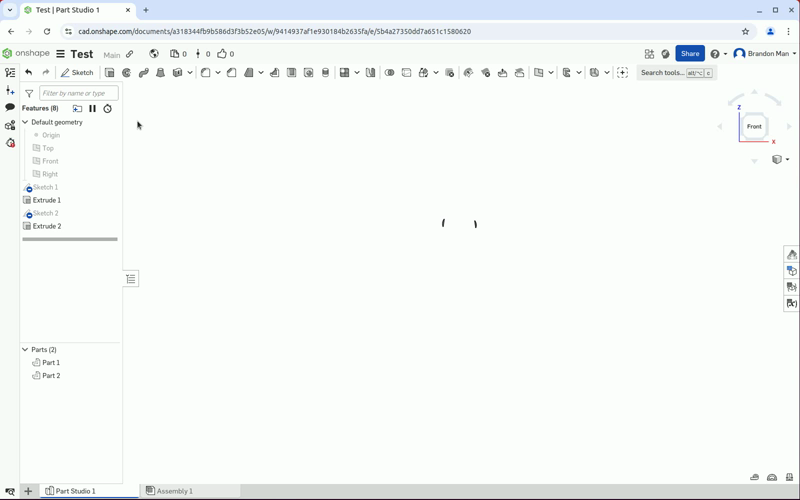
key(shift+h)
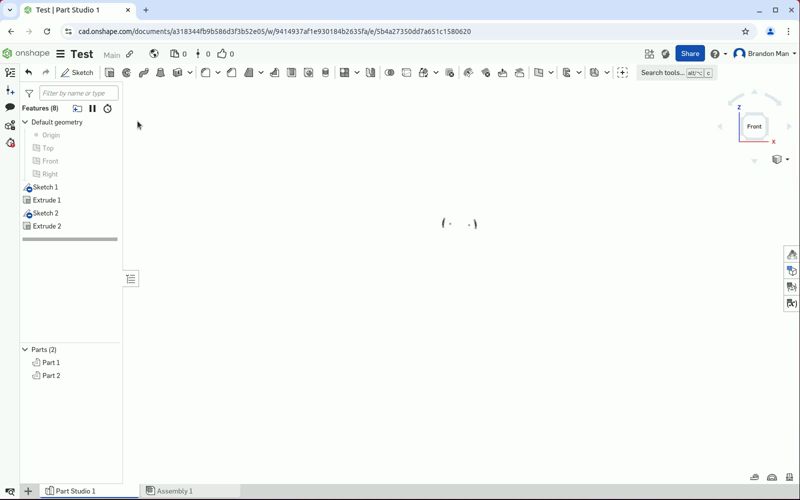
key(shift+h)
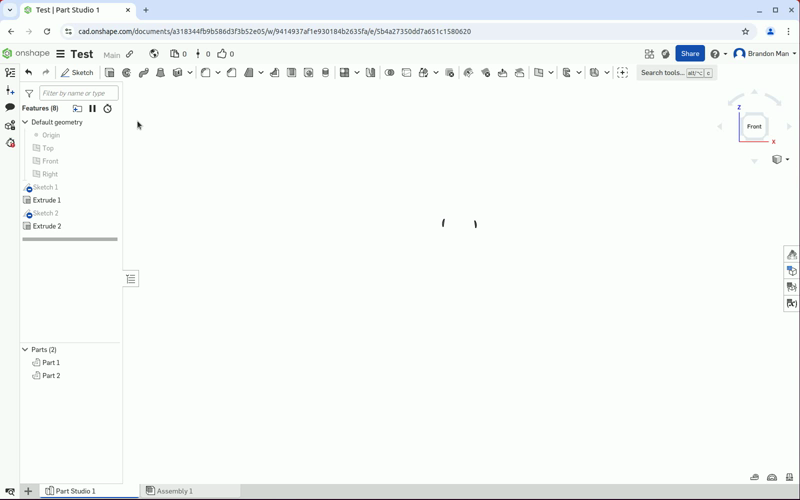
mouse_move(73, 189)
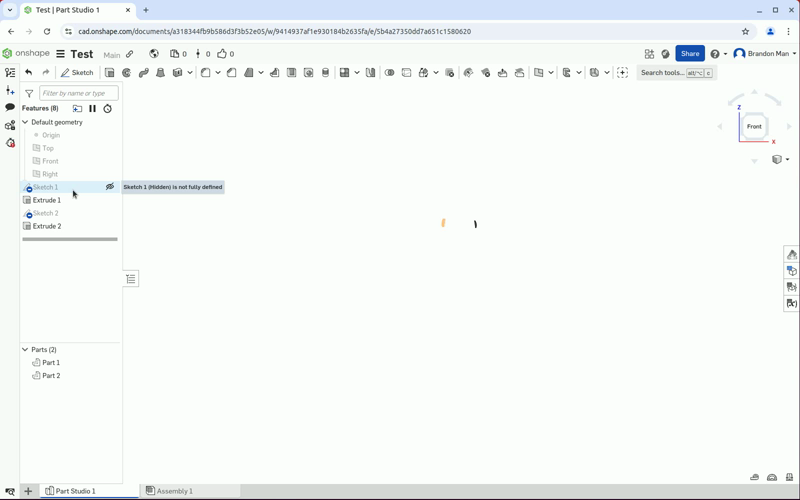
click(73, 189)
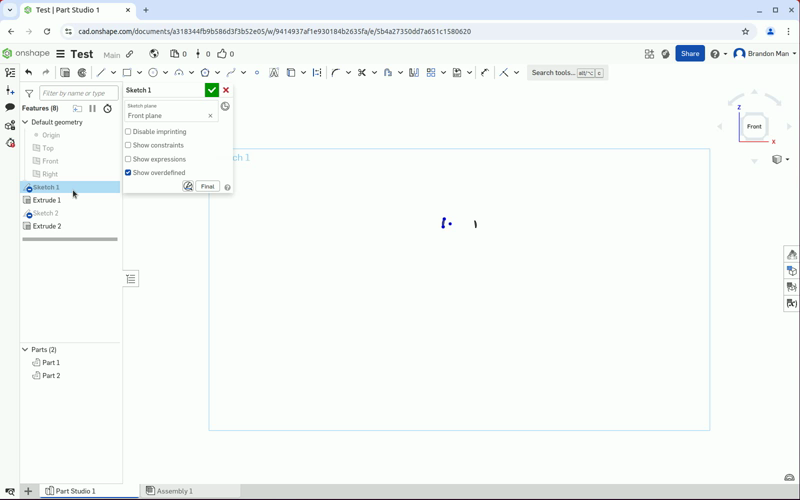
mouse_move(229, 92)
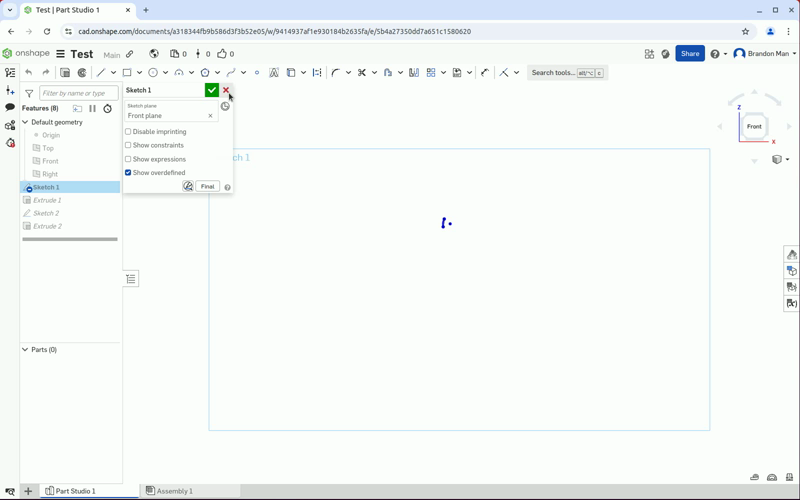
click(229, 92)
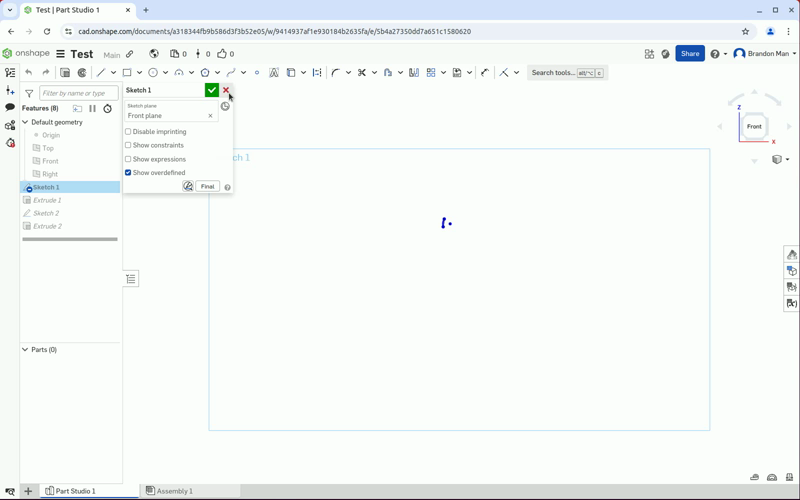
key(shift+s)
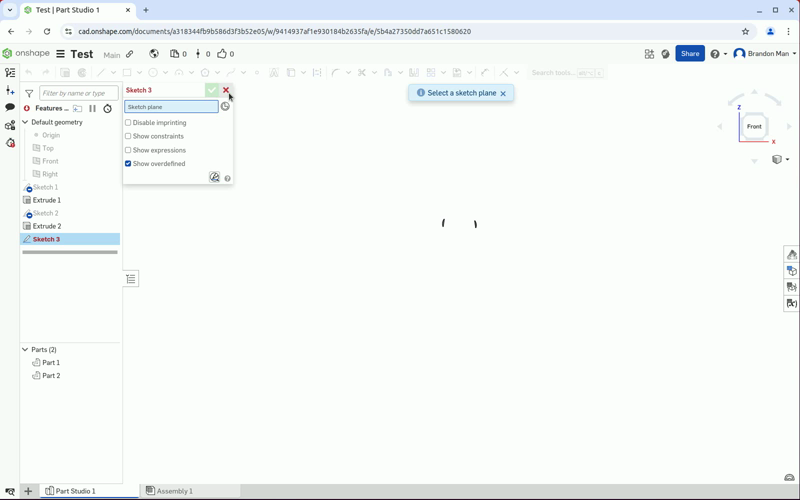
mouse_move(73, 163)
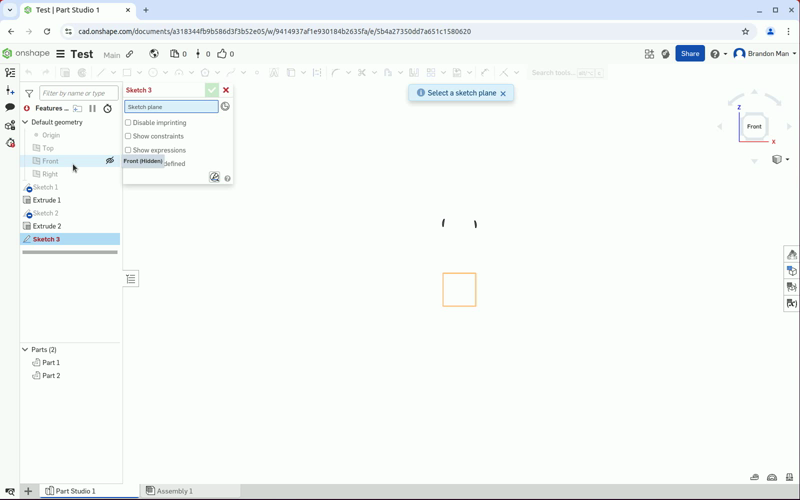
click(73, 163)
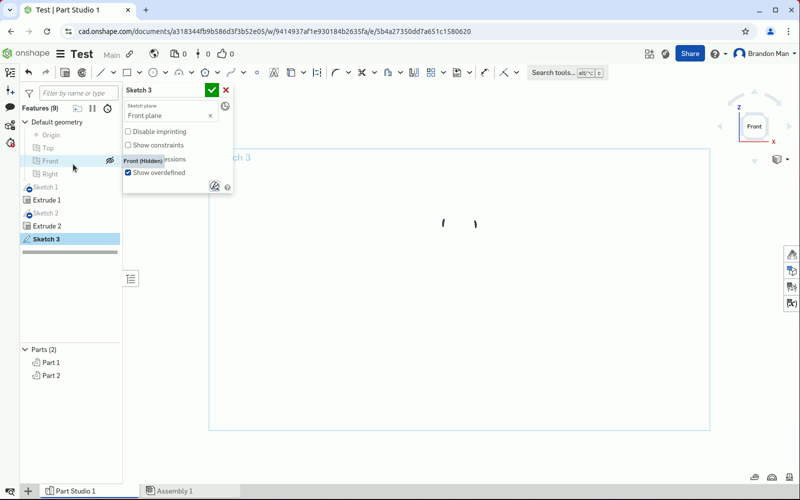
mouse_move(73, 352)
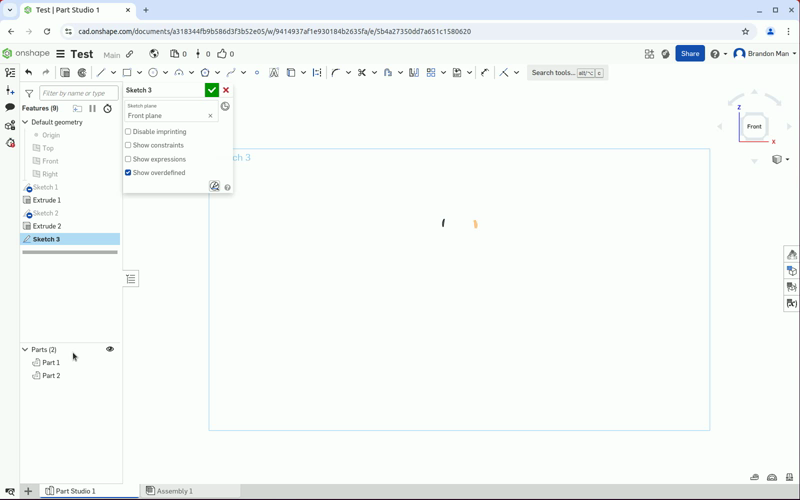
key(y)
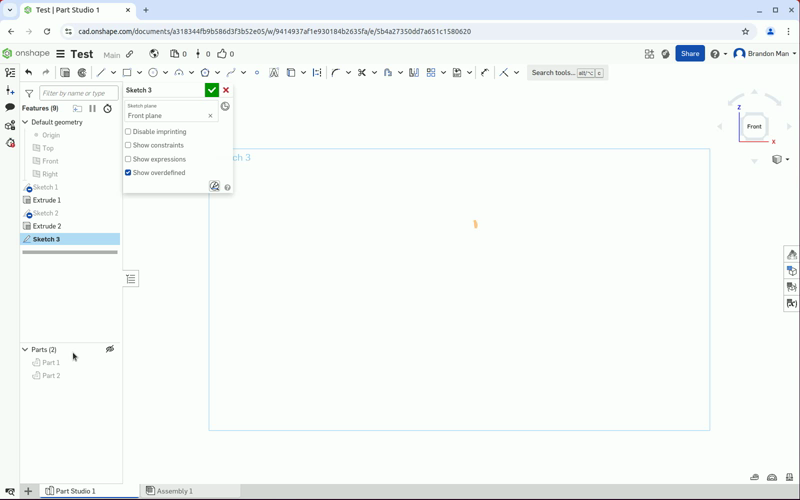
key(c)
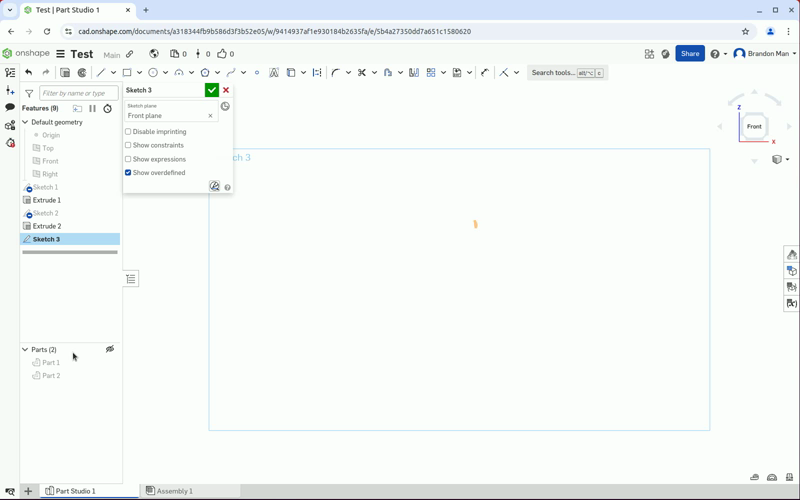
key_down(shift)
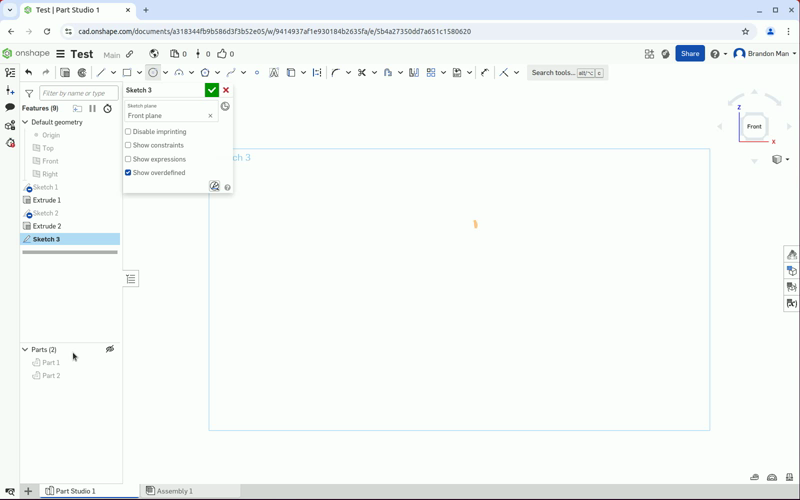
mouse_move(501, 282)
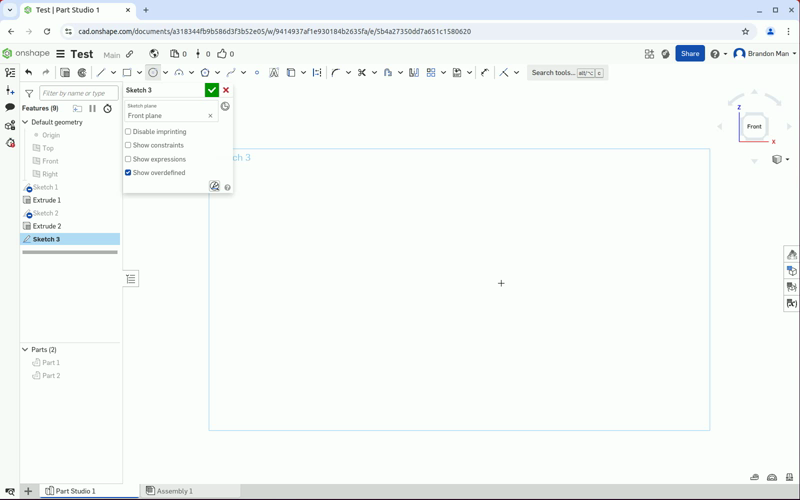
click(501, 282)
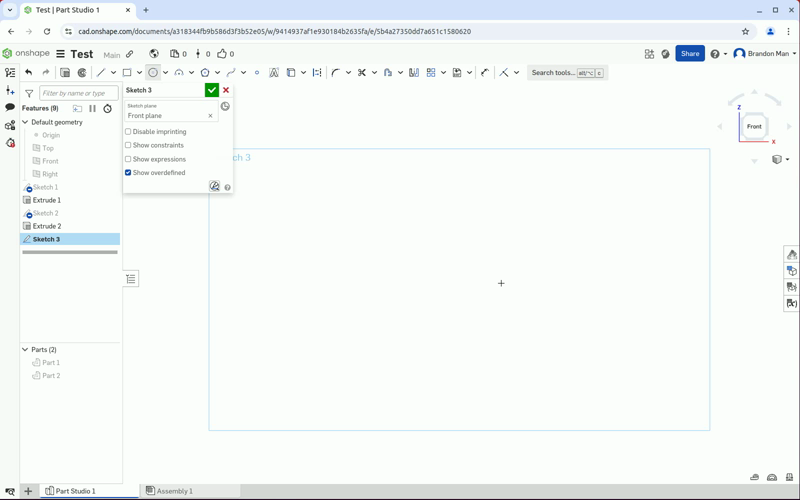
key_up(shift)
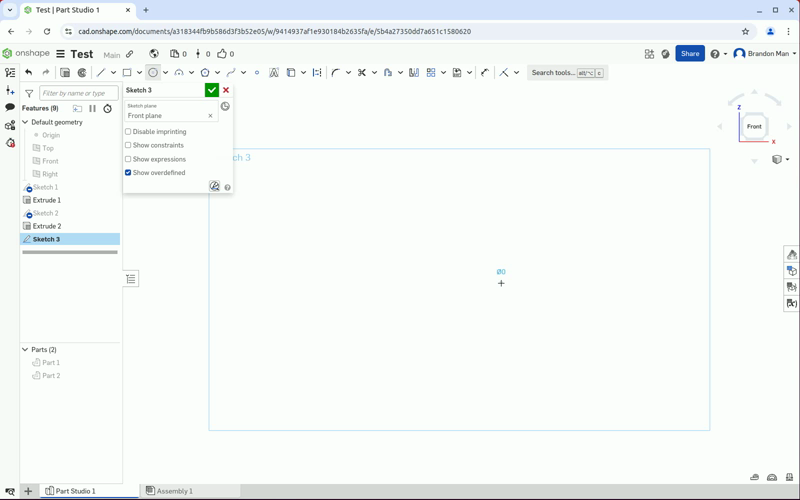
mouse_move(508, 282)
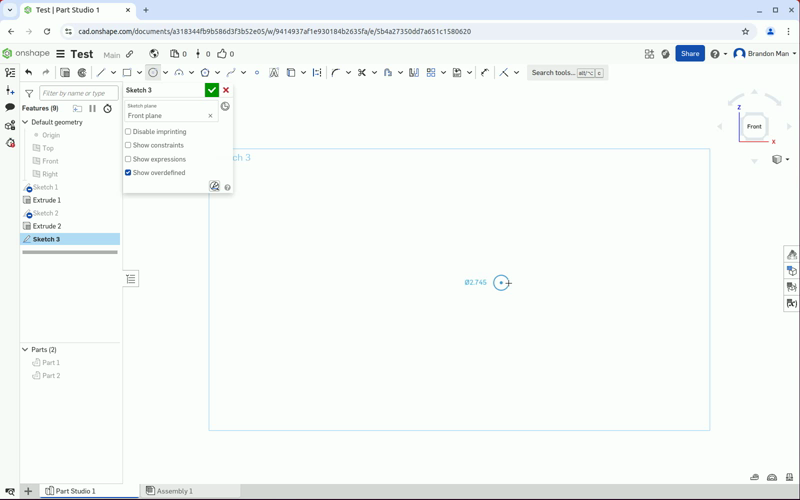
click(508, 282)
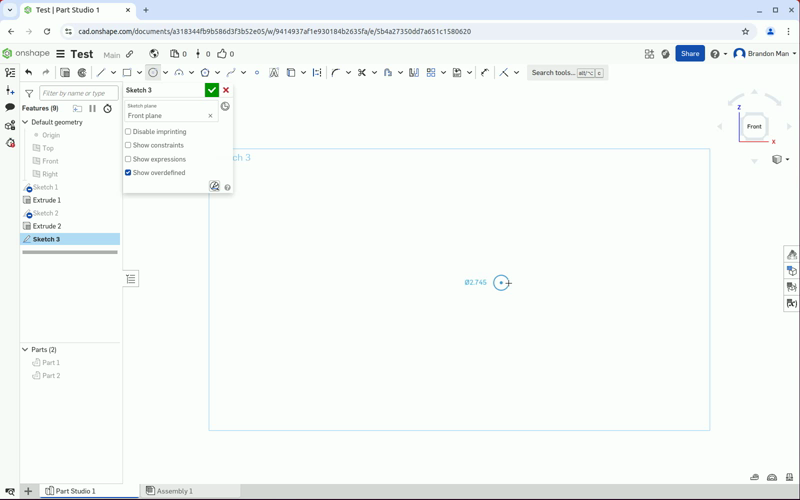
key(esc)
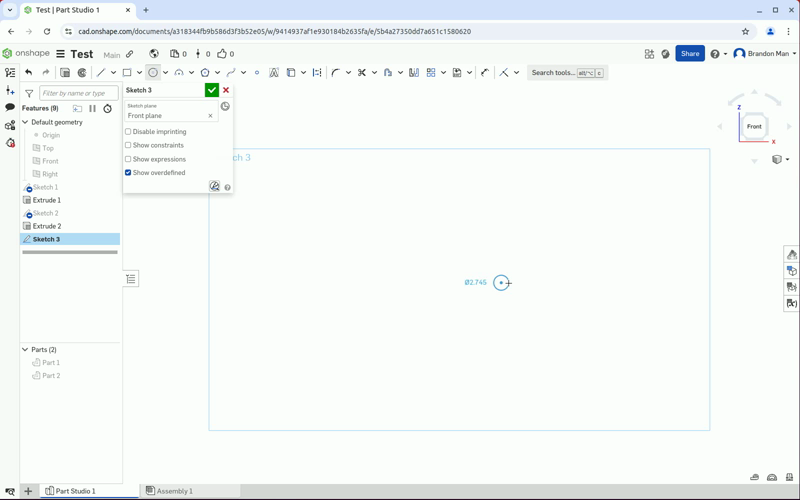
key(c)
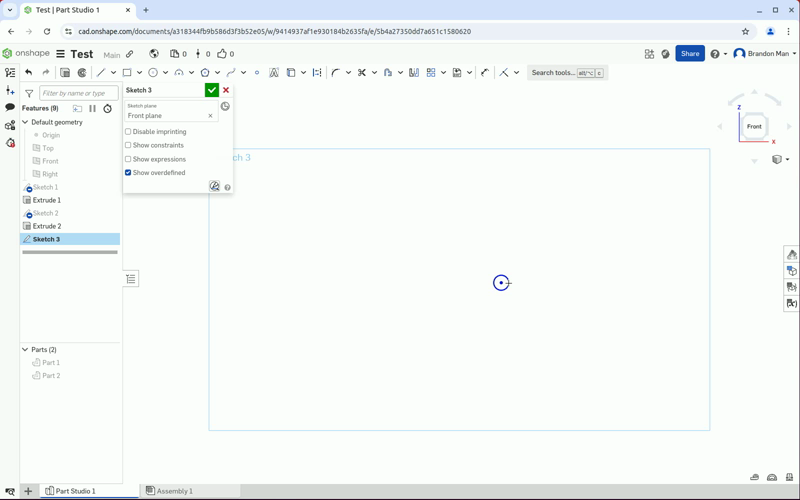
key_down(shift)
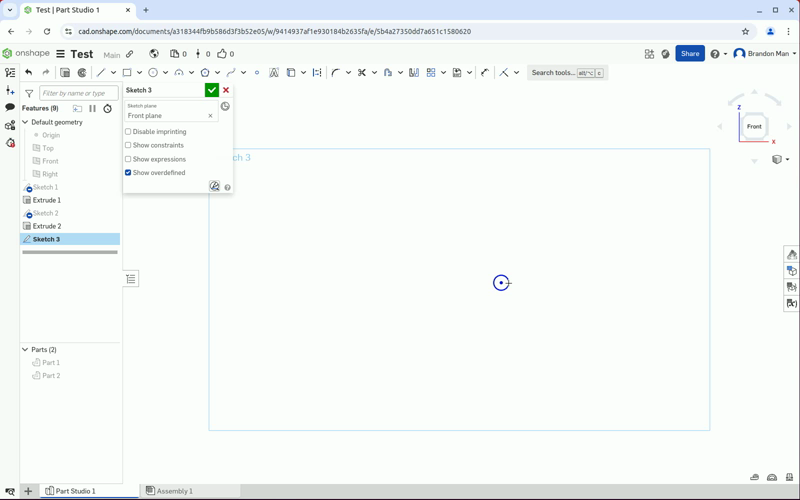
mouse_move(501, 282)
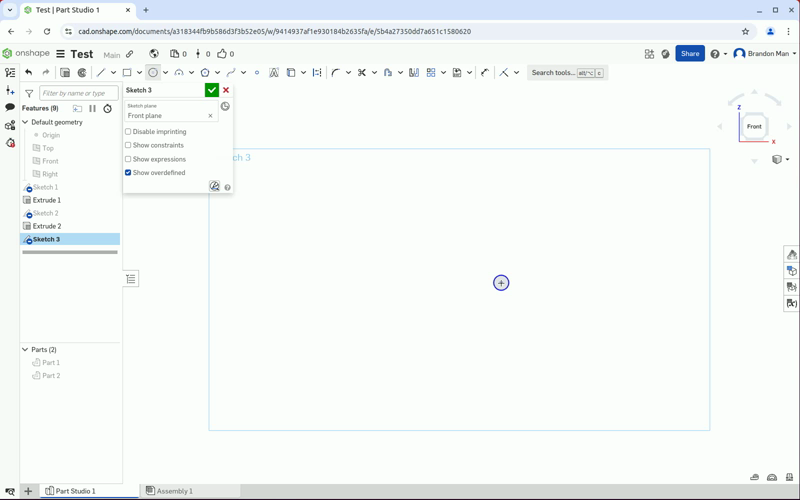
click(501, 282)
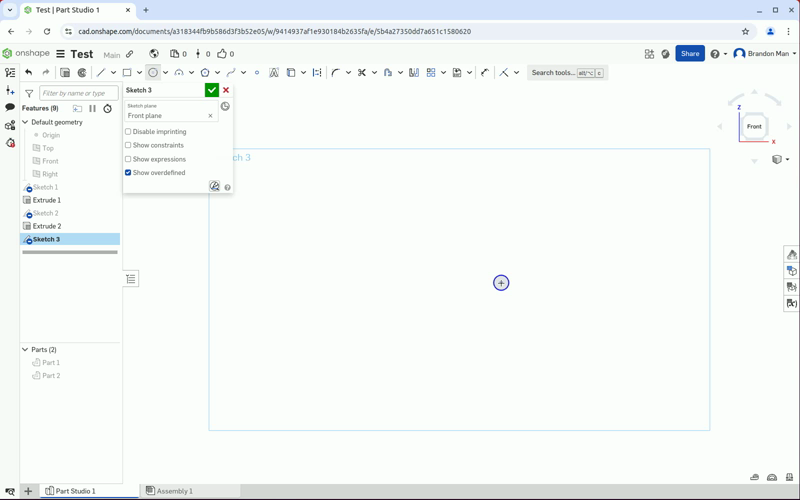
key_up(shift)
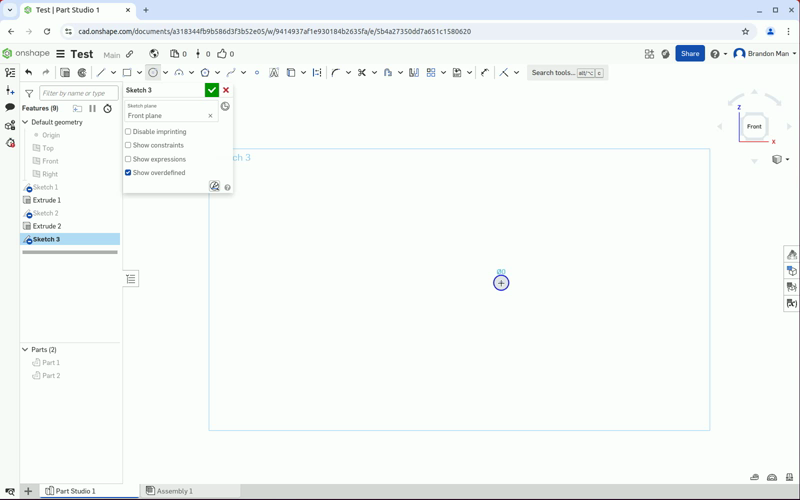
mouse_move(504, 282)
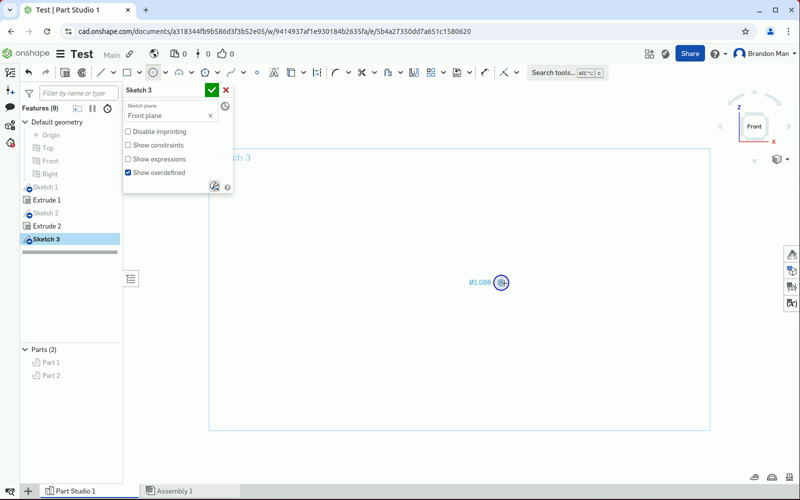
scroll(6)
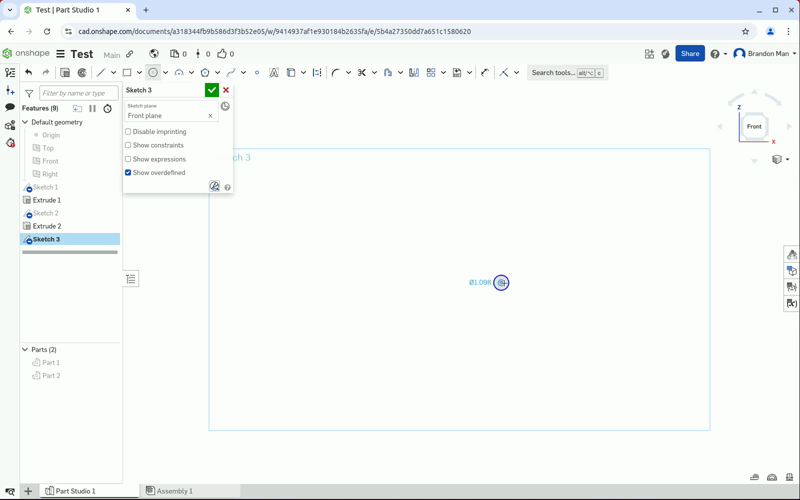
scroll(6)
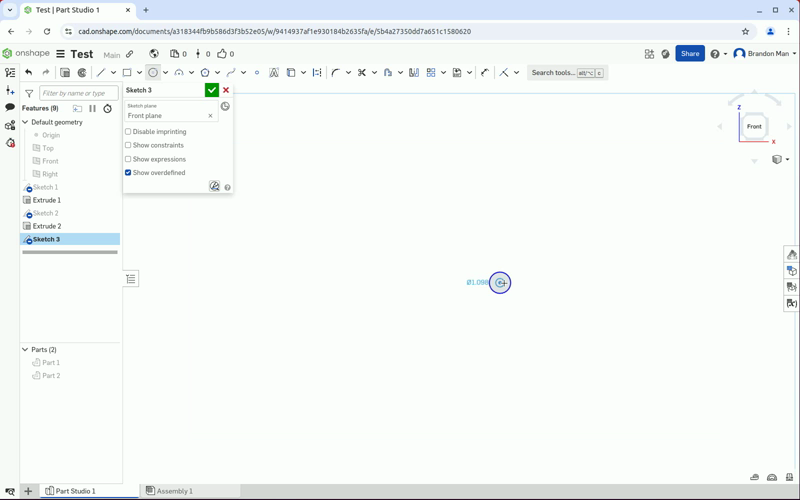
scroll(6)
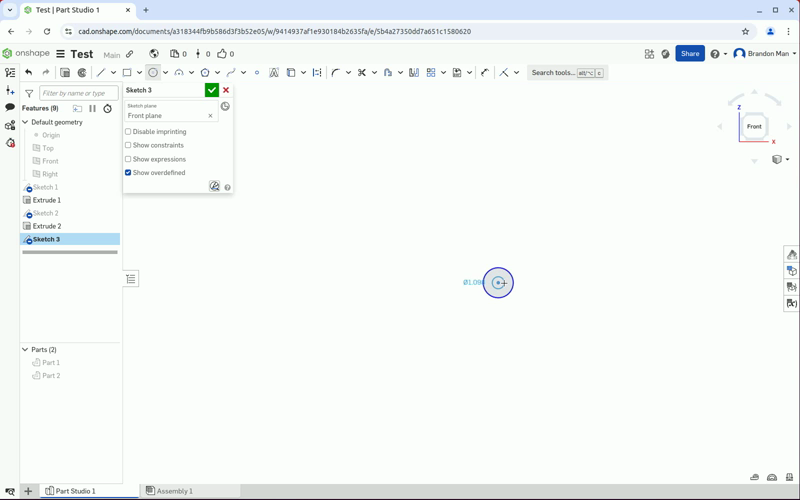
scroll(6)
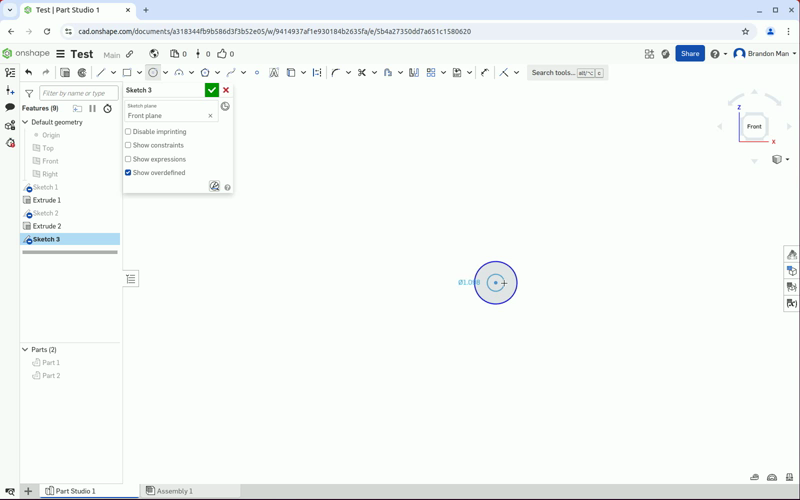
scroll(6)
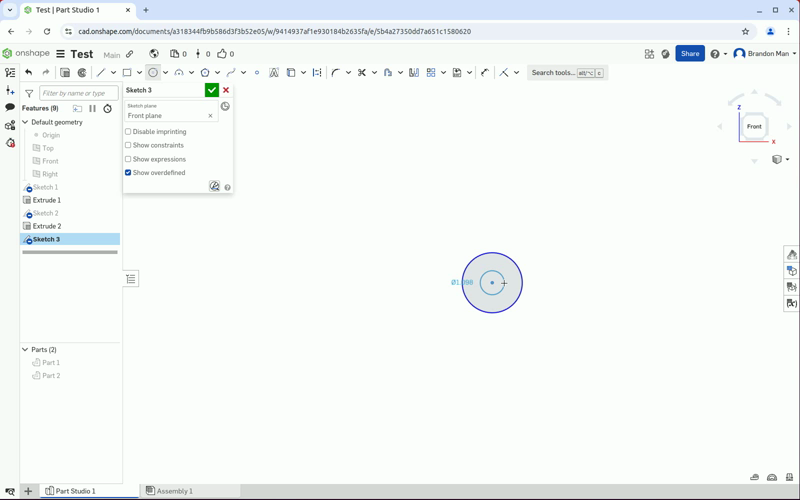
scroll(6)
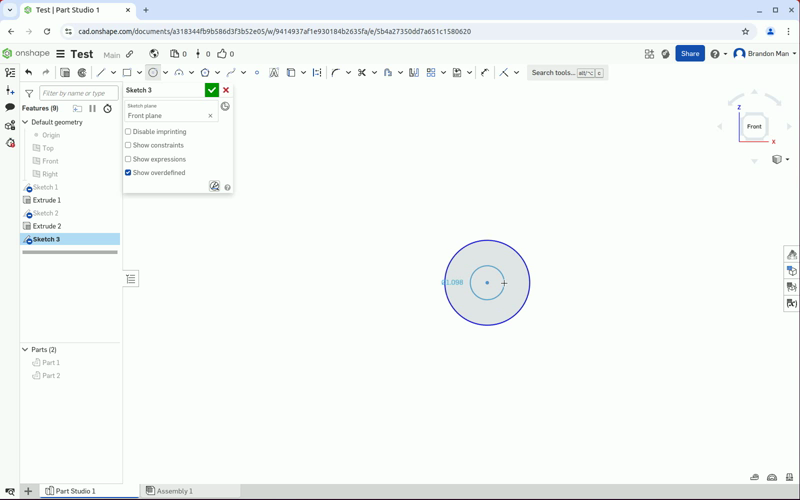
scroll(6)
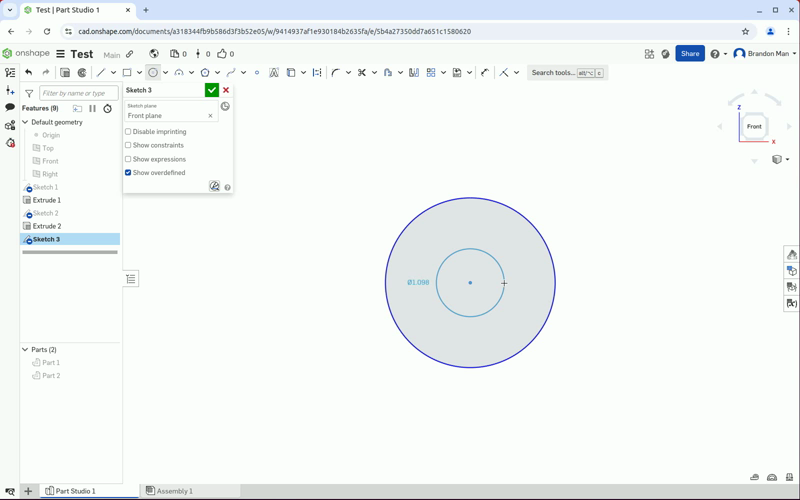
click(504, 282)
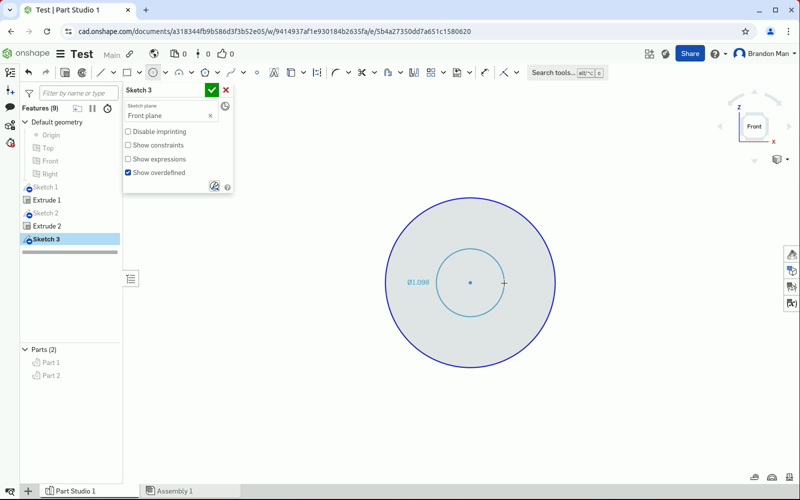
scroll(-6)
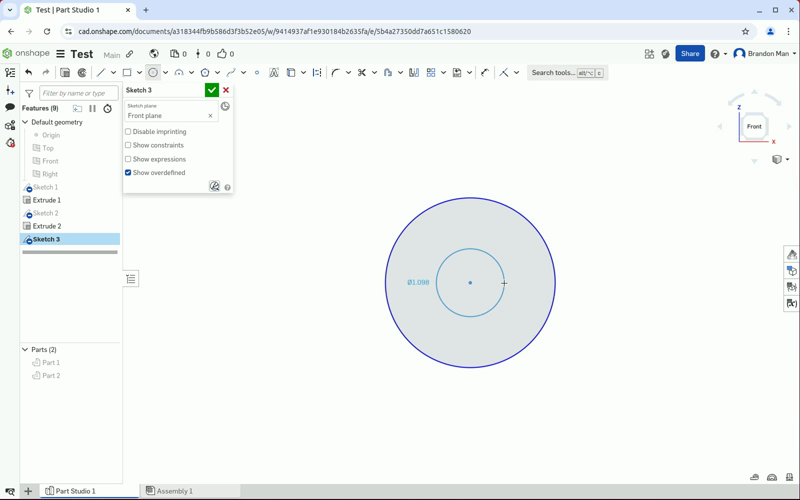
scroll(-6)
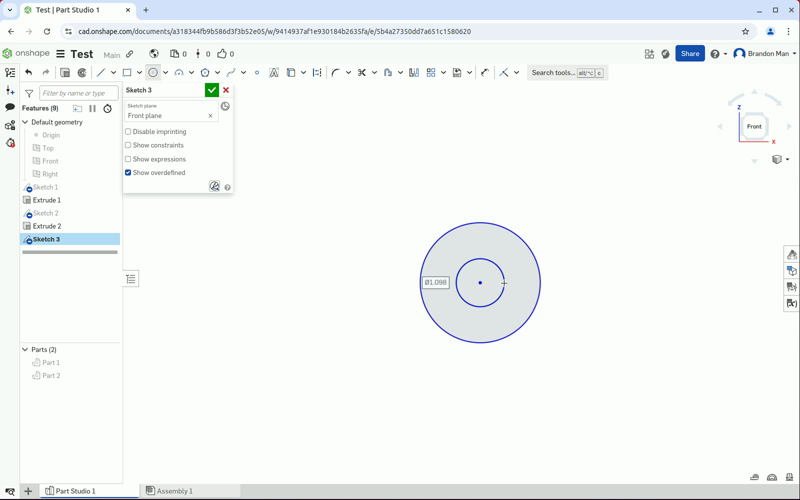
scroll(-6)
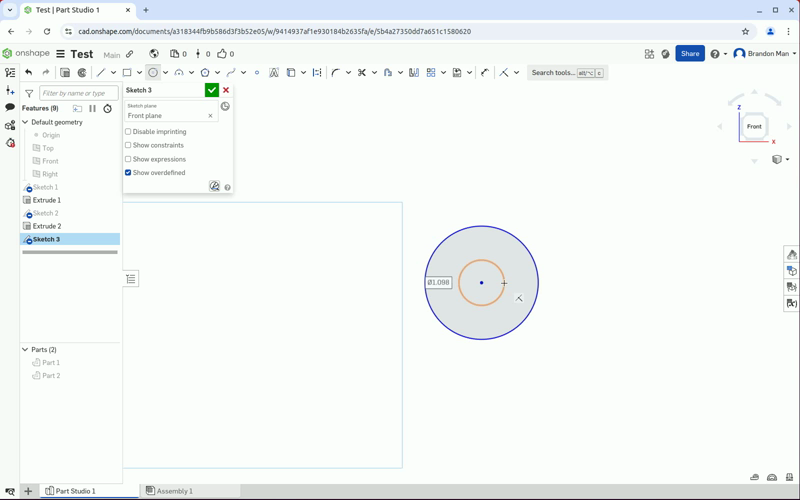
scroll(-6)
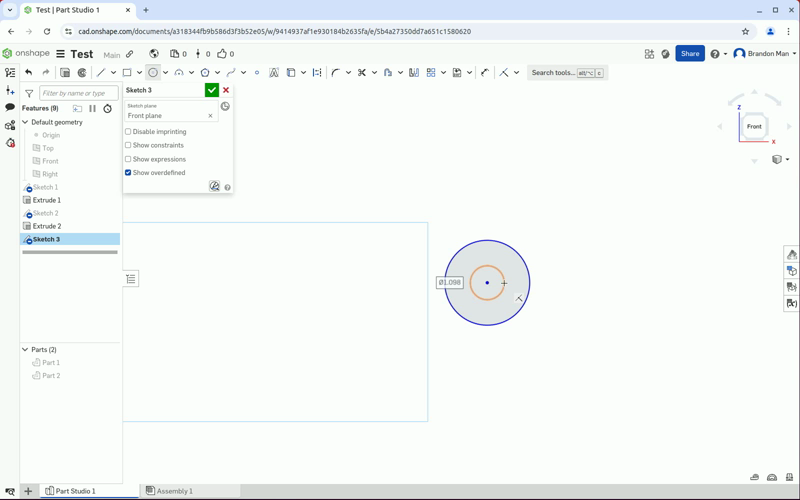
scroll(-6)
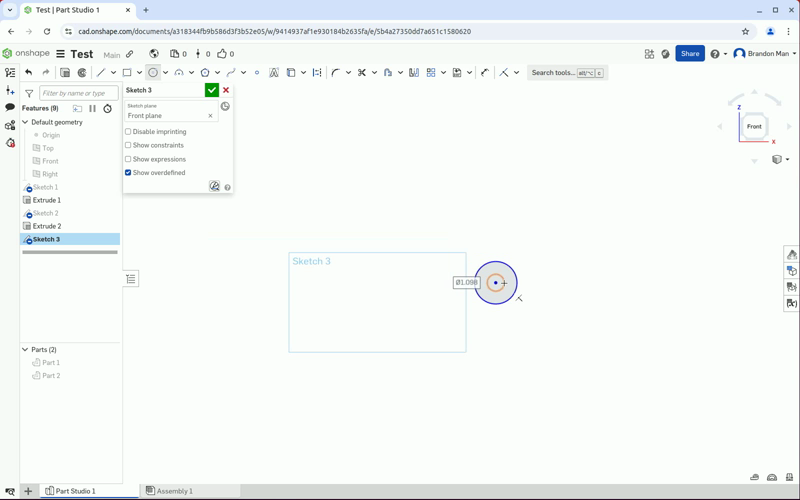
scroll(-6)
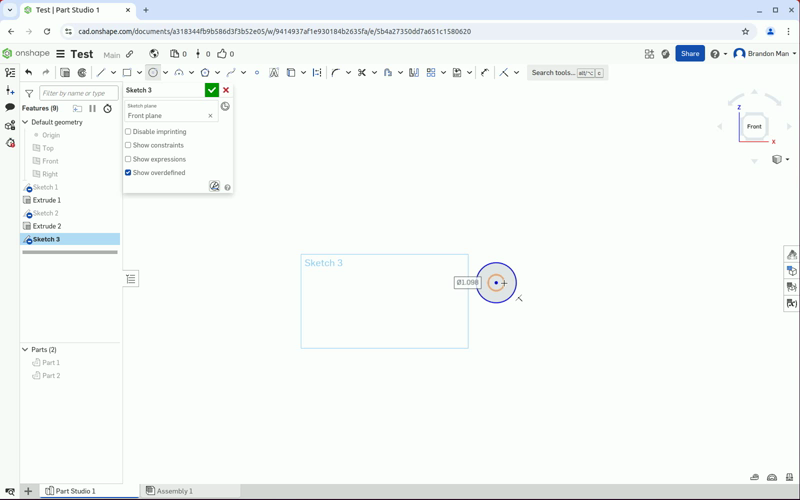
scroll(-6)
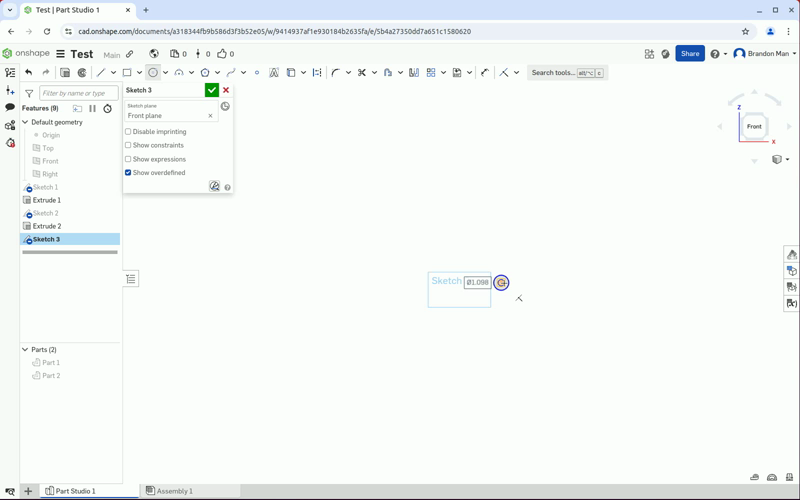
key(esc)
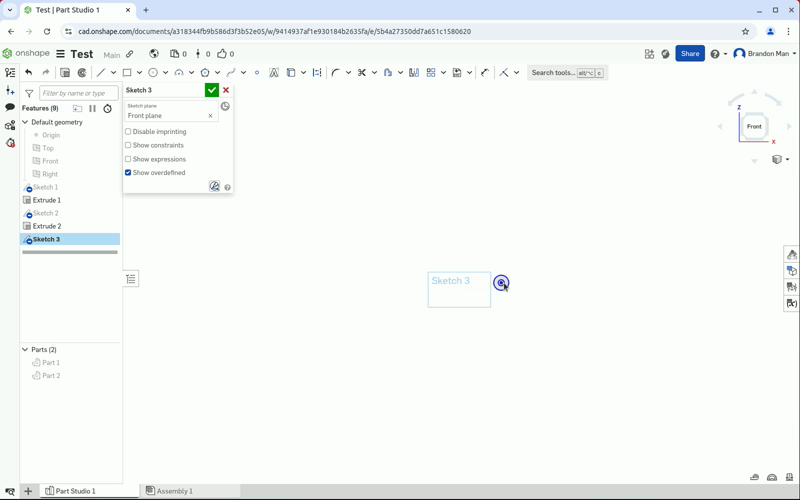
mouse_move(496, 287)
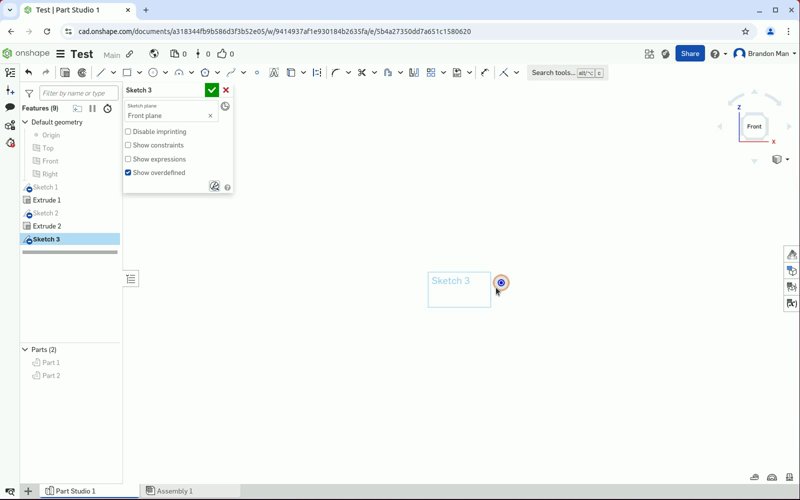
scroll(6)
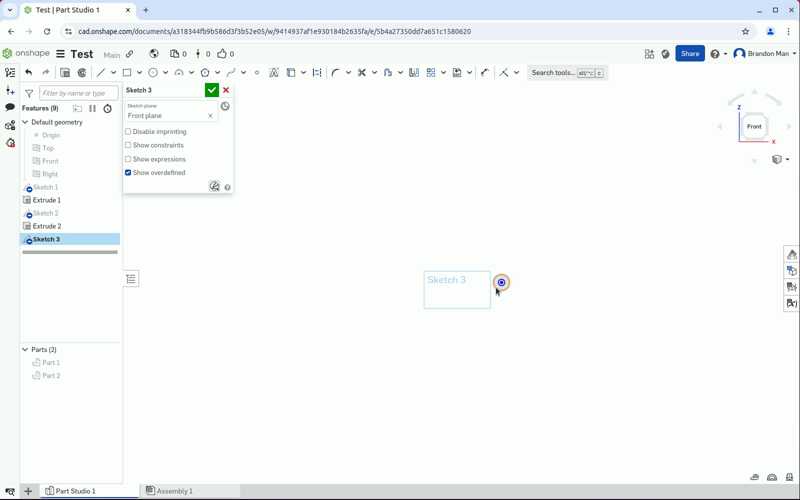
scroll(6)
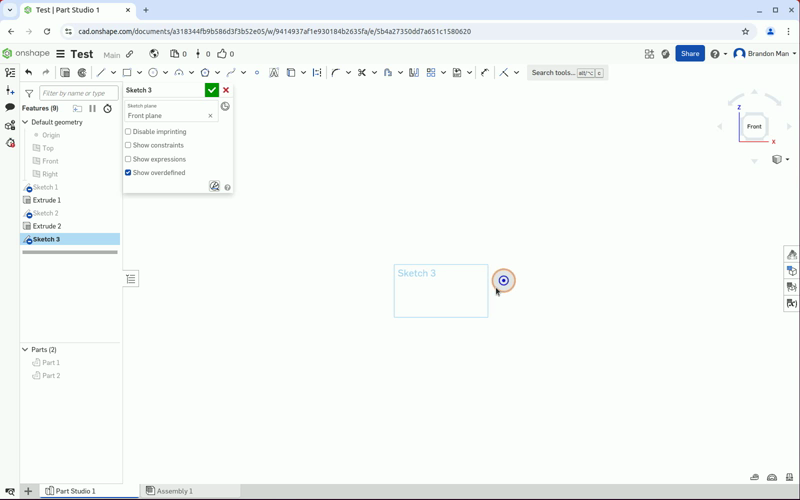
scroll(6)
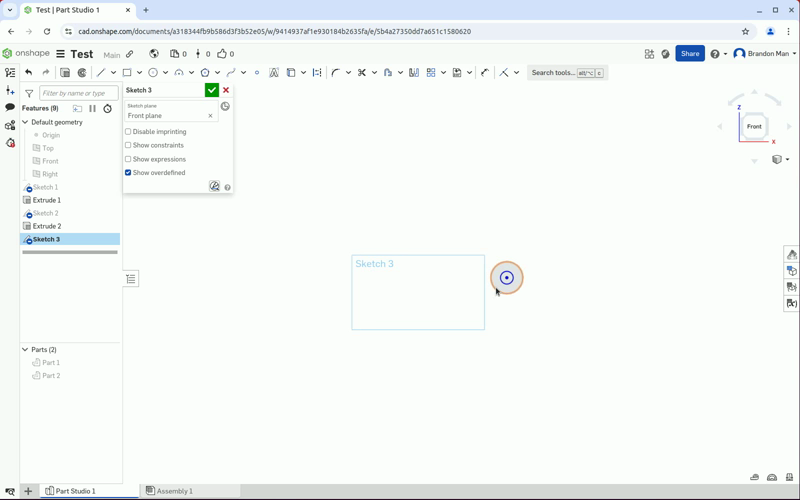
scroll(6)
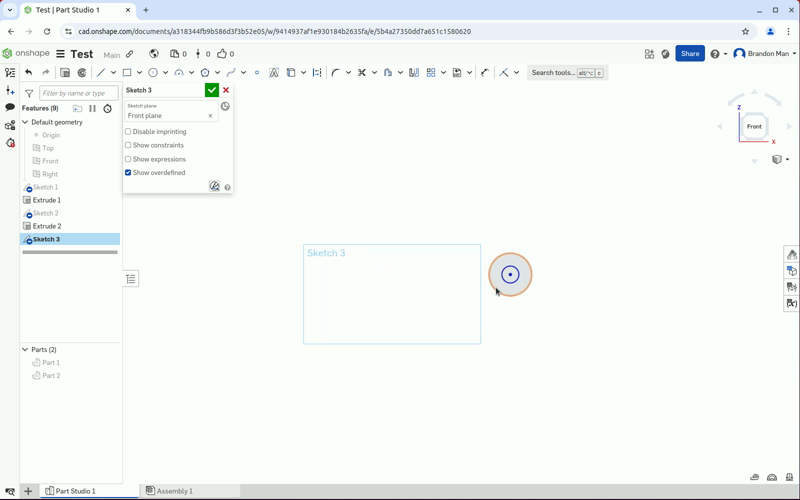
scroll(6)
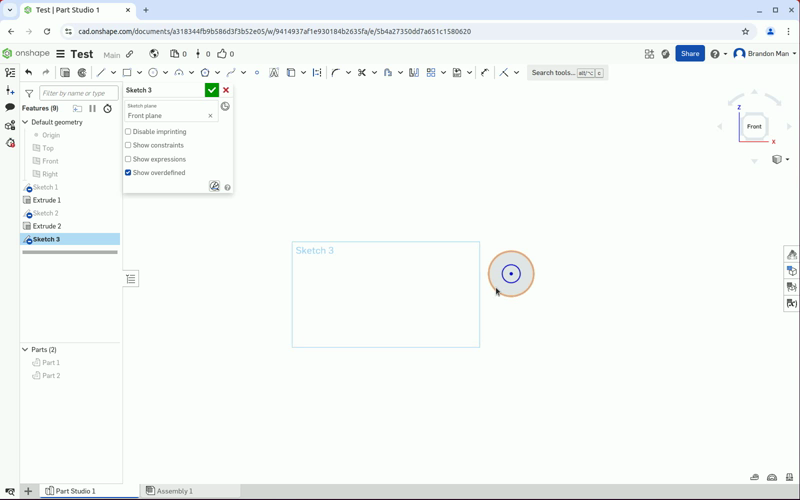
scroll(6)
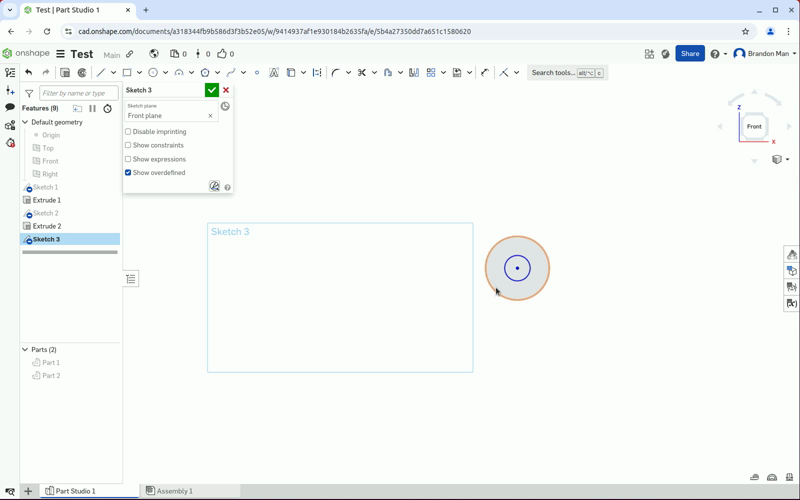
scroll(6)
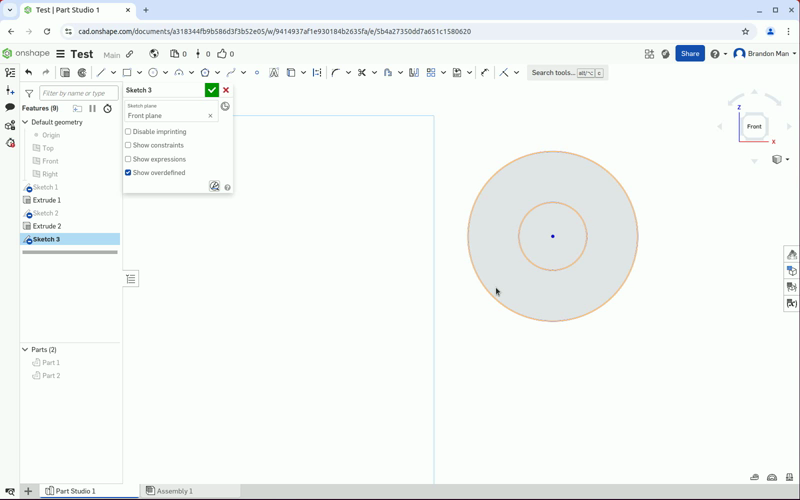
click(496, 287)
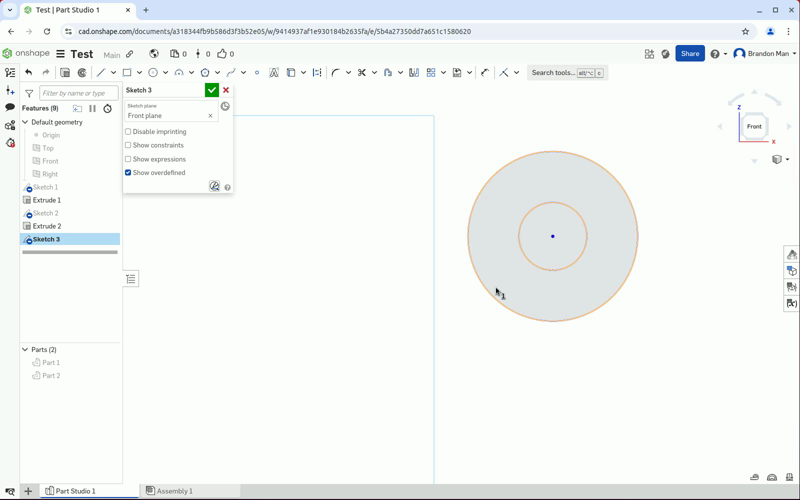
scroll(-6)
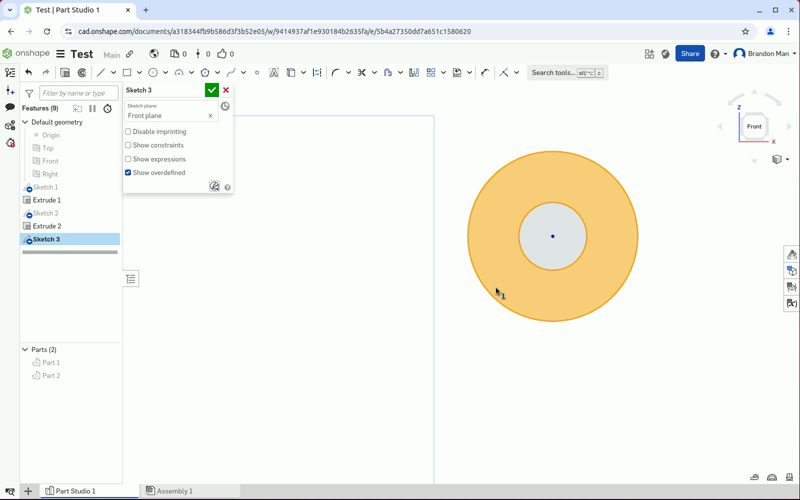
scroll(-6)
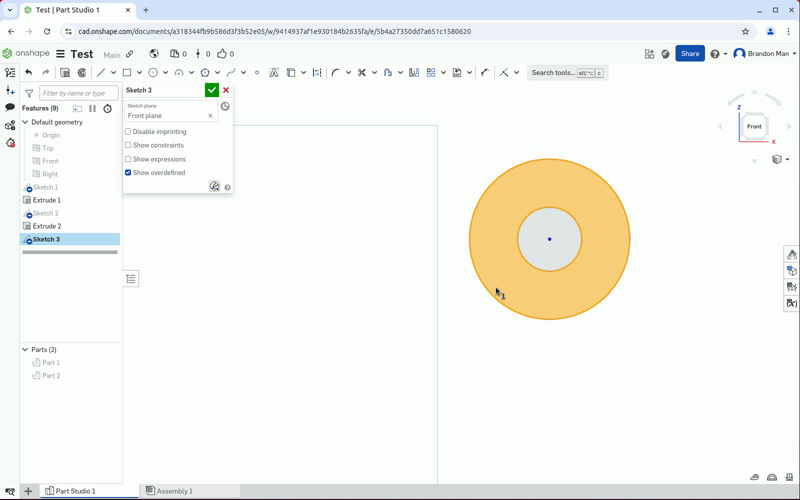
scroll(-6)
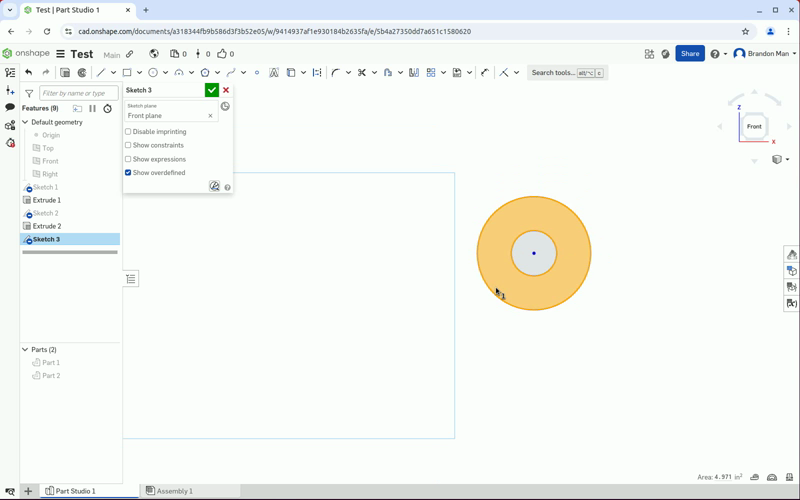
scroll(-6)
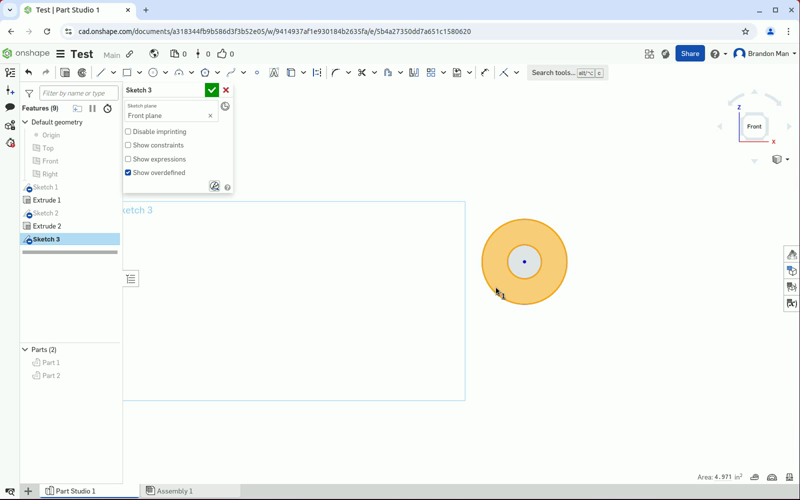
scroll(-6)
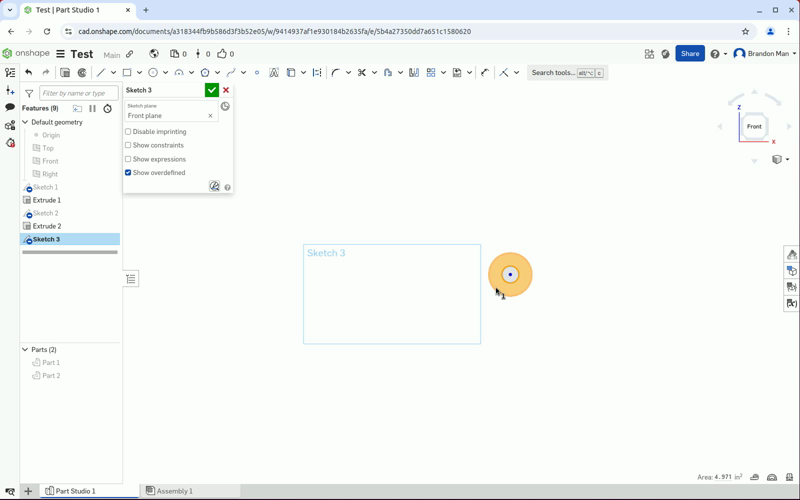
scroll(-6)
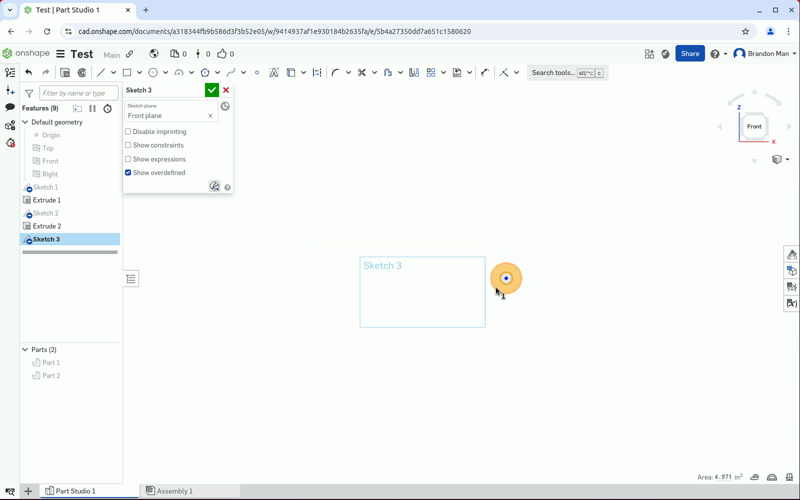
scroll(-6)
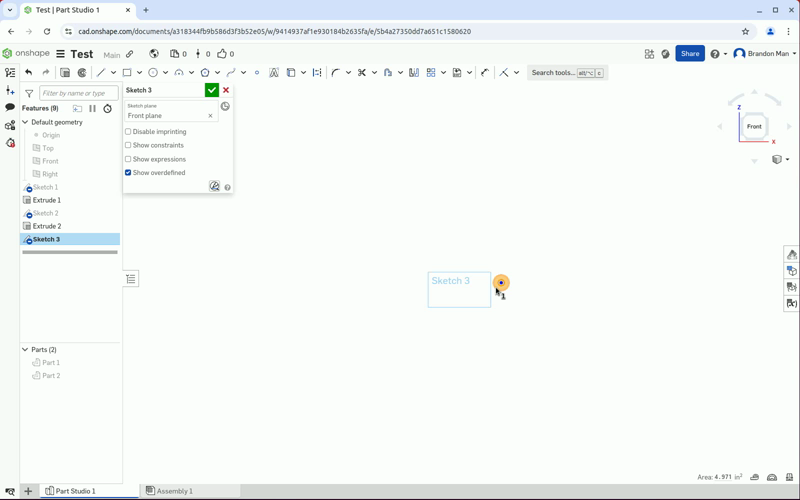
mouse_move(73, 352)
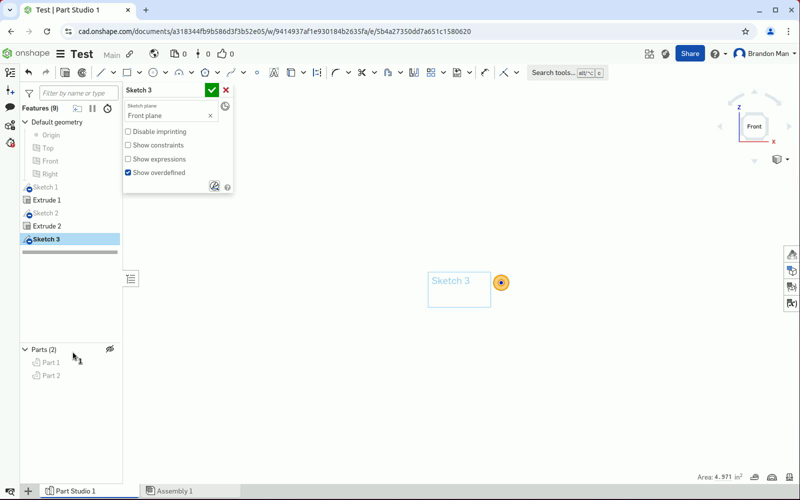
key(shift+y)
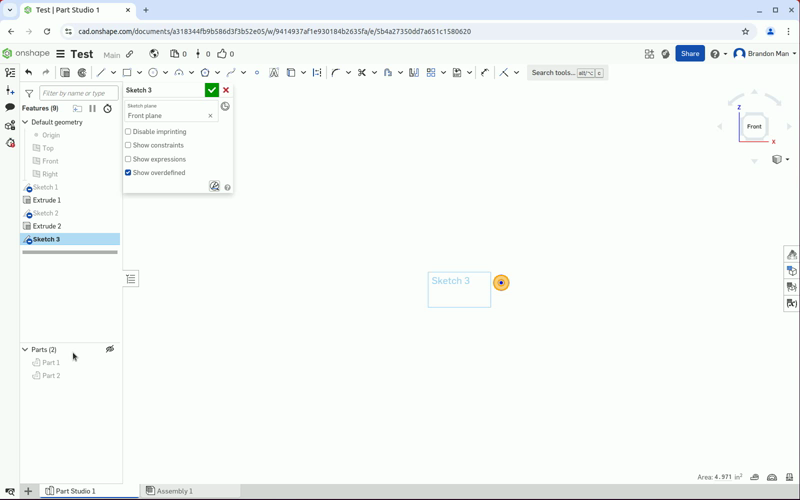
key(shift+e)
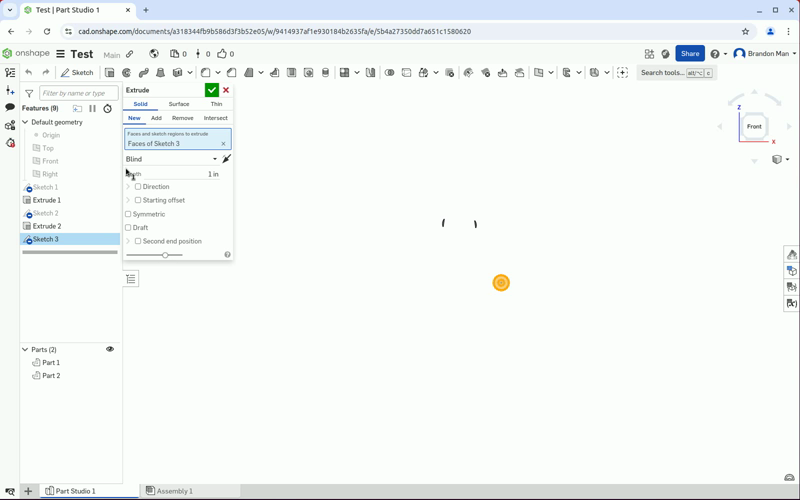
mouse_move(143, 106)
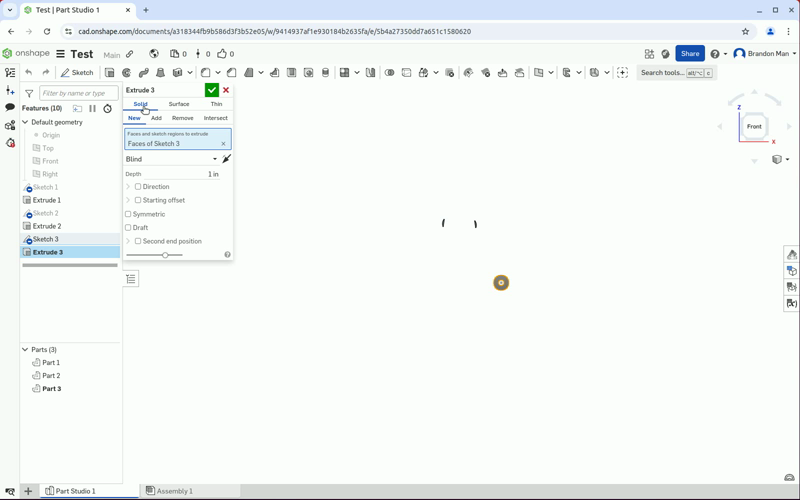
click(143, 106)
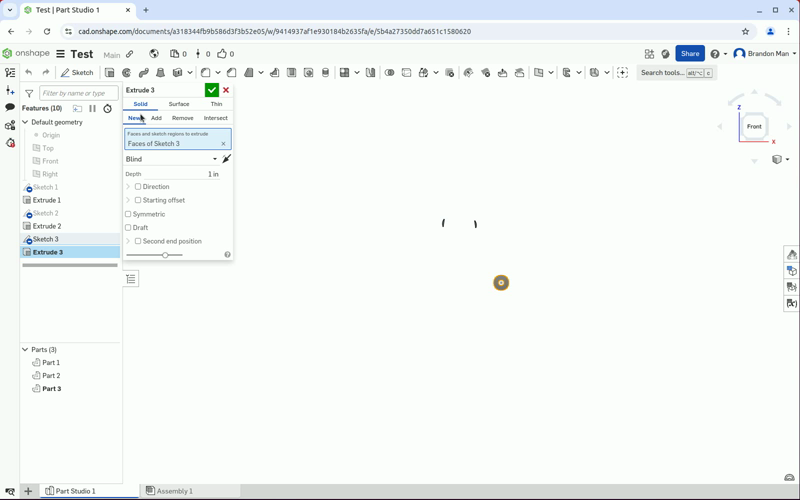
mouse_move(137, 120)
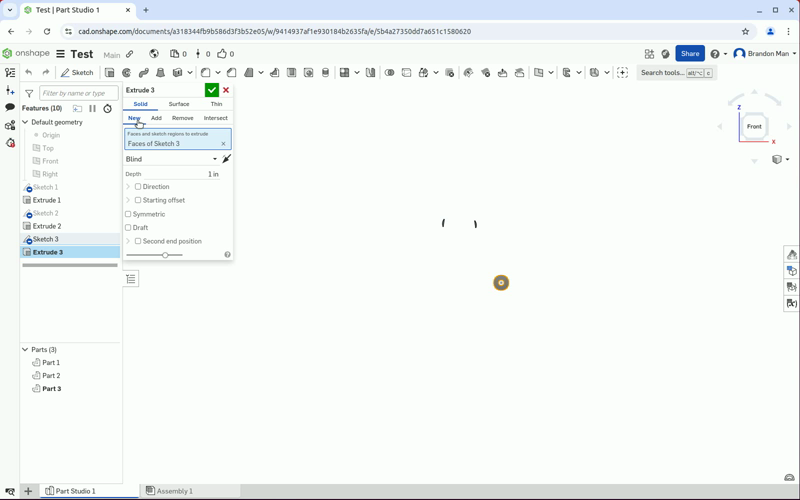
click(137, 120)
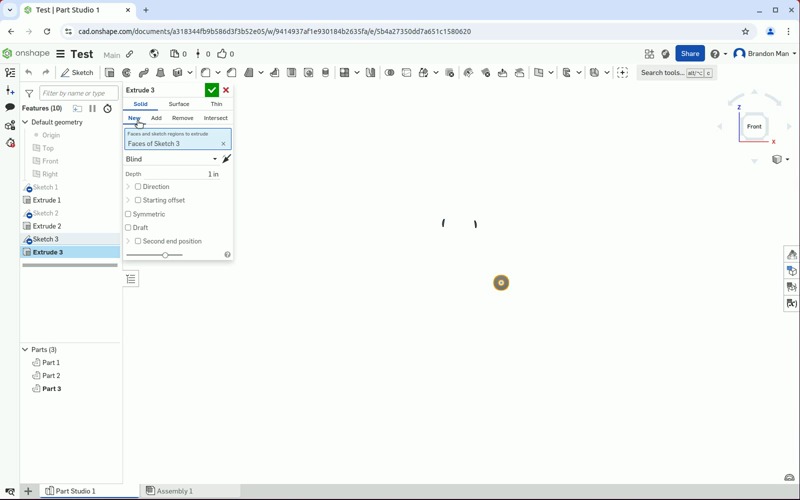
key(tab, 4)
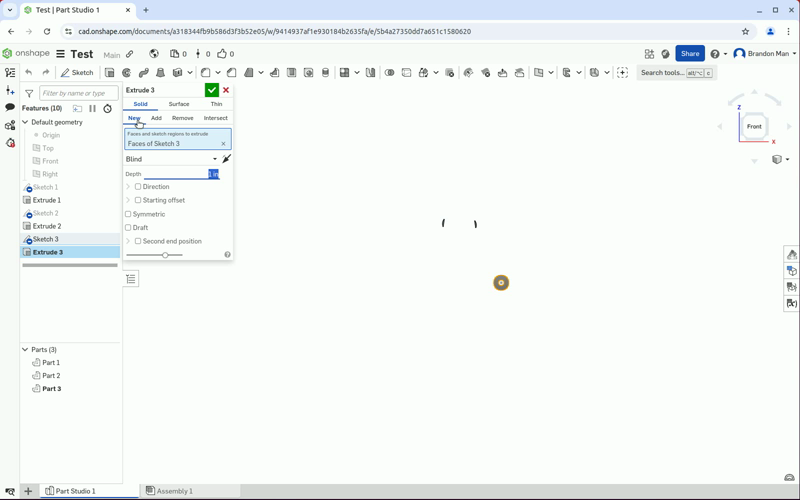
text(4.814)
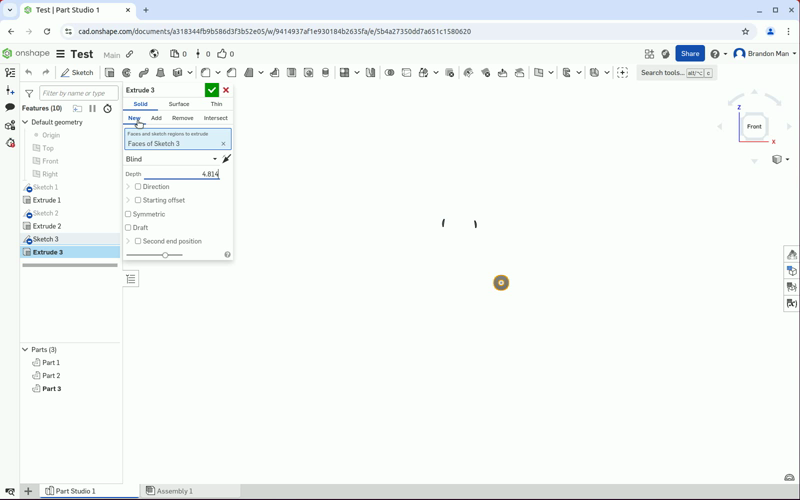
key(enter)
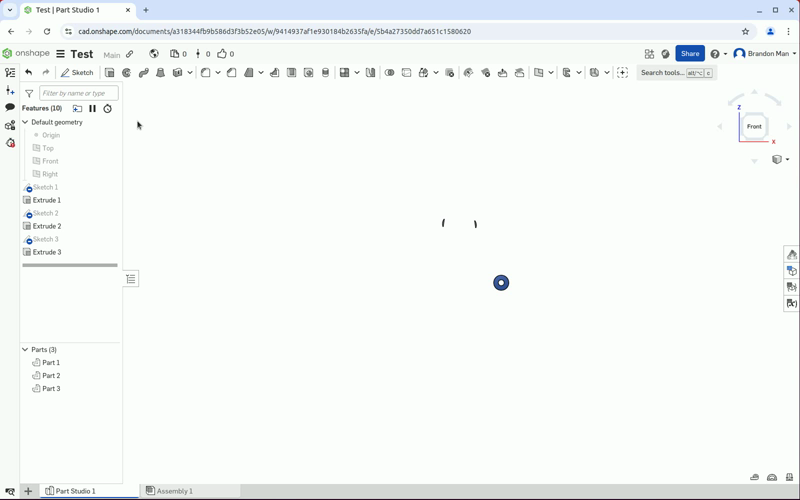
key(shift+h)
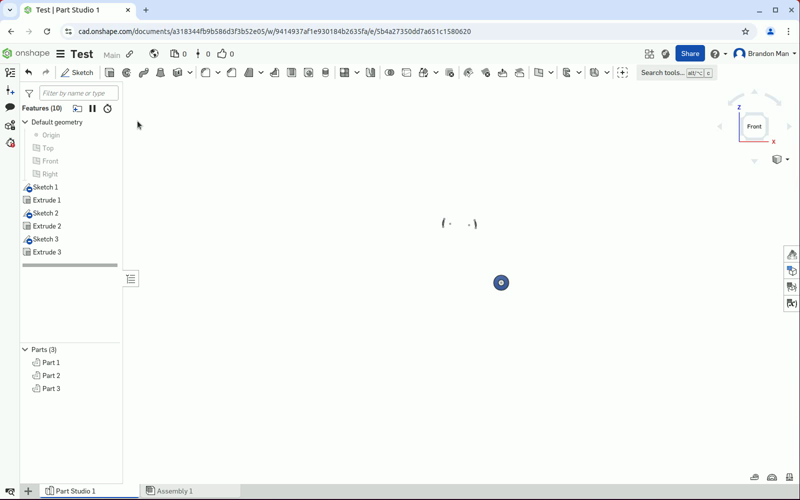
key(shift+h)
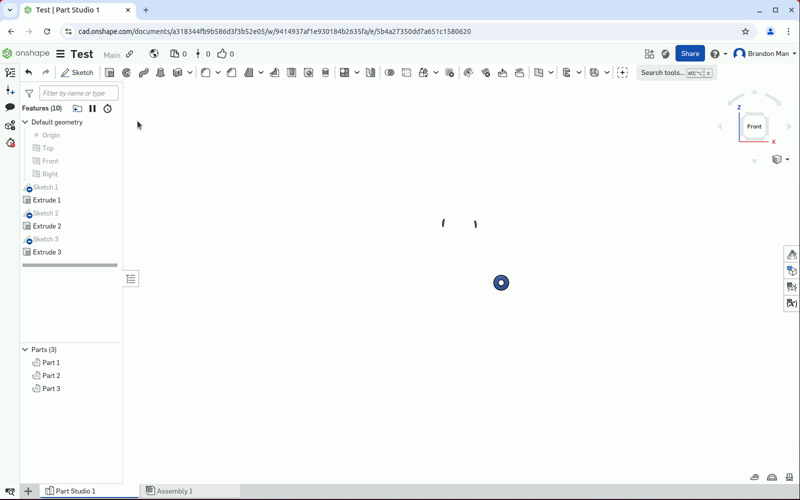
mouse_move(73, 189)
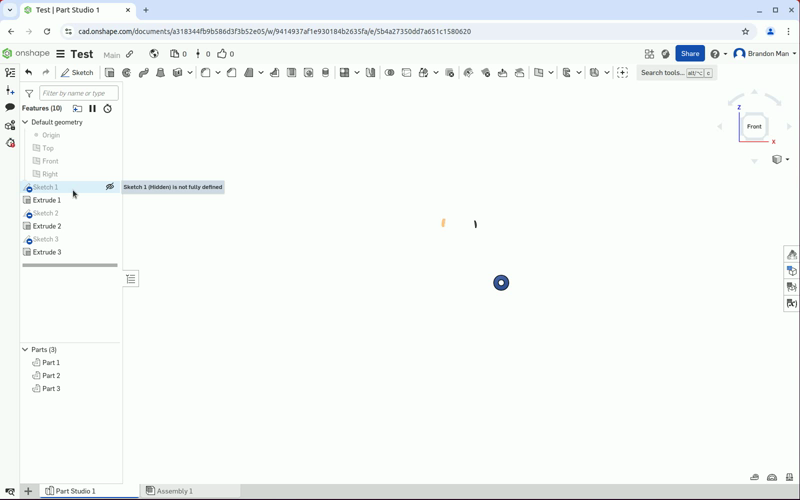
click(73, 189)
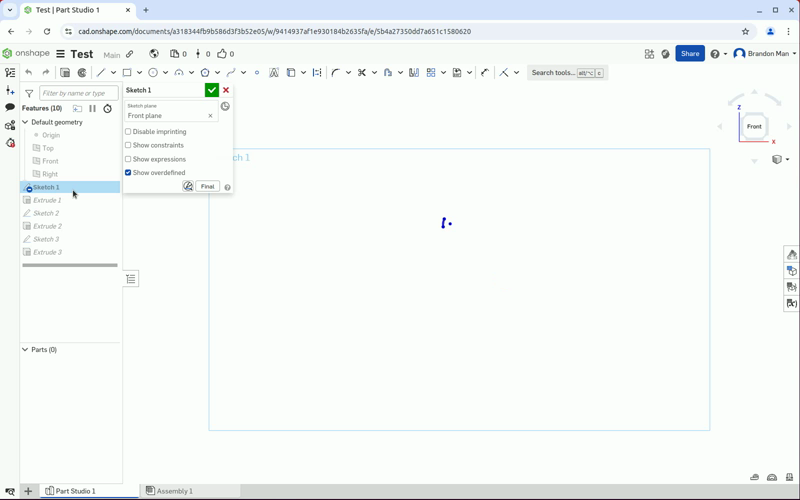
mouse_move(229, 92)
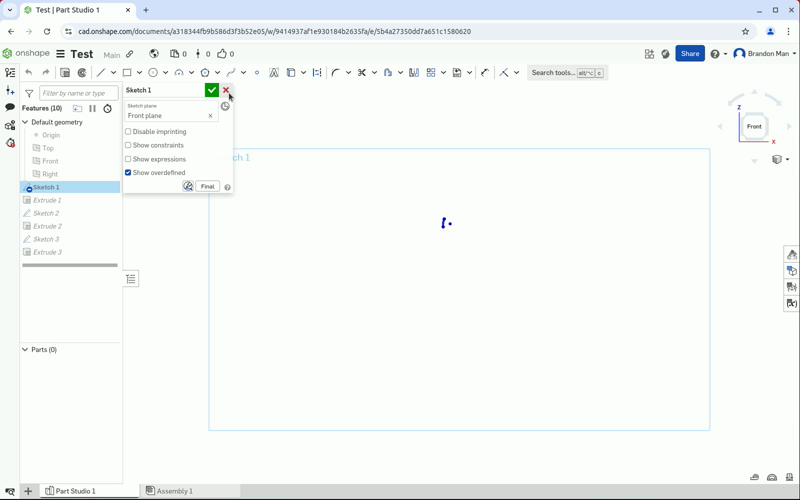
click(229, 92)
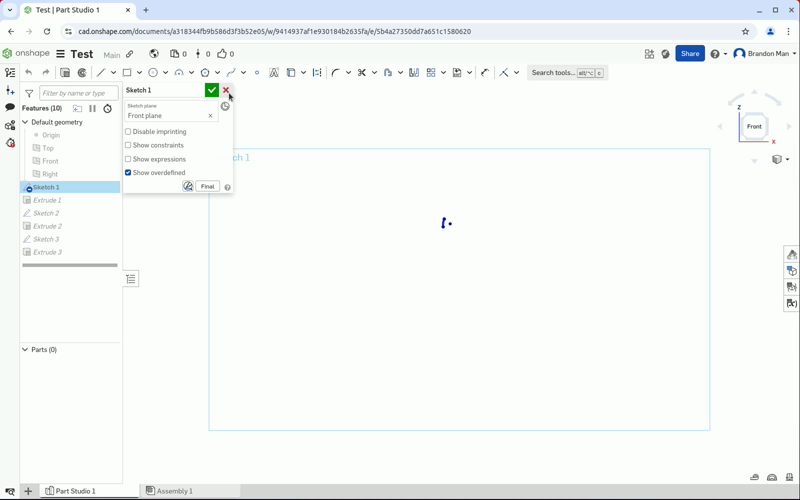
key(shift+s)
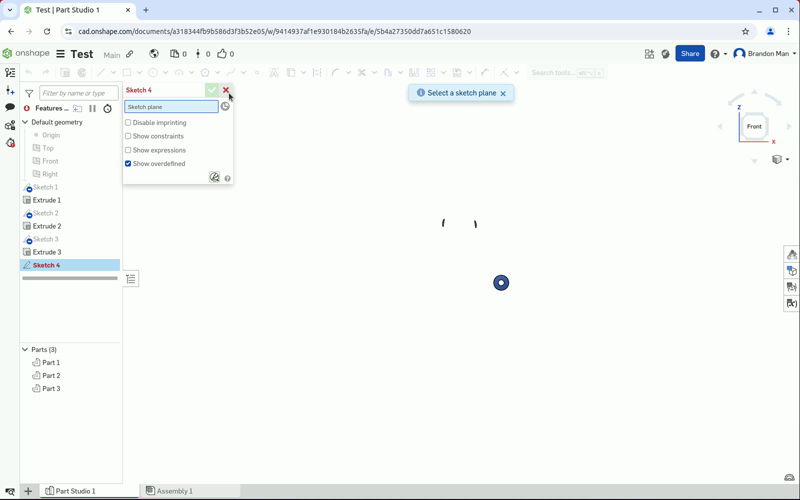
mouse_move(73, 163)
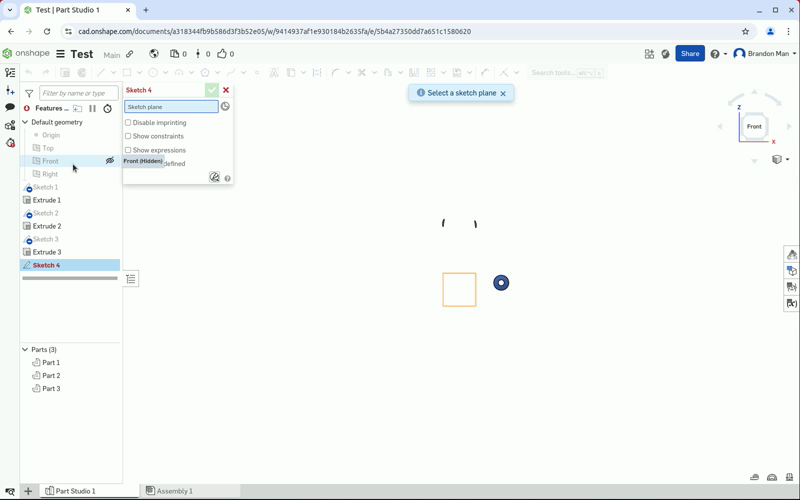
click(73, 163)
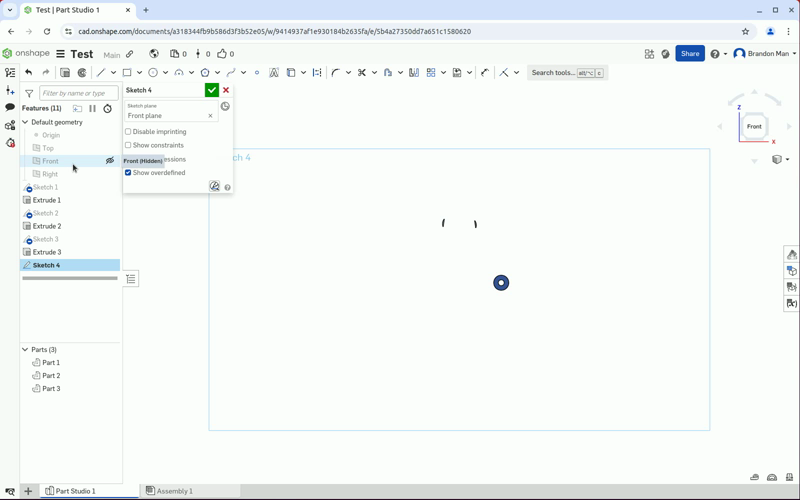
mouse_move(73, 352)
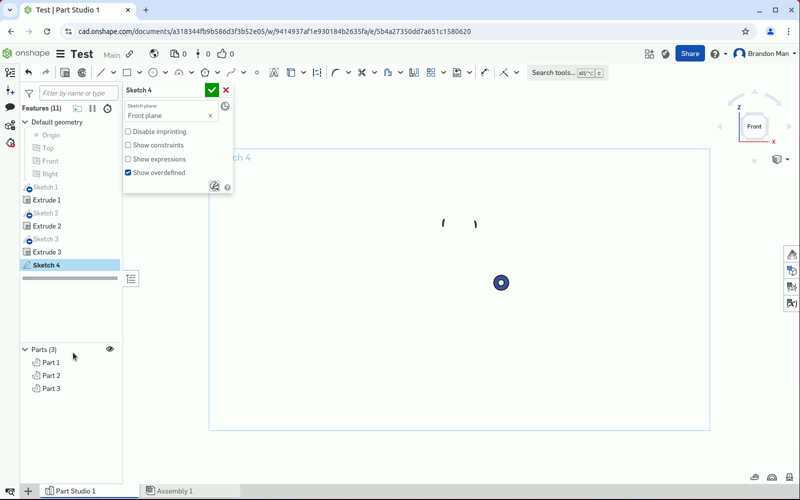
key(y)
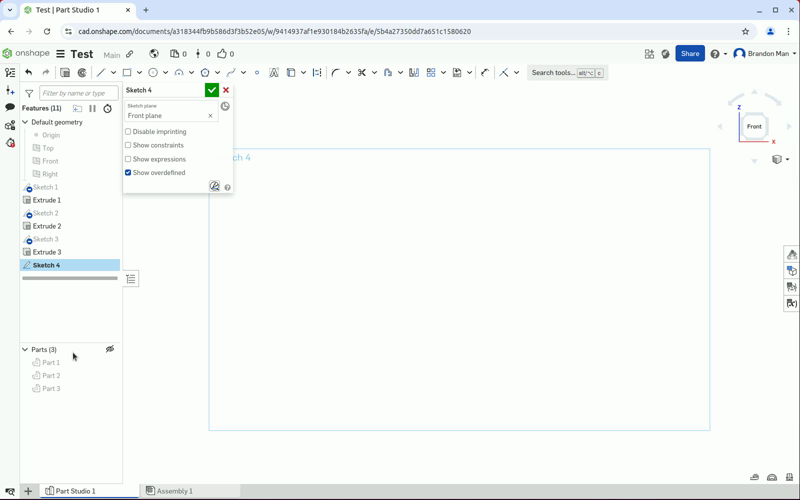
key(c)
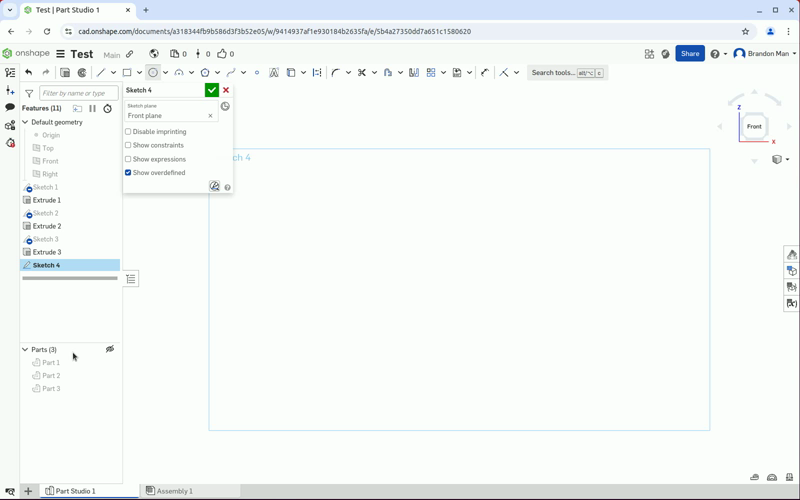
key_down(shift)
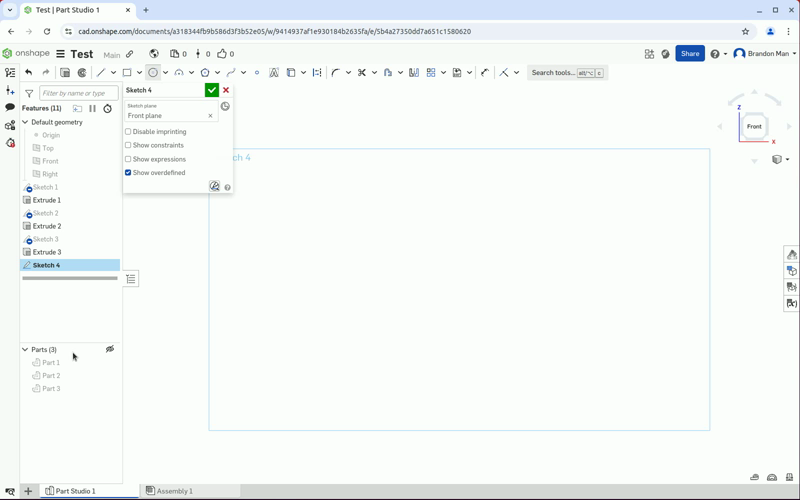
mouse_move(461, 282)
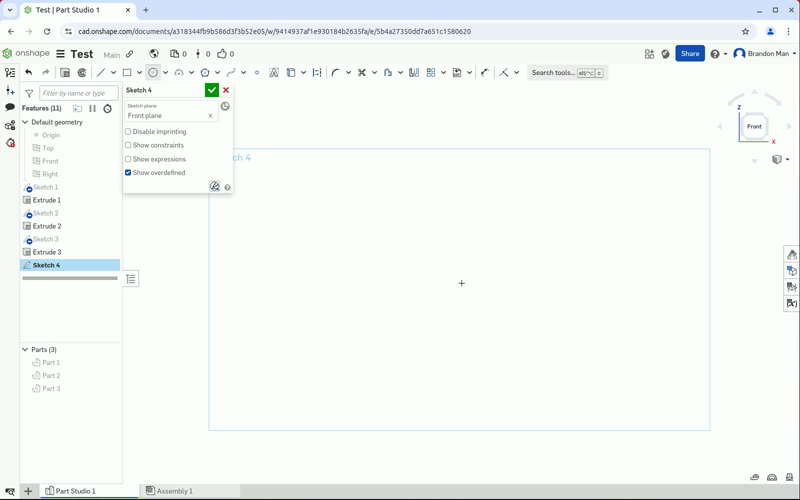
click(461, 282)
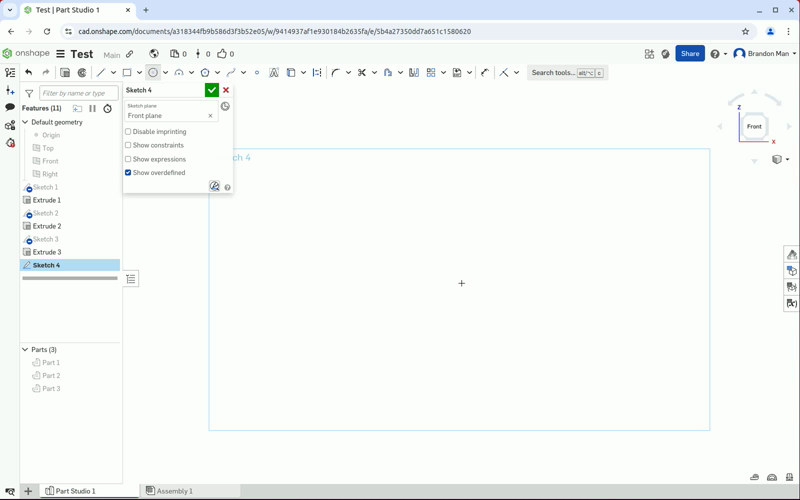
key_up(shift)
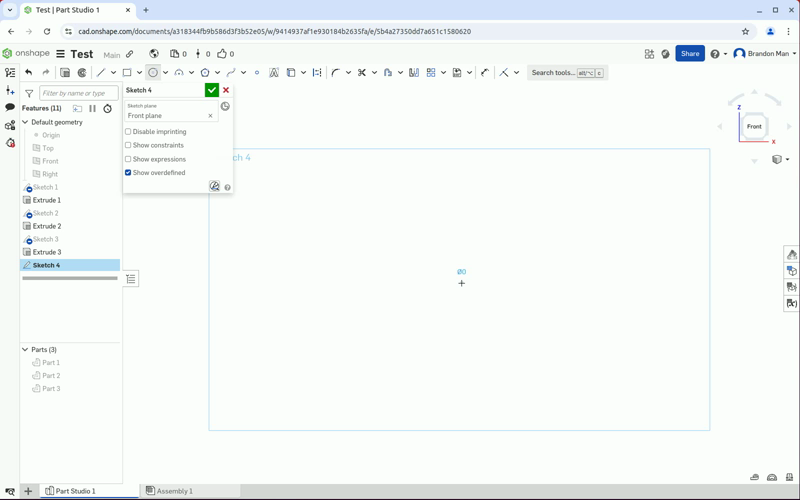
mouse_move(471, 282)
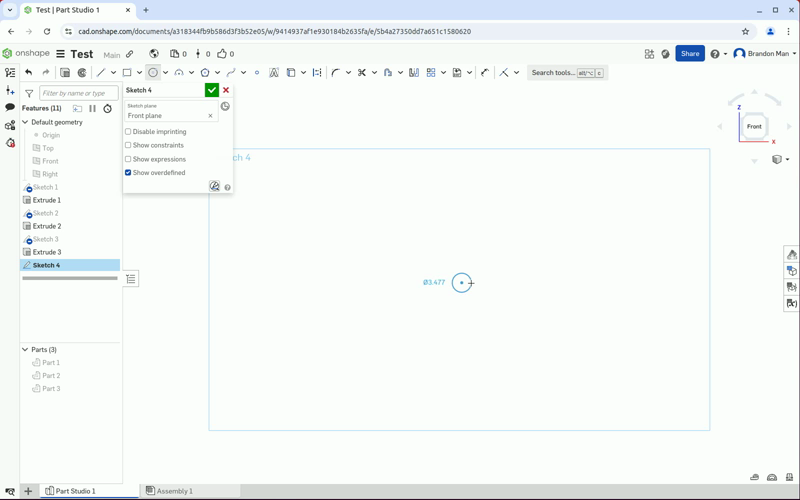
click(471, 282)
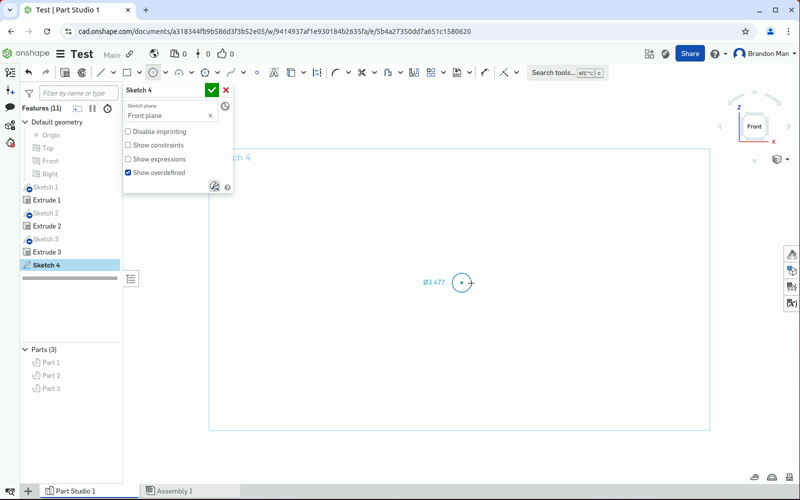
key(esc)
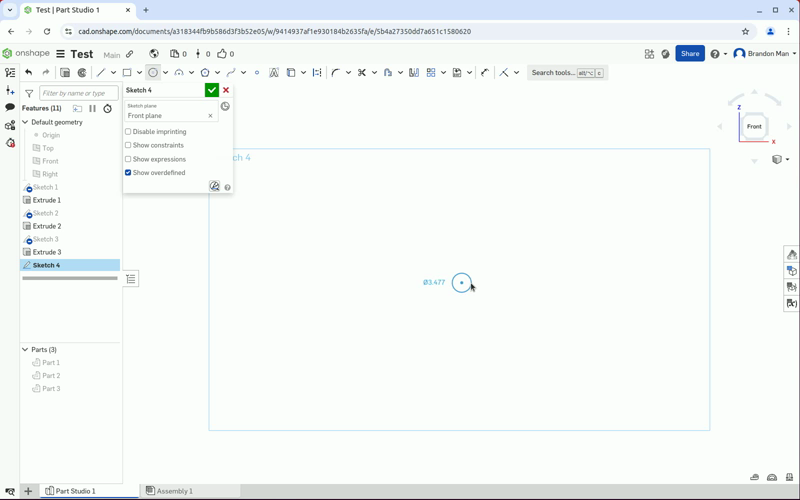
key(c)
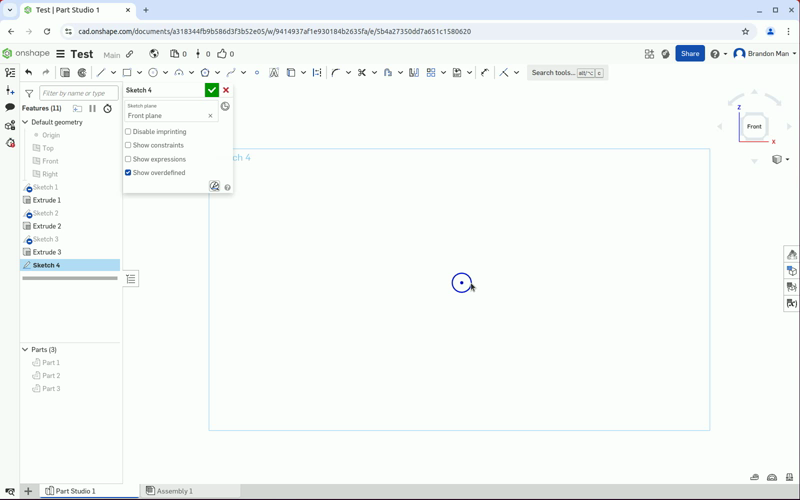
key_down(shift)
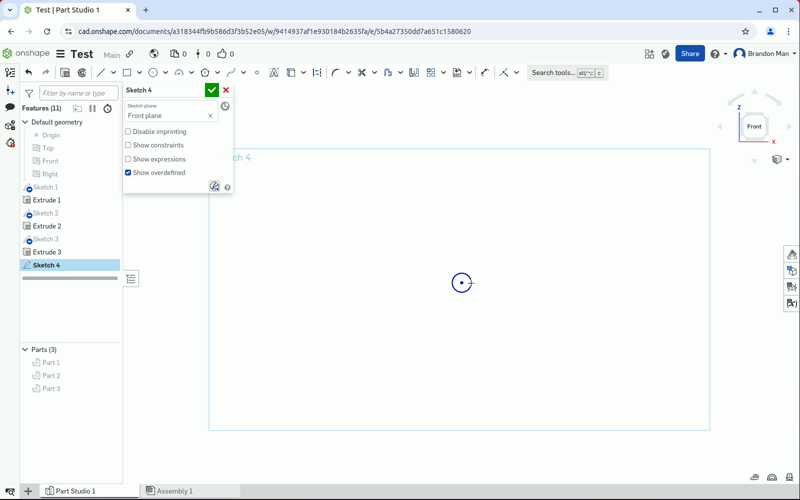
mouse_move(461, 282)
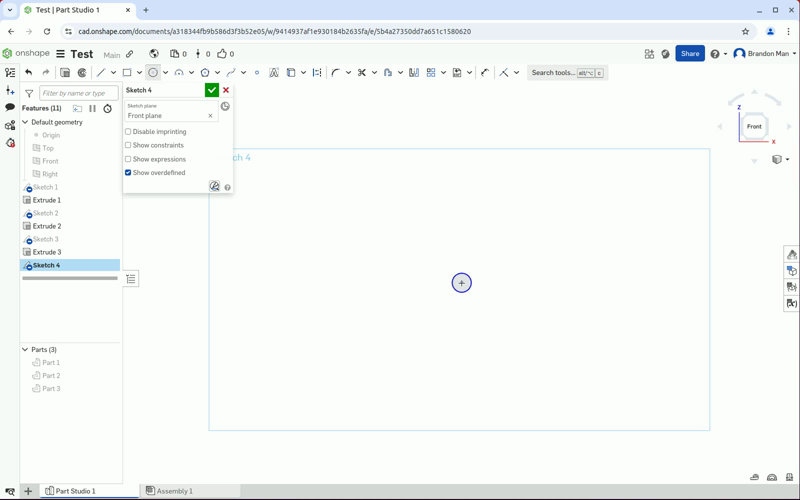
click(461, 282)
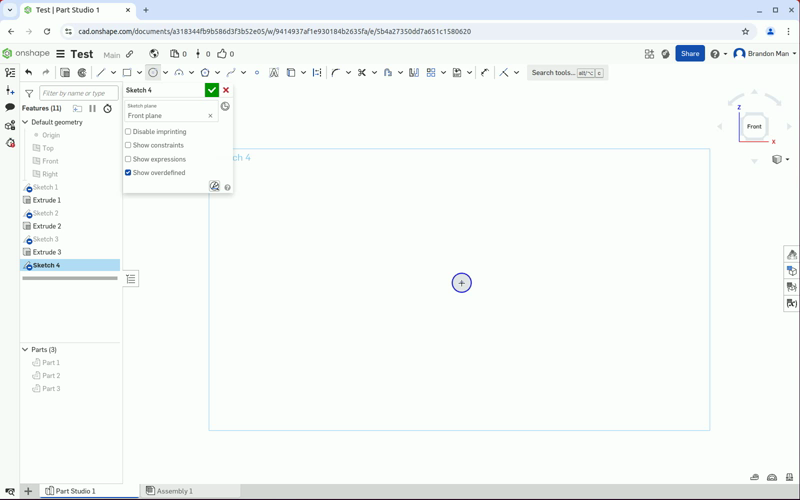
key_up(shift)
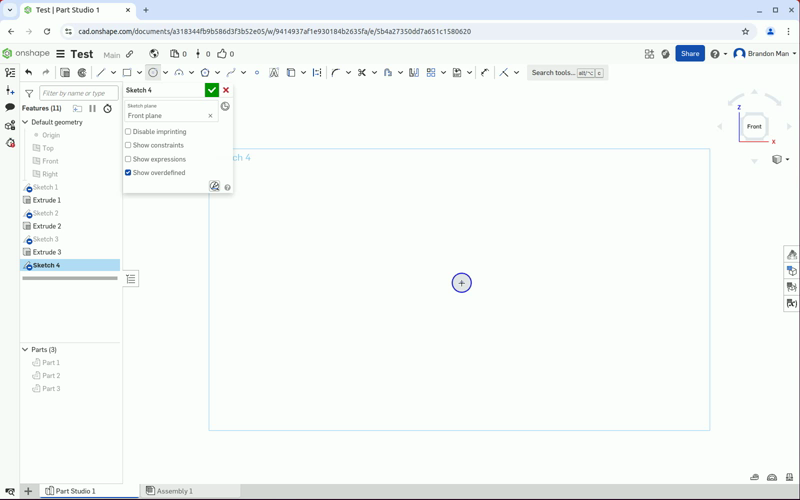
mouse_move(464, 282)
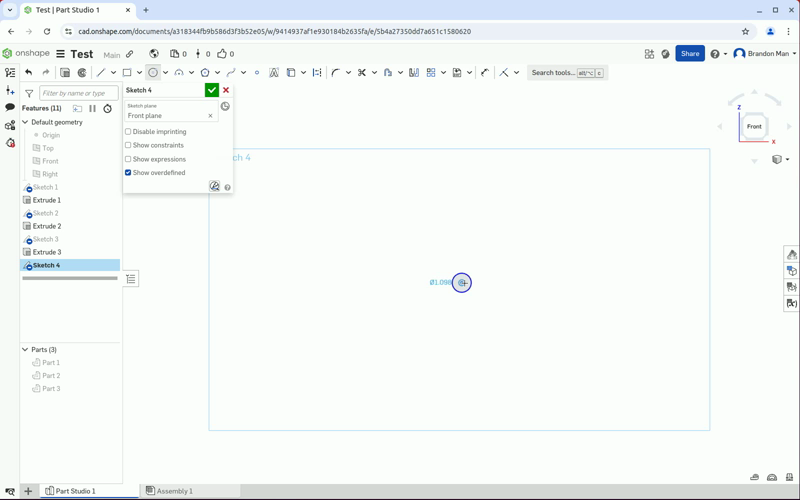
scroll(6)
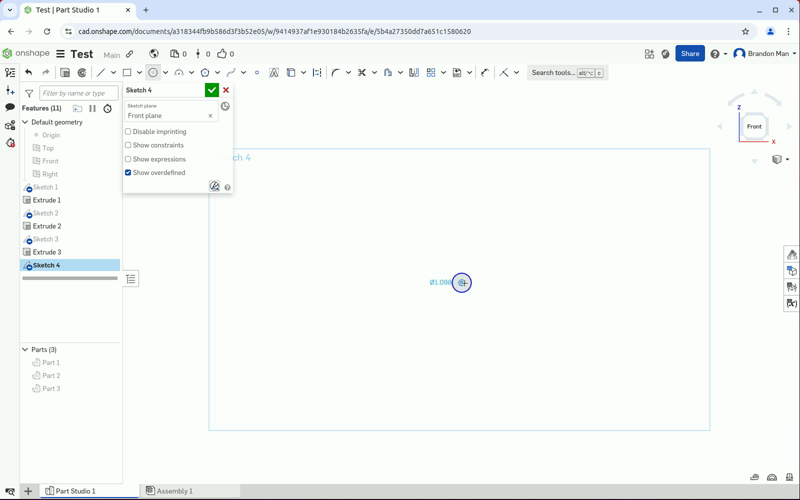
scroll(6)
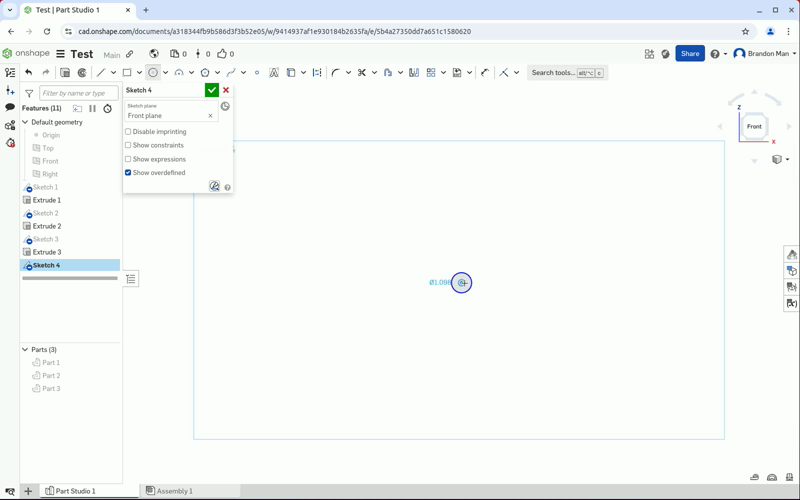
scroll(6)
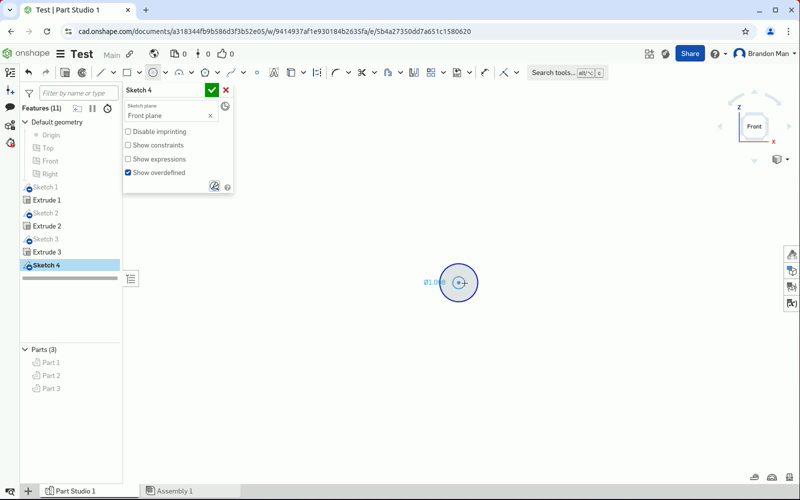
scroll(6)
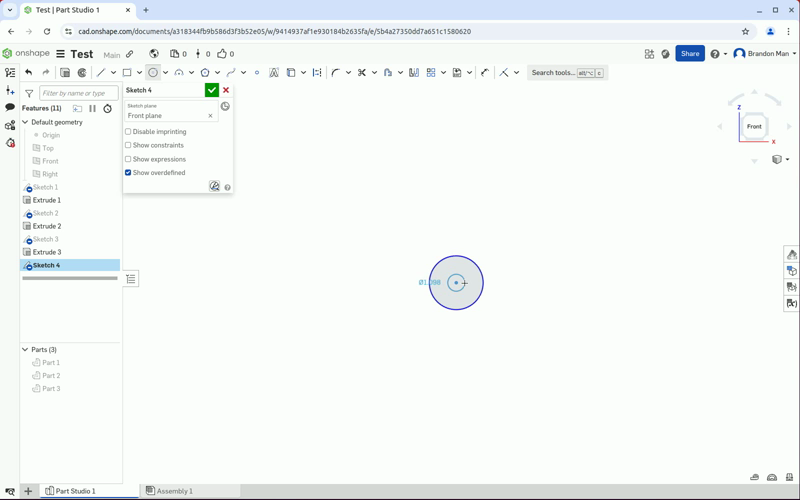
scroll(6)
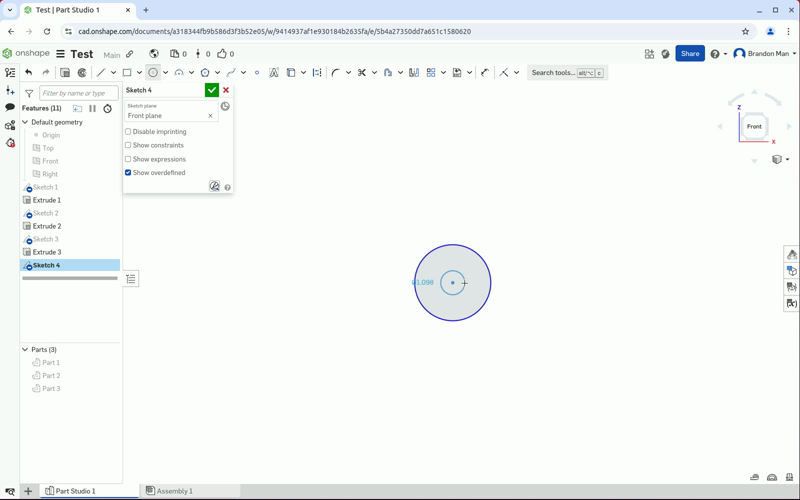
scroll(6)
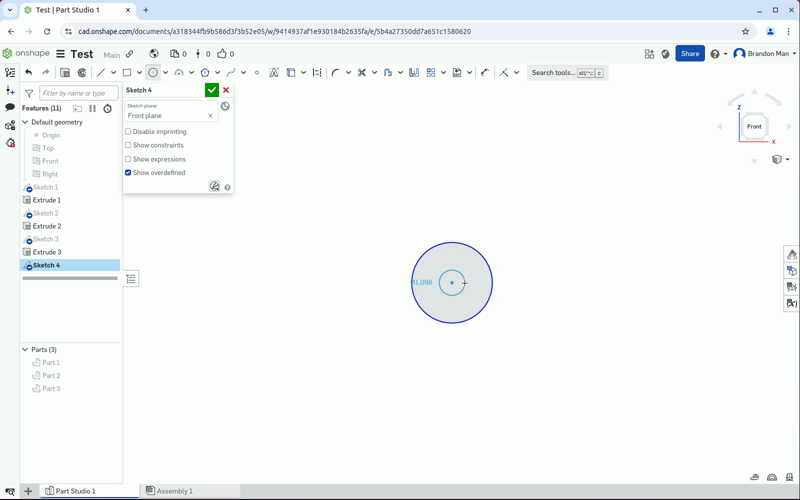
scroll(6)
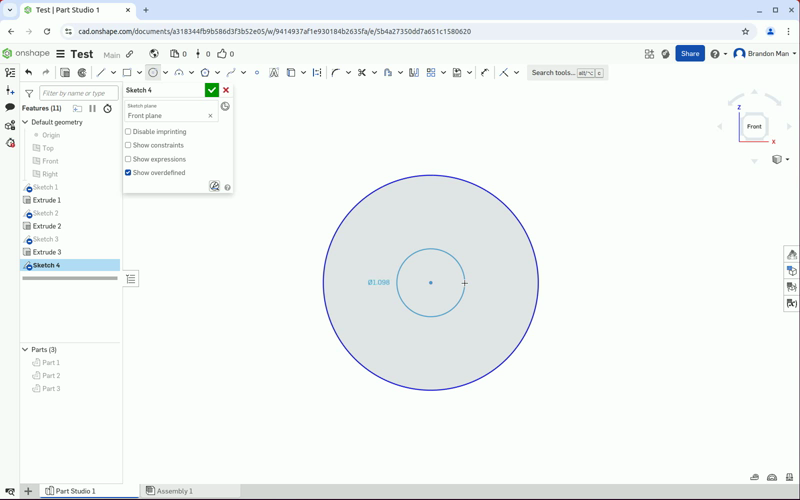
click(464, 282)
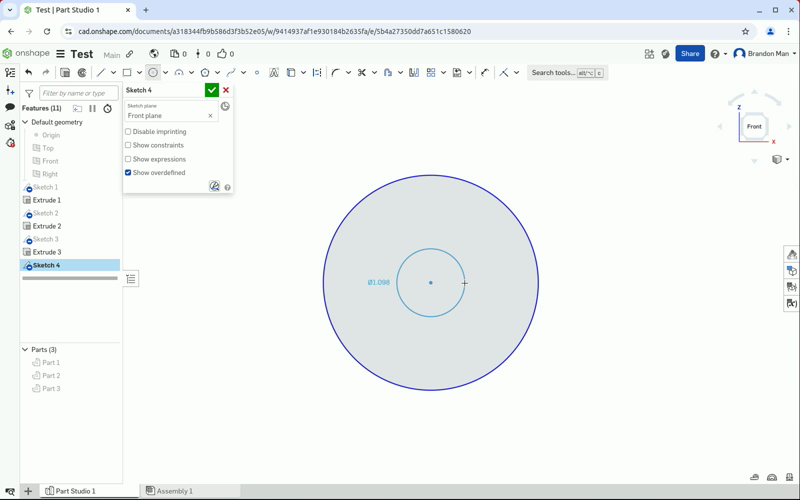
scroll(-6)
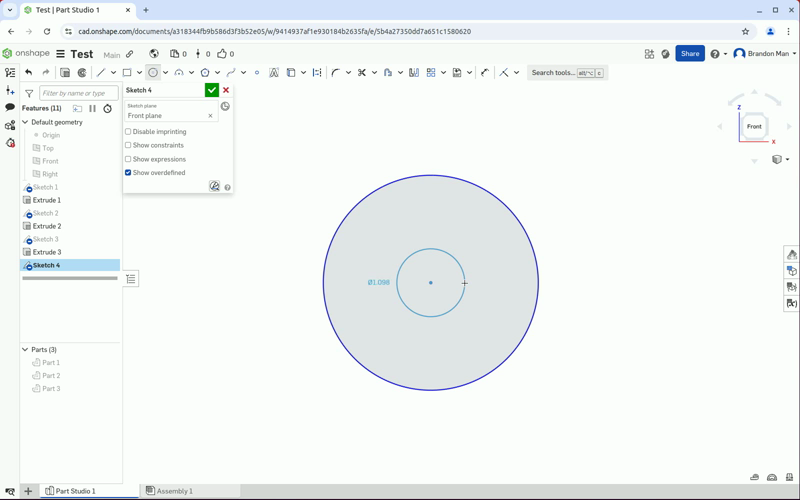
scroll(-6)
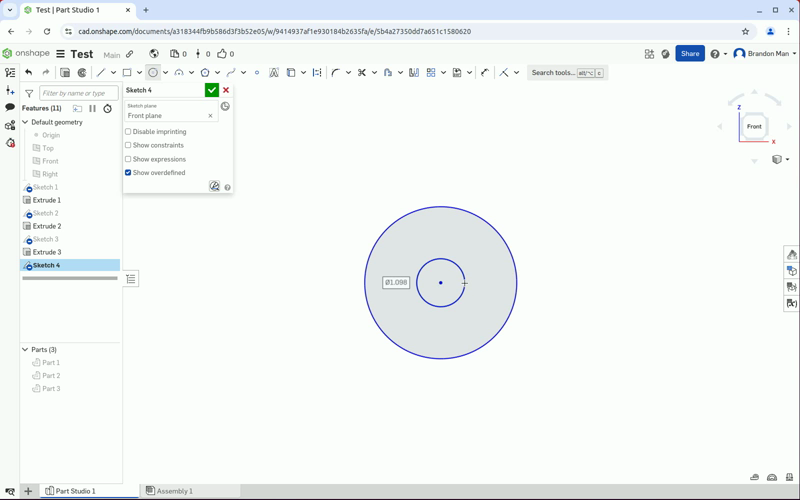
scroll(-6)
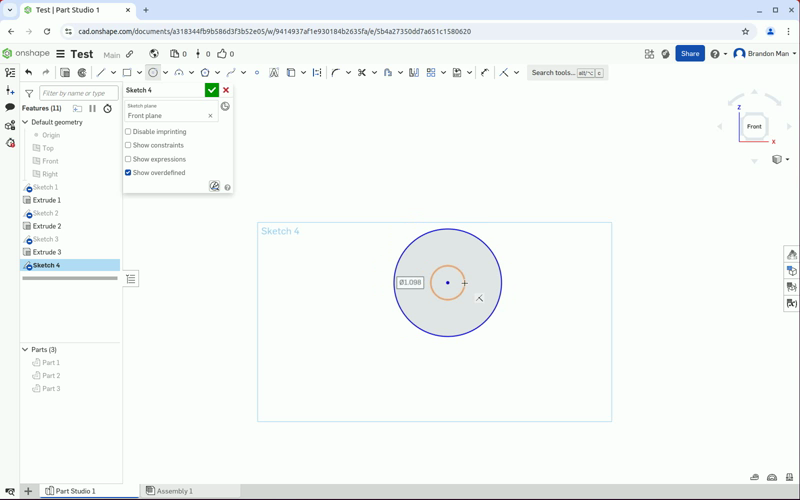
scroll(-6)
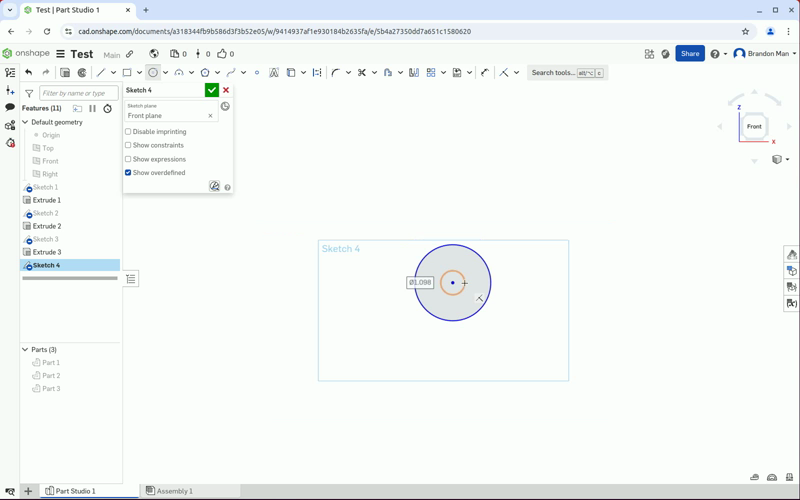
scroll(-6)
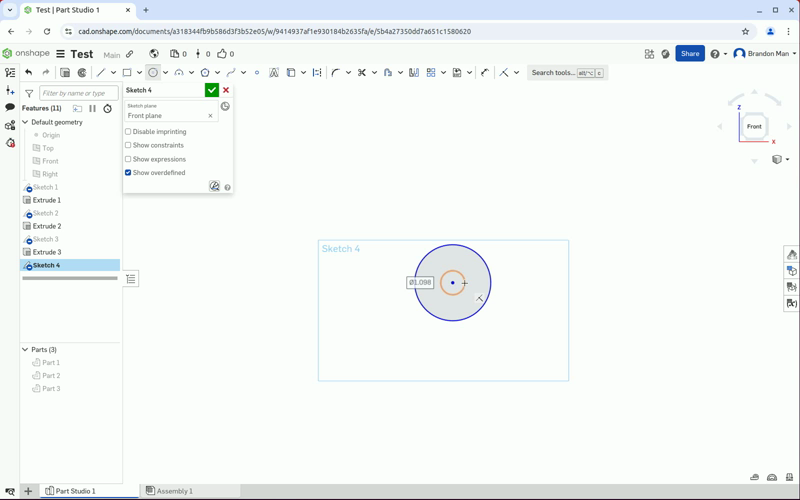
scroll(-6)
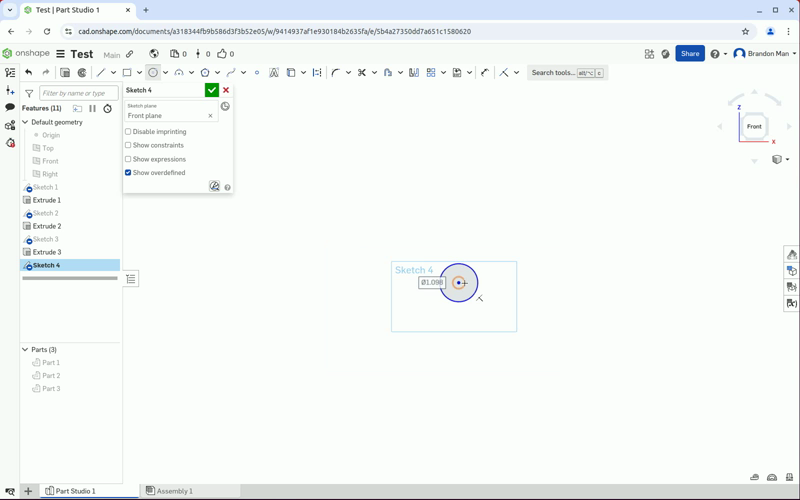
scroll(-6)
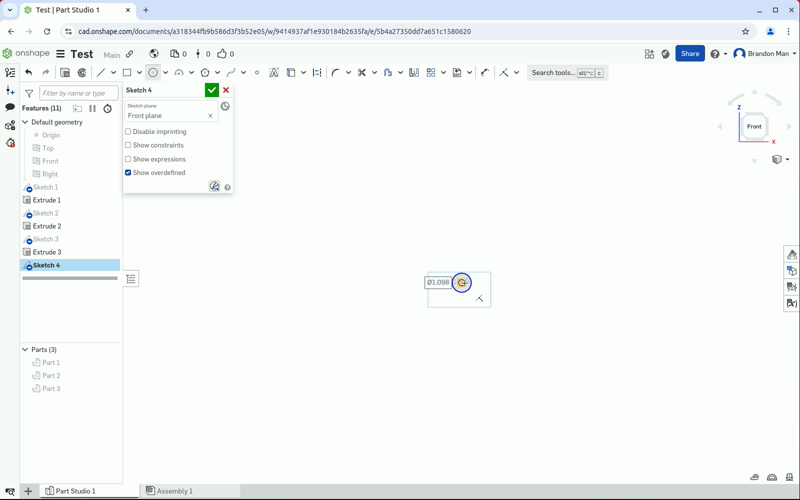
key(esc)
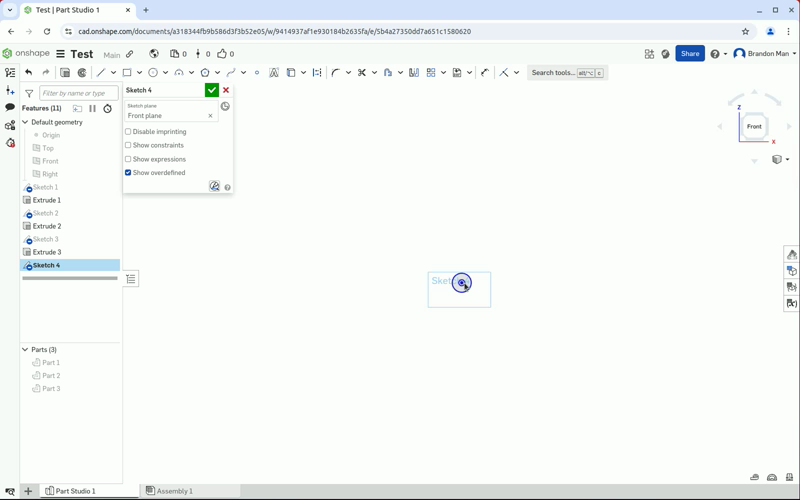
mouse_move(464, 289)
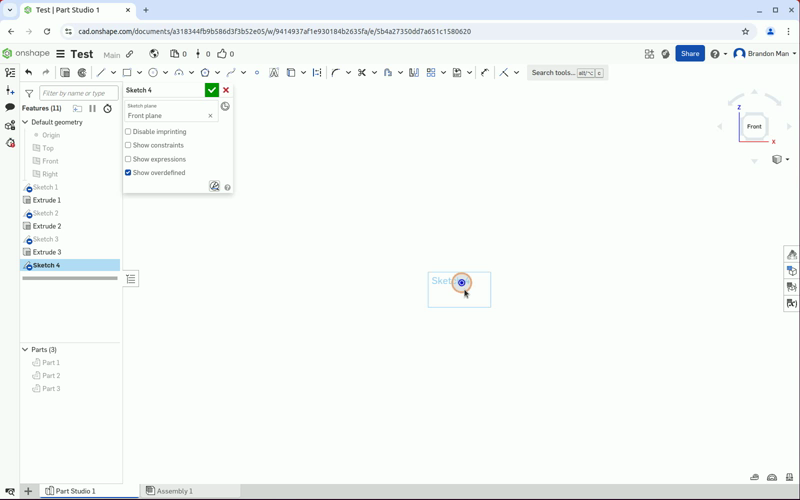
scroll(6)
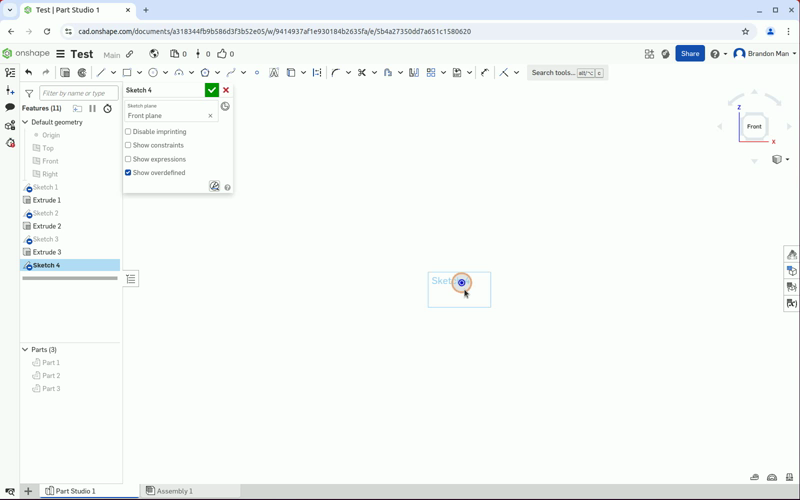
scroll(6)
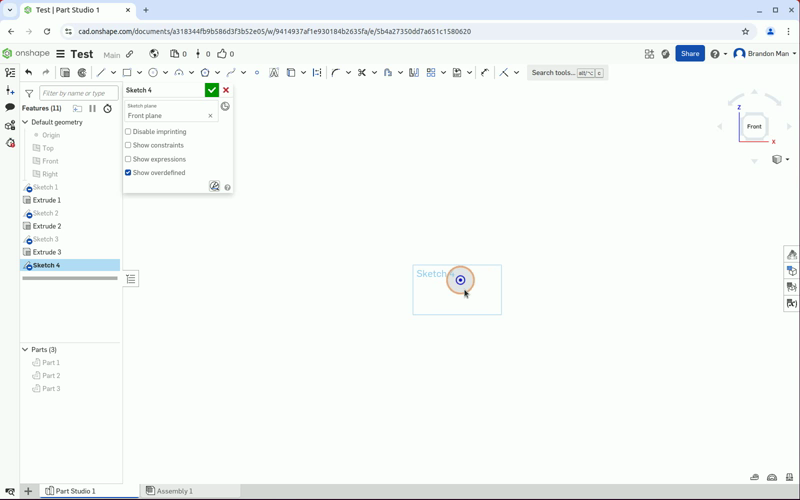
scroll(6)
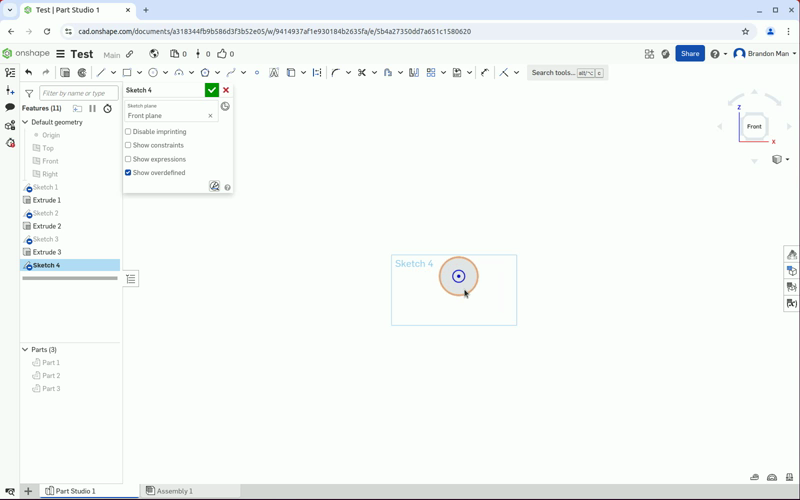
scroll(6)
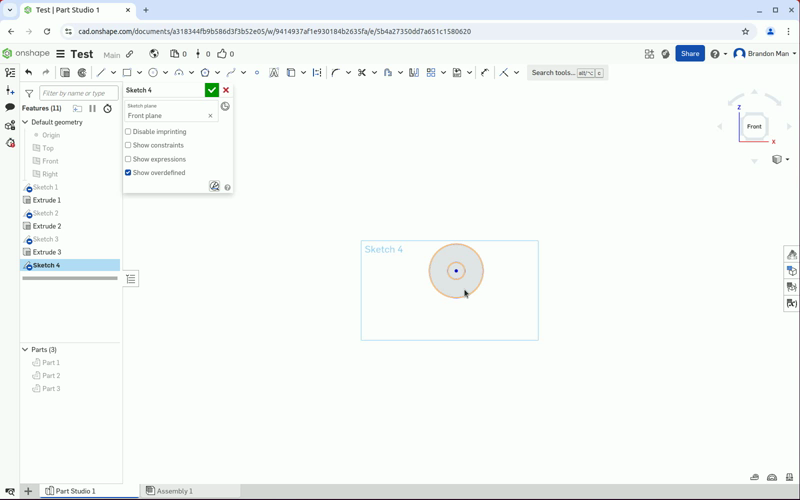
scroll(6)
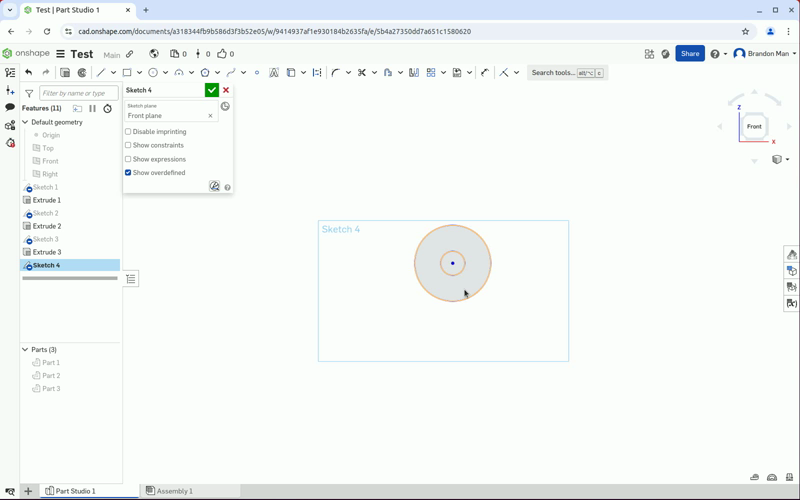
scroll(6)
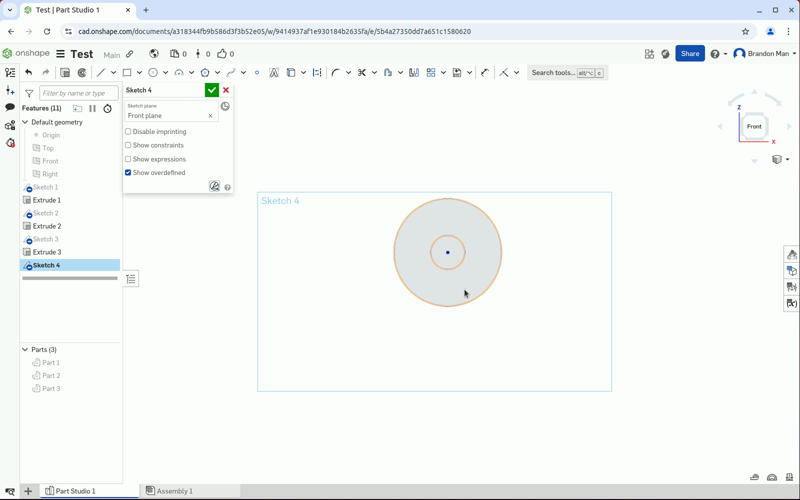
scroll(6)
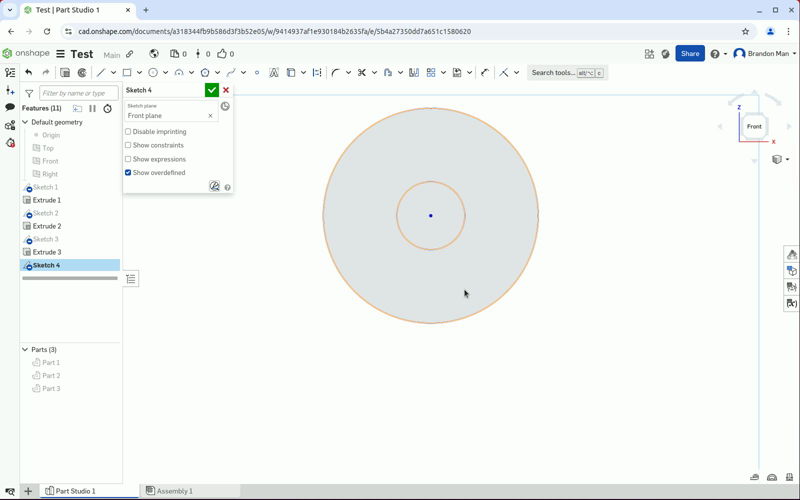
click(464, 289)
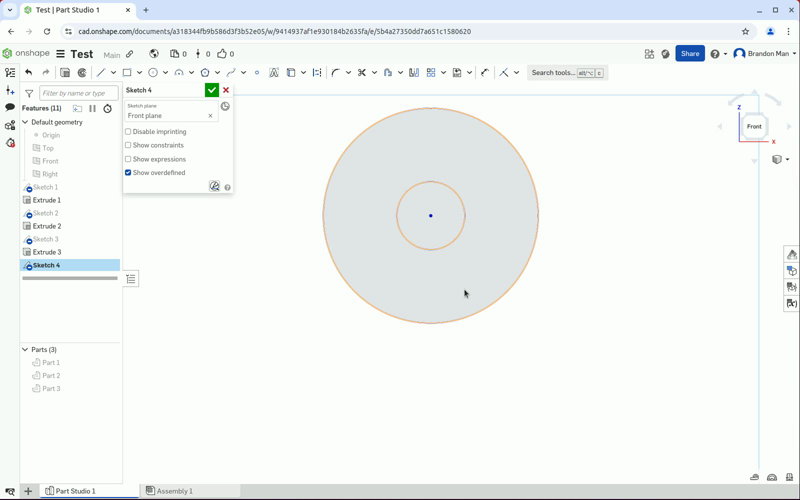
scroll(-6)
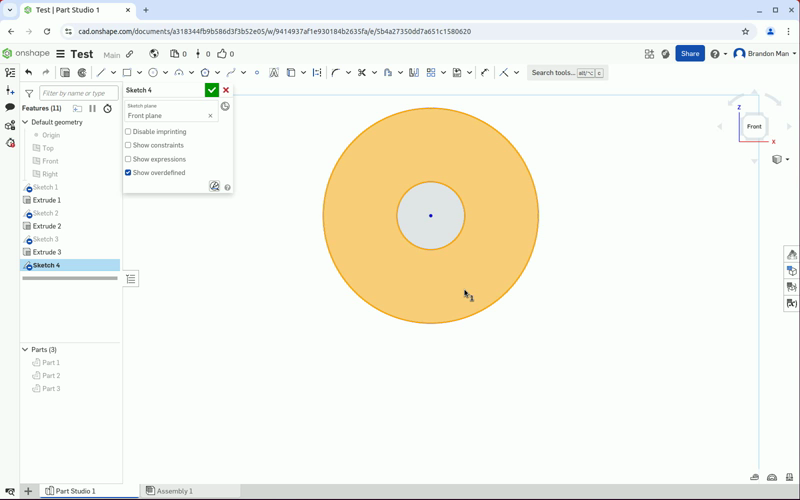
scroll(-6)
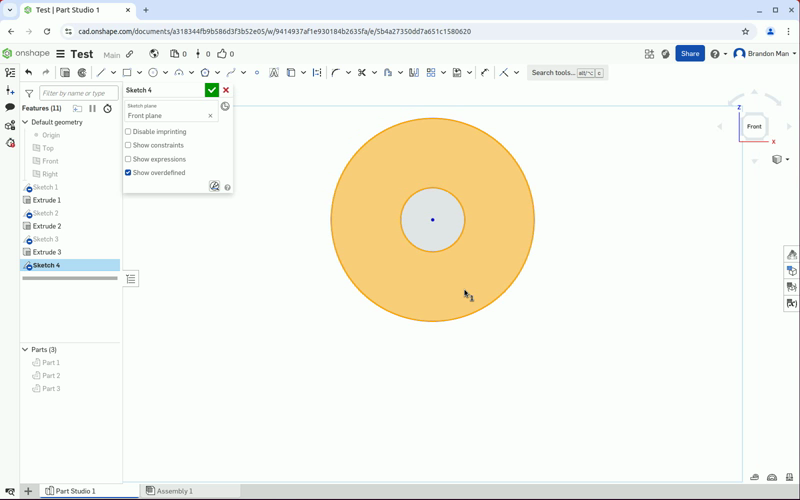
scroll(-6)
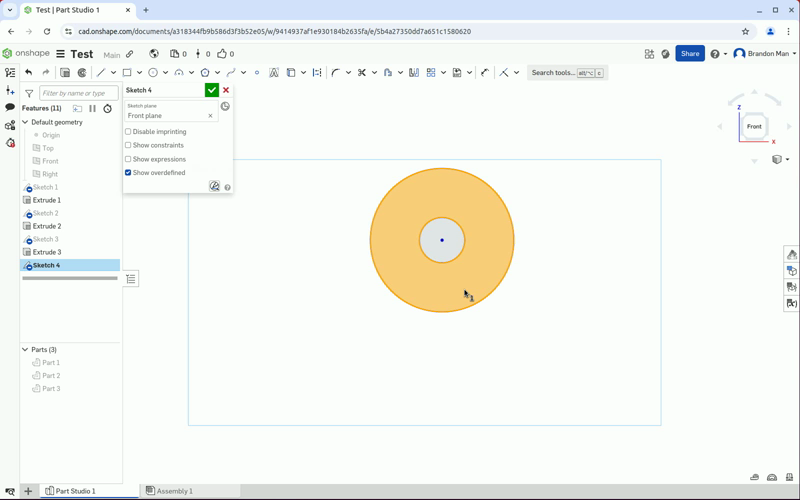
scroll(-6)
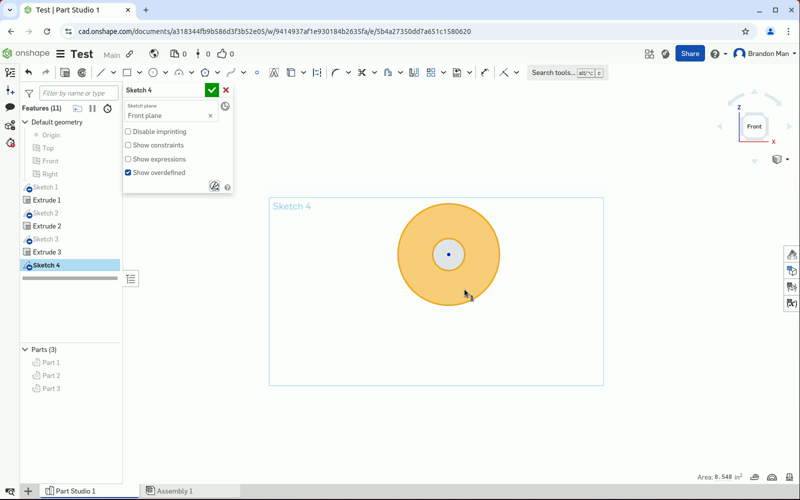
scroll(-6)
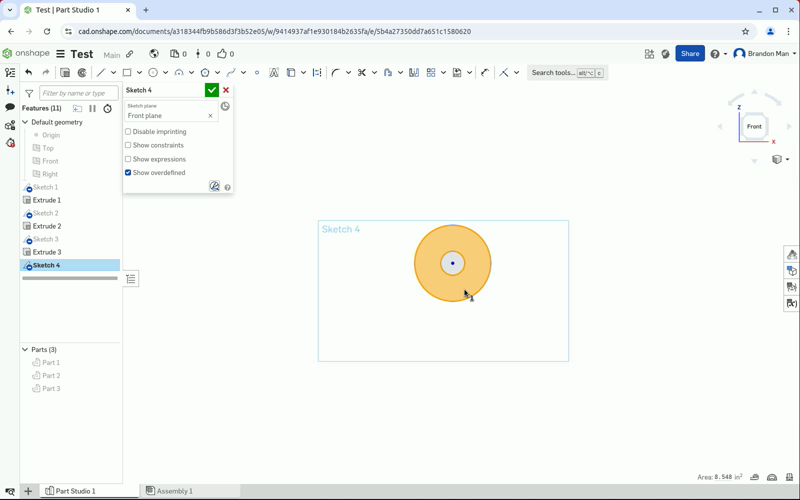
scroll(-6)
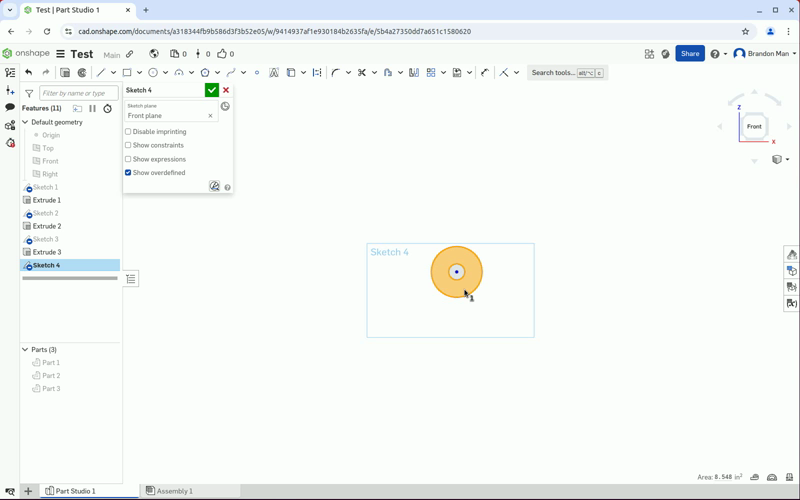
scroll(-6)
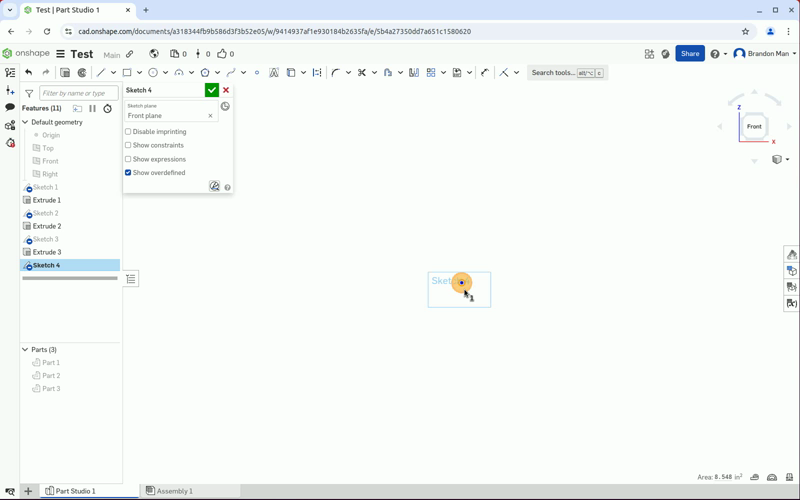
mouse_move(73, 352)
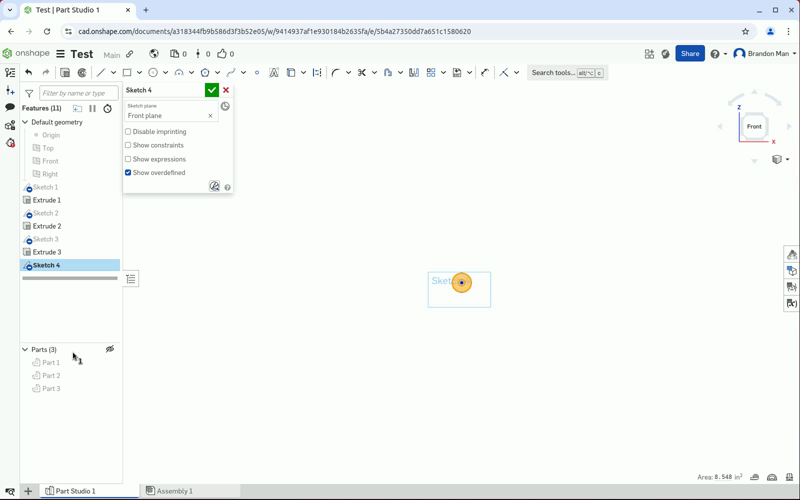
key(shift+y)
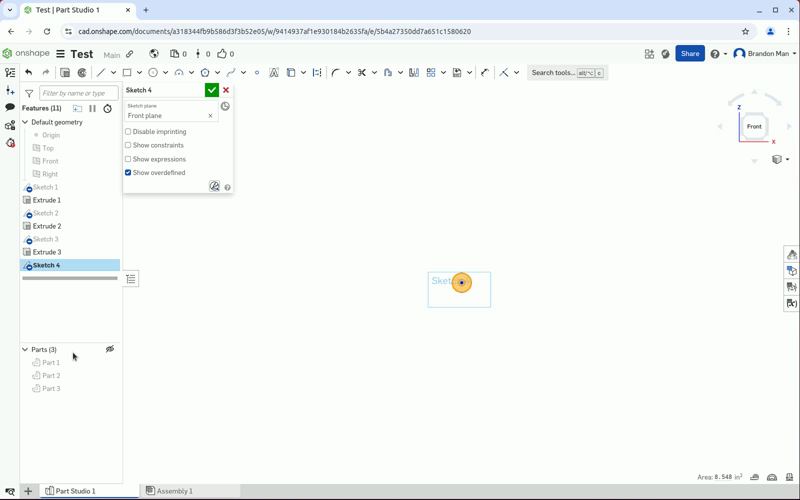
key(shift+e)
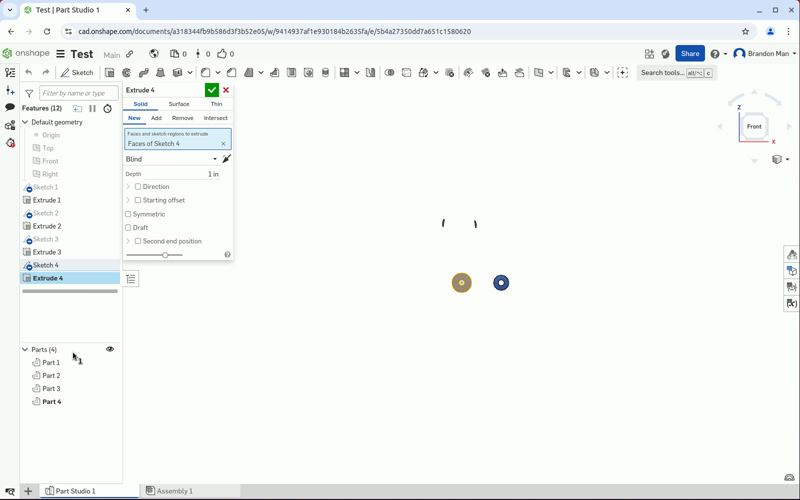
mouse_move(143, 106)
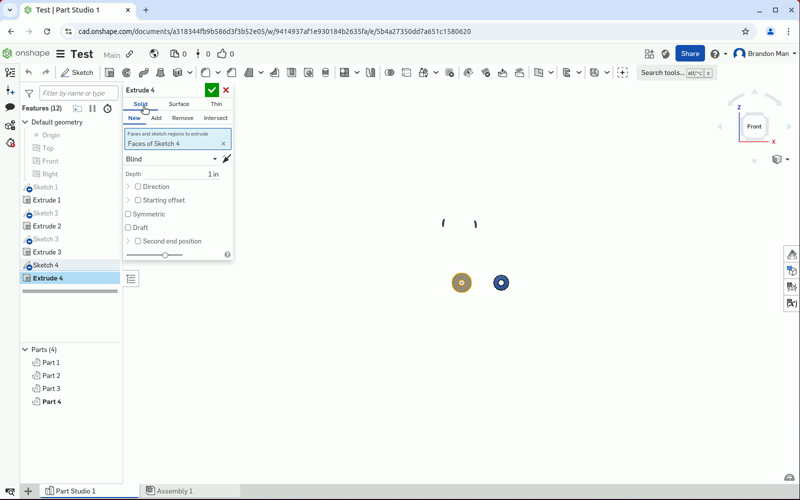
click(143, 106)
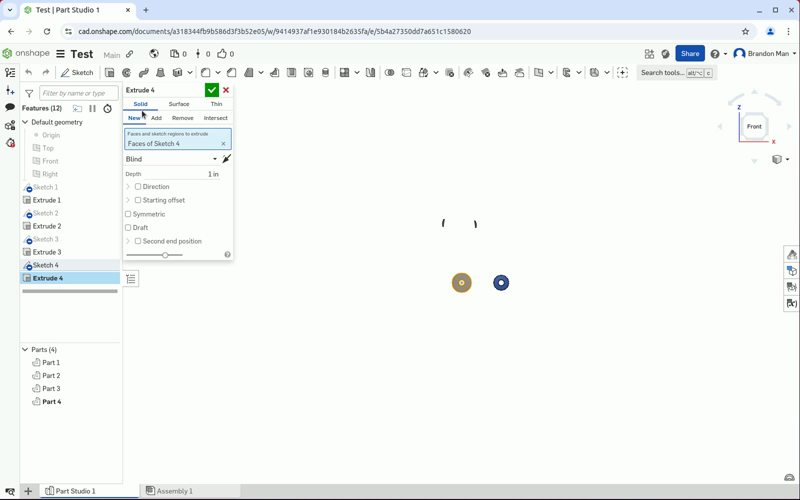
mouse_move(137, 120)
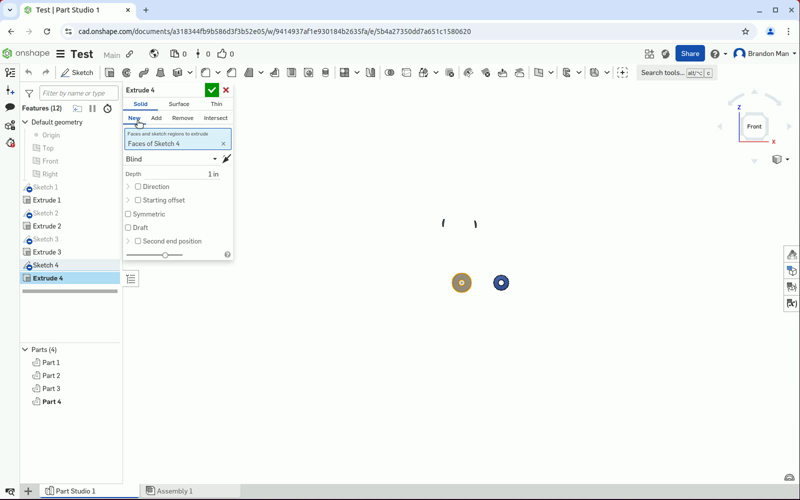
click(137, 120)
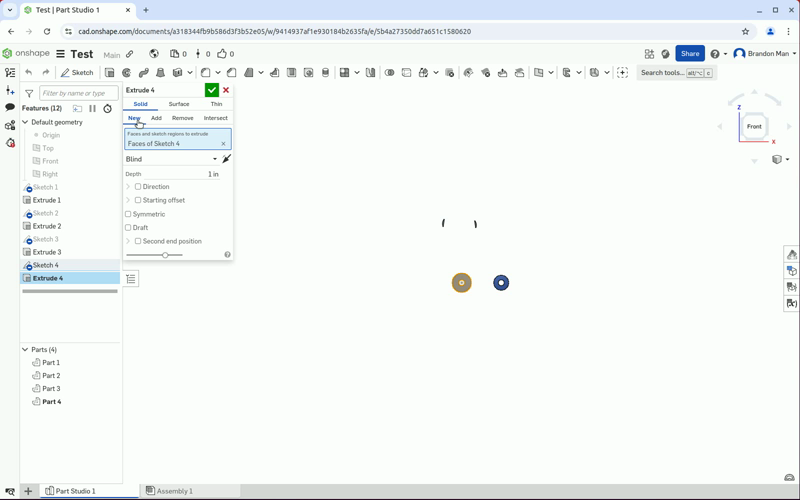
key(tab, 4)
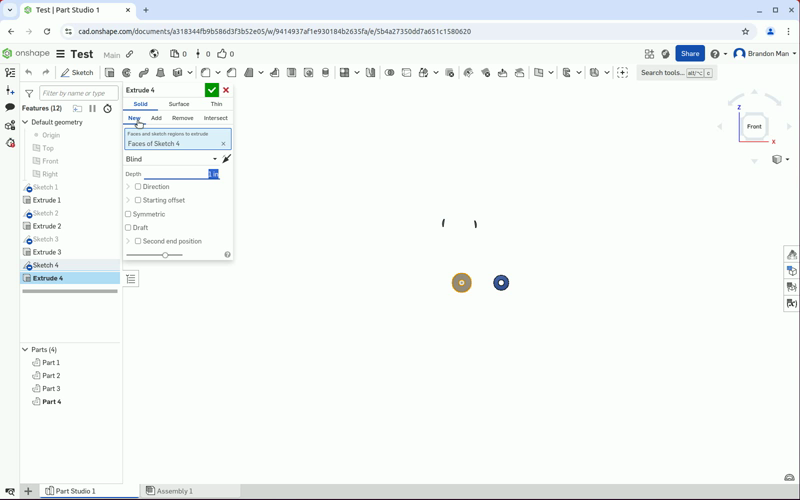
text(4.814)
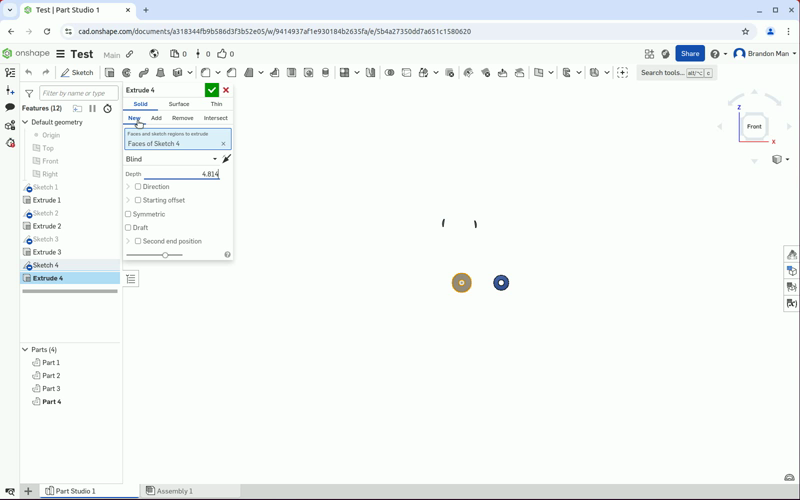
key(enter)
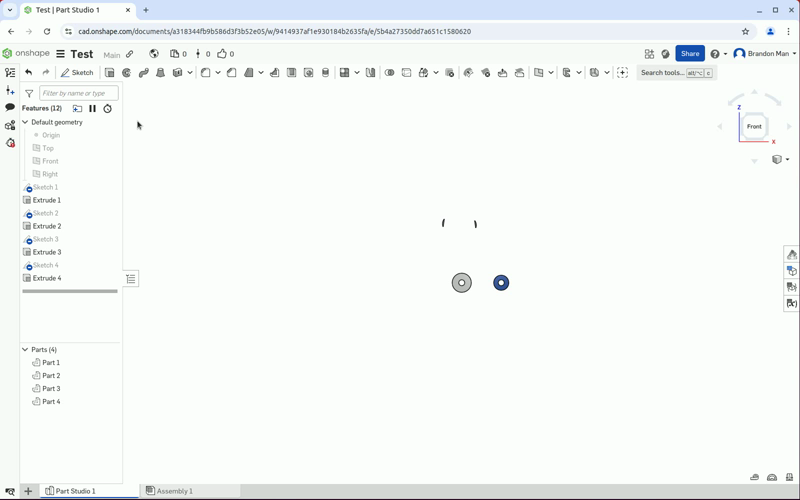
key(shift+h)
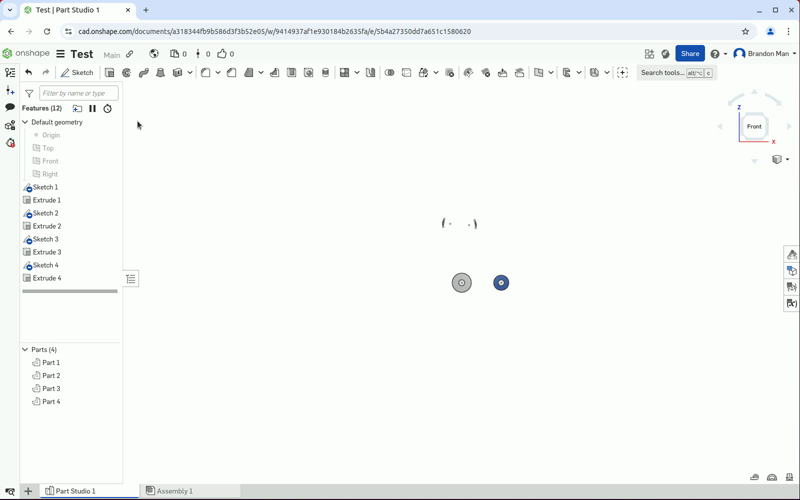
key(shift+h)
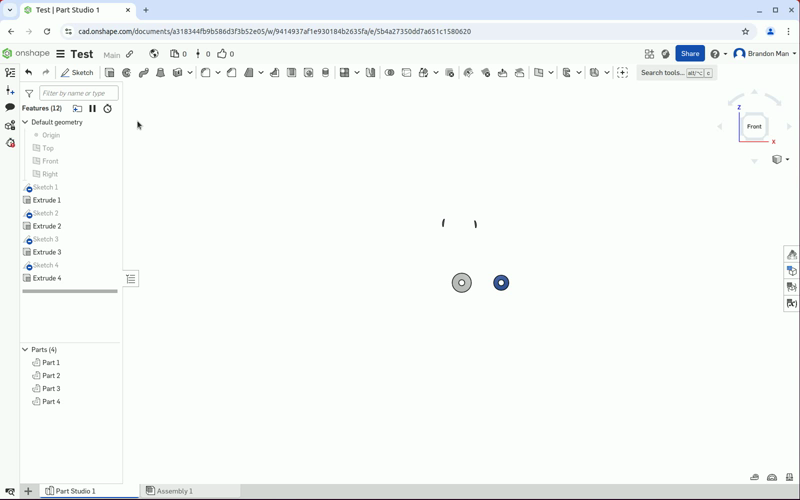
mouse_move(73, 189)
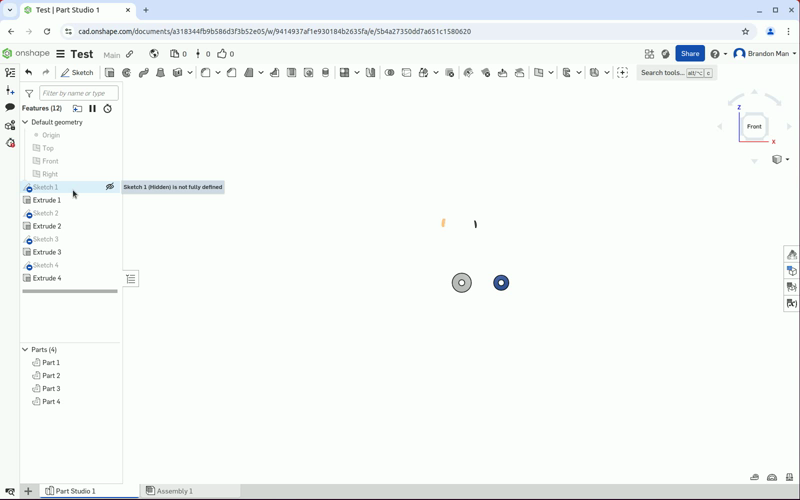
click(73, 189)
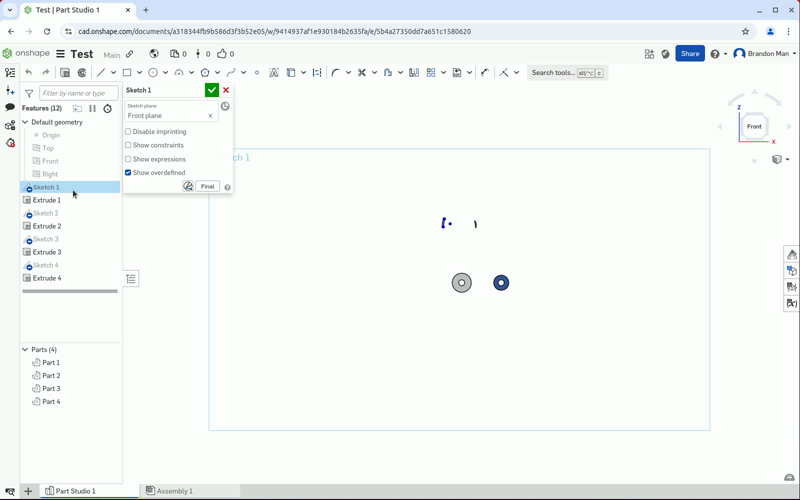
mouse_move(229, 92)
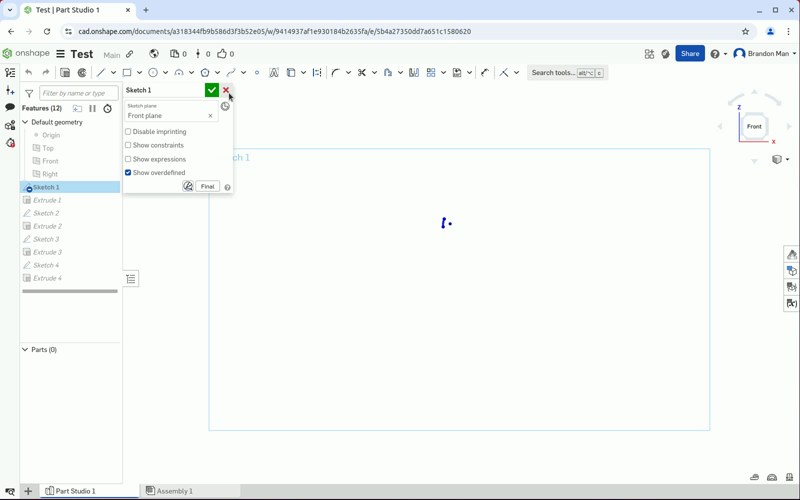
click(229, 92)
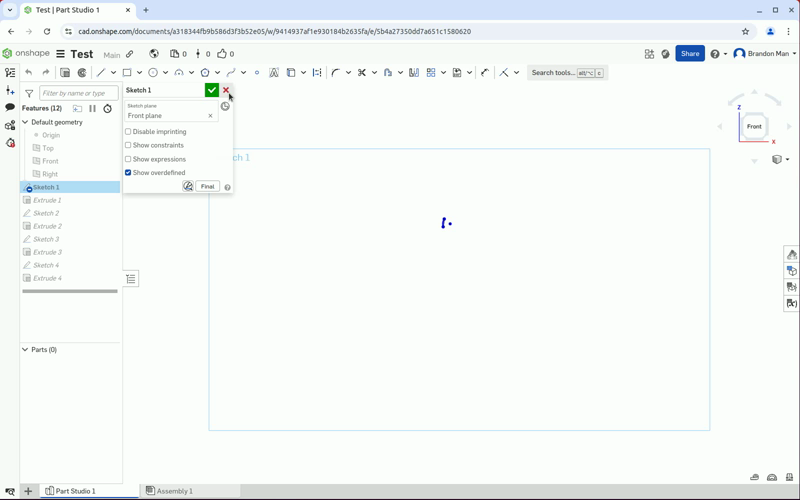
key(shift+s)
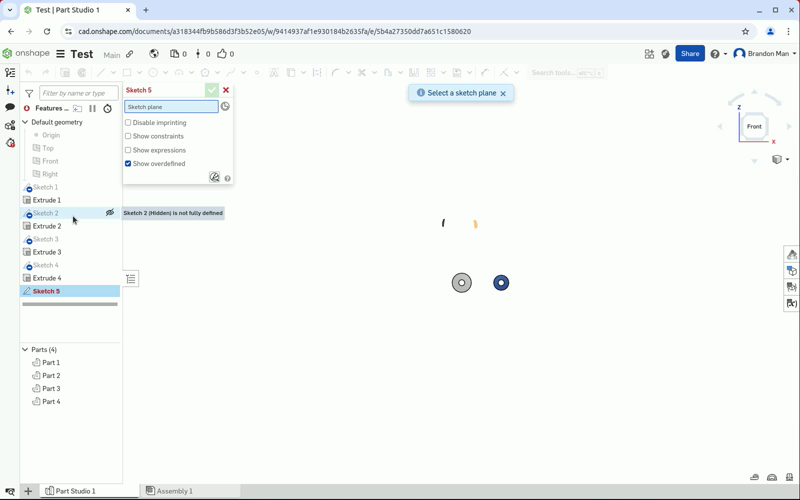
scroll(3)
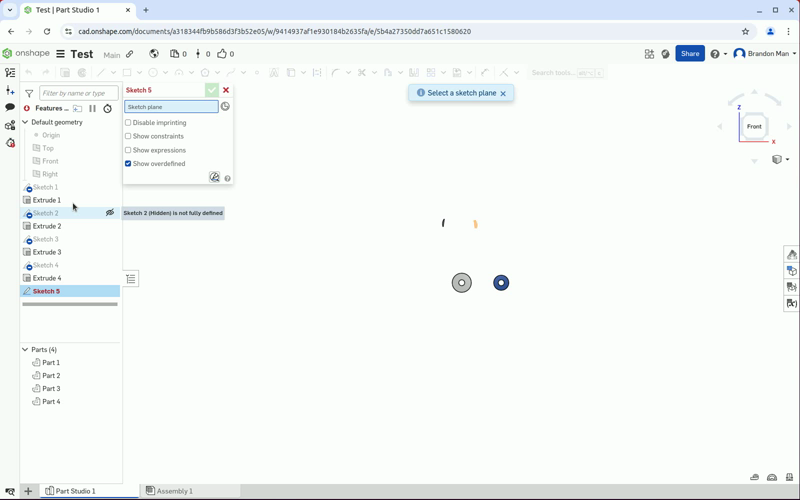
mouse_move(73, 163)
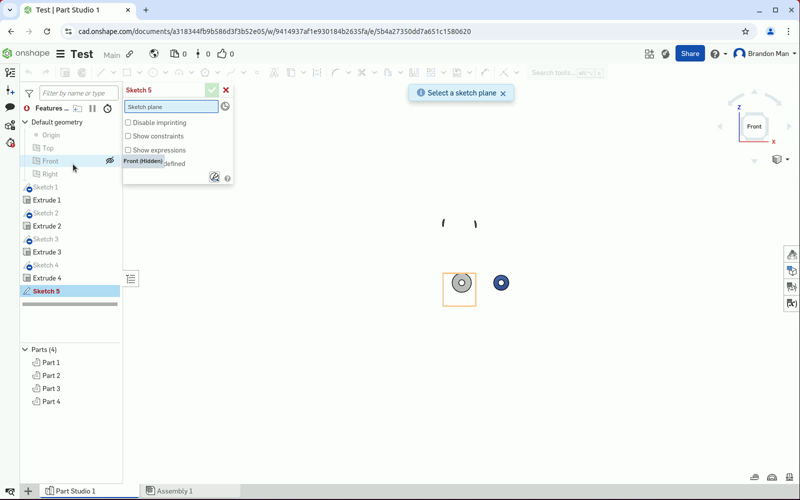
click(73, 163)
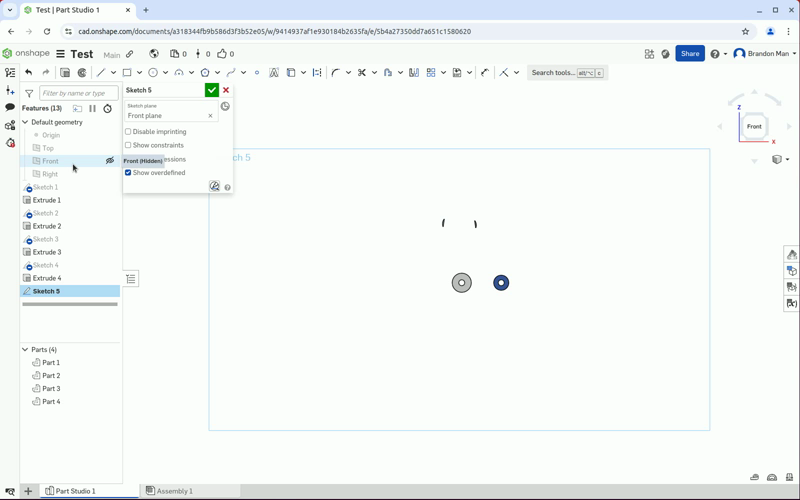
mouse_move(73, 352)
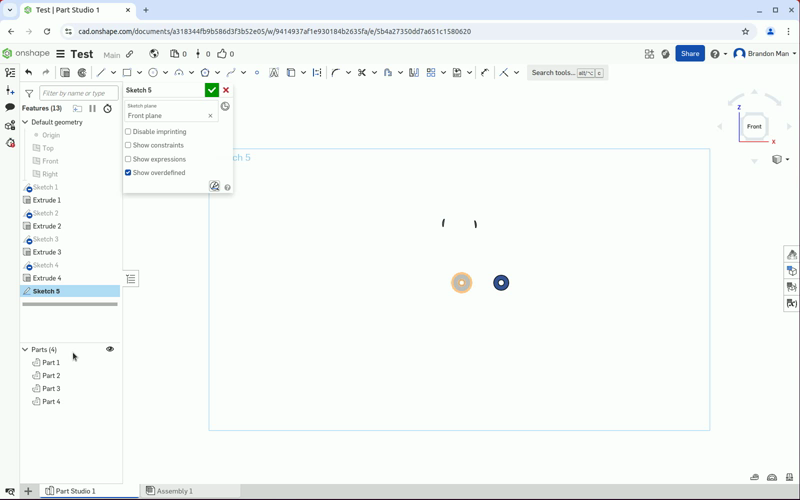
key(y)
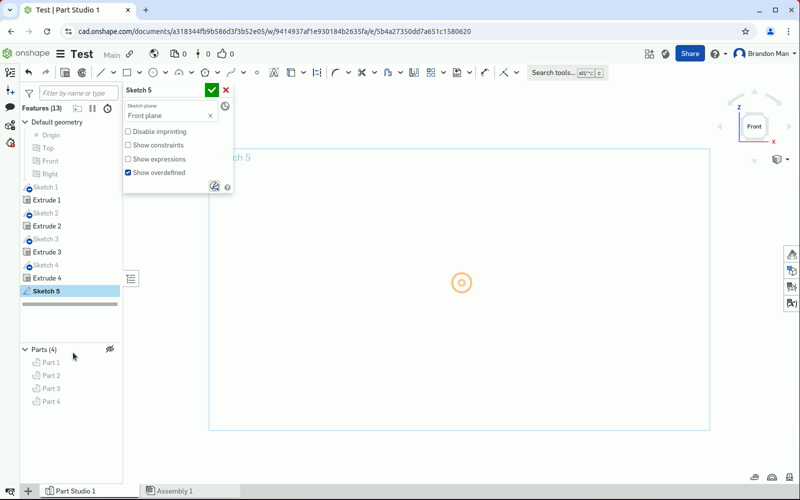
key(c)
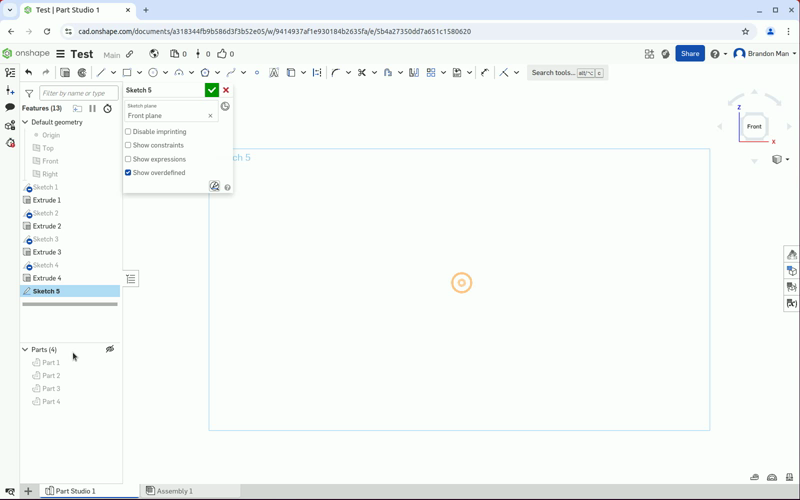
key_down(shift)
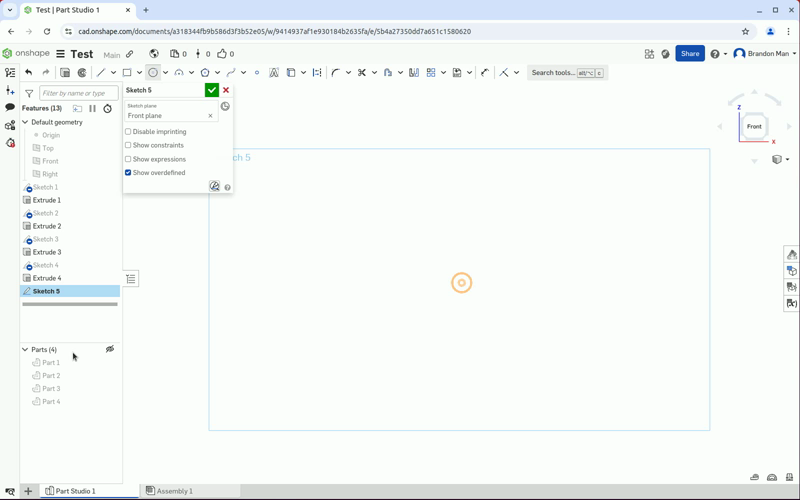
mouse_move(461, 178)
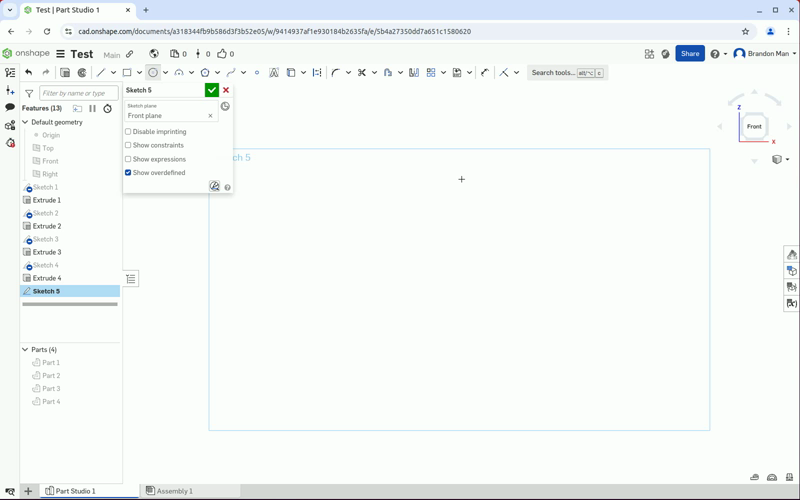
click(461, 178)
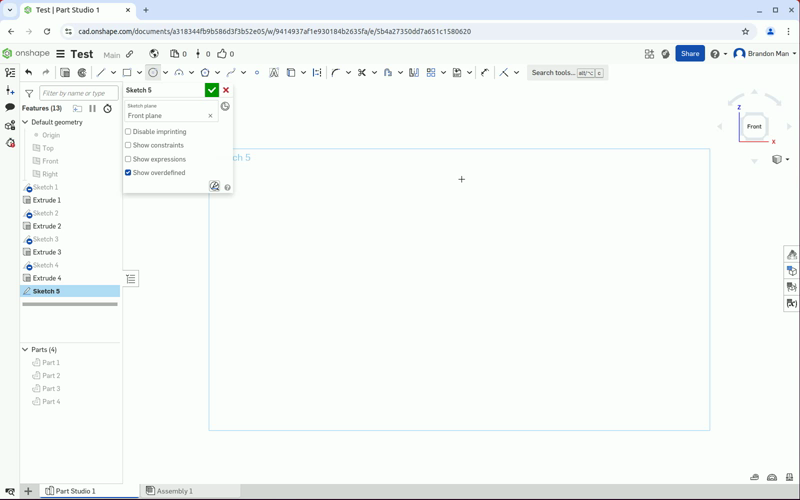
key_up(shift)
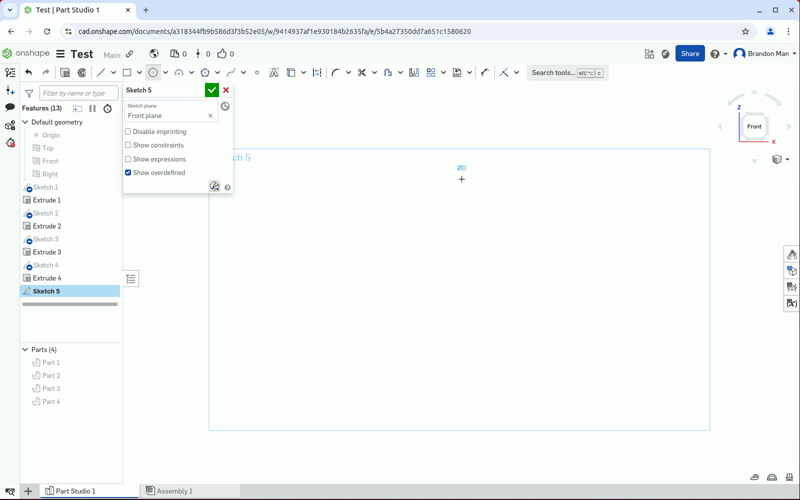
mouse_move(471, 178)
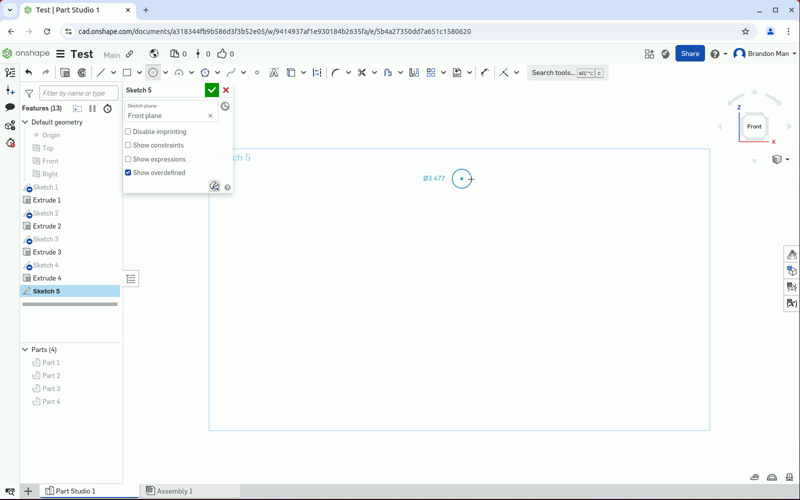
click(471, 178)
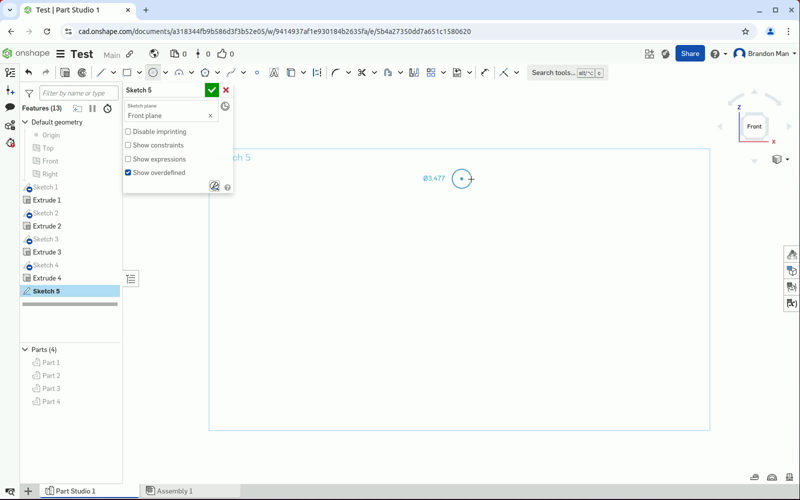
key(esc)
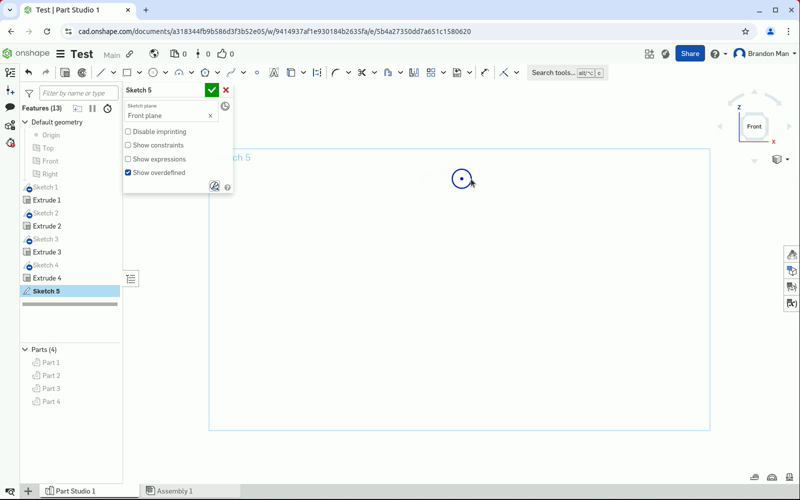
key(c)
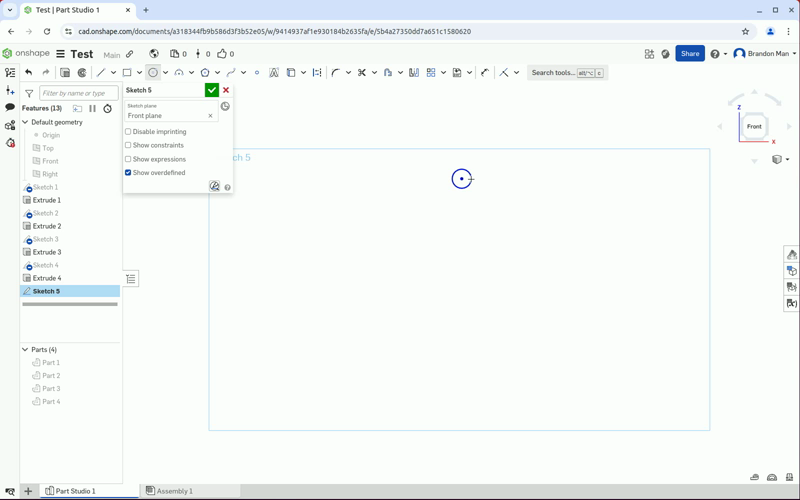
key_down(shift)
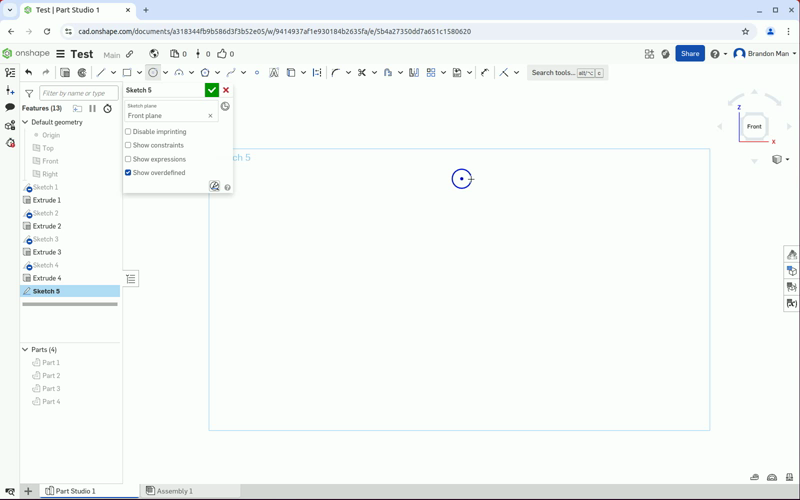
mouse_move(461, 178)
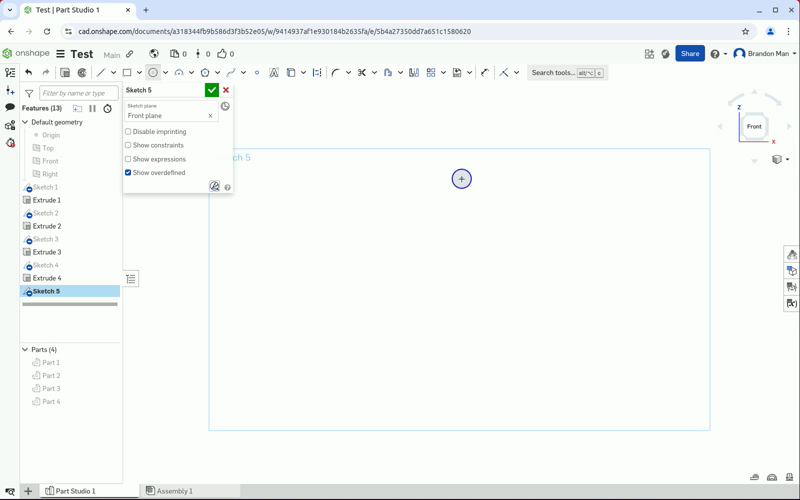
click(461, 178)
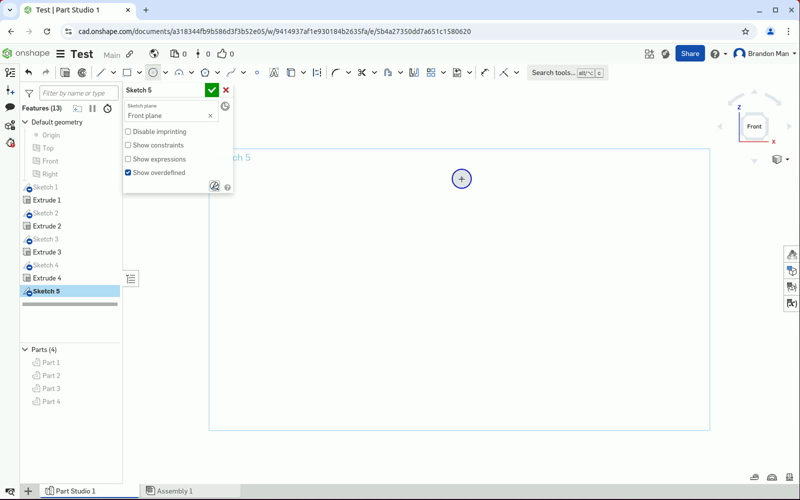
key_up(shift)
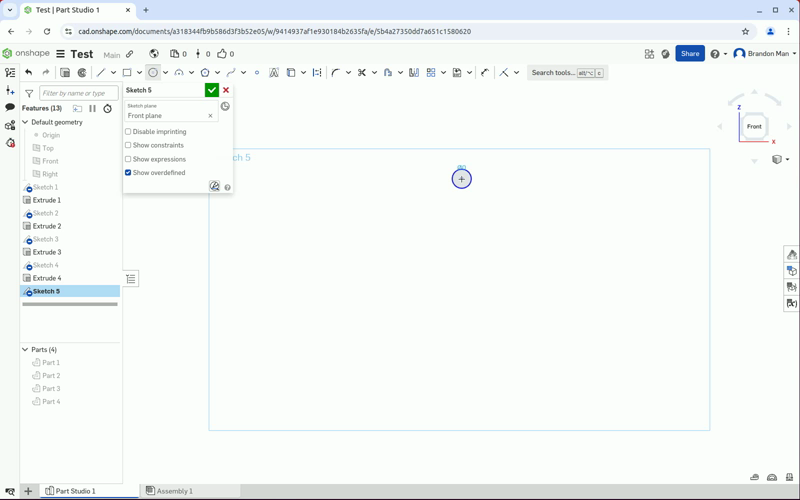
mouse_move(464, 178)
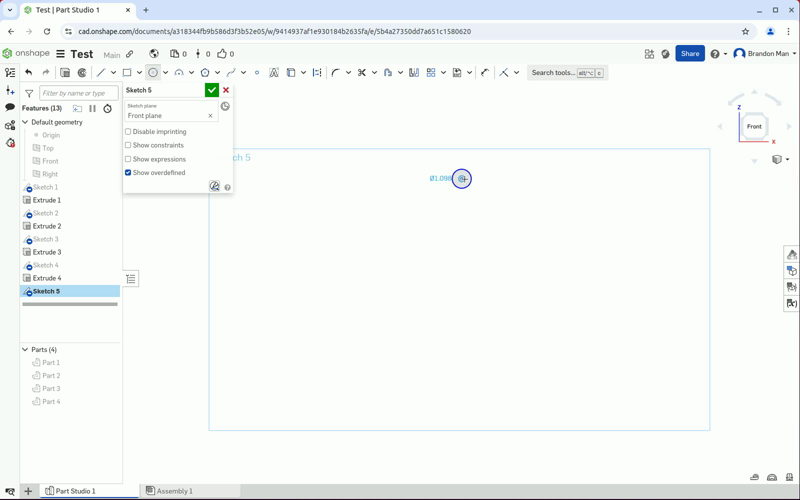
scroll(6)
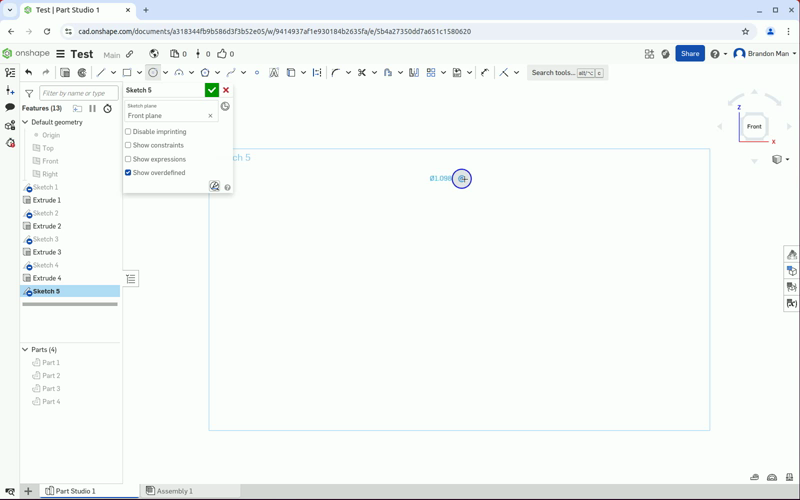
scroll(6)
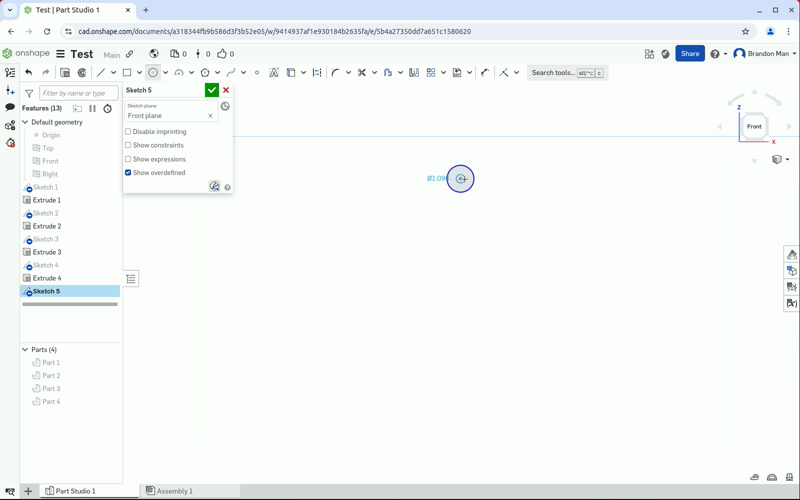
scroll(6)
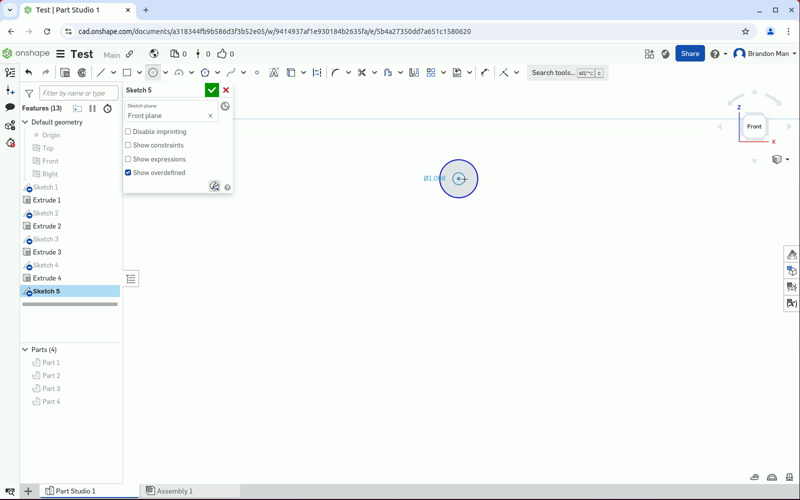
scroll(6)
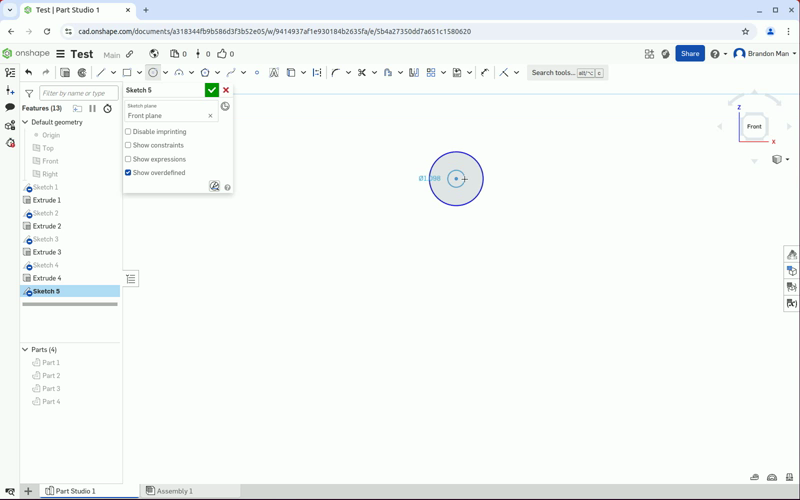
scroll(6)
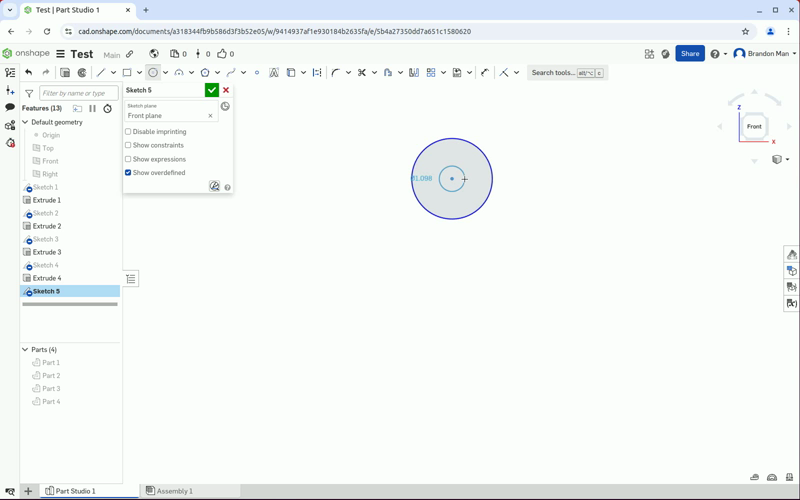
scroll(6)
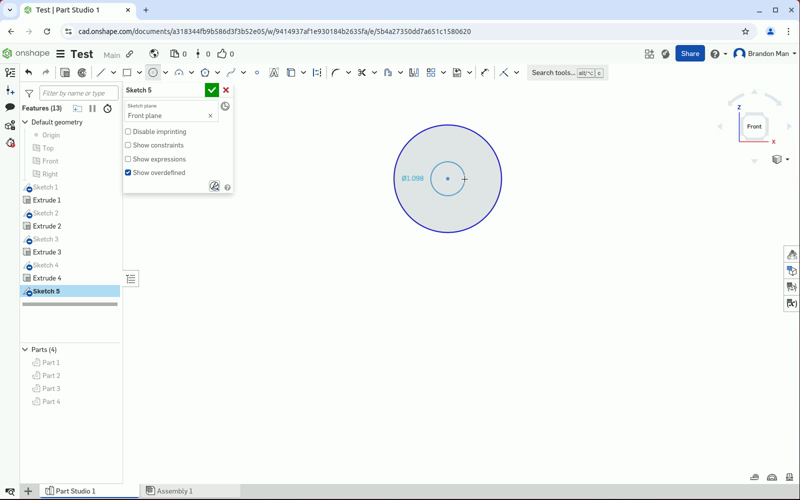
scroll(6)
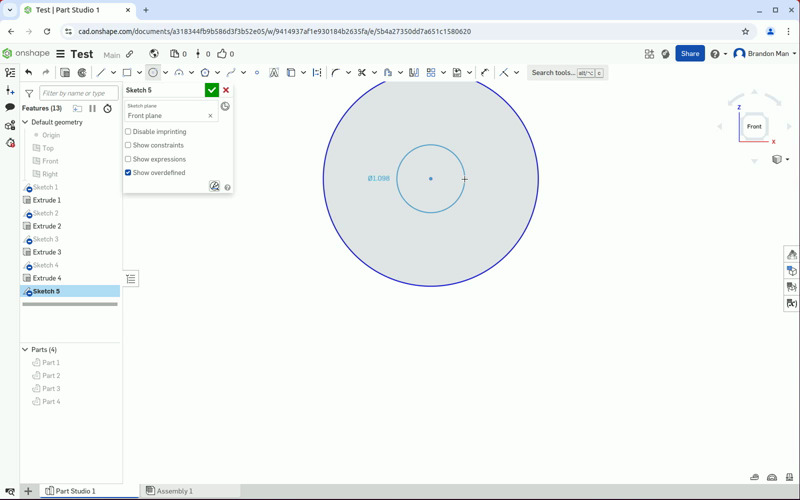
click(464, 178)
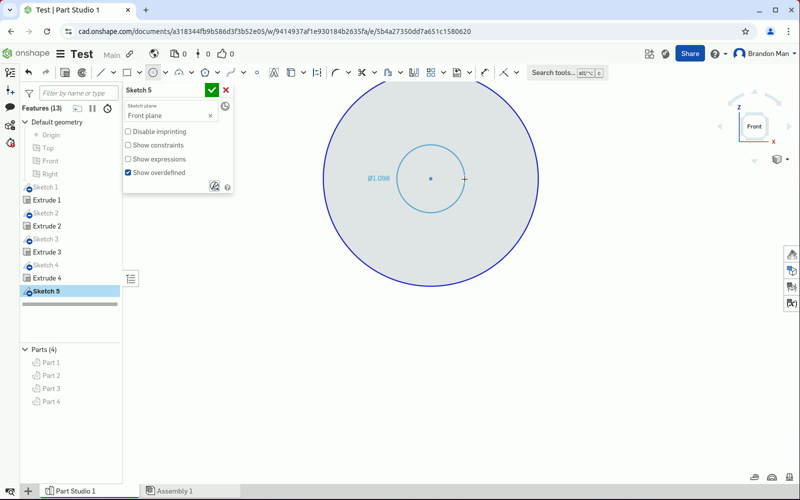
scroll(-6)
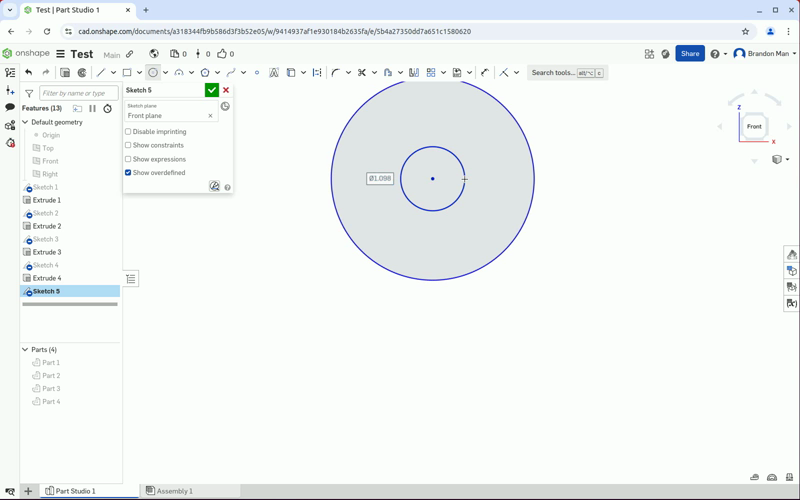
scroll(-6)
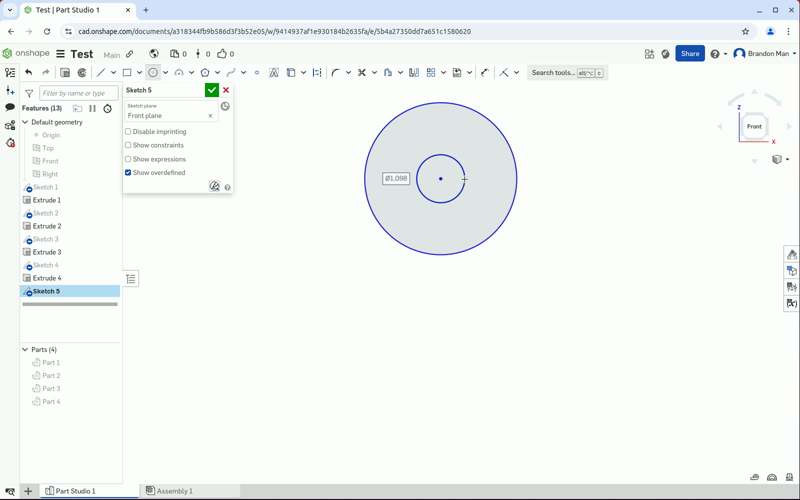
scroll(-6)
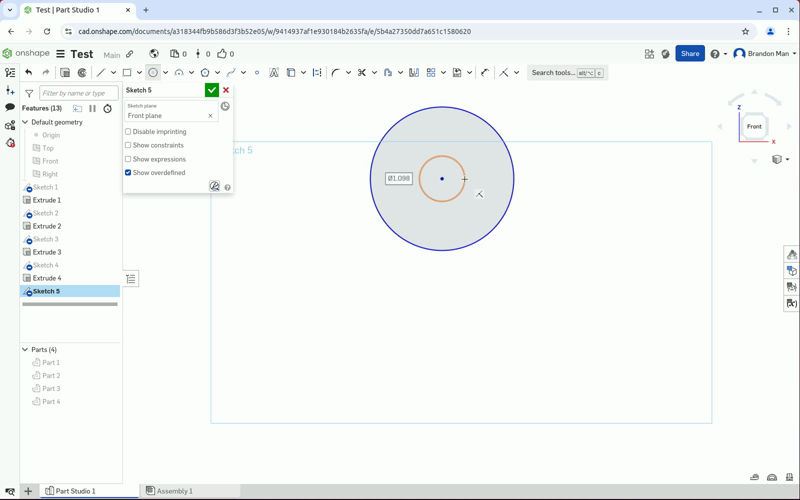
scroll(-6)
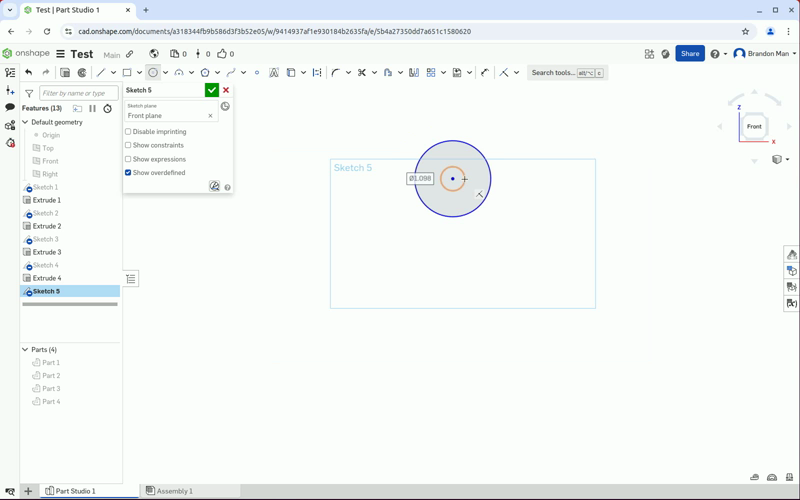
scroll(-6)
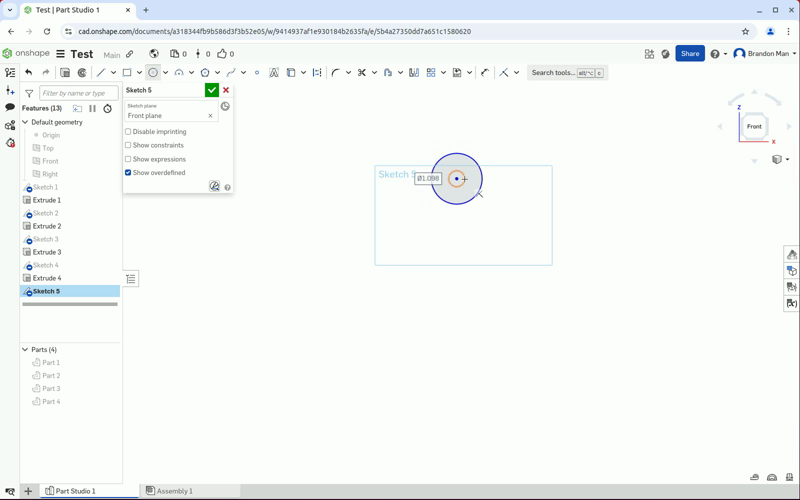
scroll(-6)
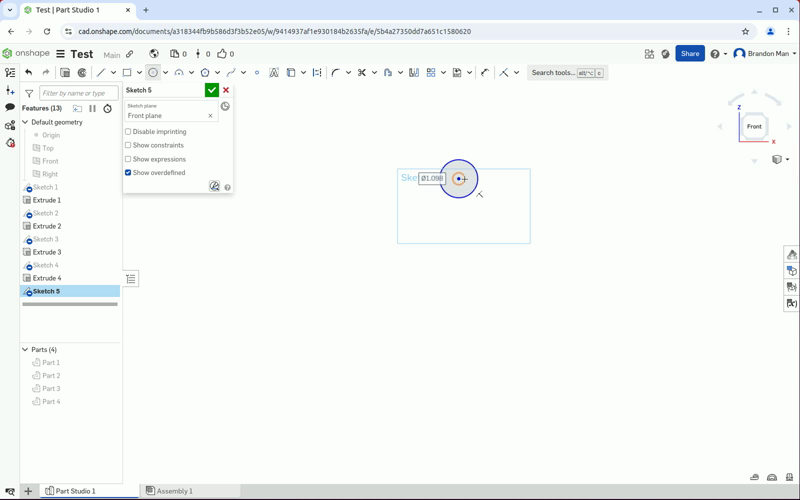
scroll(-6)
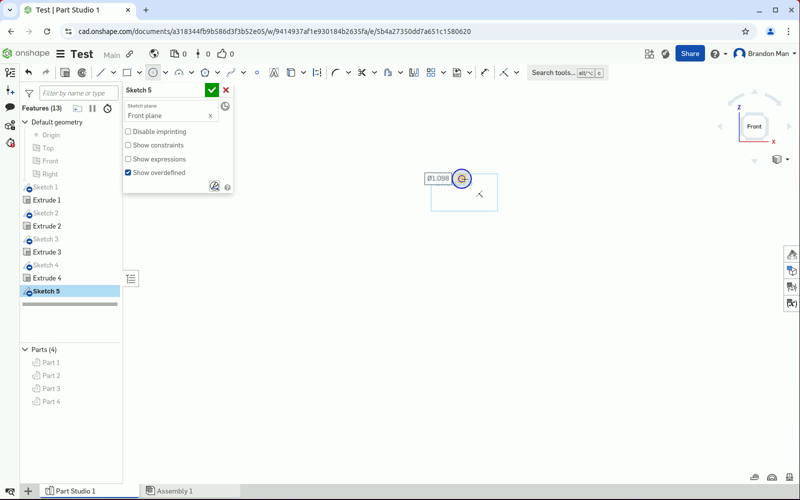
key(esc)
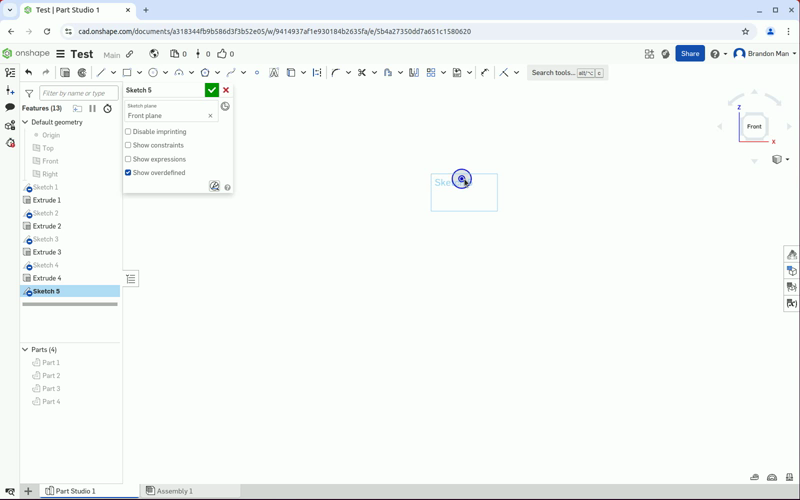
mouse_move(465, 172)
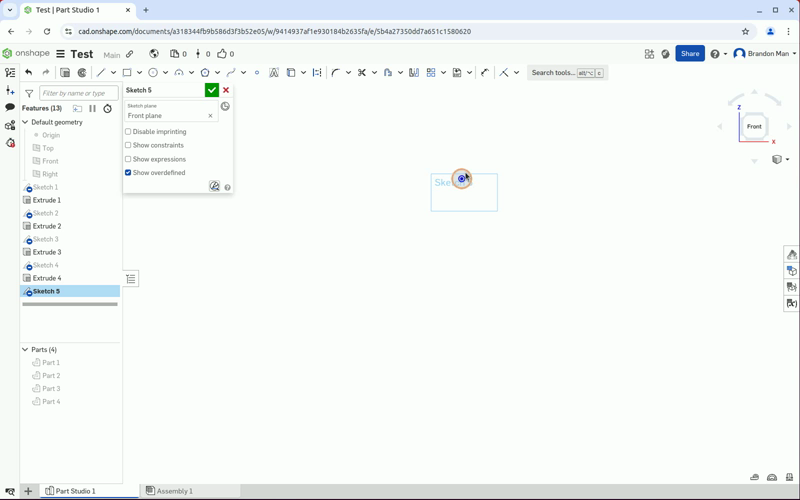
scroll(6)
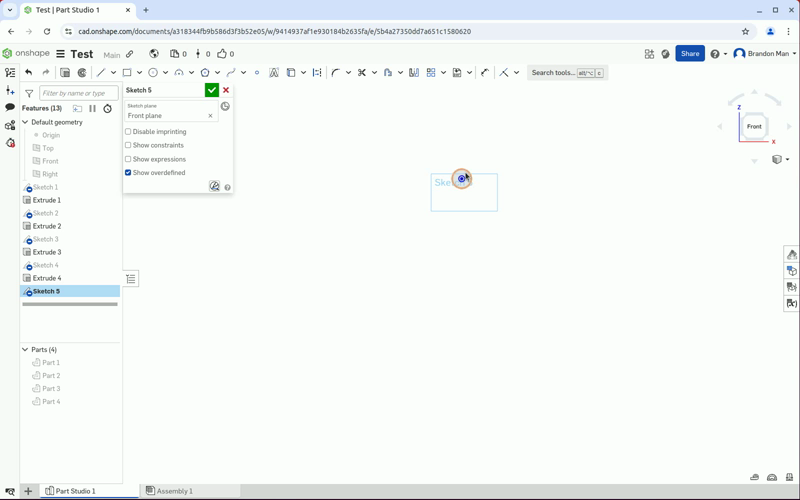
scroll(6)
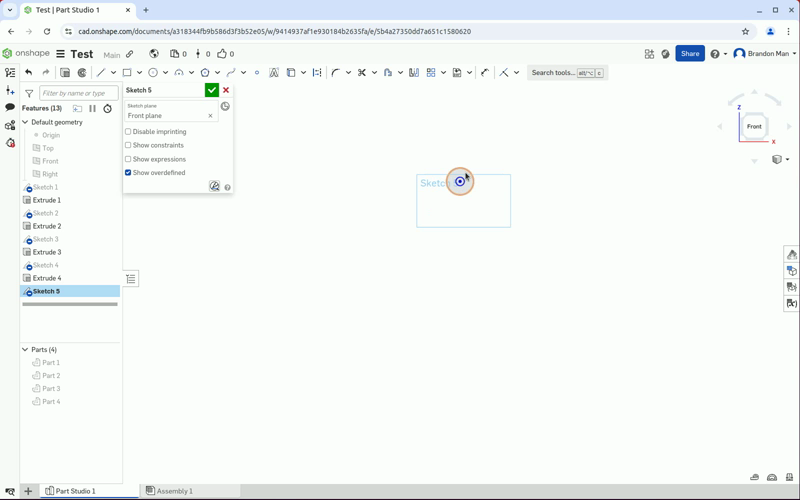
scroll(6)
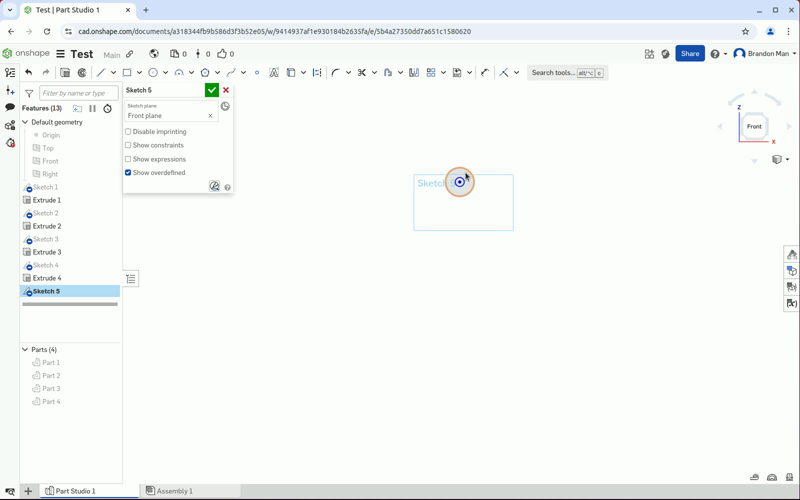
scroll(6)
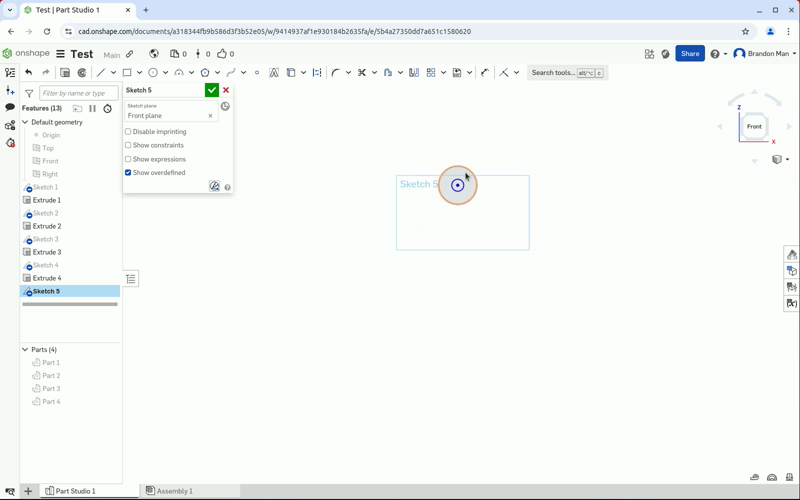
scroll(6)
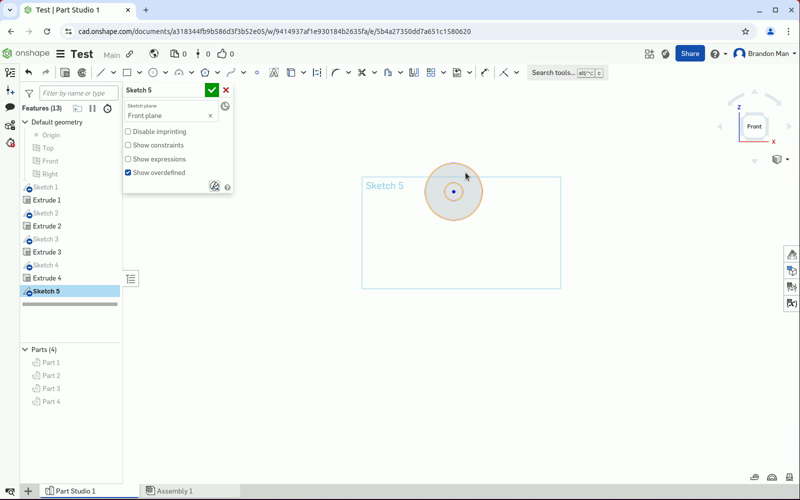
scroll(6)
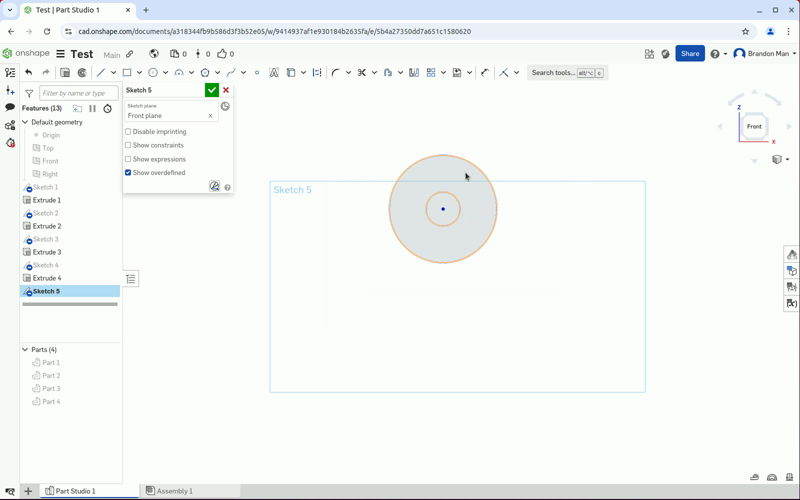
scroll(6)
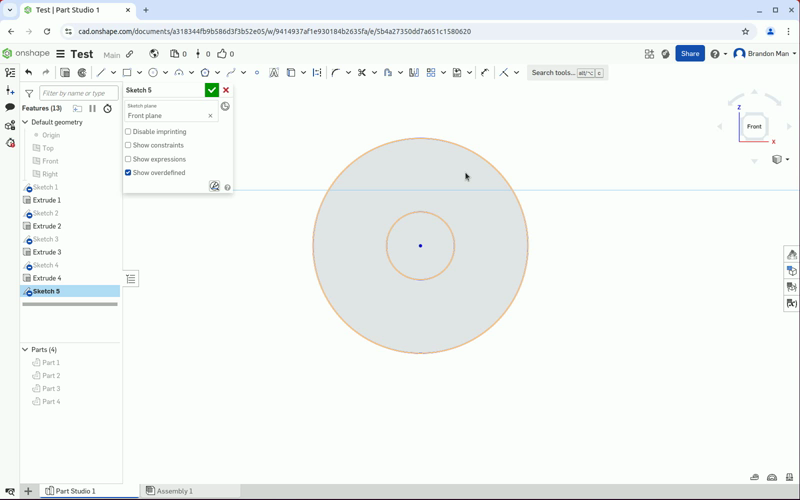
click(465, 172)
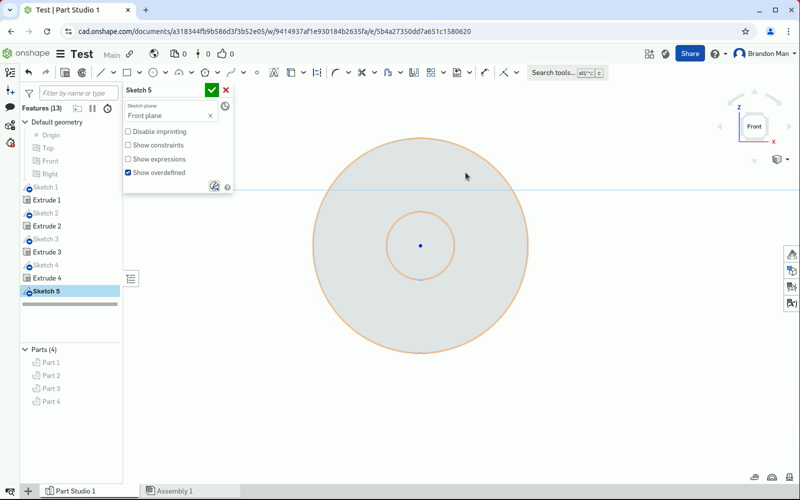
scroll(-6)
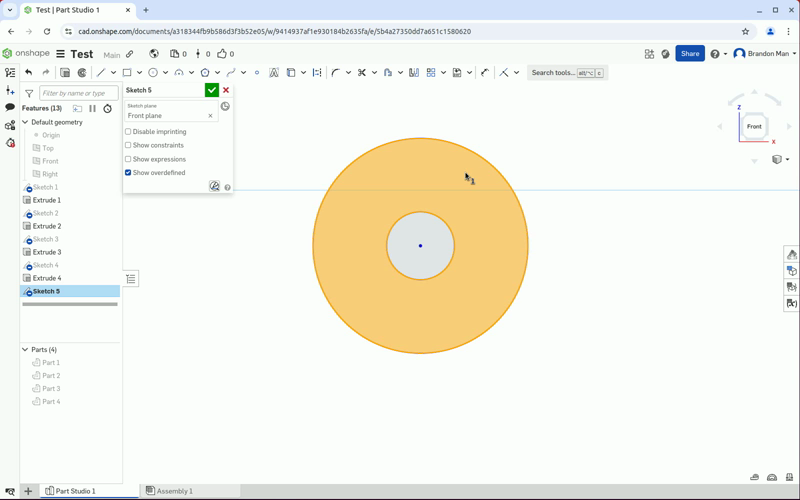
scroll(-6)
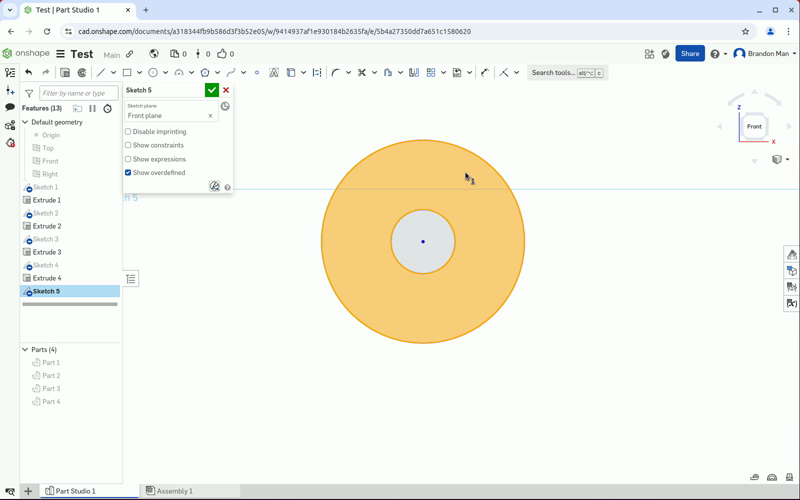
scroll(-6)
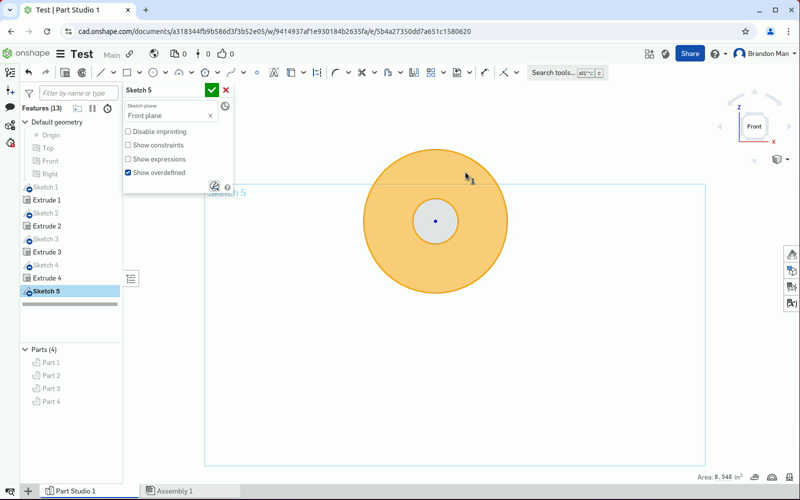
scroll(-6)
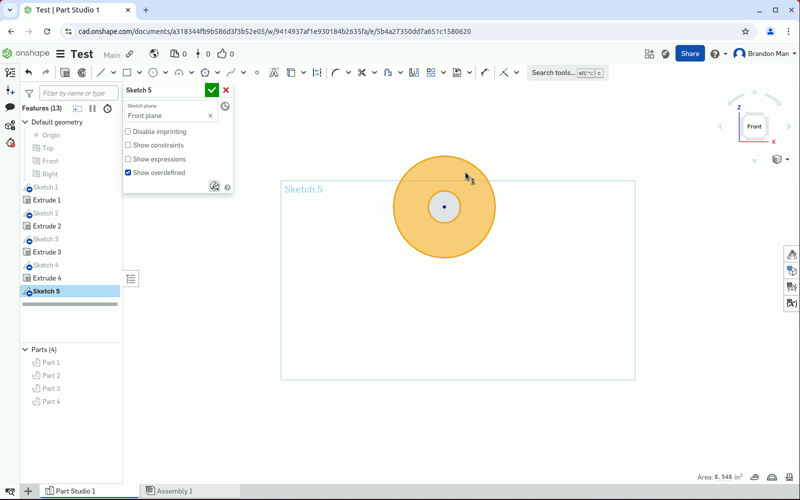
scroll(-6)
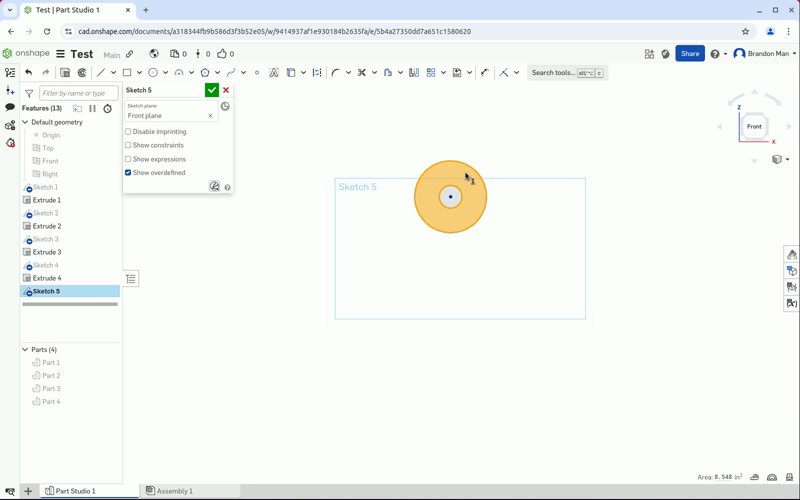
scroll(-6)
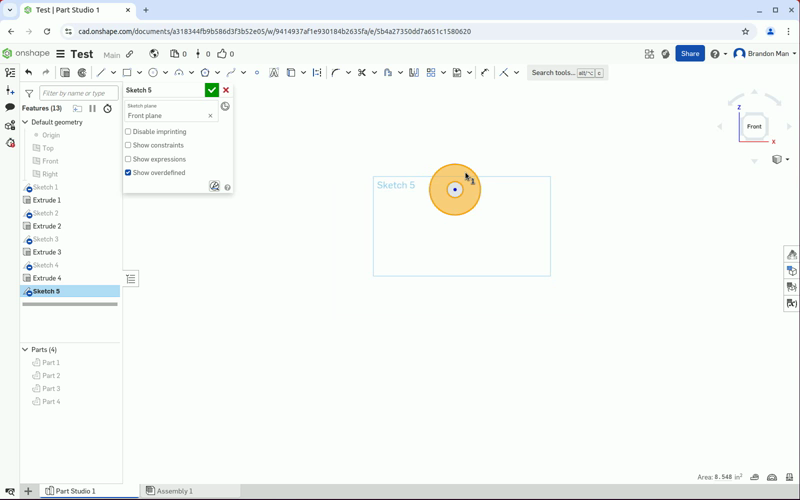
scroll(-6)
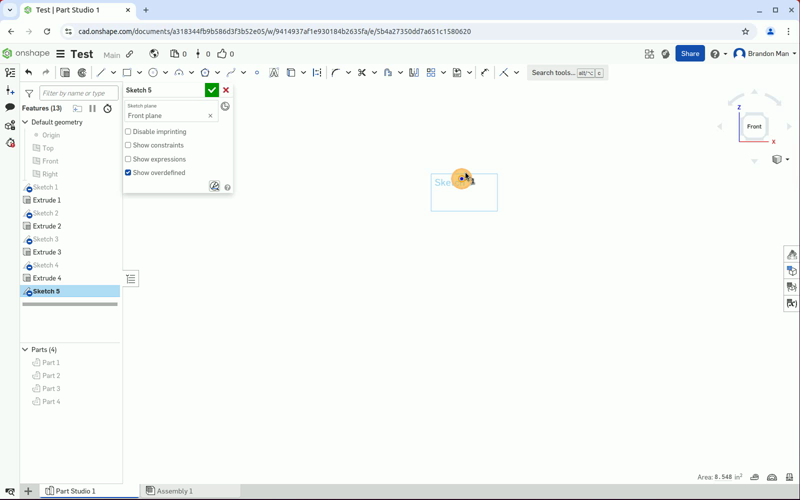
mouse_move(73, 352)
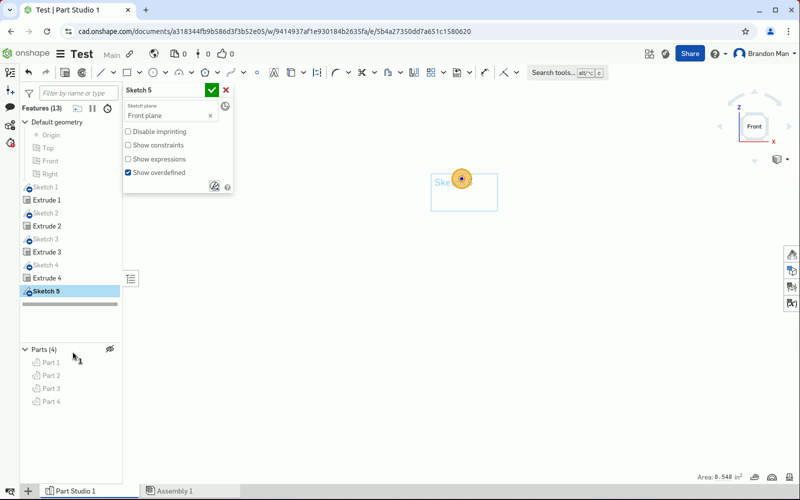
key(shift+y)
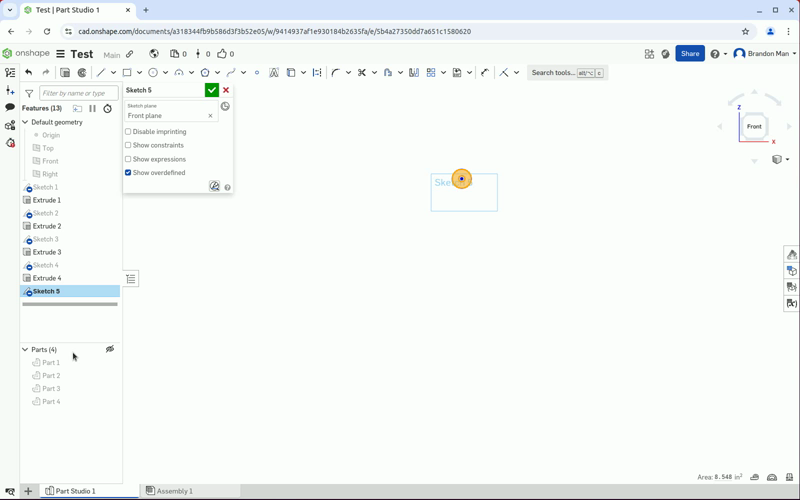
key(shift+e)
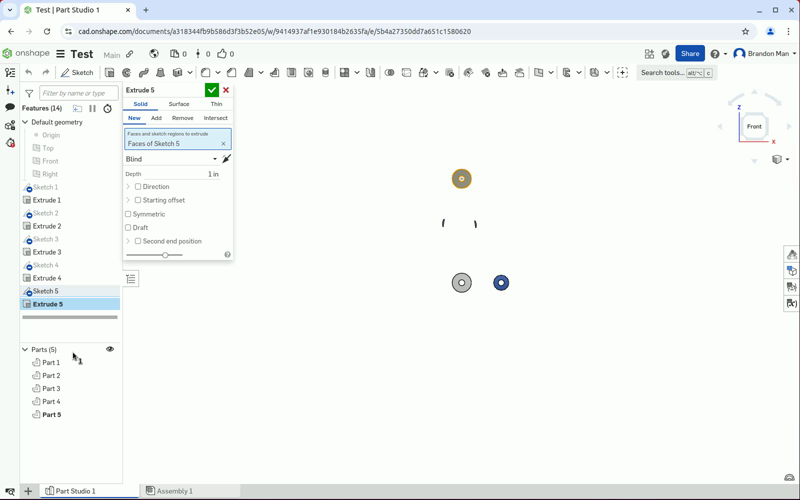
mouse_move(143, 106)
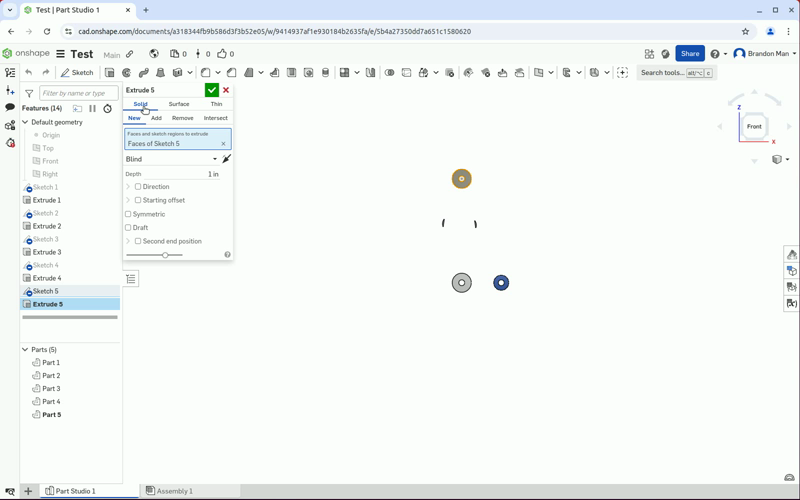
click(143, 106)
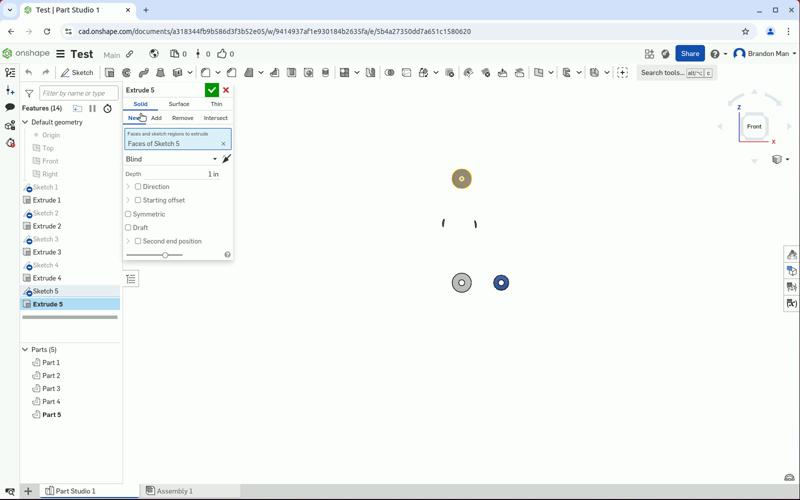
mouse_move(137, 120)
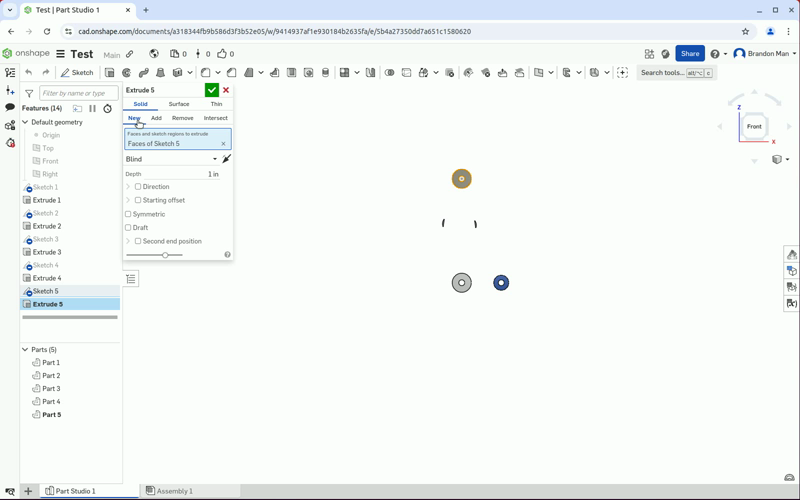
click(137, 120)
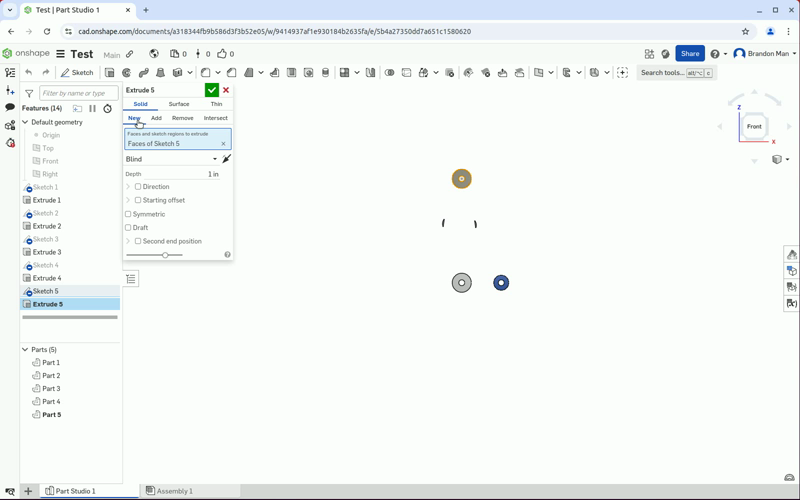
key(tab, 4)
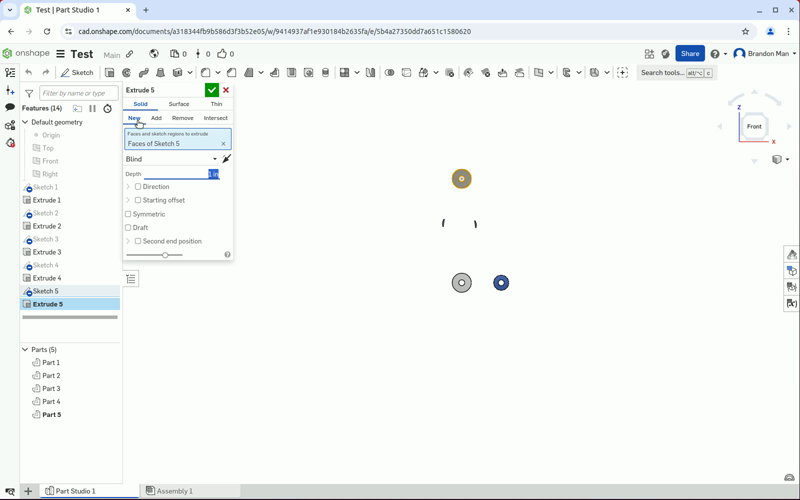
text(4.814)
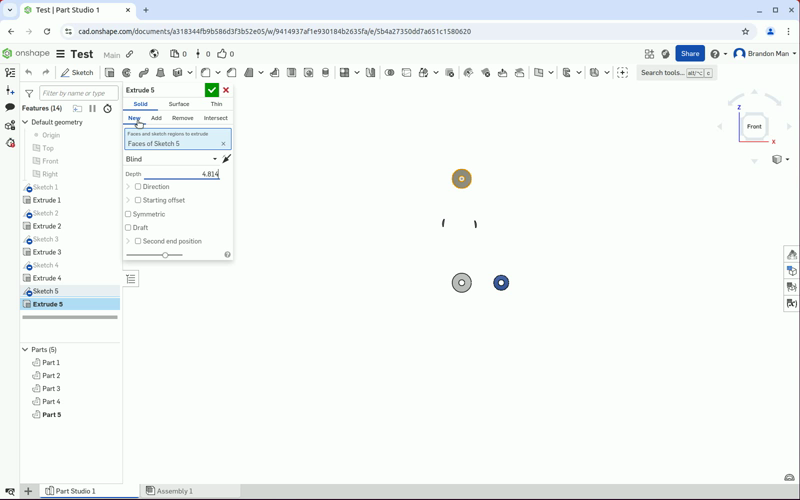
key(enter)
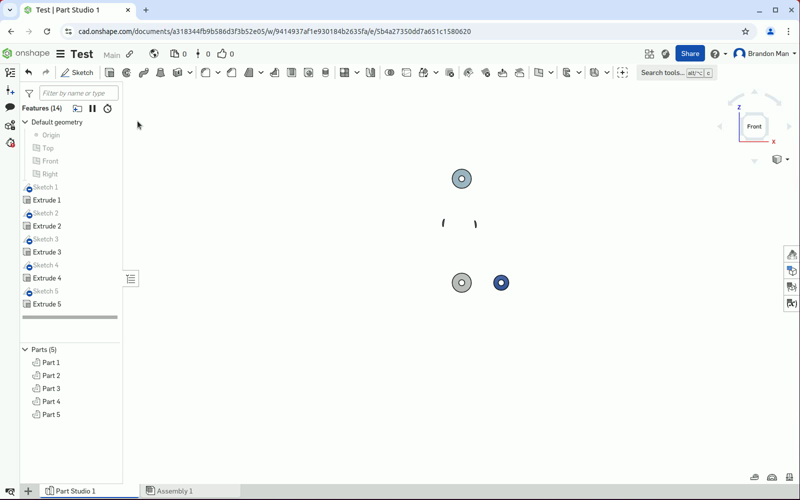
key(shift+h)
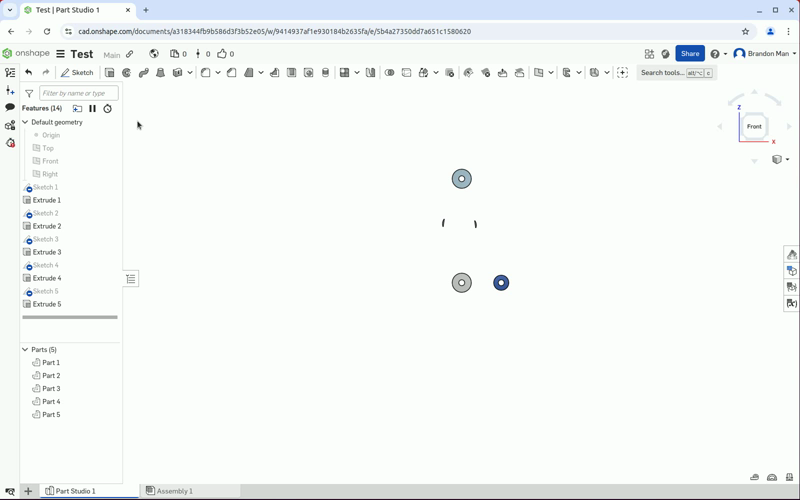
key(shift+h)
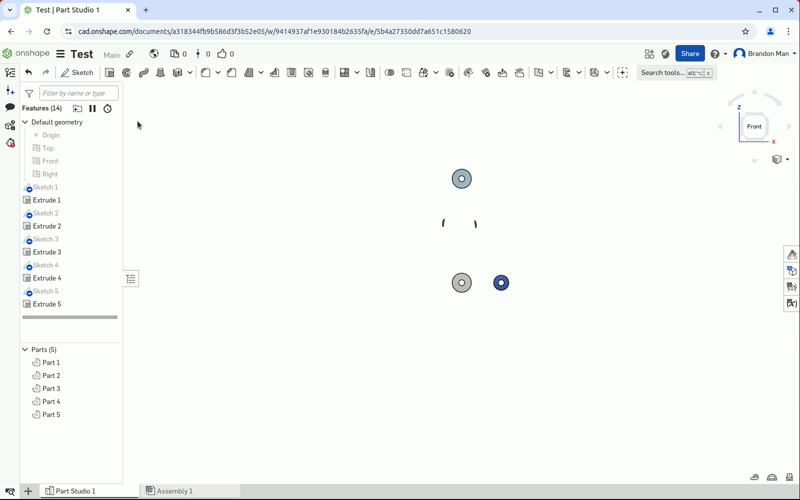
mouse_move(73, 189)
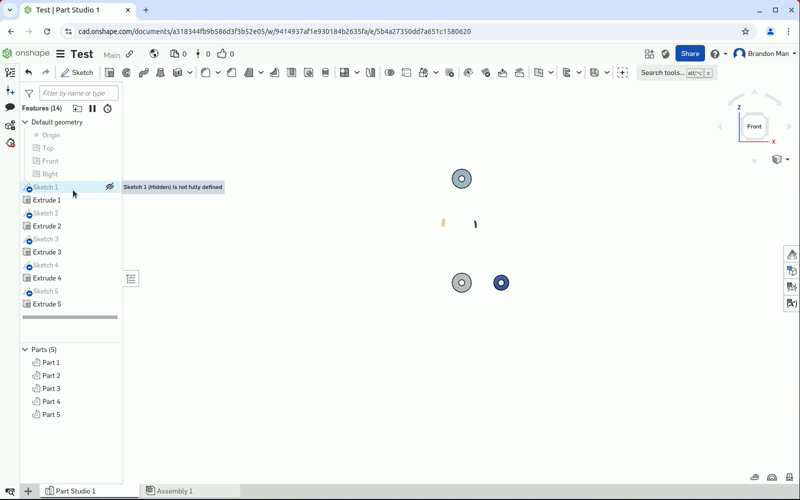
click(73, 189)
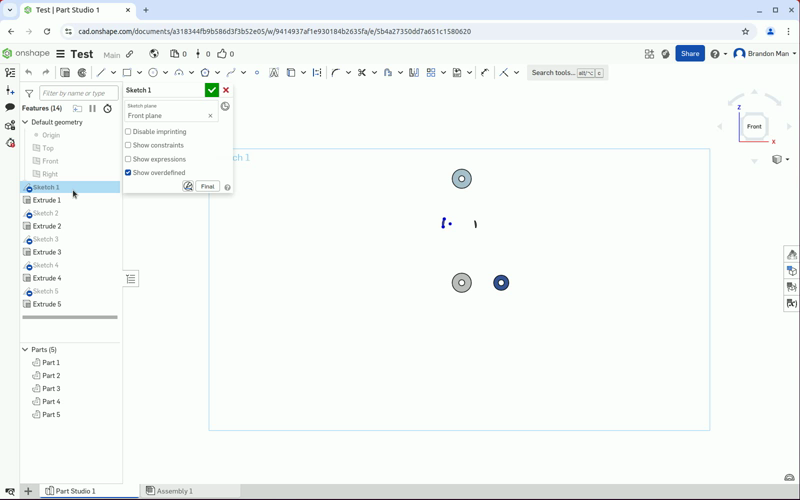
mouse_move(229, 92)
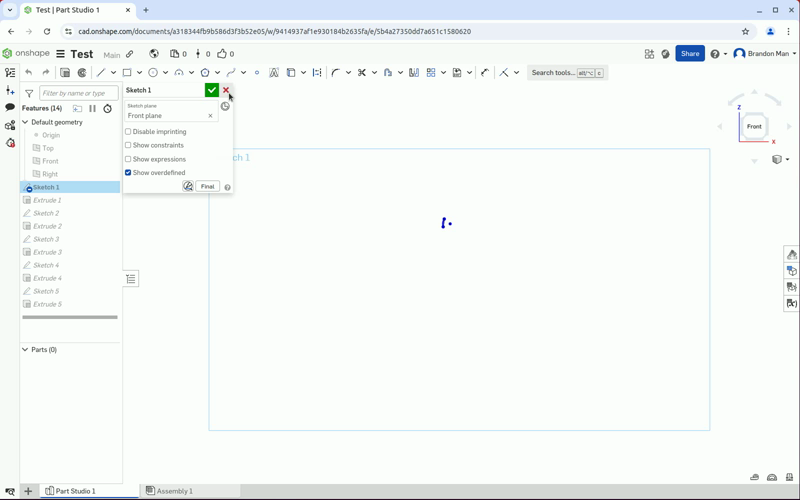
click(229, 92)
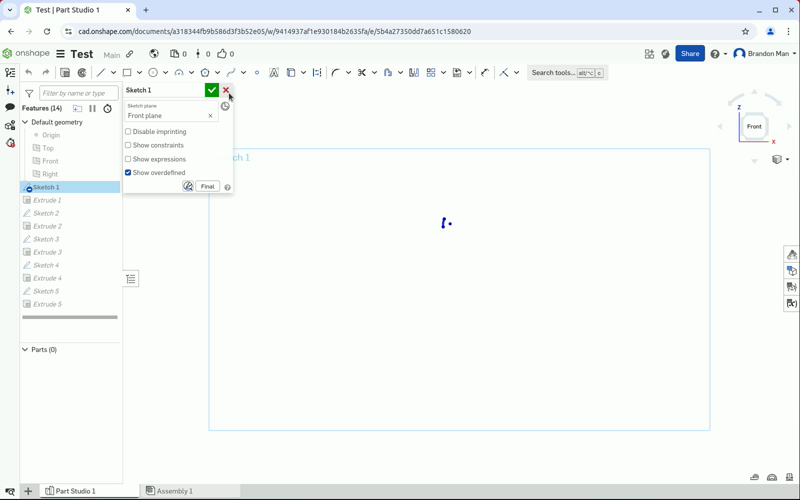
key(shift+s)
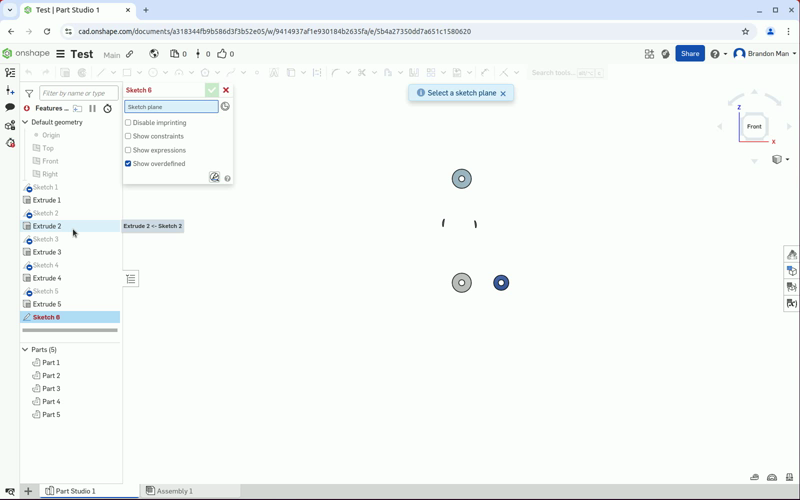
scroll(3)
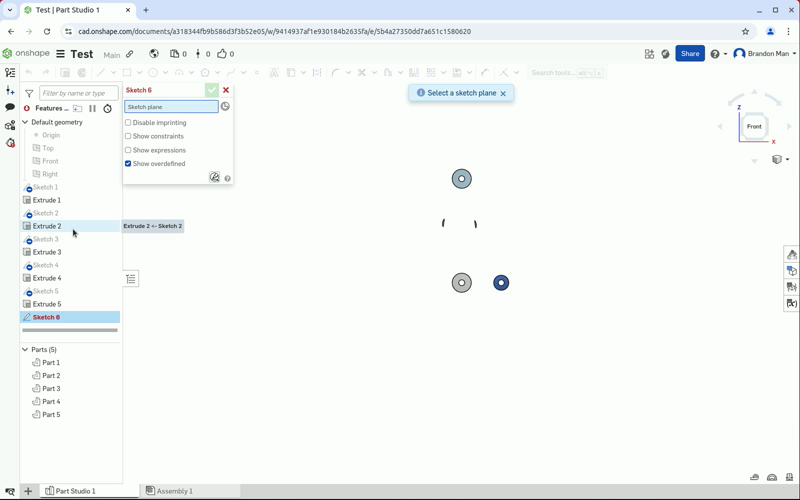
mouse_move(73, 163)
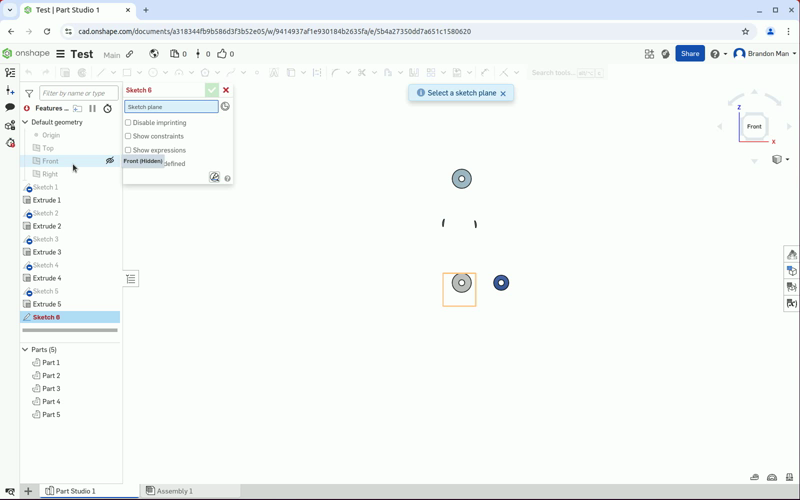
click(73, 163)
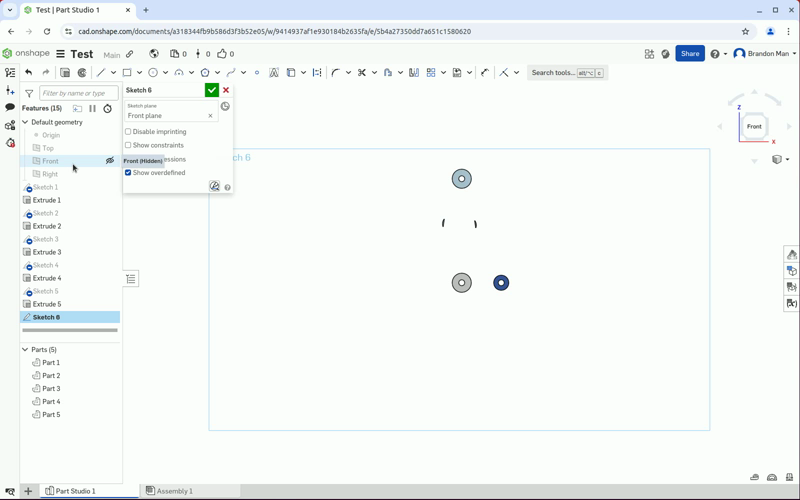
mouse_move(73, 352)
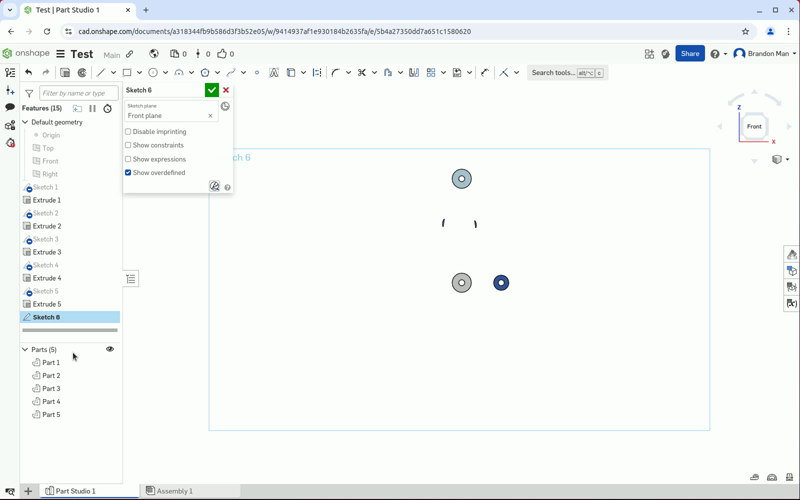
key(y)
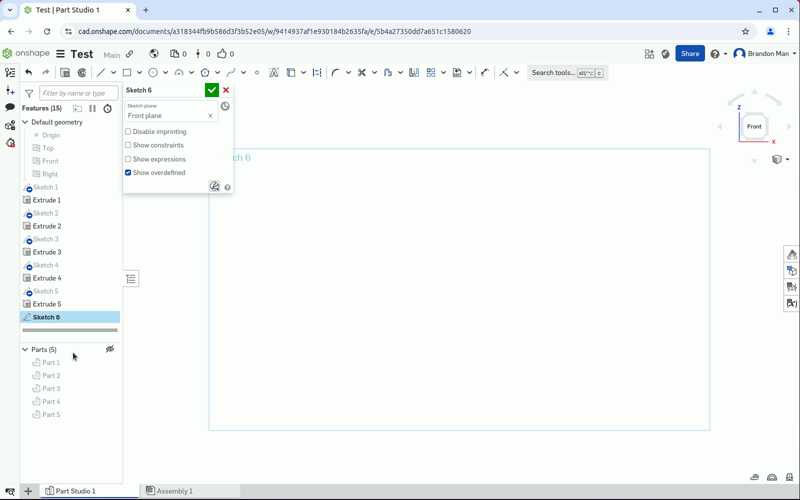
key(l)
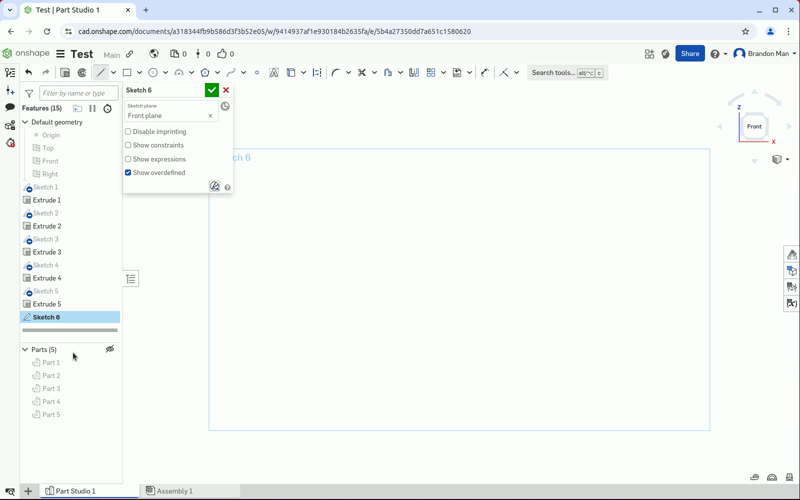
key_down(shift)
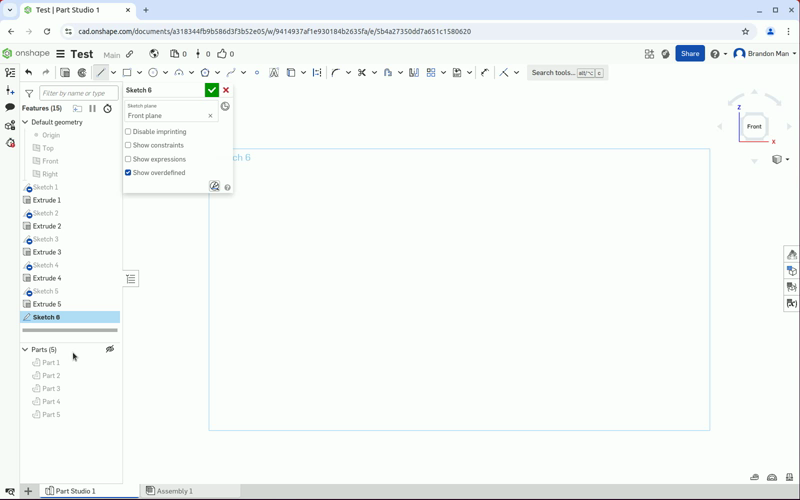
mouse_move(446, 226)
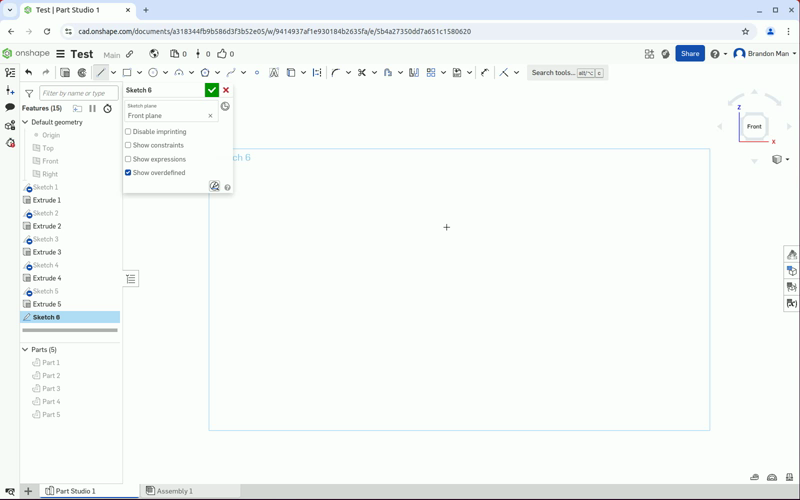
click(446, 226)
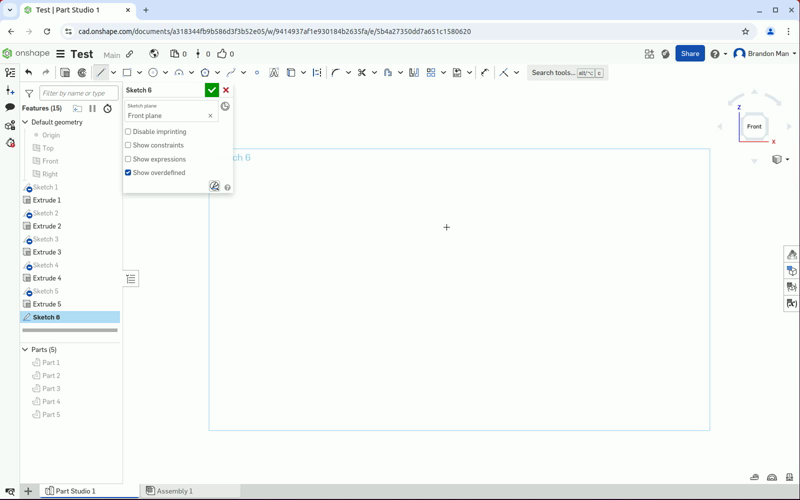
key_up(shift)
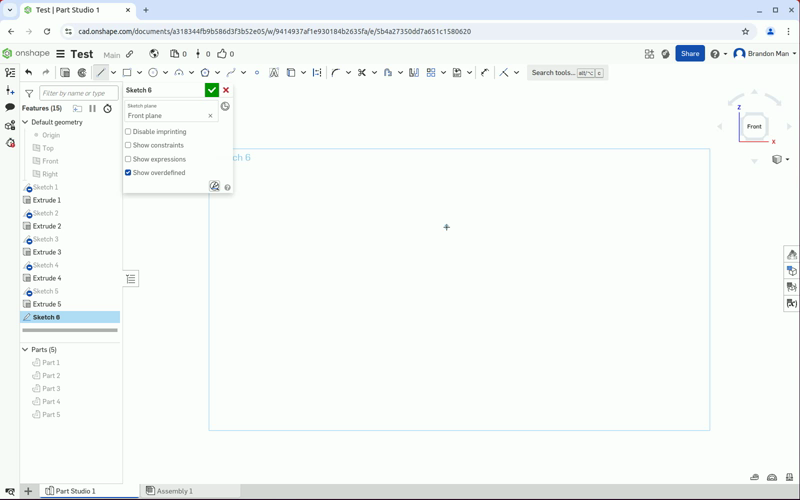
key_down(shift)
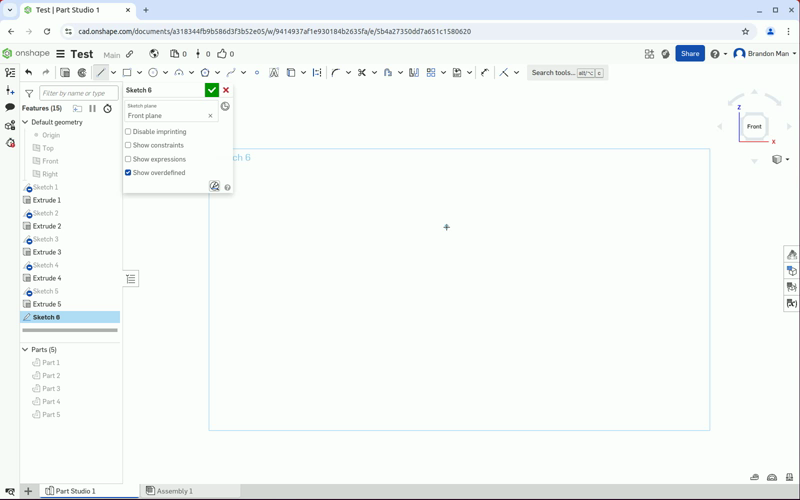
mouse_move(476, 226)
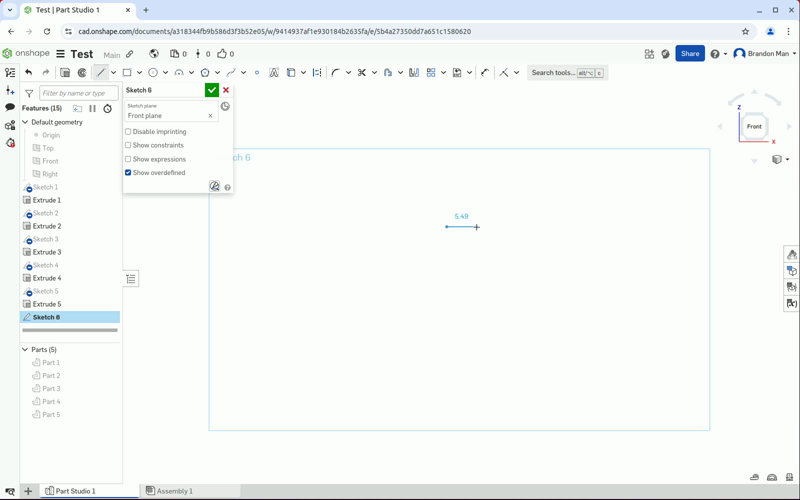
mouse_move(452, 282)
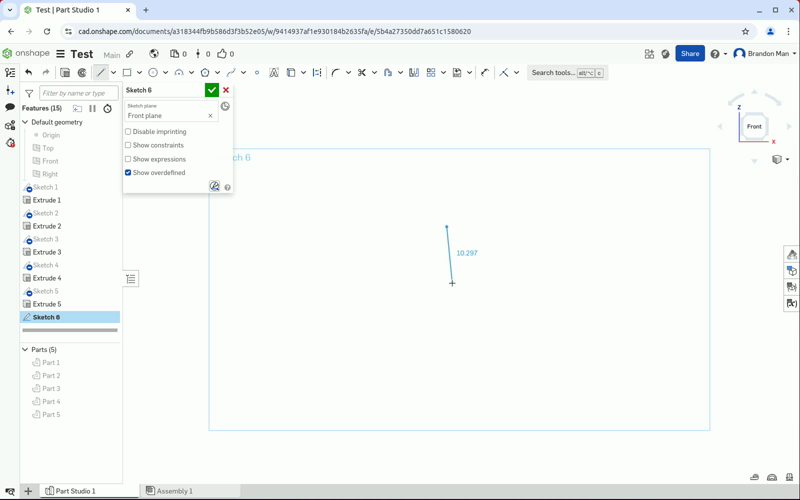
click(452, 282)
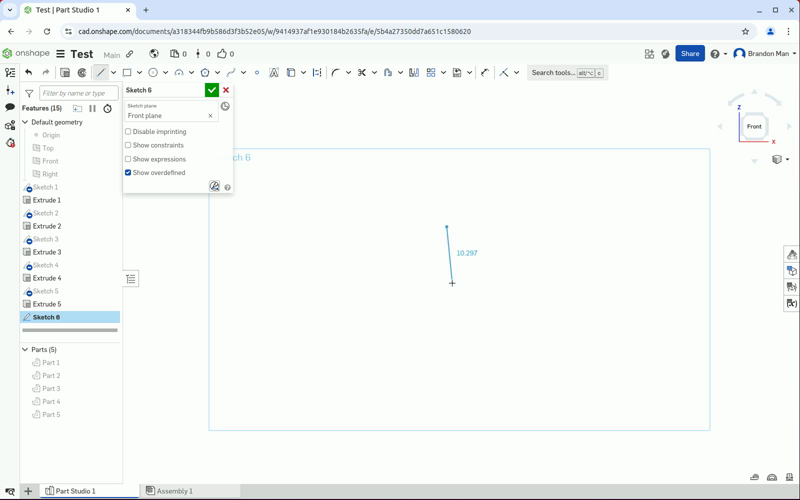
key_up(shift)
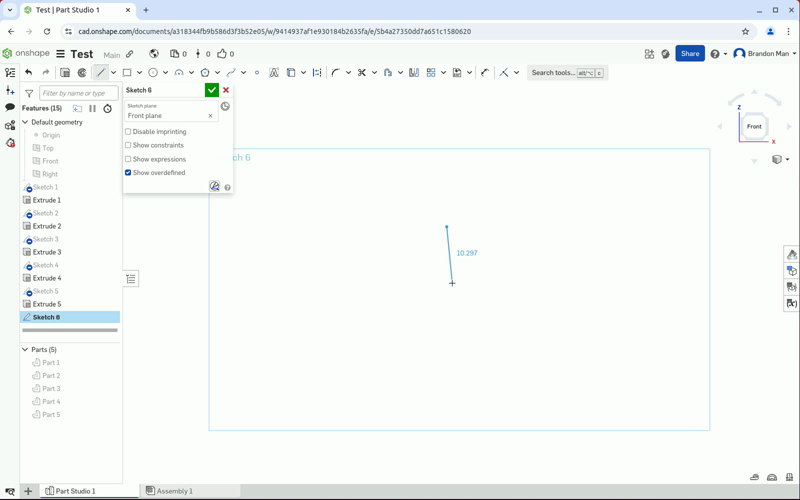
key(esc)
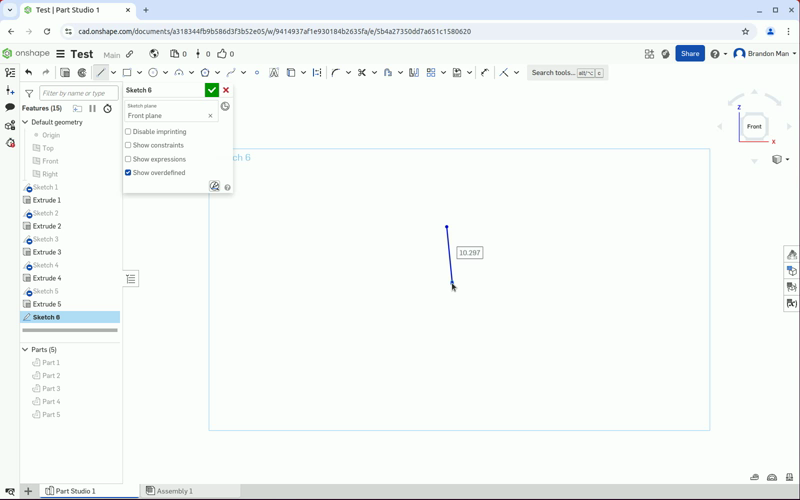
key(a)
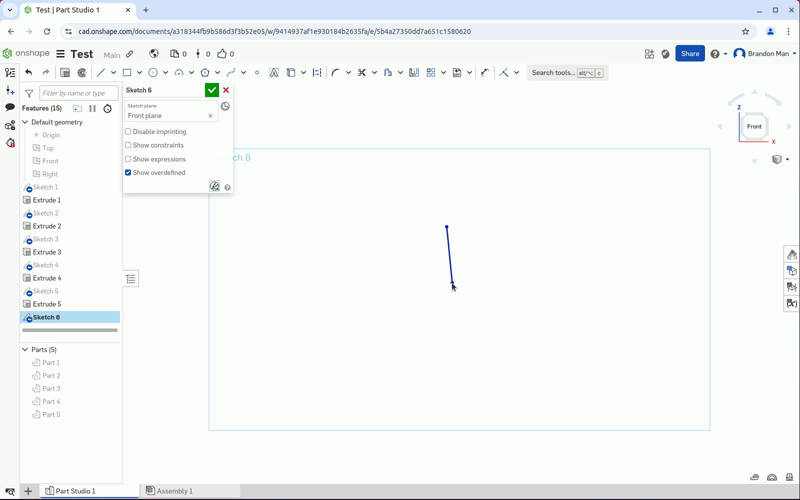
mouse_move(452, 282)
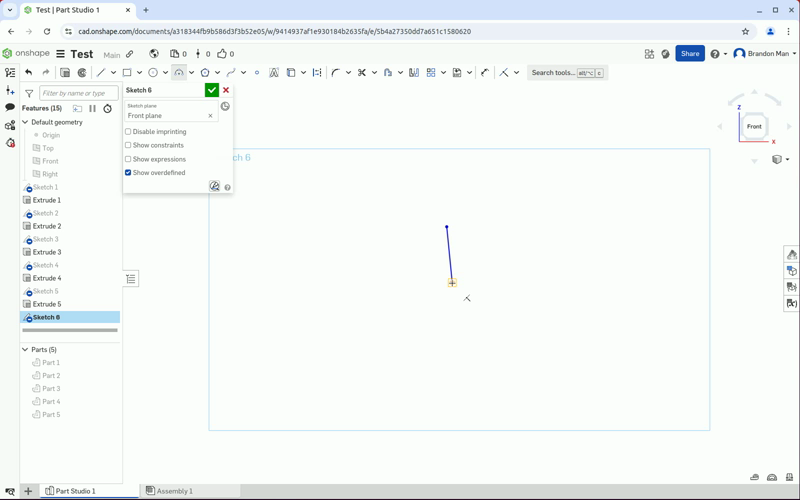
click(452, 282)
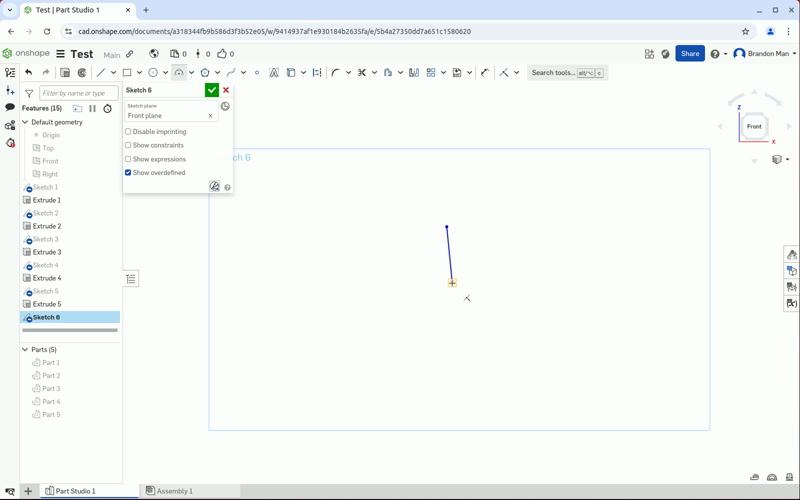
key_down(shift)
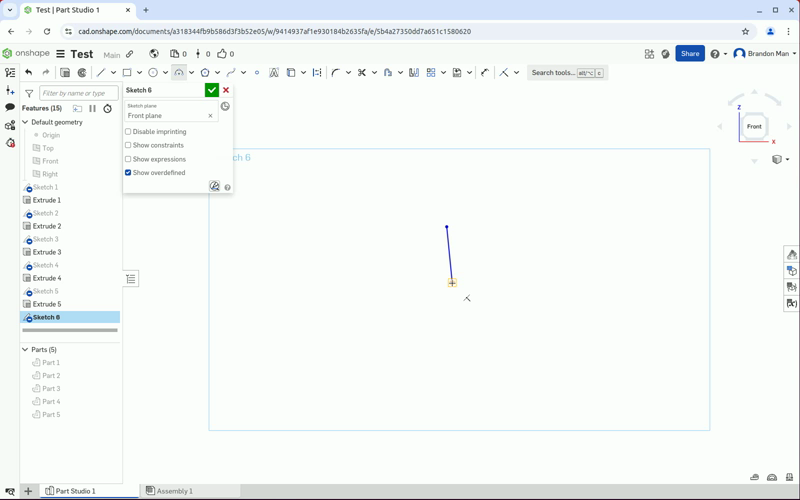
mouse_move(461, 291)
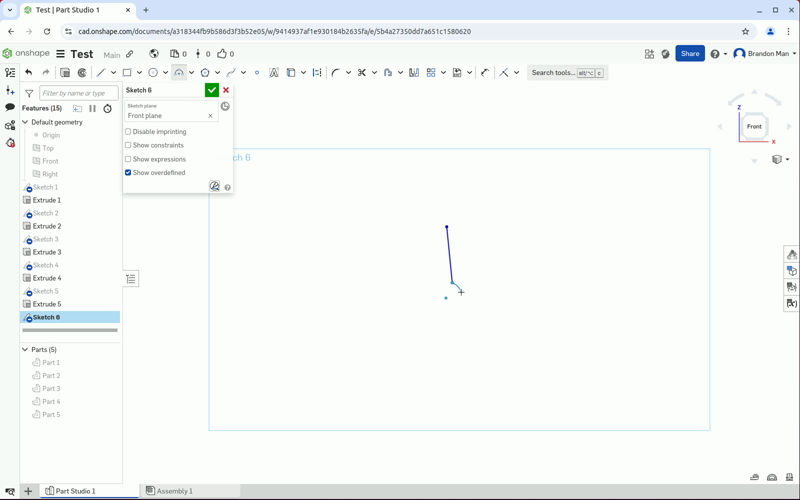
click(461, 291)
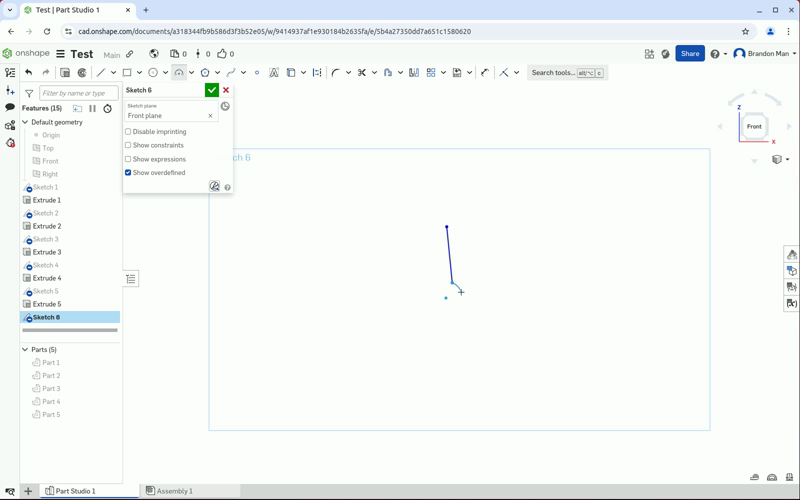
mouse_move(467, 276)
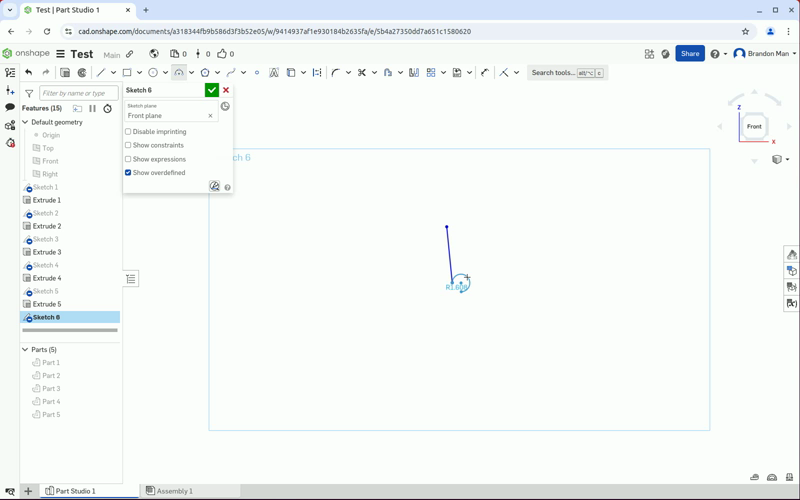
click(467, 276)
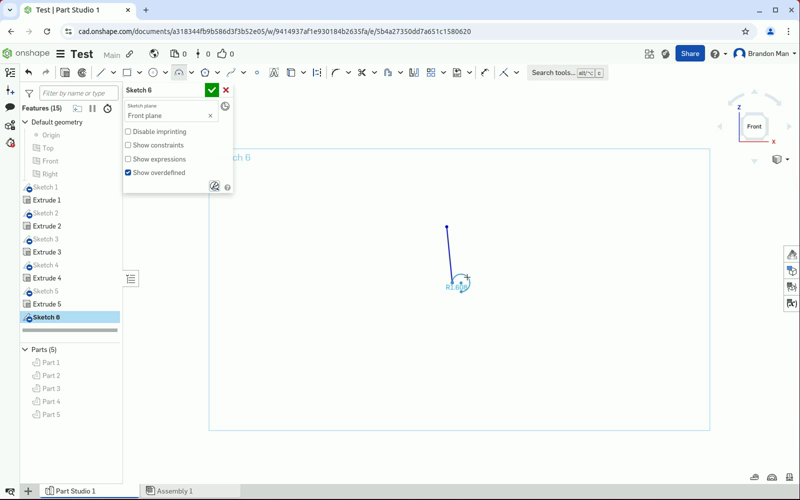
key_up(shift)
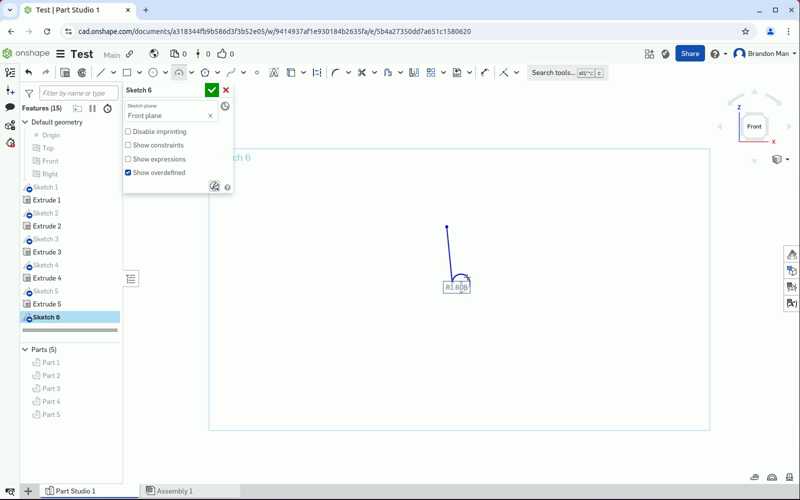
key(esc)
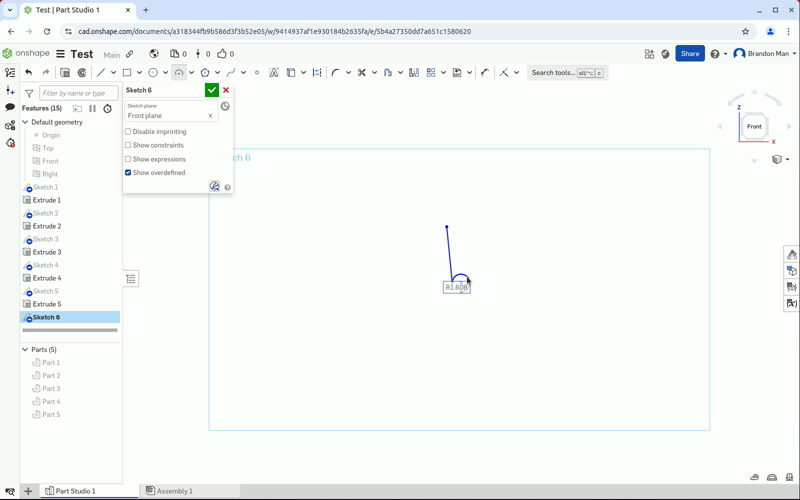
key(l)
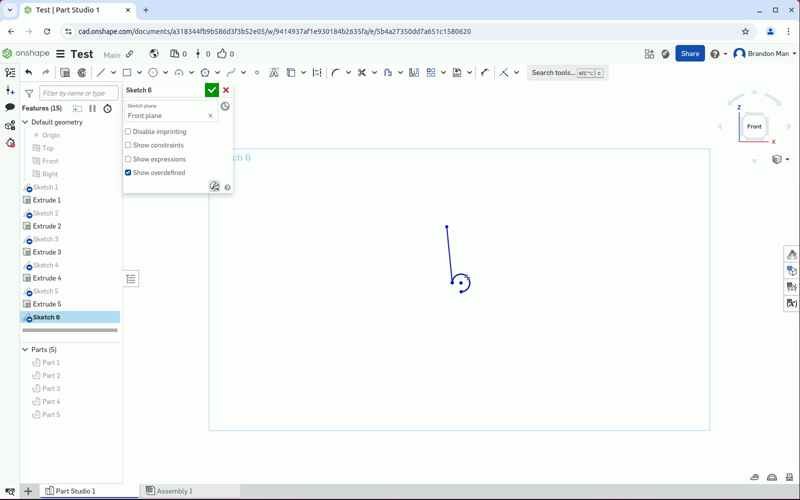
mouse_move(461, 291)
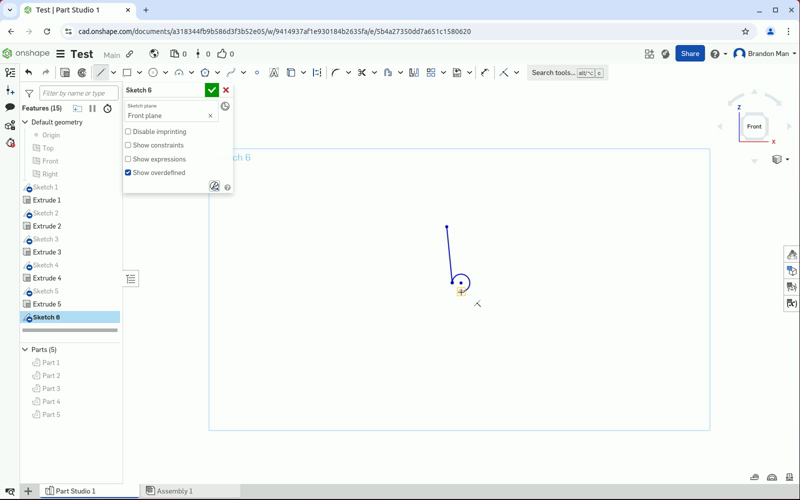
click(461, 291)
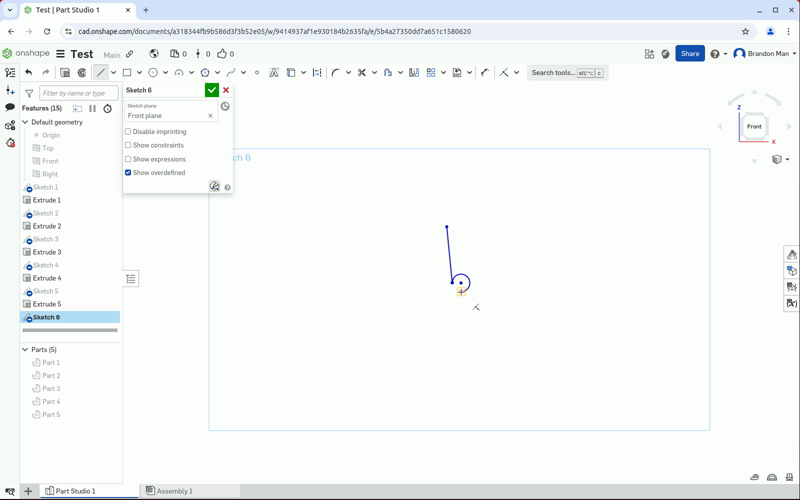
key_down(shift)
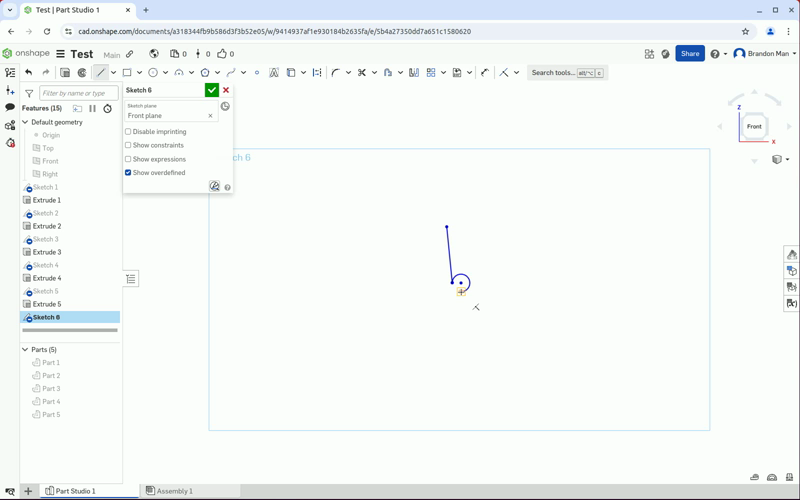
mouse_move(491, 291)
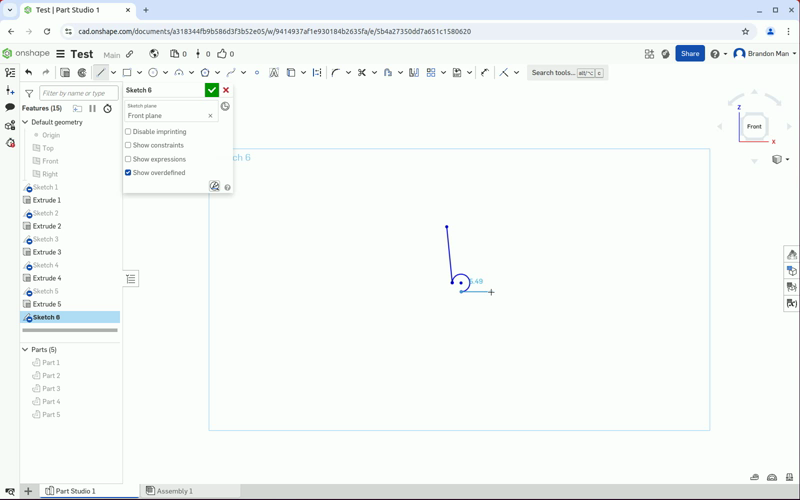
mouse_move(502, 290)
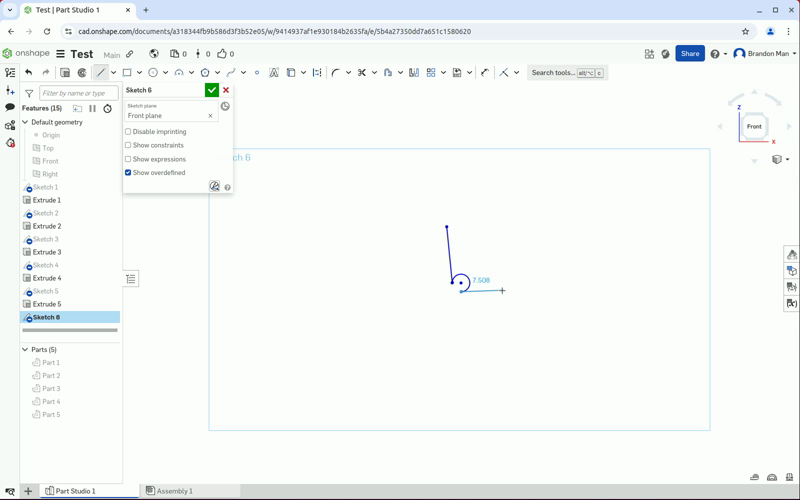
click(502, 290)
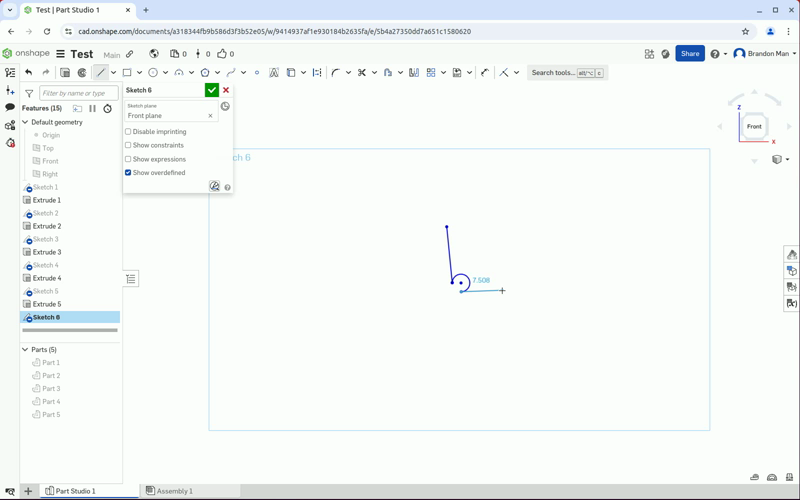
key_up(shift)
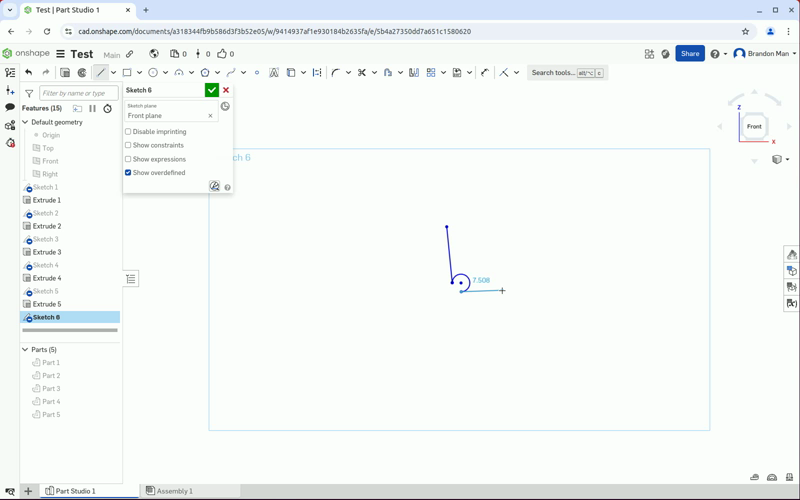
key(esc)
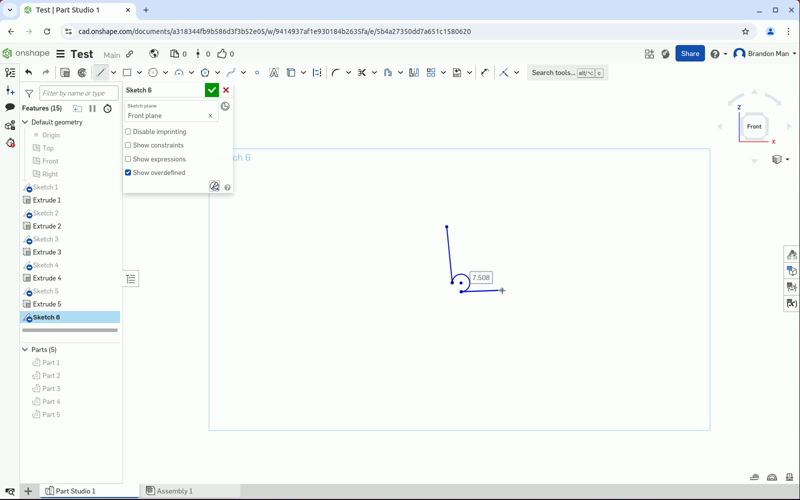
key(a)
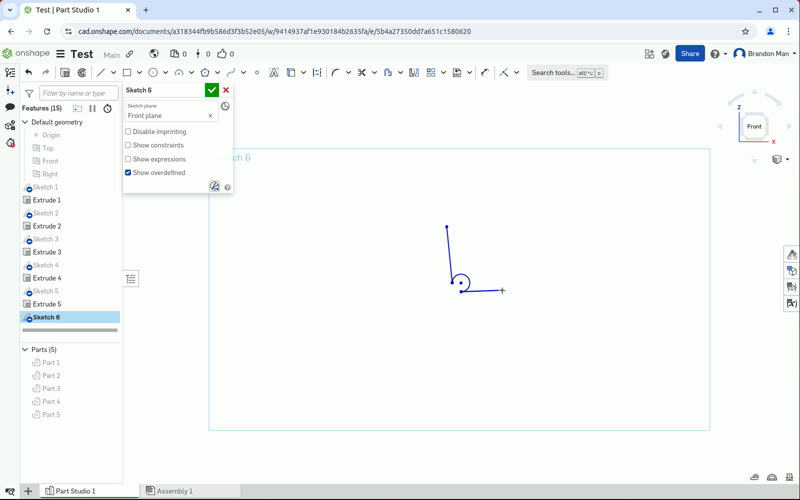
mouse_move(502, 290)
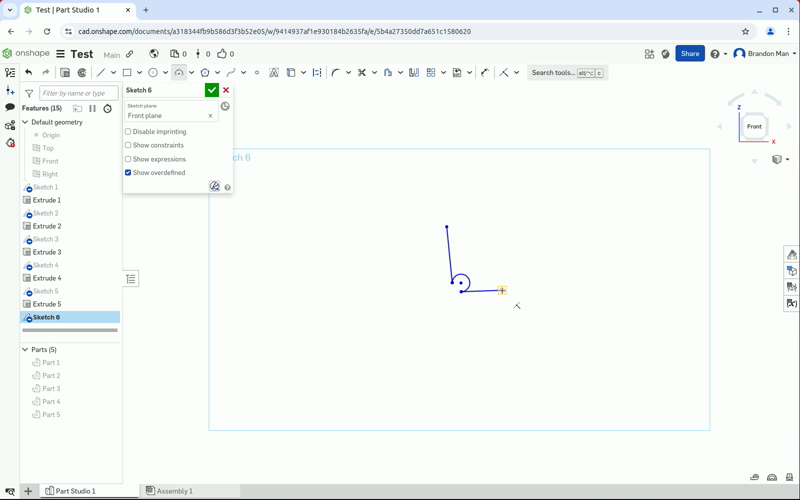
click(502, 290)
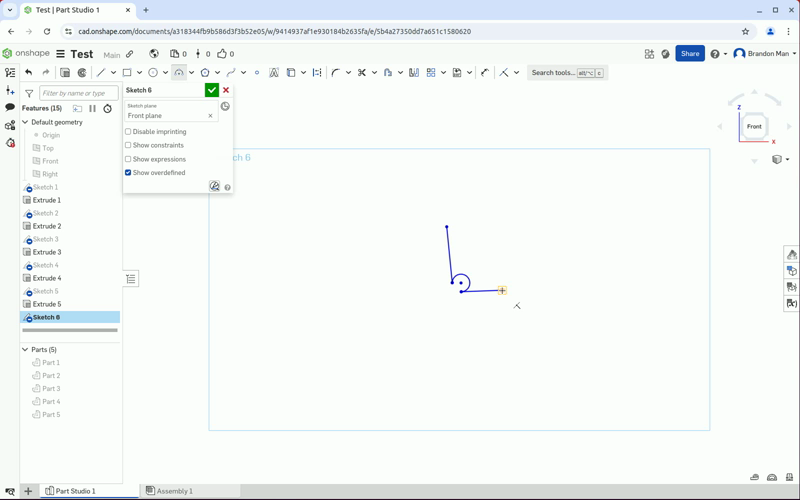
key_down(shift)
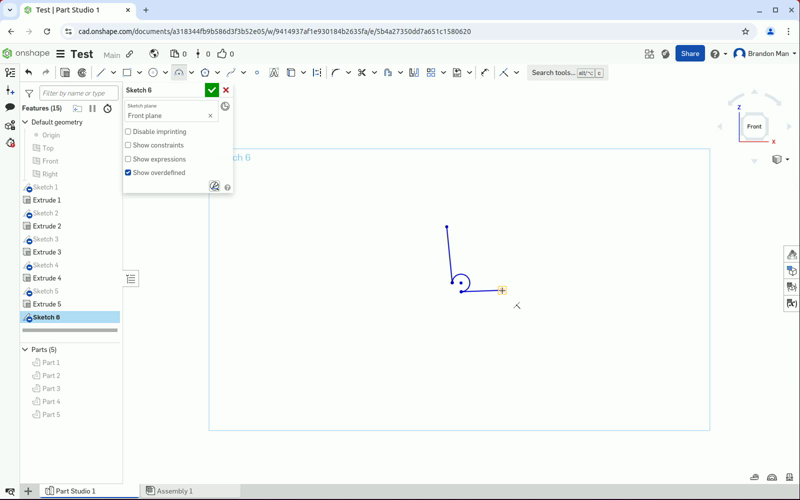
mouse_move(501, 276)
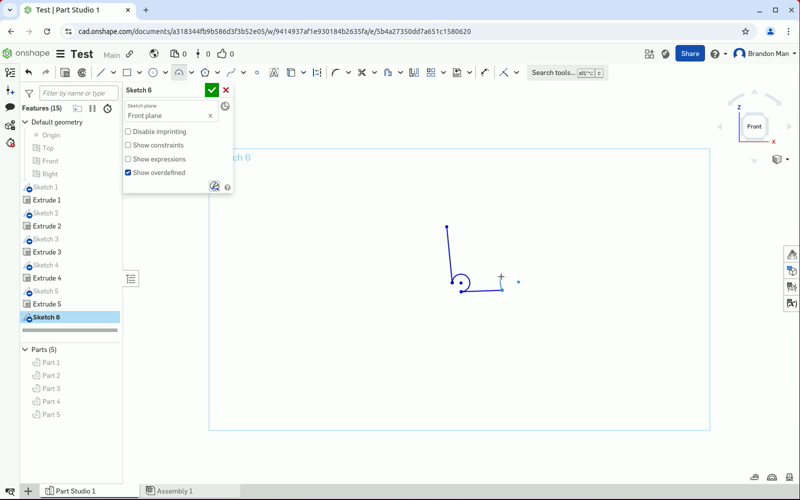
click(501, 276)
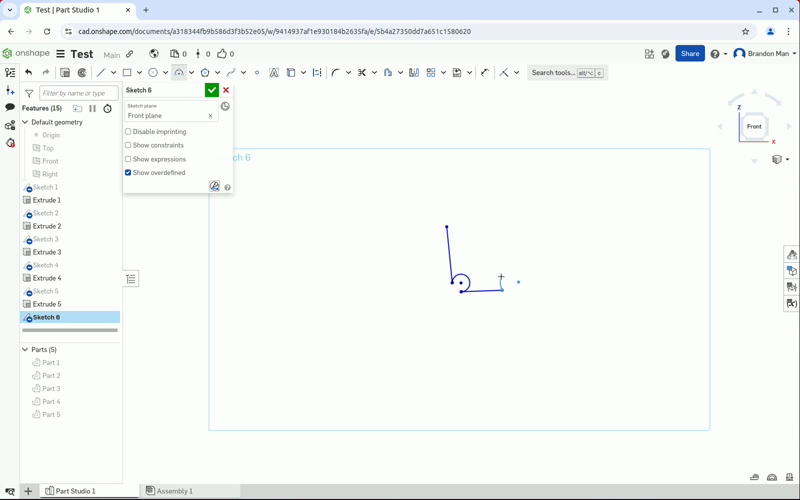
mouse_move(494, 283)
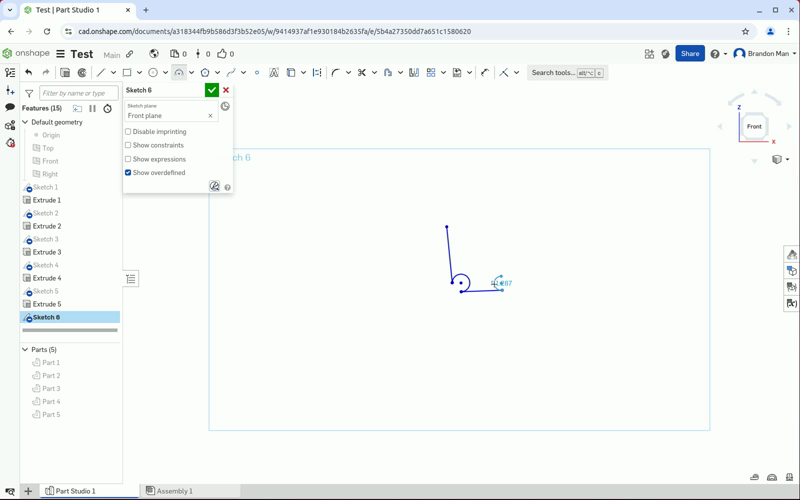
click(494, 283)
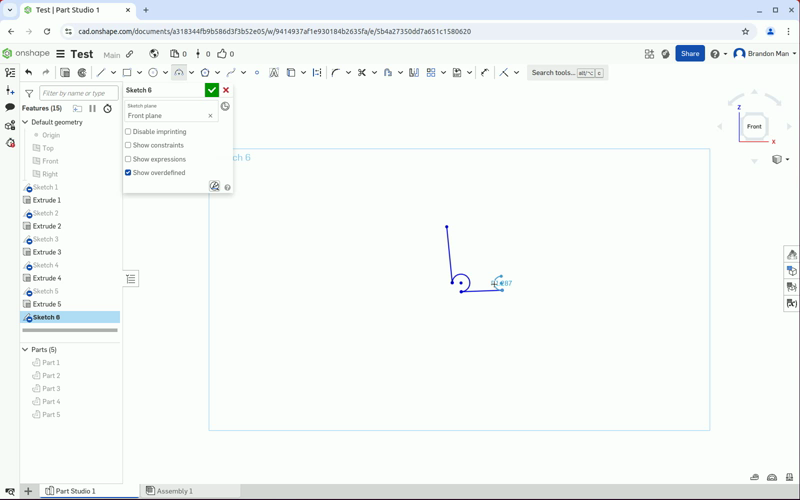
key_up(shift)
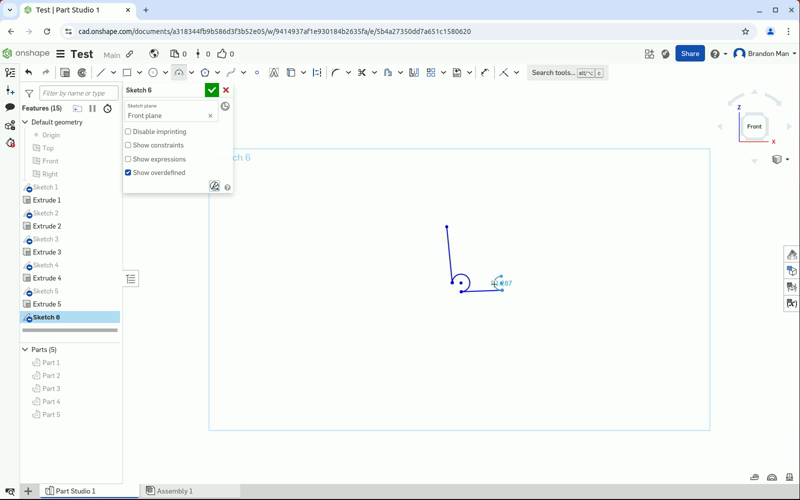
key(esc)
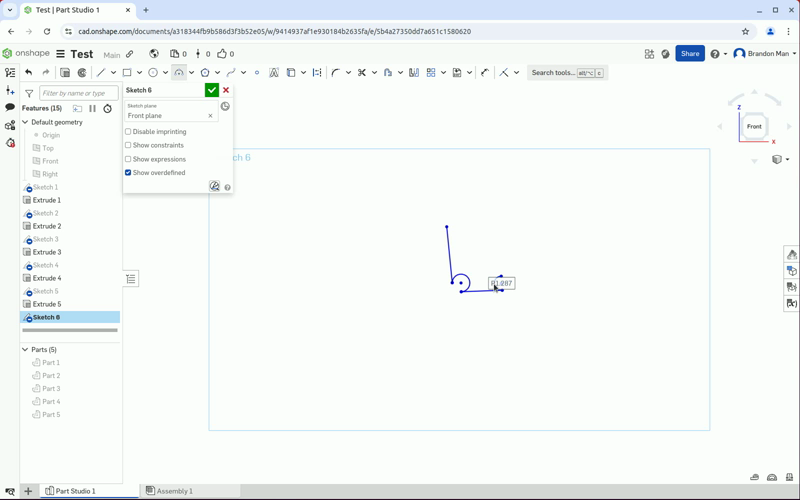
key(l)
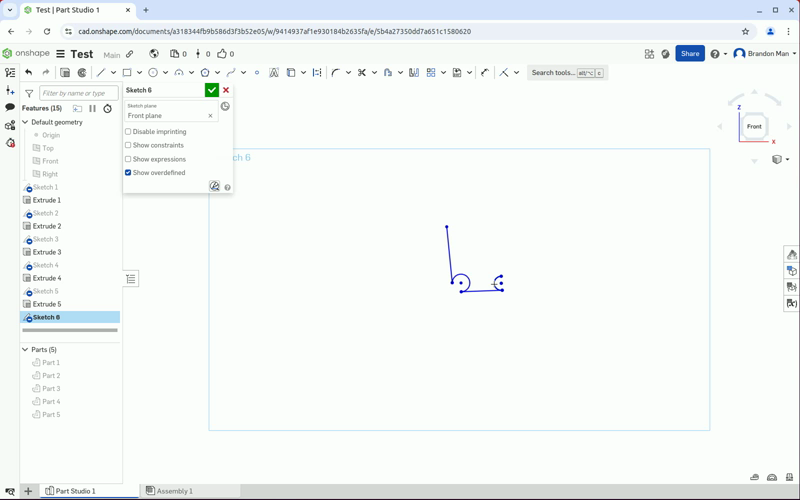
mouse_move(501, 276)
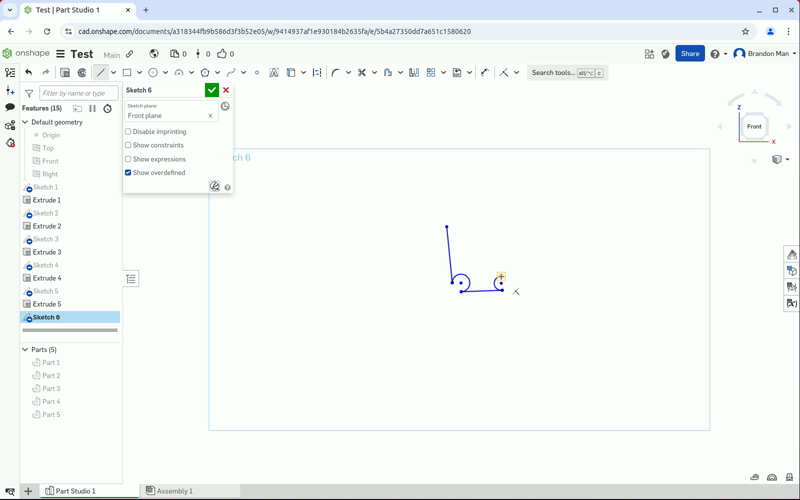
click(501, 276)
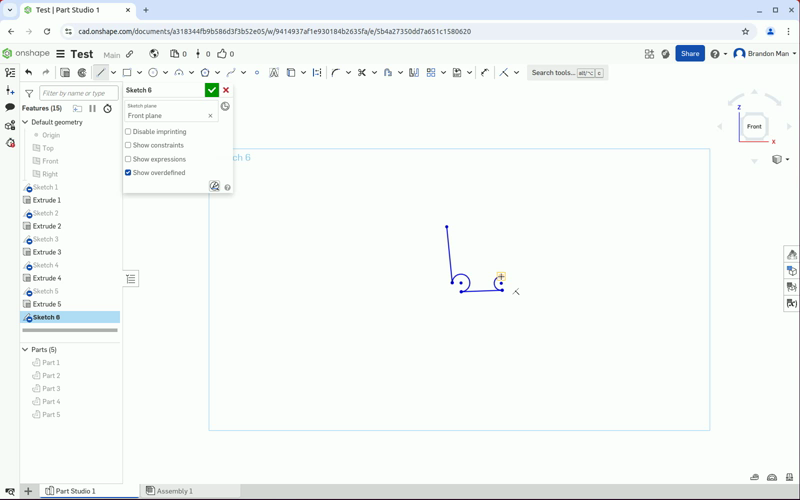
key_down(shift)
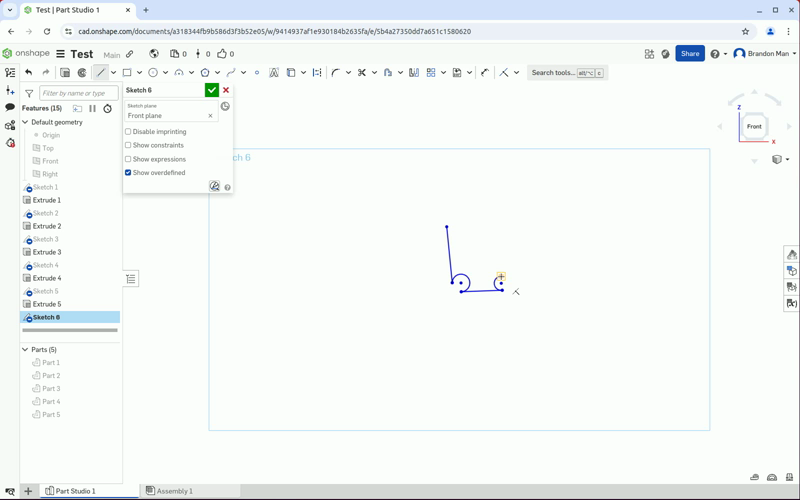
mouse_move(531, 276)
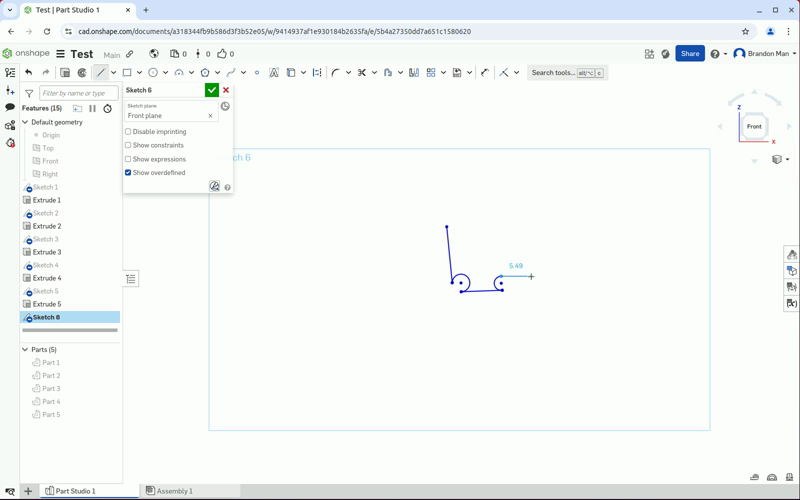
mouse_move(478, 275)
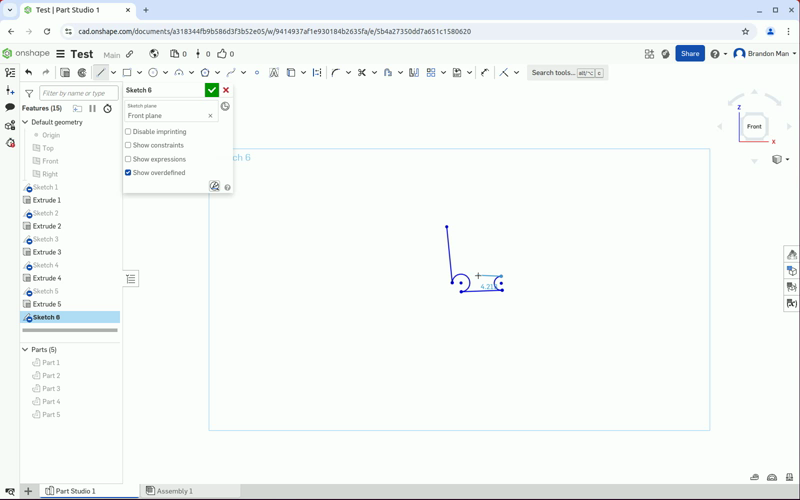
click(478, 275)
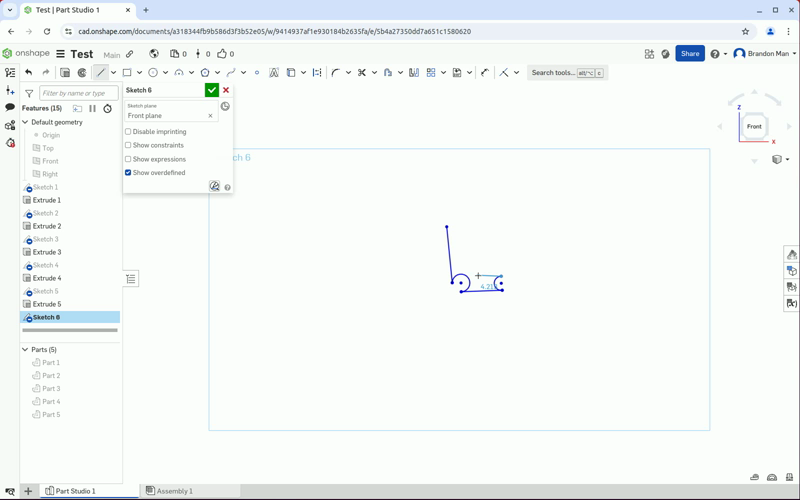
key_up(shift)
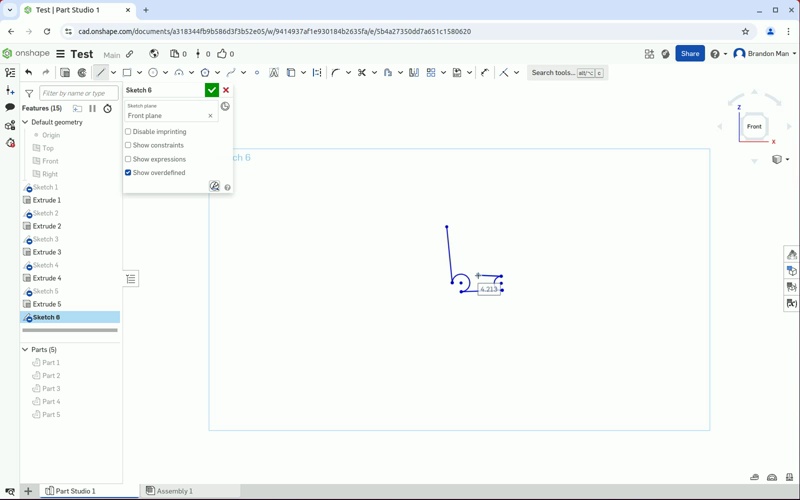
key(esc)
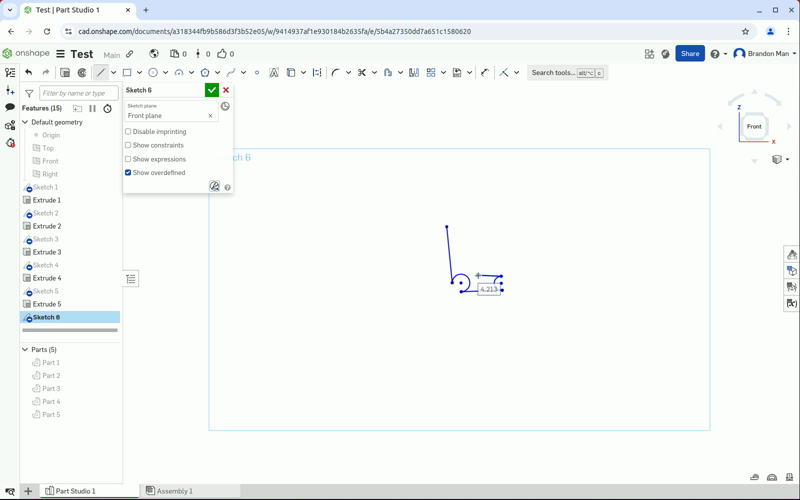
key(a)
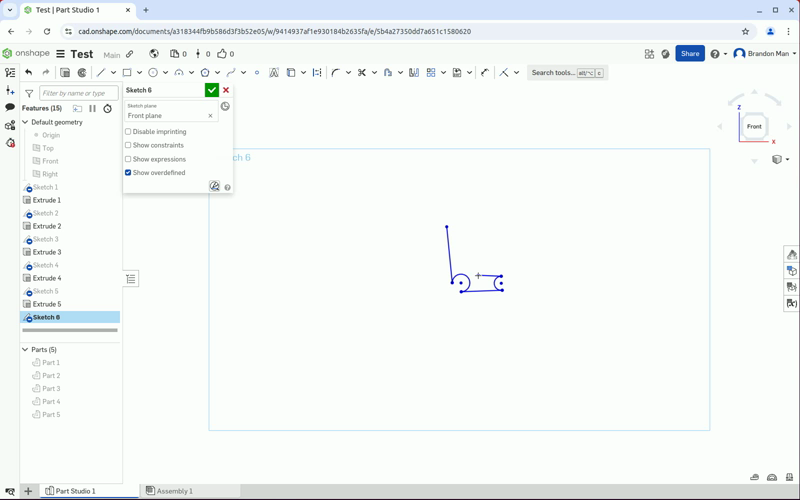
mouse_move(478, 275)
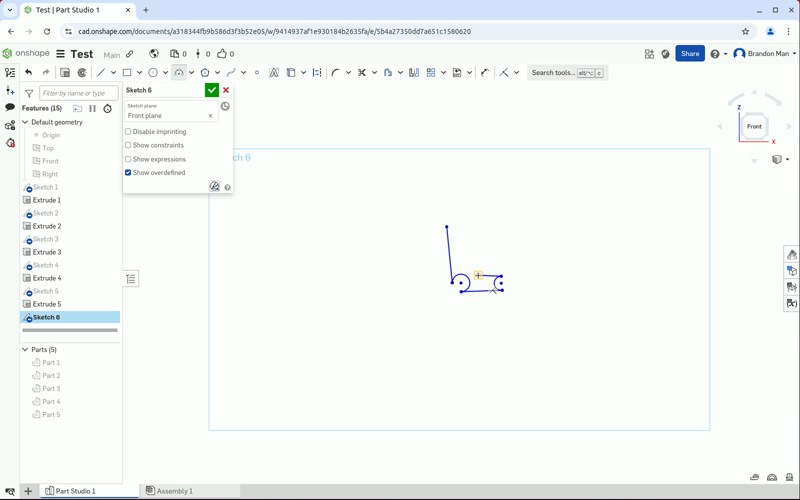
click(478, 275)
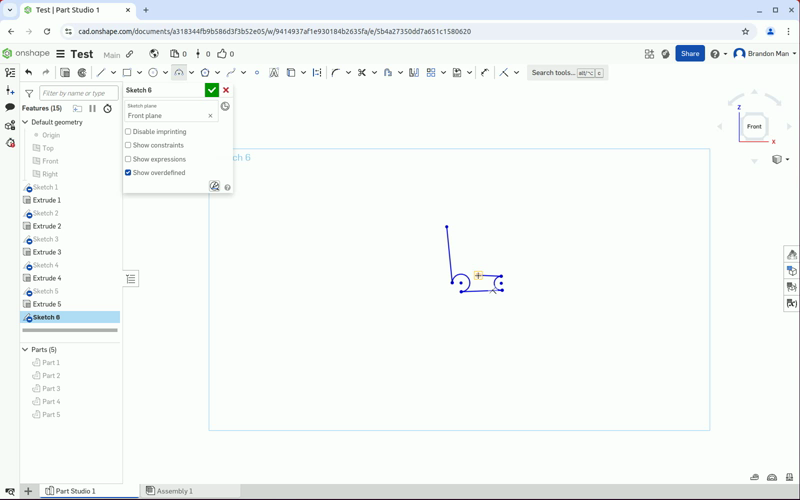
key_down(shift)
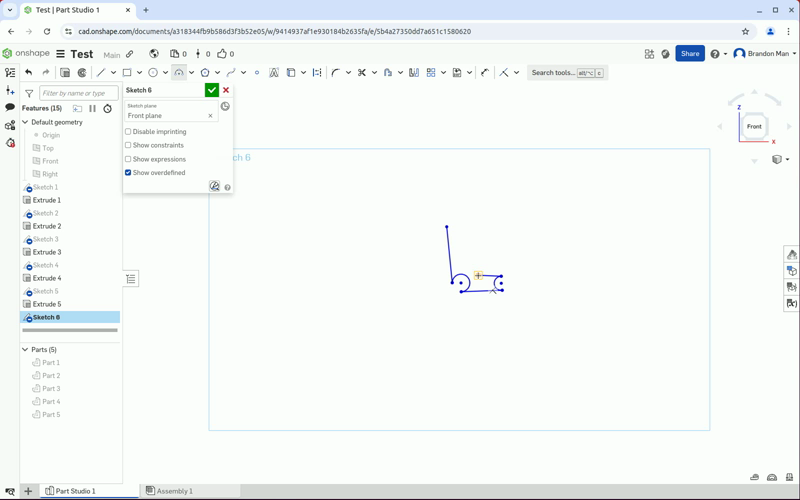
mouse_move(471, 267)
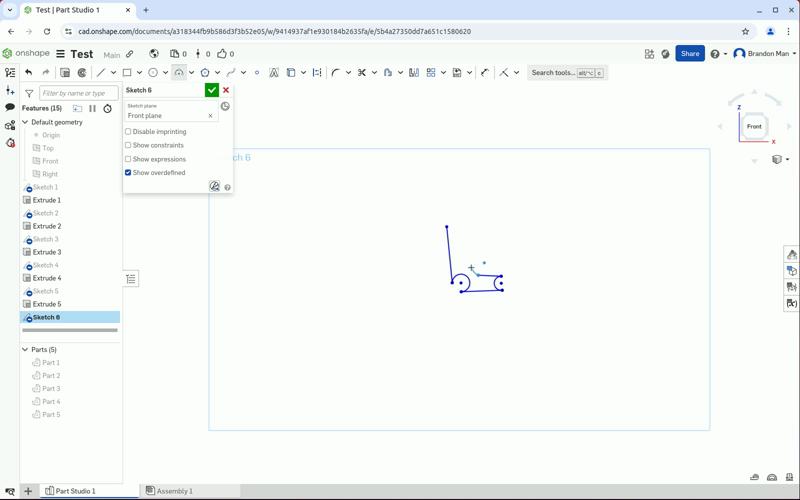
click(471, 267)
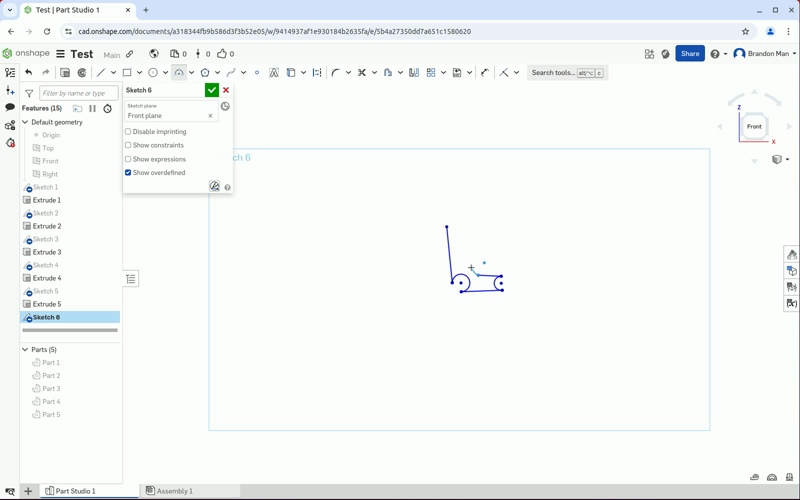
mouse_move(472, 272)
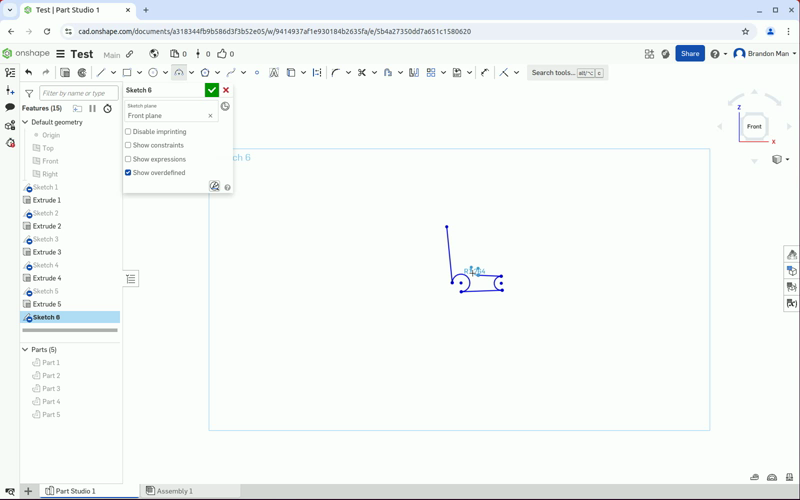
click(472, 272)
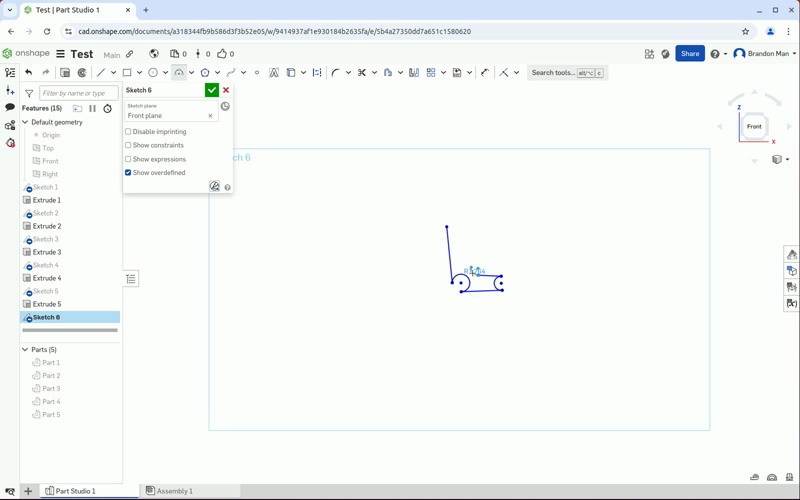
key_up(shift)
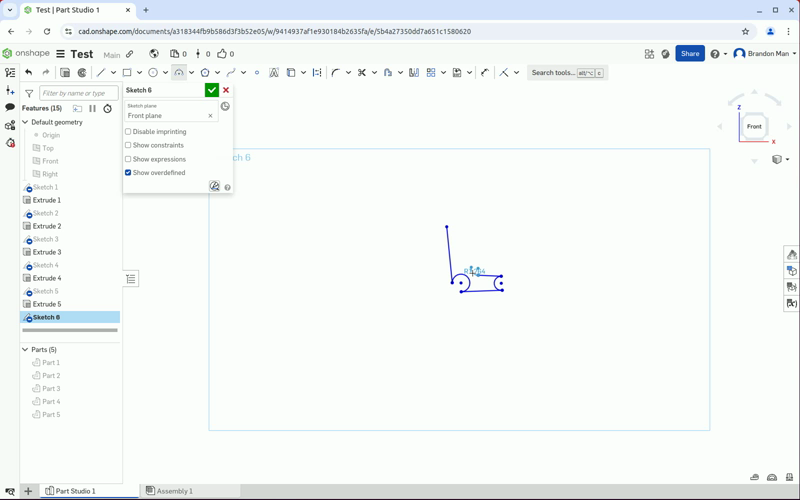
key(esc)
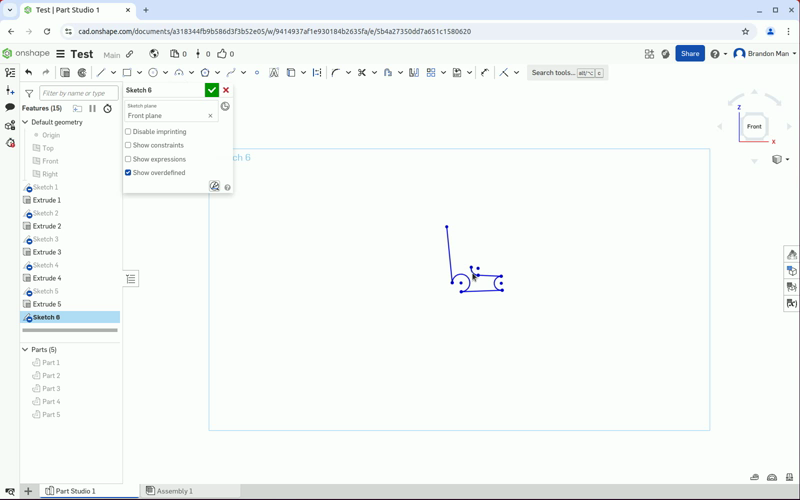
key(l)
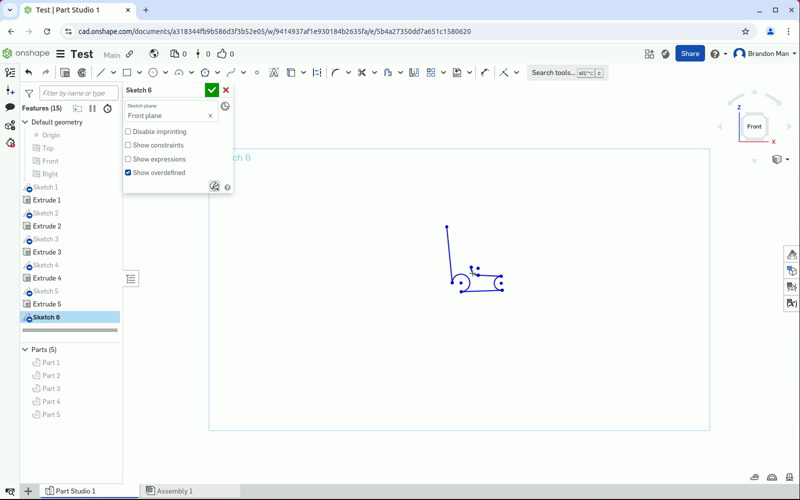
mouse_move(471, 267)
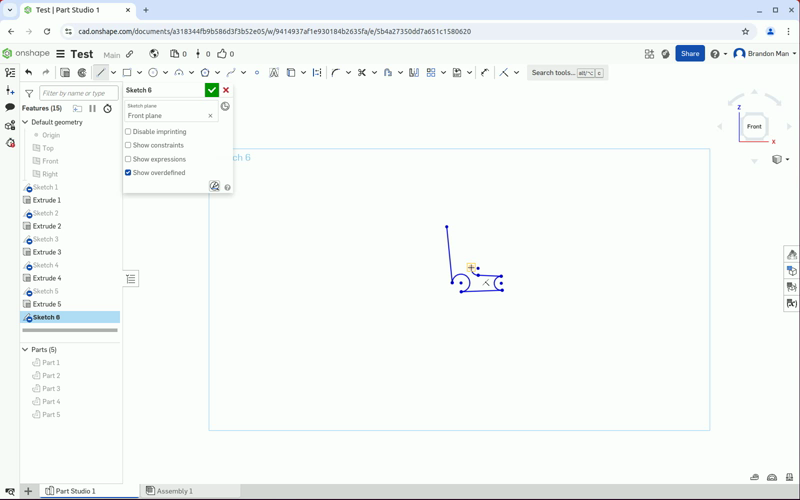
click(471, 267)
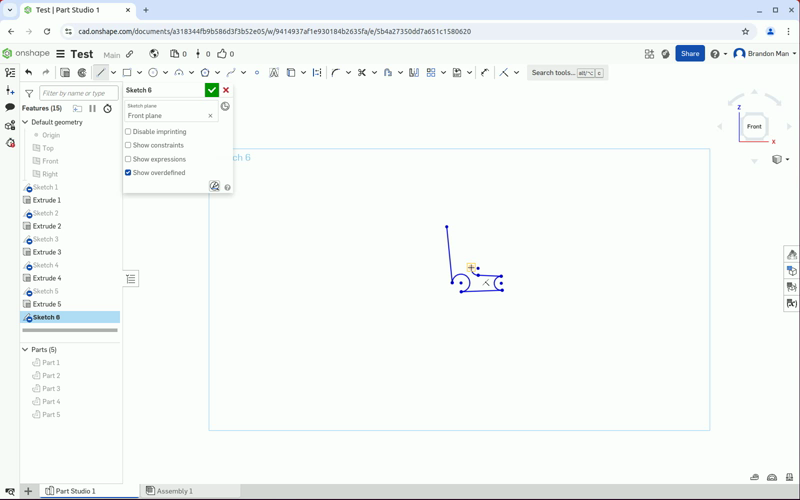
key_down(shift)
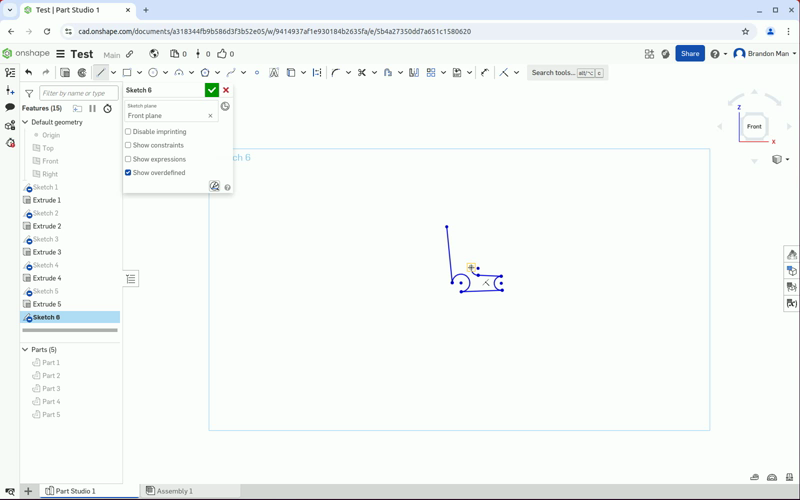
mouse_move(501, 267)
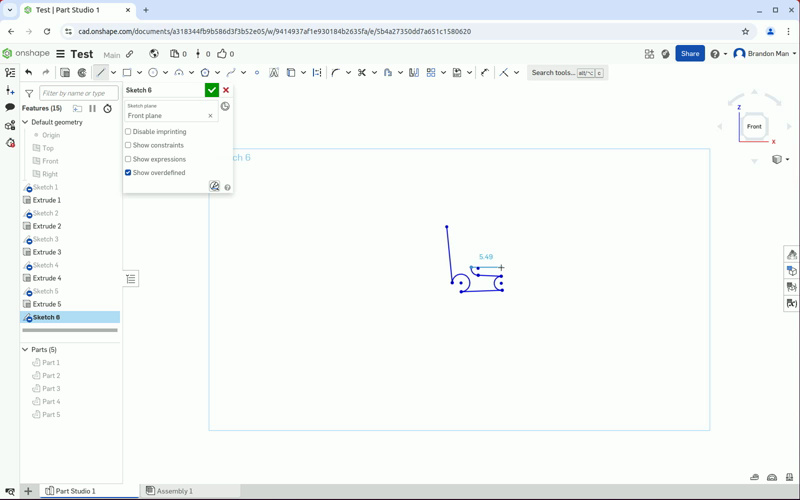
mouse_move(475, 226)
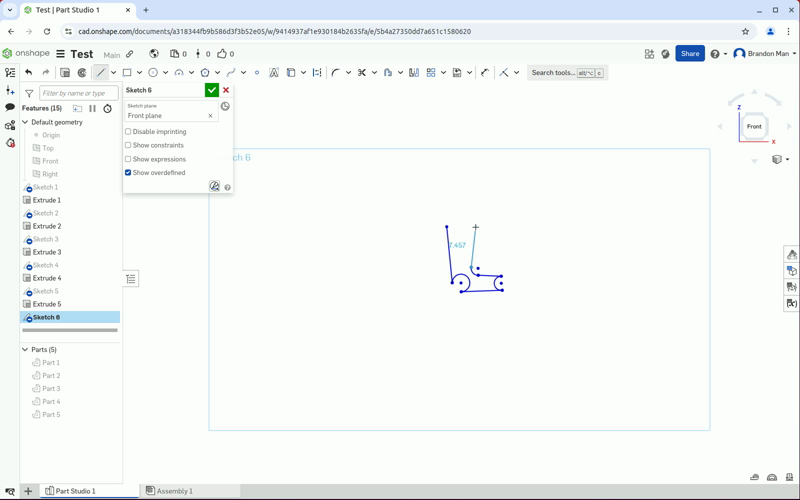
click(475, 226)
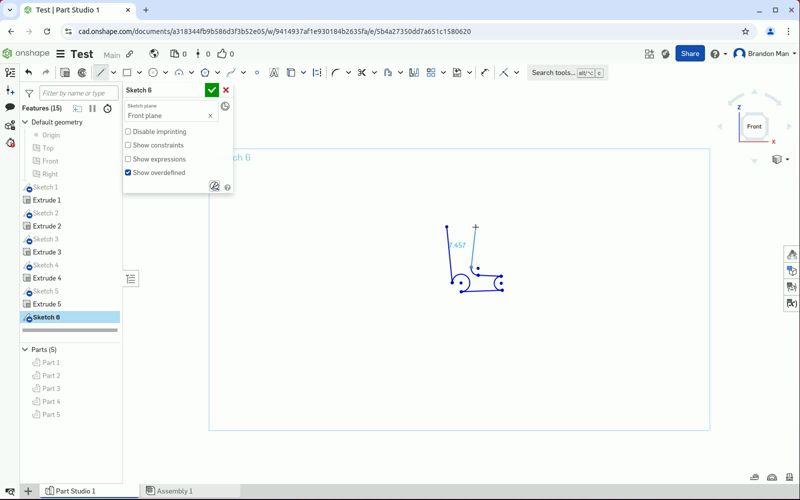
key_up(shift)
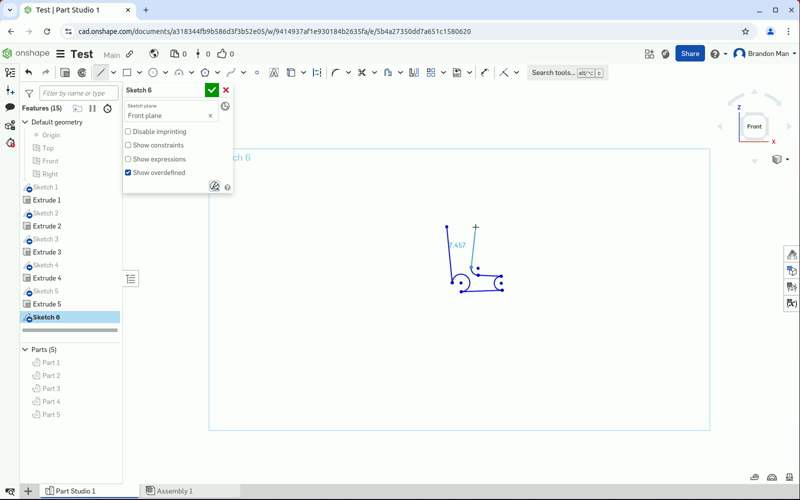
key(esc)
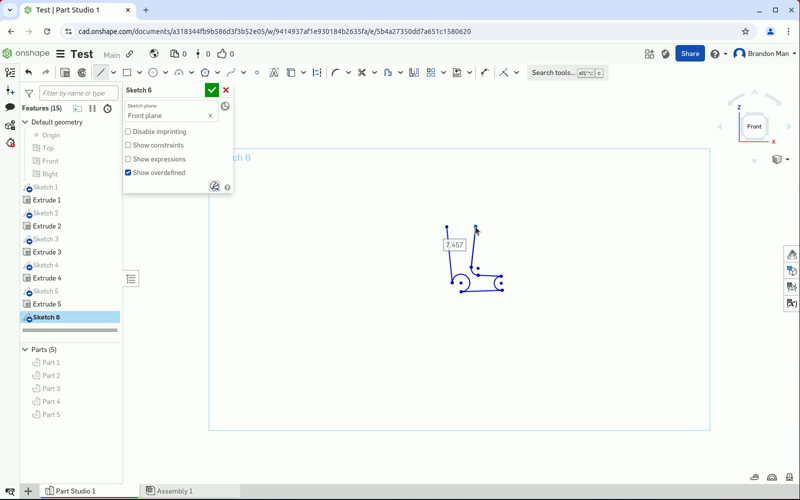
key(a)
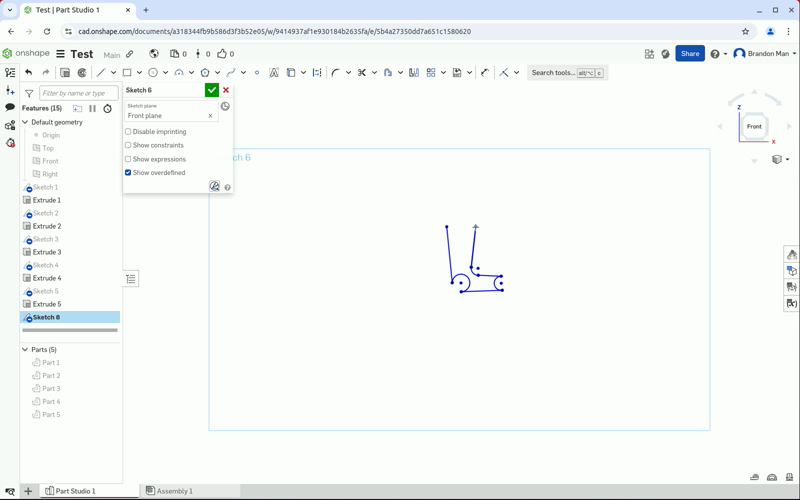
mouse_move(475, 226)
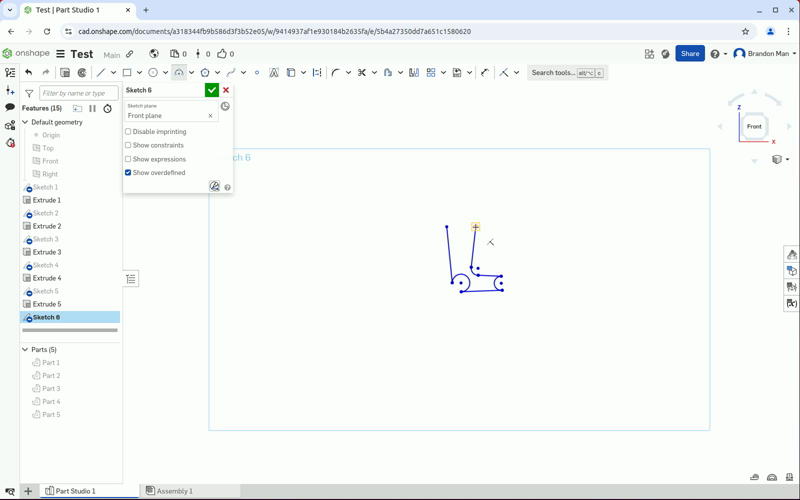
click(475, 226)
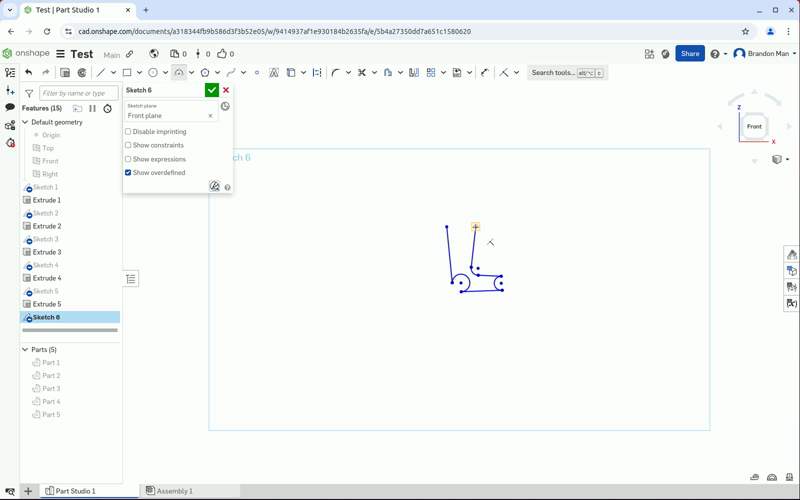
mouse_move(446, 226)
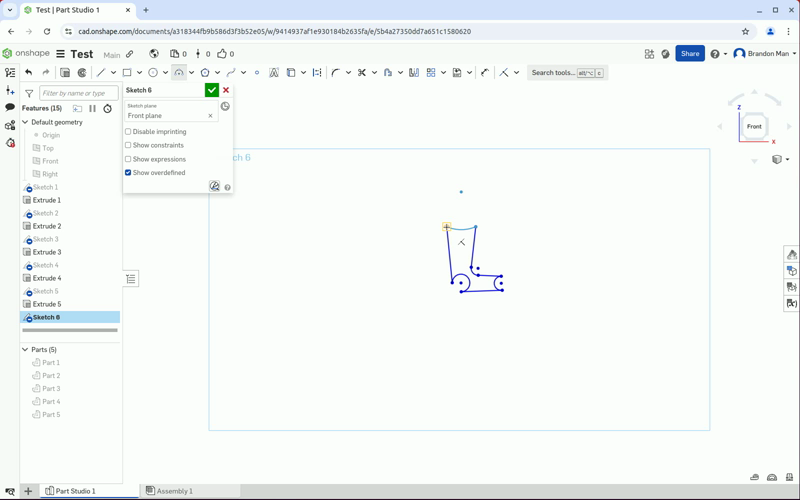
click(446, 226)
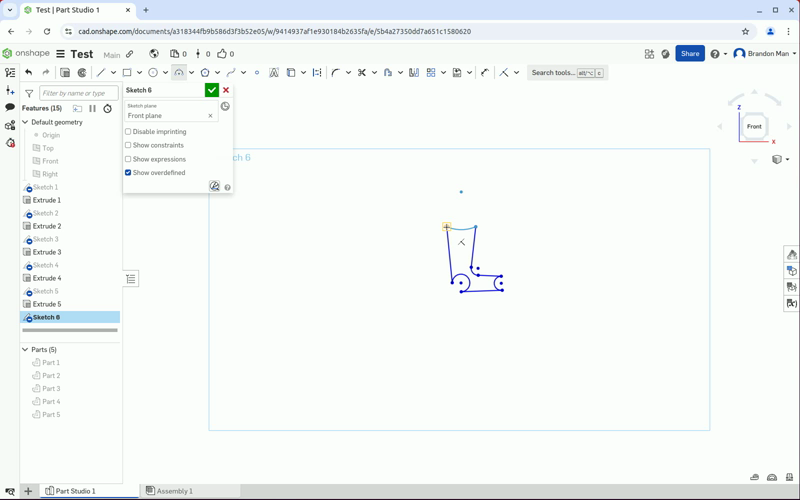
key_down(shift)
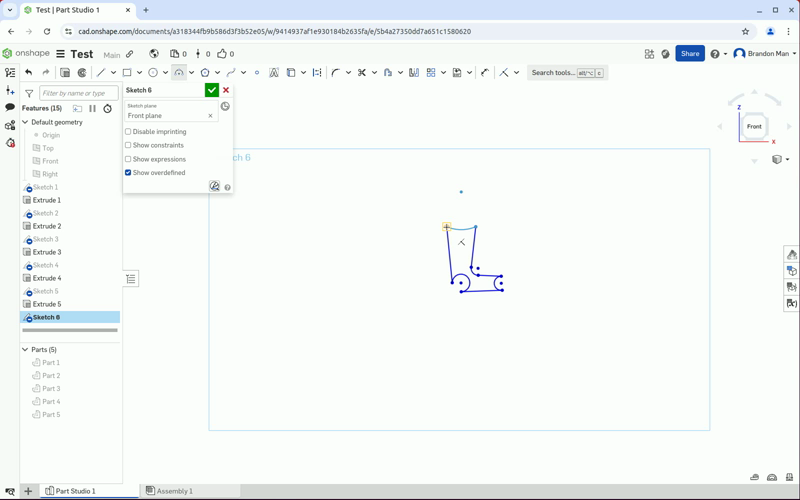
mouse_move(461, 239)
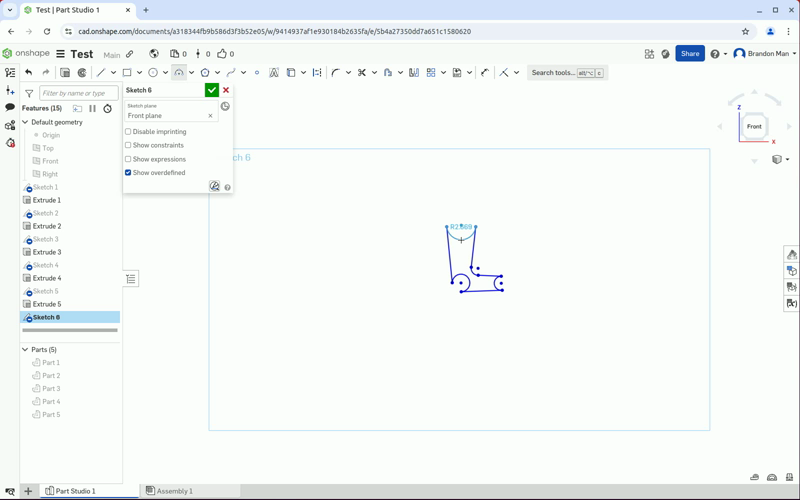
click(461, 239)
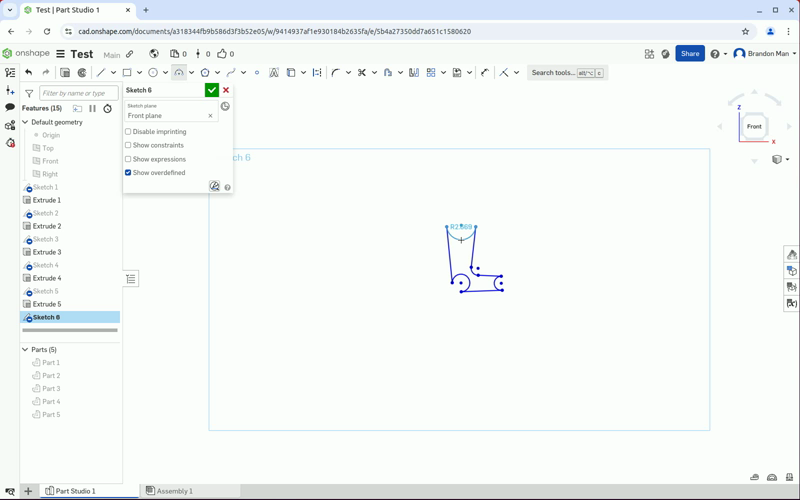
key_up(shift)
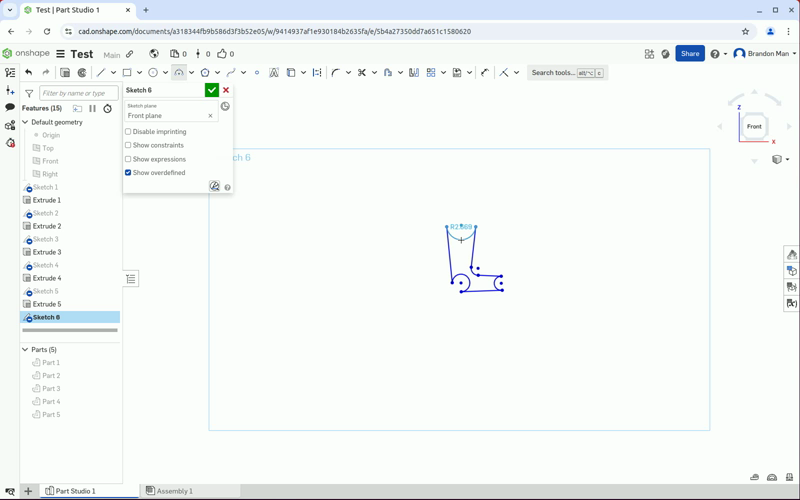
key(esc)
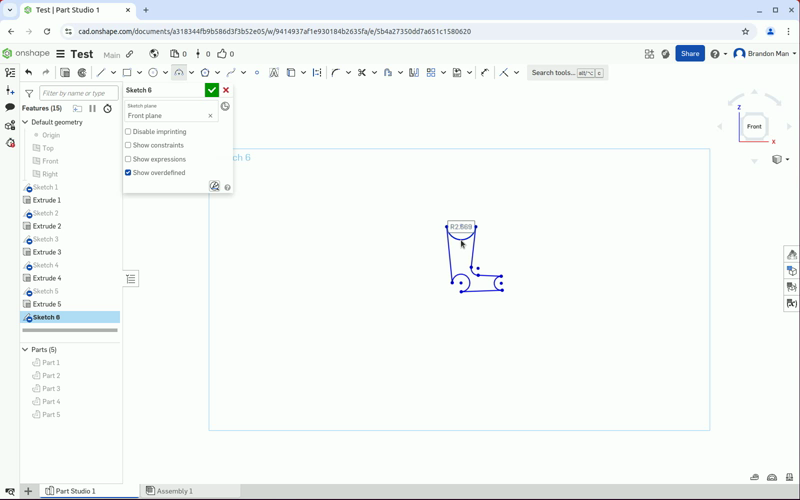
mouse_move(466, 262)
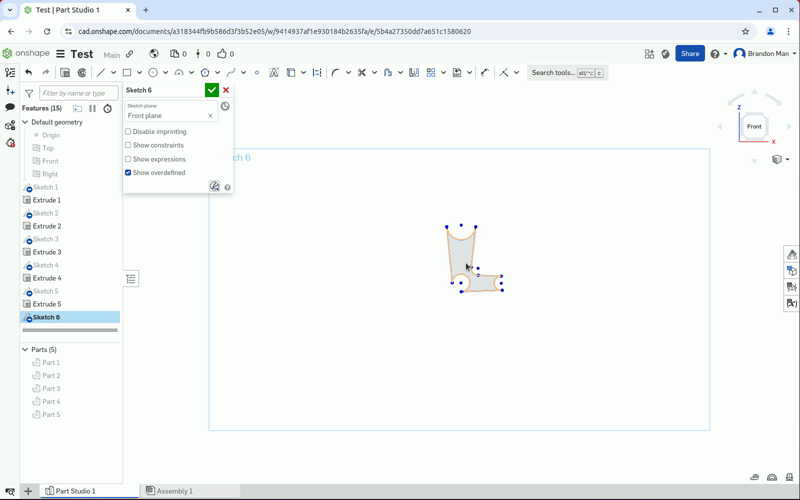
scroll(6)
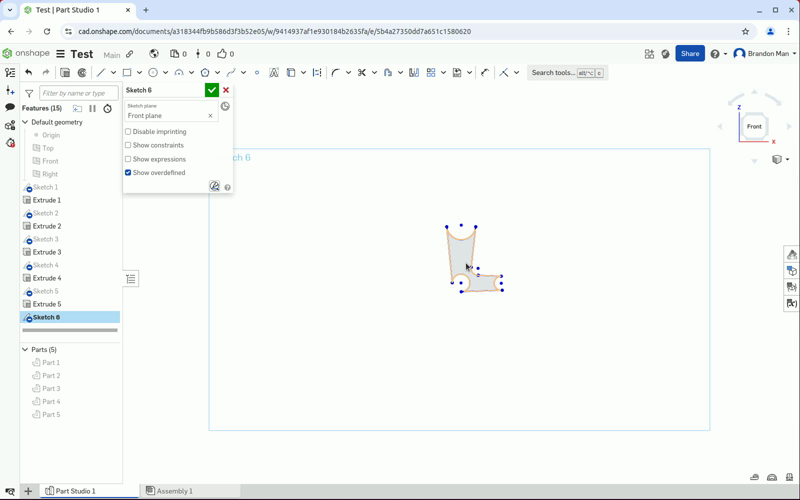
scroll(6)
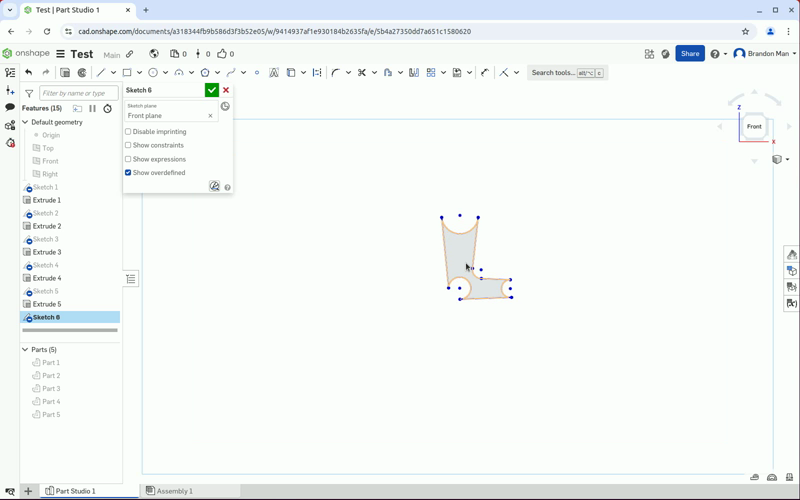
scroll(6)
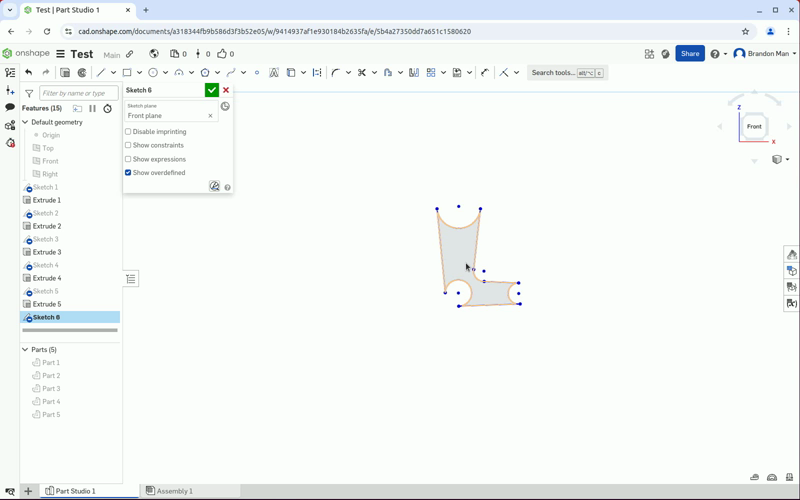
scroll(6)
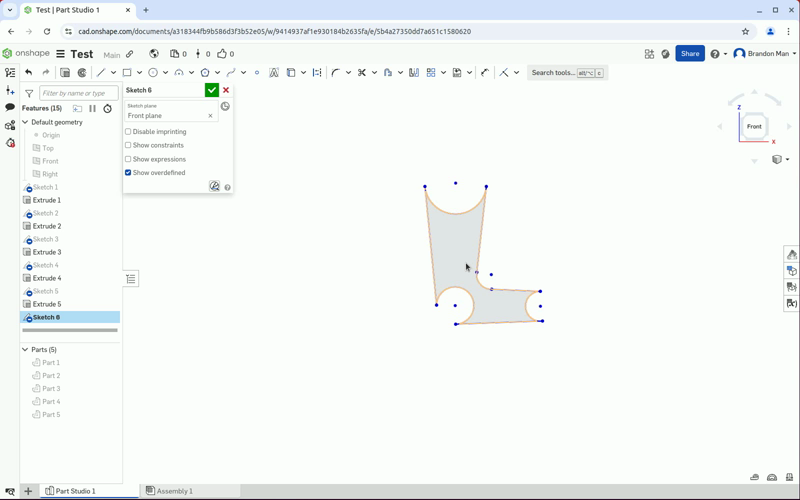
scroll(6)
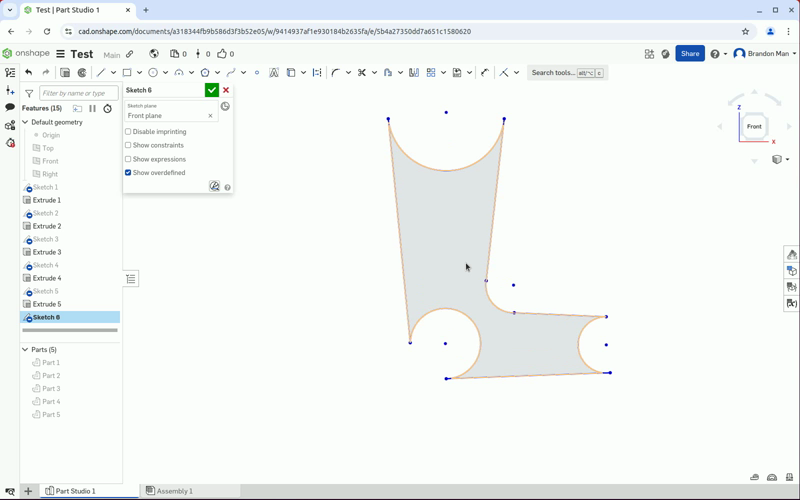
scroll(6)
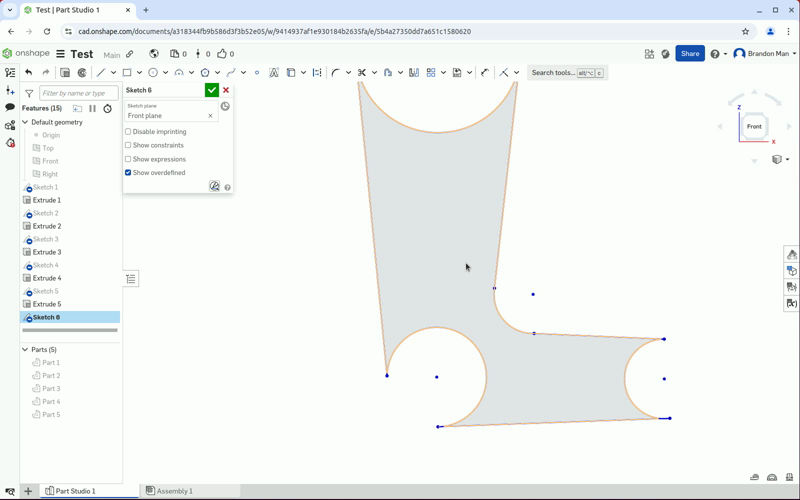
scroll(6)
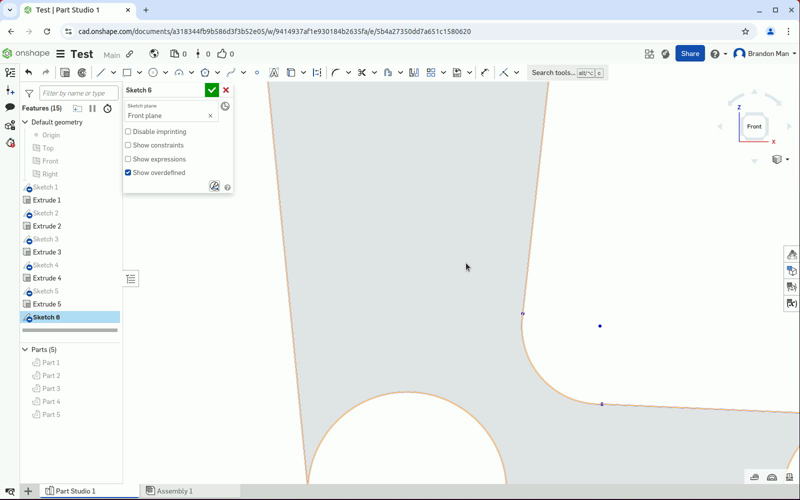
click(466, 262)
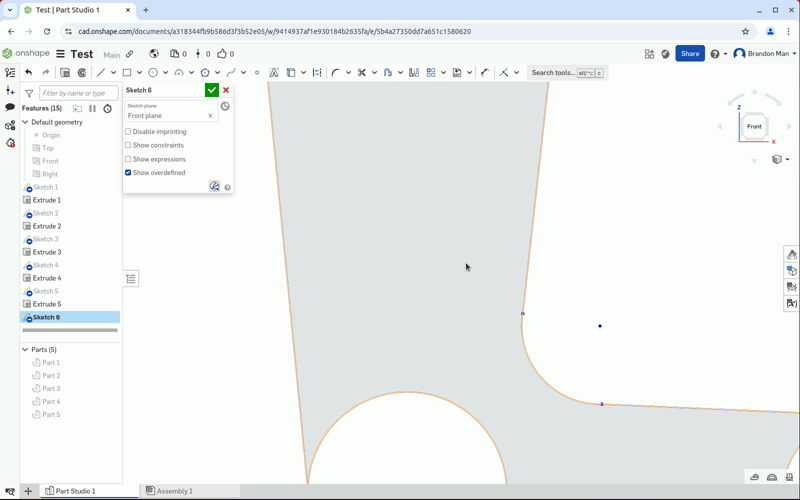
scroll(-6)
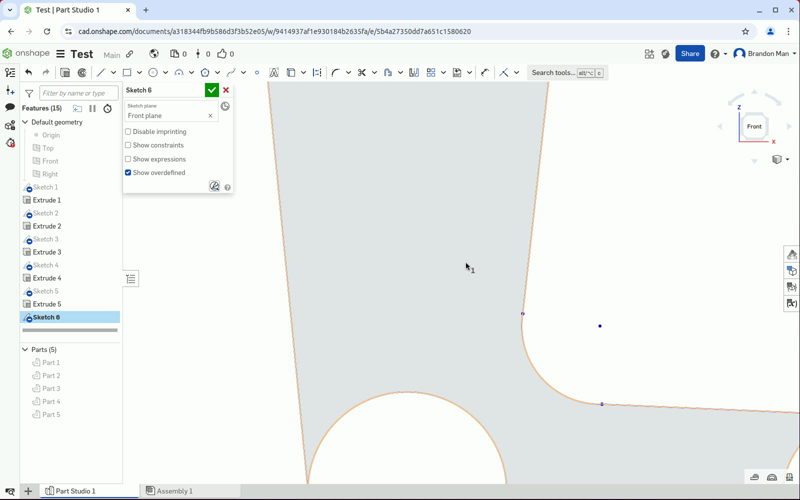
scroll(-6)
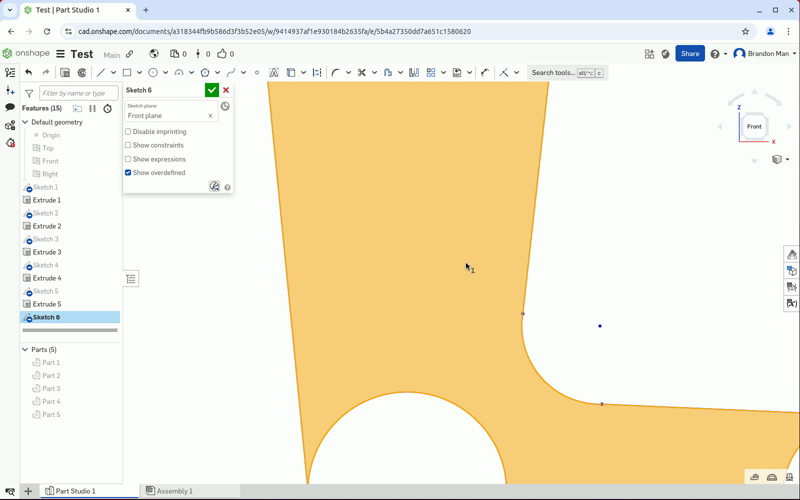
scroll(-6)
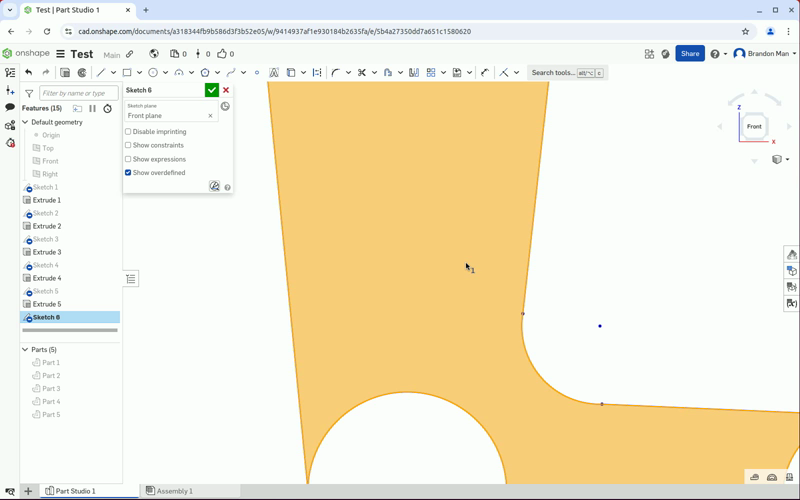
scroll(-6)
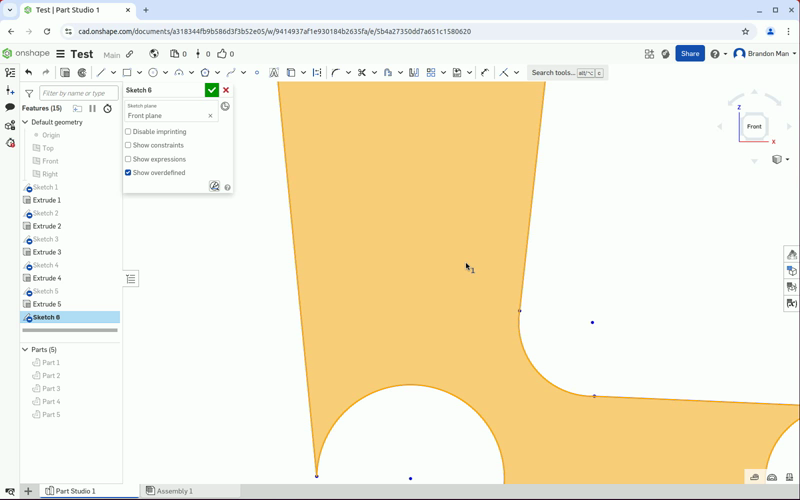
scroll(-6)
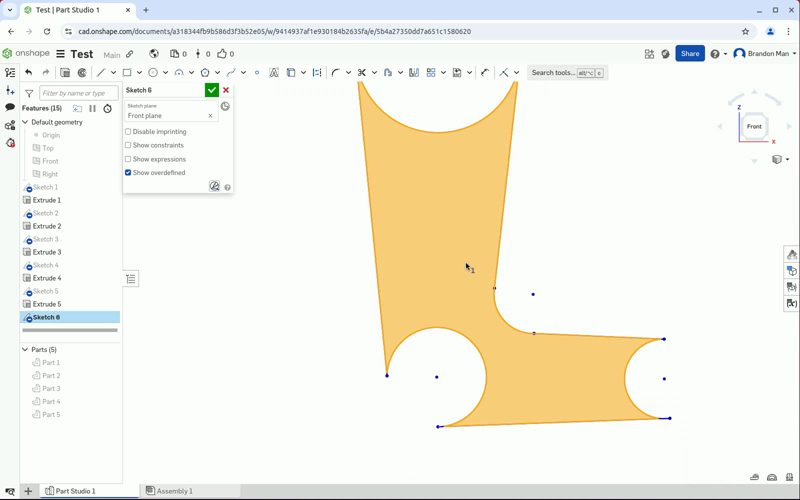
scroll(-6)
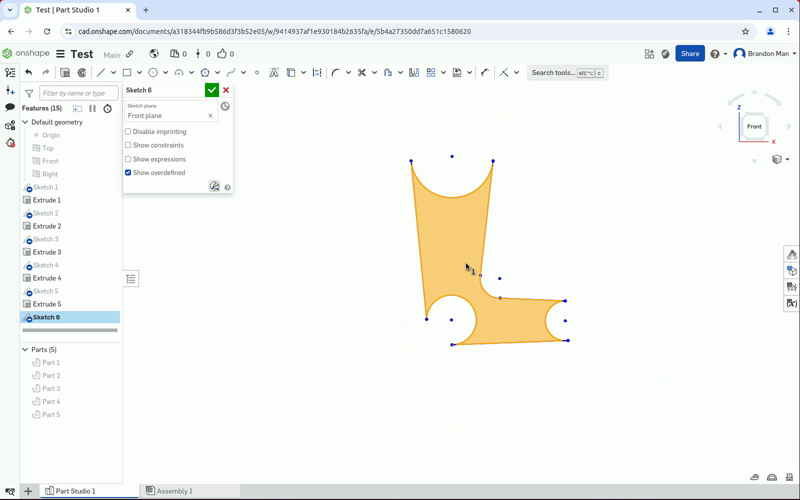
scroll(-6)
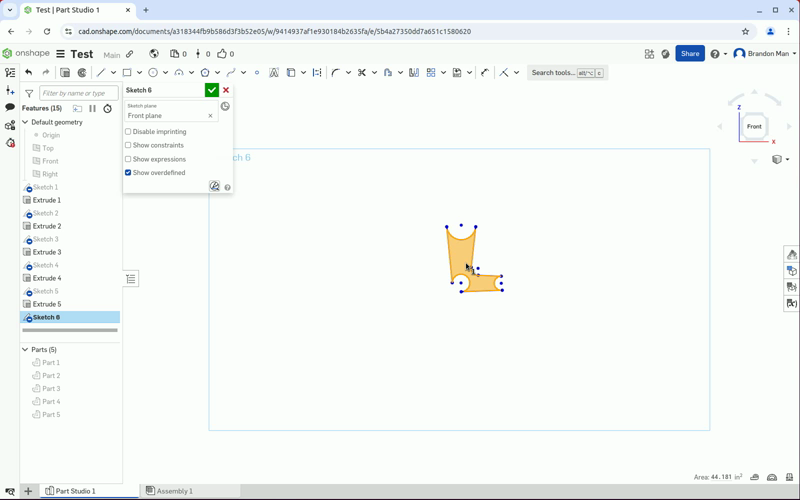
mouse_move(73, 352)
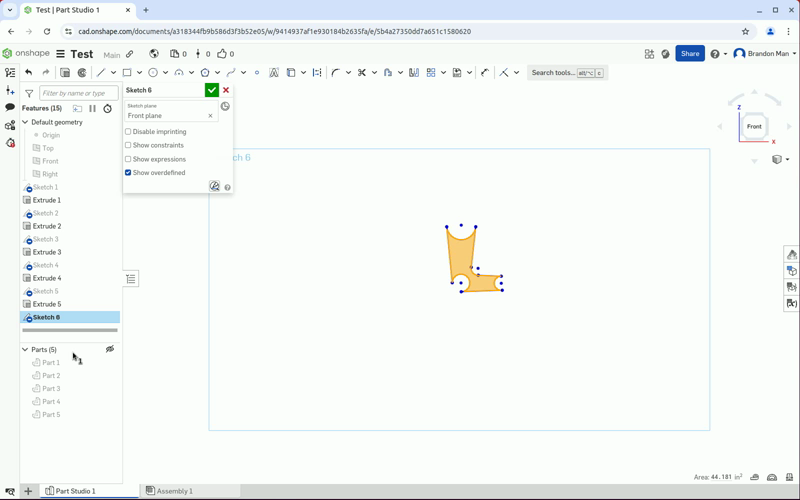
key(shift+y)
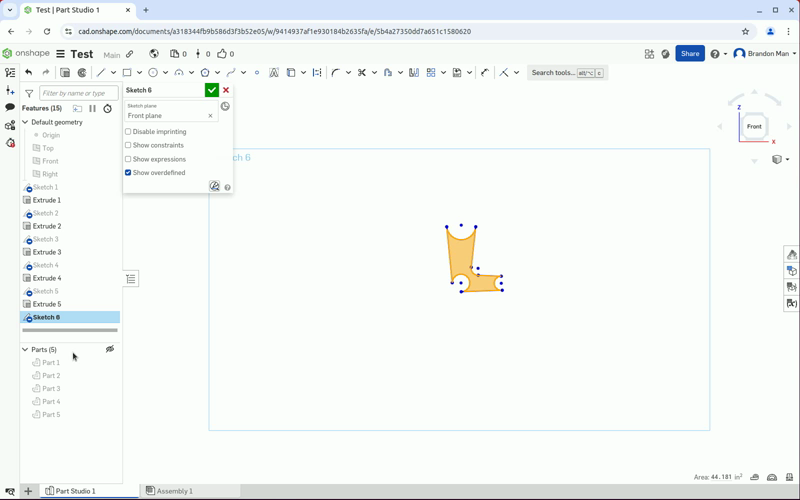
key(shift+e)
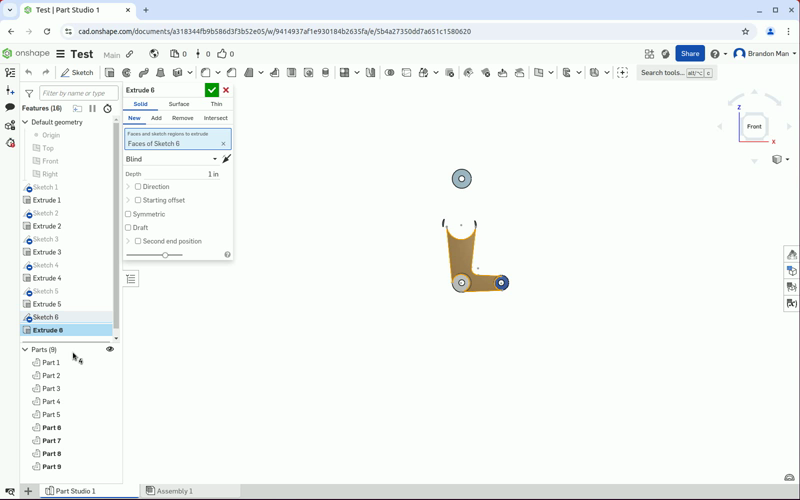
mouse_move(143, 106)
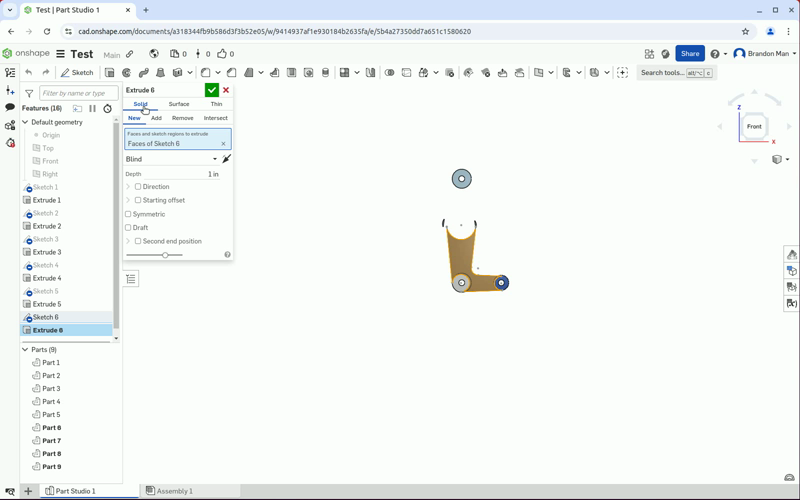
click(143, 106)
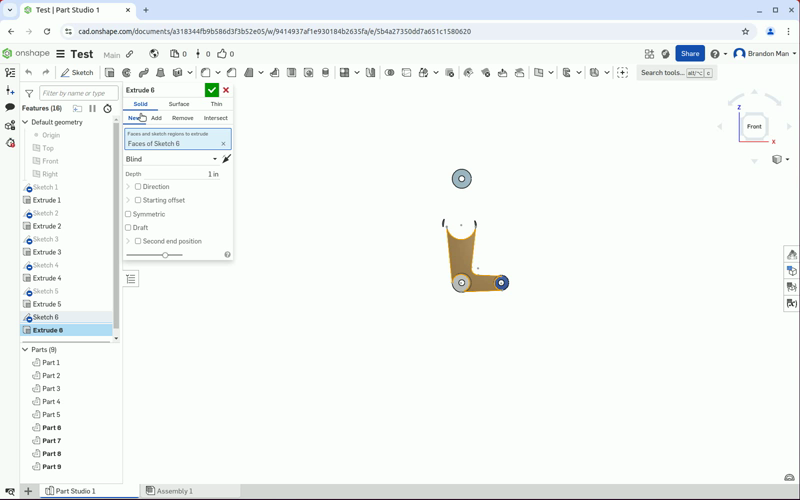
mouse_move(137, 120)
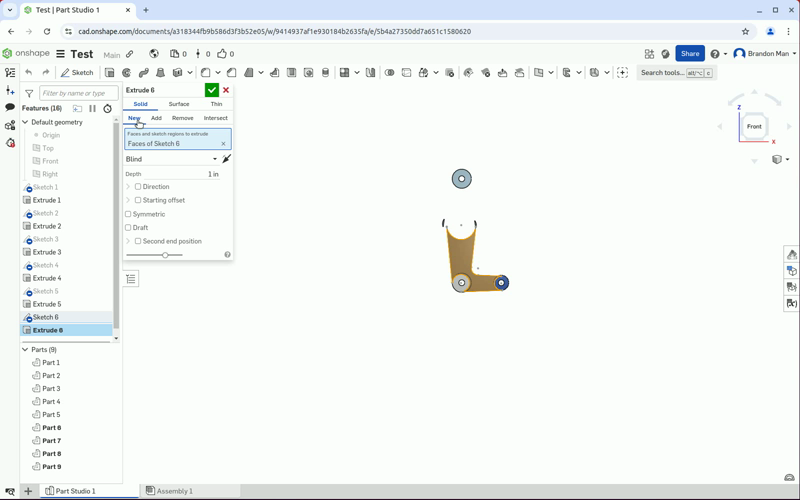
click(137, 120)
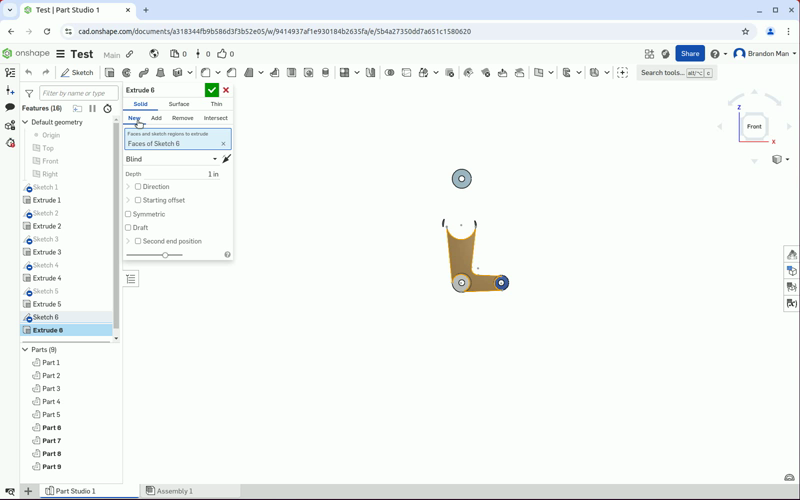
key(tab, 4)
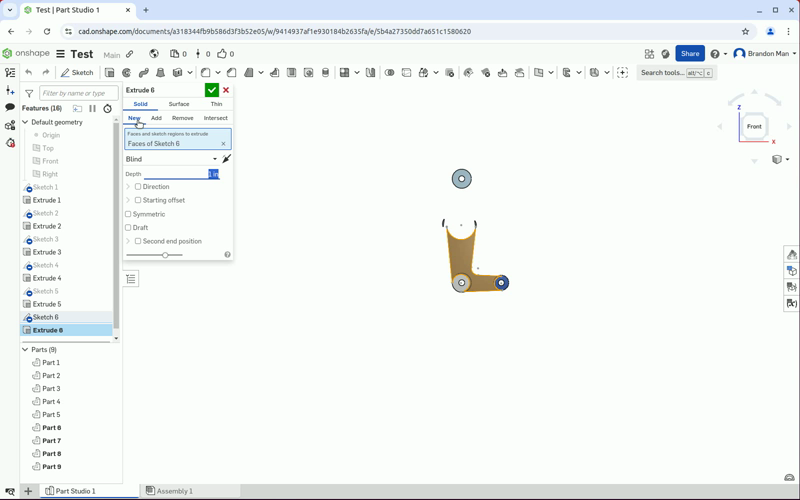
text(4.814)
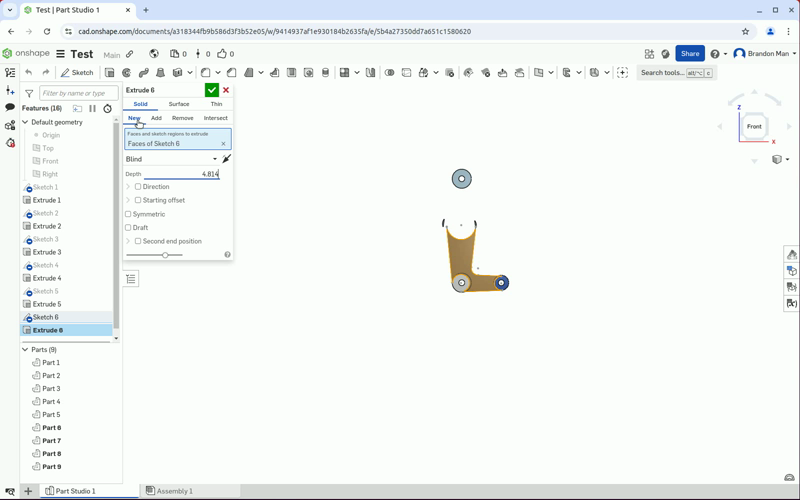
key(enter)
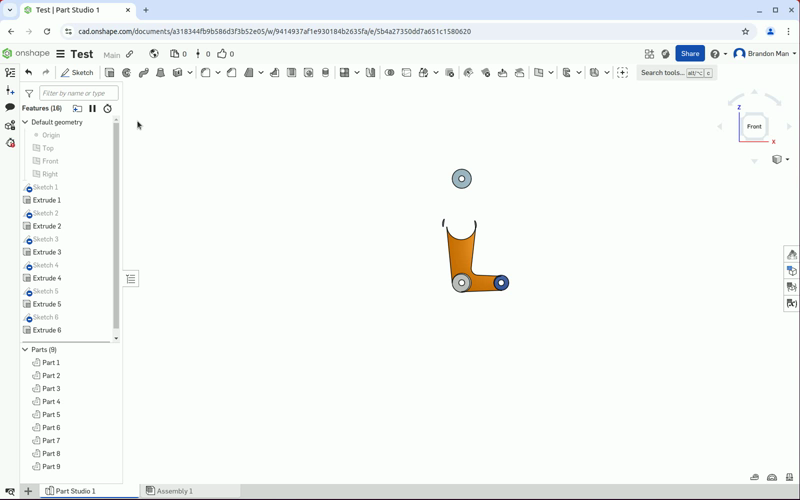
key(shift+h)
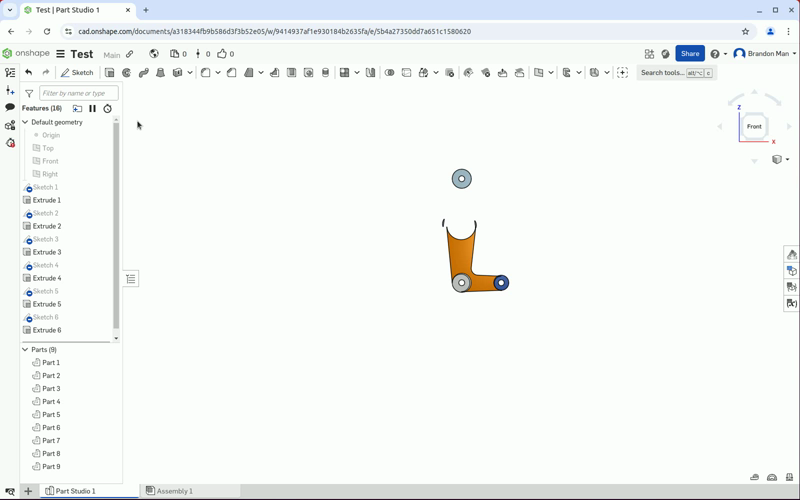
key(shift+h)
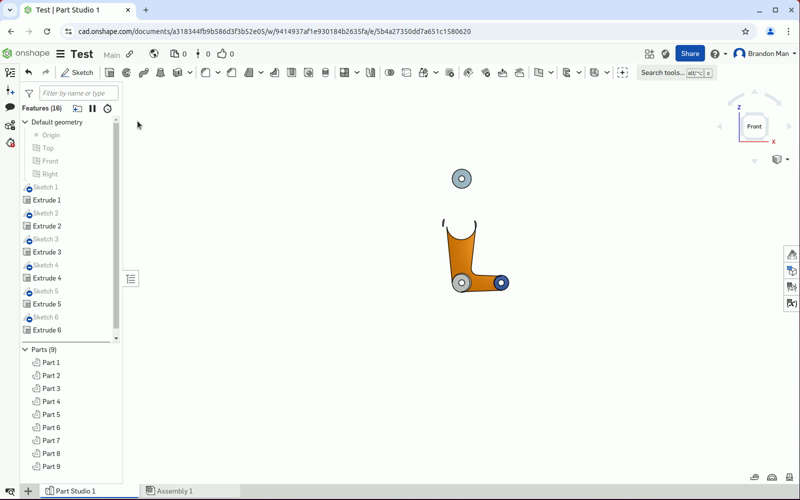
mouse_move(69, 189)
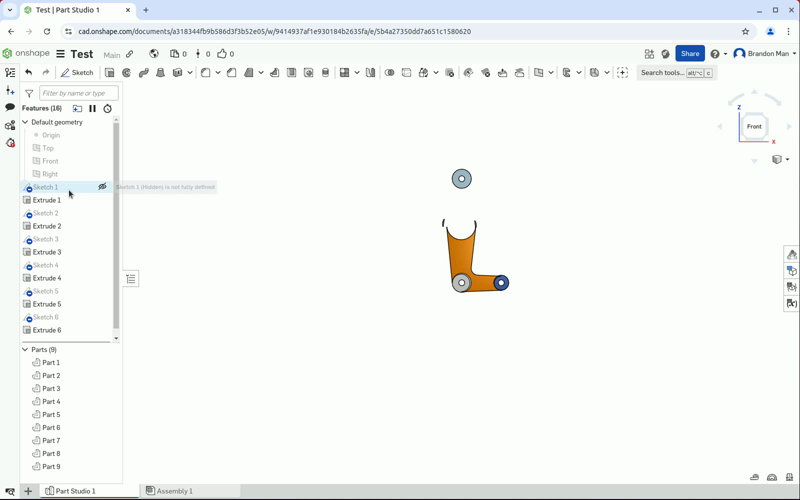
click(69, 189)
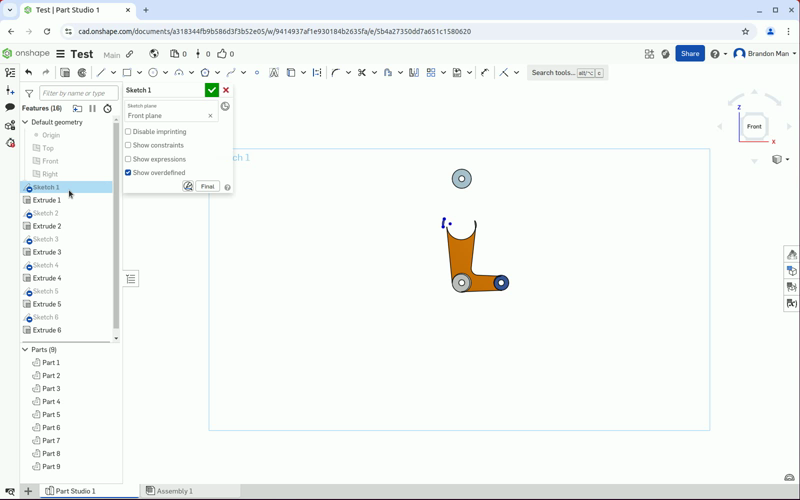
mouse_move(229, 92)
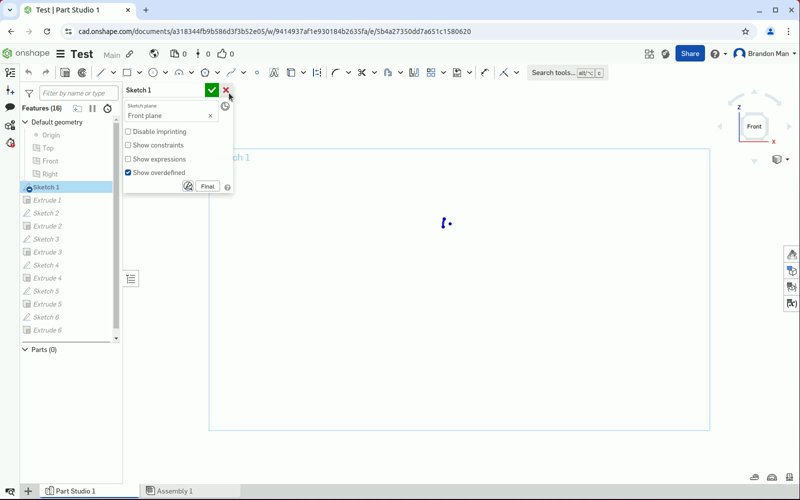
click(229, 92)
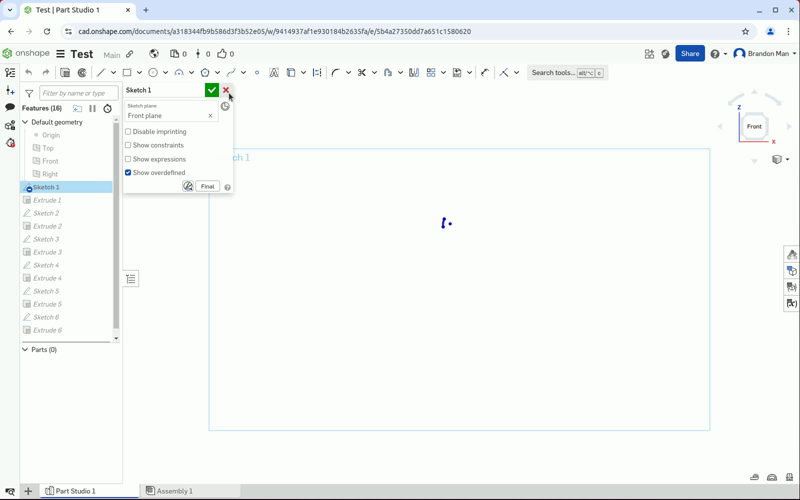
key(shift+s)
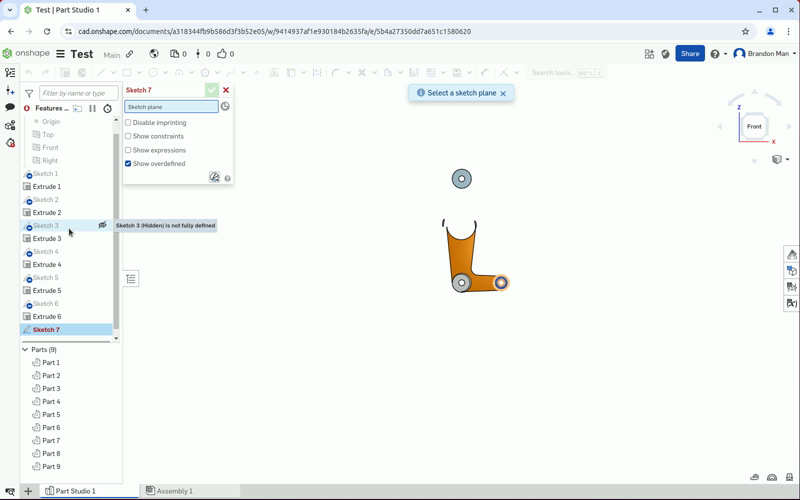
scroll(3)
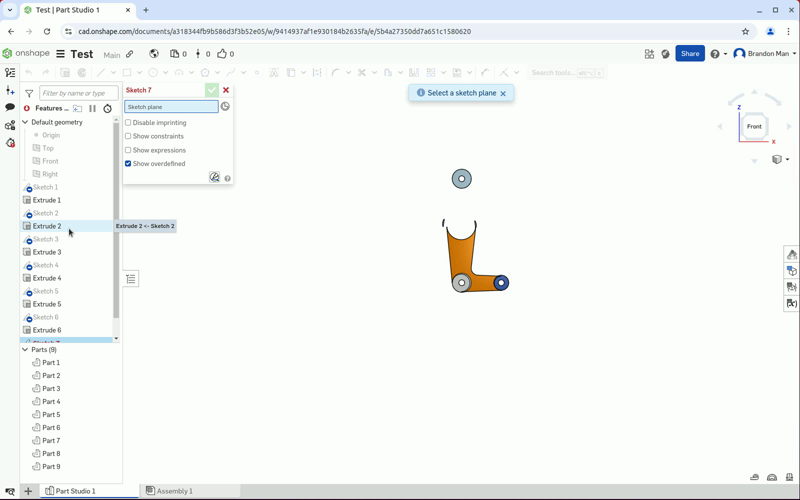
mouse_move(69, 163)
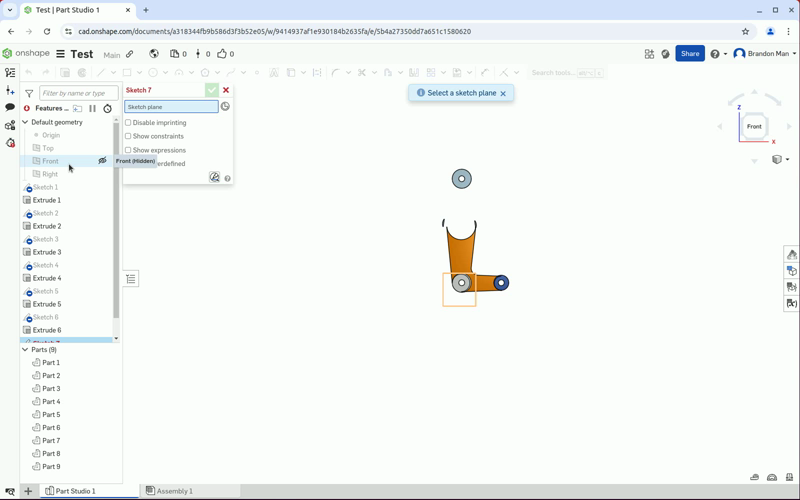
click(69, 163)
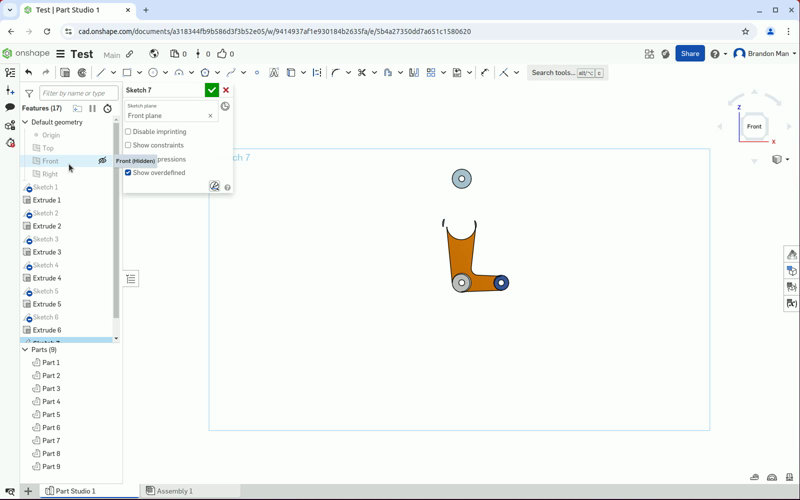
mouse_move(73, 352)
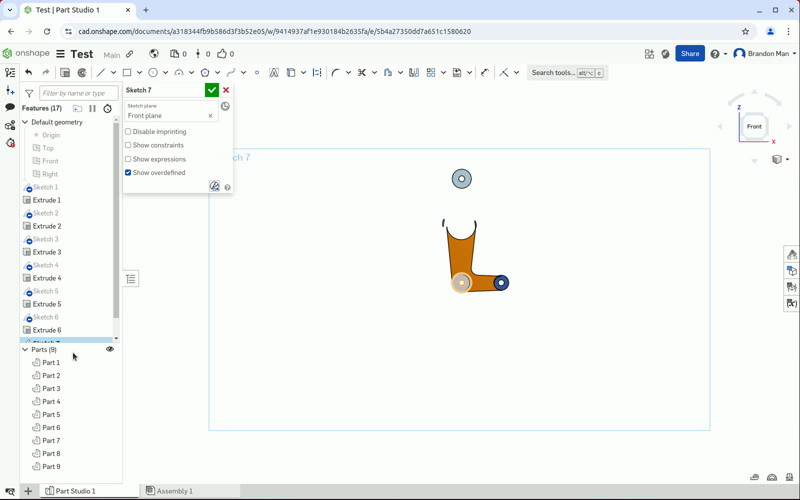
key(y)
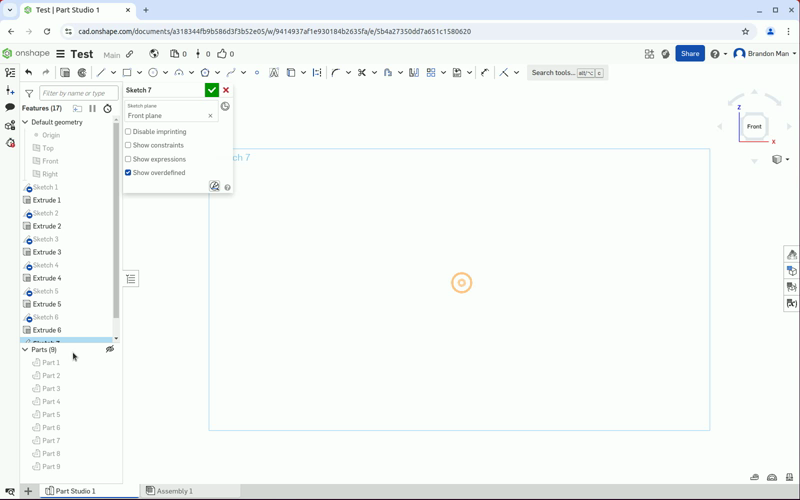
key(a)
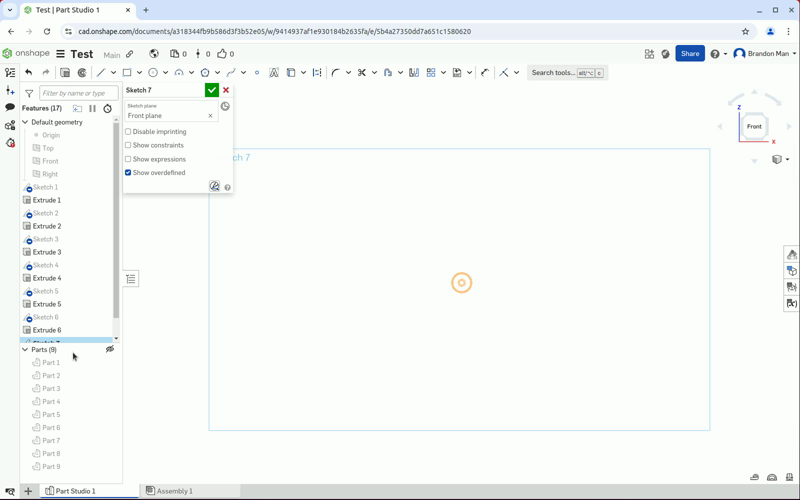
key_down(shift)
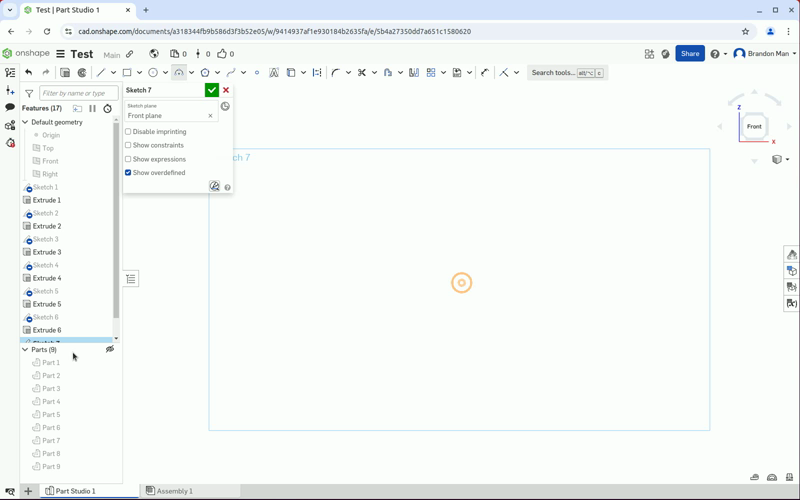
mouse_move(446, 220)
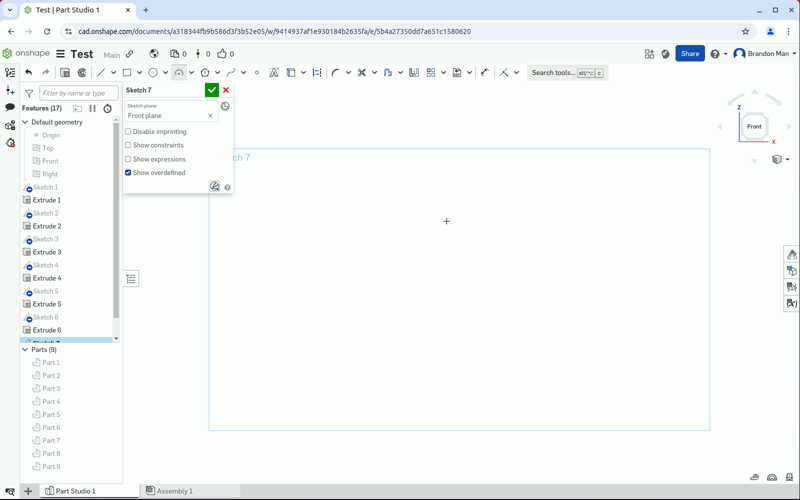
click(446, 220)
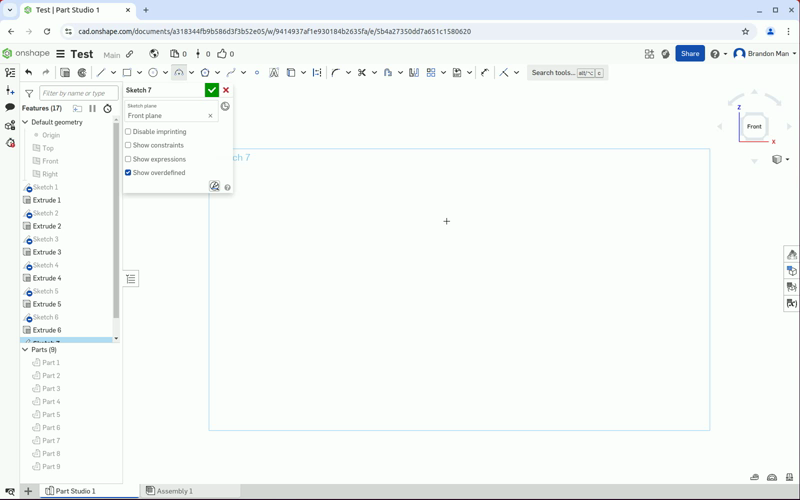
key_up(shift)
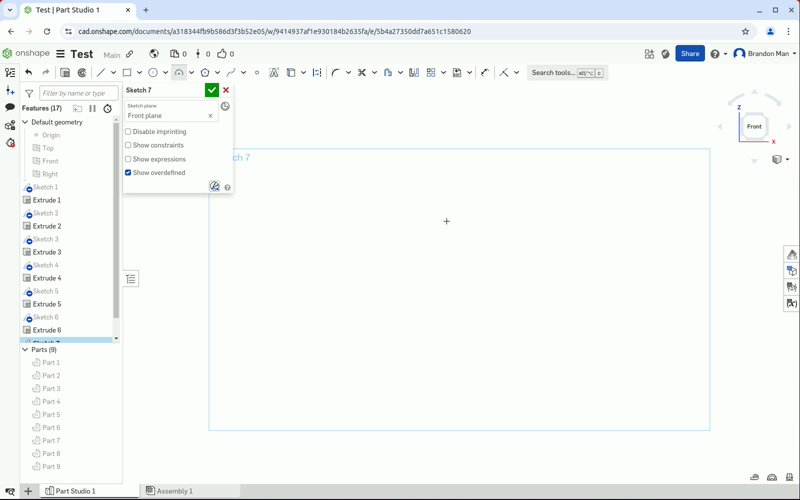
key_down(shift)
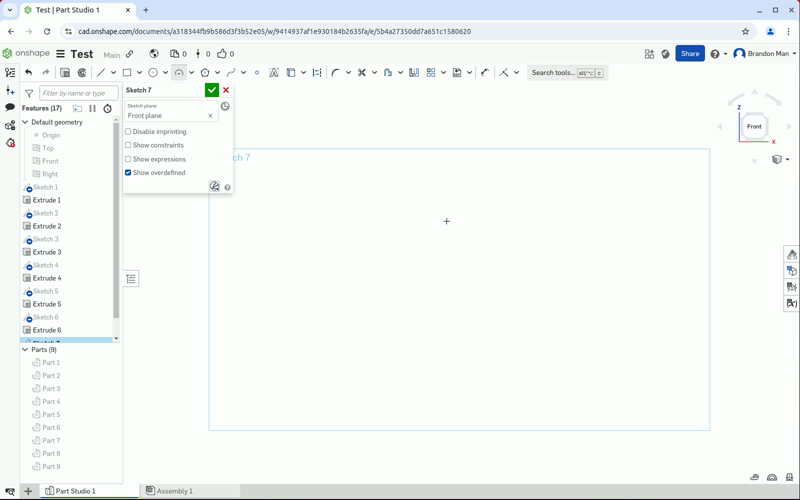
mouse_move(474, 220)
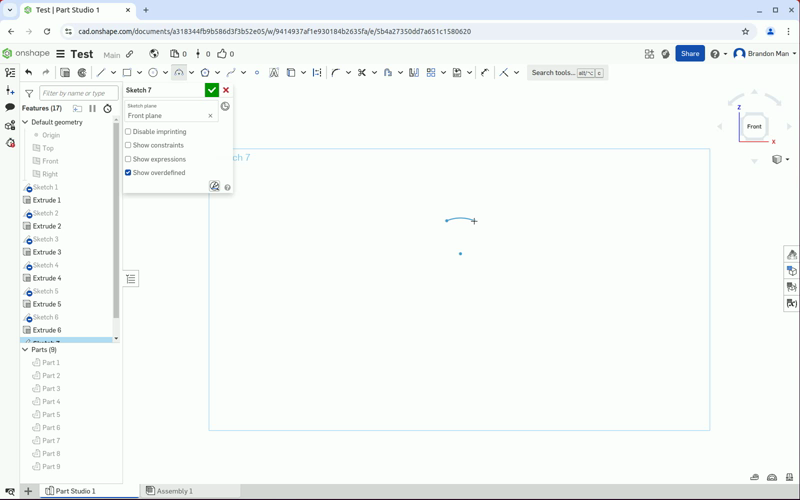
click(474, 220)
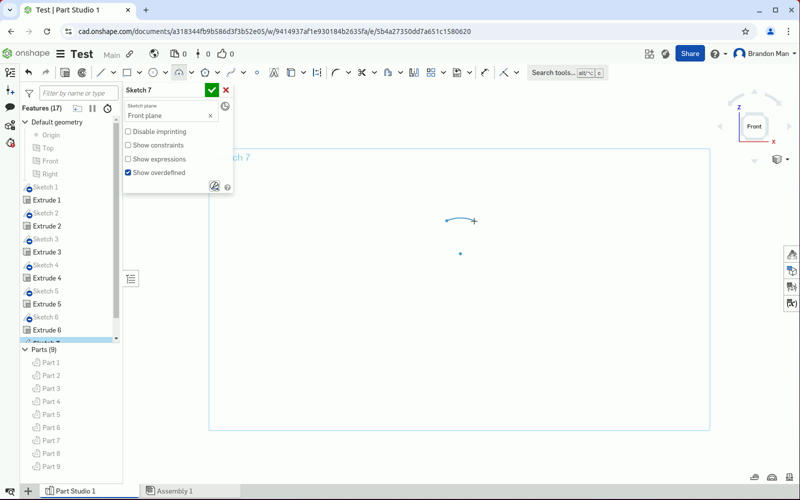
mouse_move(460, 210)
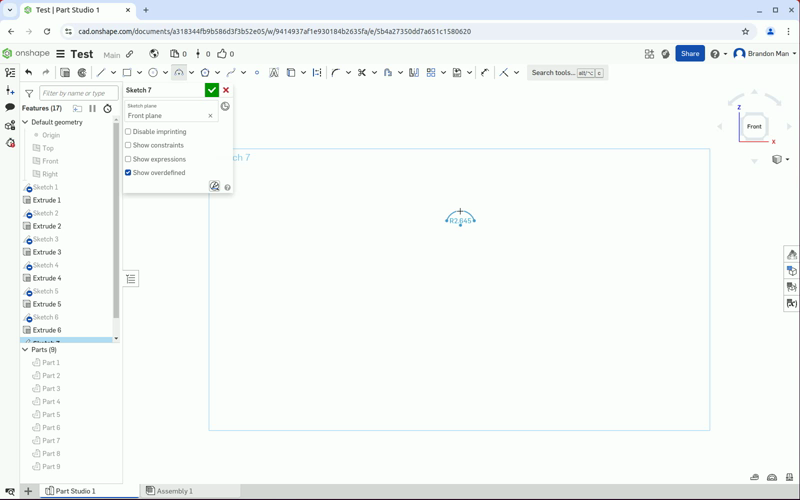
click(460, 210)
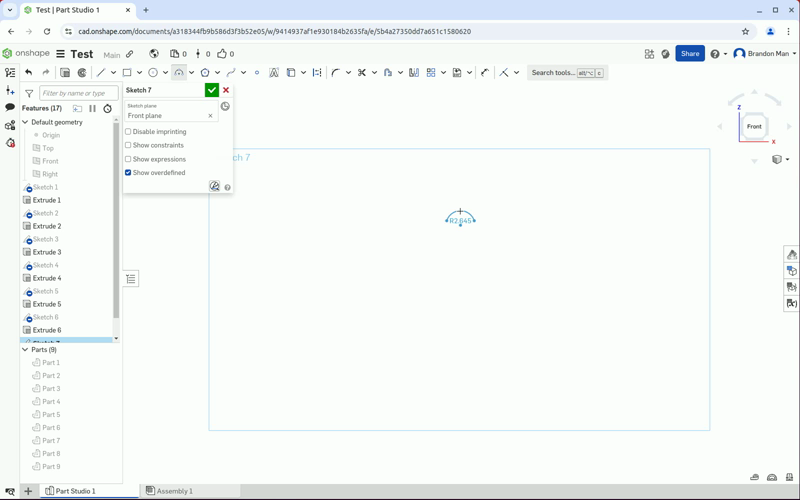
key_up(shift)
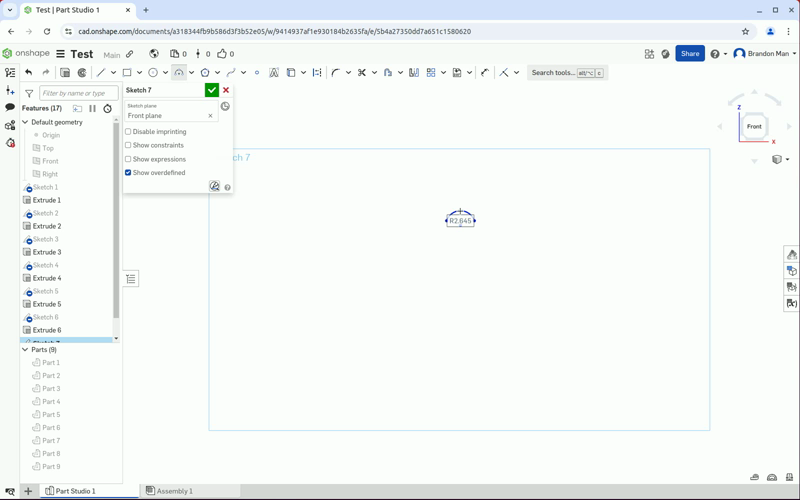
key(esc)
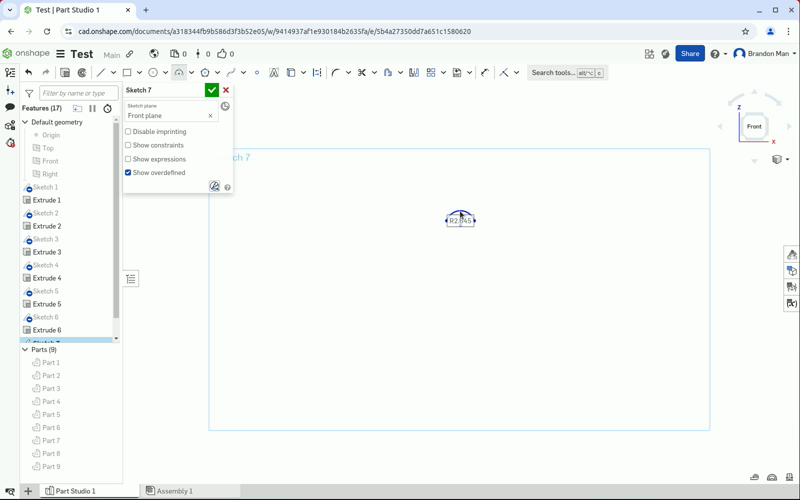
key(l)
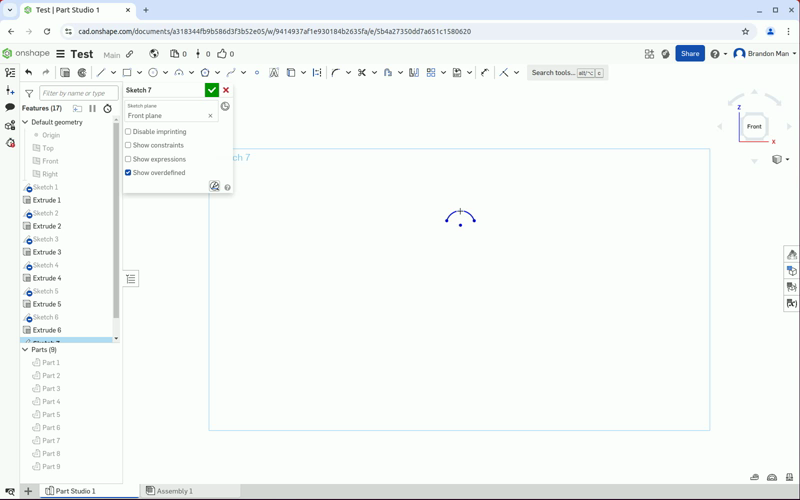
mouse_move(474, 220)
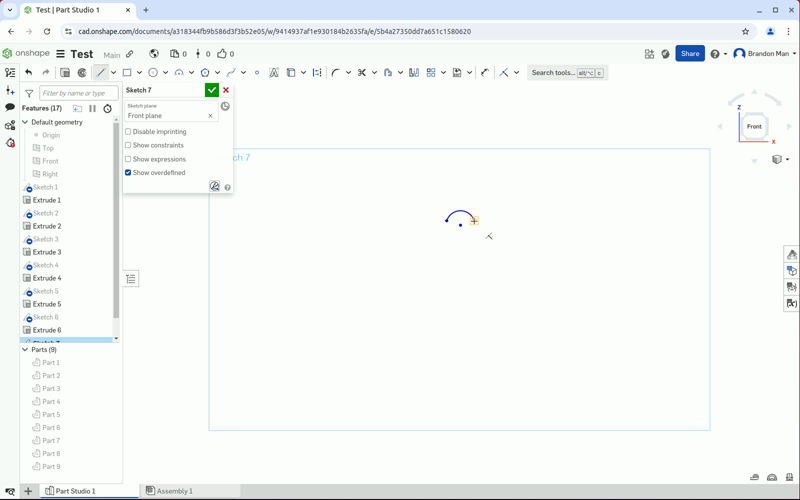
click(474, 220)
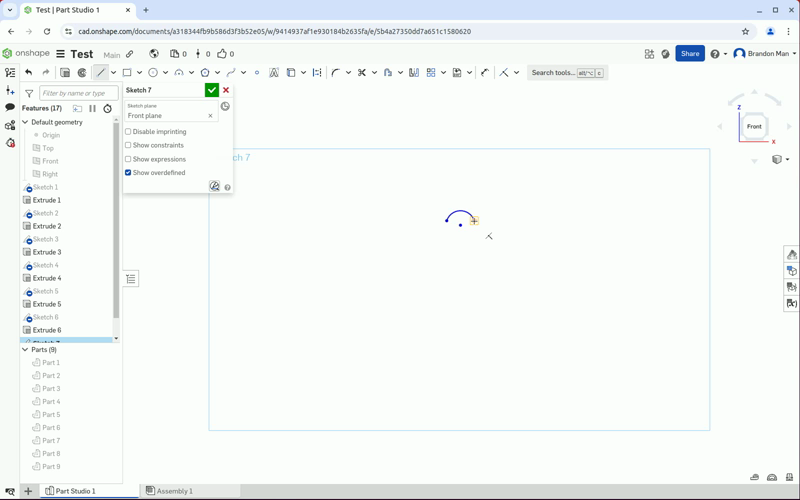
key_down(shift)
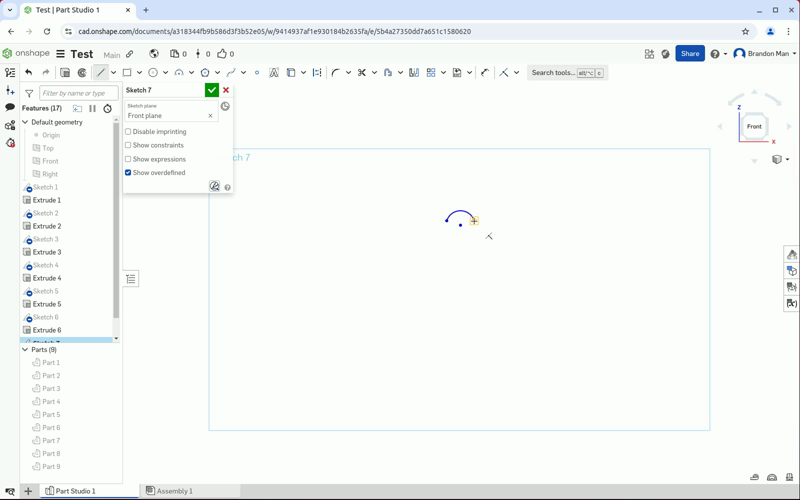
mouse_move(504, 220)
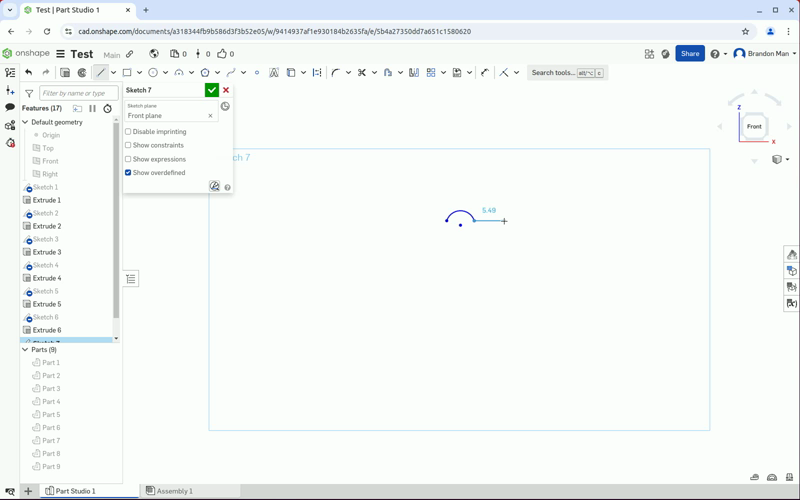
mouse_move(469, 177)
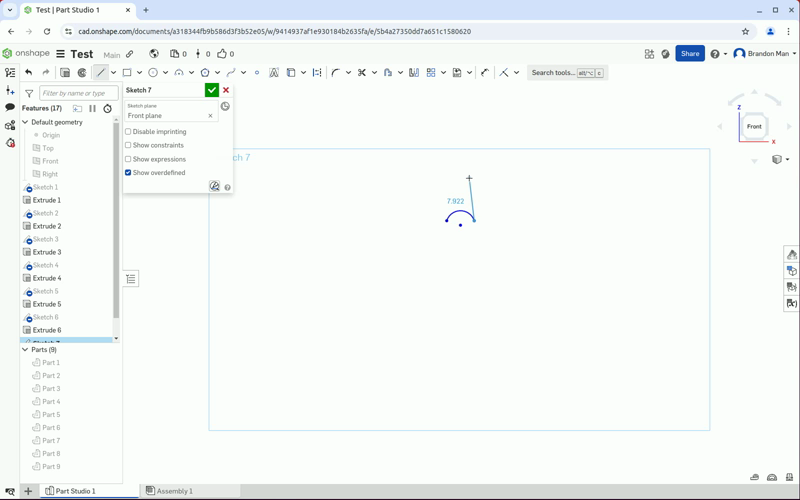
click(469, 177)
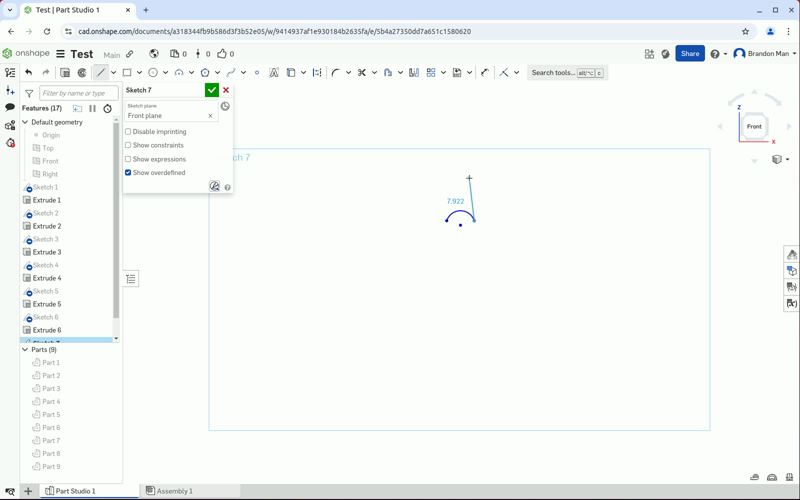
key_up(shift)
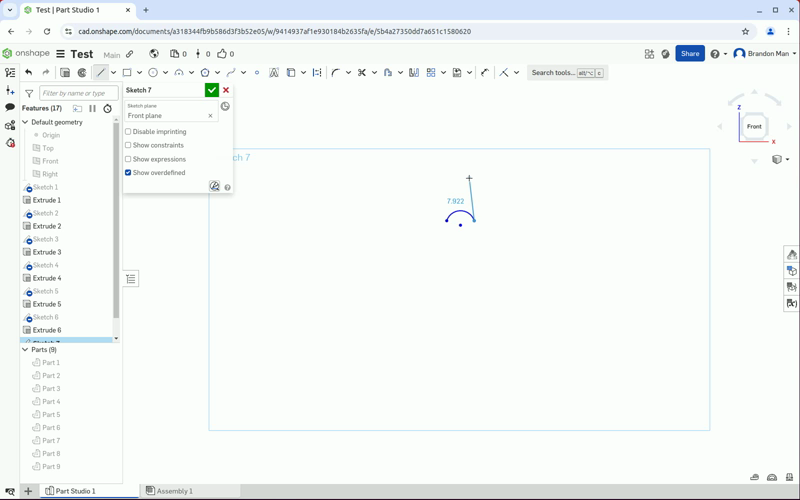
key(esc)
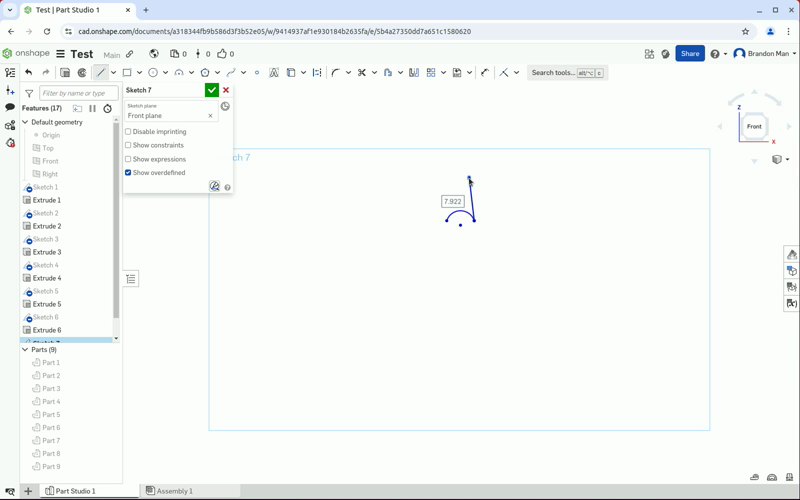
key(a)
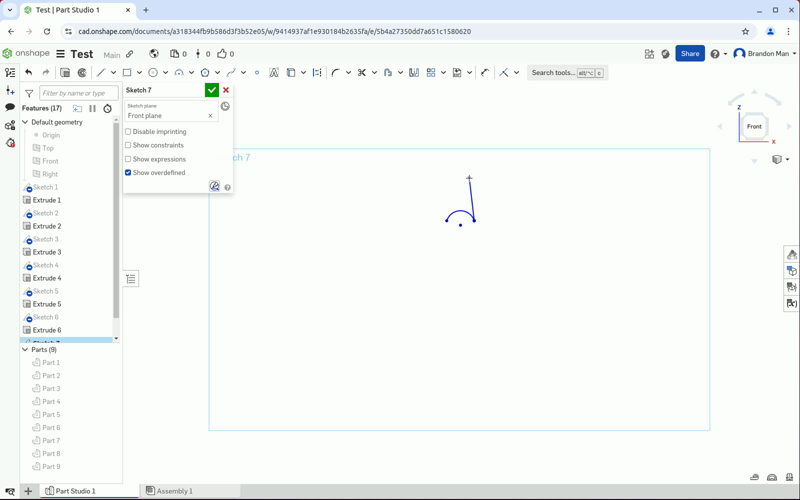
mouse_move(469, 177)
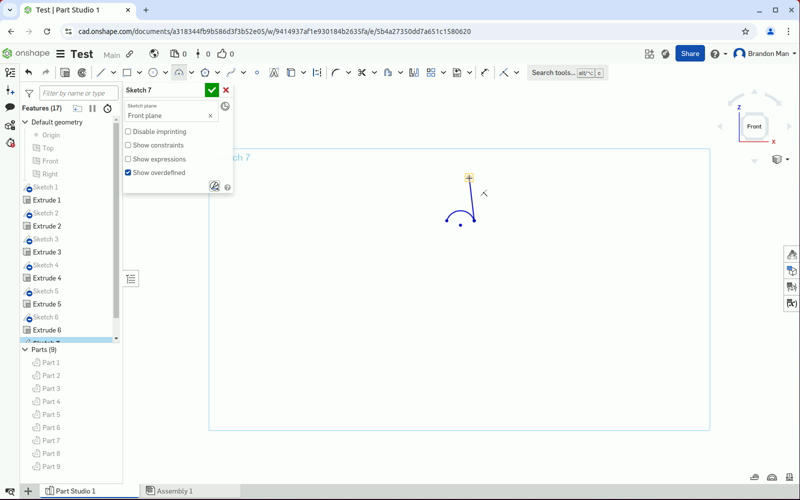
click(469, 177)
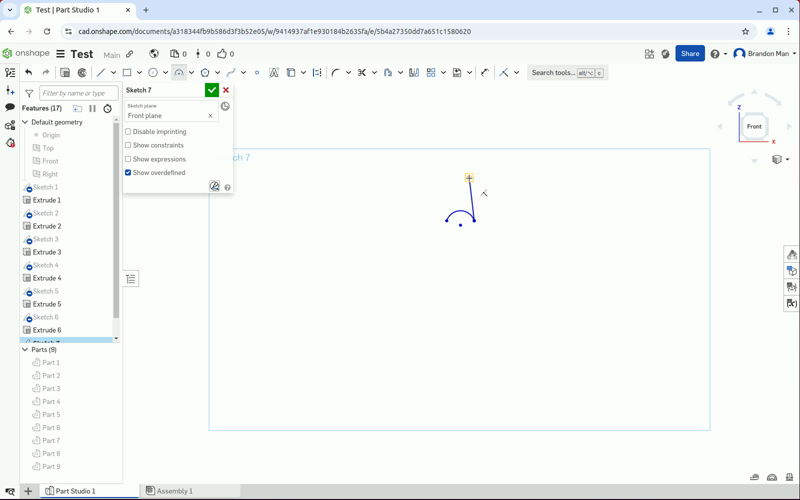
key_down(shift)
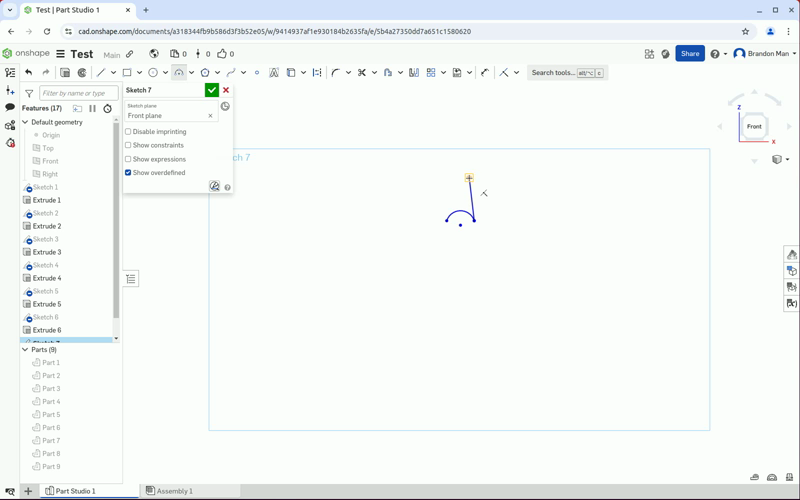
mouse_move(451, 177)
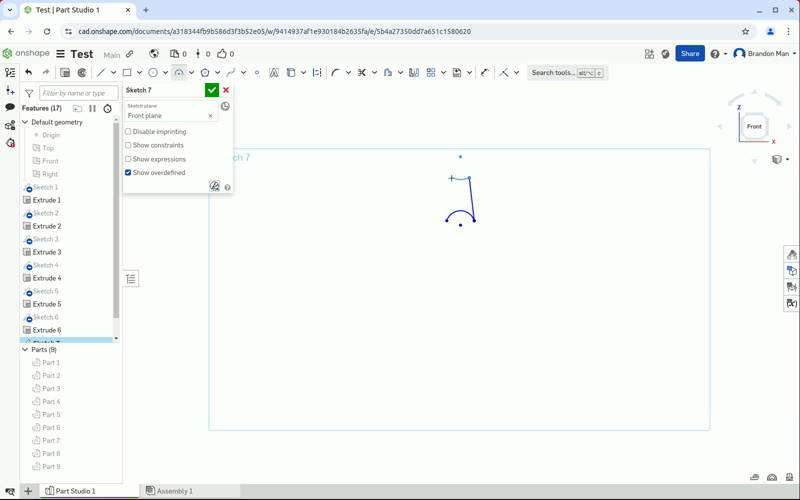
click(451, 177)
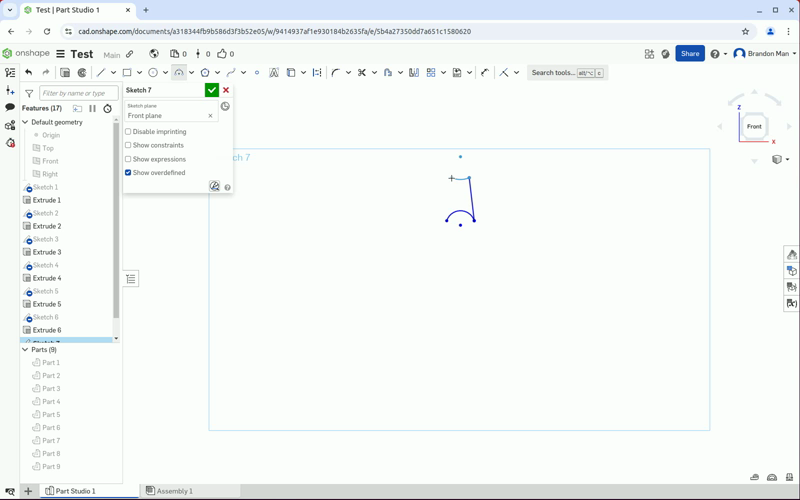
mouse_move(460, 187)
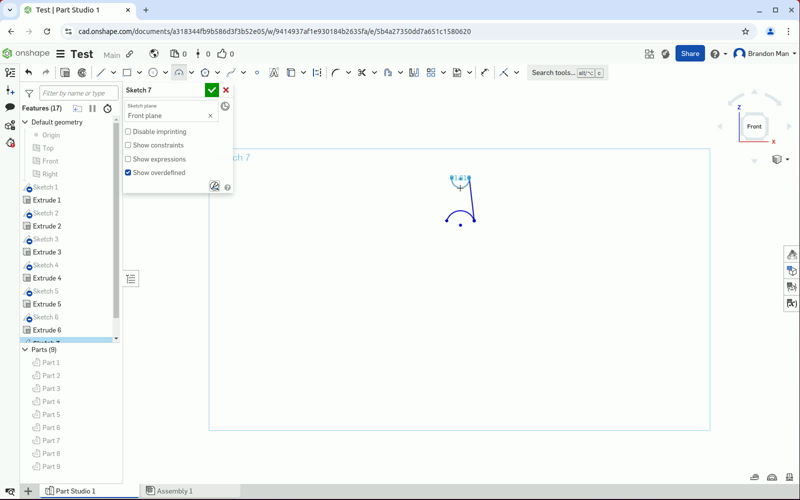
click(460, 187)
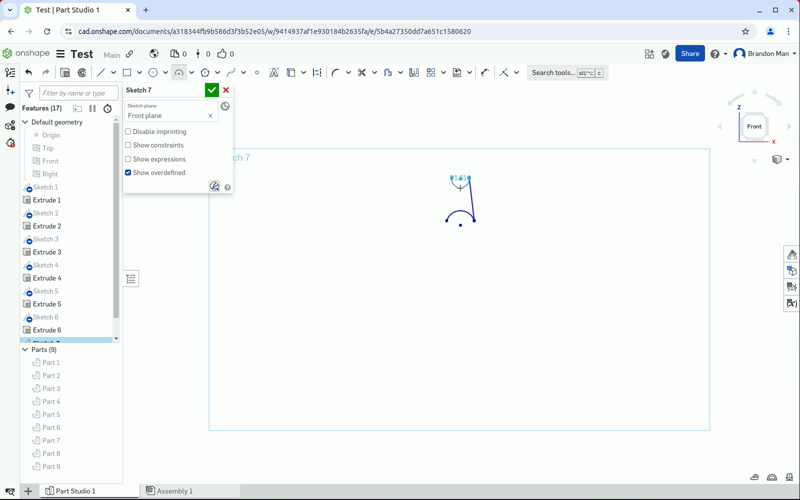
key_up(shift)
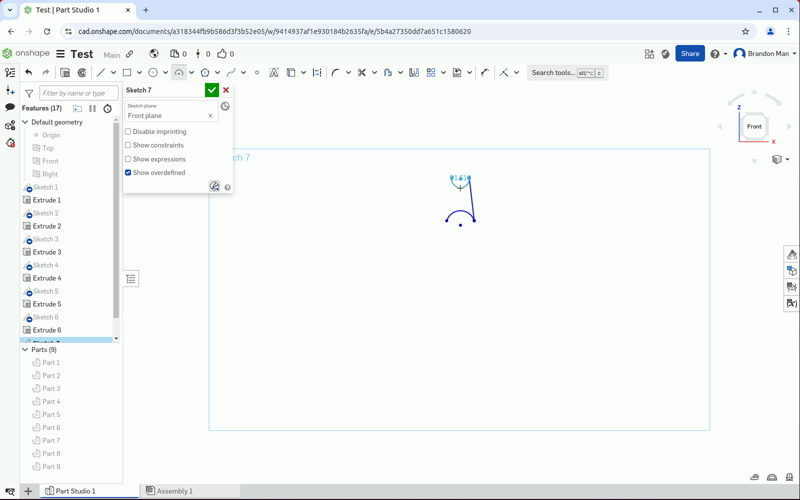
key(esc)
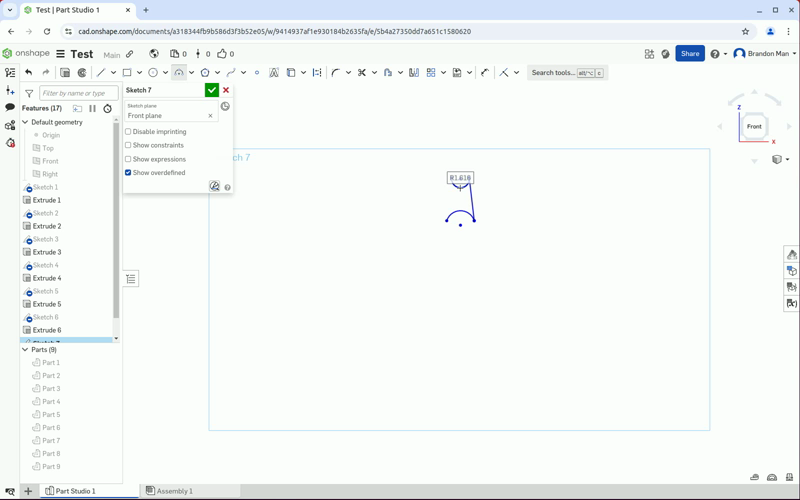
key(l)
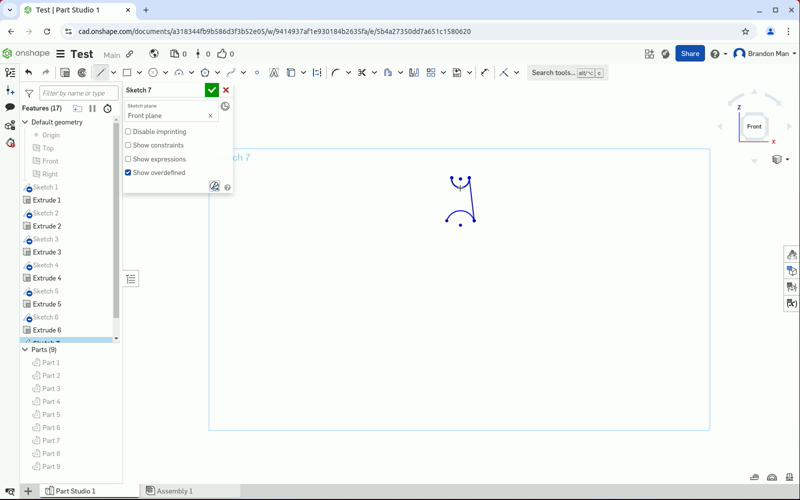
mouse_move(451, 177)
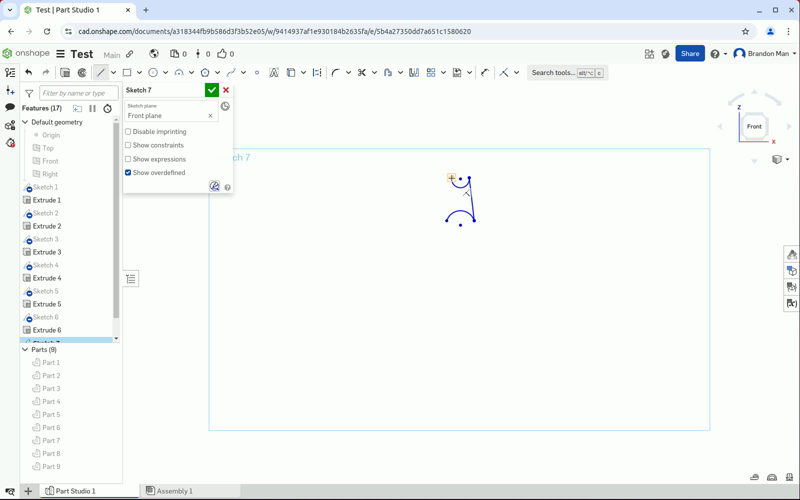
click(451, 177)
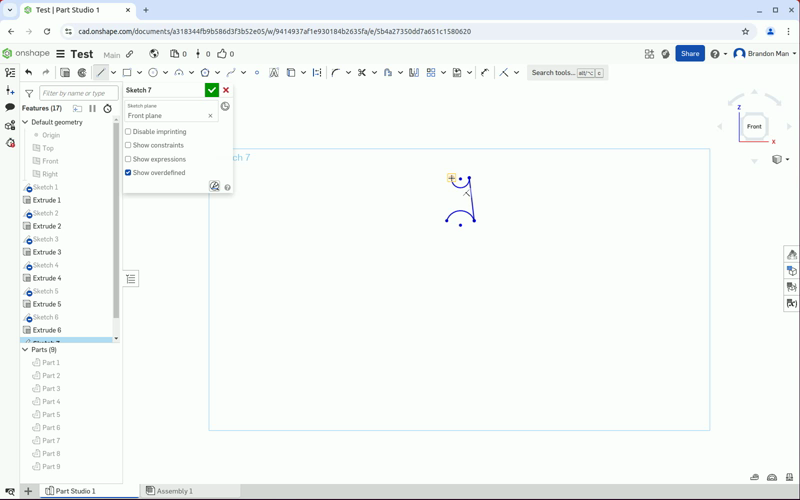
mouse_move(481, 177)
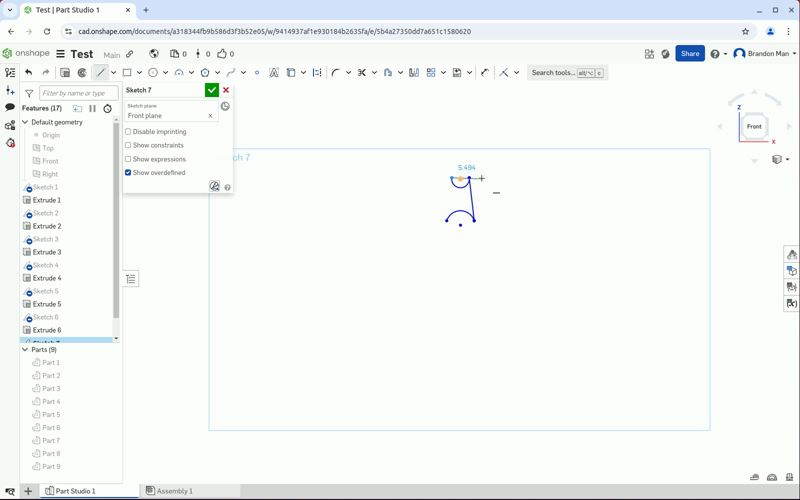
key_down(shift)
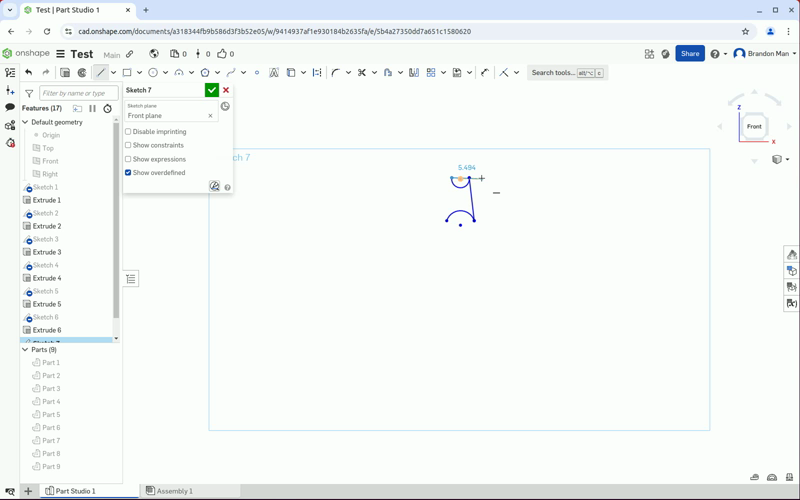
mouse_move(446, 220)
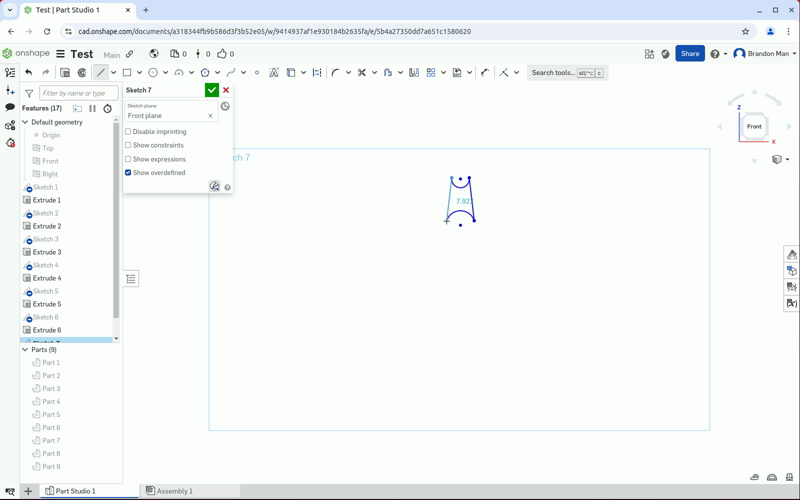
key_up(shift)
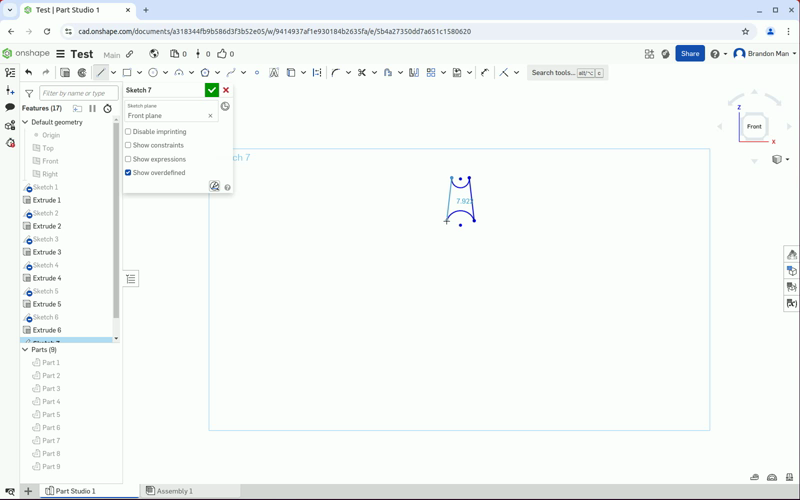
click(446, 220)
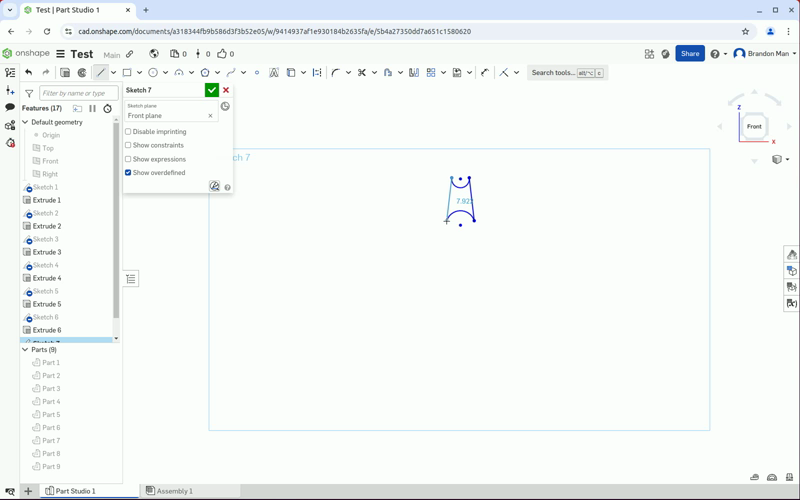
key(esc)
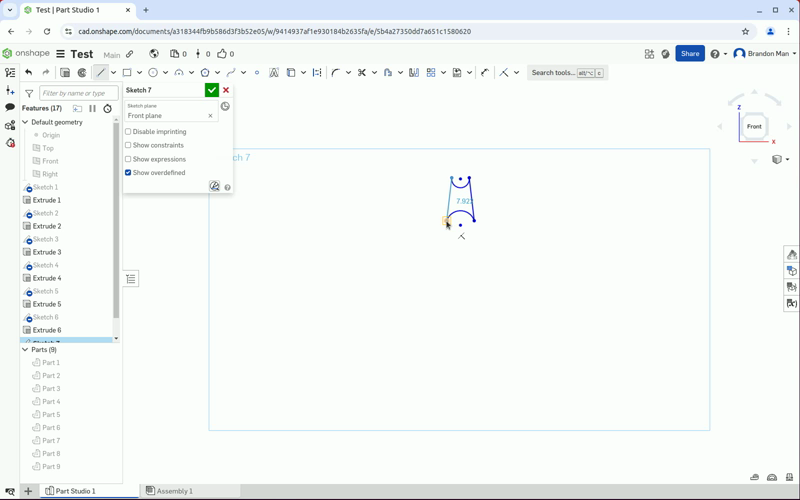
key(c)
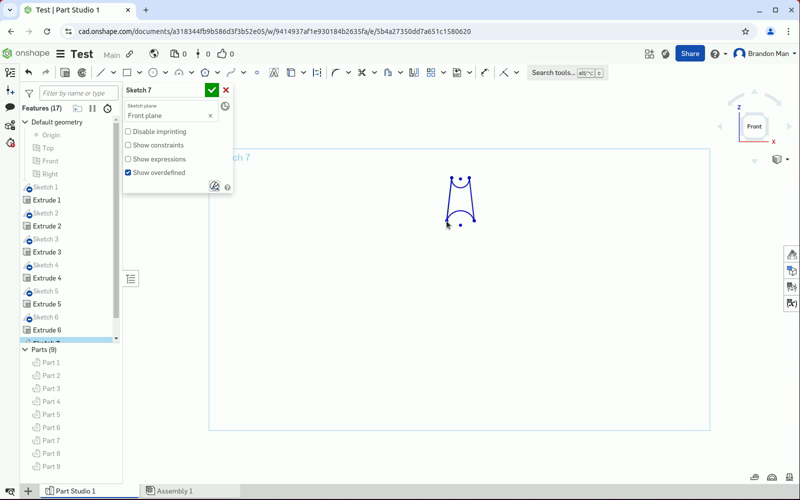
key_down(shift)
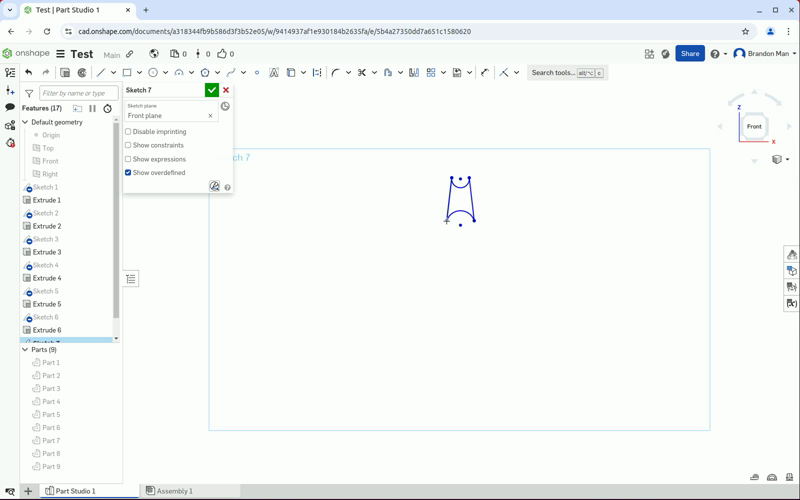
mouse_move(456, 192)
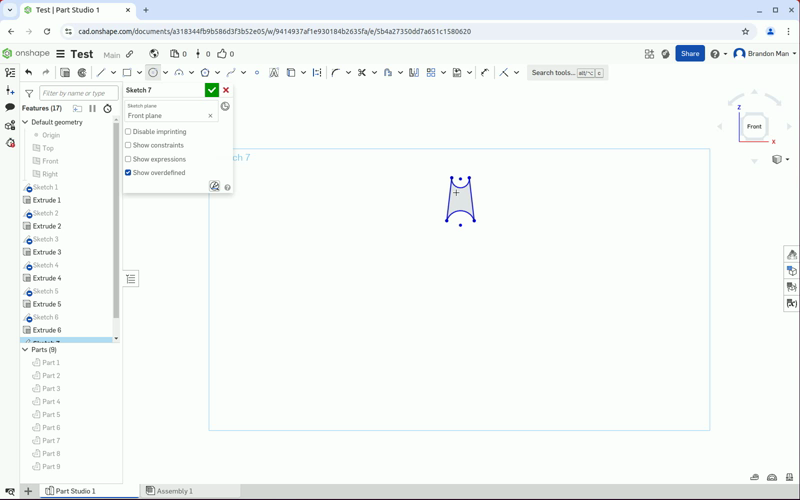
click(456, 192)
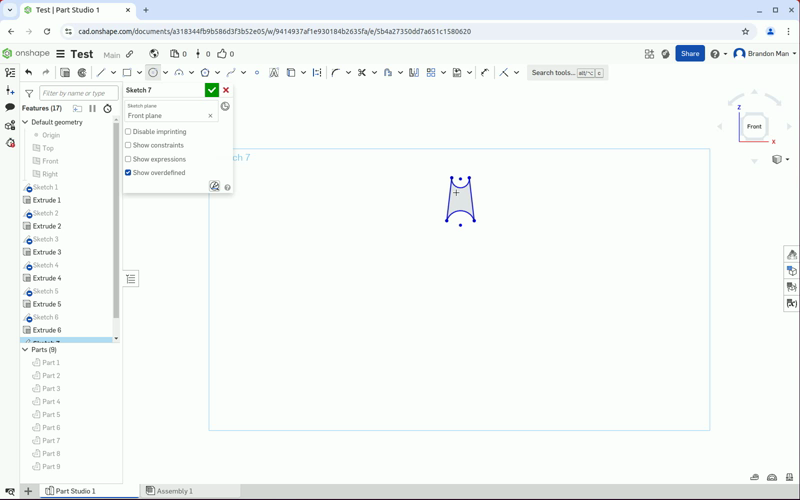
key_up(shift)
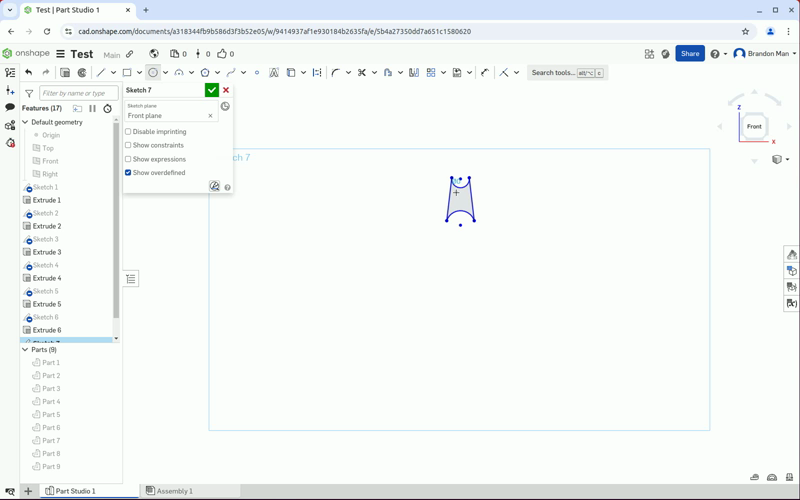
mouse_move(459, 192)
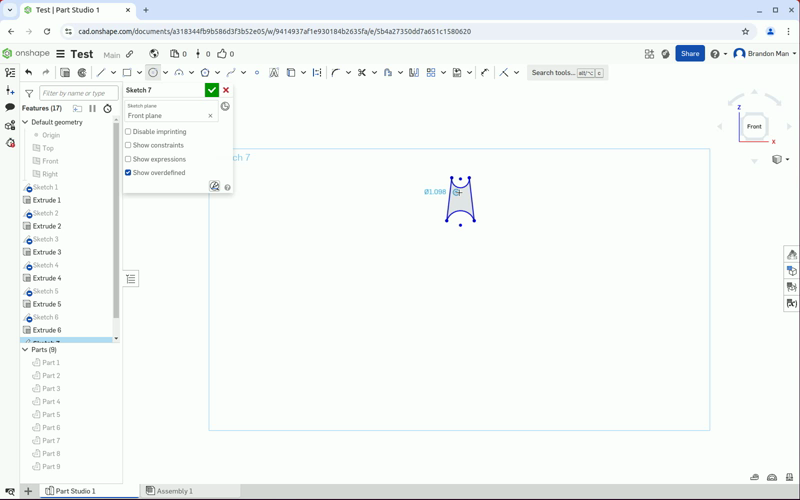
scroll(6)
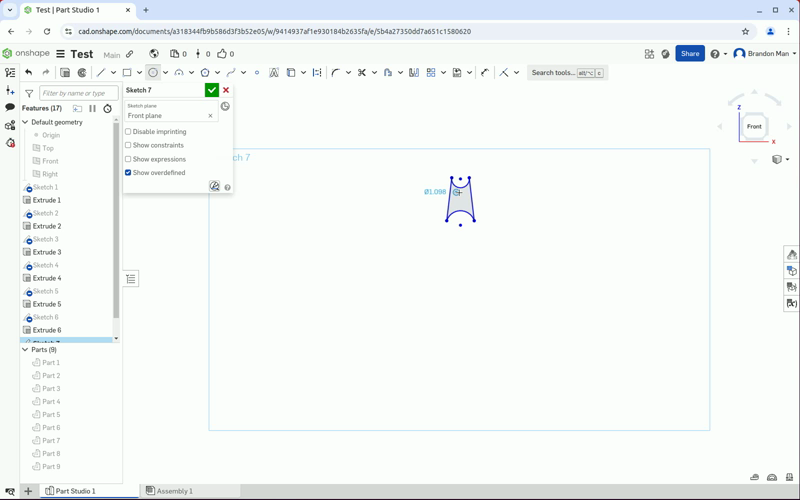
scroll(6)
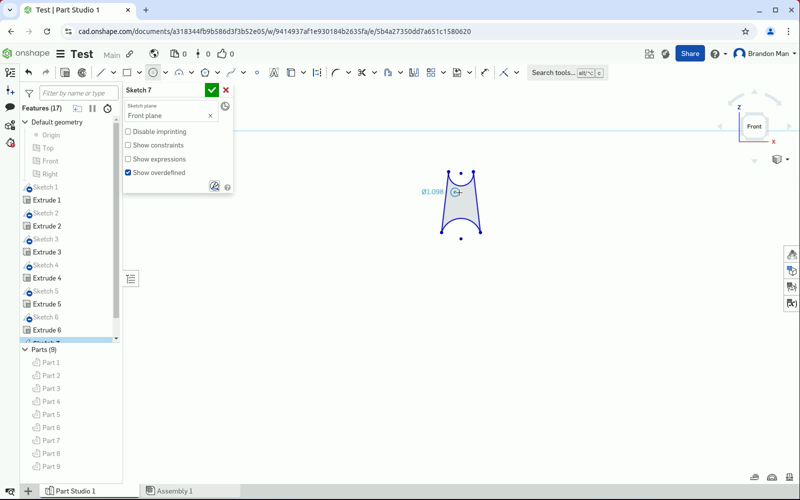
scroll(6)
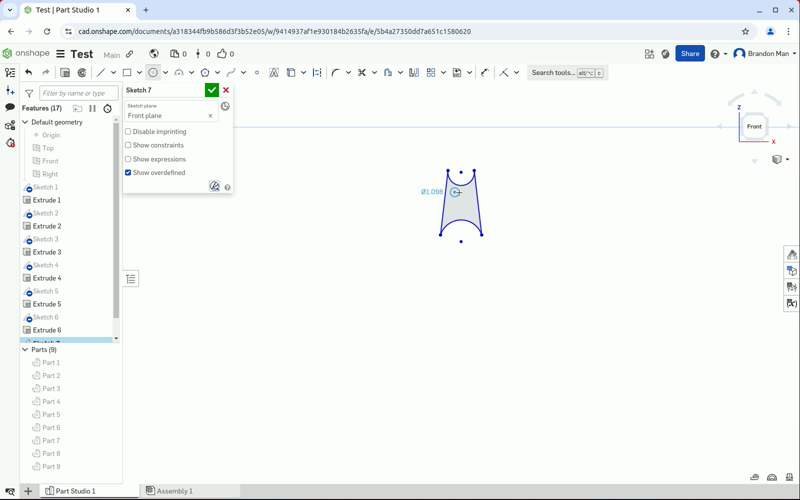
scroll(6)
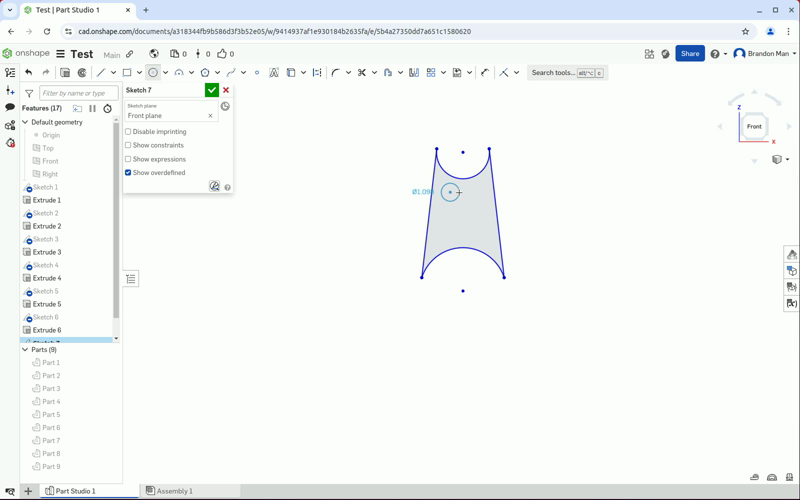
scroll(6)
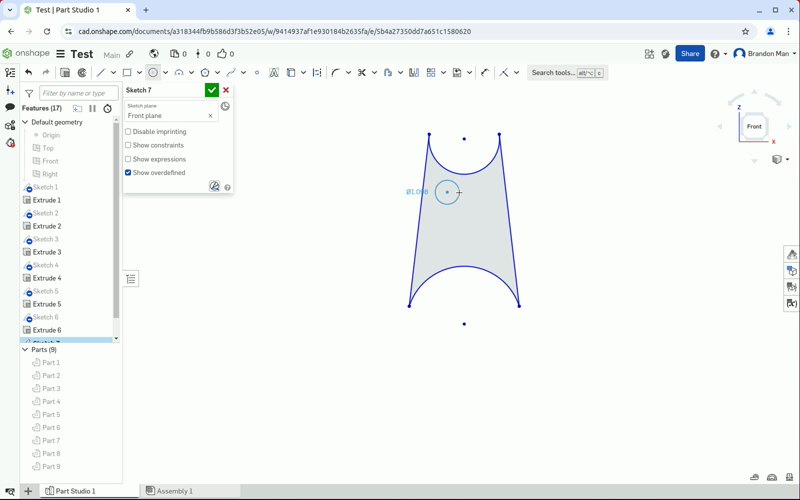
scroll(6)
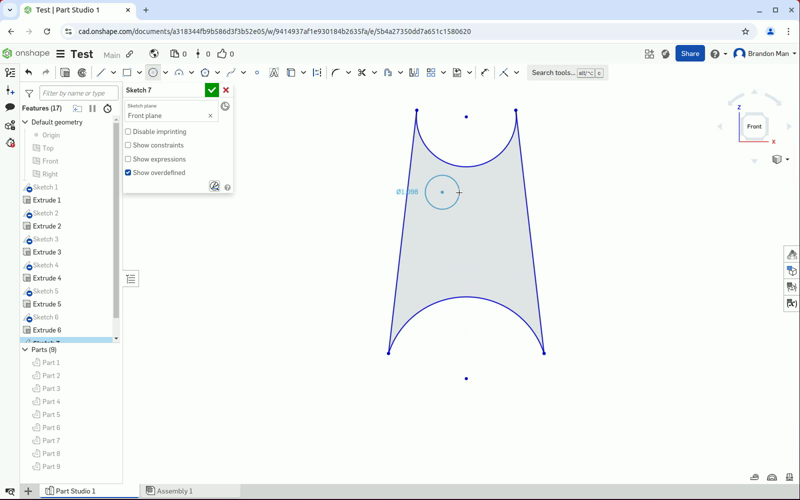
scroll(6)
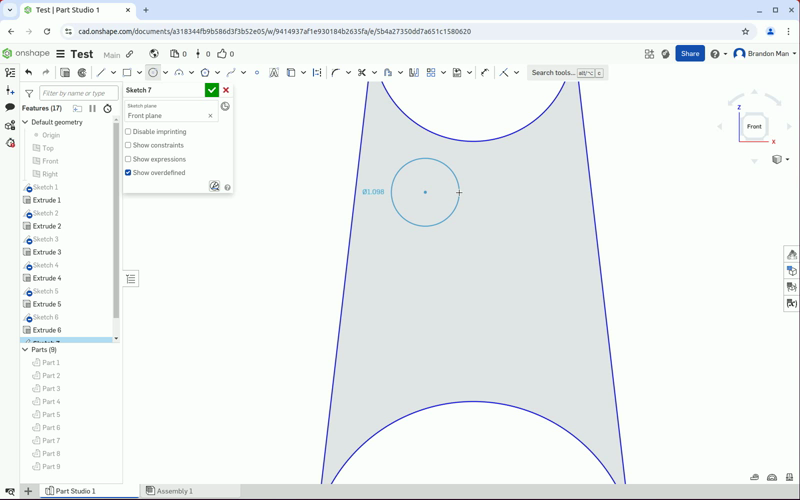
click(459, 192)
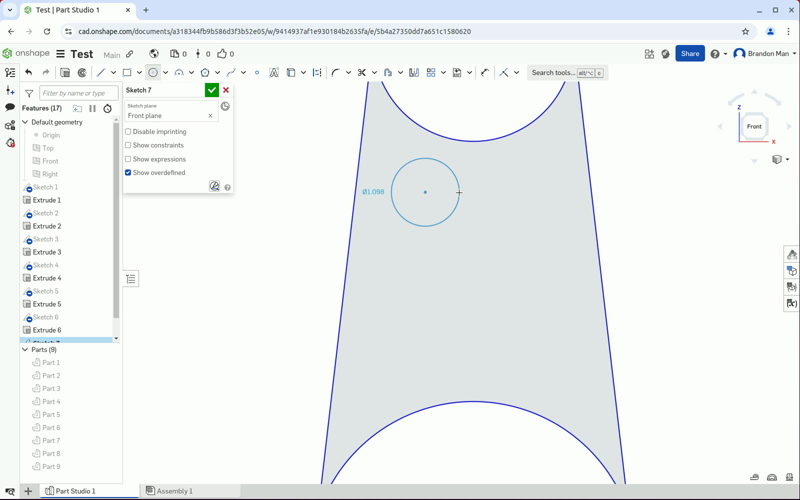
scroll(-6)
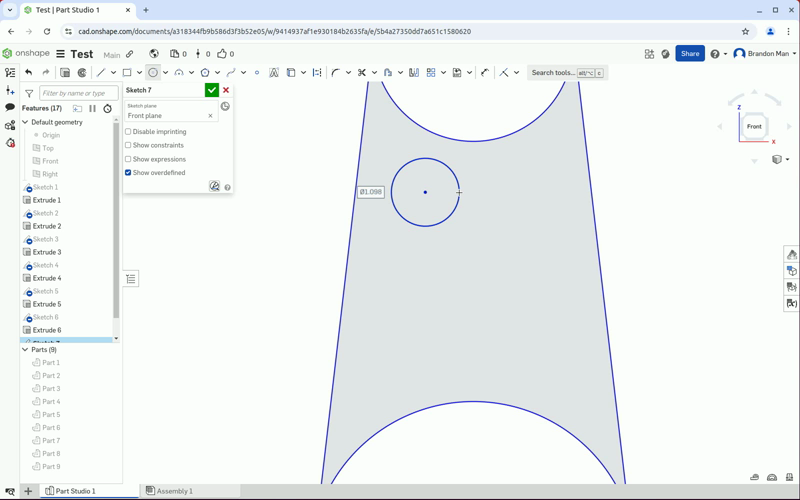
scroll(-6)
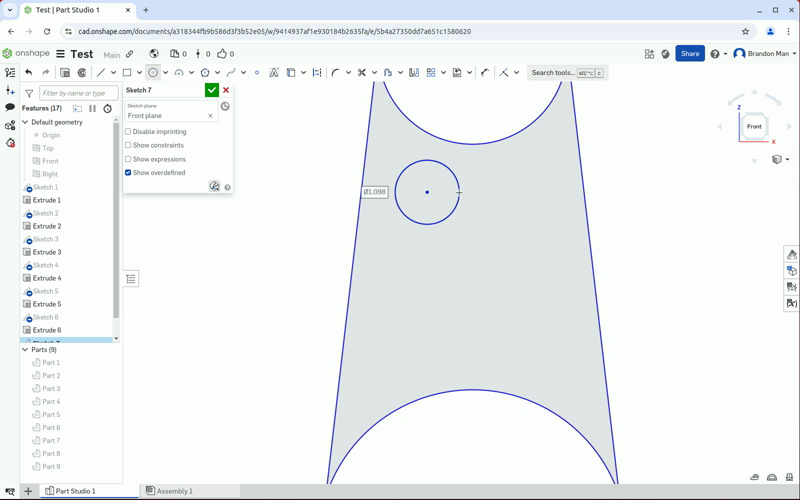
scroll(-6)
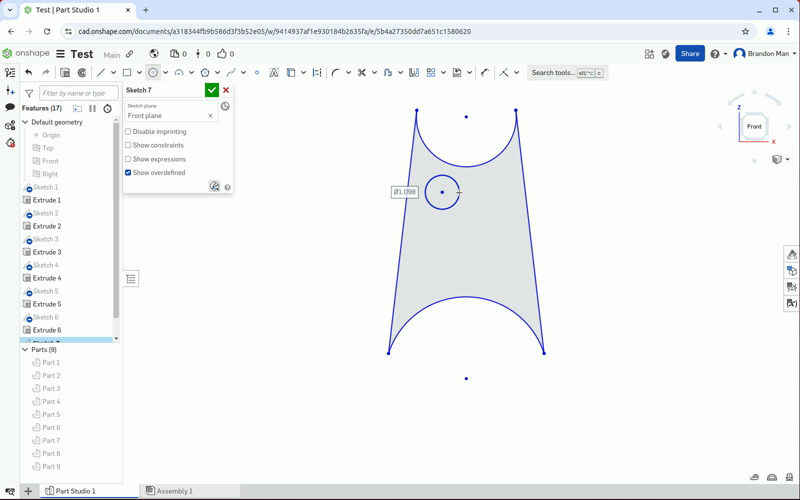
scroll(-6)
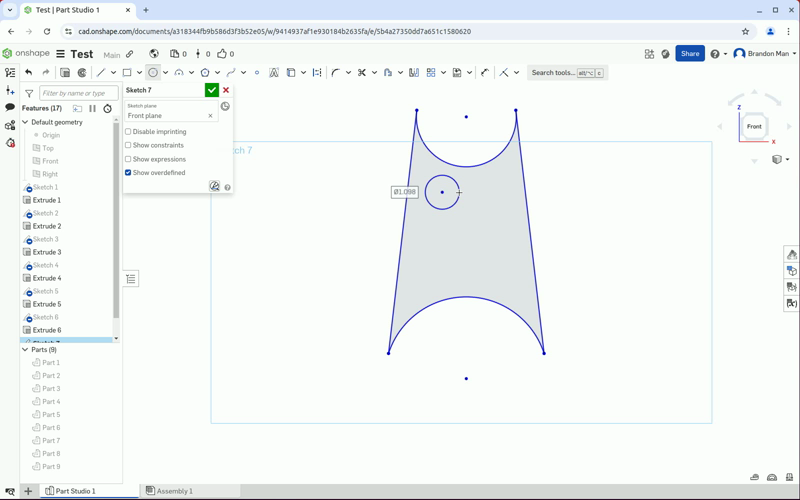
scroll(-6)
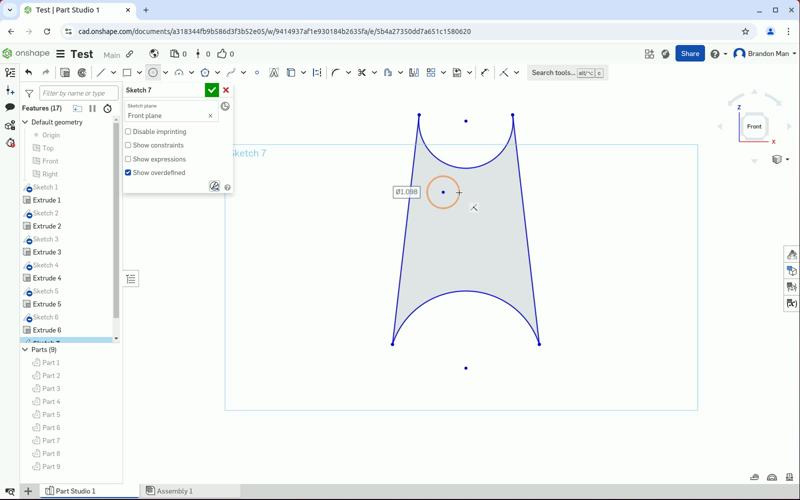
scroll(-6)
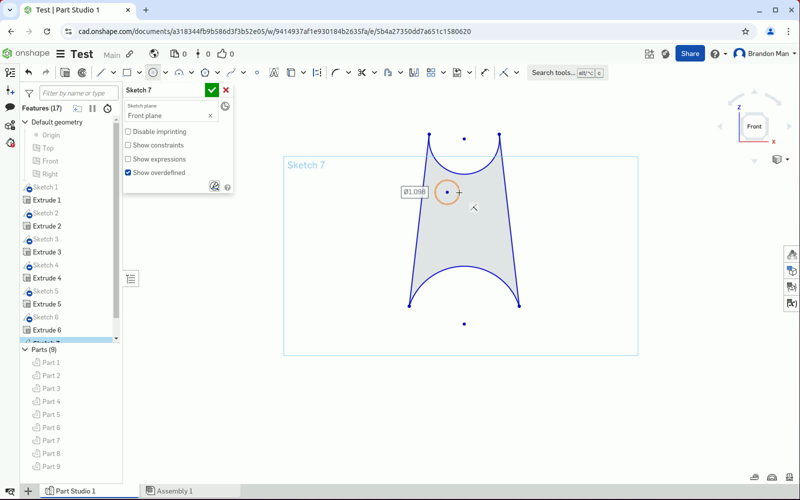
scroll(-6)
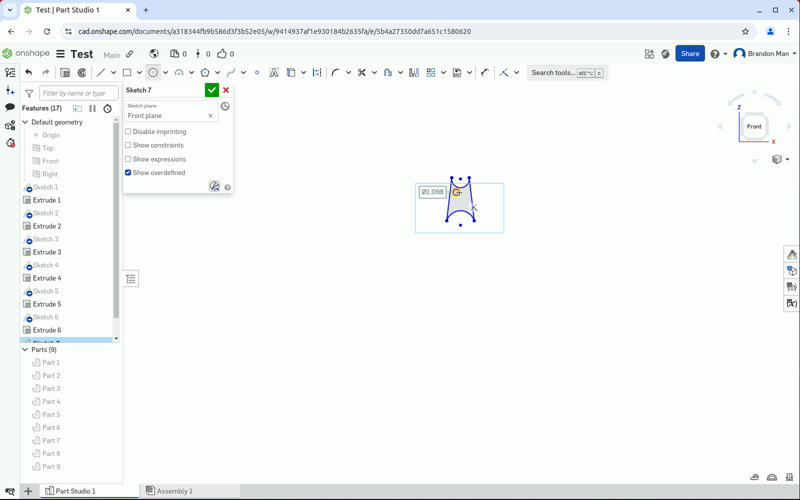
key(esc)
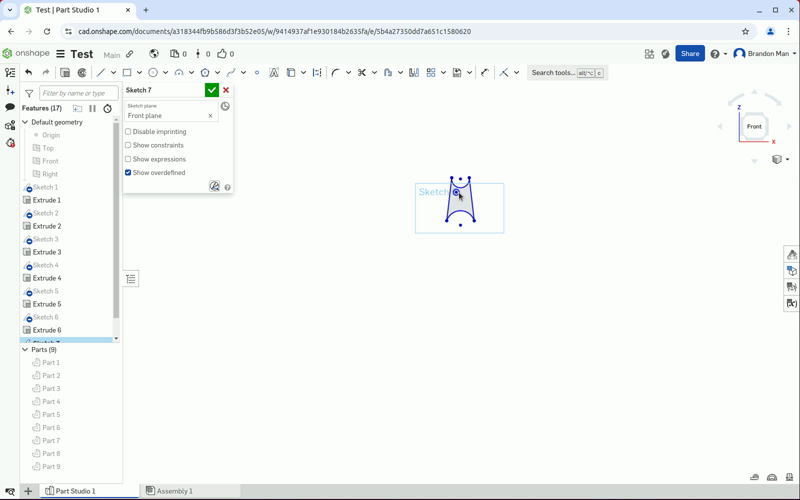
mouse_move(454, 204)
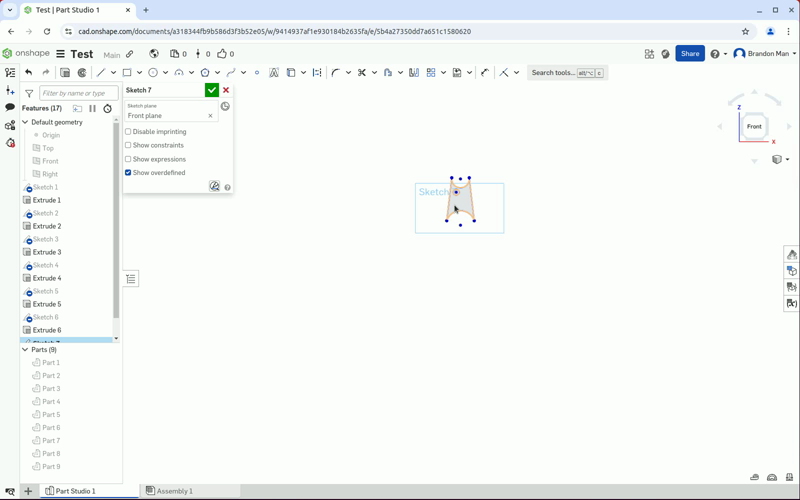
scroll(6)
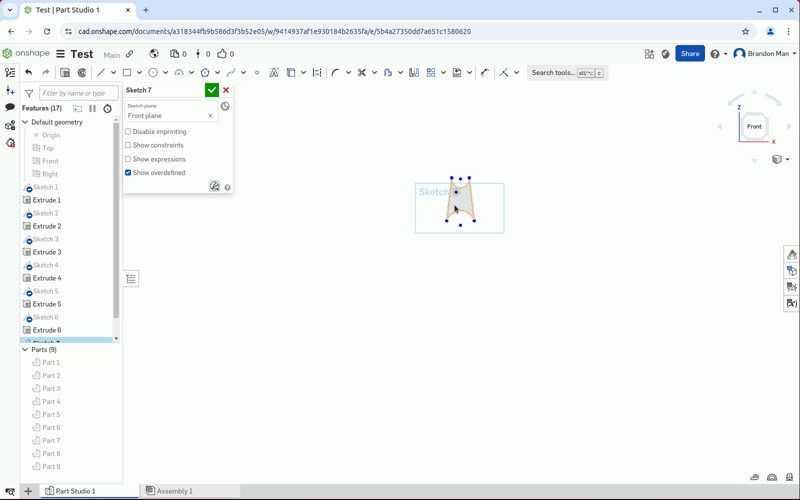
scroll(6)
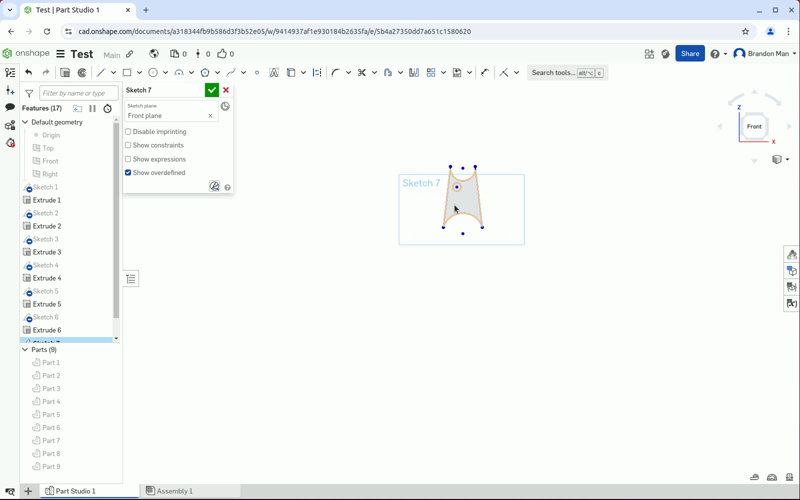
scroll(6)
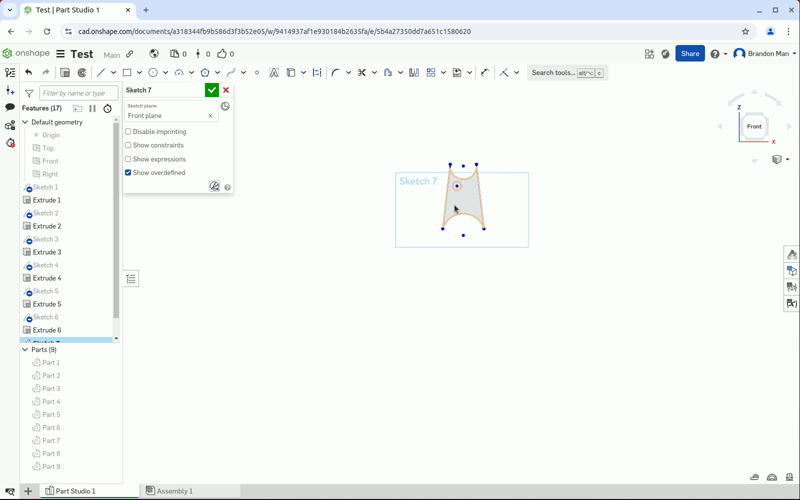
scroll(6)
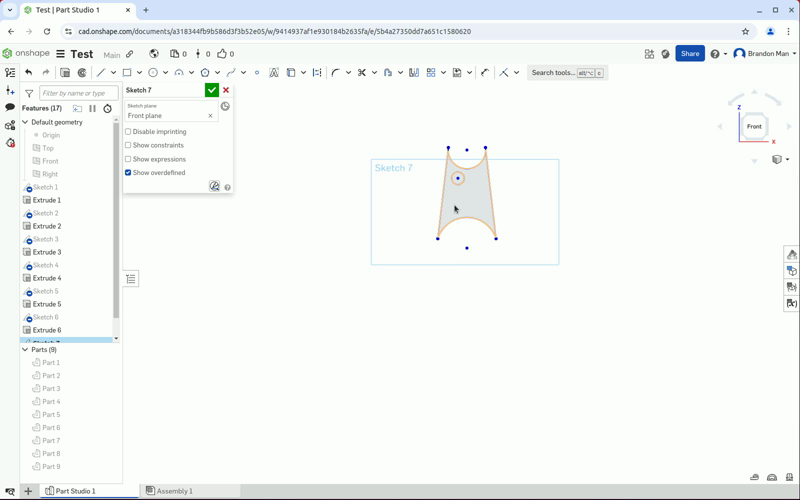
scroll(6)
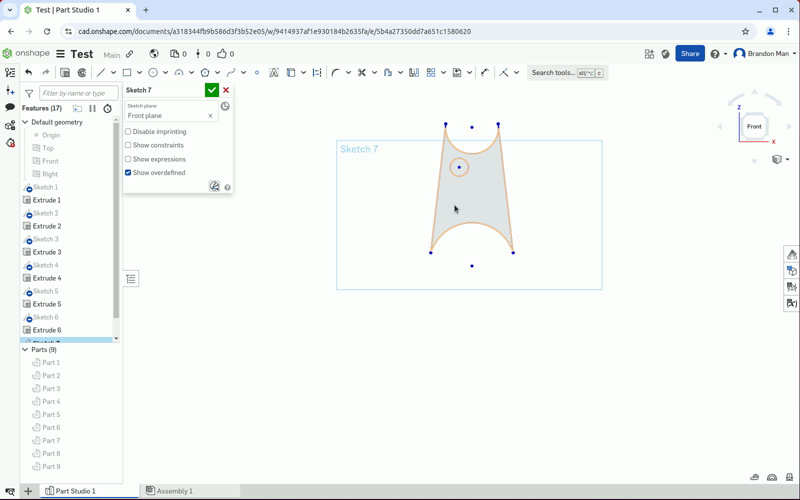
scroll(6)
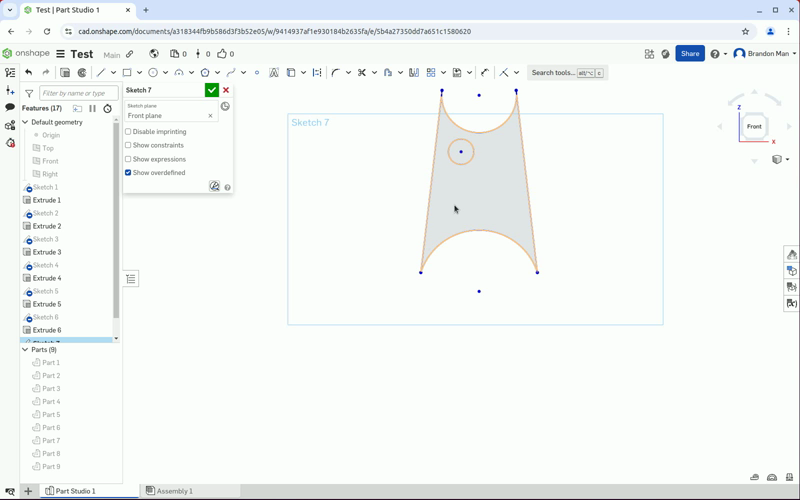
scroll(6)
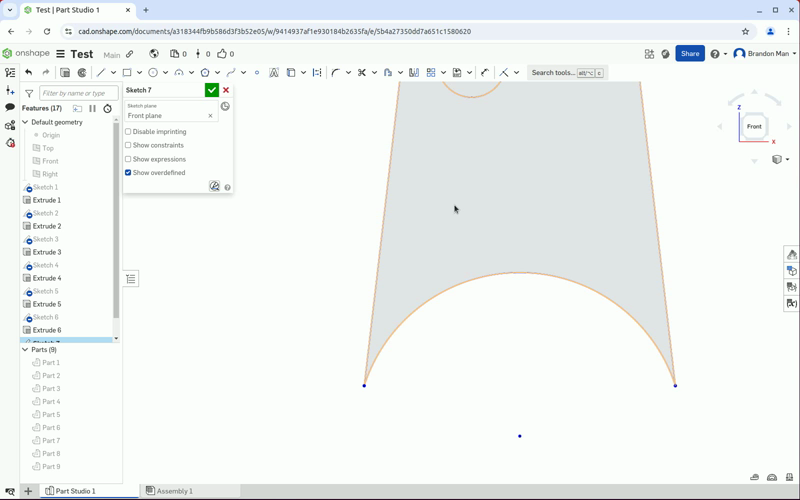
click(454, 204)
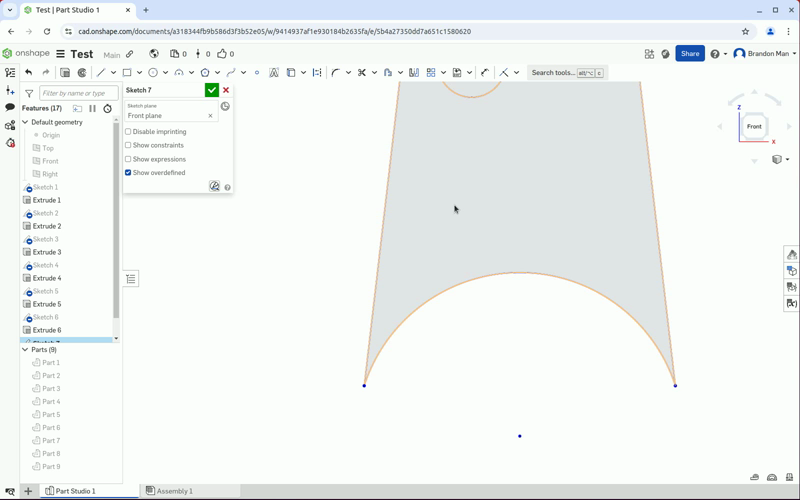
scroll(-6)
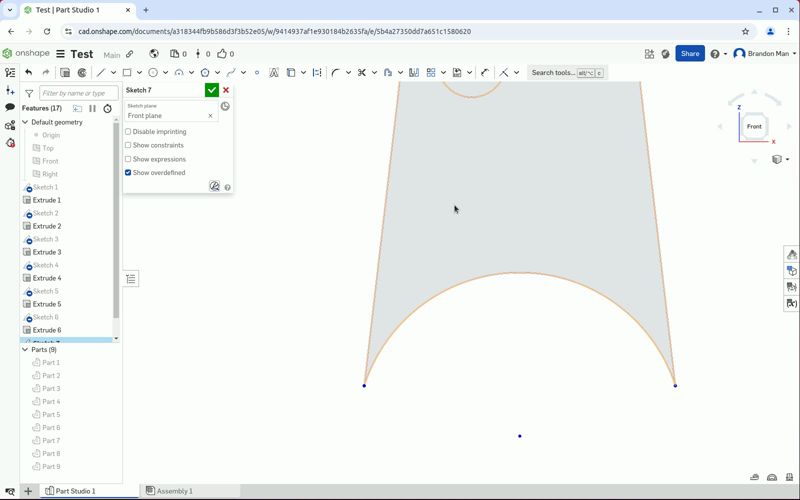
scroll(-6)
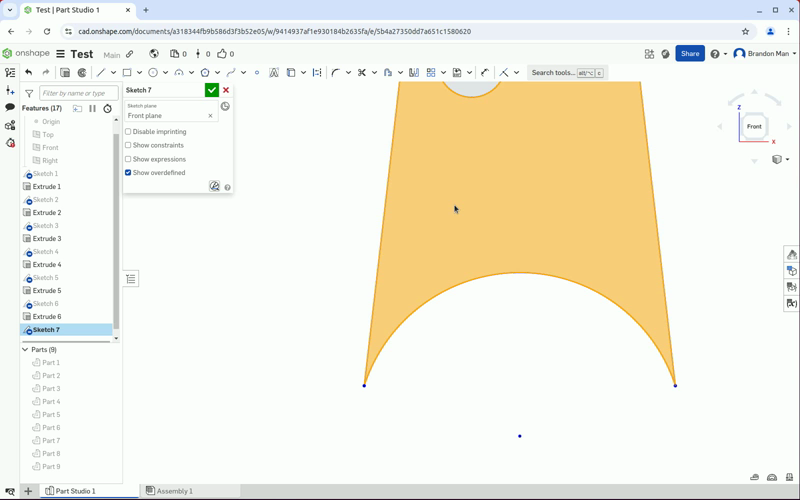
scroll(-6)
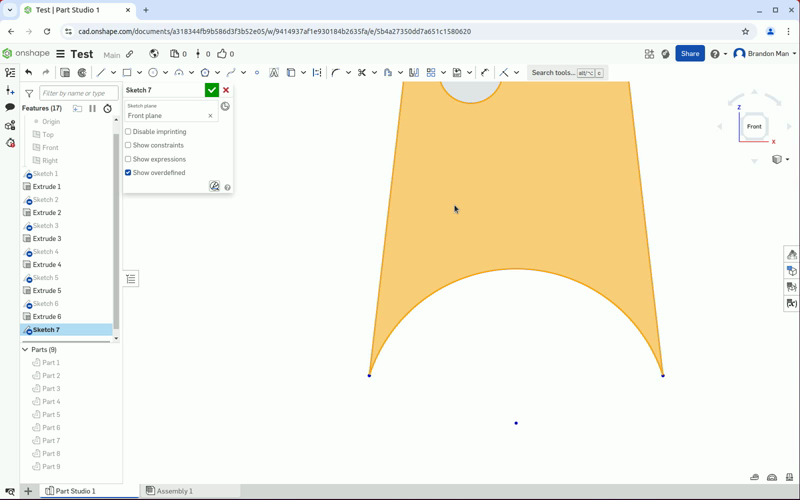
scroll(-6)
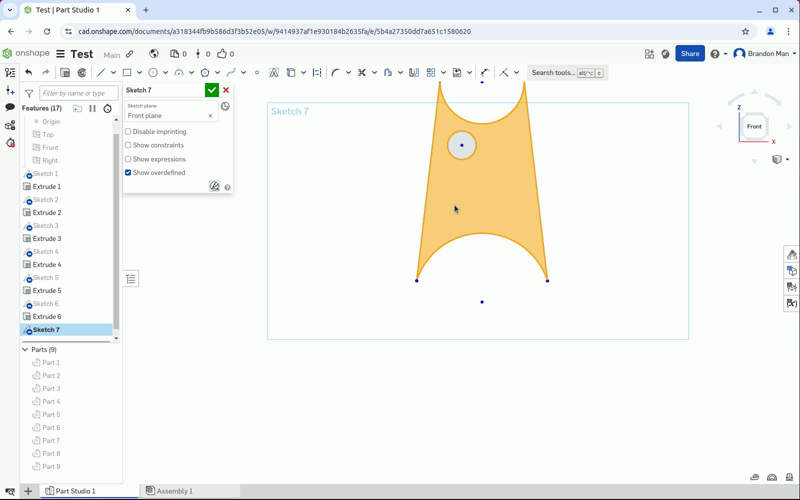
scroll(-6)
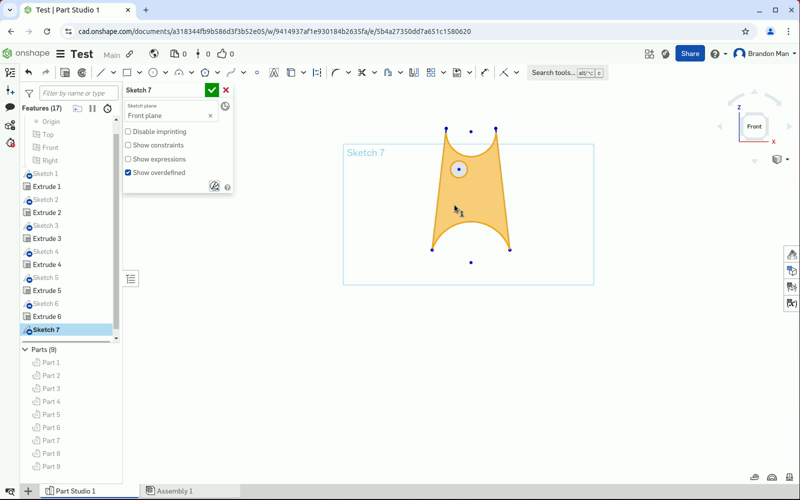
scroll(-6)
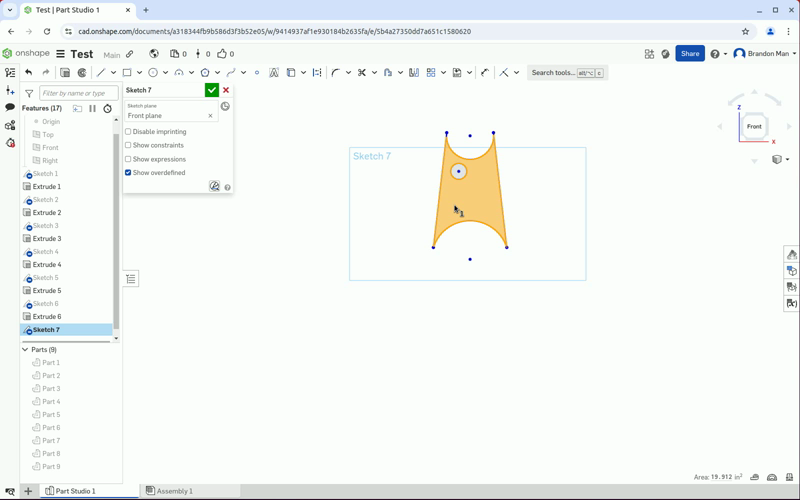
scroll(-6)
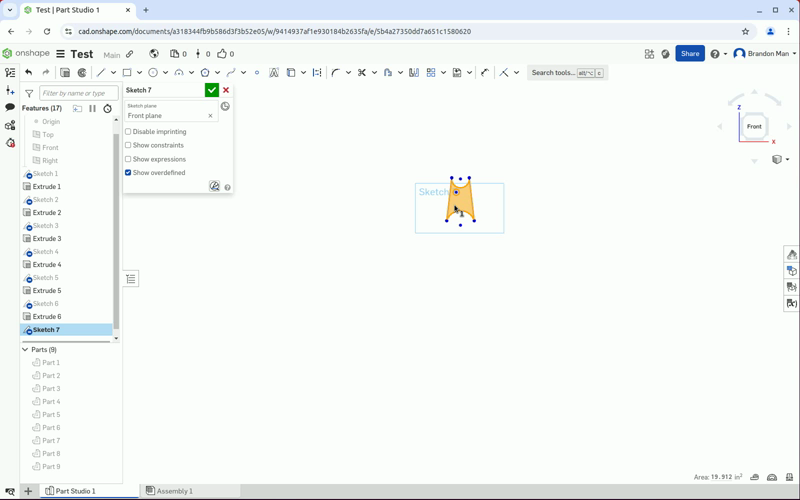
mouse_move(73, 352)
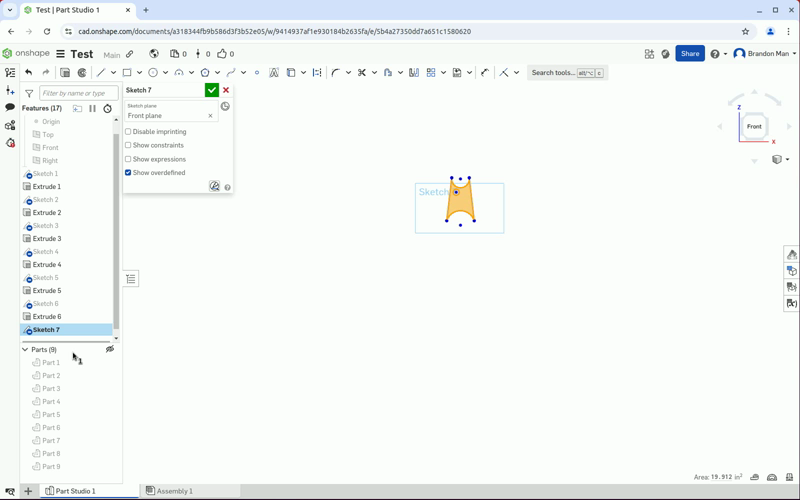
key(shift+y)
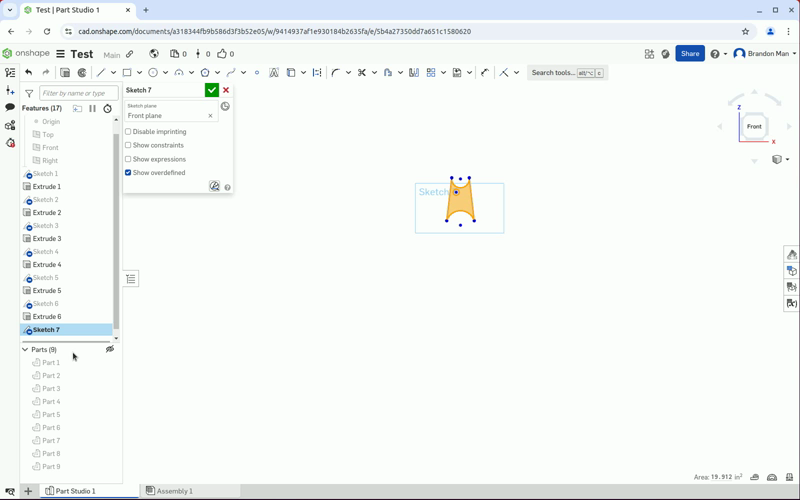
key(shift+e)
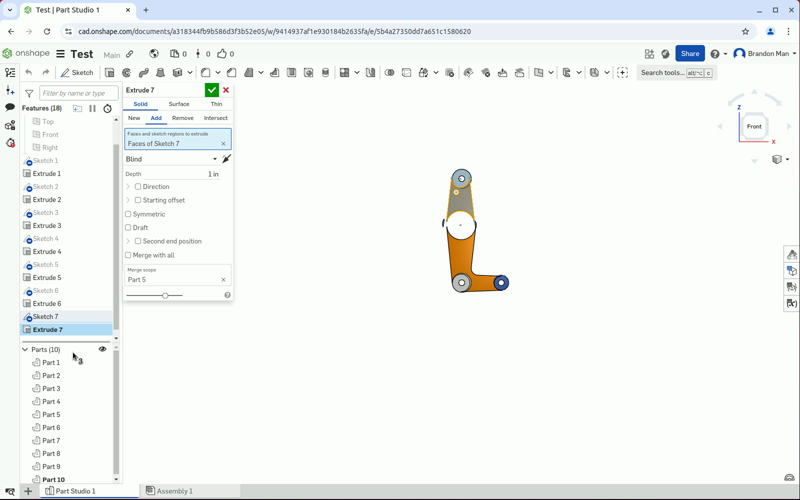
mouse_move(143, 106)
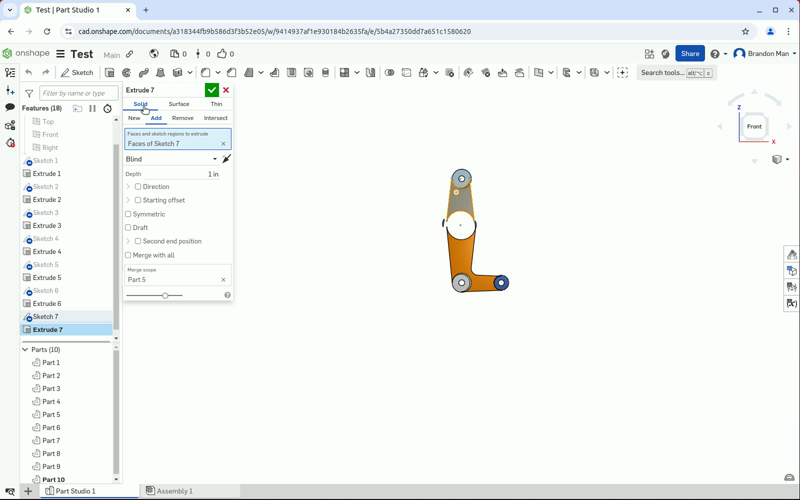
click(143, 106)
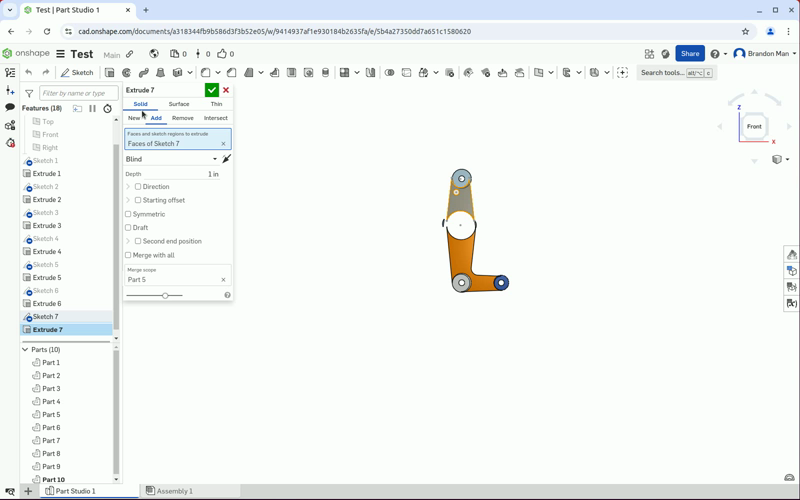
mouse_move(137, 120)
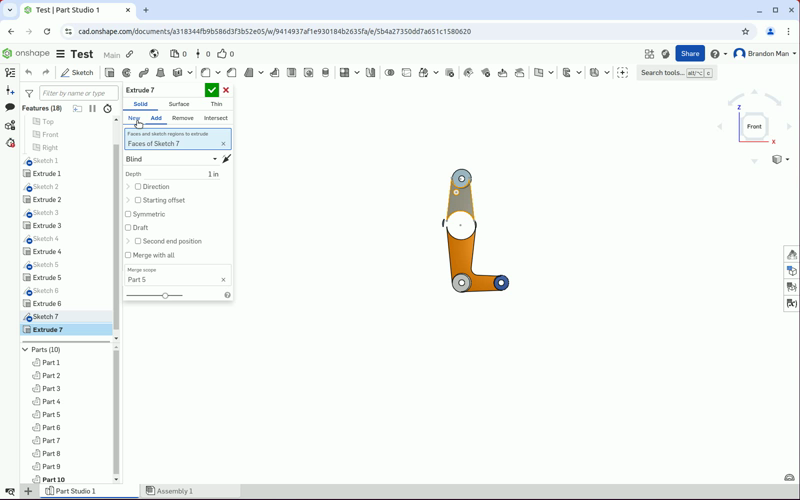
click(137, 120)
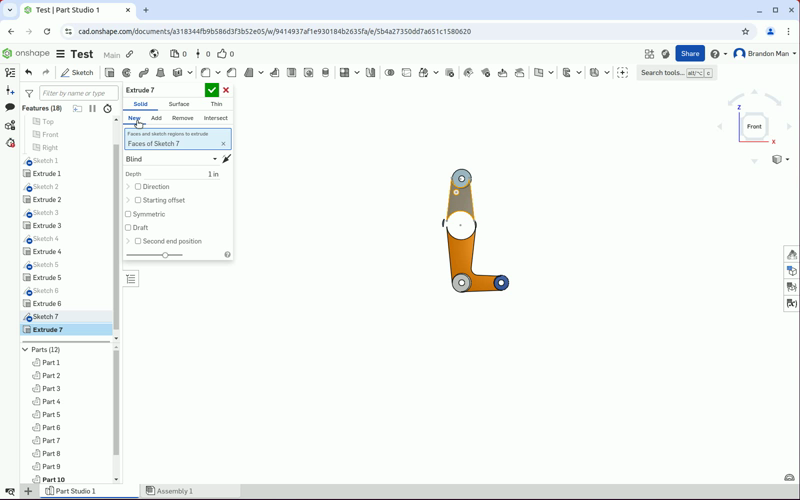
key(tab, 4)
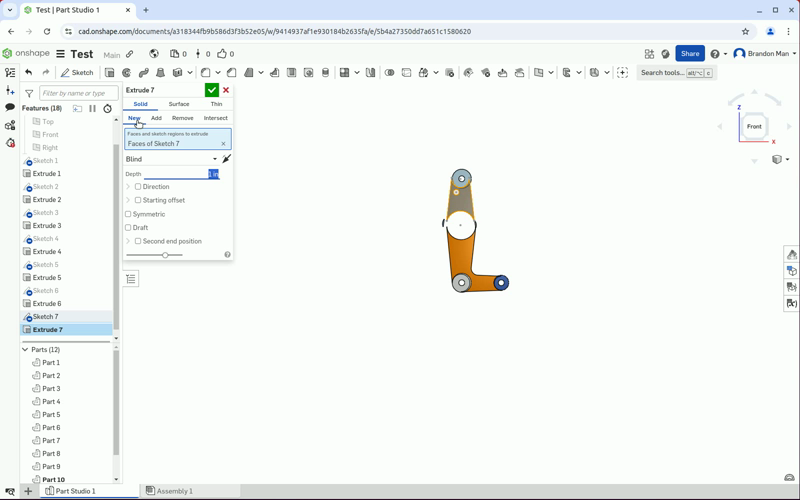
text(4.814)
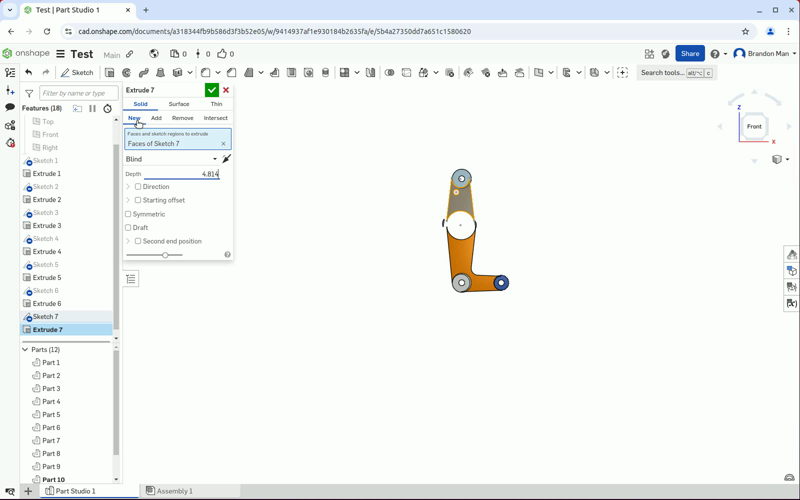
key(enter)
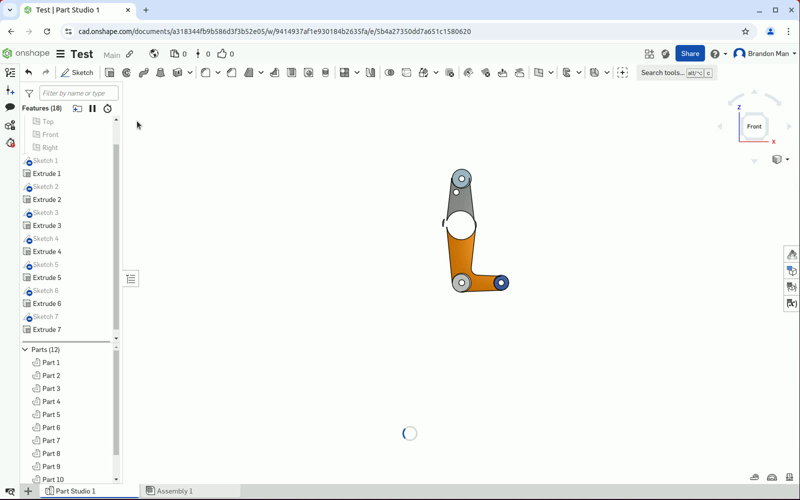
key(shift+h)
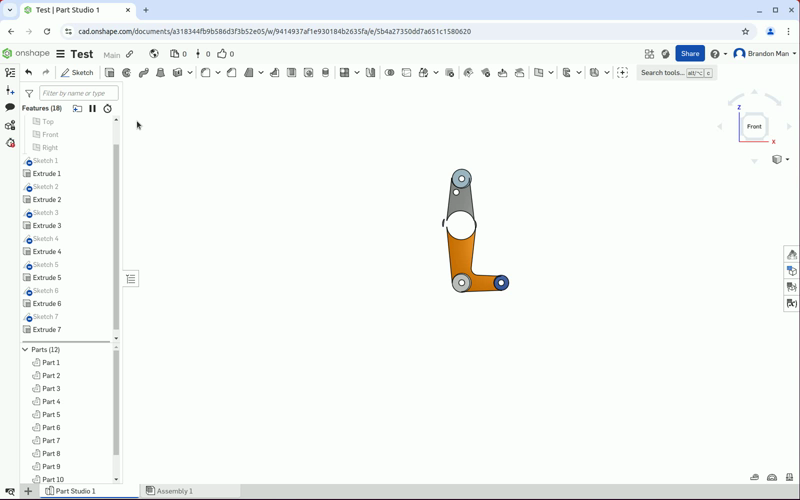
key(shift+h)
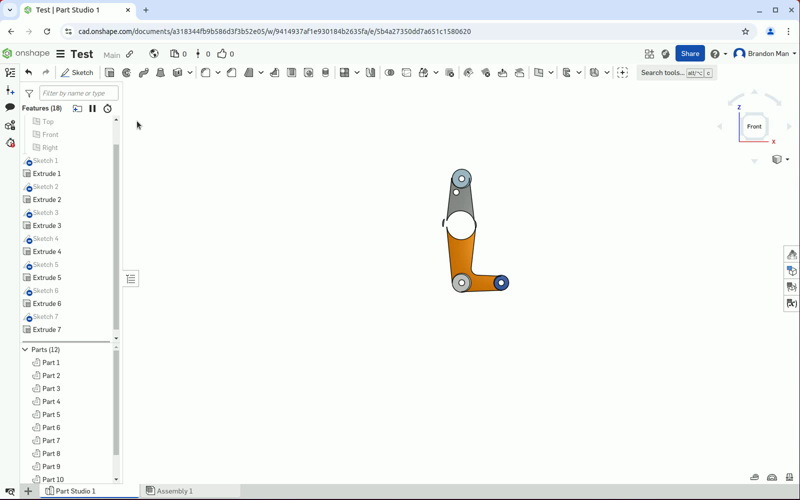
mouse_move(69, 163)
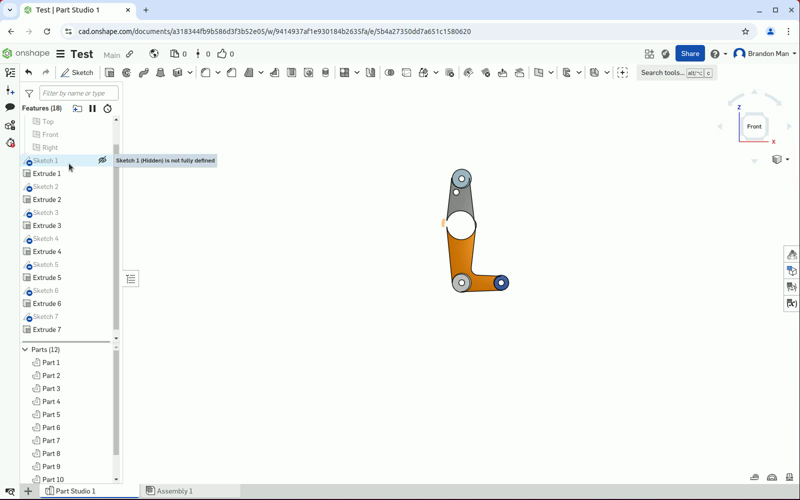
click(69, 163)
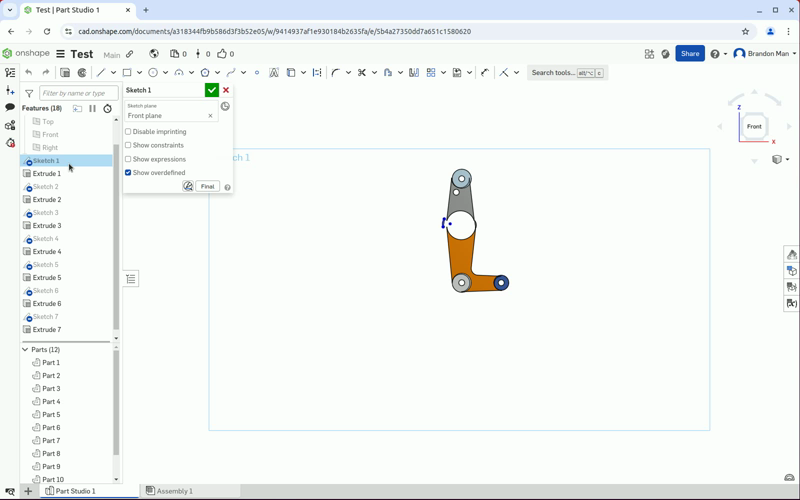
mouse_move(229, 92)
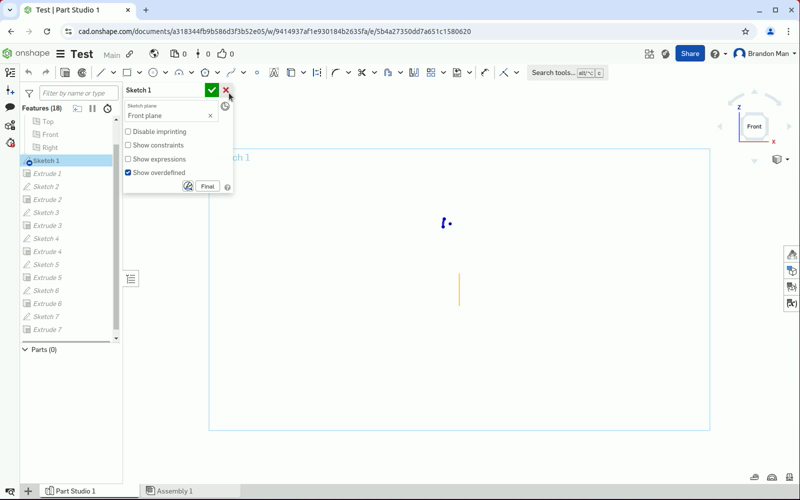
click(229, 92)
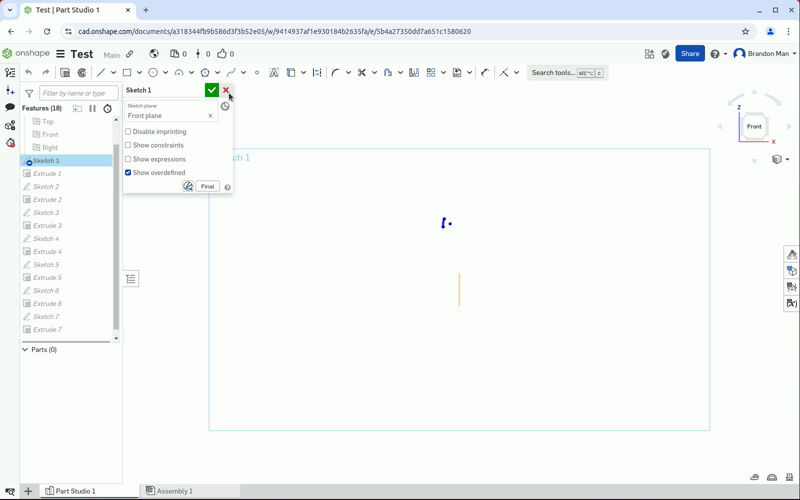
key(shift+s)
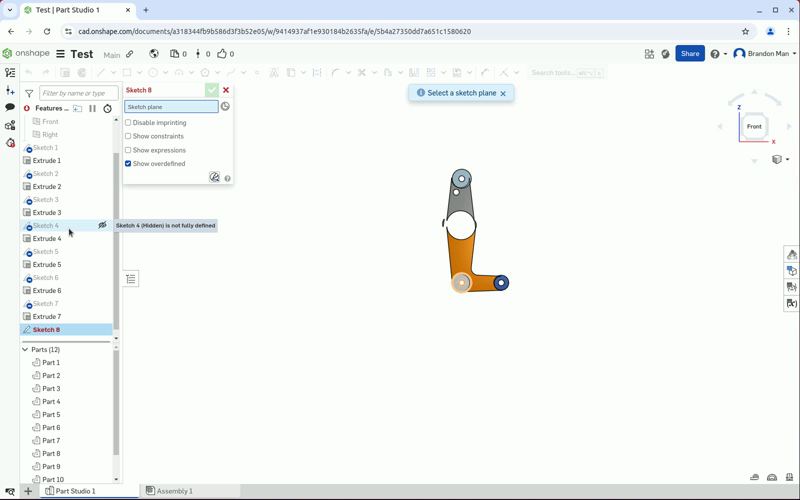
scroll(3)
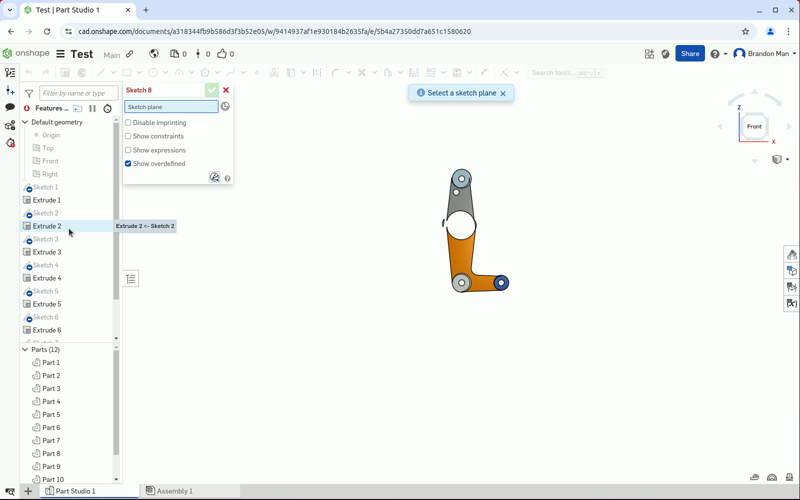
mouse_move(69, 163)
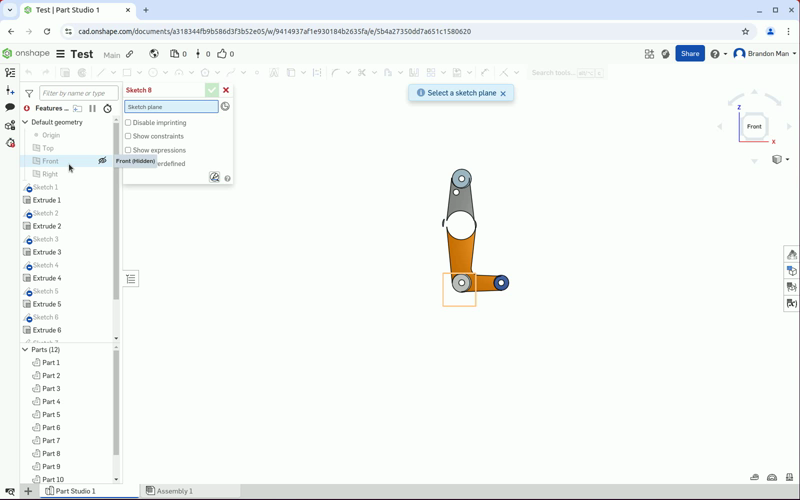
click(69, 163)
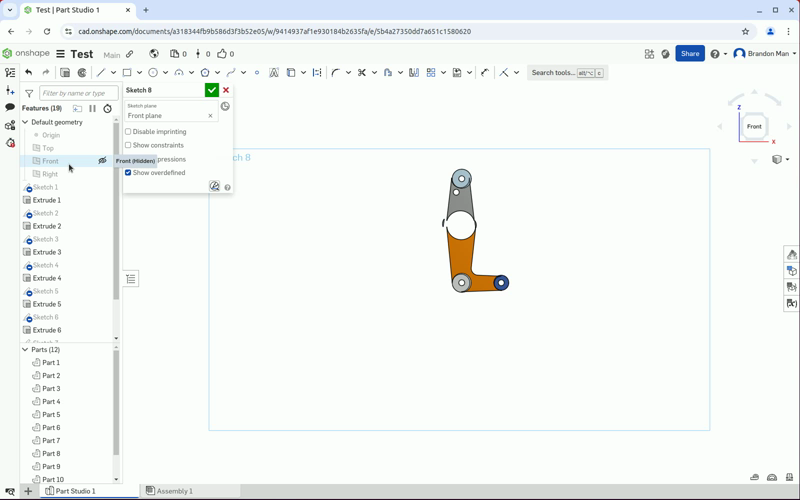
mouse_move(69, 352)
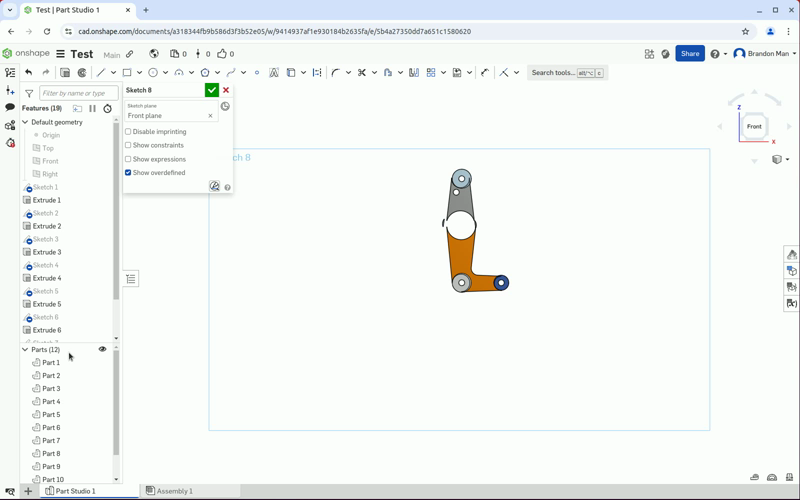
key(y)
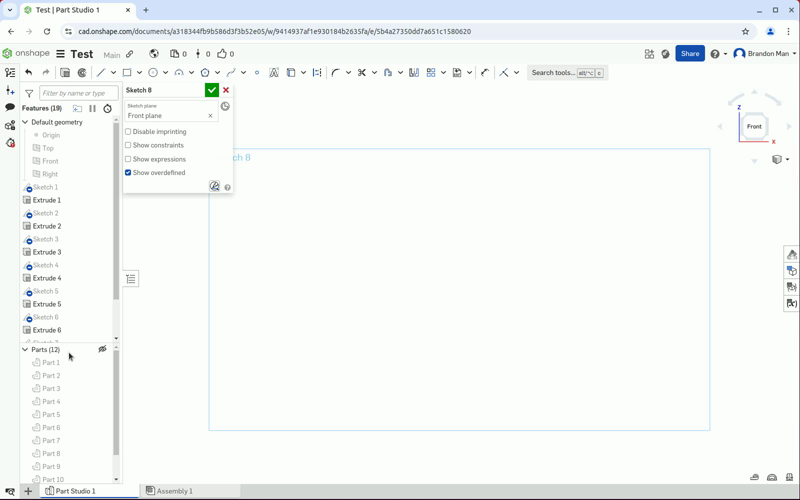
key(a)
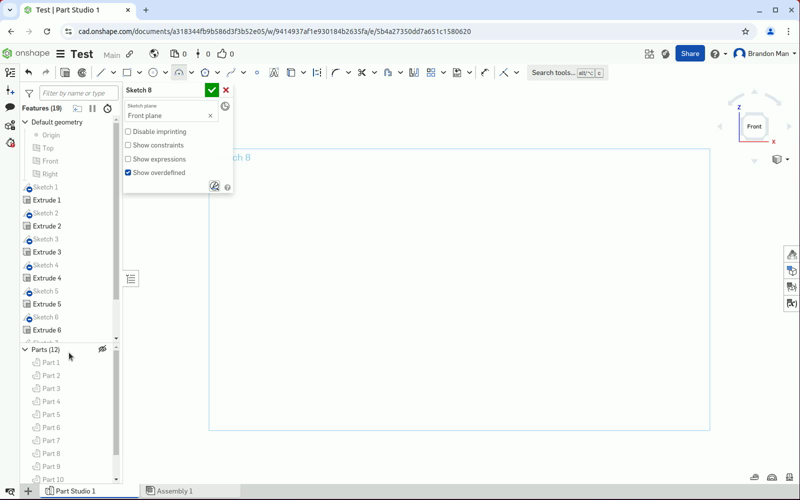
key_down(shift)
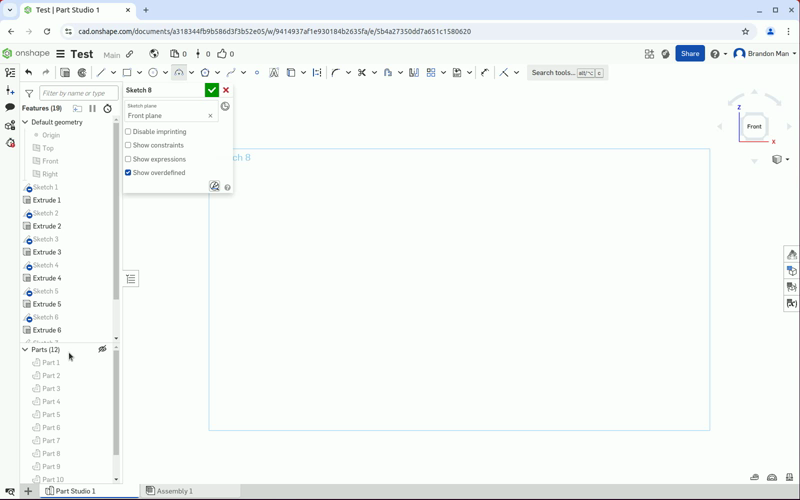
mouse_move(446, 226)
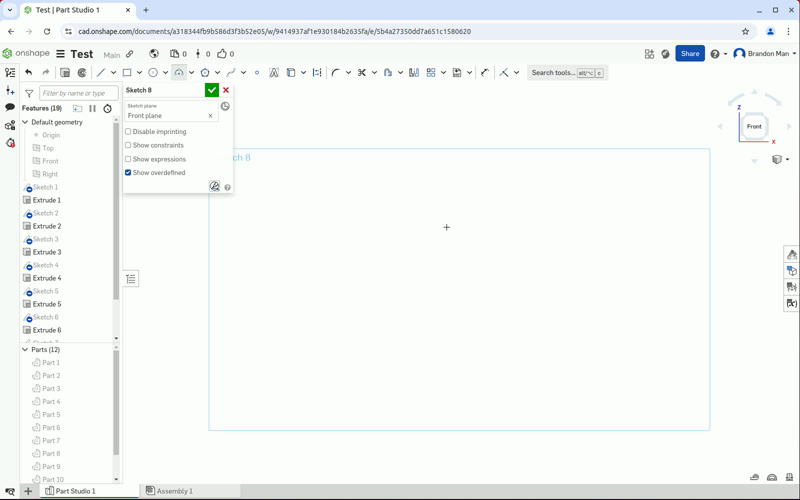
click(446, 226)
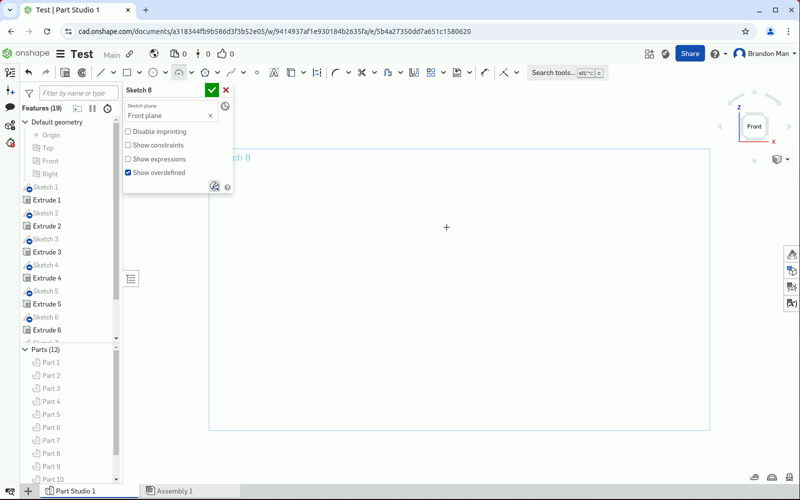
key_up(shift)
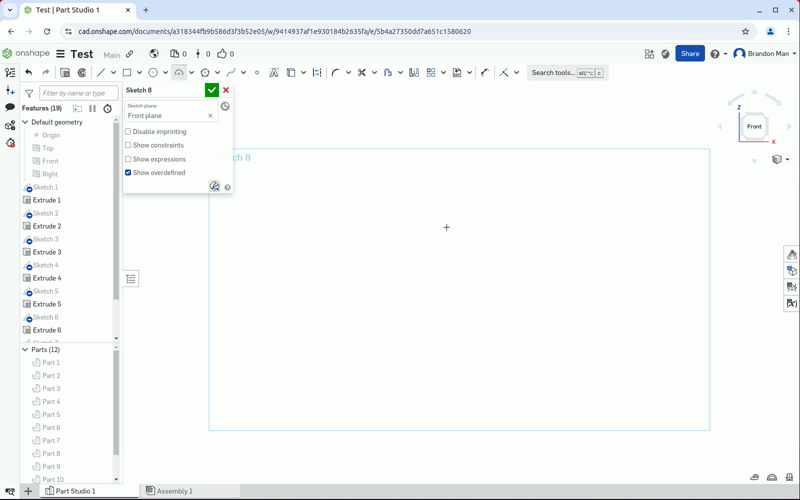
key_down(shift)
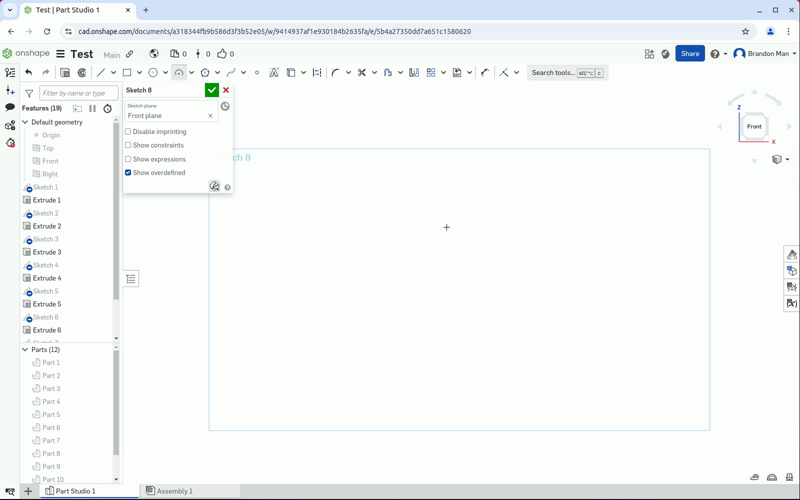
mouse_move(475, 226)
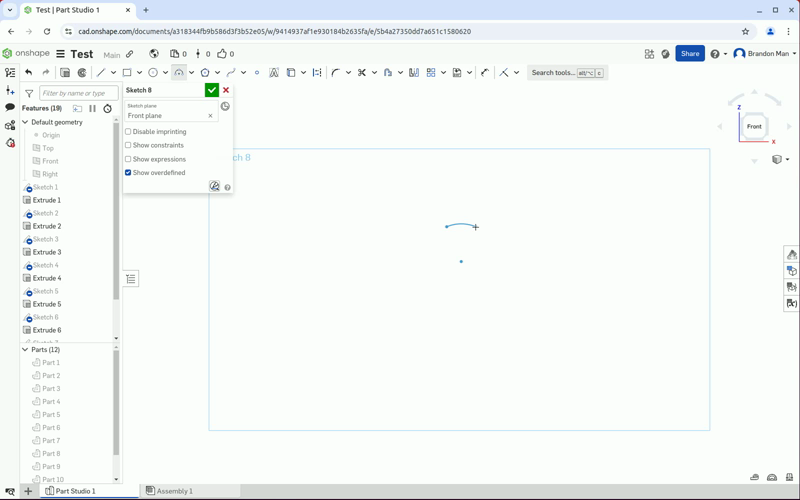
click(475, 226)
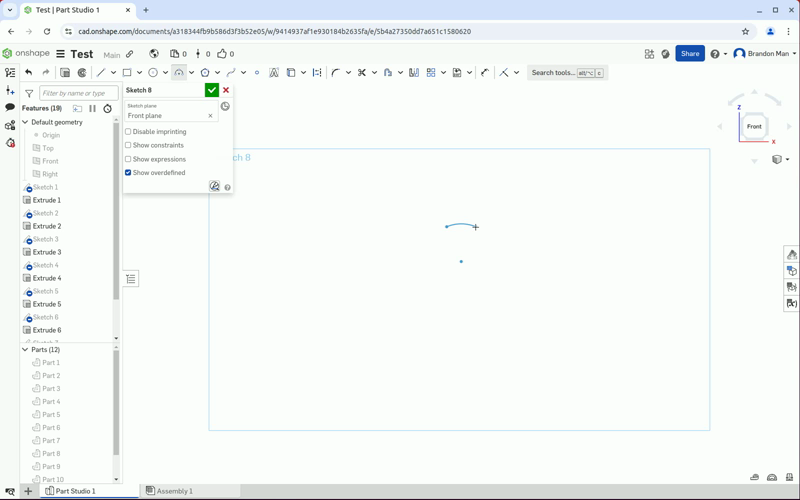
mouse_move(461, 239)
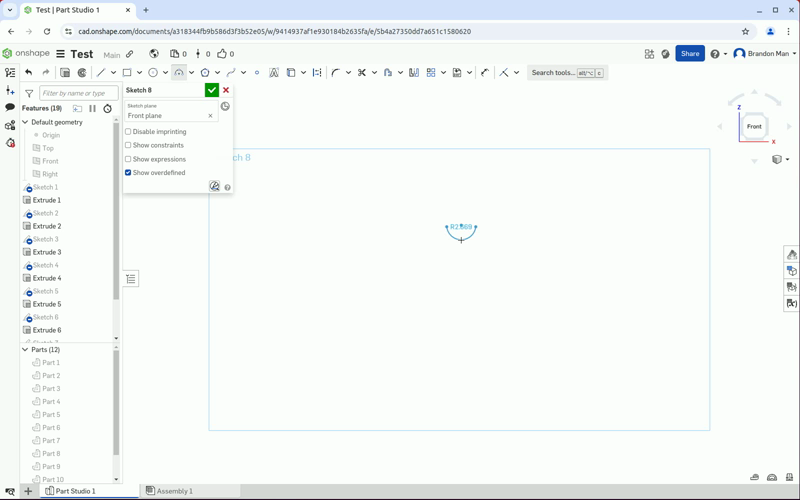
click(461, 239)
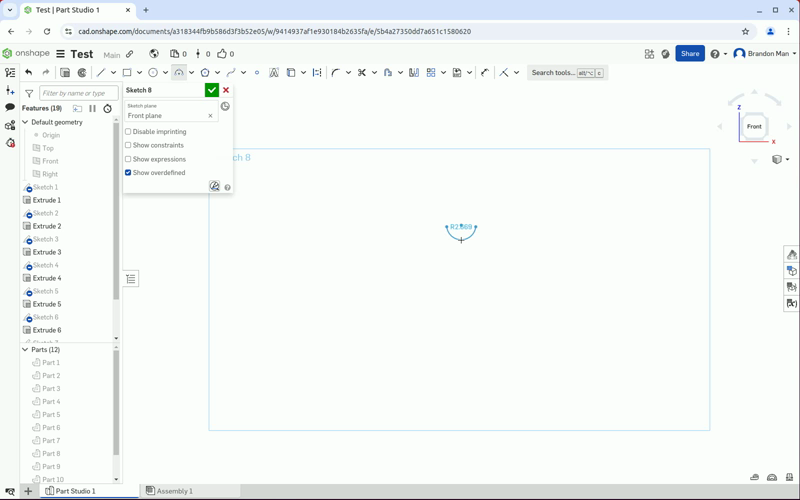
key_up(shift)
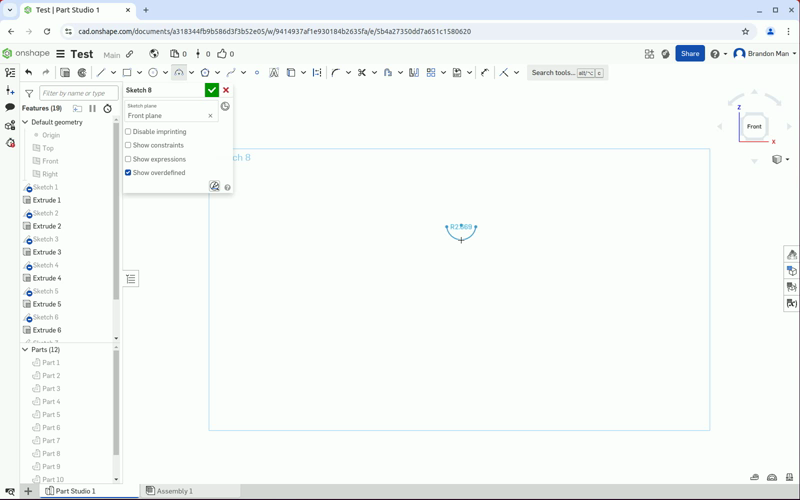
key(esc)
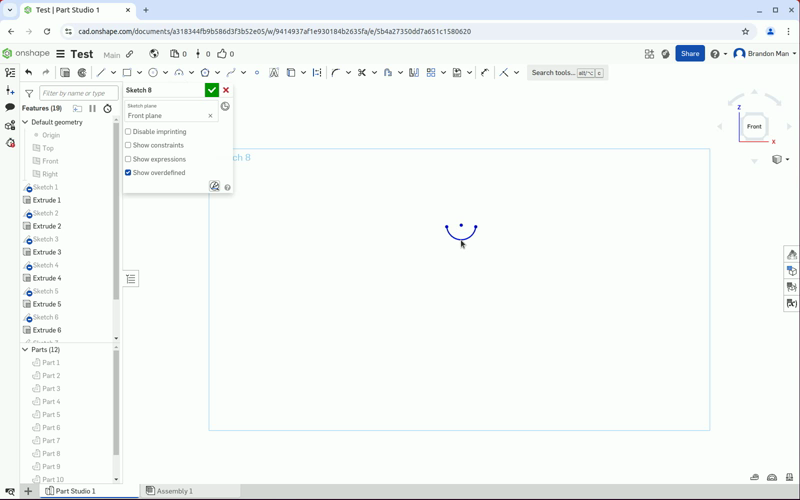
key(l)
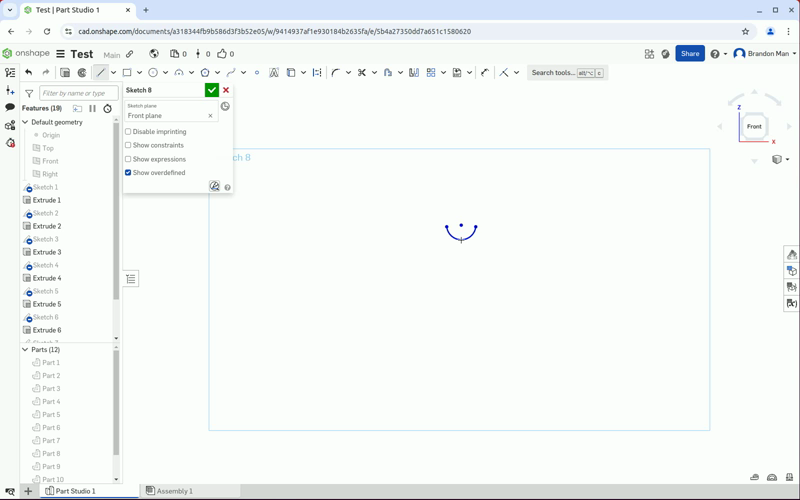
mouse_move(475, 226)
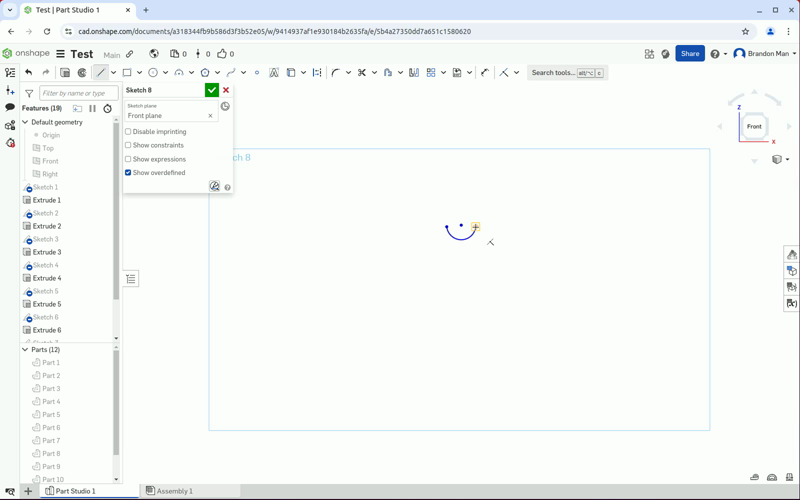
click(475, 226)
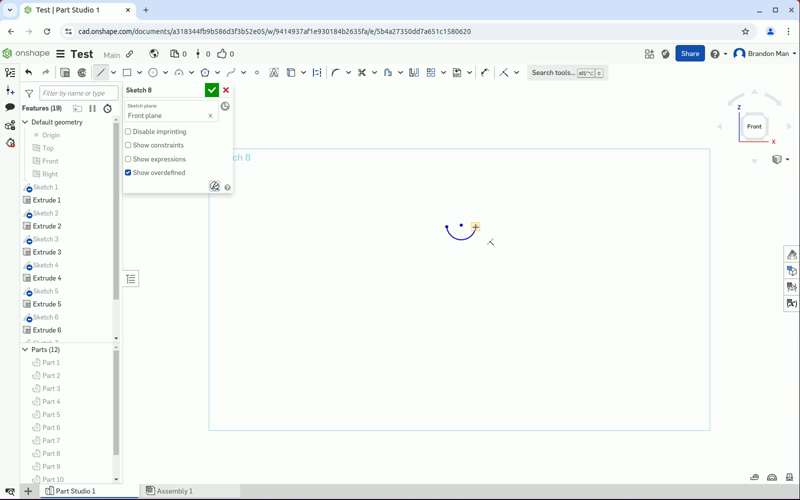
key_down(shift)
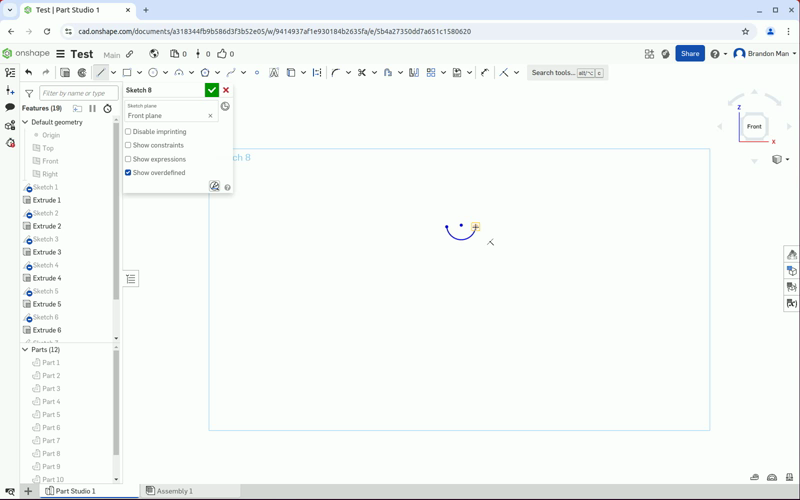
mouse_move(505, 226)
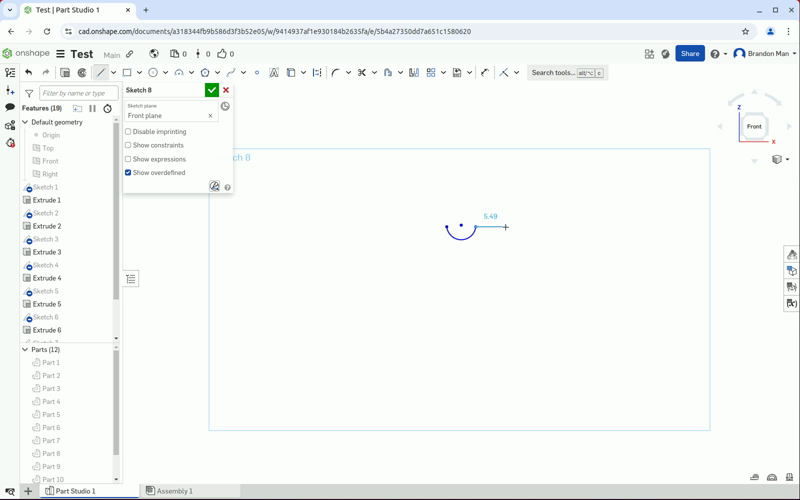
mouse_move(475, 220)
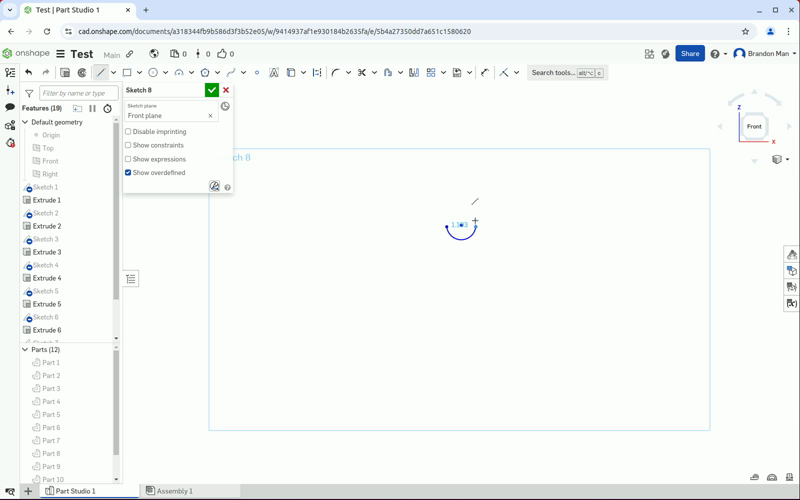
scroll(6)
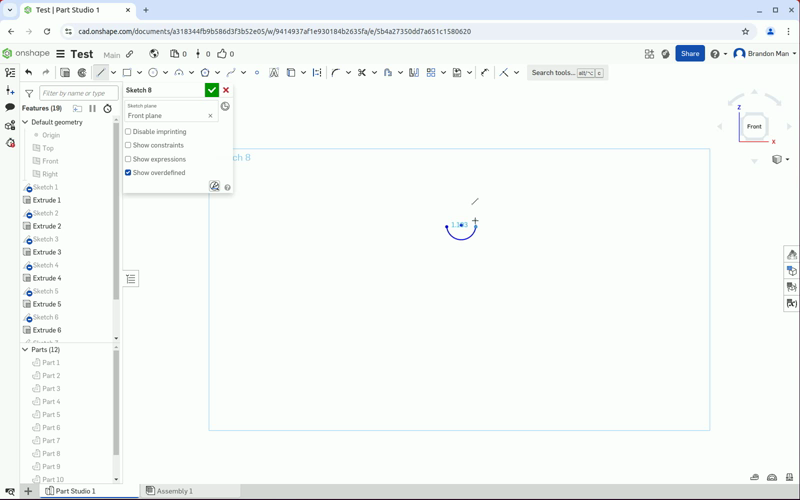
scroll(6)
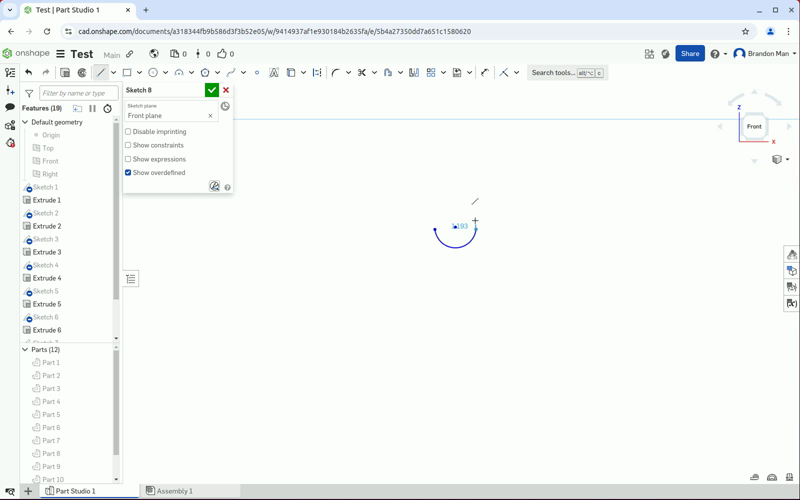
scroll(6)
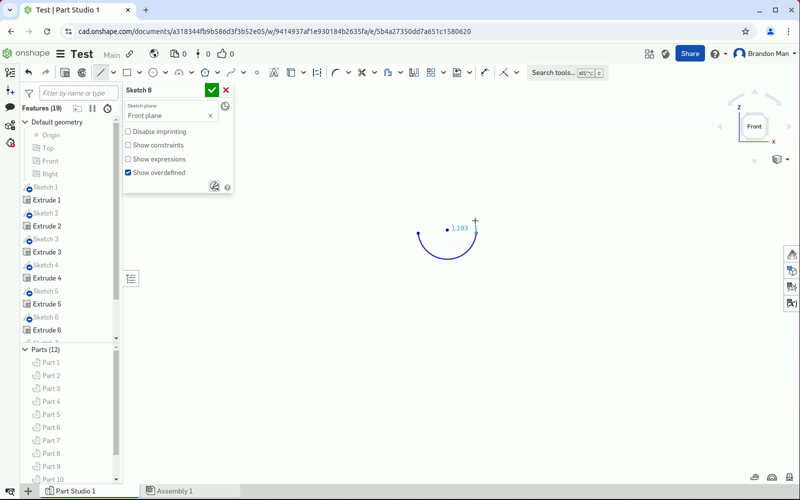
scroll(6)
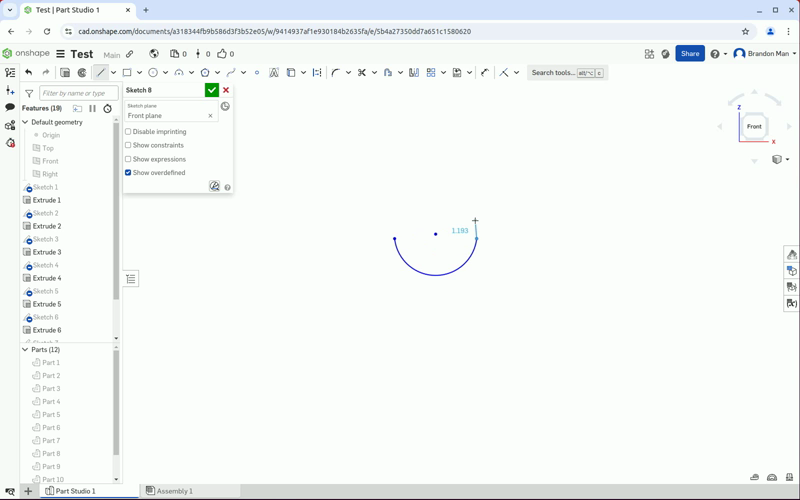
scroll(6)
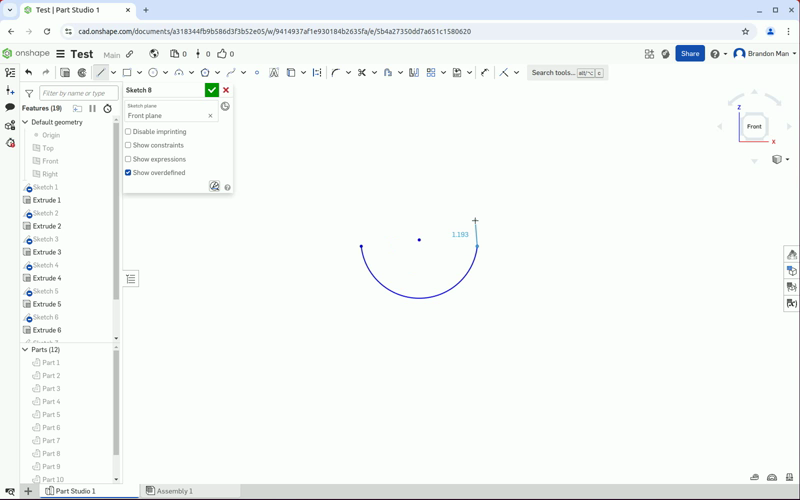
scroll(6)
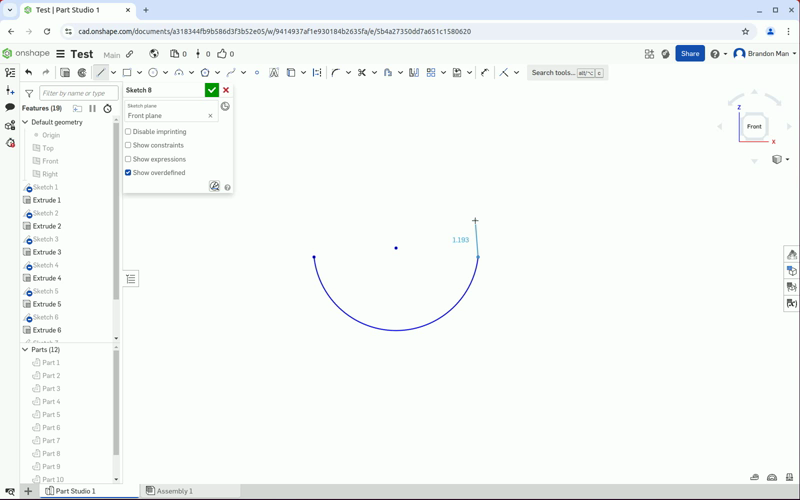
scroll(6)
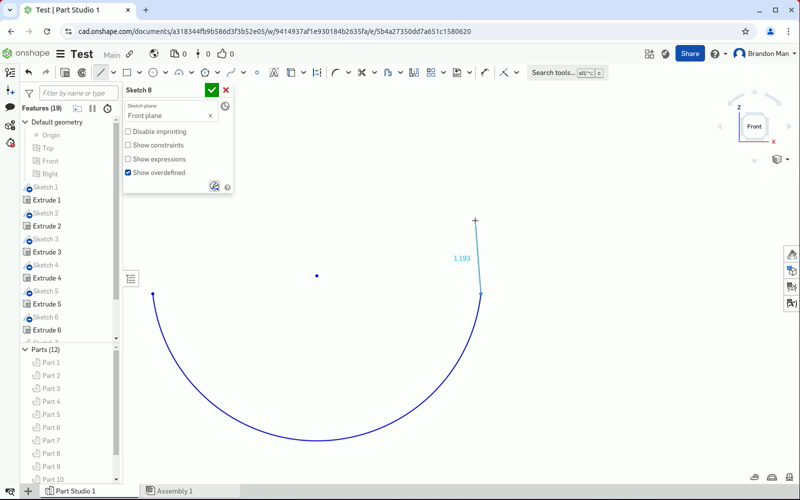
click(475, 220)
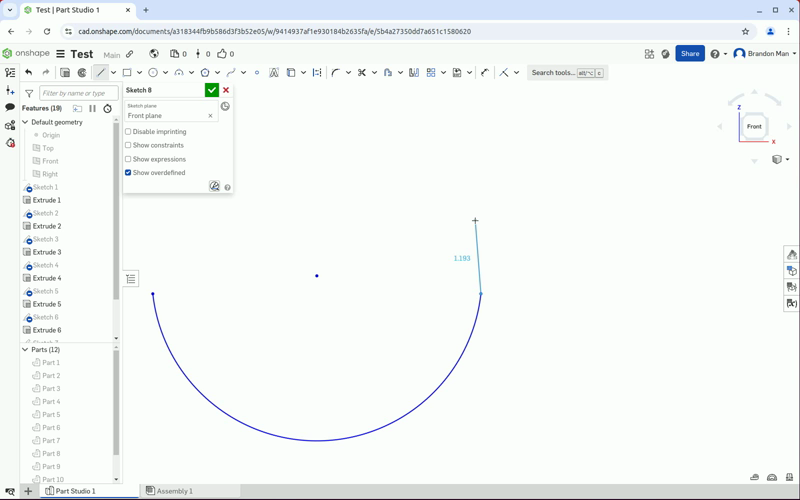
scroll(-6)
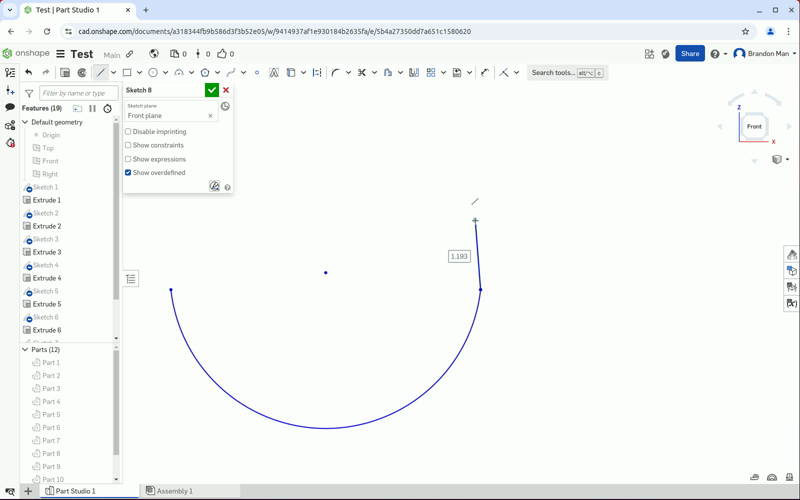
scroll(-6)
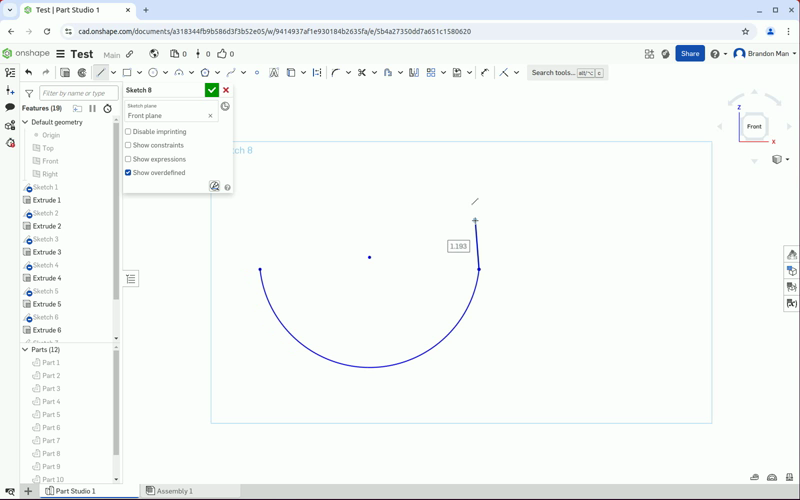
scroll(-6)
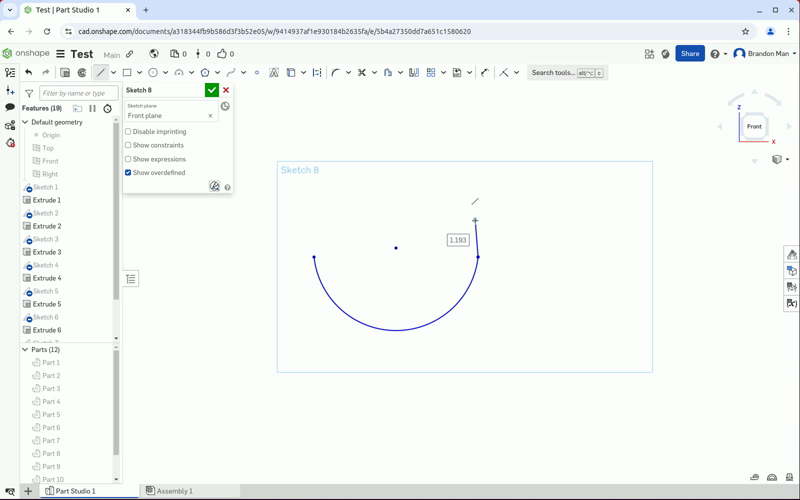
scroll(-6)
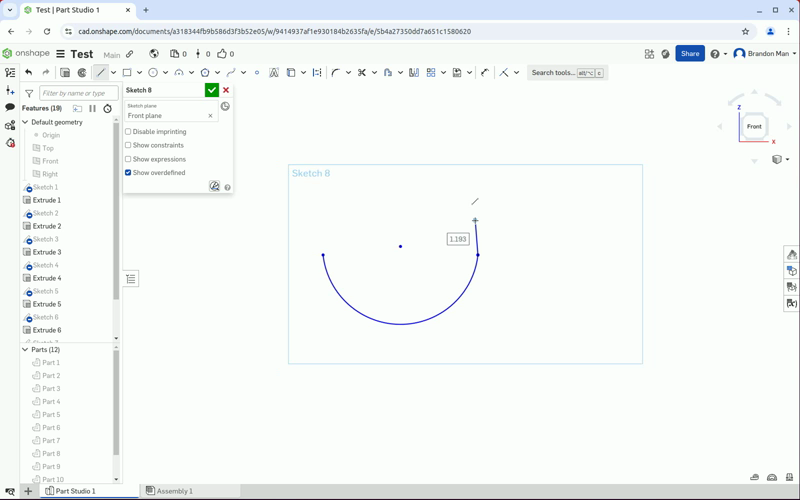
scroll(-6)
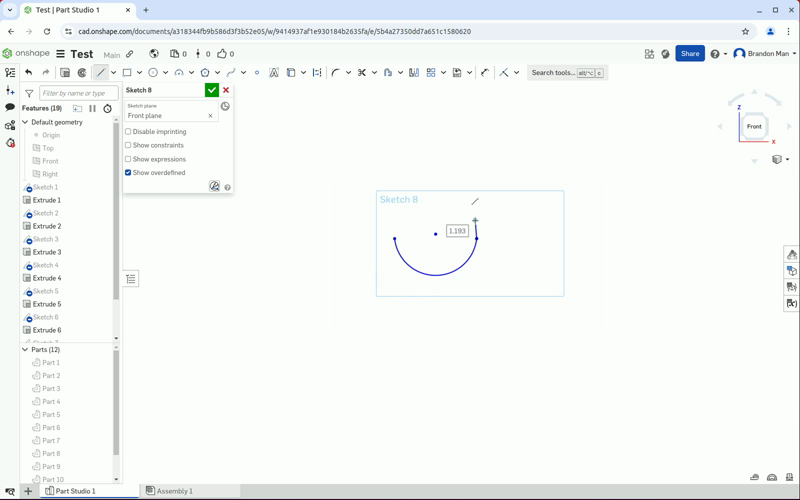
scroll(-6)
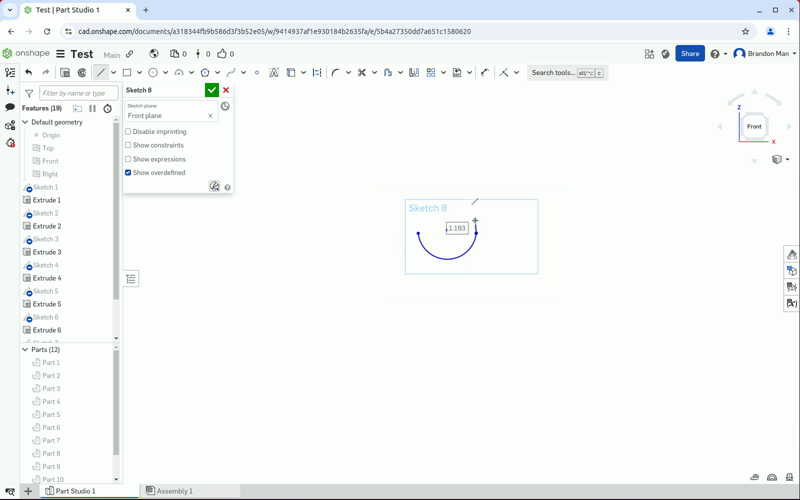
scroll(-6)
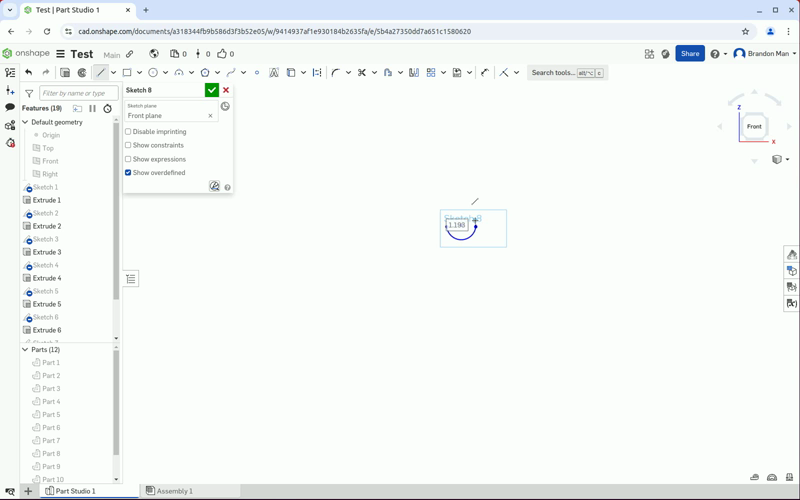
key_up(shift)
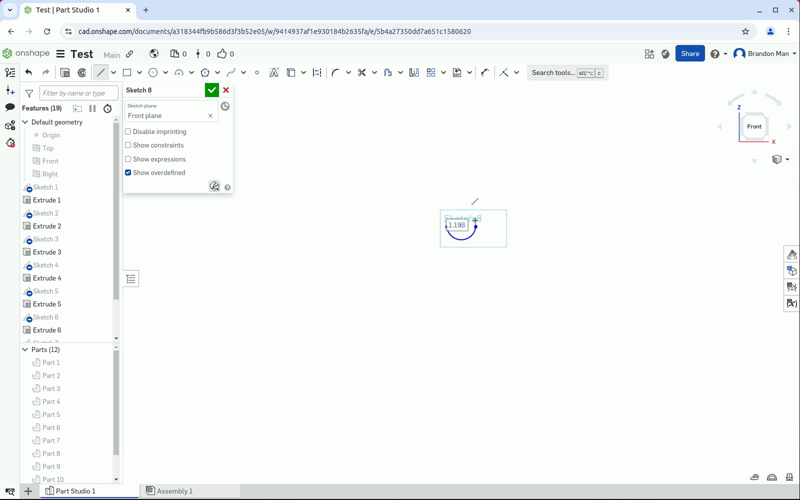
key(esc)
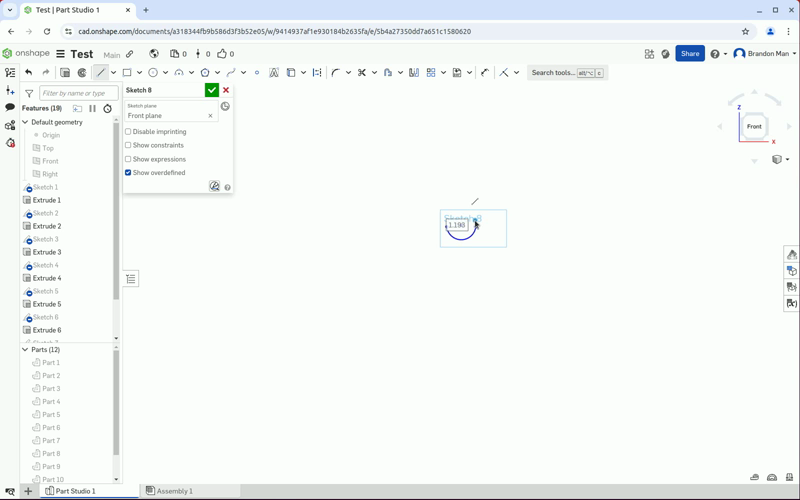
key(a)
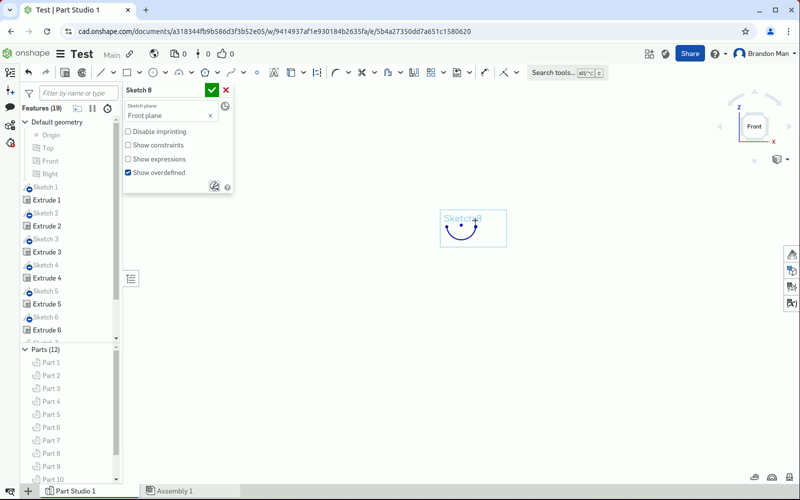
mouse_move(475, 220)
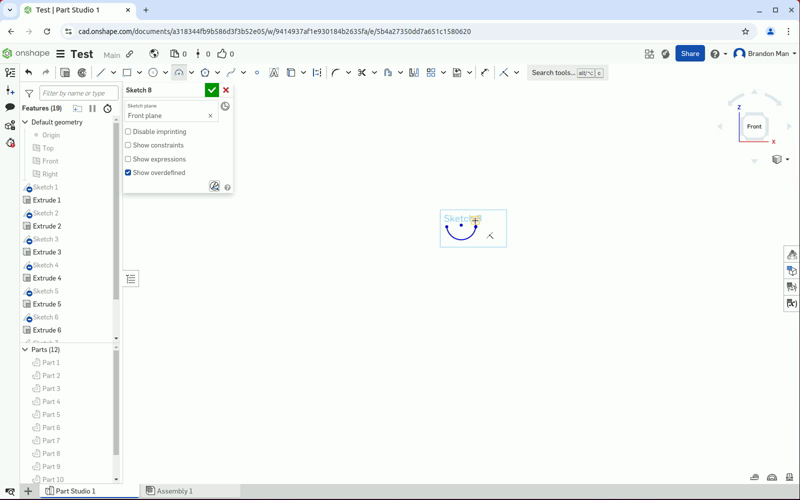
click(475, 220)
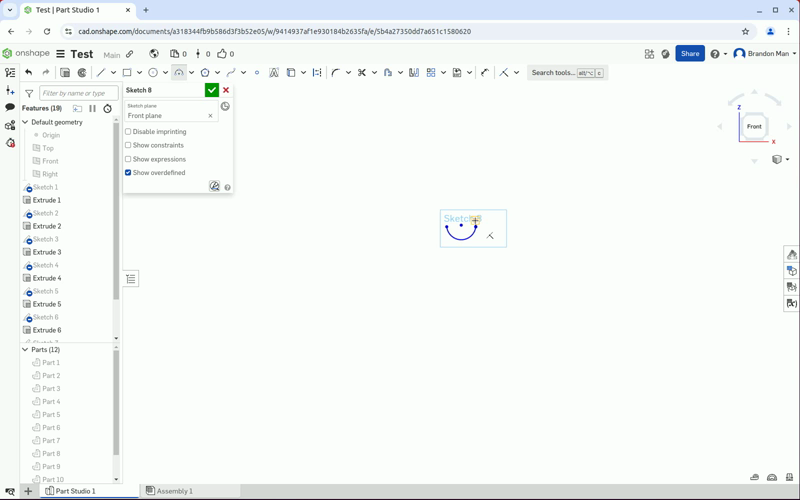
key_down(shift)
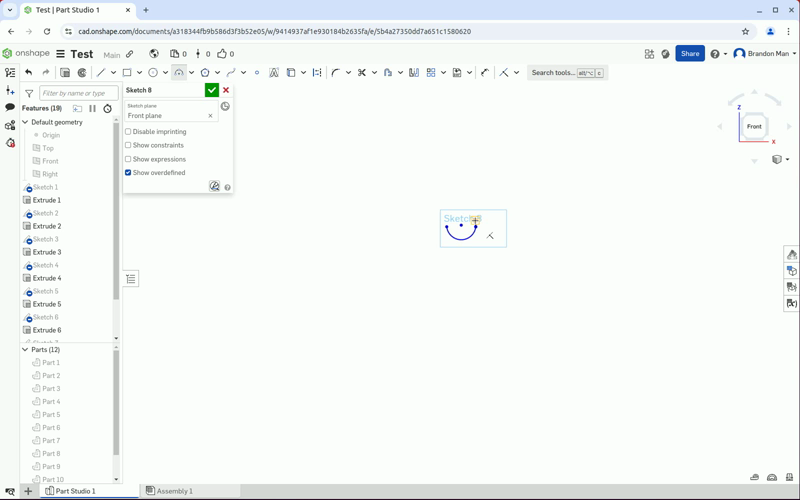
mouse_move(447, 220)
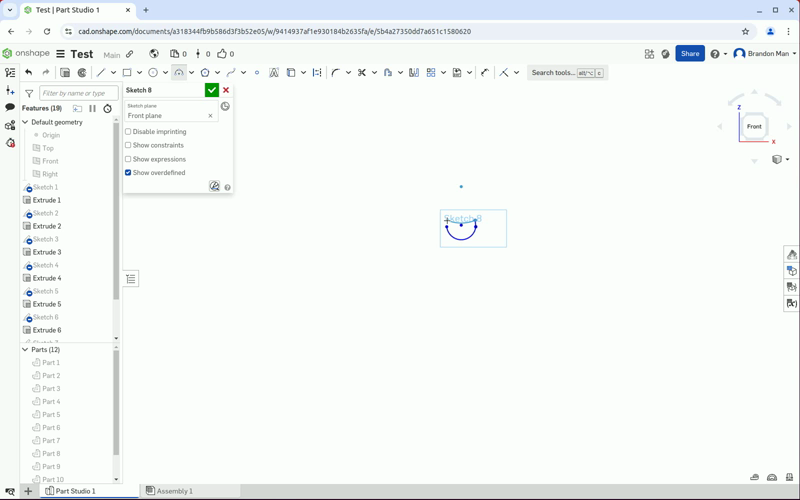
click(447, 220)
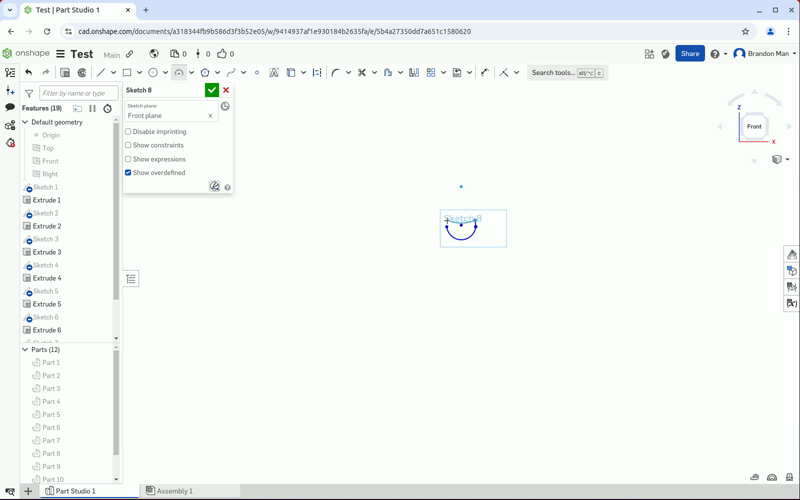
mouse_move(461, 210)
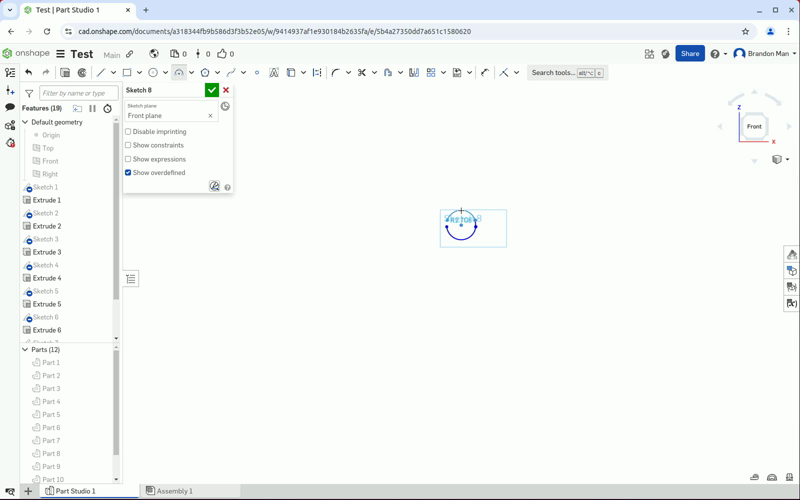
click(461, 210)
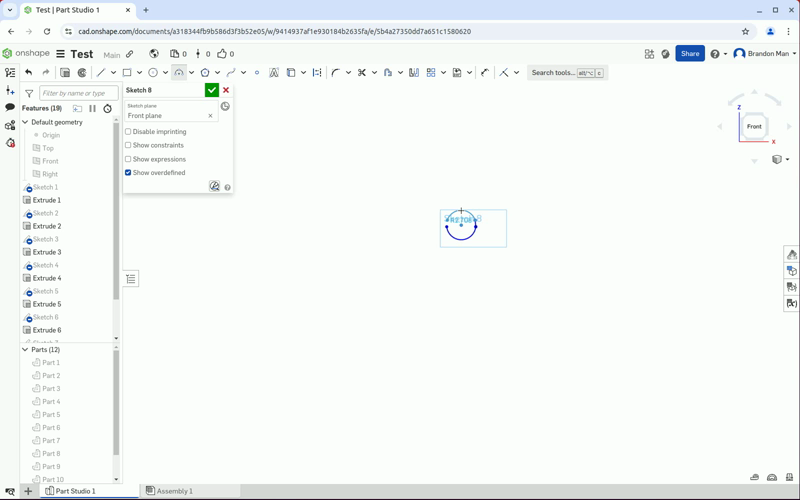
key_up(shift)
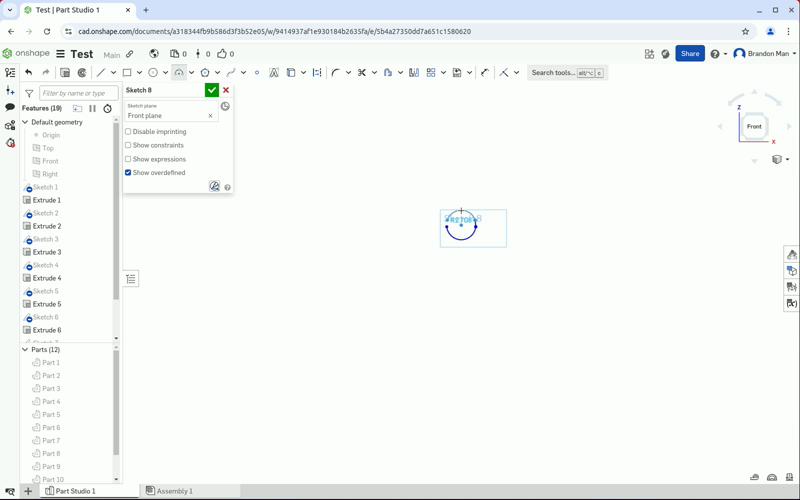
key(esc)
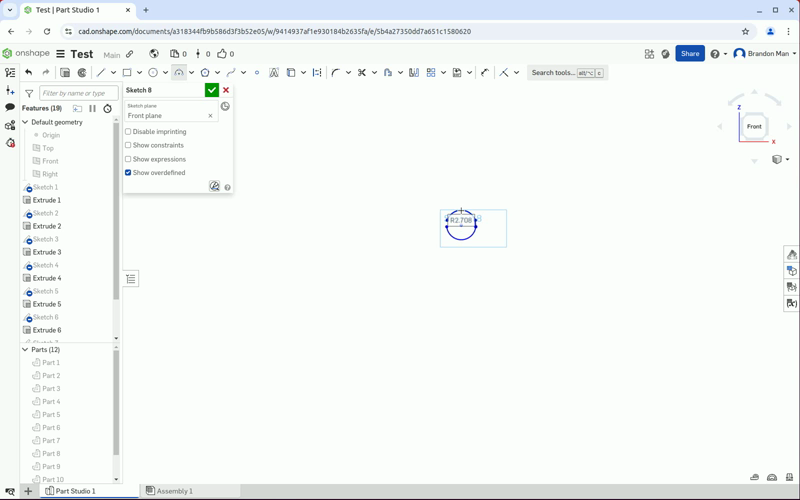
key(l)
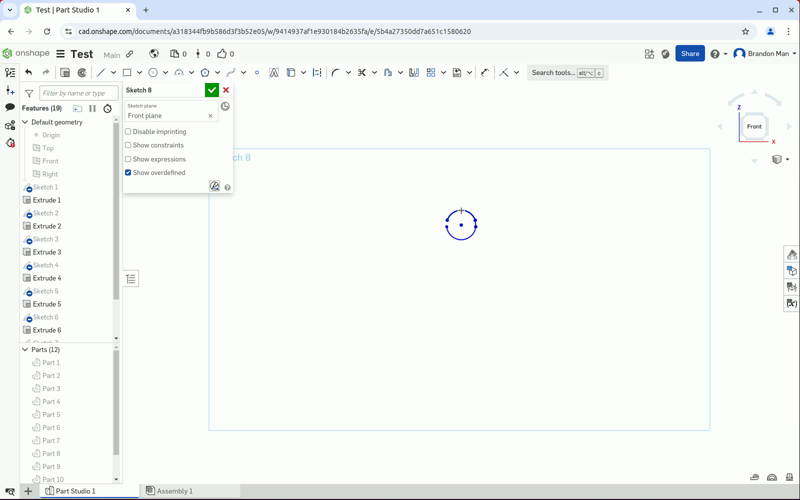
mouse_move(447, 220)
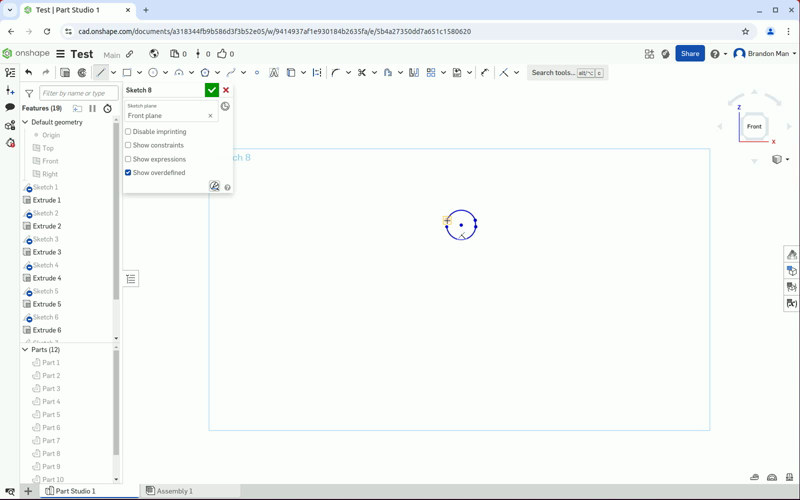
click(447, 220)
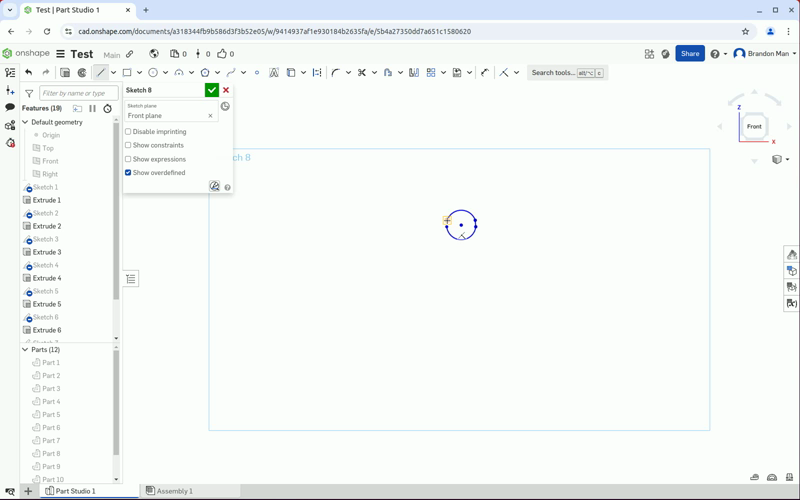
mouse_move(477, 220)
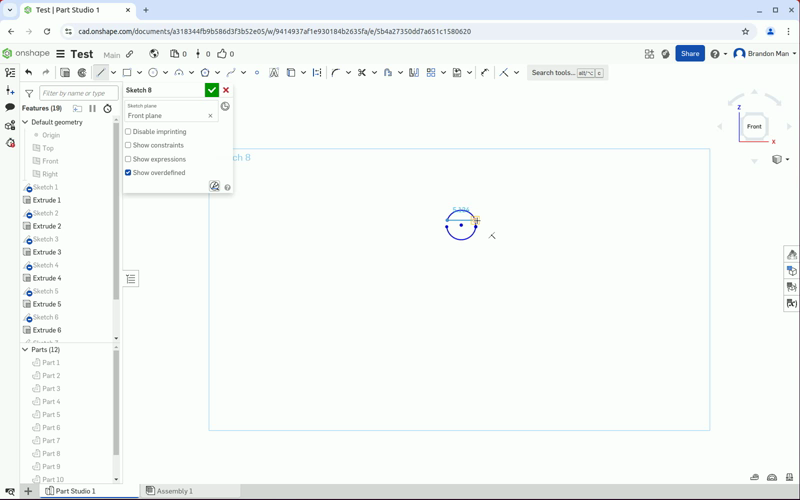
key_down(shift)
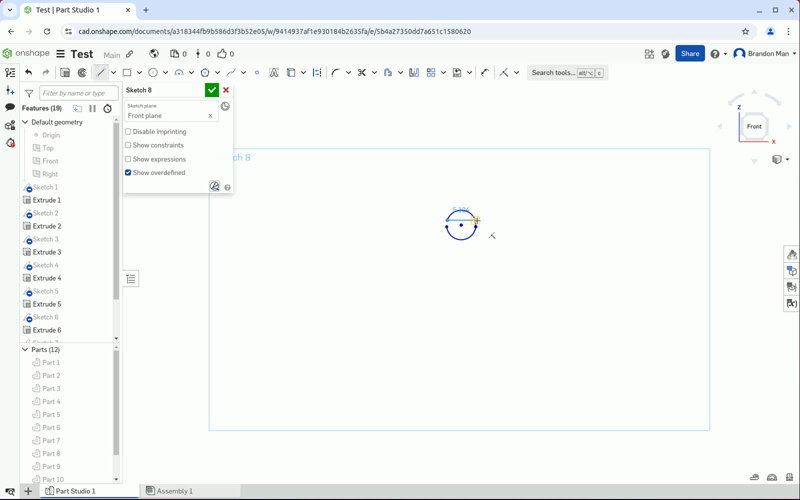
mouse_move(446, 226)
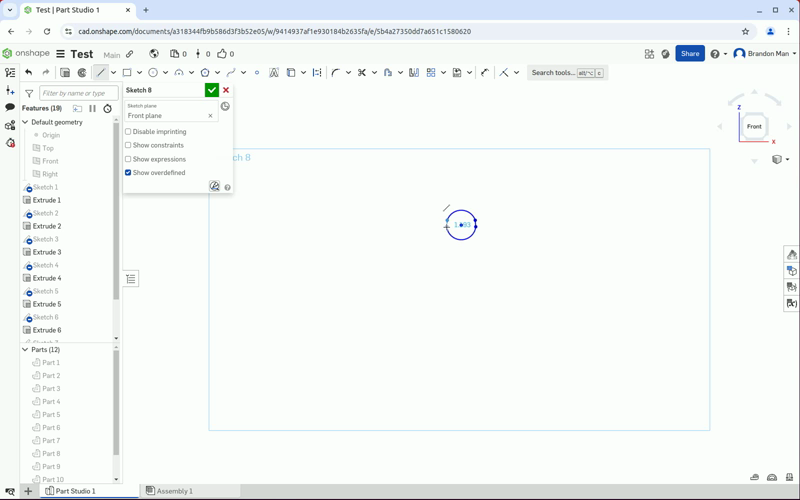
scroll(6)
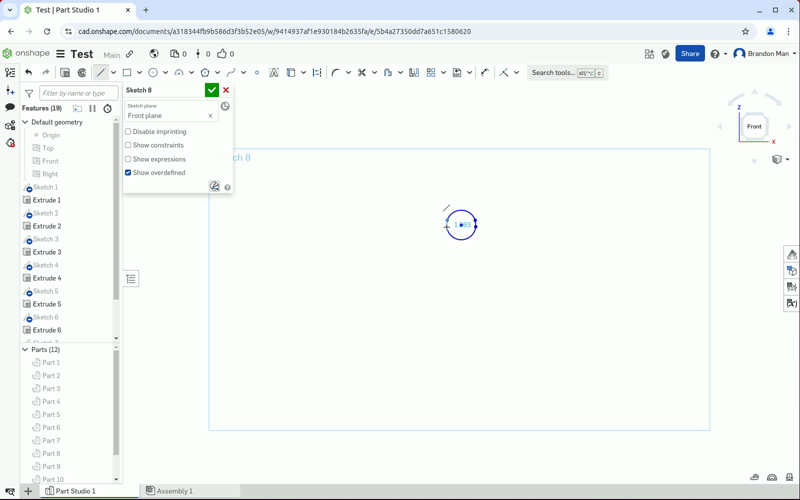
scroll(6)
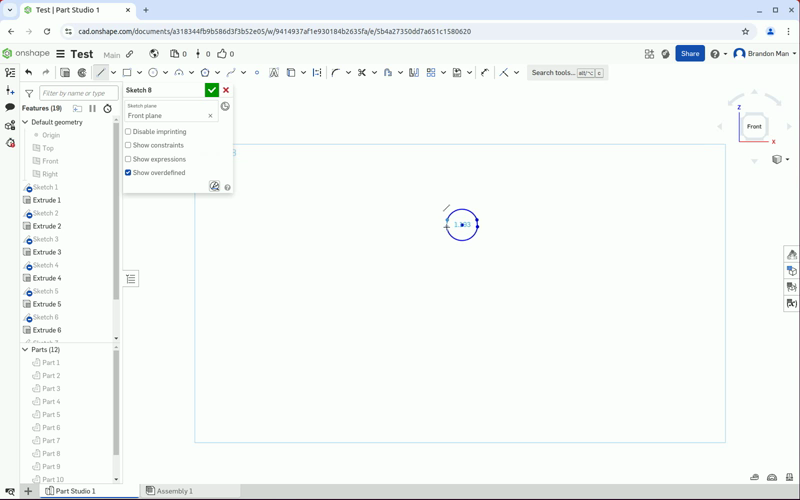
scroll(6)
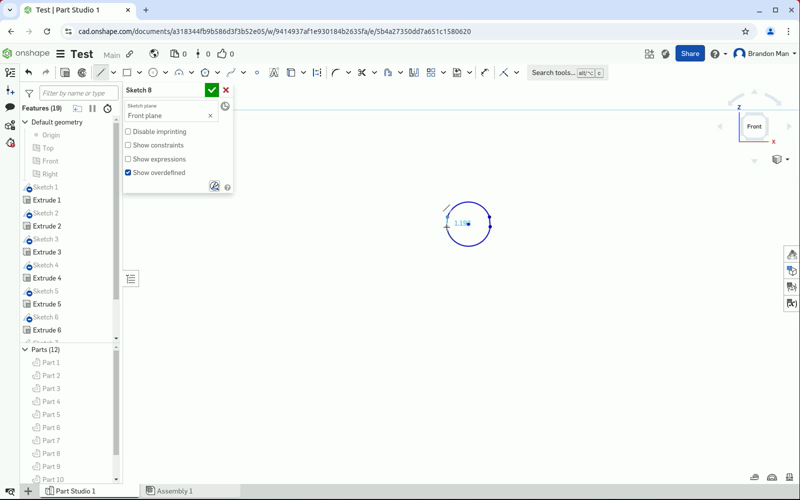
scroll(6)
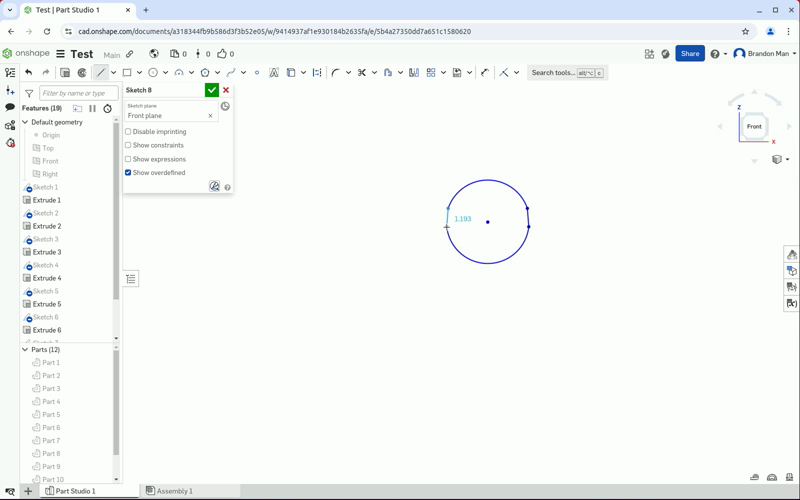
scroll(6)
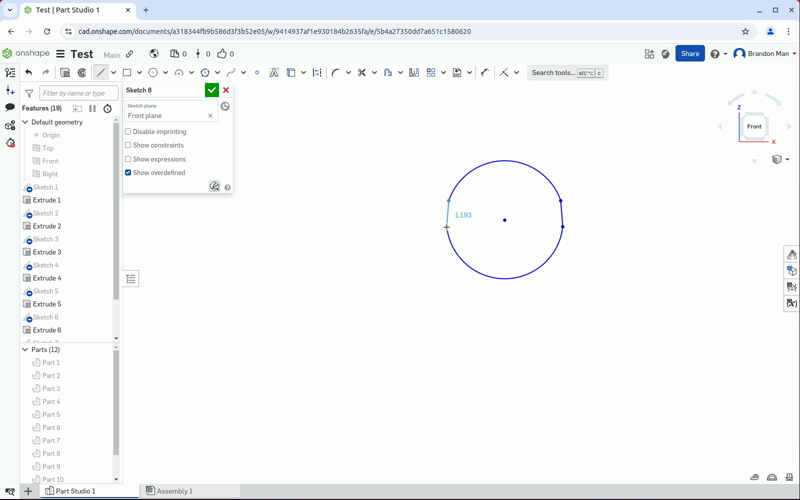
scroll(6)
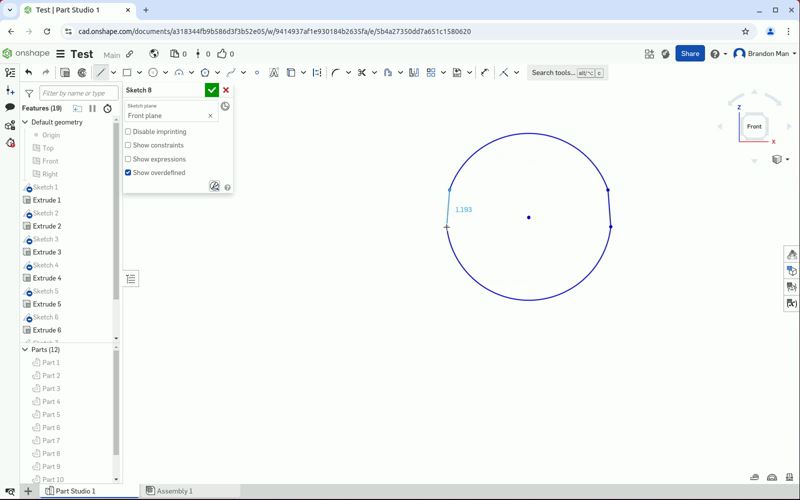
scroll(6)
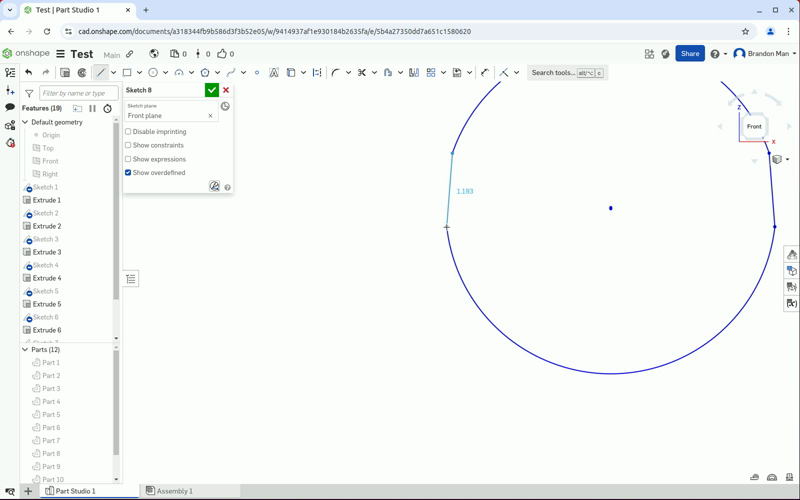
key_up(shift)
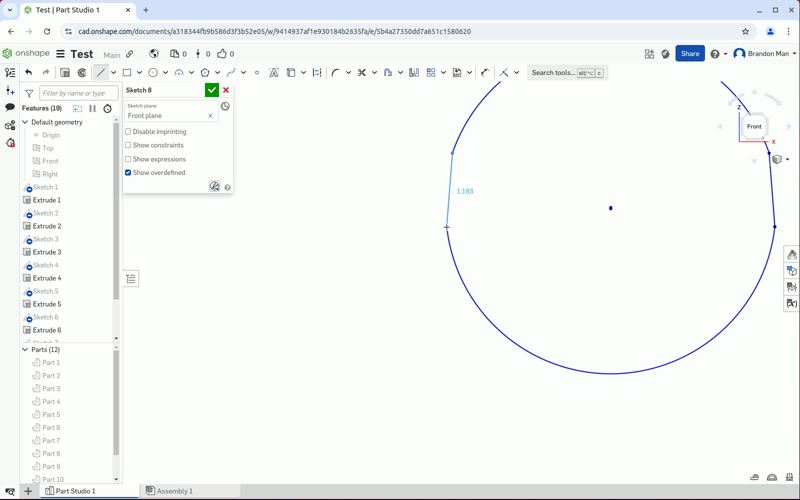
click(446, 226)
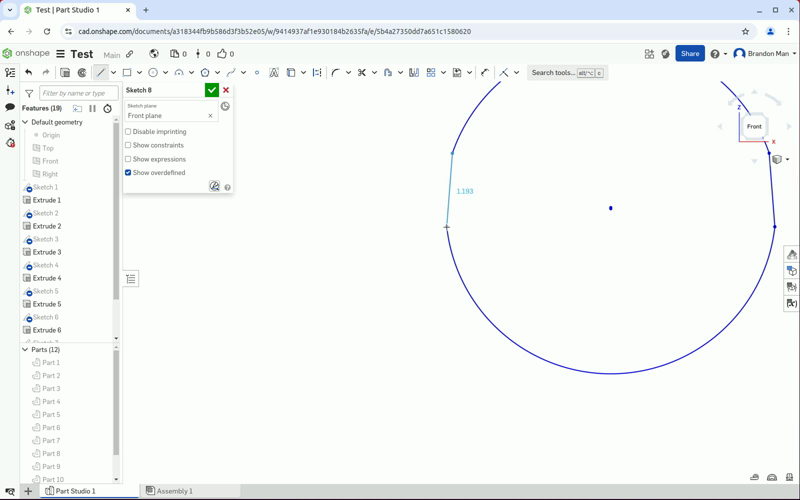
scroll(-6)
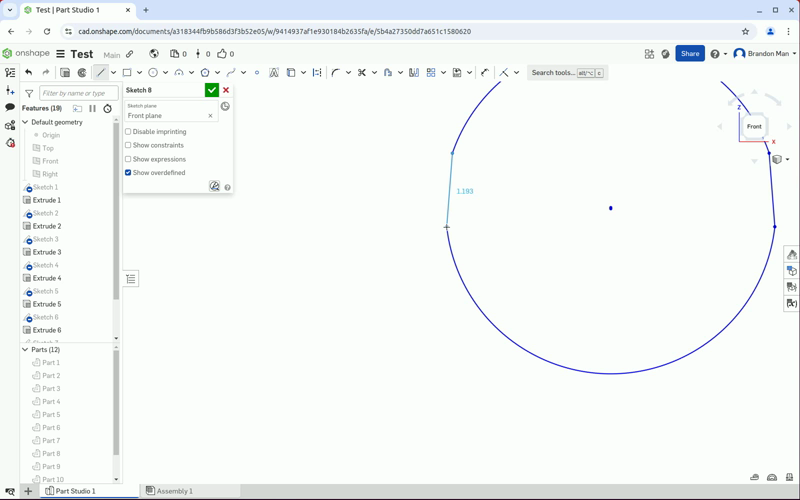
scroll(-6)
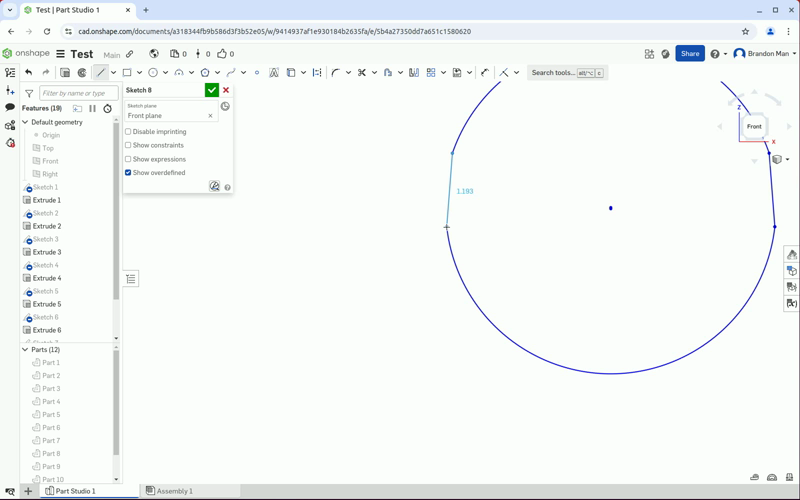
scroll(-6)
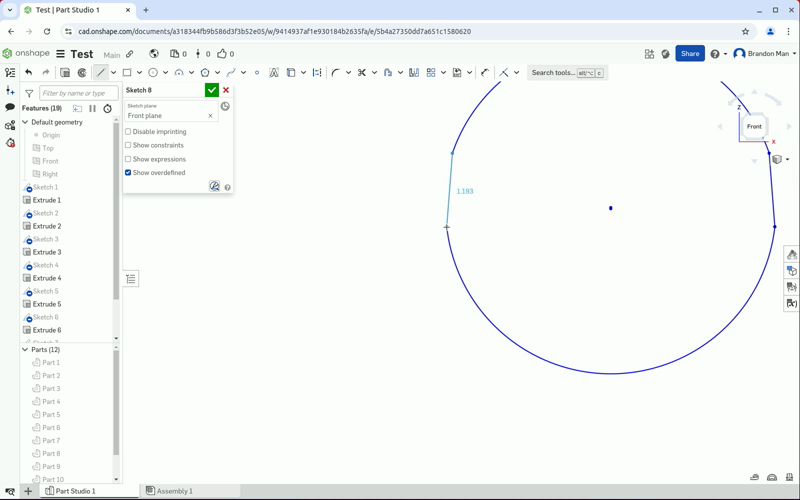
scroll(-6)
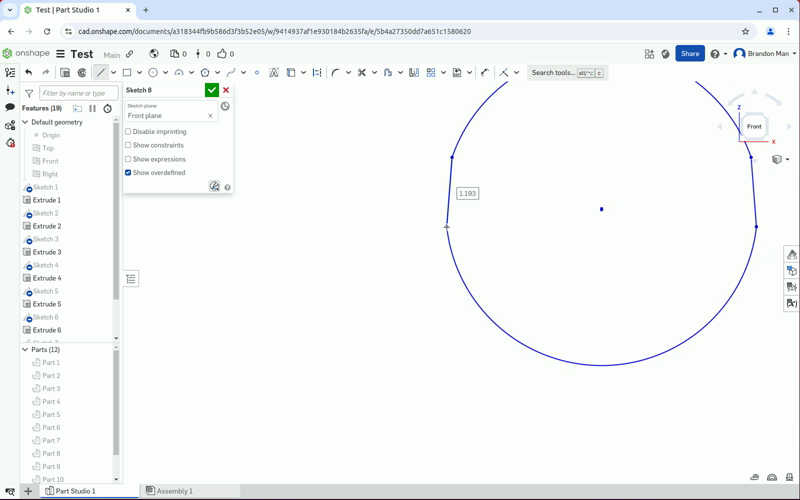
scroll(-6)
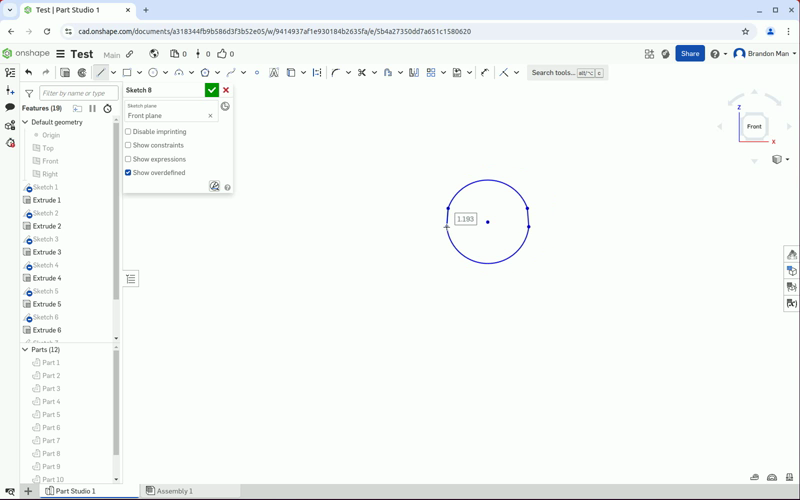
scroll(-6)
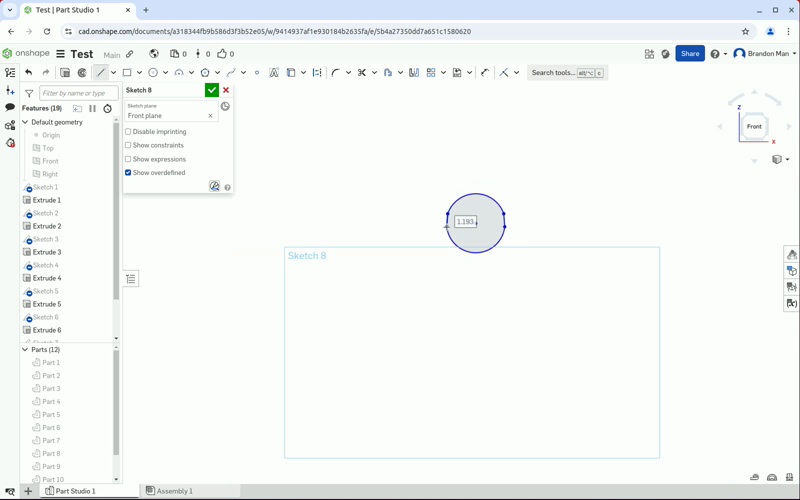
scroll(-6)
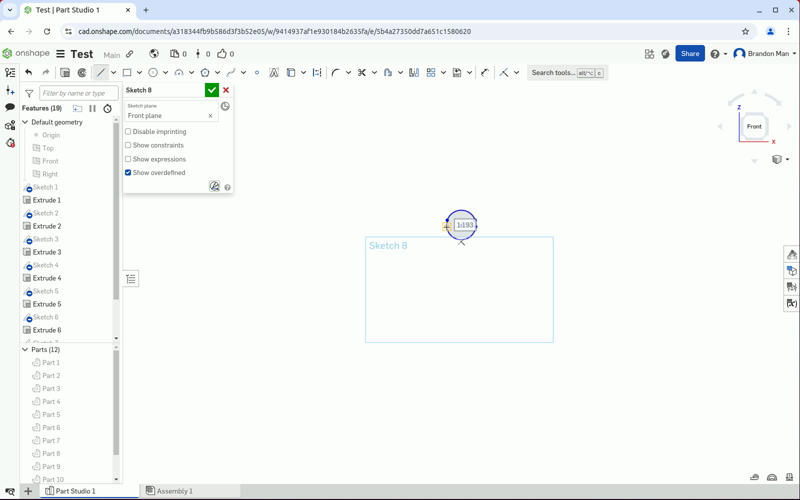
key(esc)
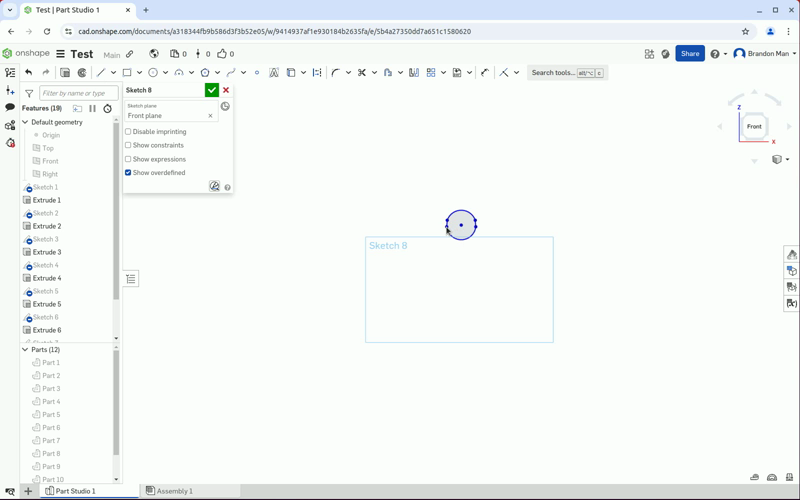
key(c)
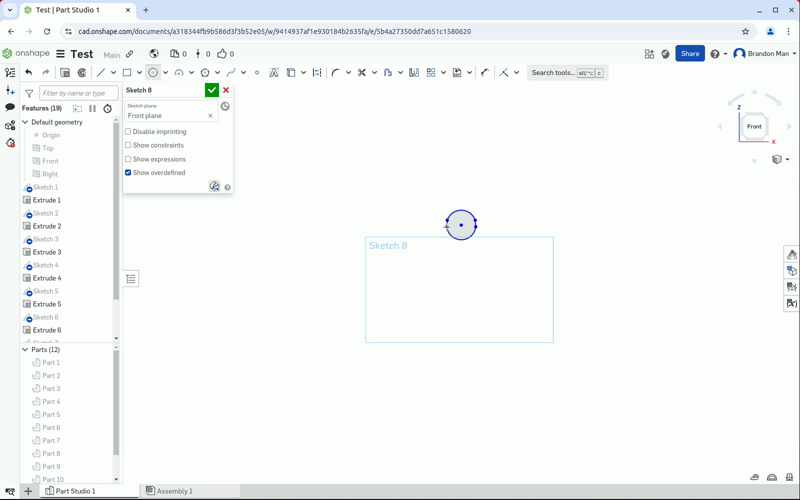
key_down(shift)
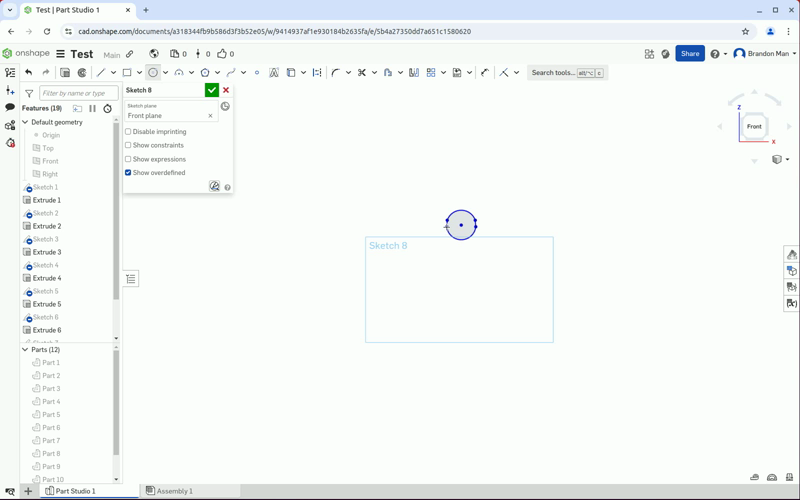
mouse_move(461, 225)
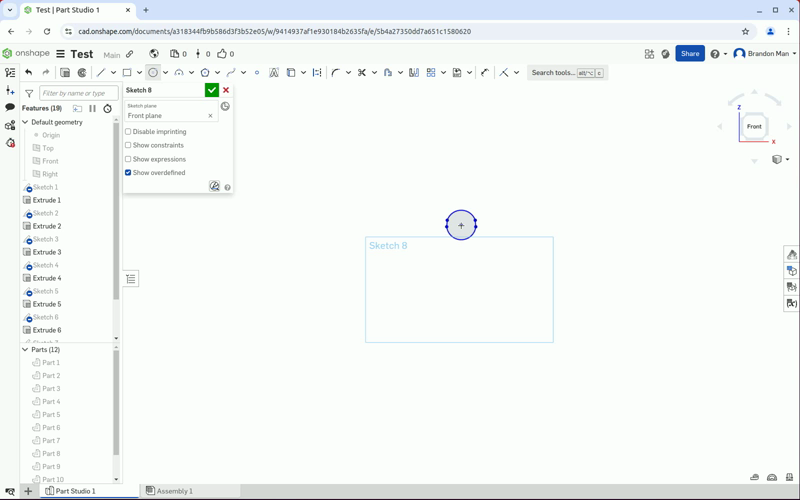
click(461, 225)
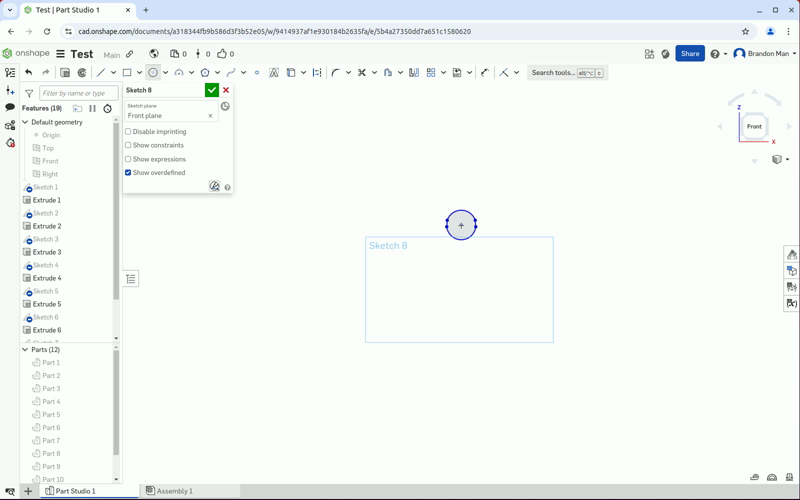
key_up(shift)
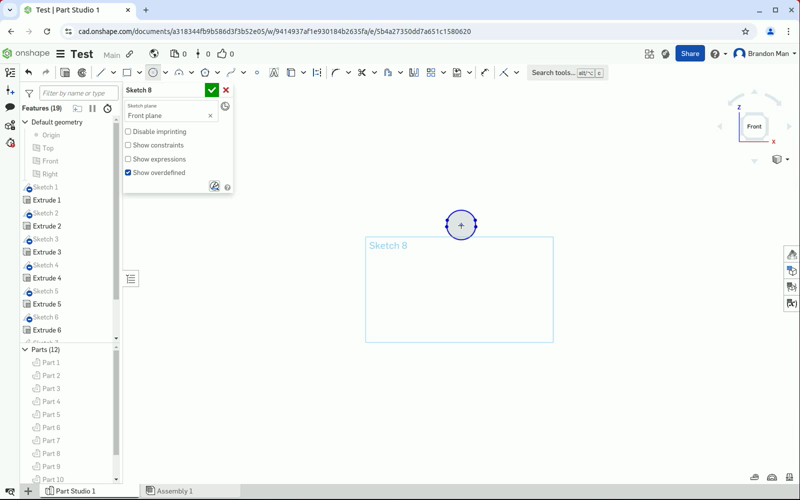
mouse_move(464, 225)
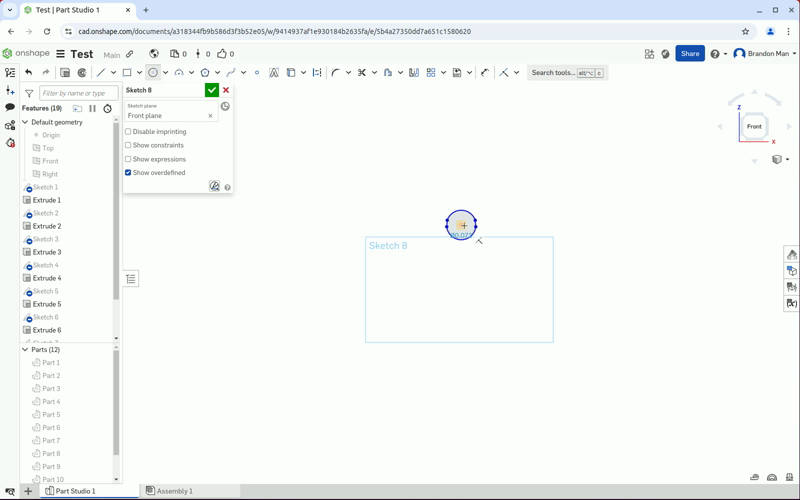
scroll(6)
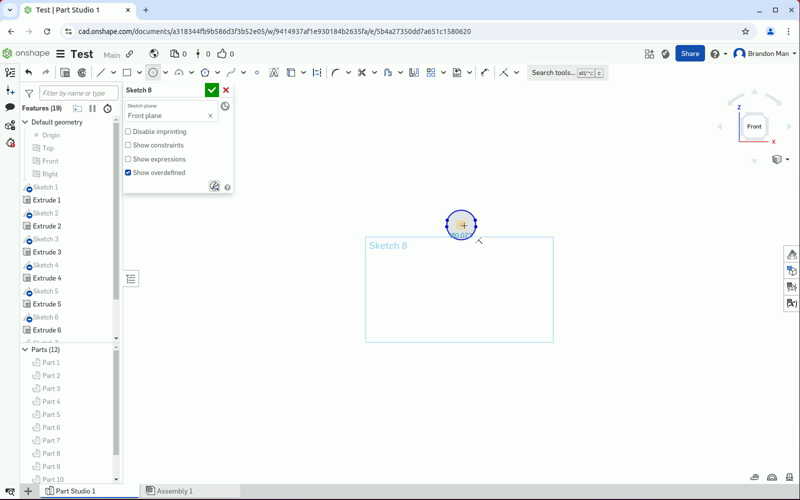
scroll(6)
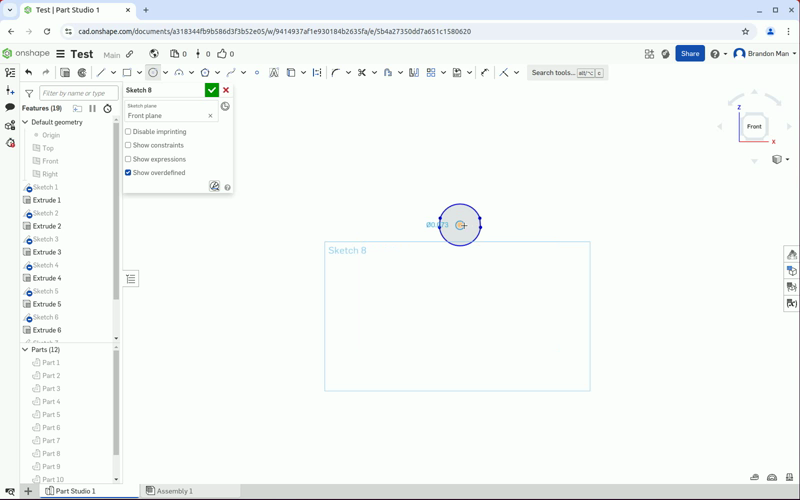
scroll(6)
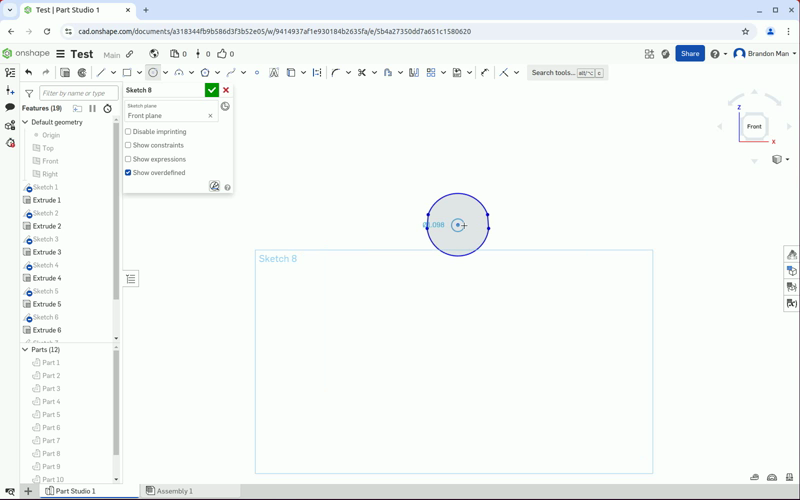
scroll(6)
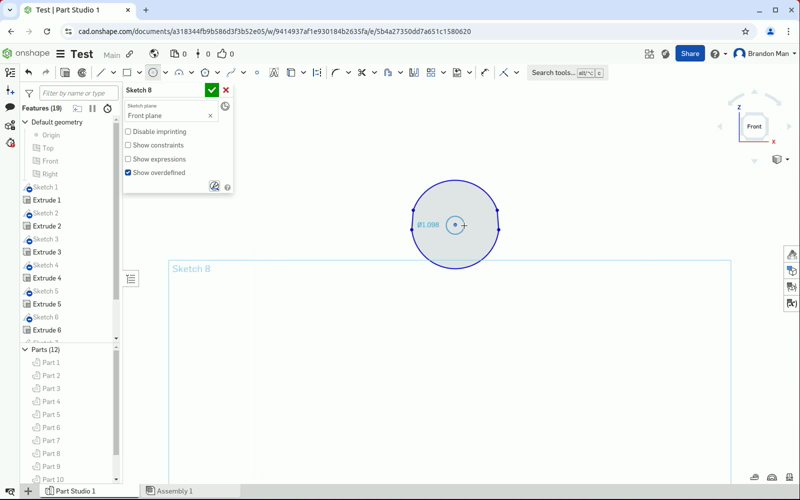
scroll(6)
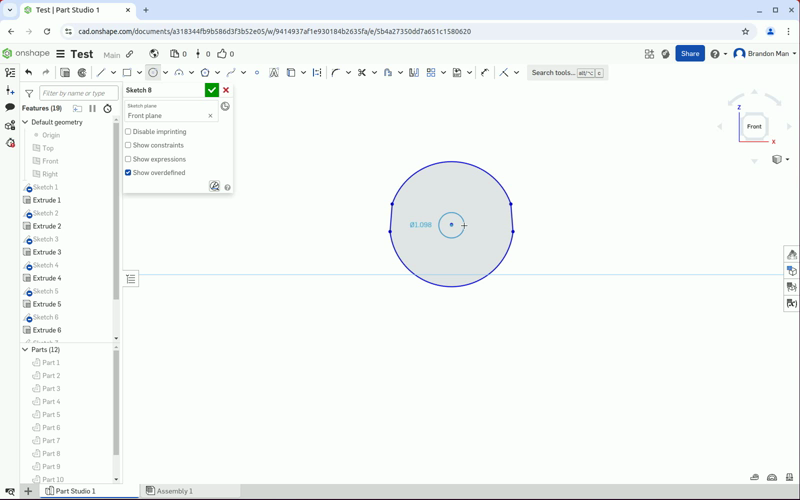
scroll(6)
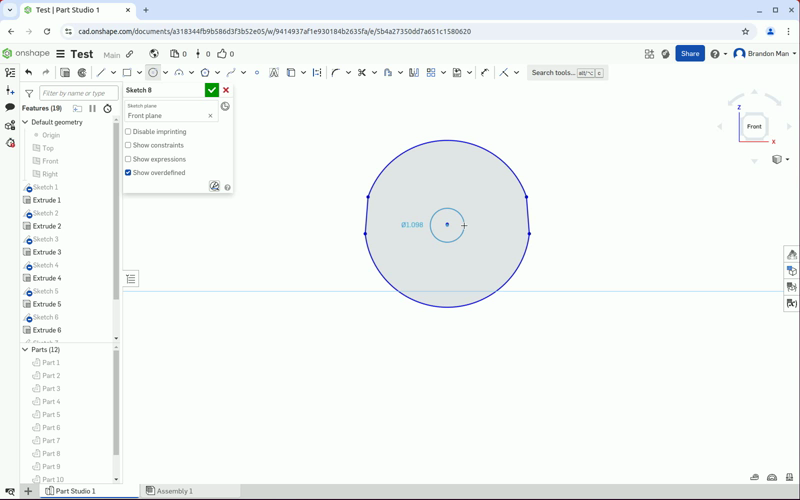
scroll(6)
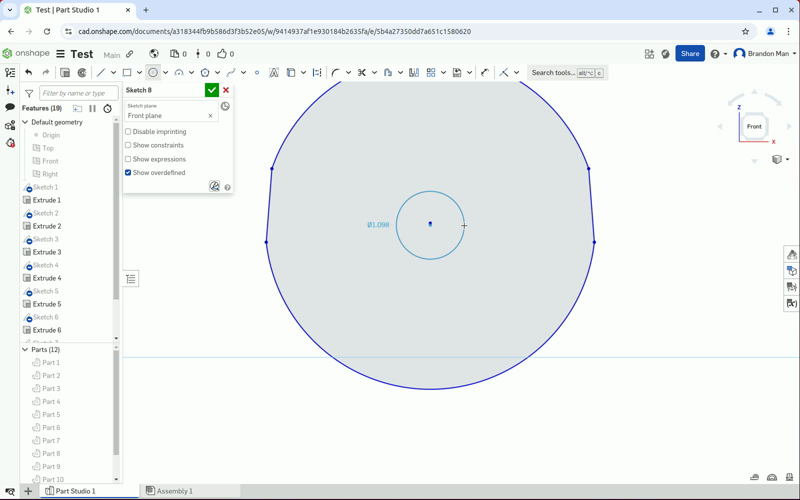
click(464, 225)
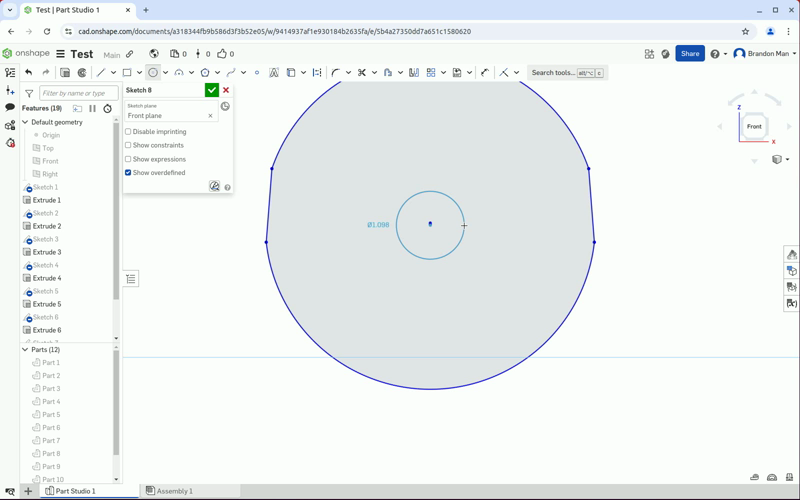
scroll(-6)
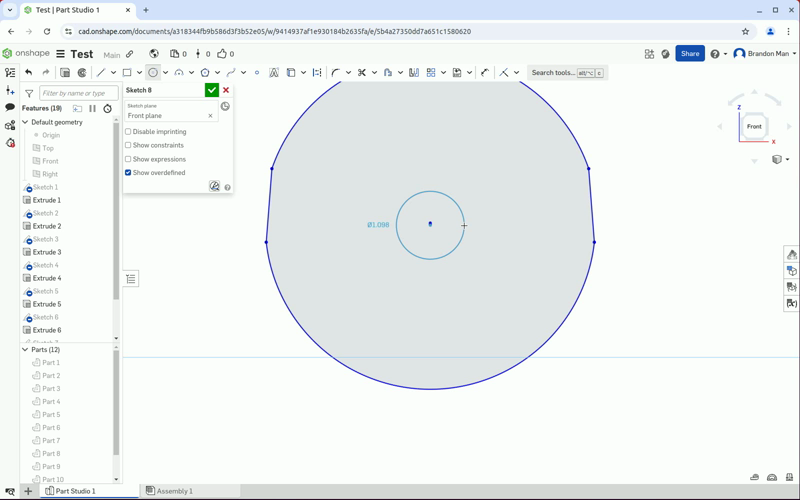
scroll(-6)
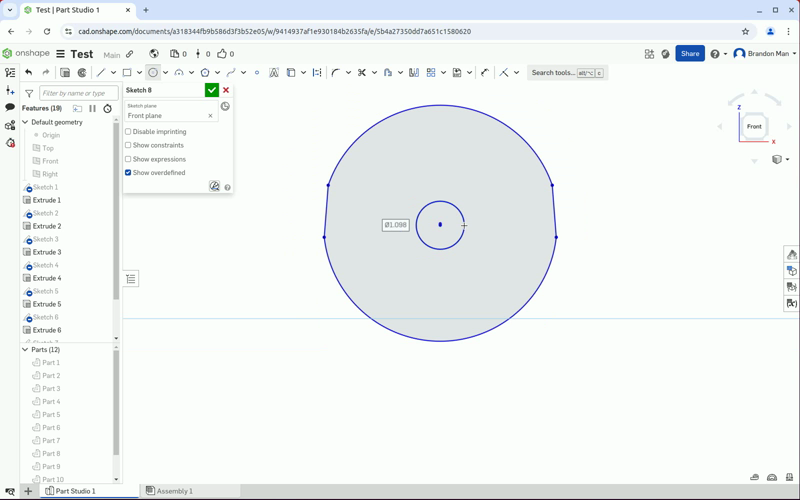
scroll(-6)
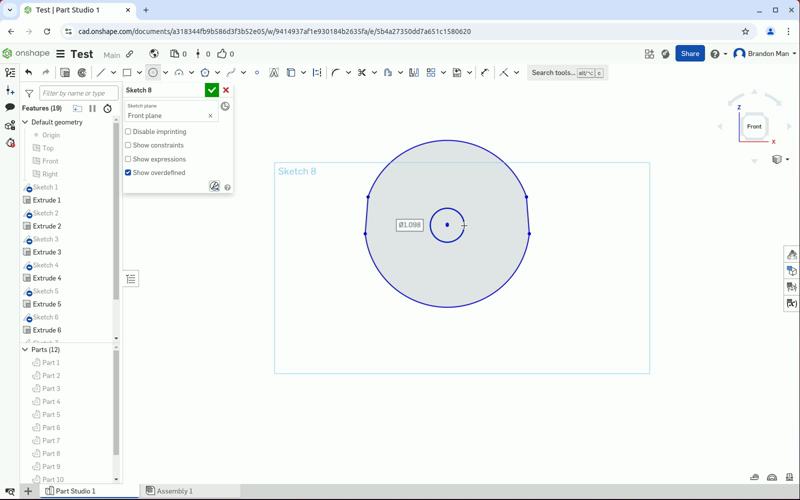
scroll(-6)
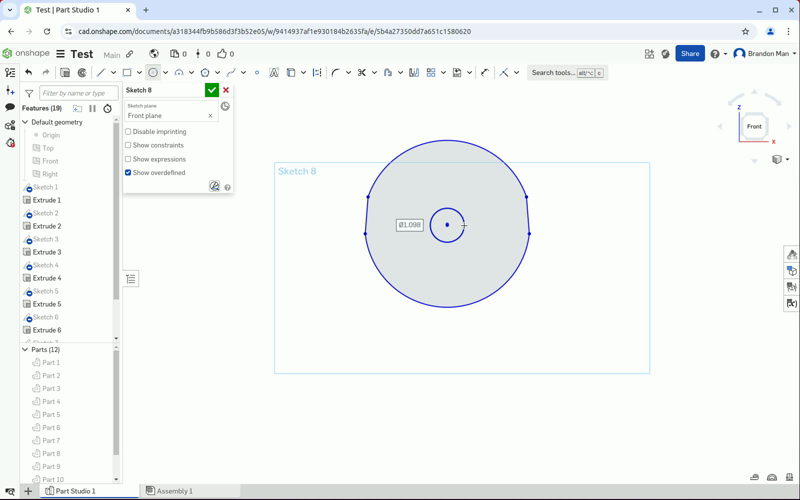
scroll(-6)
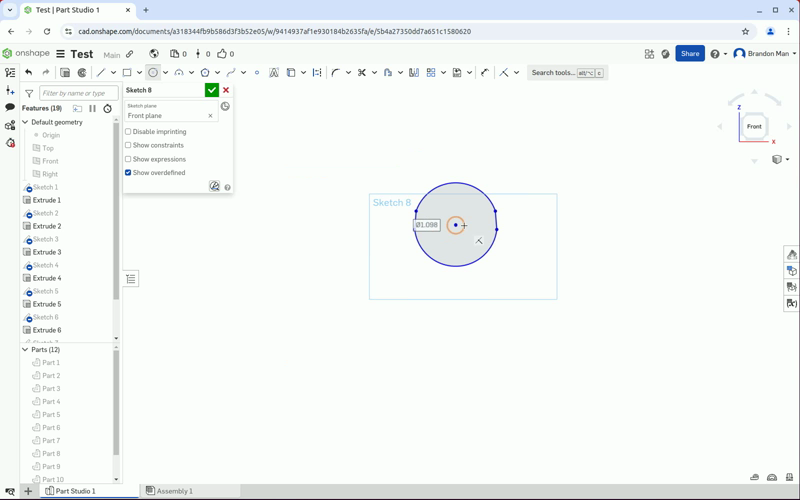
scroll(-6)
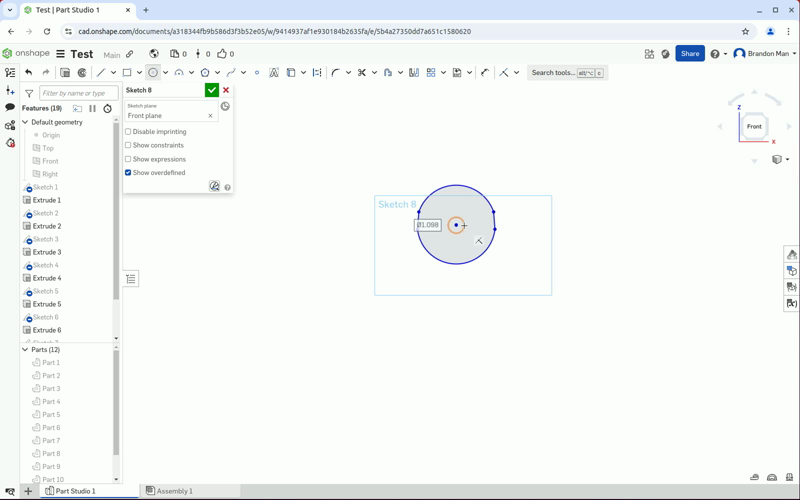
scroll(-6)
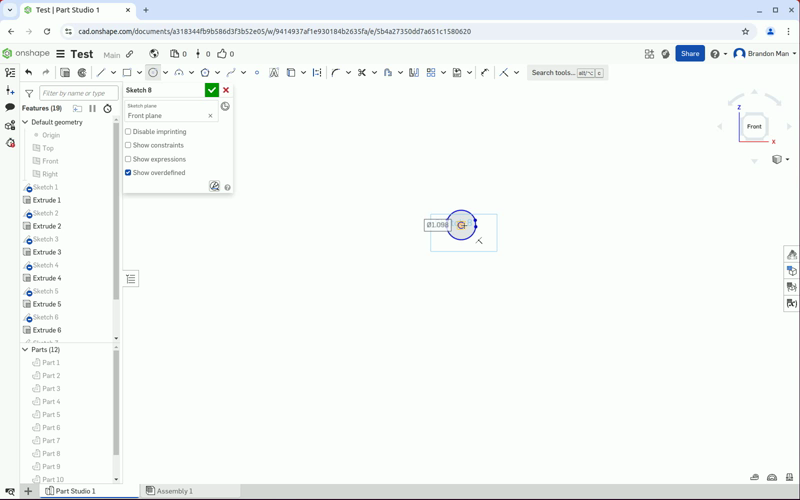
key(esc)
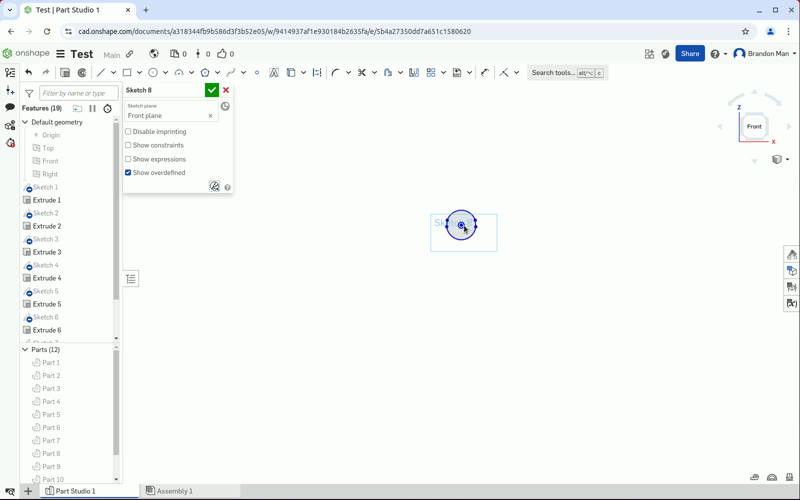
mouse_move(462, 232)
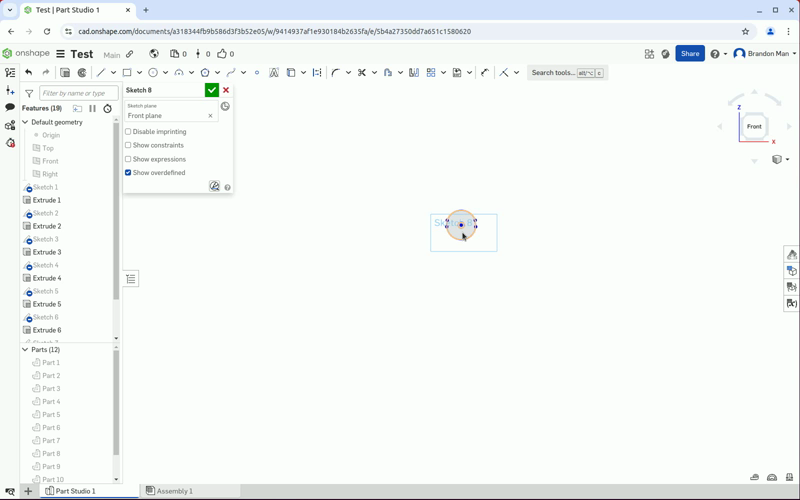
scroll(6)
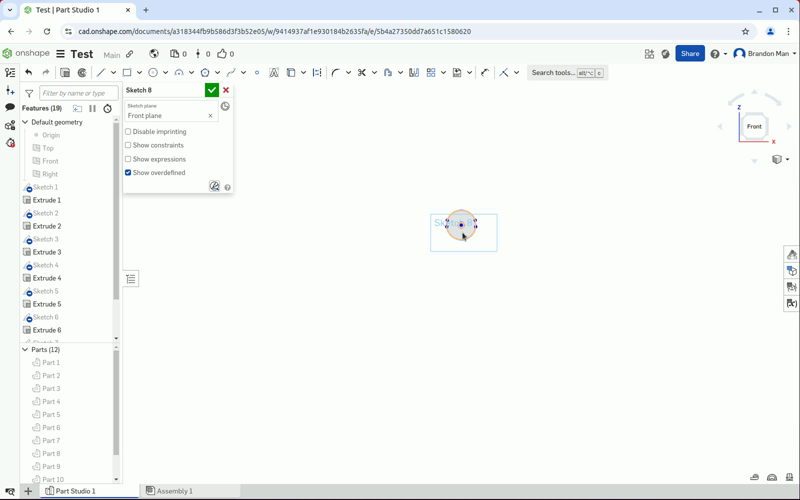
scroll(6)
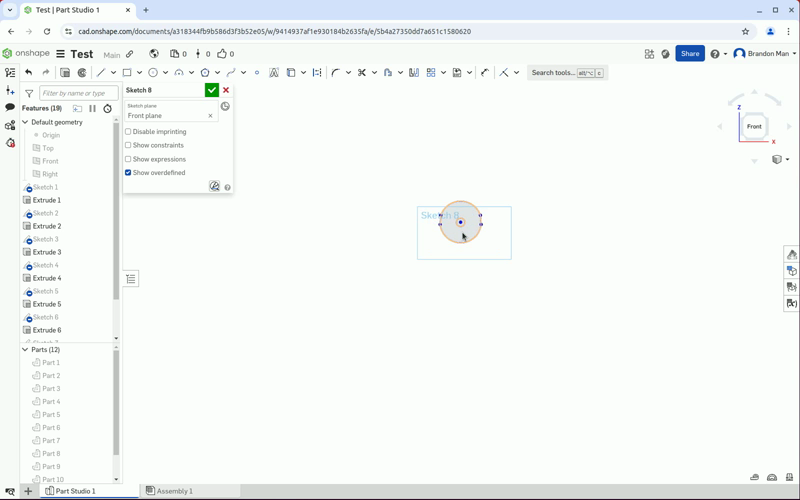
scroll(6)
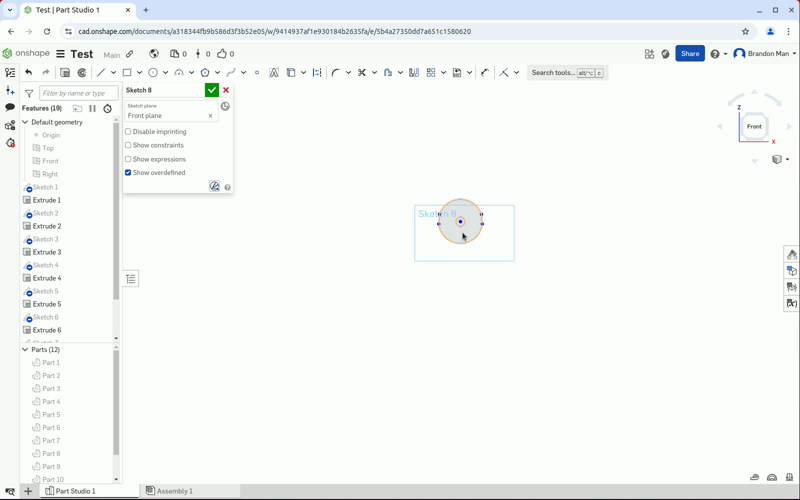
scroll(6)
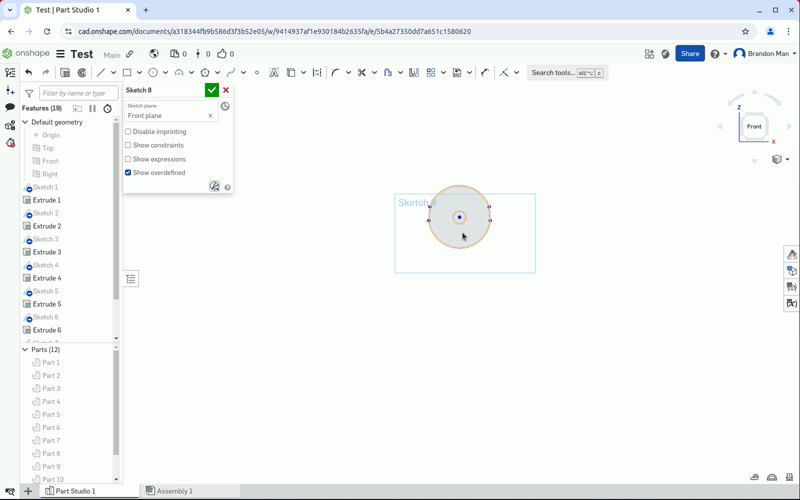
scroll(6)
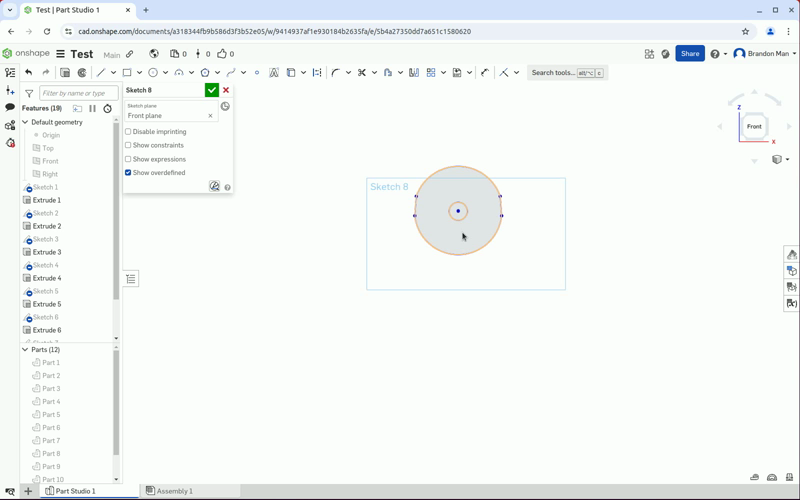
scroll(6)
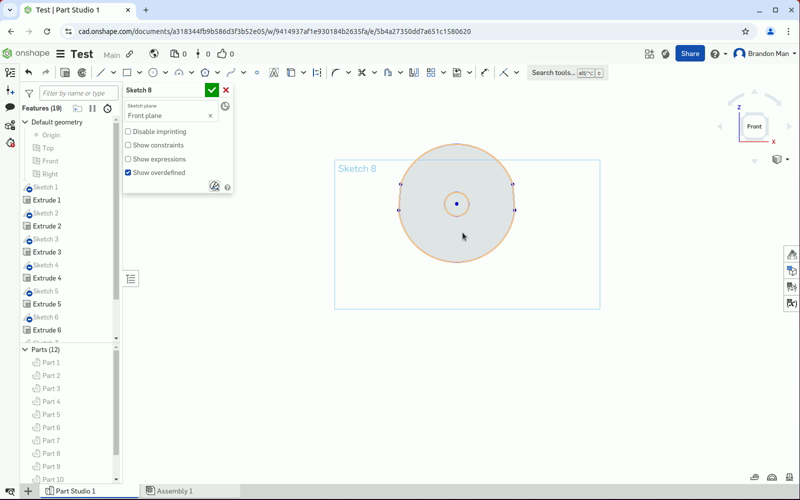
scroll(6)
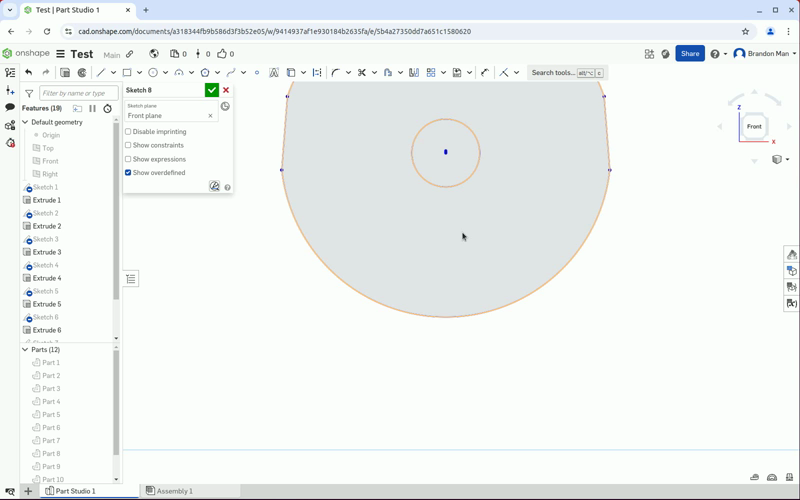
click(462, 232)
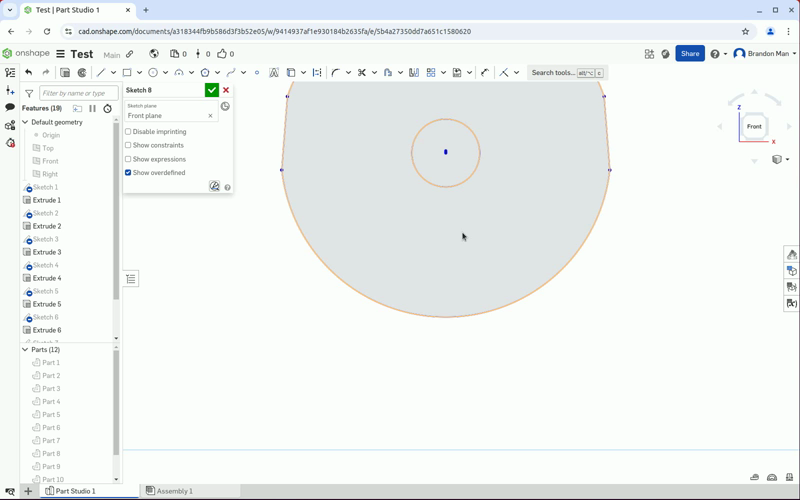
scroll(-6)
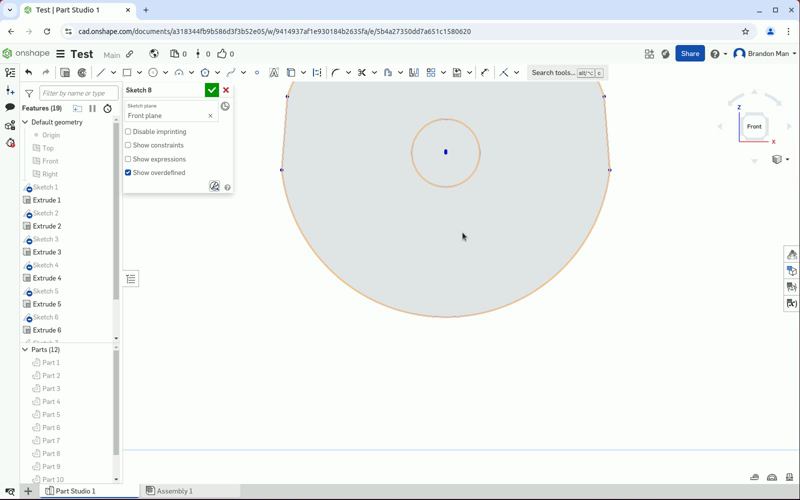
scroll(-6)
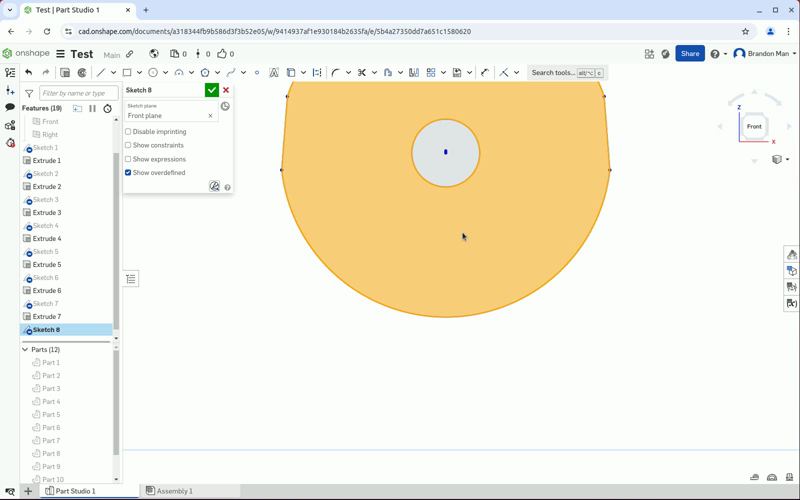
scroll(-6)
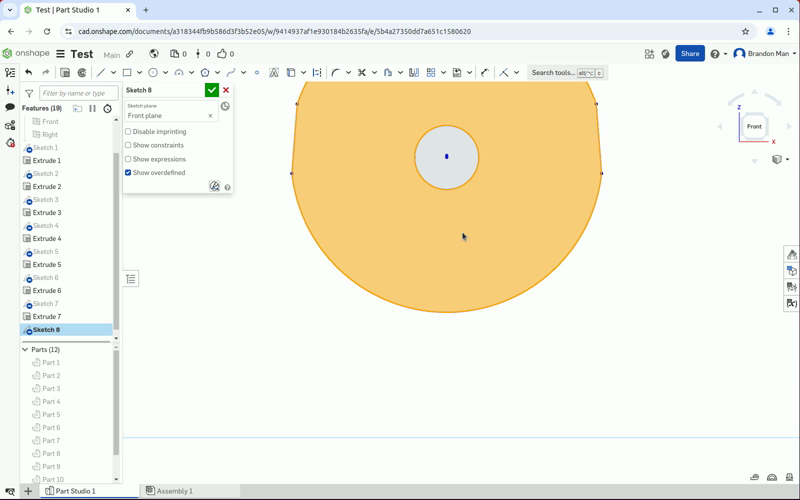
scroll(-6)
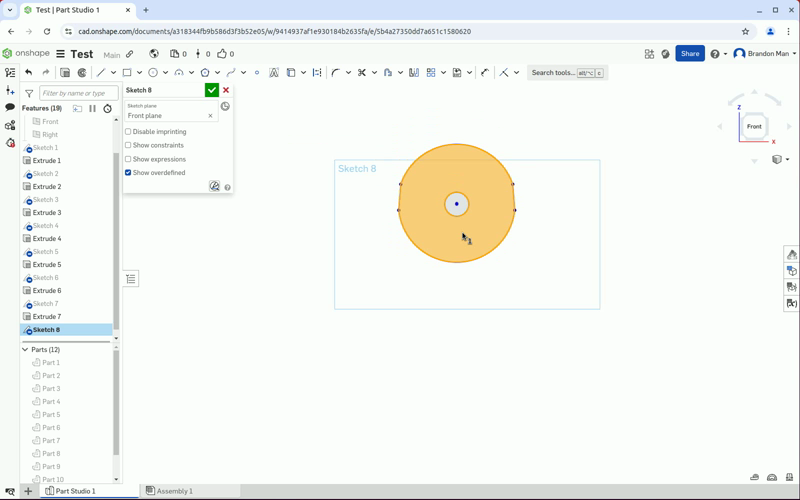
scroll(-6)
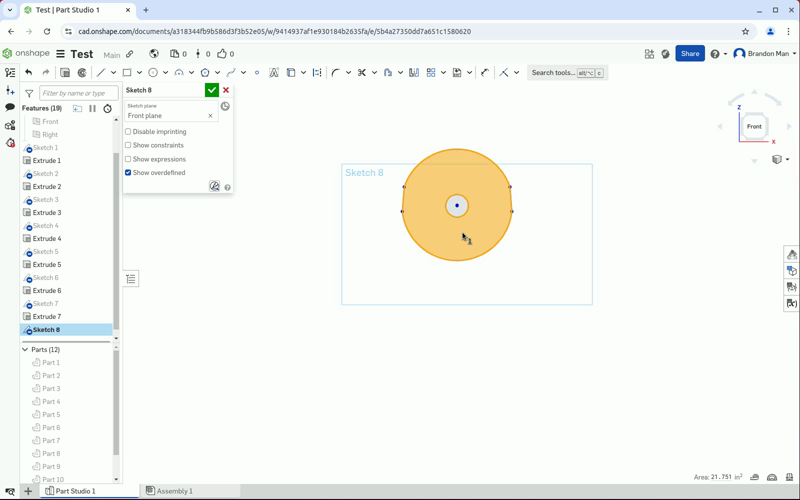
scroll(-6)
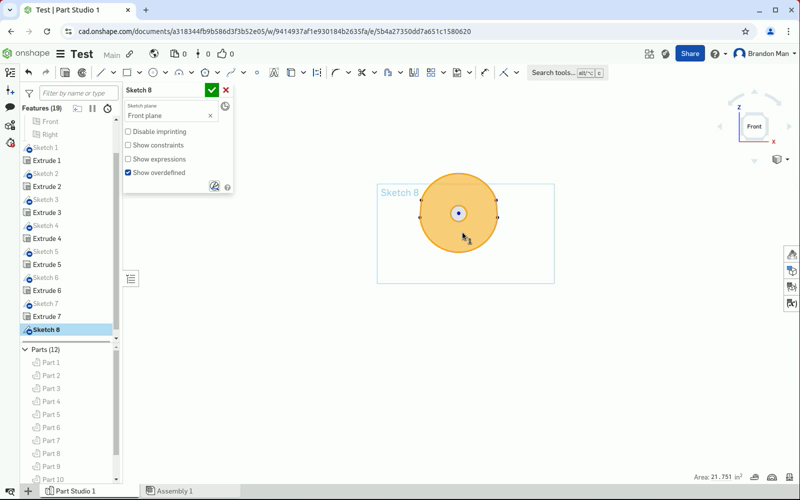
scroll(-6)
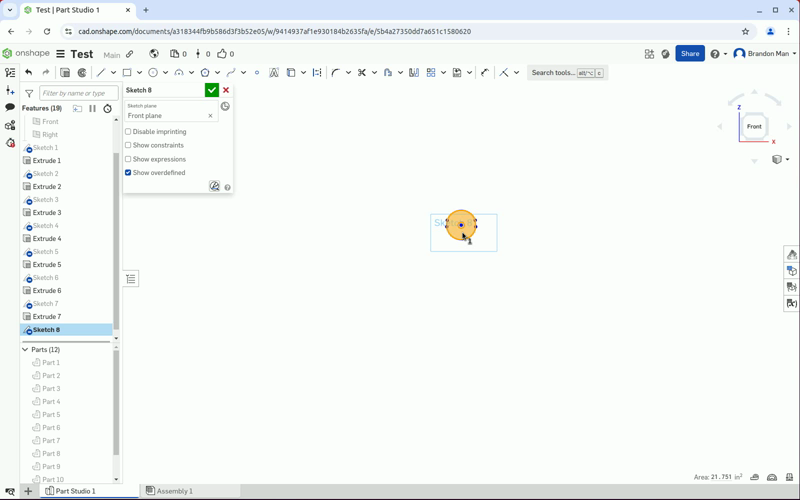
mouse_move(69, 352)
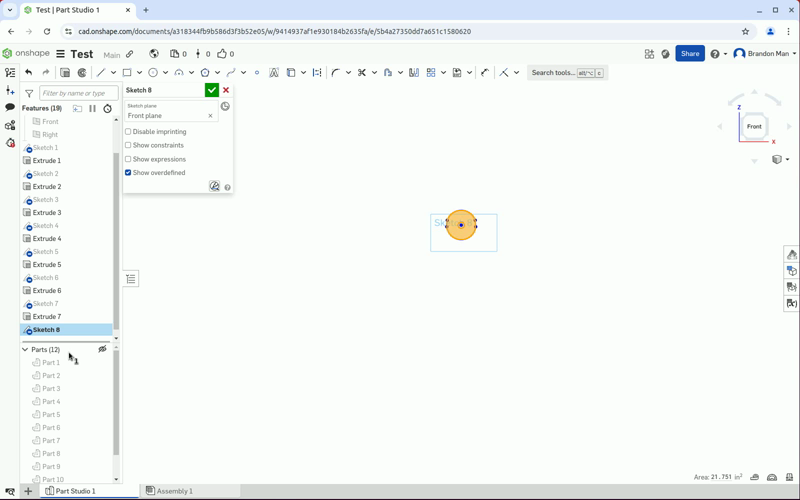
key(shift+y)
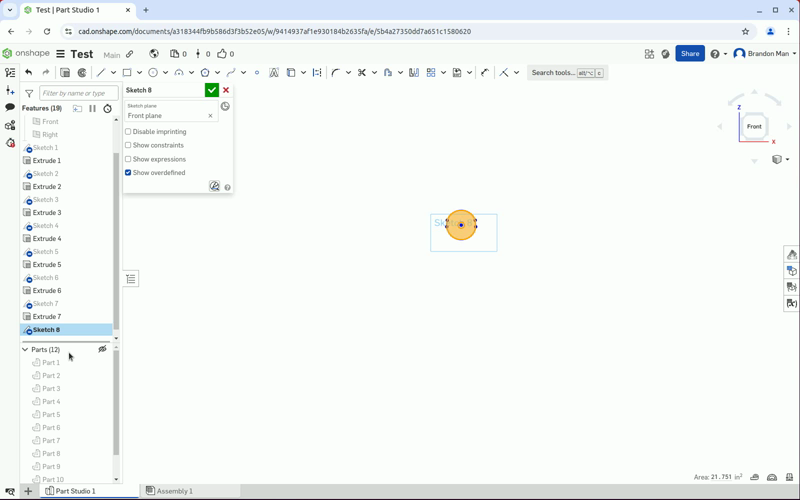
key(shift+e)
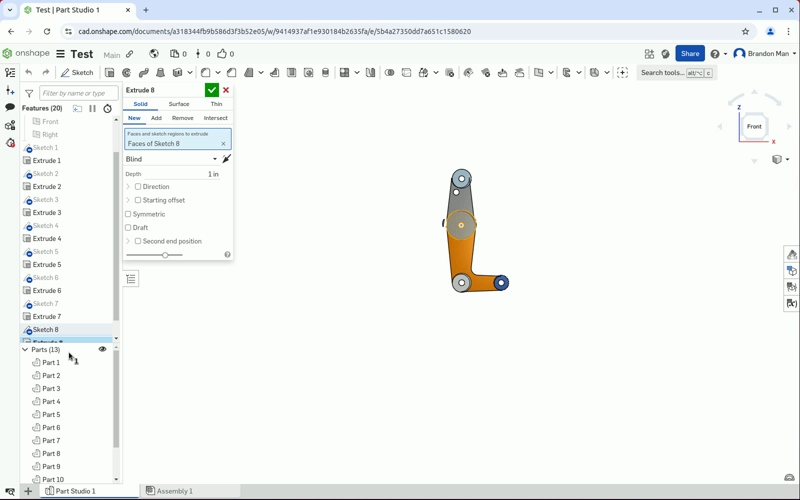
mouse_move(143, 106)
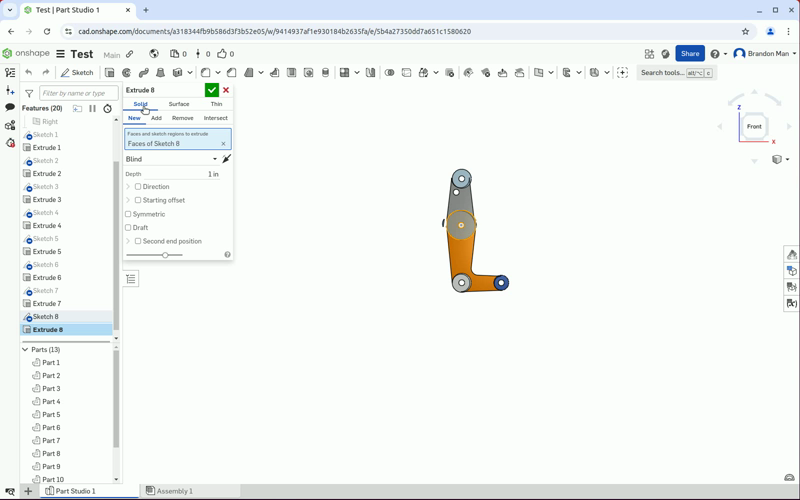
click(143, 106)
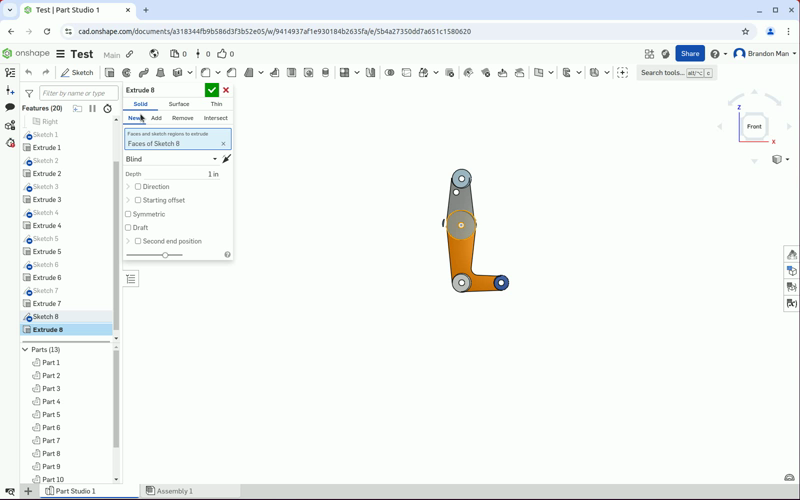
mouse_move(137, 120)
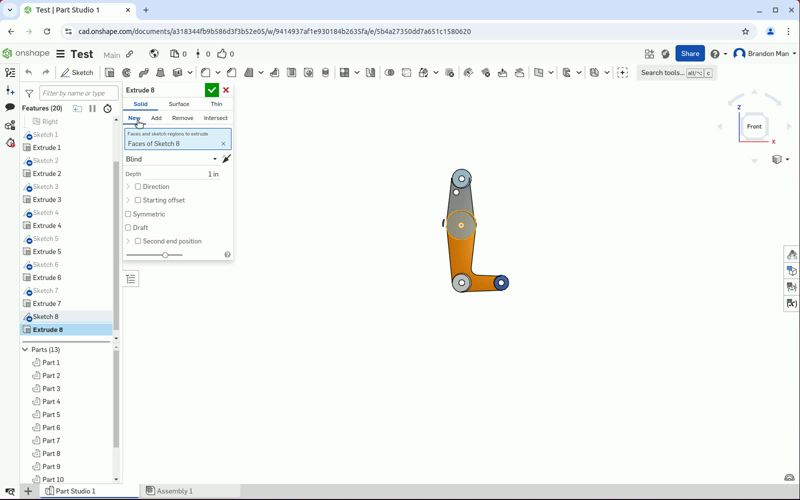
click(137, 120)
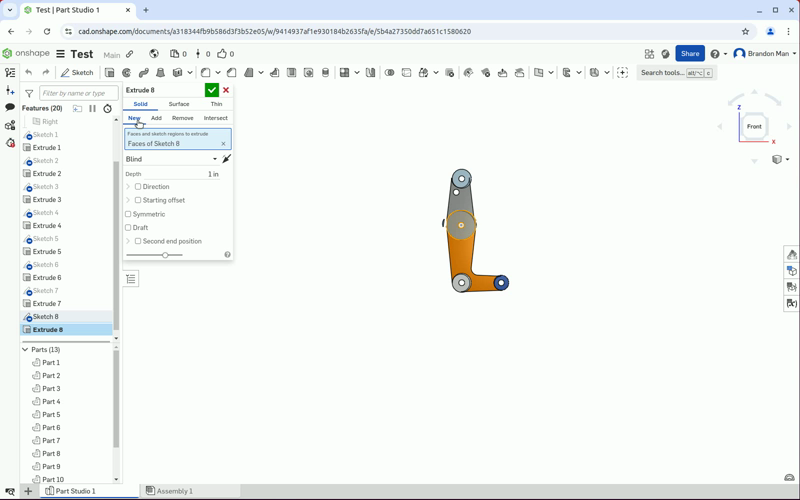
key(tab, 4)
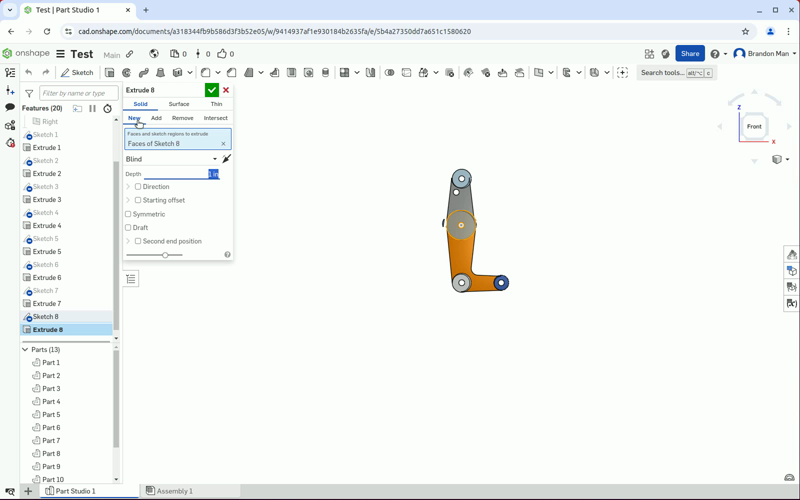
text(4.814)
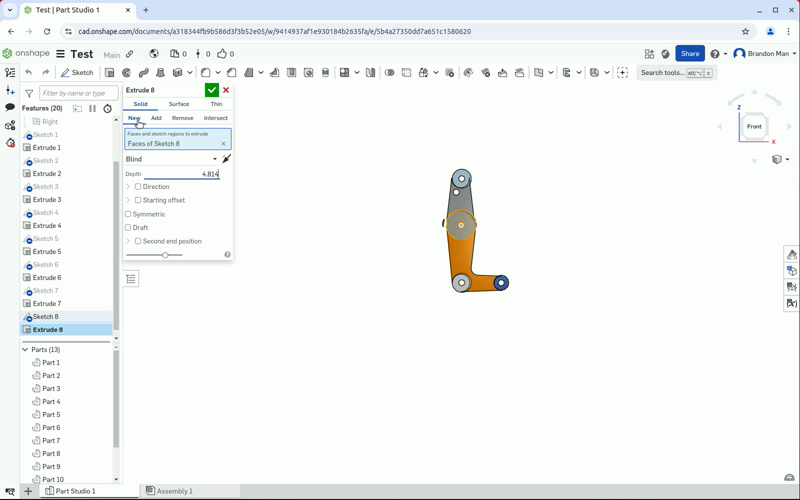
key(enter)
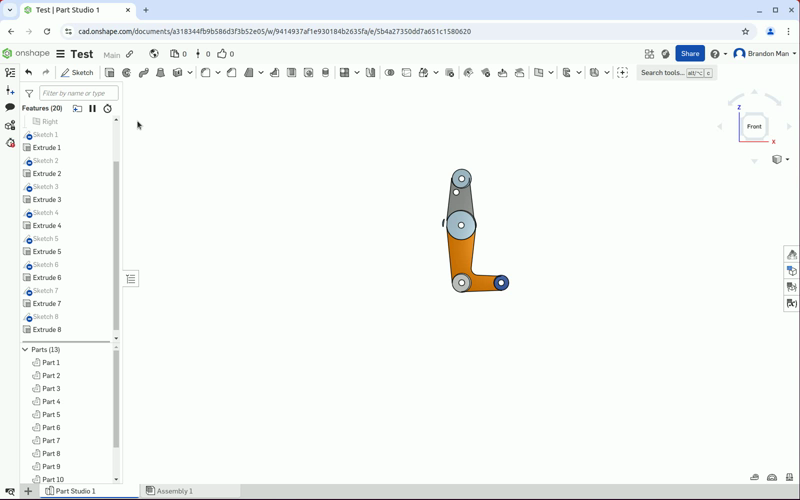
key(shift+h)
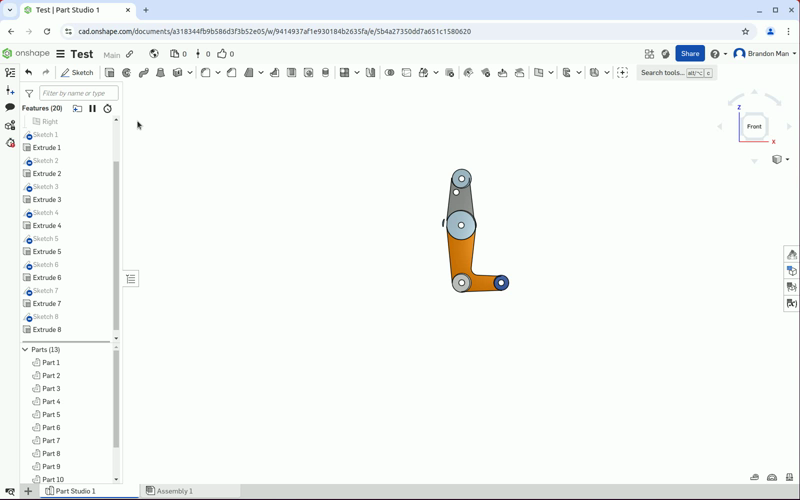
key(shift+h)
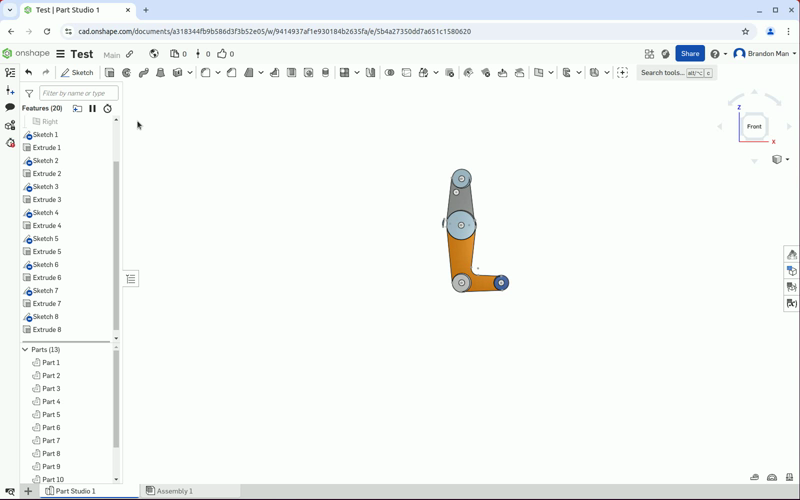
key(shift+7)
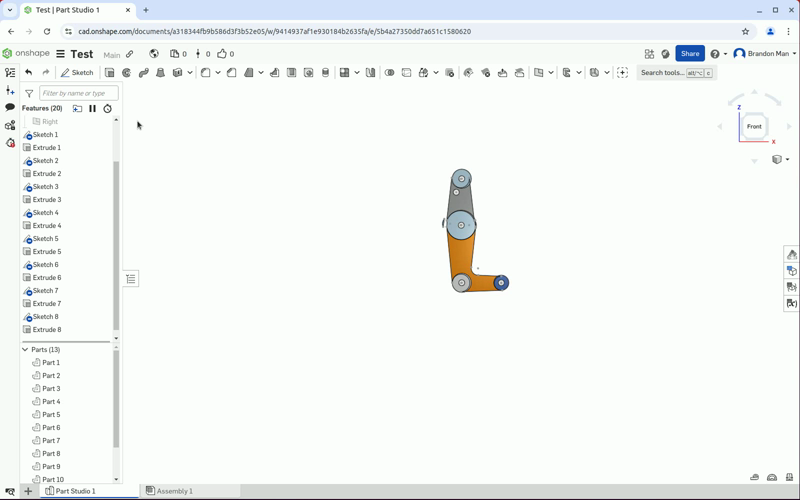
key(left, 2)
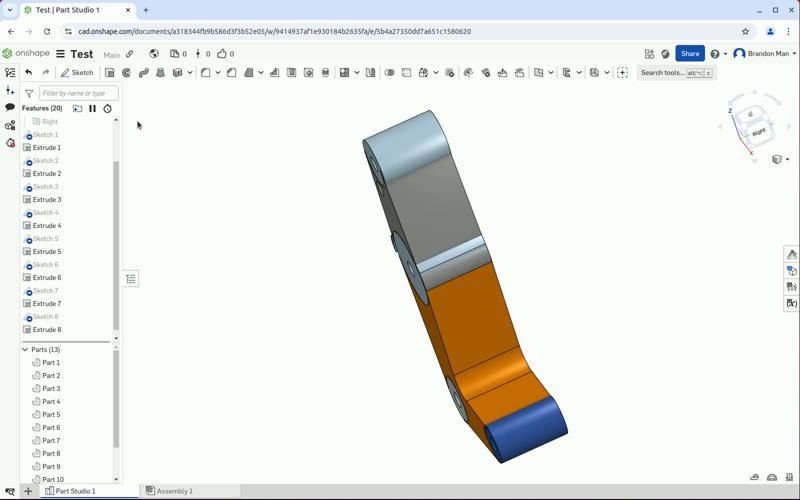
key(down, 2)
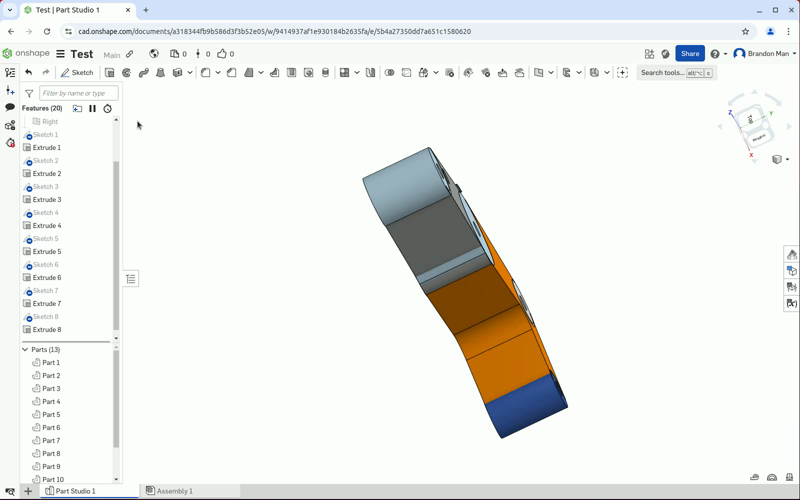
key(up, 2)
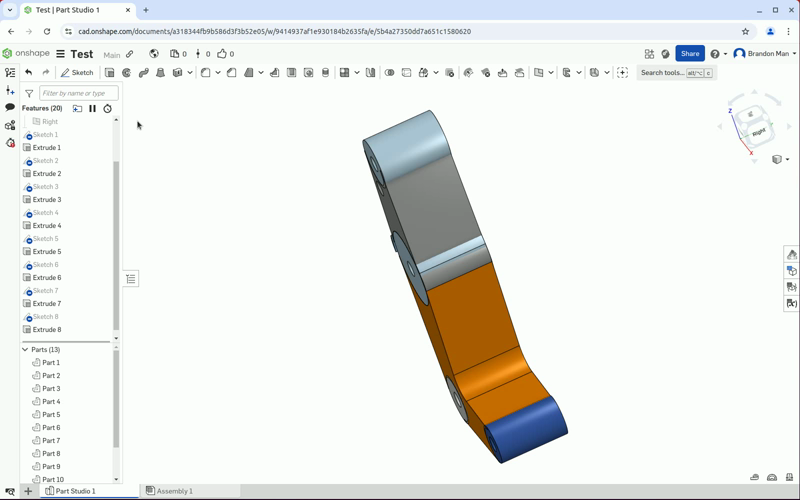
key(right, 2)
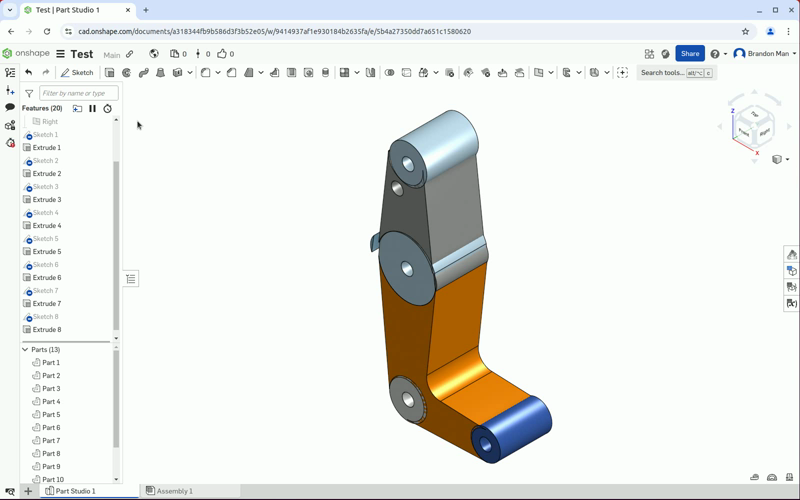
mouse_move(69, 137)
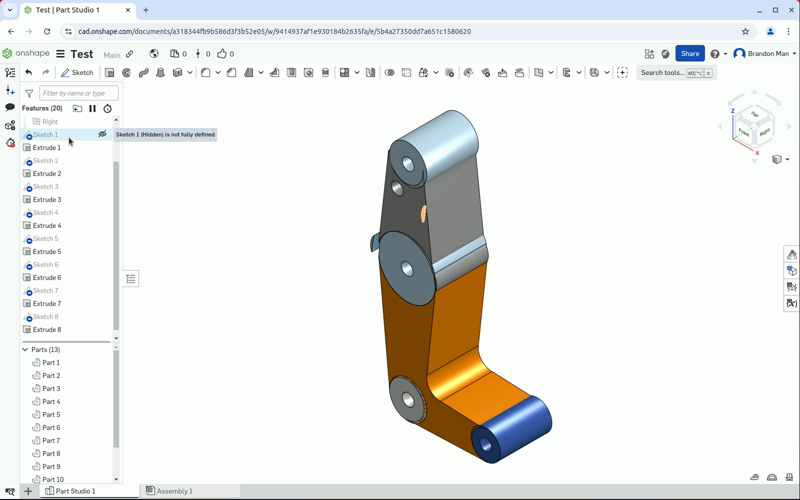
click(69, 137)